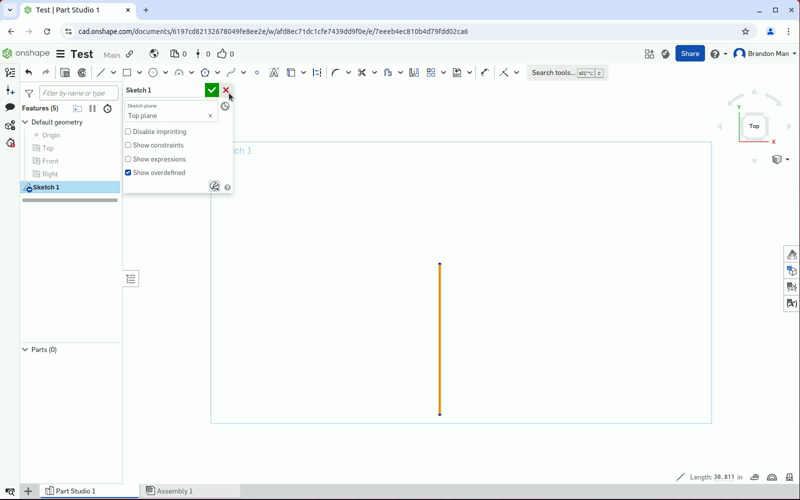
key(shift+h)
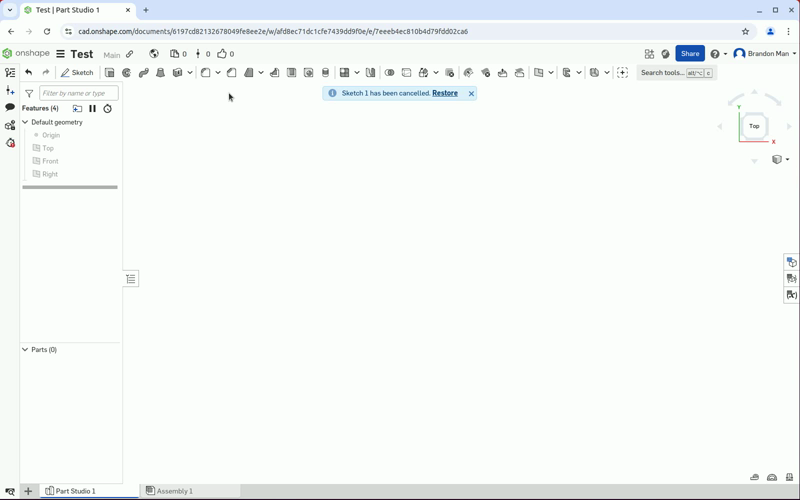
mouse_move(73, 352)
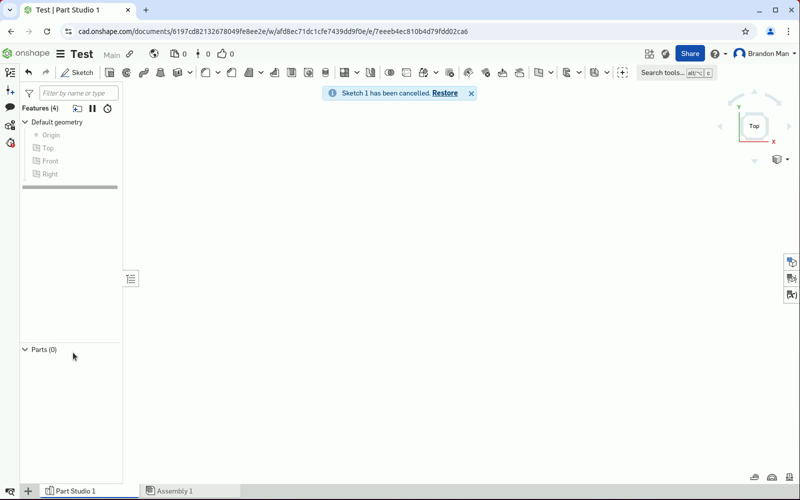
key(y)
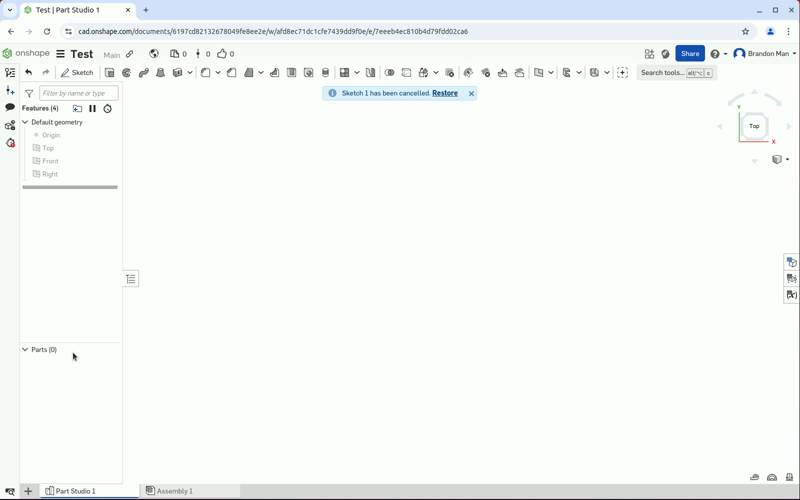
key(shift+p)
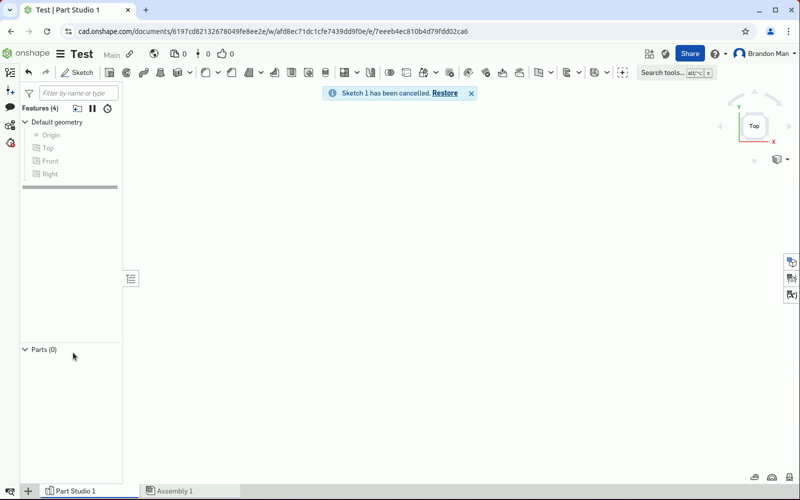
key(space)
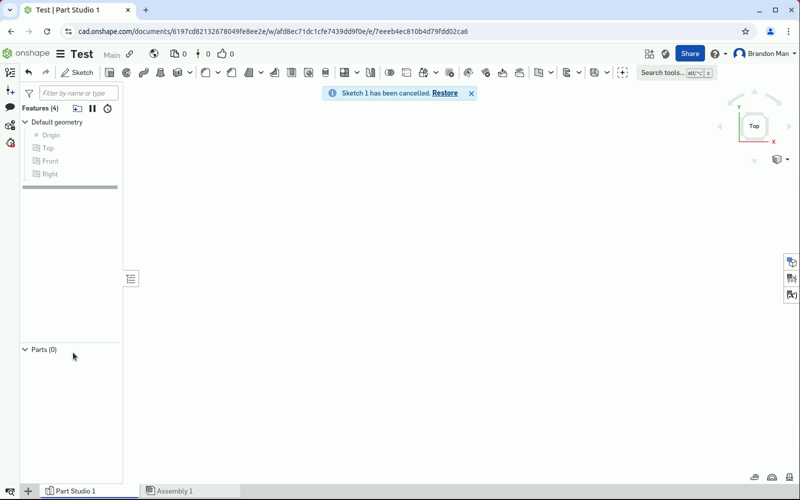
key_down(shift)
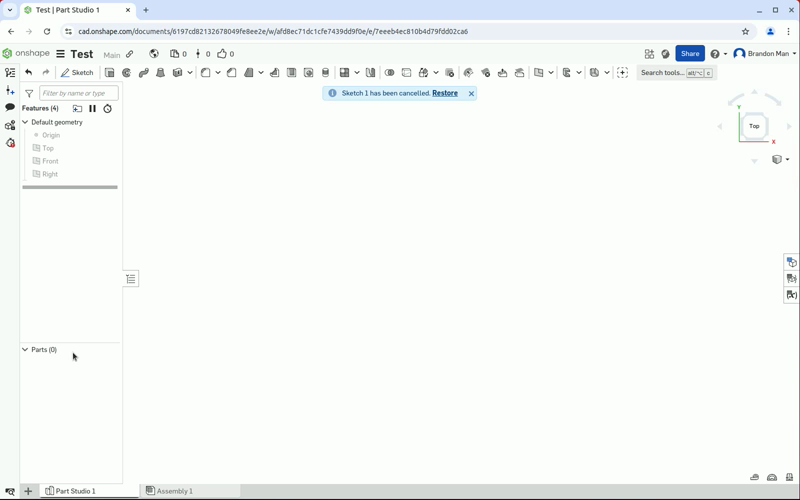
key(up)
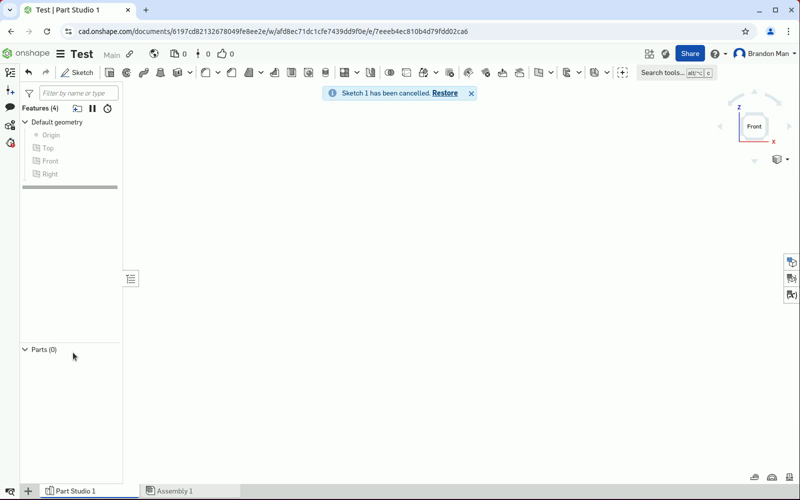
key_up(shift)
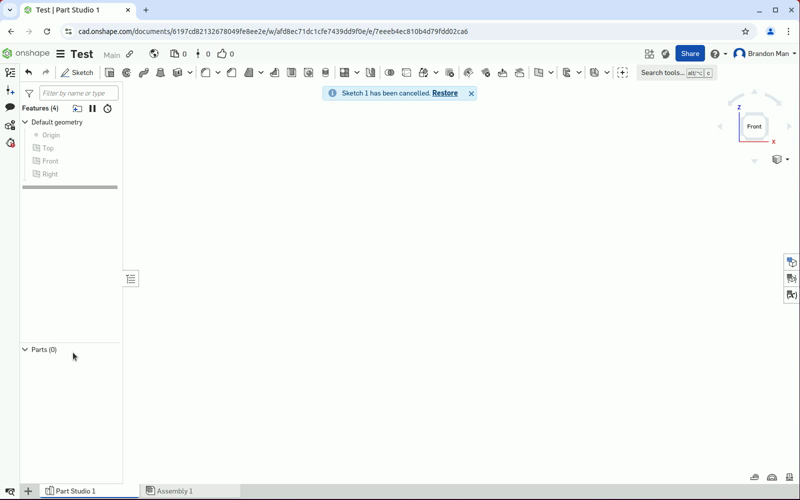
mouse_move(73, 352)
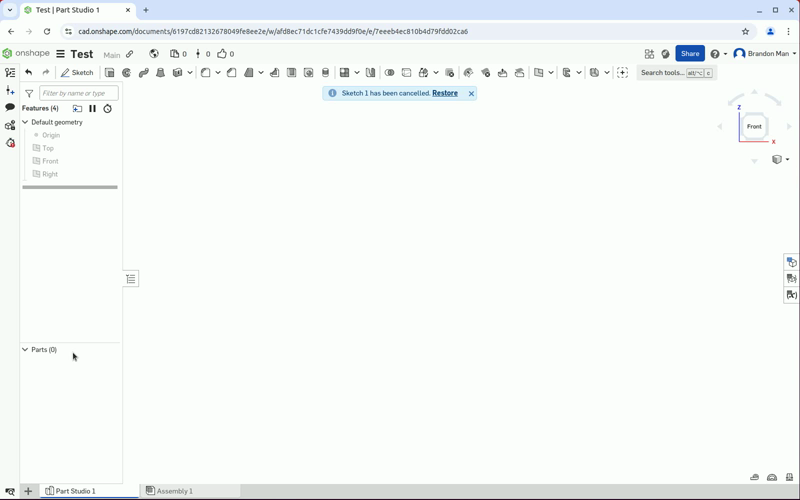
key(shift+y)
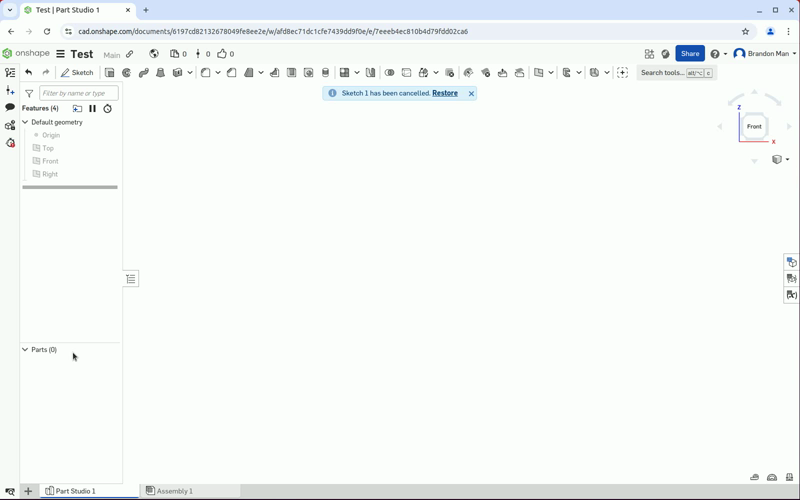
key(shift+s)
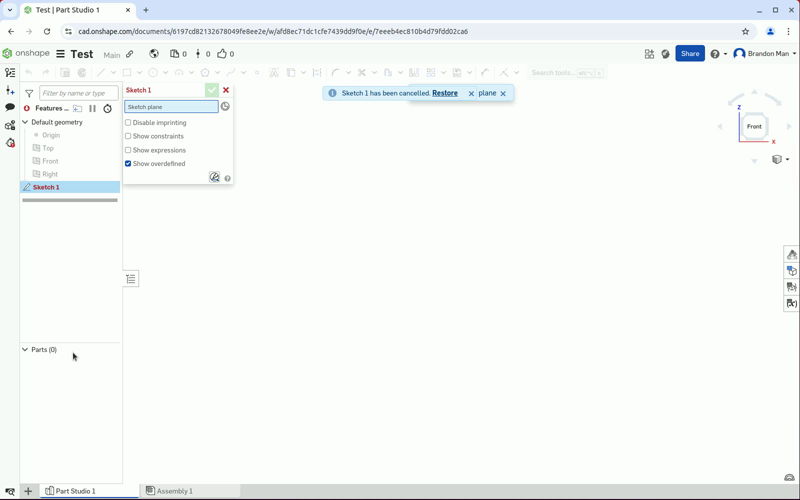
mouse_move(73, 163)
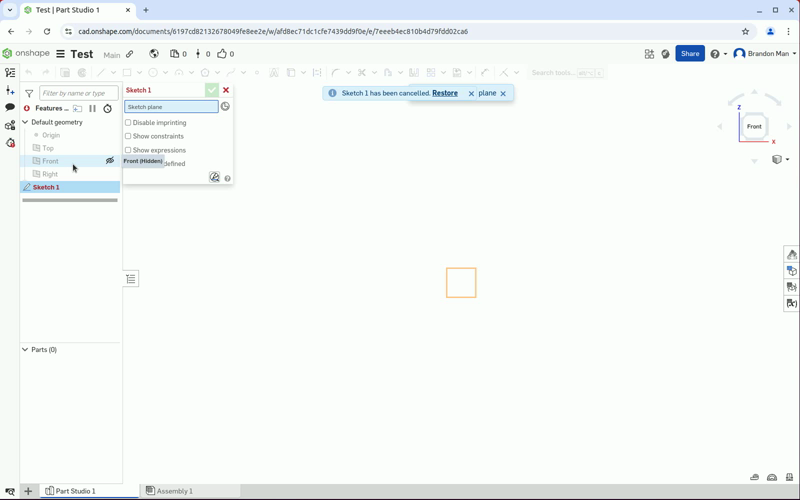
click(73, 163)
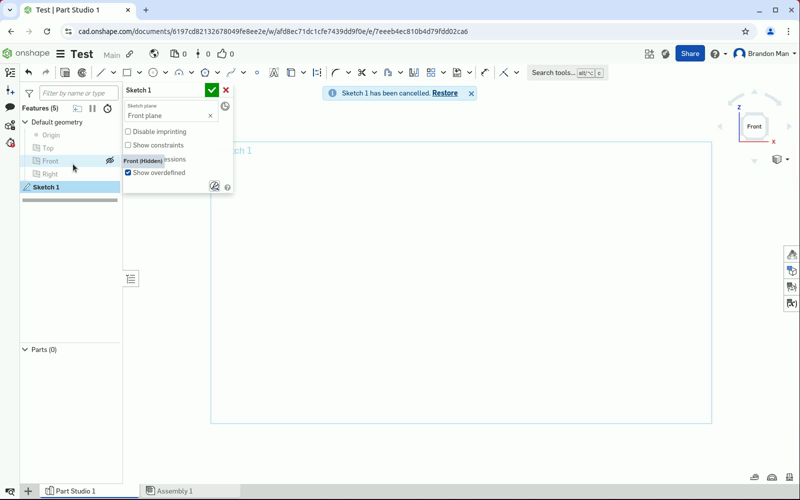
mouse_move(73, 352)
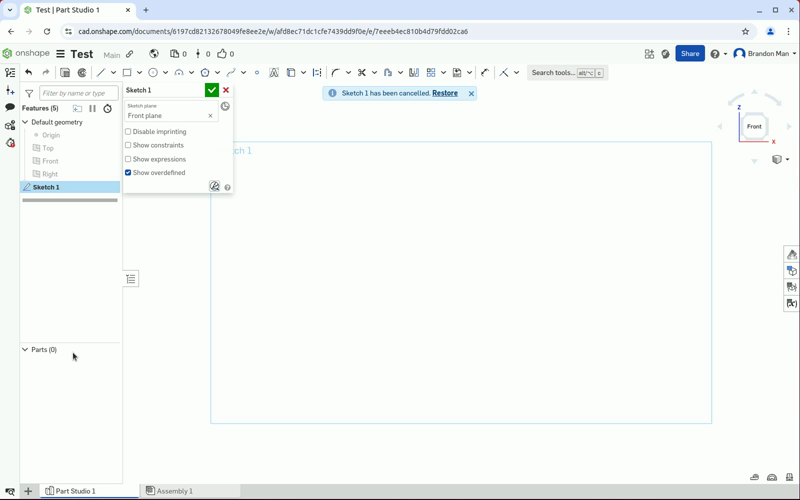
key(y)
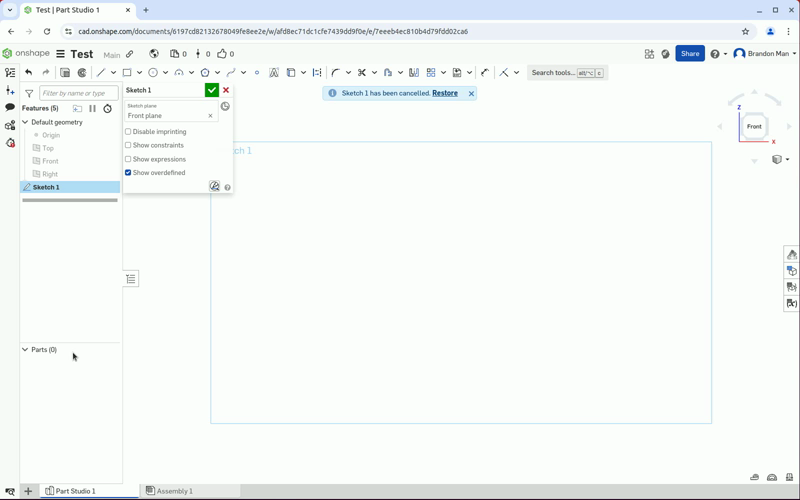
key(l)
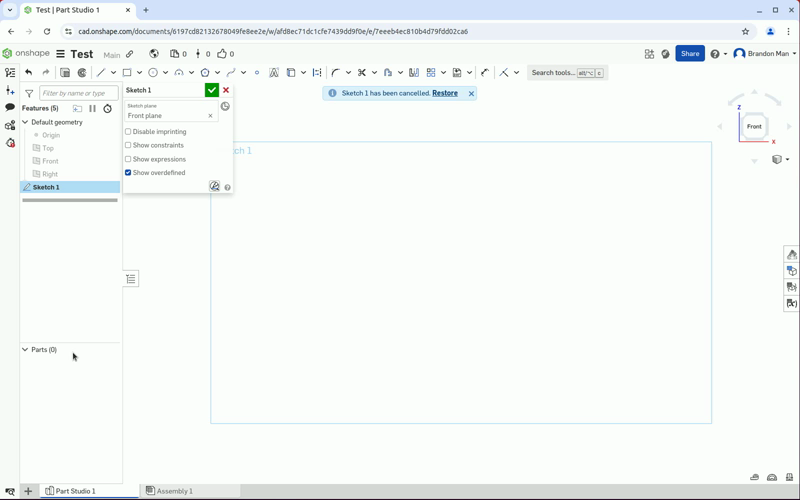
key_down(shift)
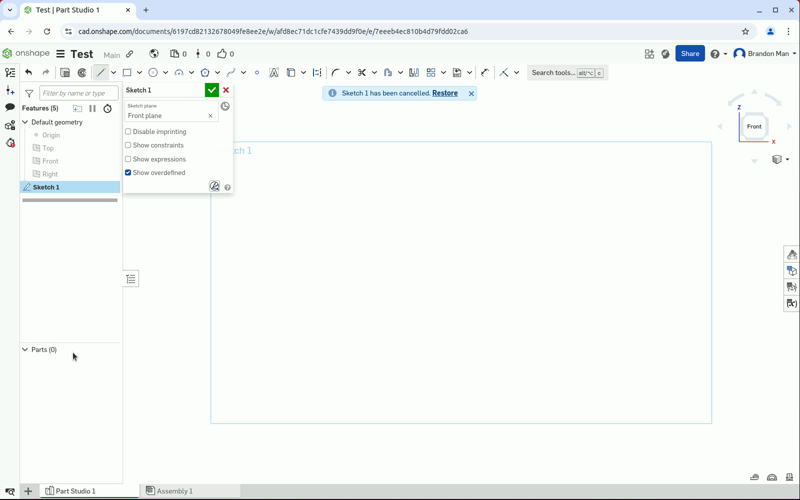
mouse_move(460, 303)
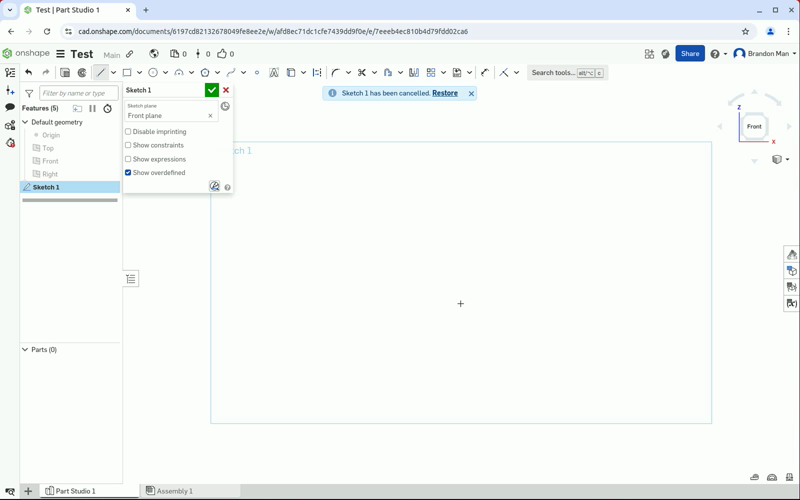
click(460, 303)
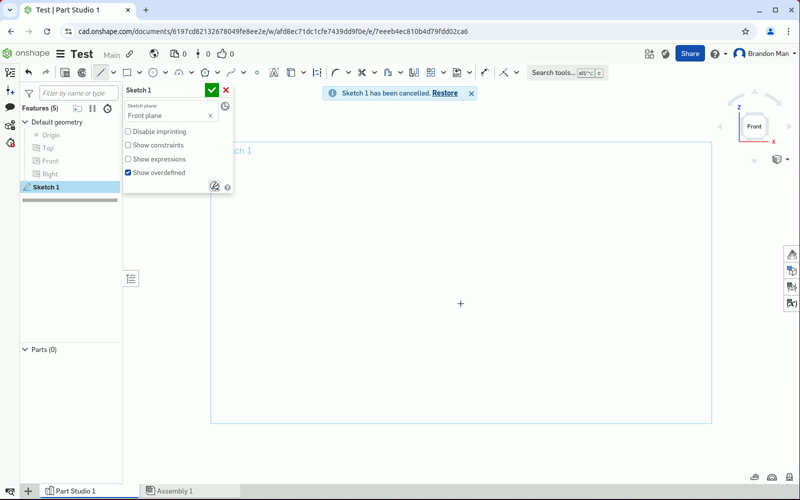
key_up(shift)
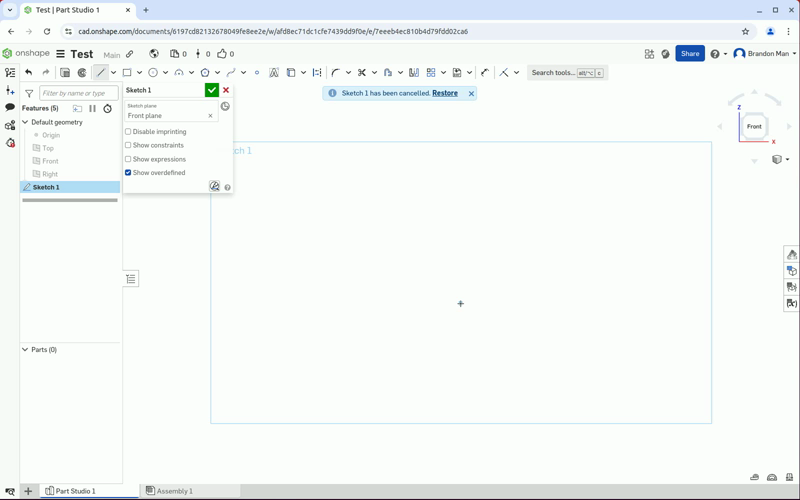
key_down(shift)
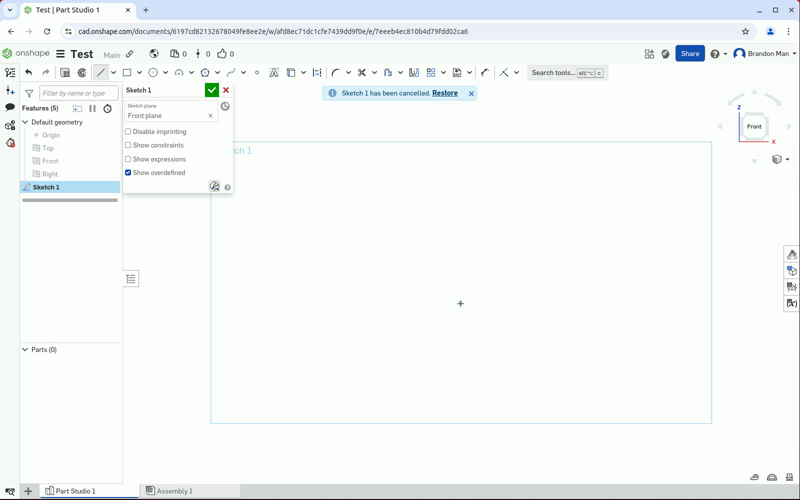
mouse_move(490, 303)
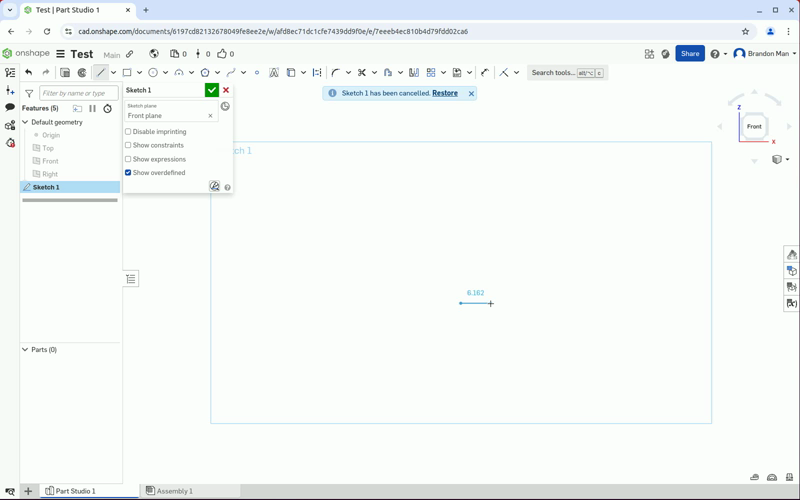
mouse_move(465, 303)
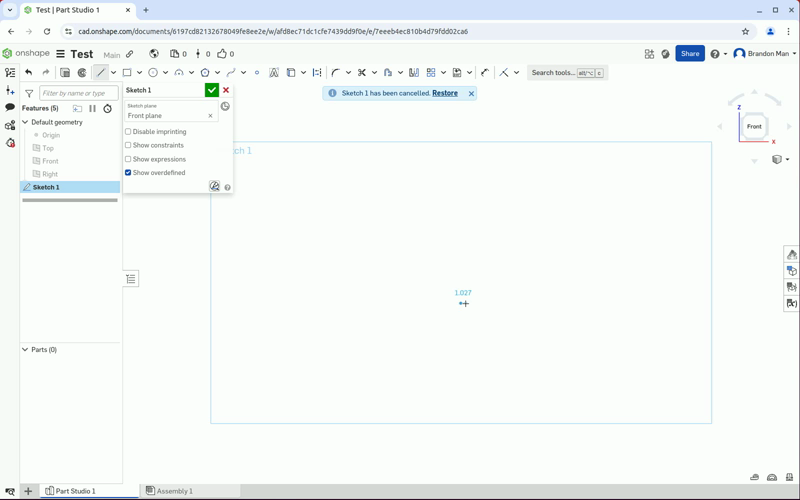
scroll(6)
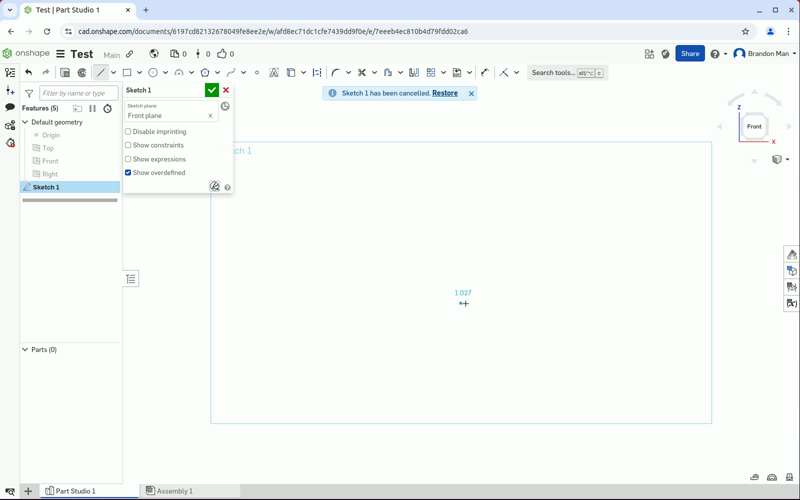
scroll(6)
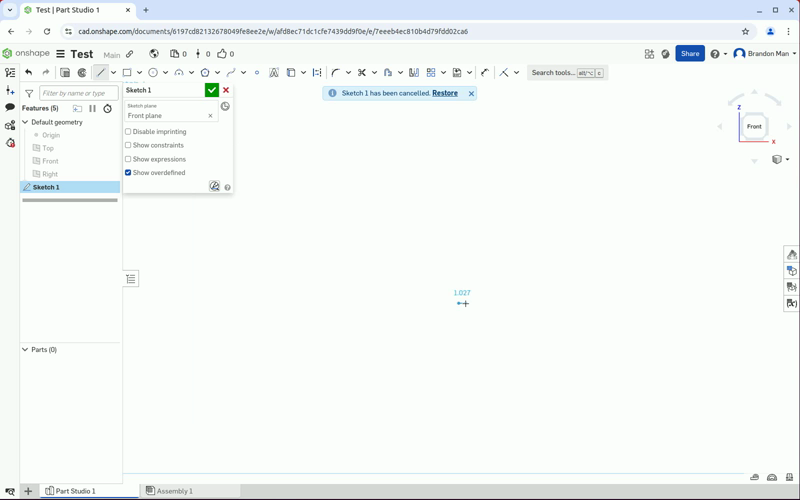
scroll(6)
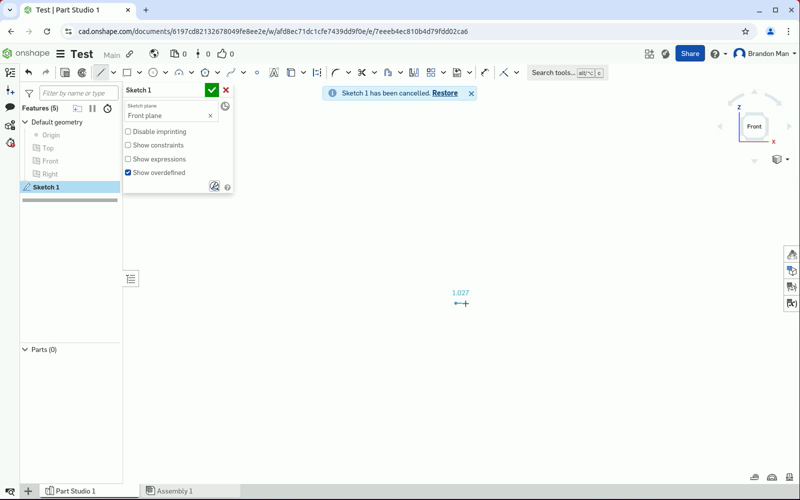
scroll(6)
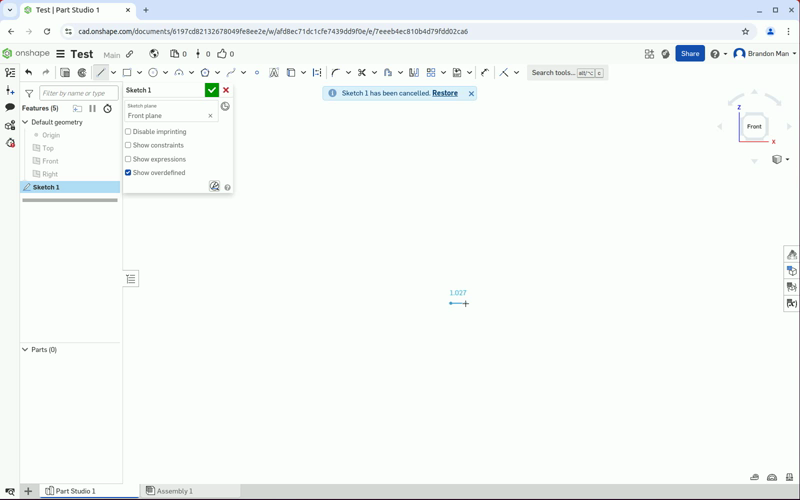
scroll(6)
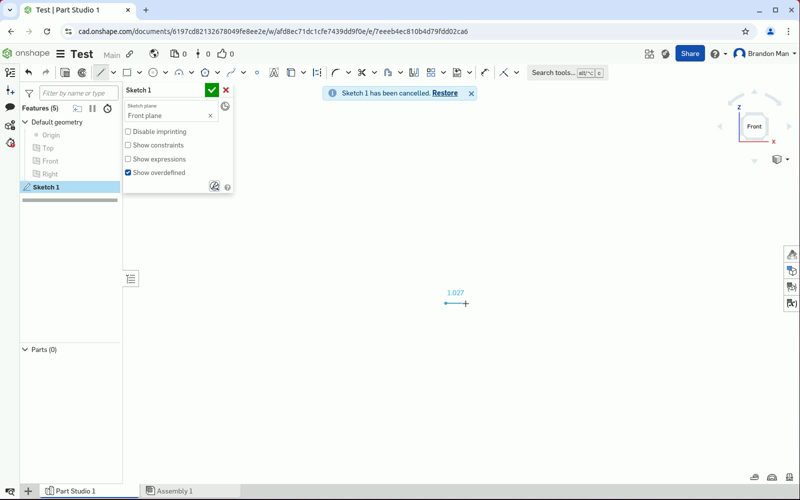
scroll(6)
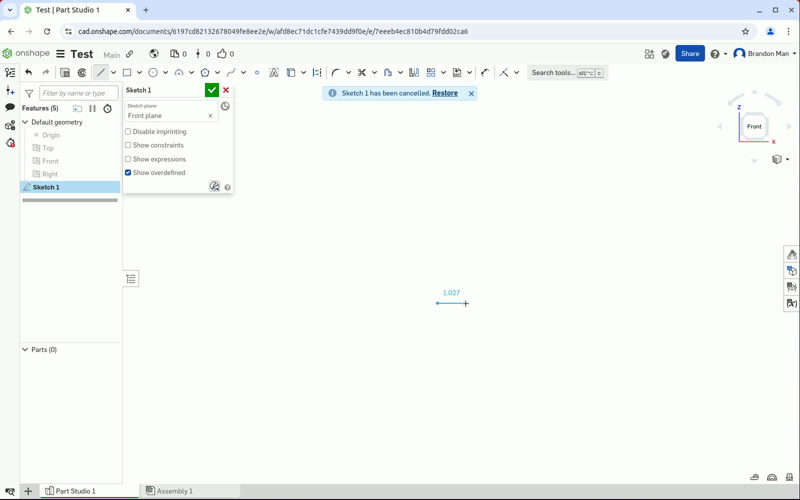
scroll(6)
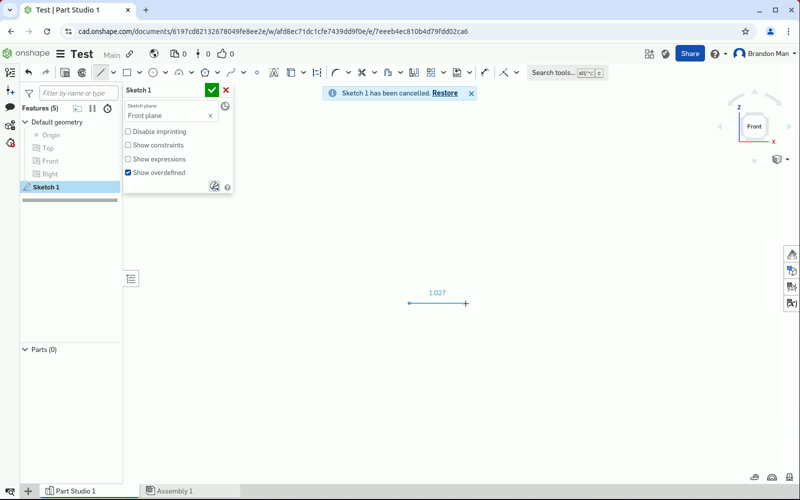
click(465, 303)
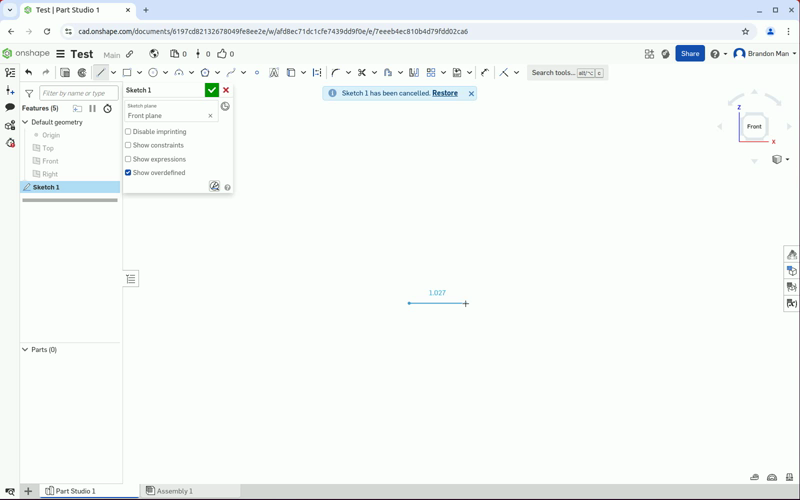
scroll(-6)
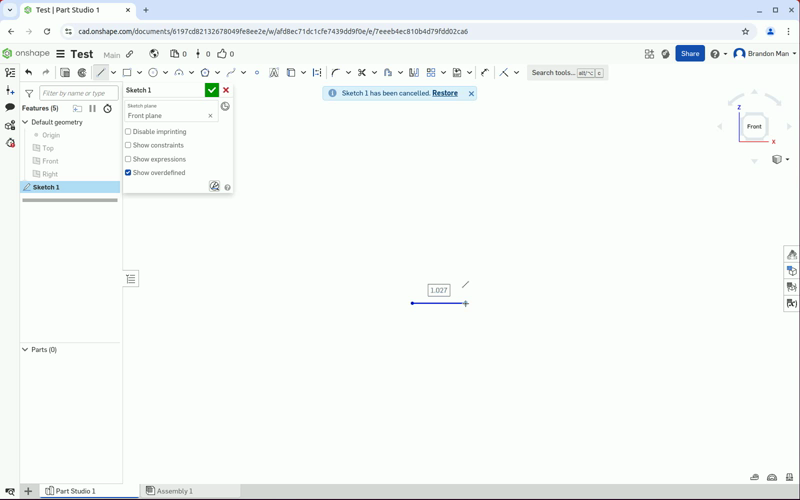
scroll(-6)
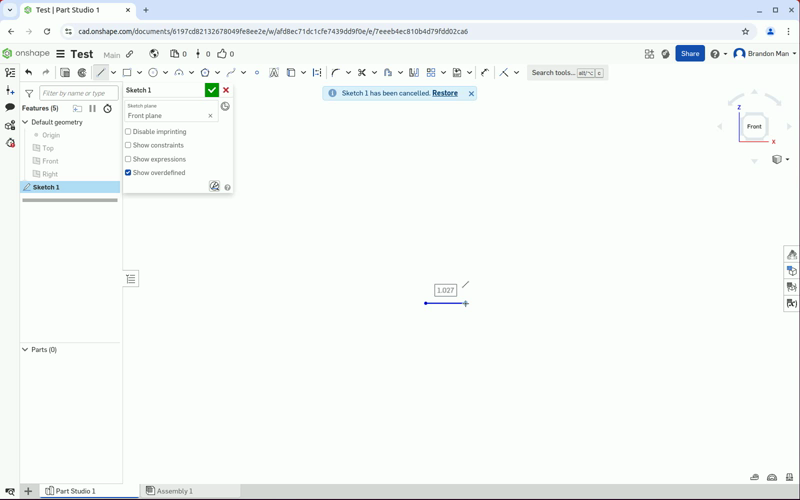
scroll(-6)
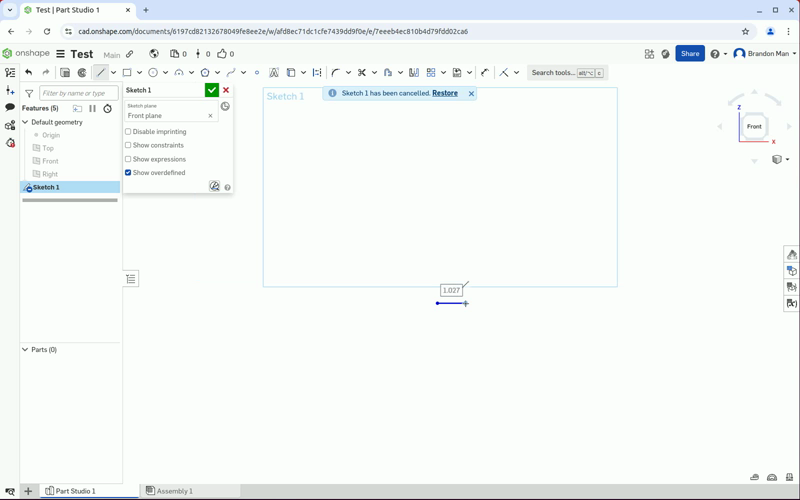
scroll(-6)
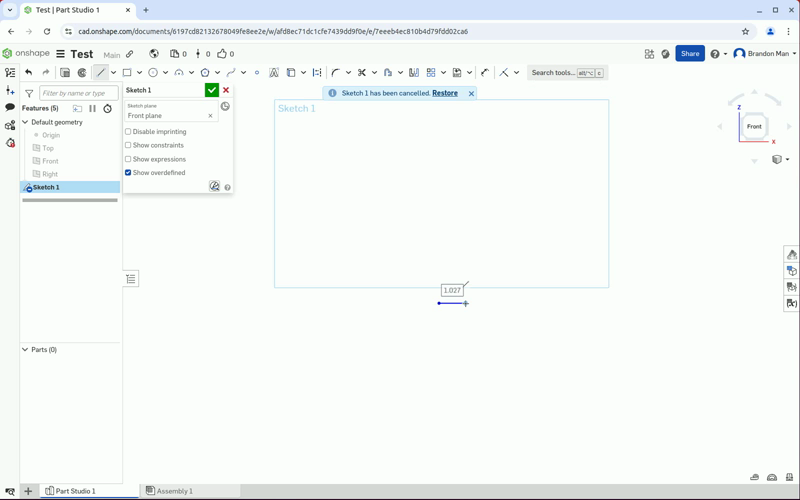
scroll(-6)
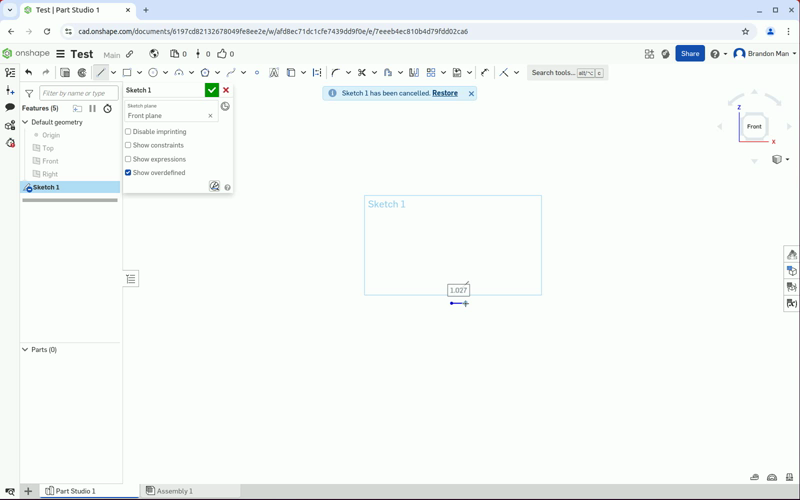
scroll(-6)
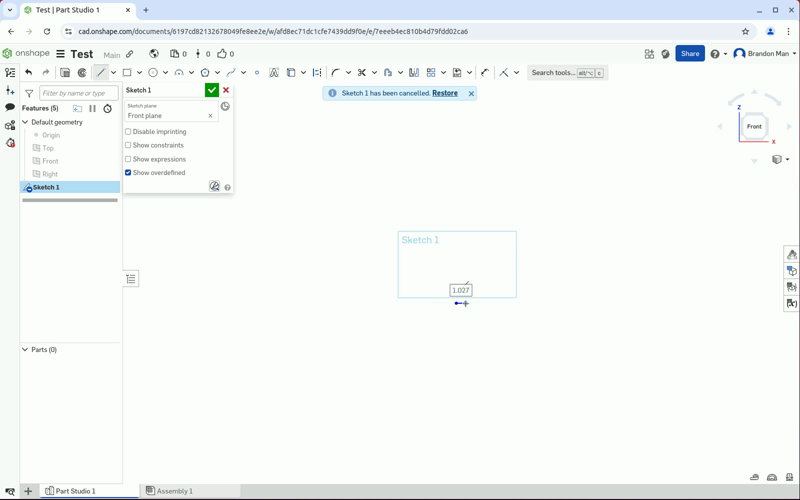
scroll(-6)
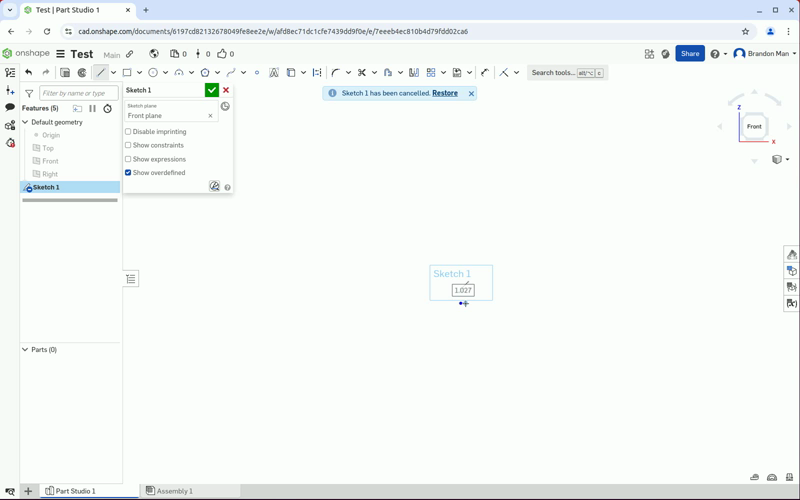
key_up(shift)
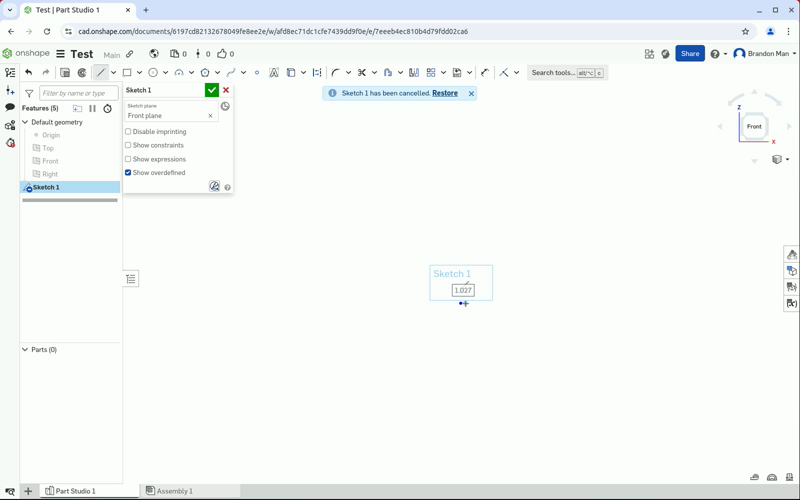
key_down(shift)
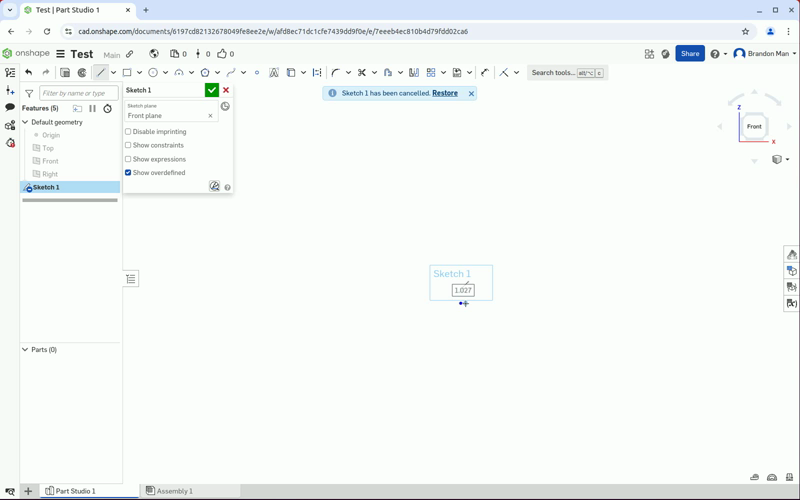
mouse_move(495, 303)
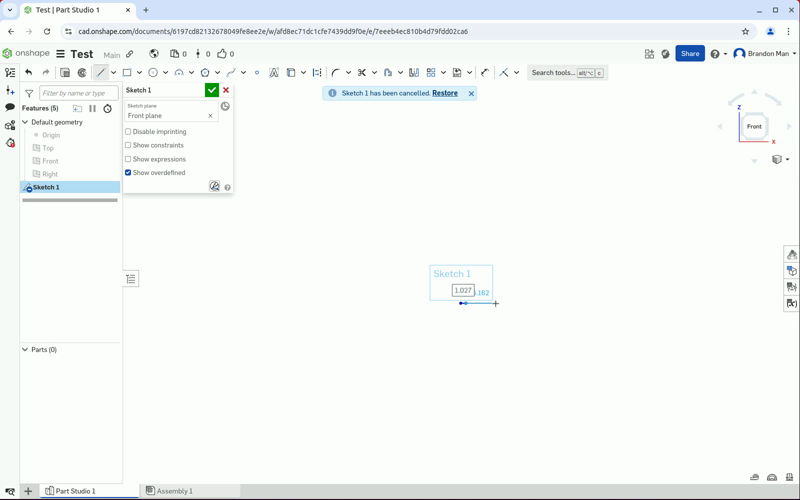
mouse_move(465, 297)
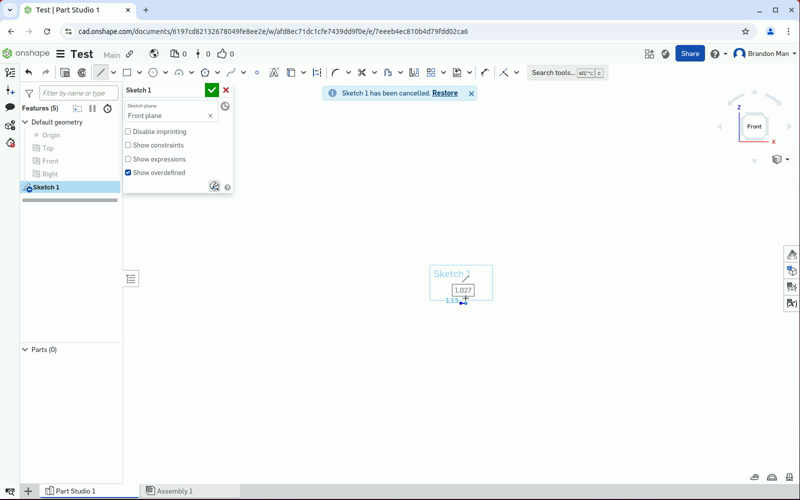
scroll(6)
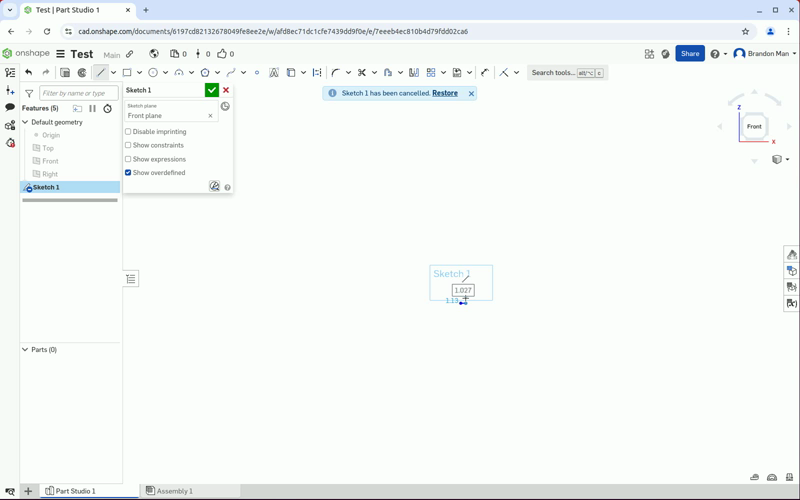
scroll(6)
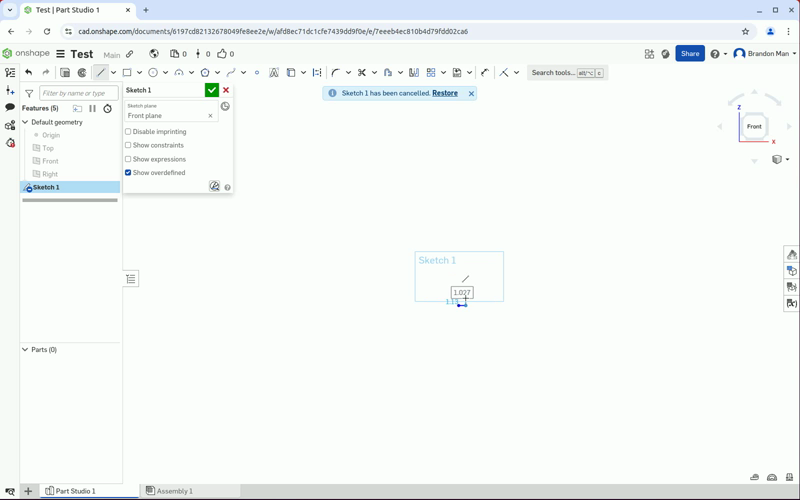
scroll(6)
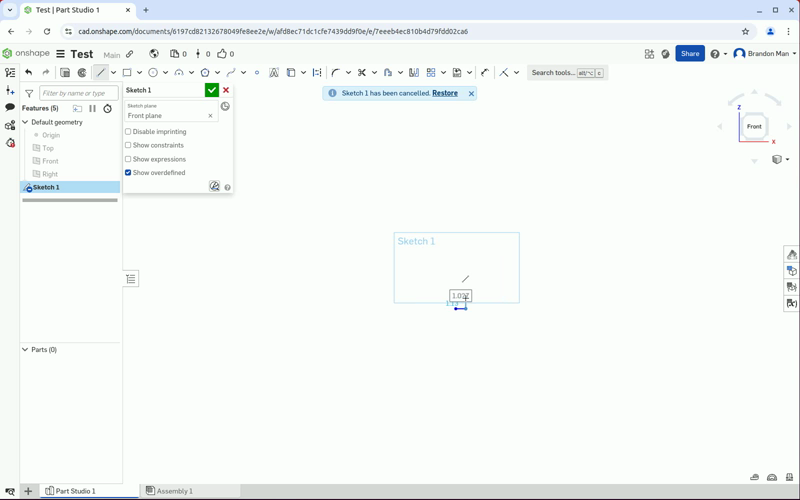
scroll(6)
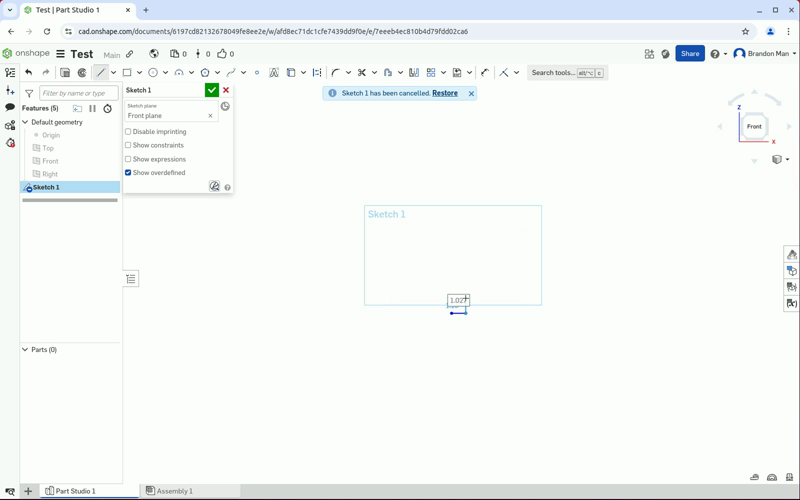
scroll(6)
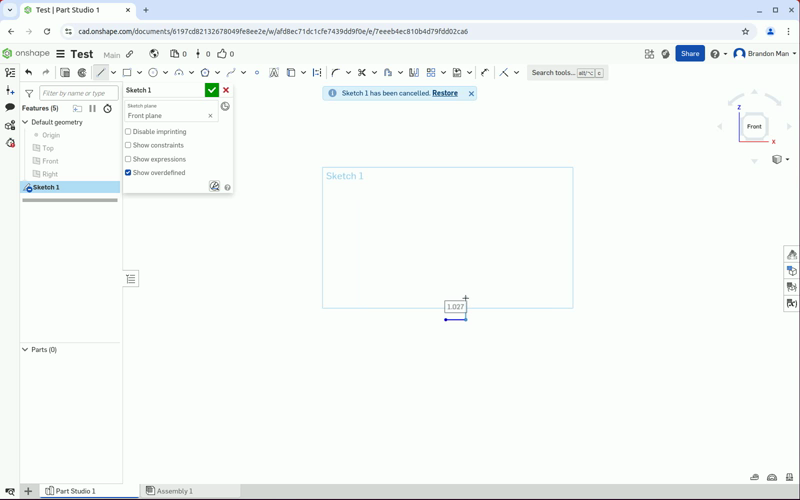
scroll(6)
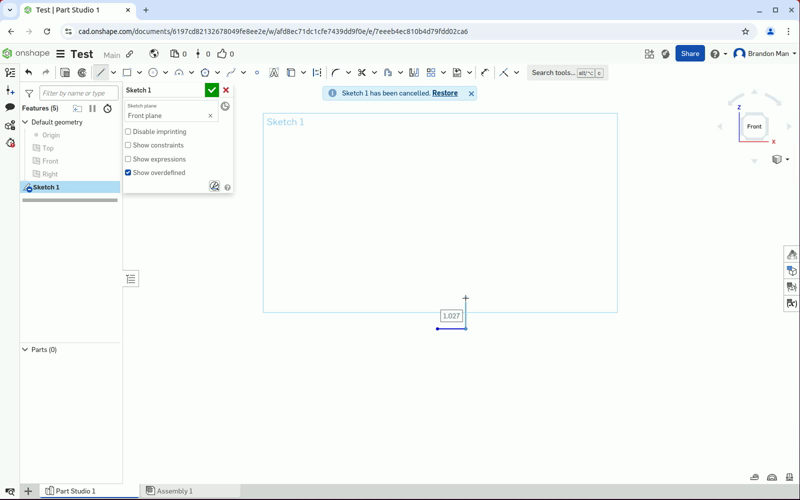
scroll(6)
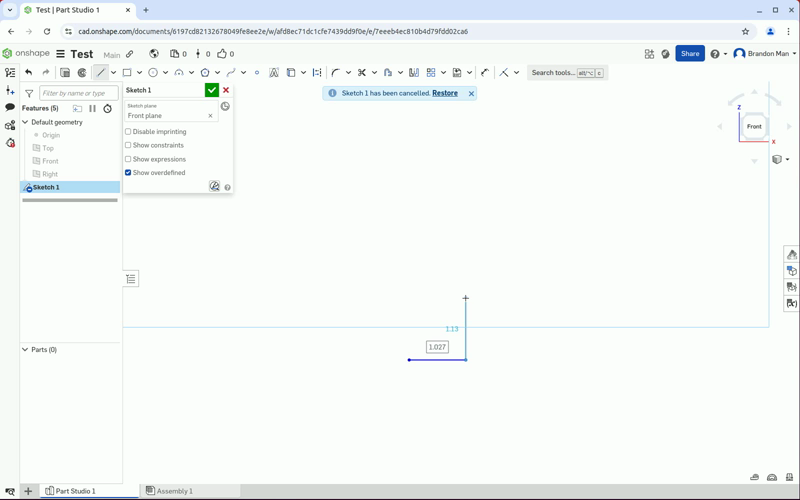
click(465, 297)
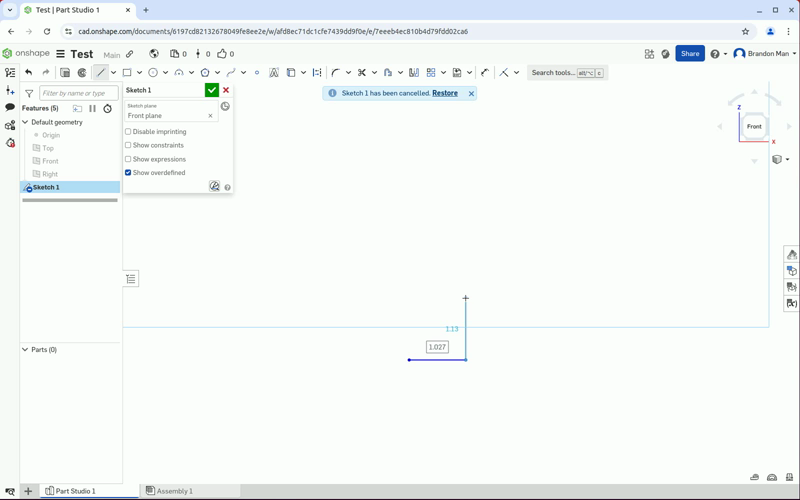
scroll(-6)
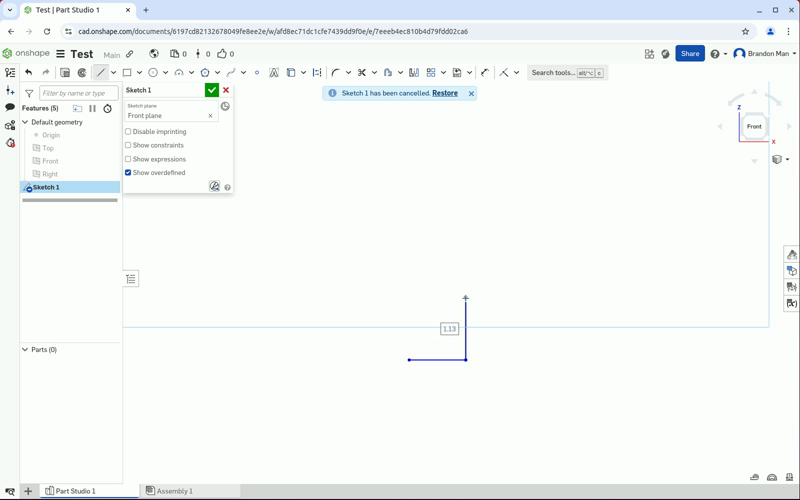
scroll(-6)
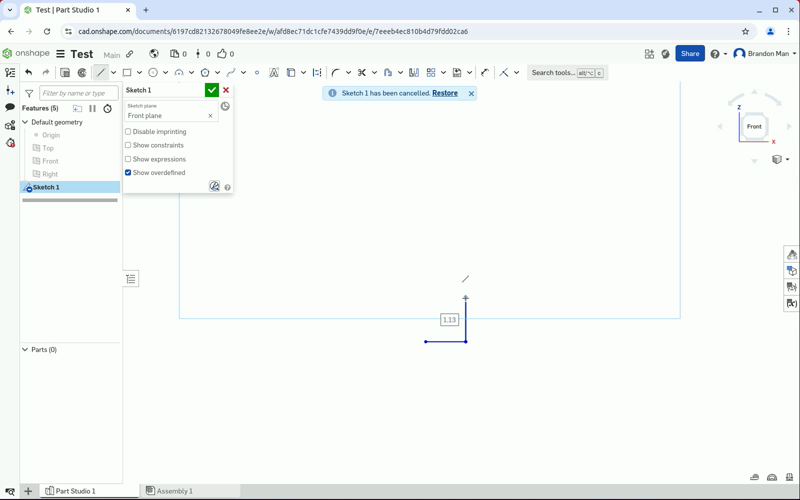
scroll(-6)
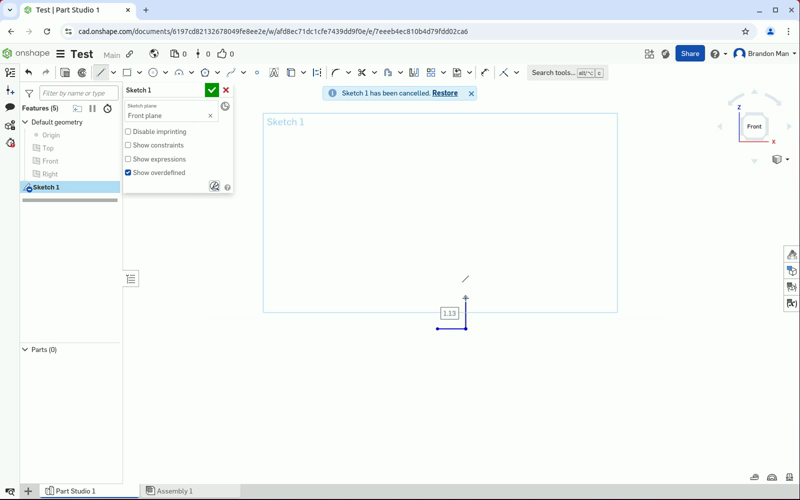
scroll(-6)
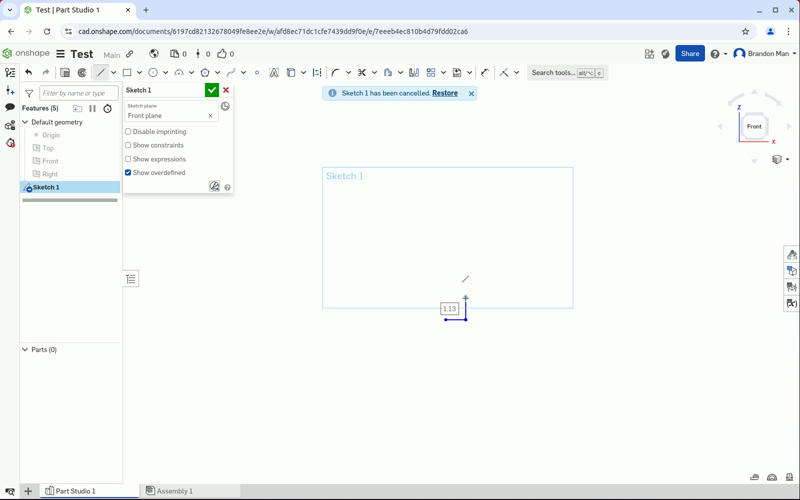
scroll(-6)
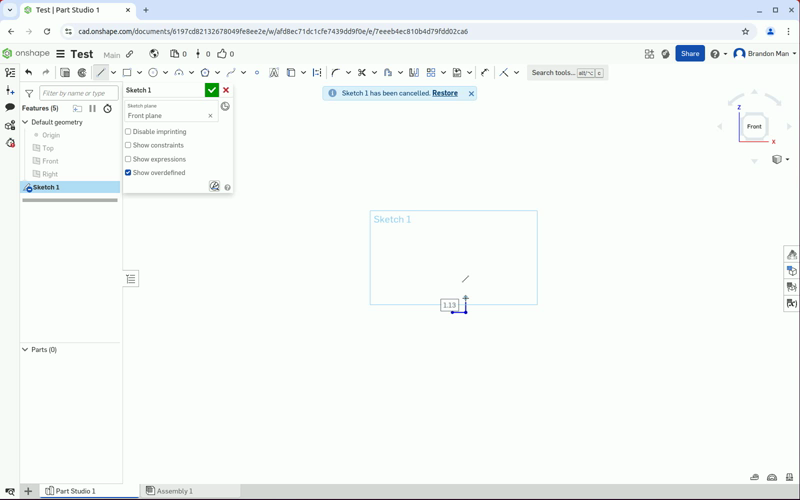
scroll(-6)
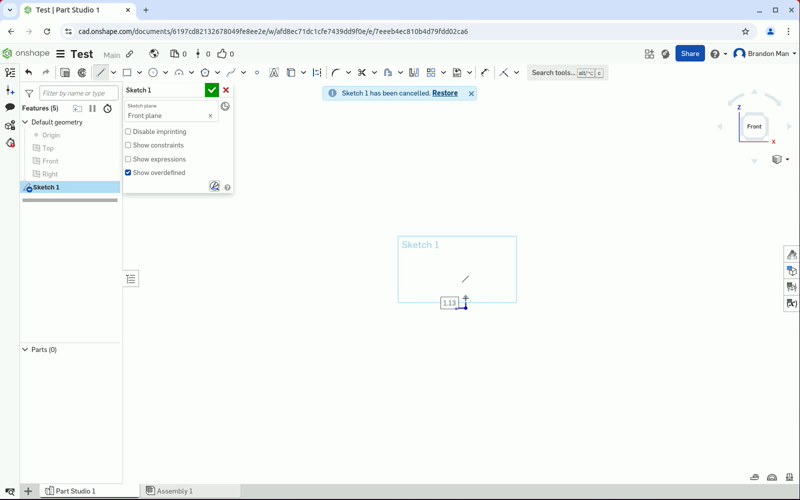
scroll(-6)
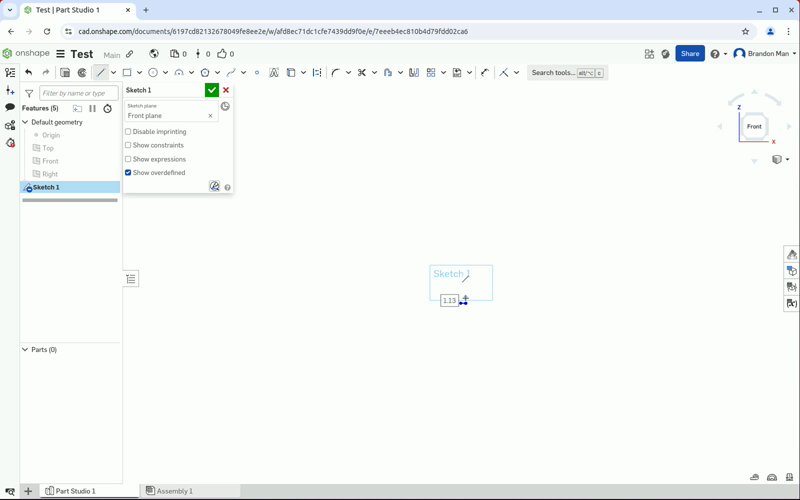
key_up(shift)
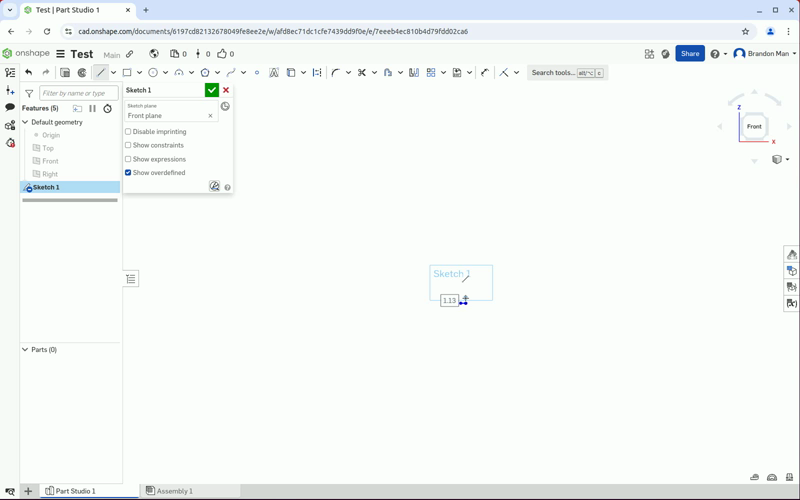
key_down(shift)
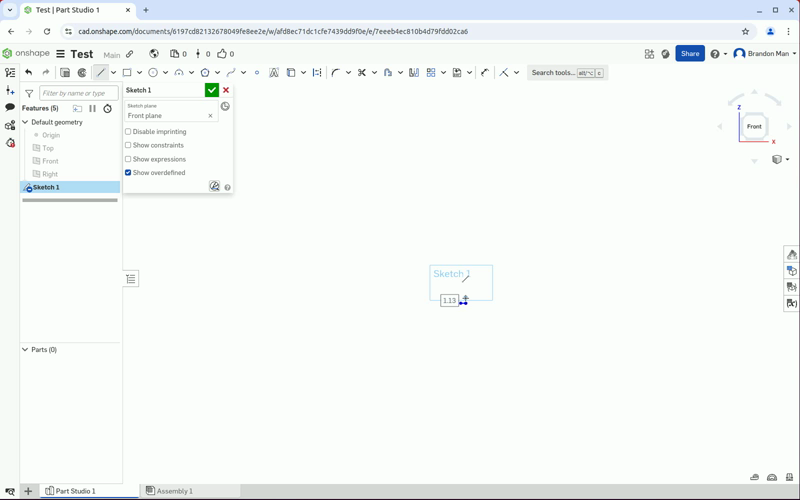
mouse_move(495, 297)
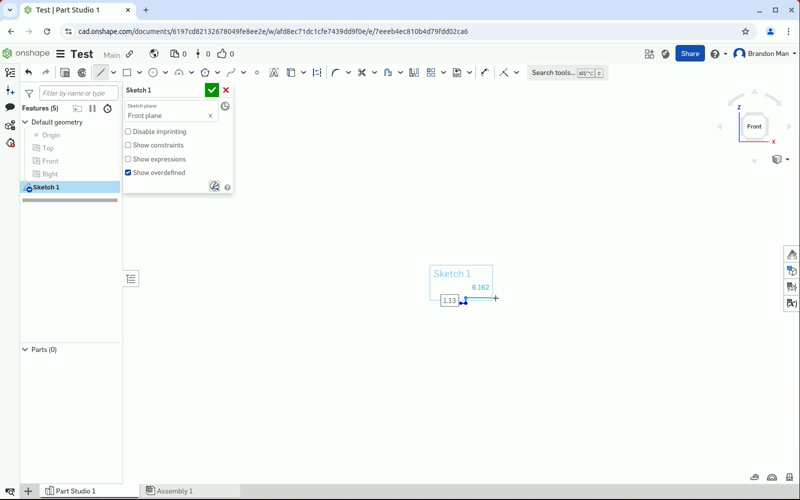
mouse_move(465, 294)
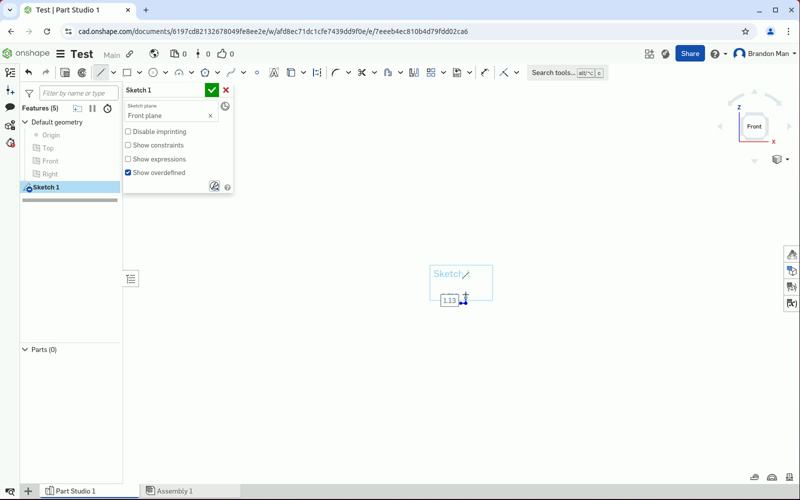
scroll(6)
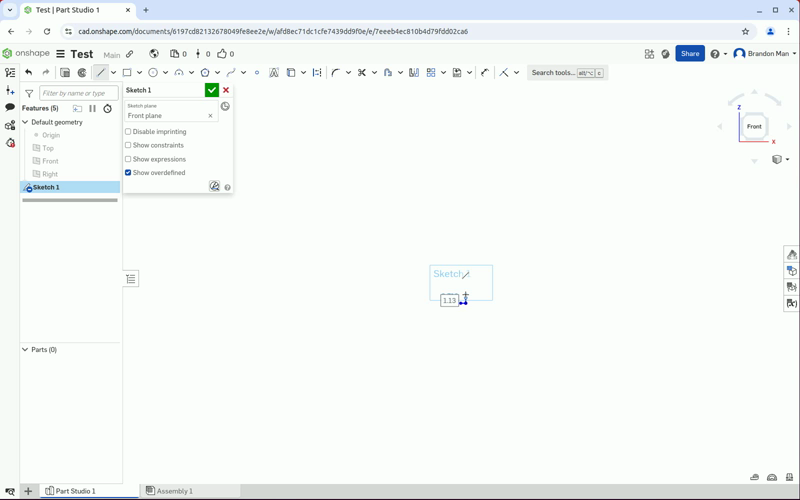
scroll(6)
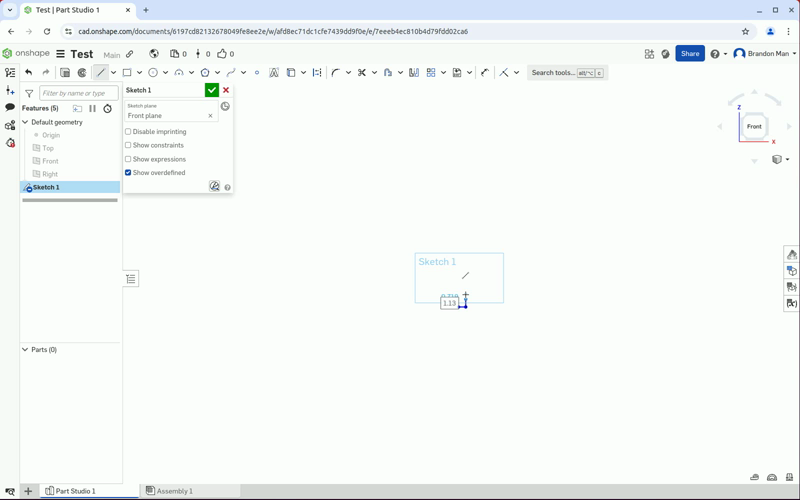
scroll(6)
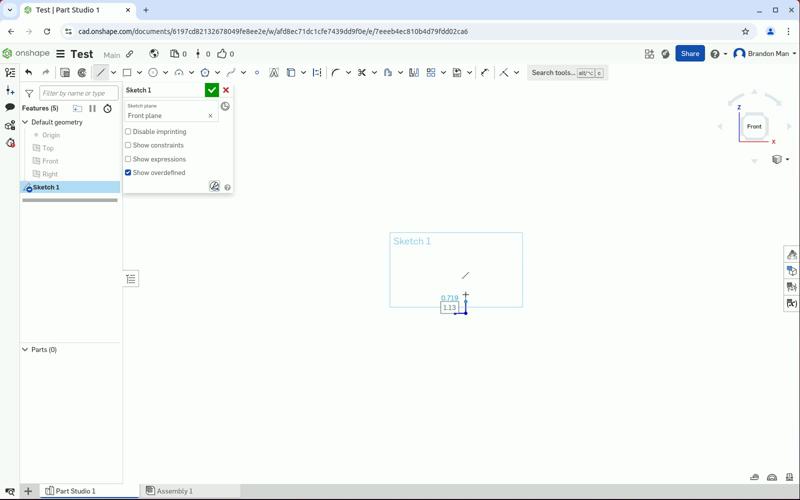
scroll(6)
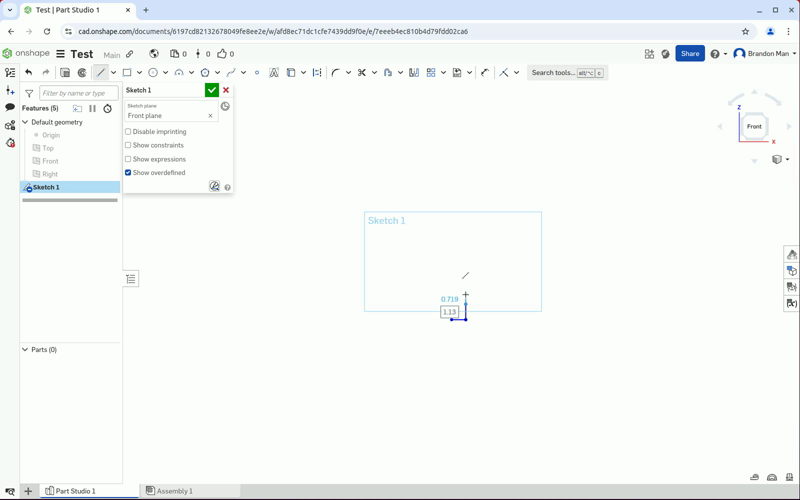
scroll(6)
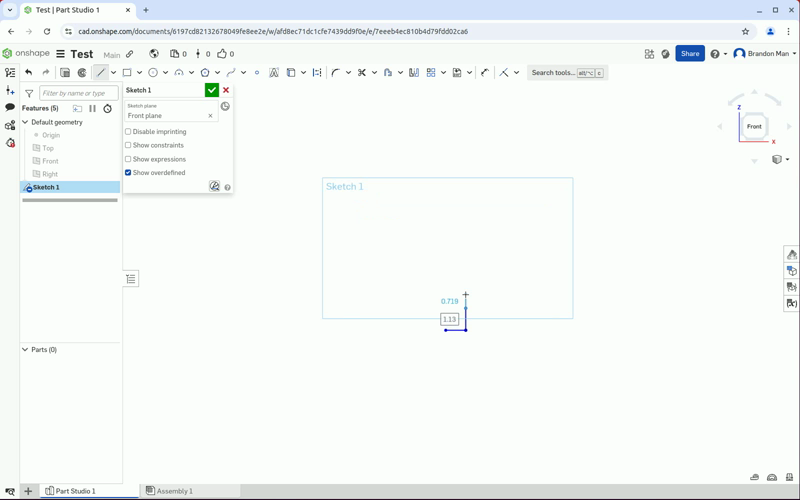
scroll(6)
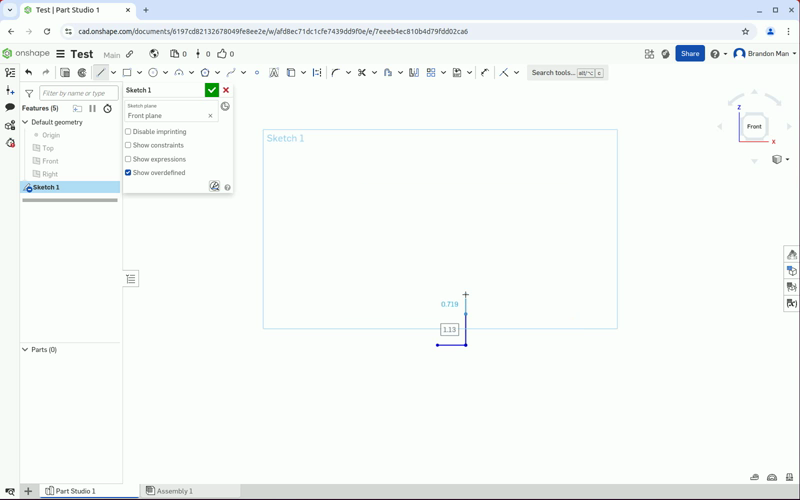
scroll(6)
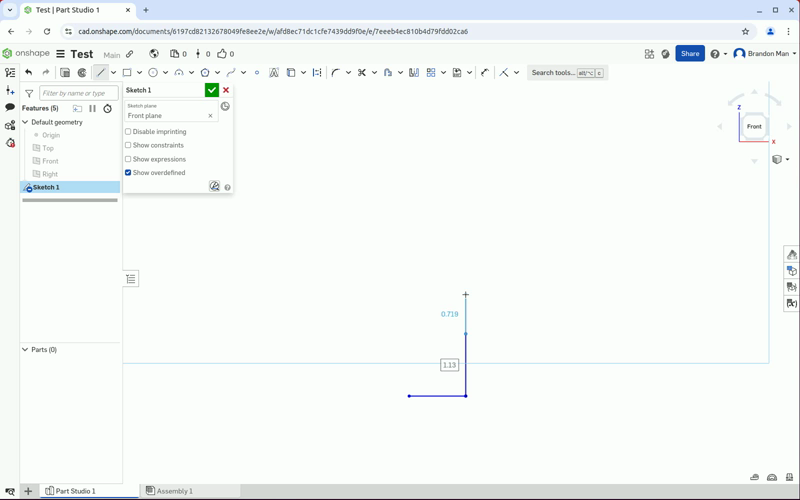
click(465, 294)
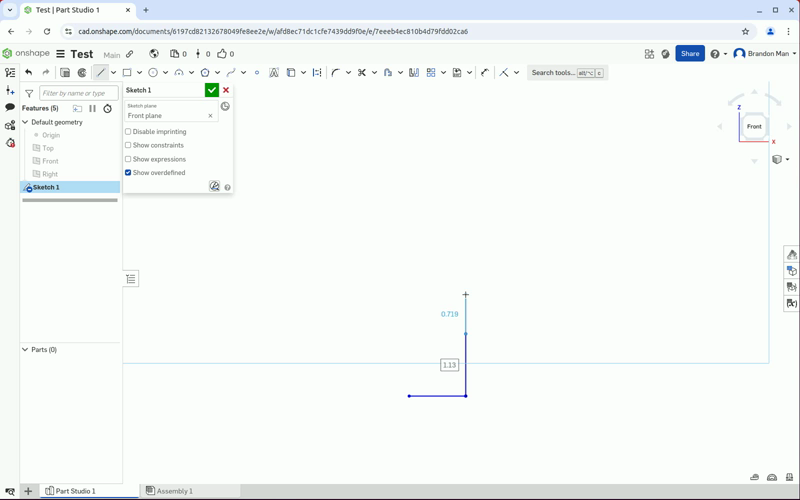
scroll(-6)
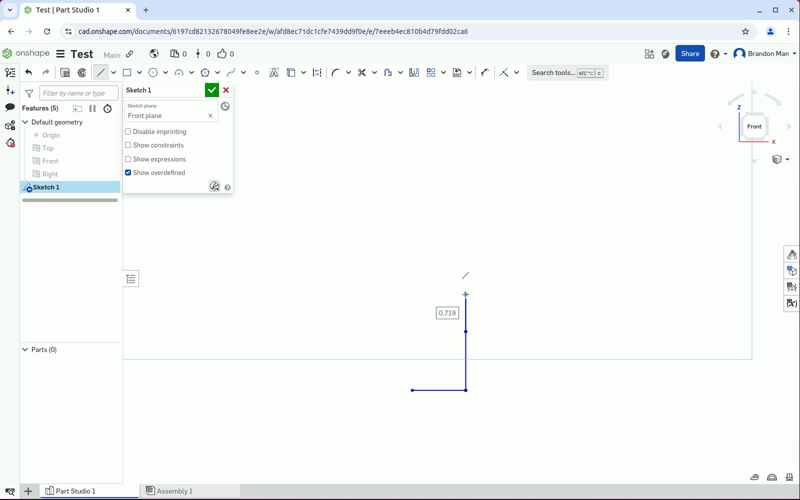
scroll(-6)
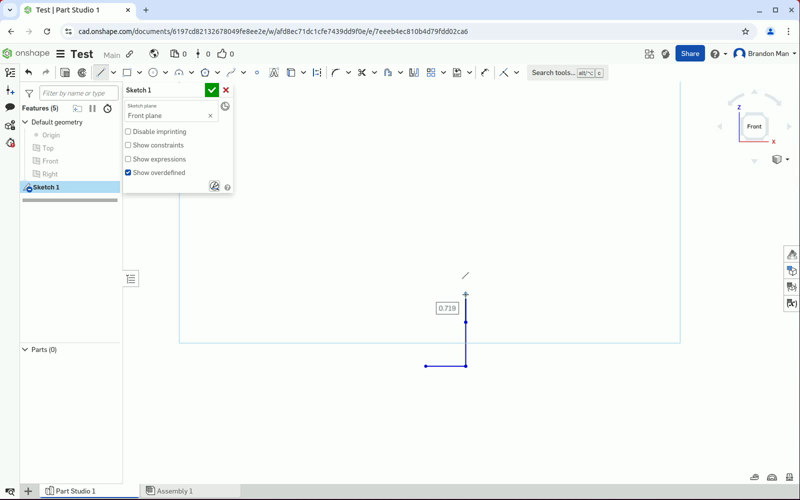
scroll(-6)
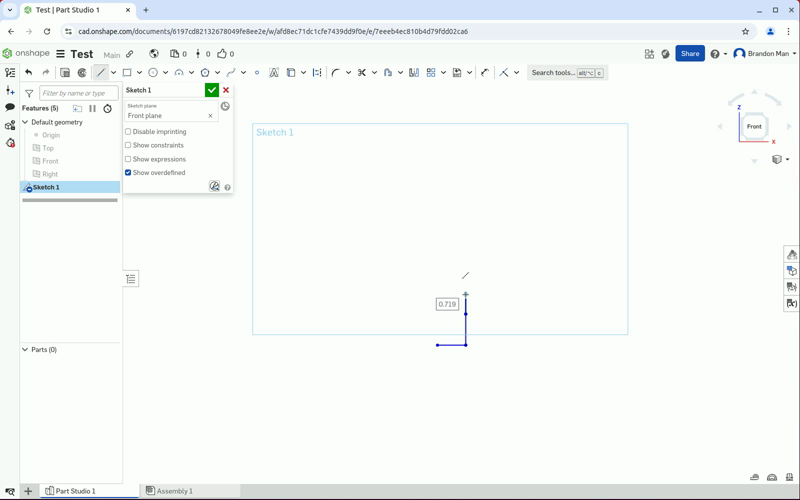
scroll(-6)
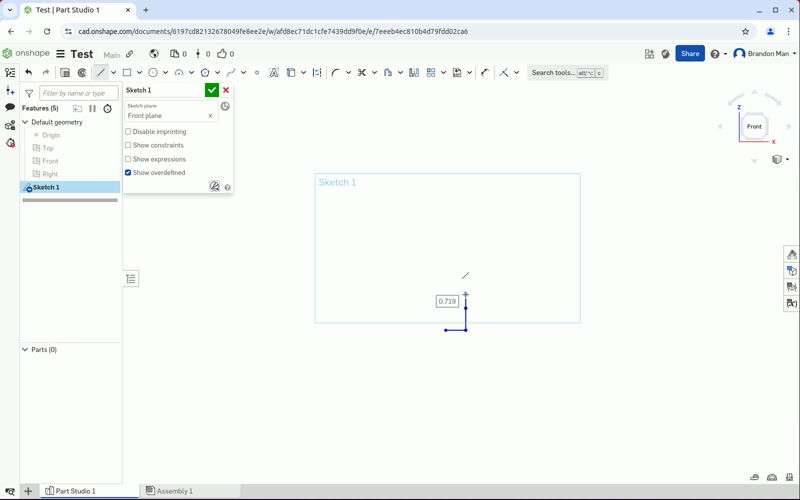
scroll(-6)
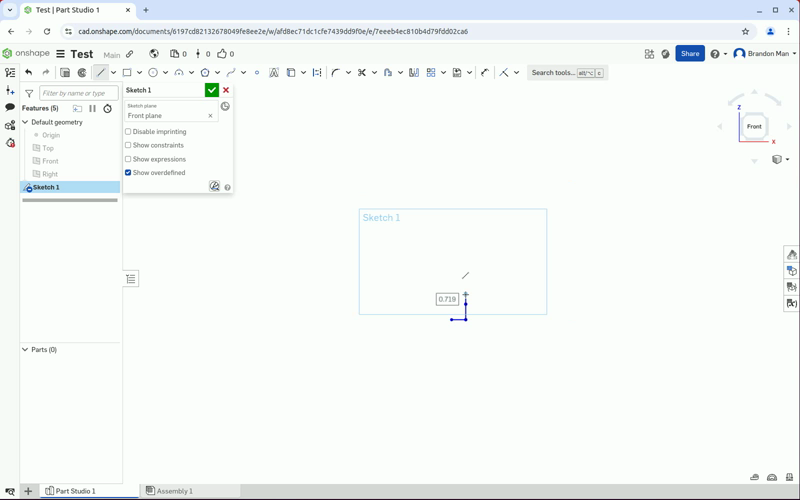
scroll(-6)
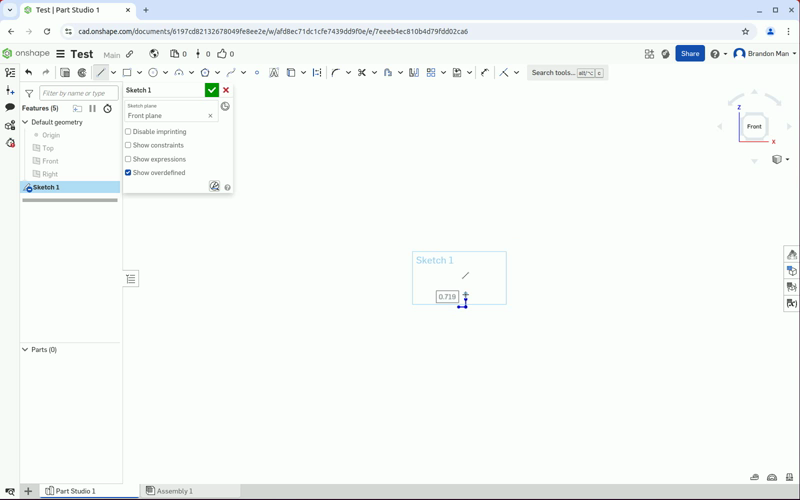
scroll(-6)
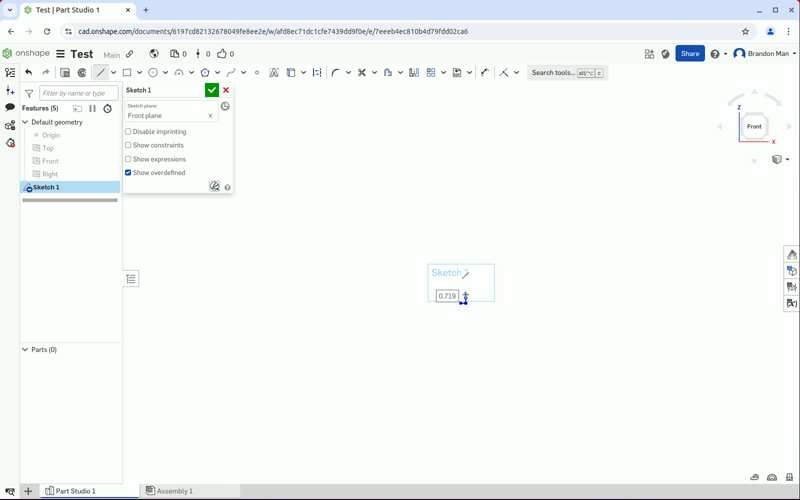
key_up(shift)
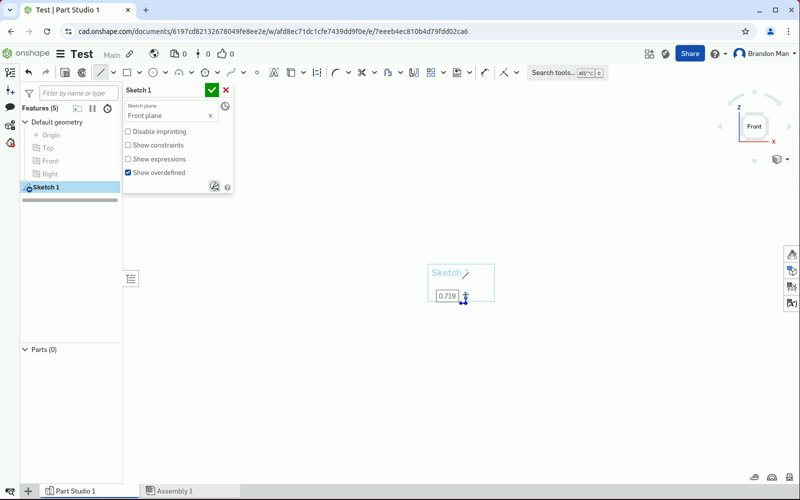
key_down(shift)
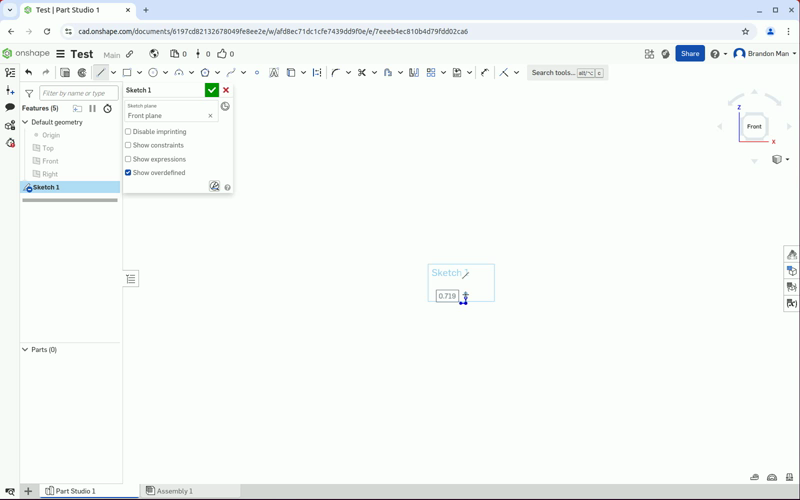
mouse_move(495, 294)
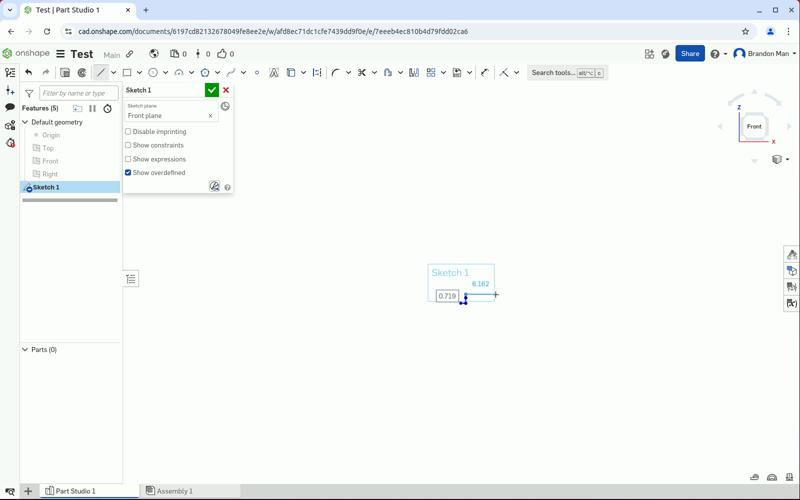
mouse_move(465, 260)
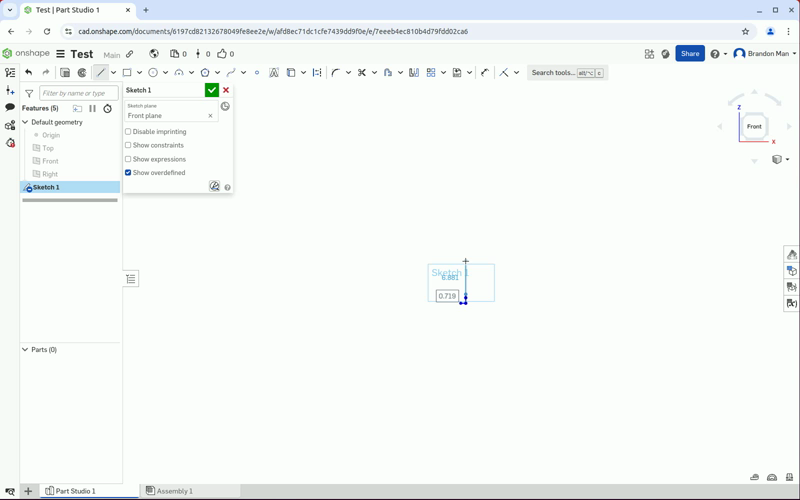
click(465, 260)
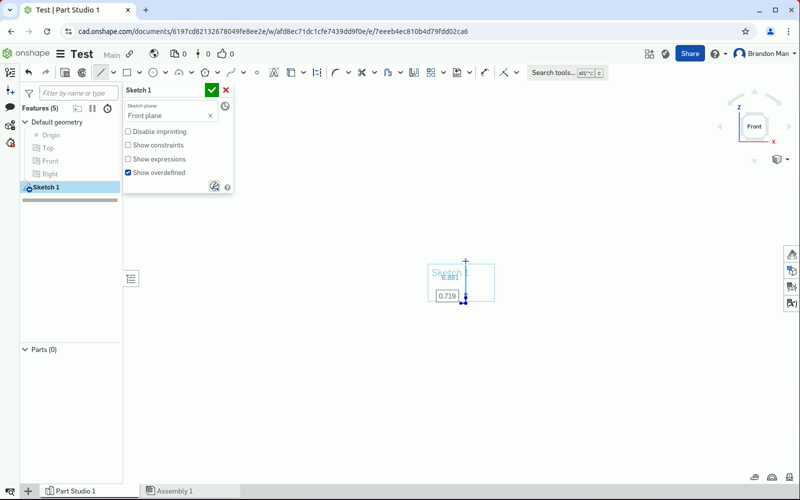
key_up(shift)
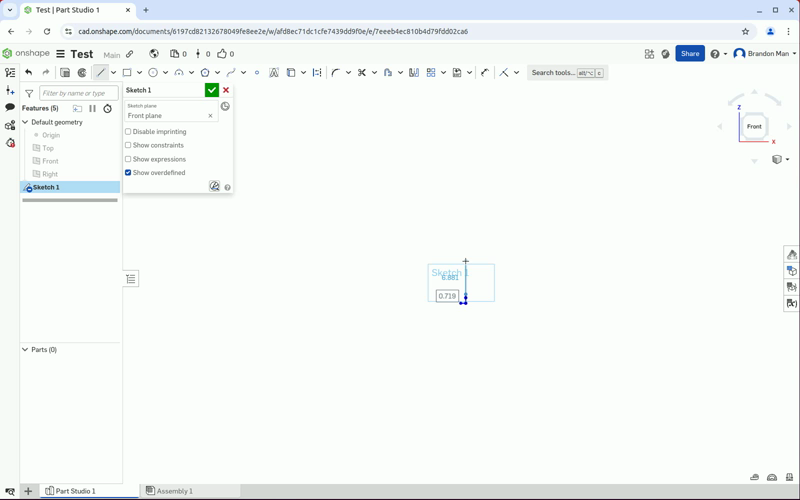
key_down(shift)
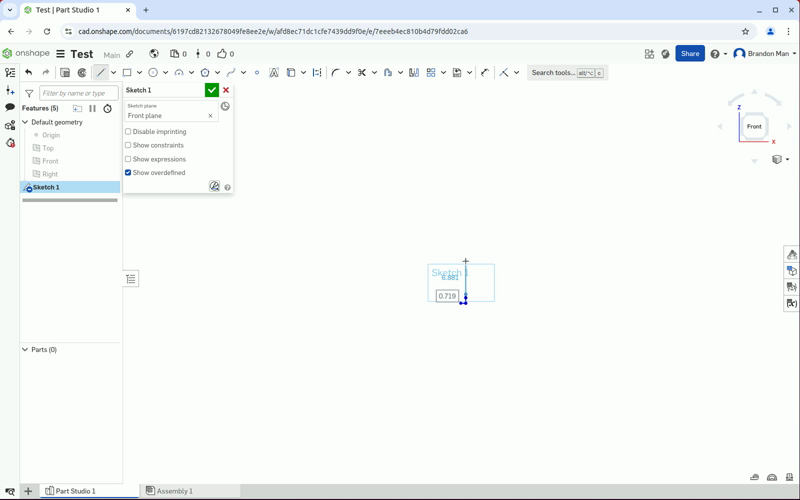
mouse_move(495, 260)
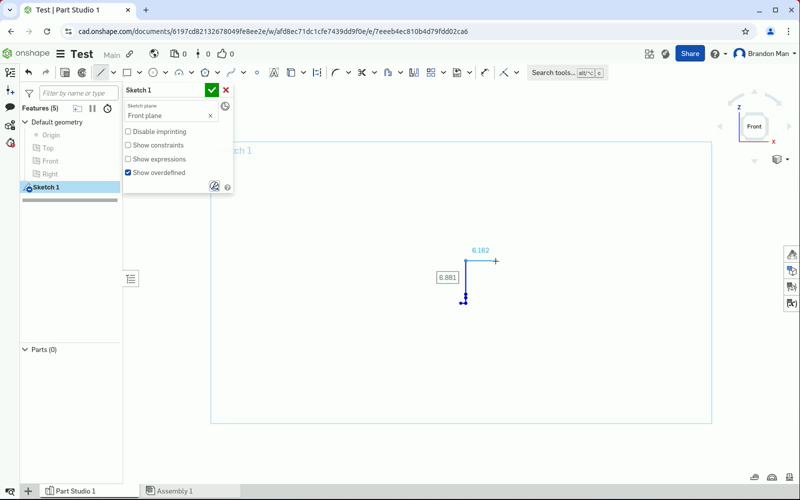
mouse_move(465, 255)
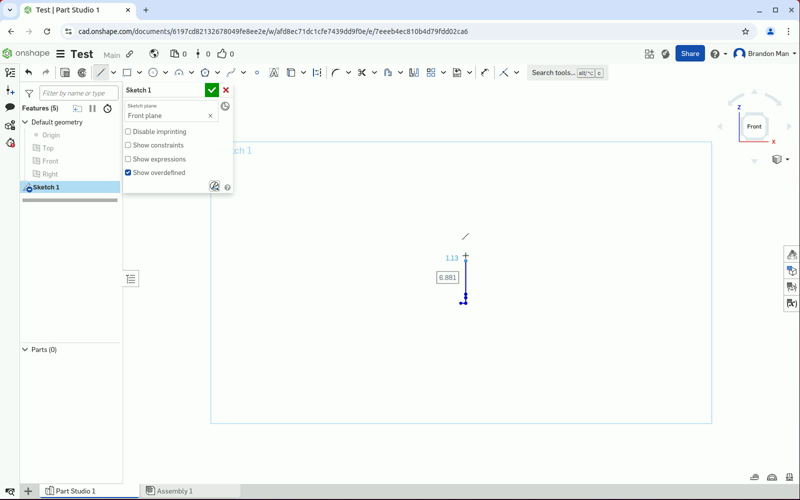
scroll(6)
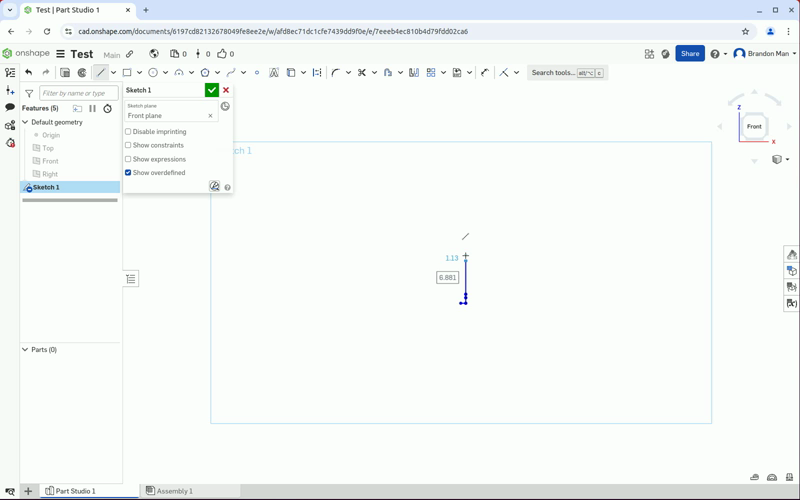
scroll(6)
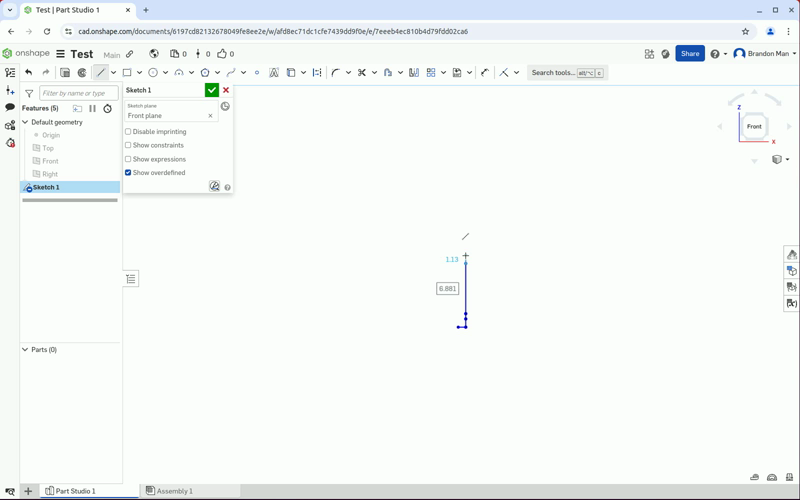
scroll(6)
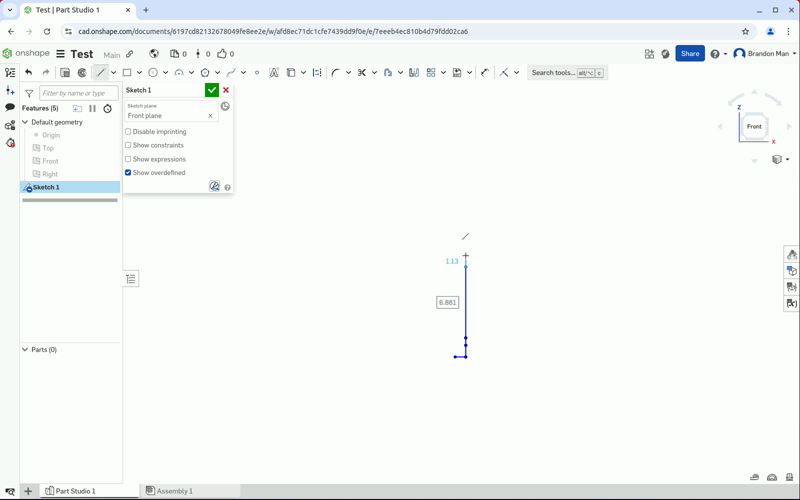
scroll(6)
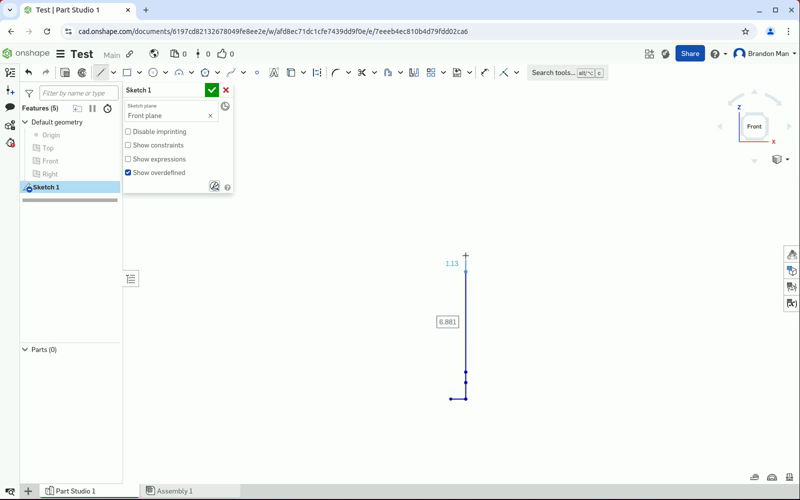
scroll(6)
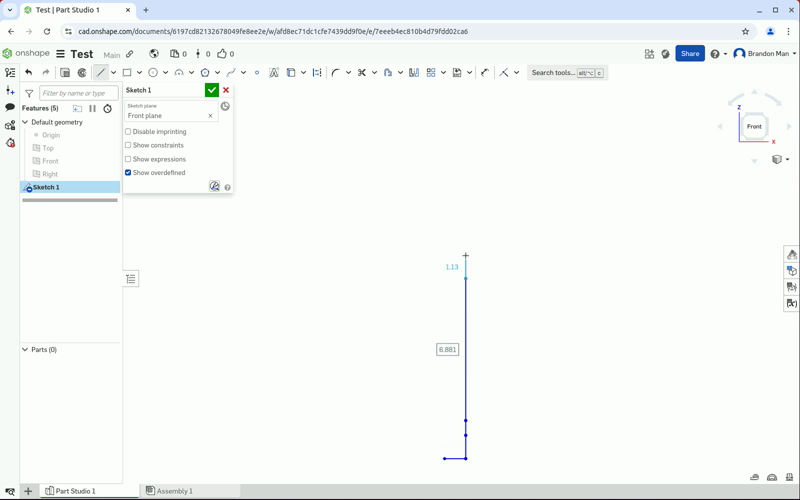
scroll(6)
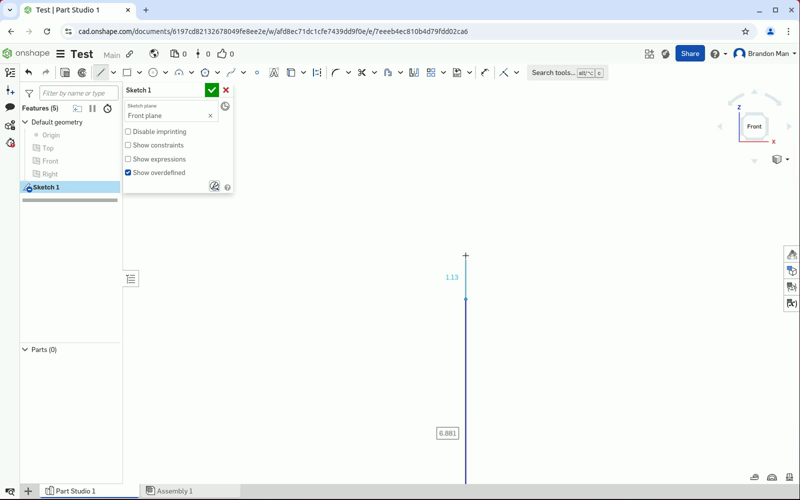
scroll(6)
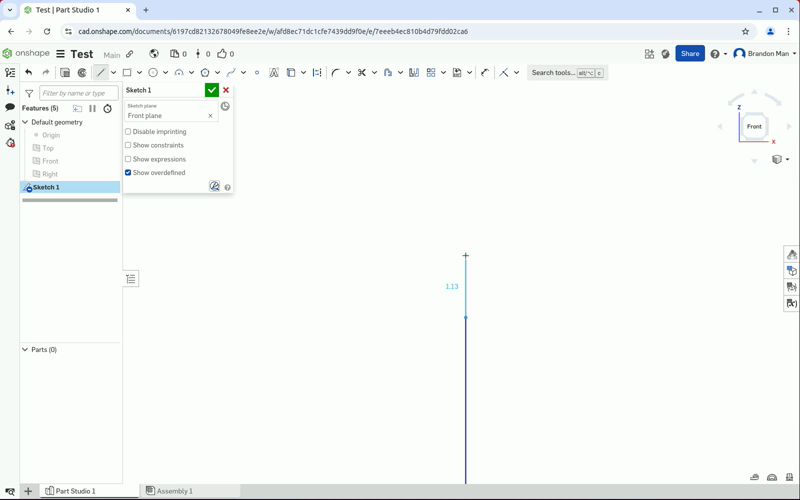
click(465, 255)
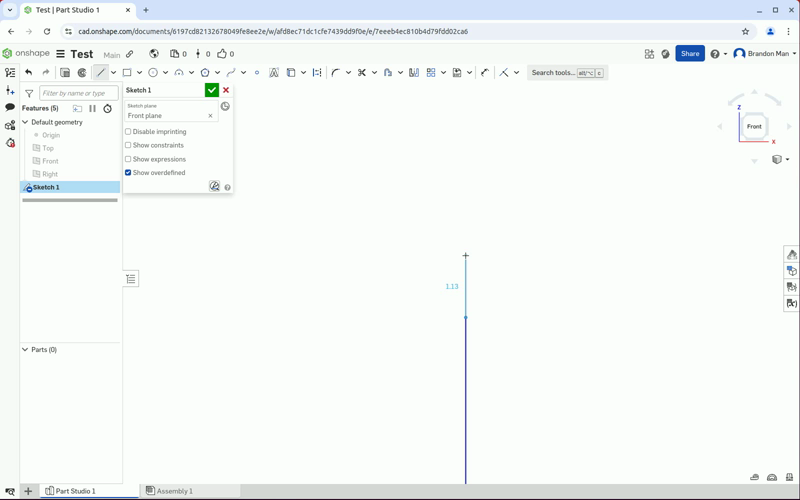
scroll(-6)
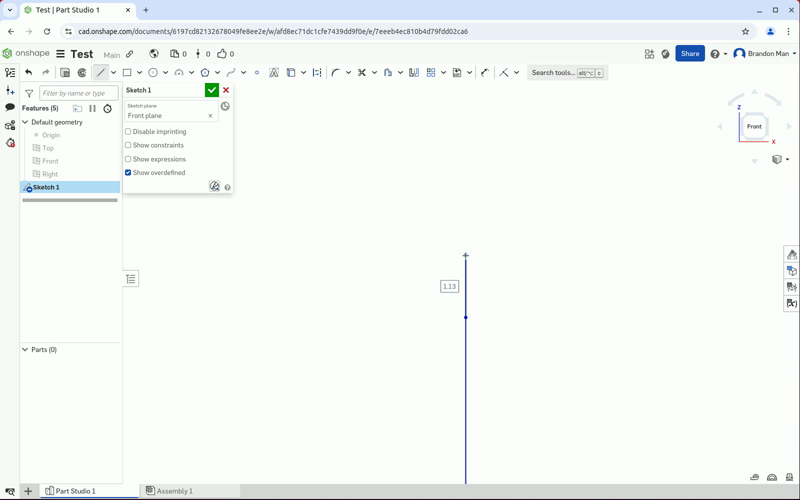
scroll(-6)
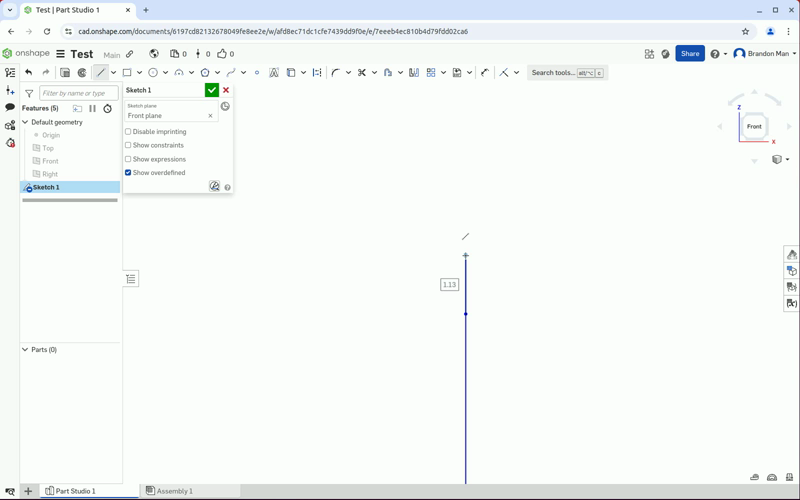
scroll(-6)
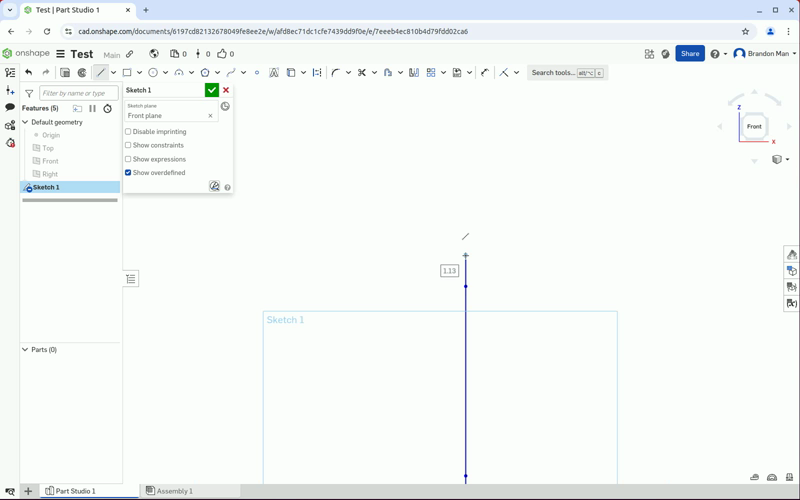
scroll(-6)
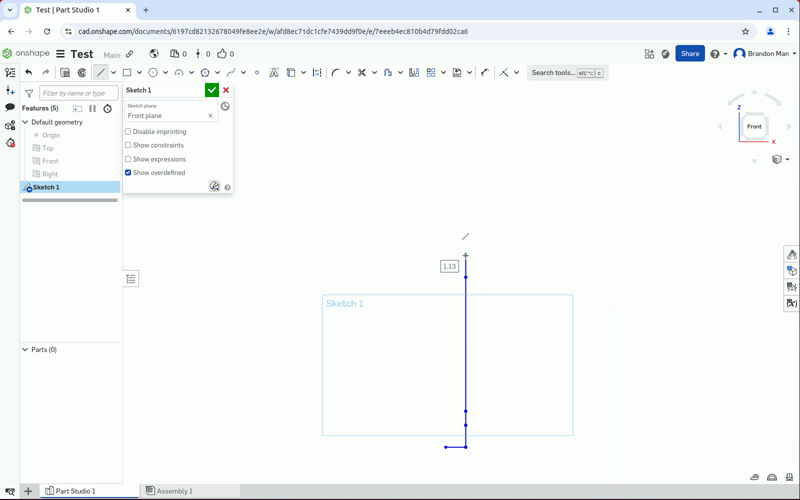
scroll(-6)
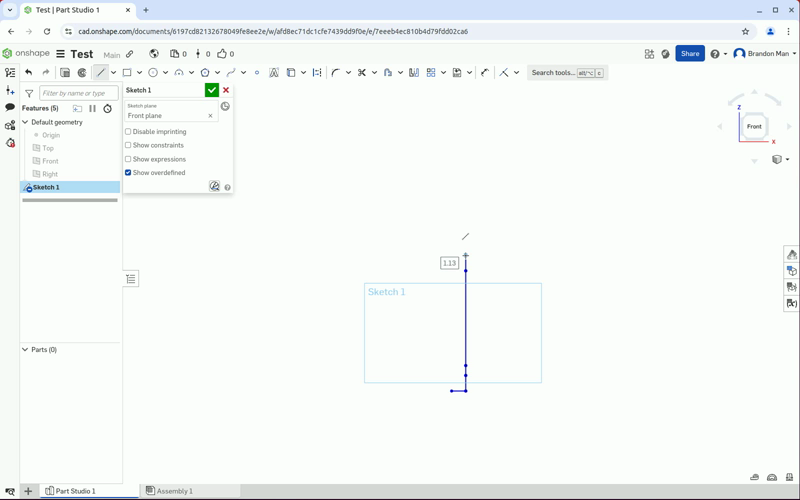
scroll(-6)
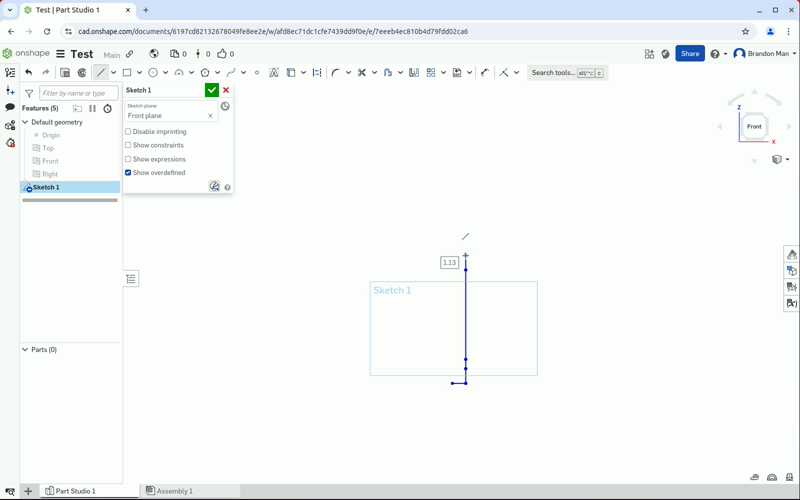
scroll(-6)
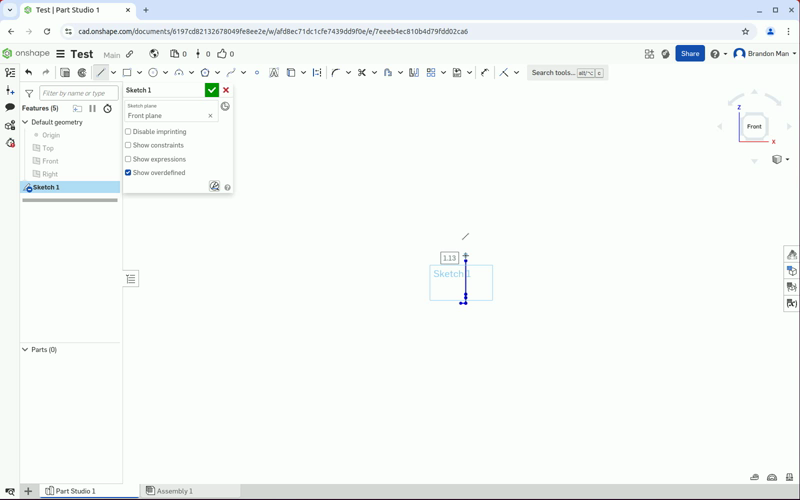
key_up(shift)
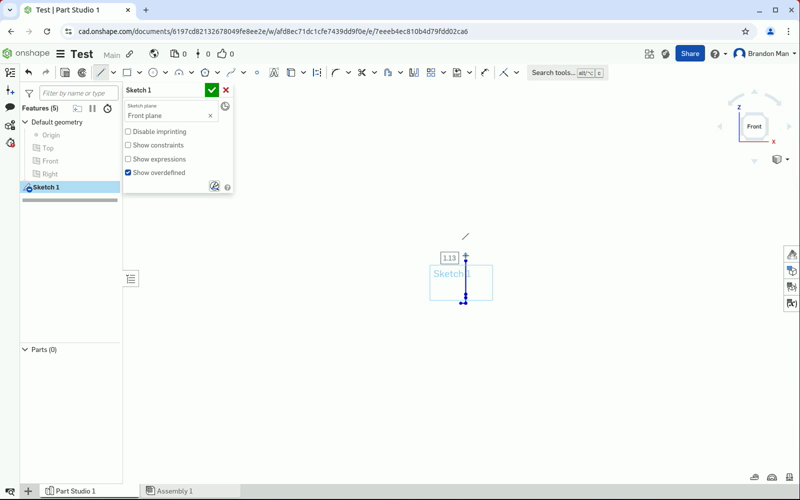
key_down(shift)
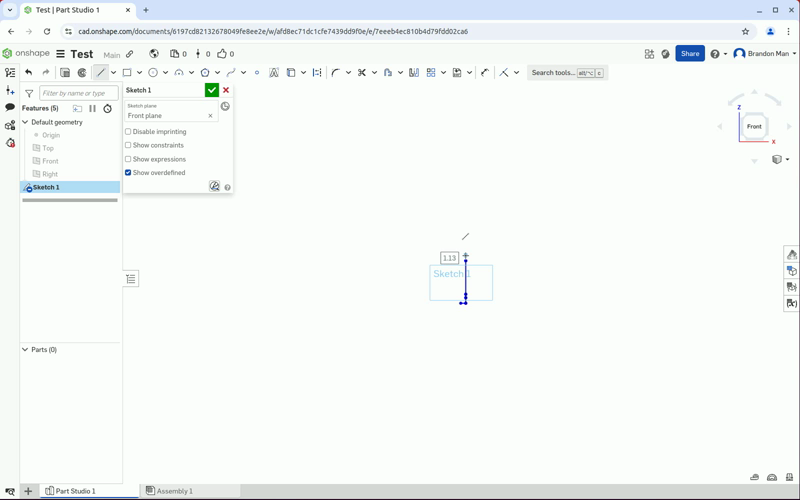
mouse_move(495, 255)
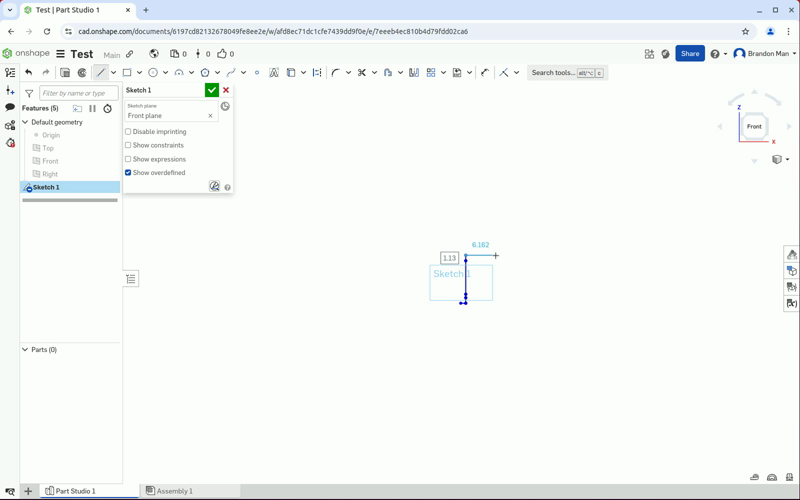
mouse_move(465, 223)
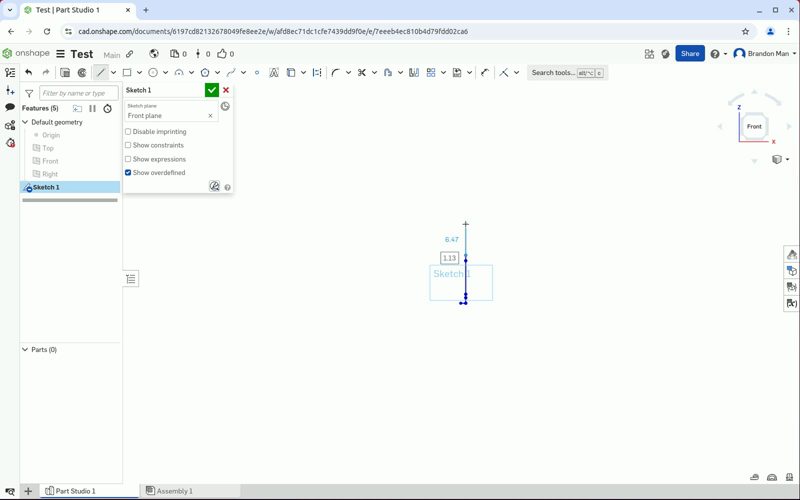
click(465, 223)
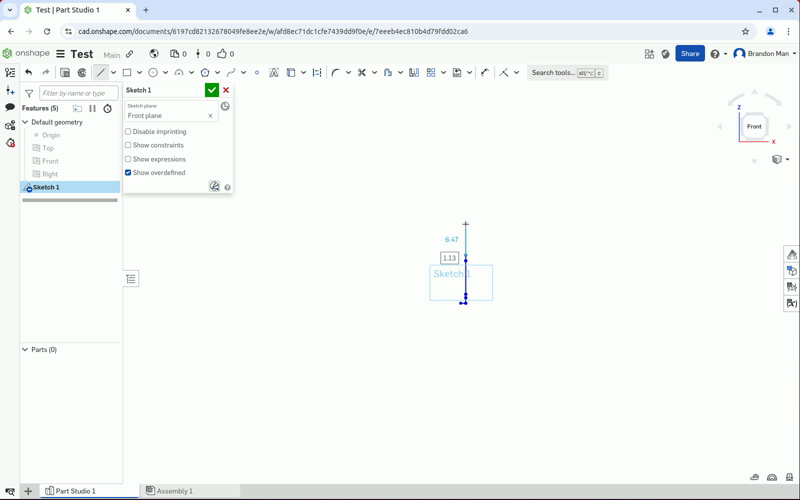
key_up(shift)
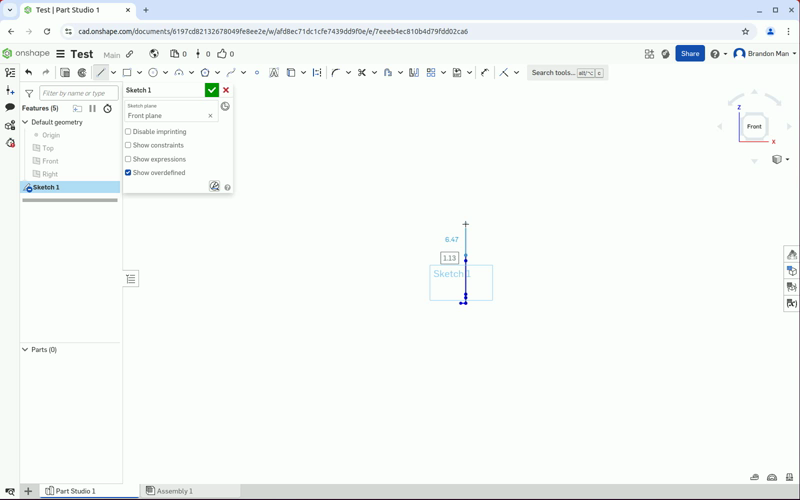
key_down(shift)
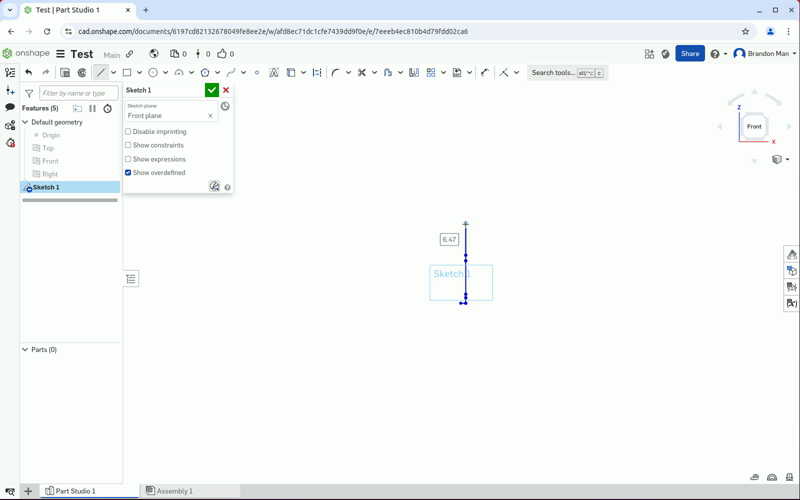
mouse_move(495, 223)
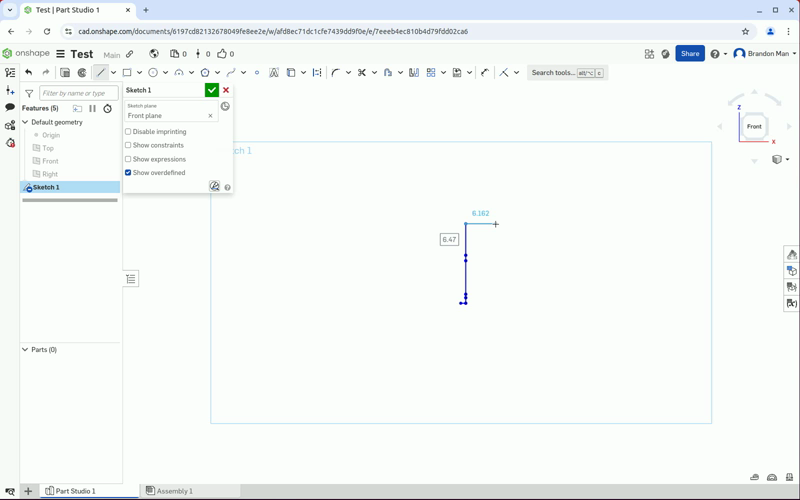
mouse_move(465, 218)
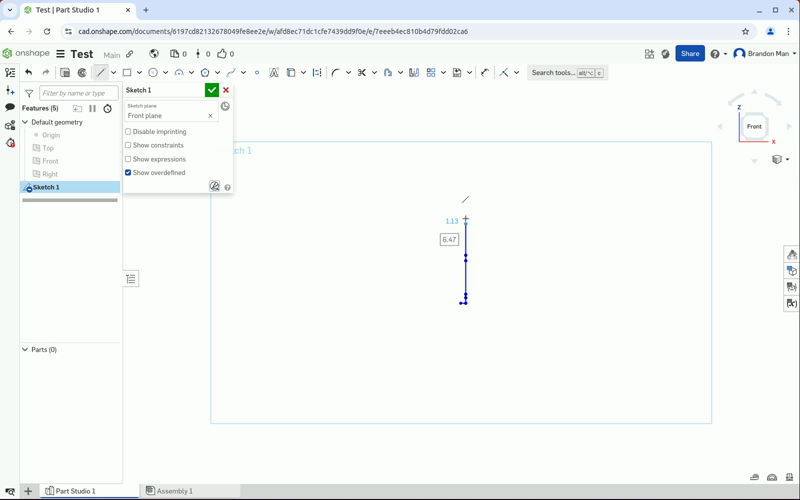
scroll(6)
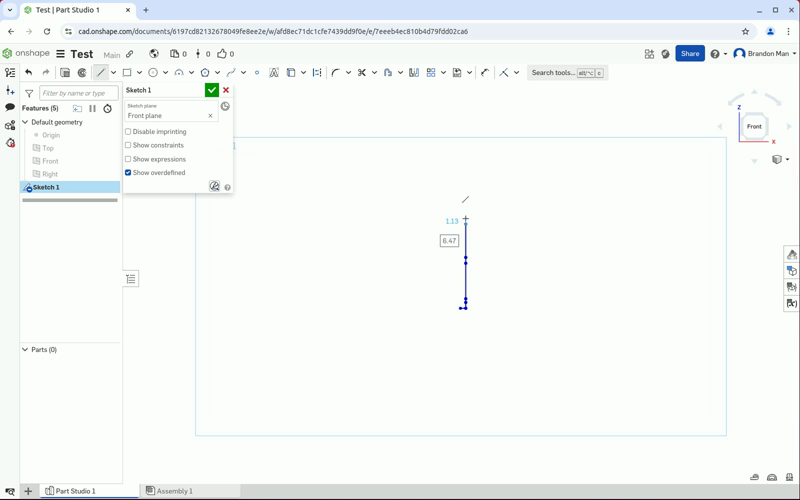
scroll(6)
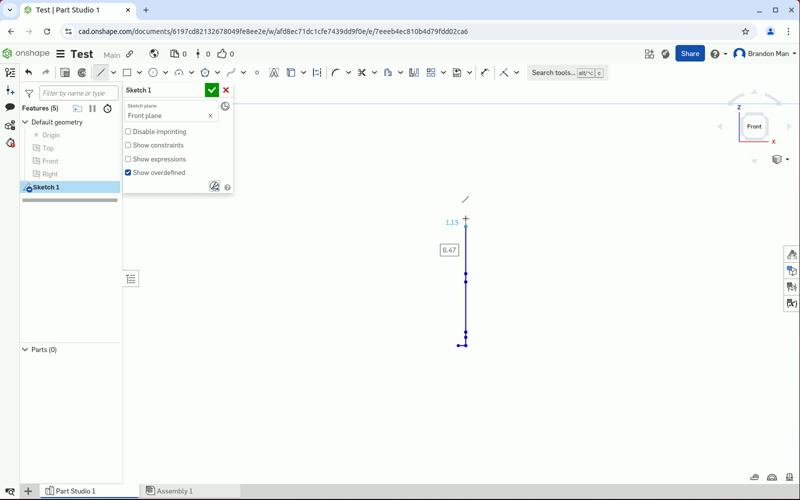
scroll(6)
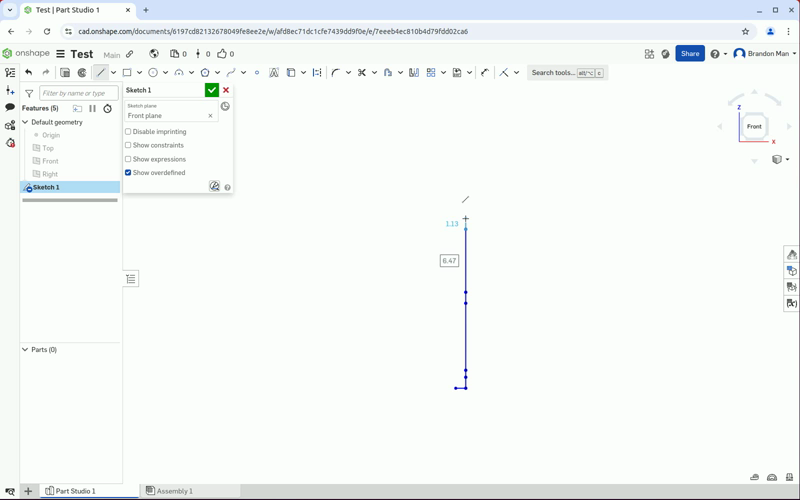
scroll(6)
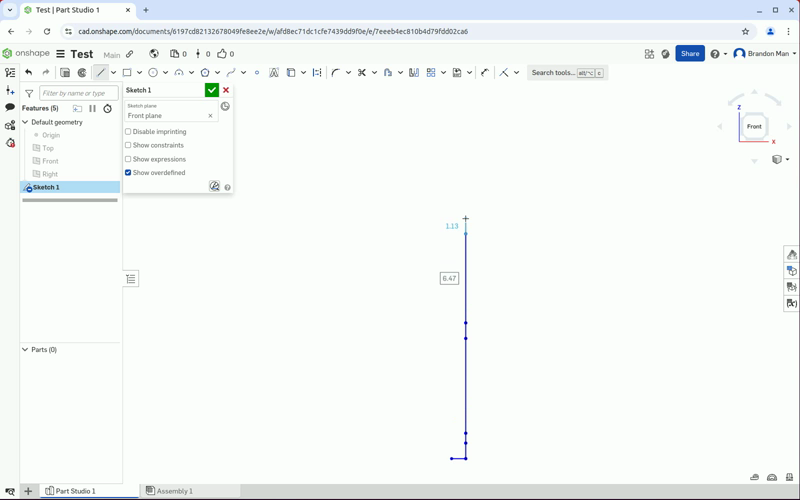
scroll(6)
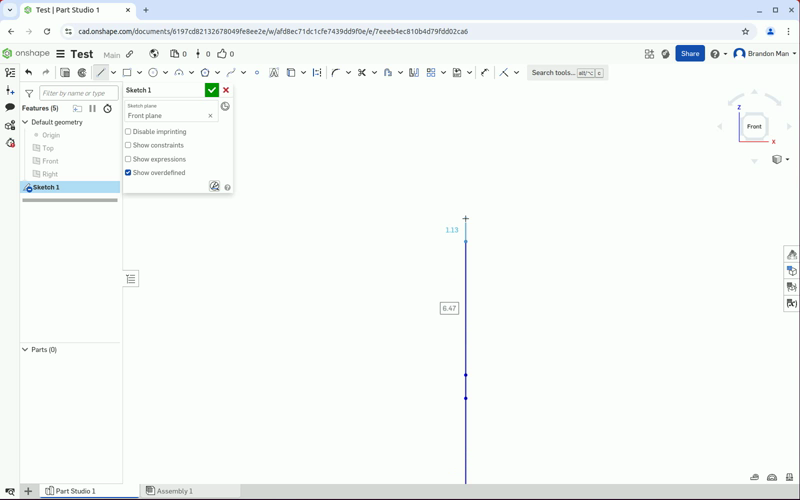
scroll(6)
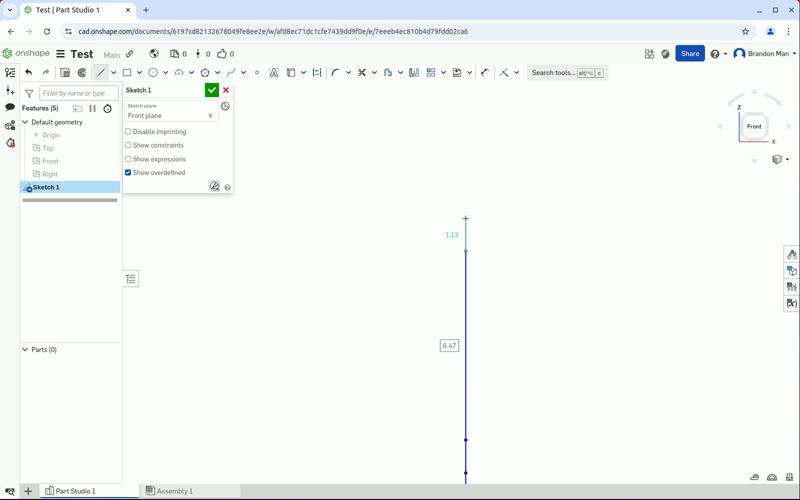
scroll(6)
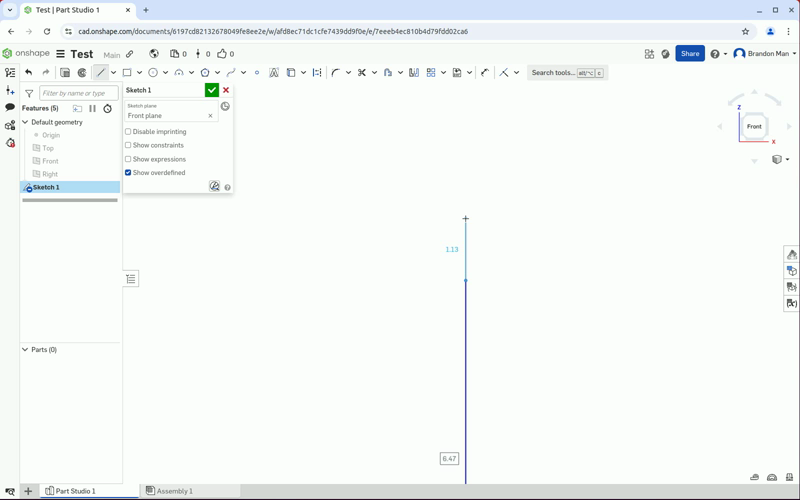
click(465, 218)
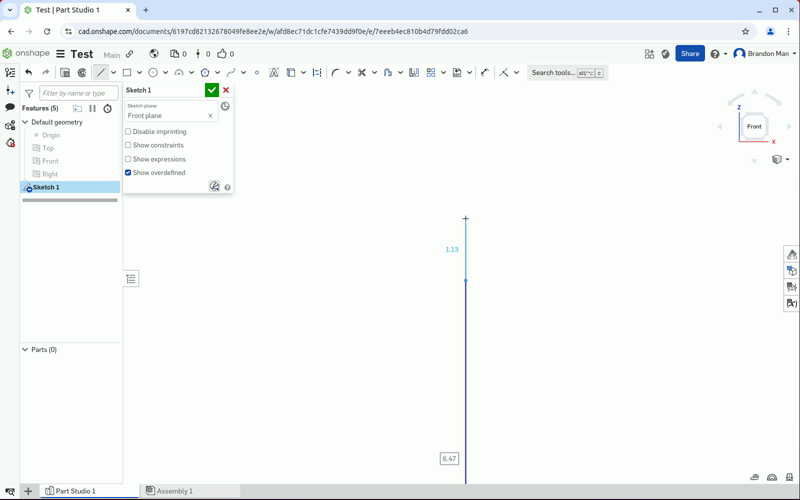
scroll(-6)
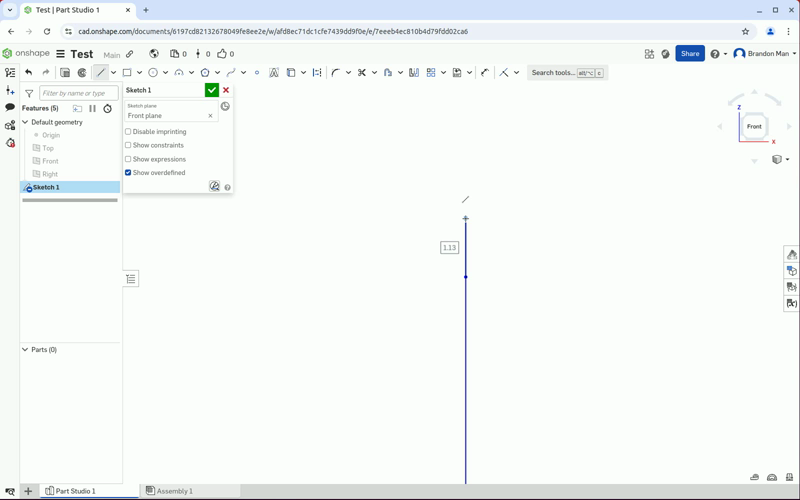
scroll(-6)
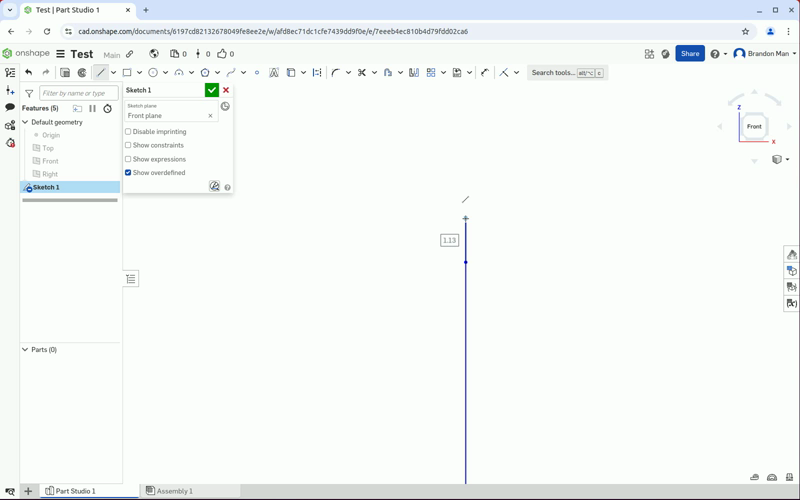
scroll(-6)
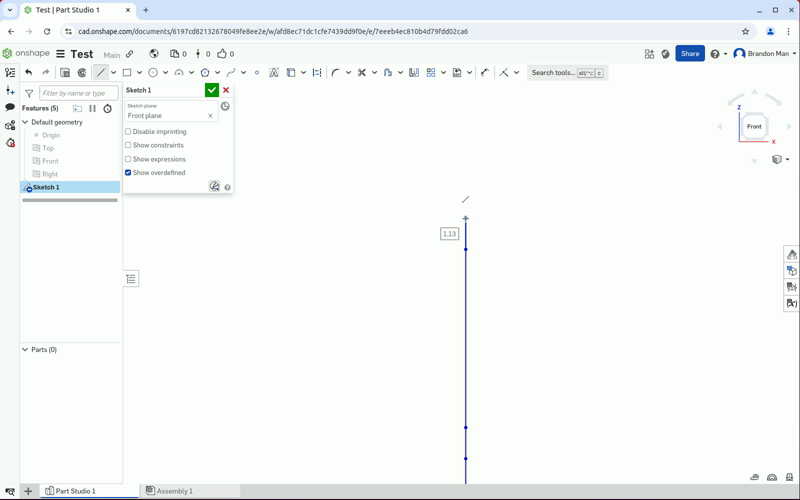
scroll(-6)
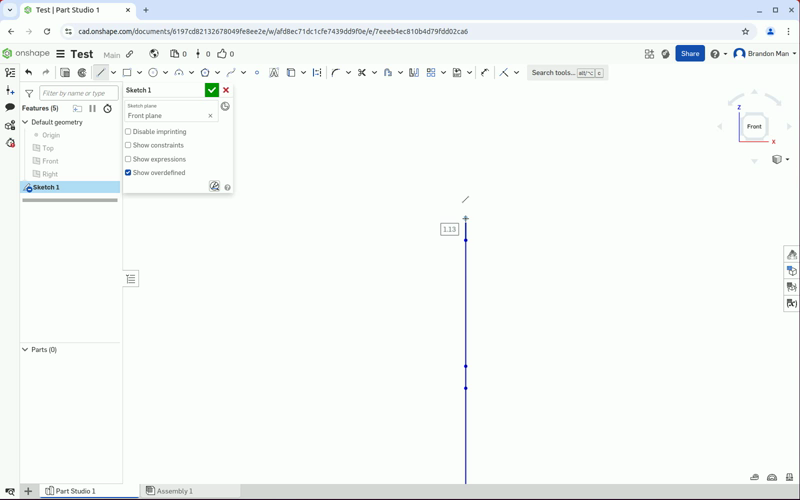
scroll(-6)
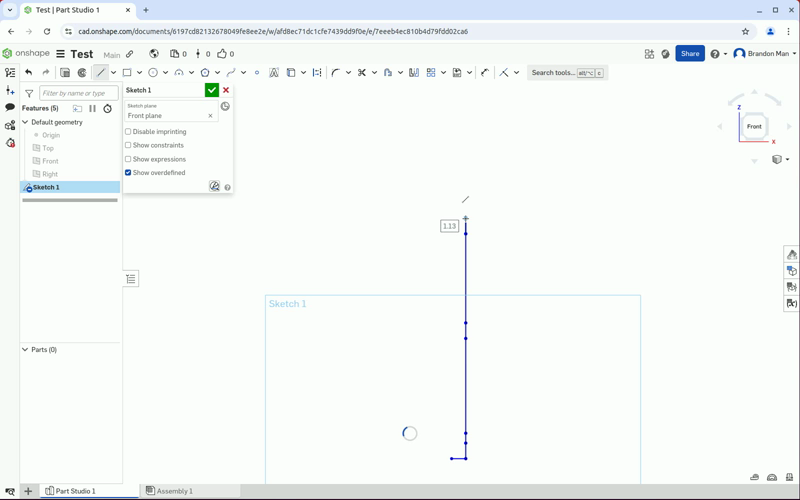
scroll(-6)
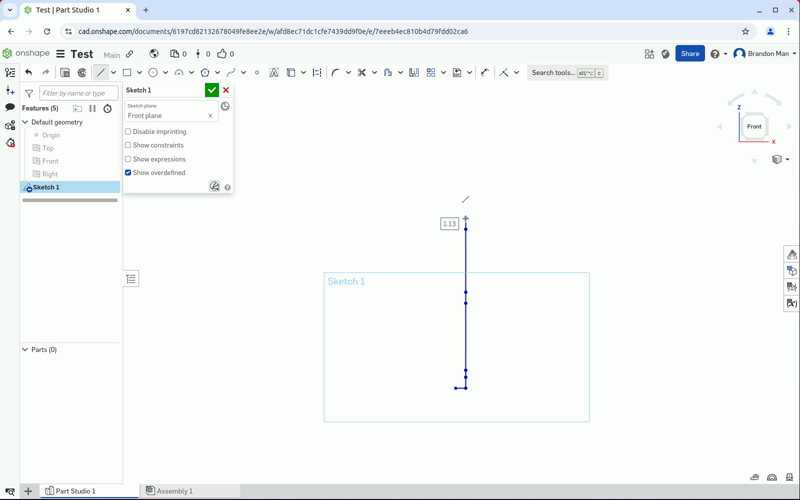
scroll(-6)
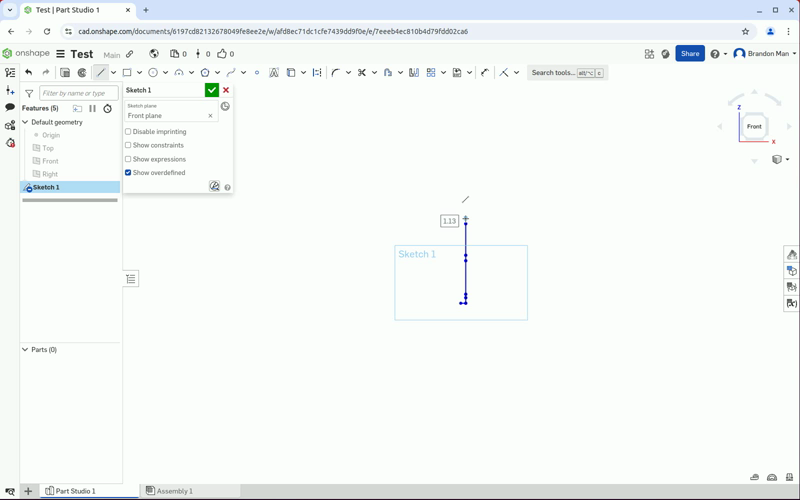
key_up(shift)
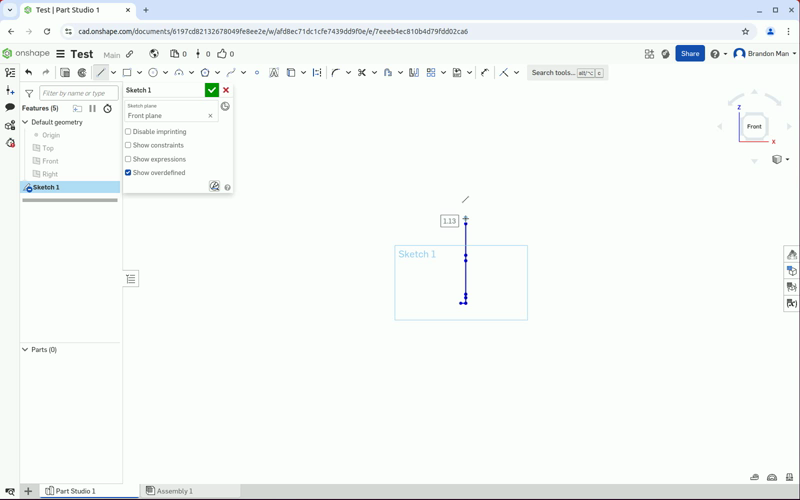
key_down(shift)
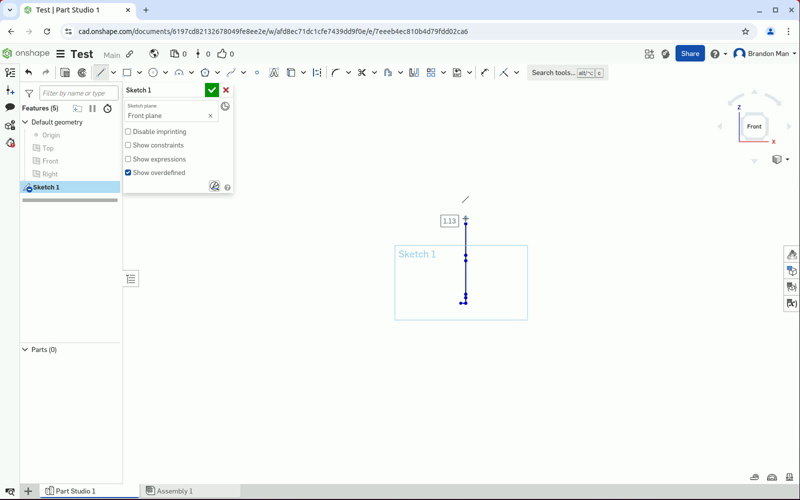
mouse_move(495, 218)
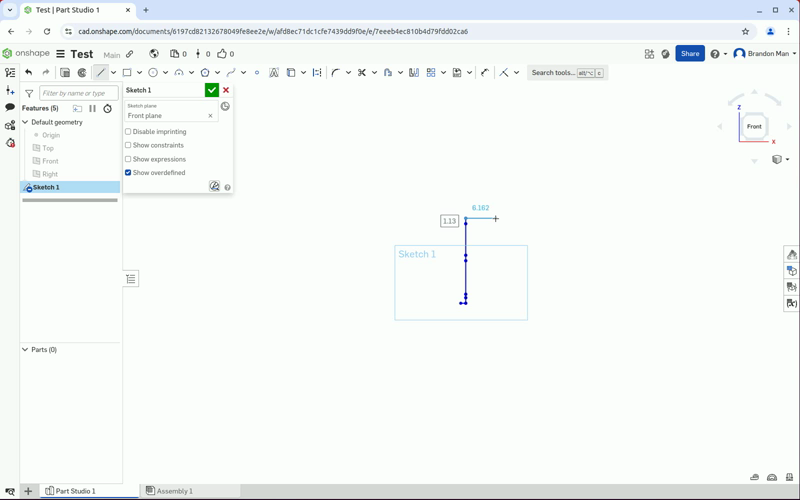
mouse_move(465, 186)
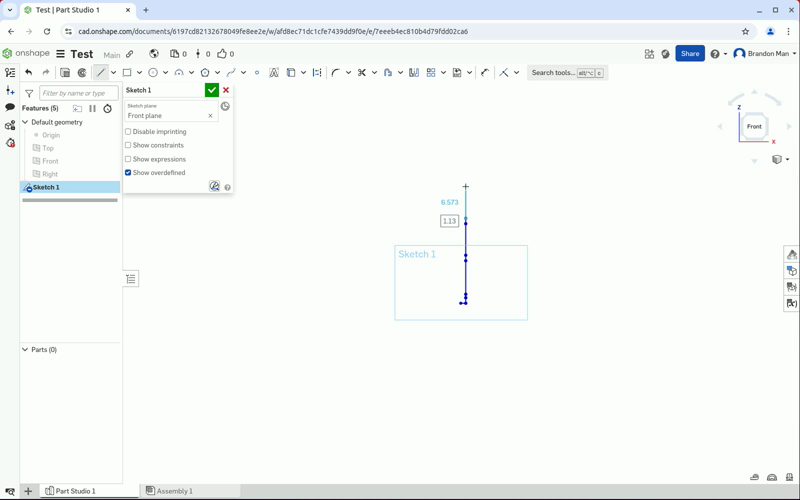
click(465, 186)
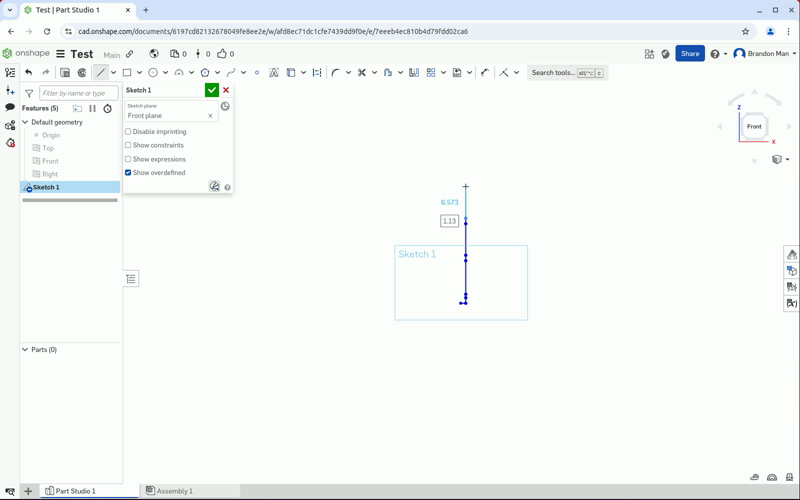
key_up(shift)
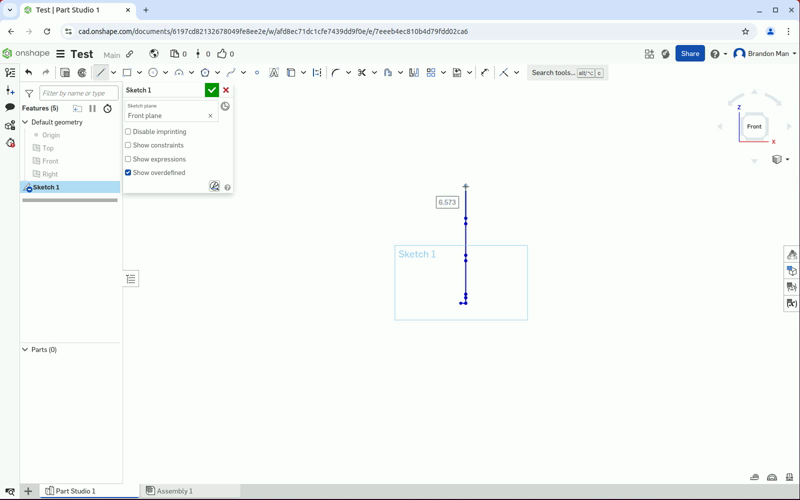
key_down(shift)
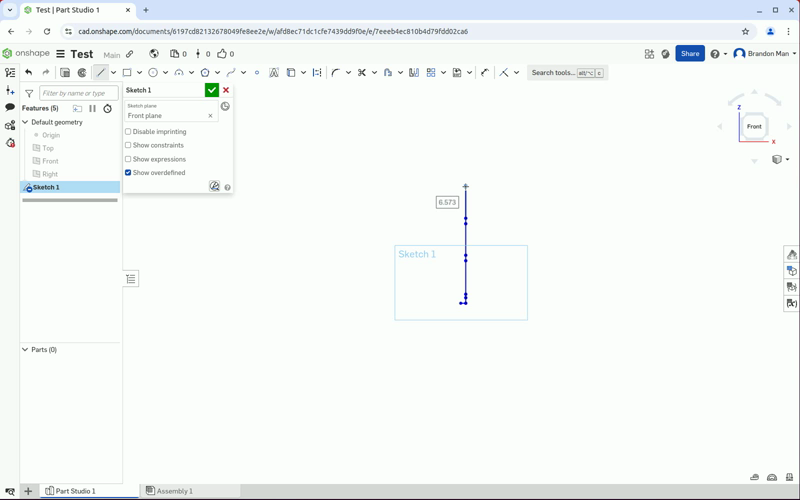
mouse_move(495, 186)
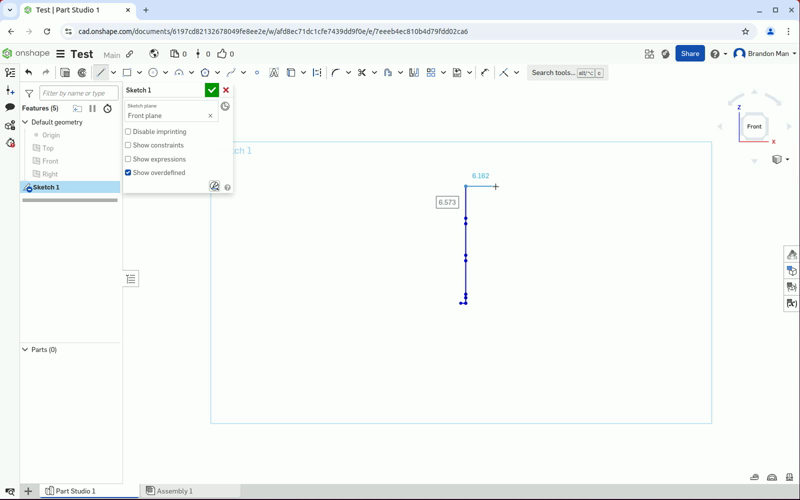
mouse_move(465, 181)
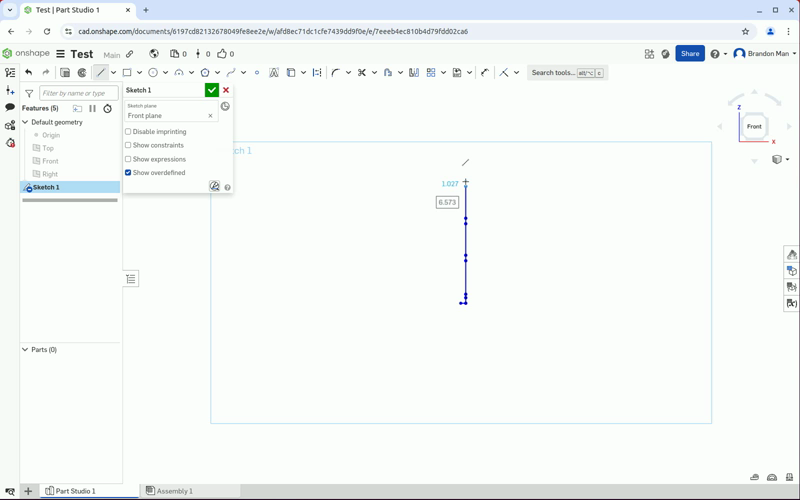
scroll(6)
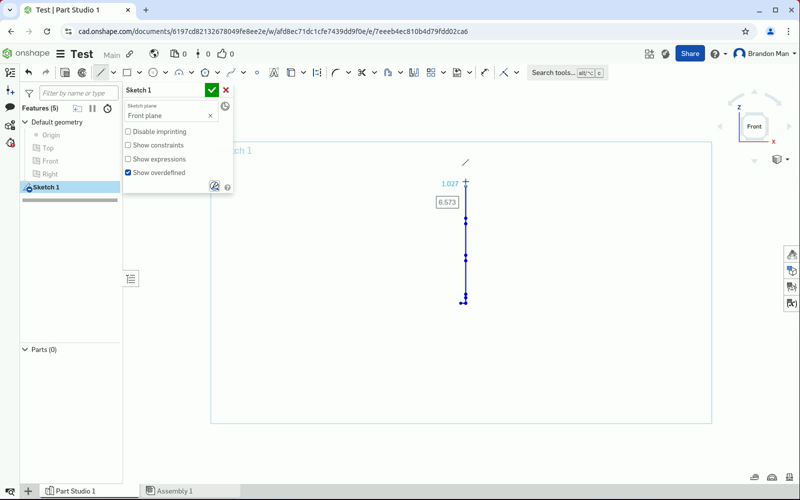
scroll(6)
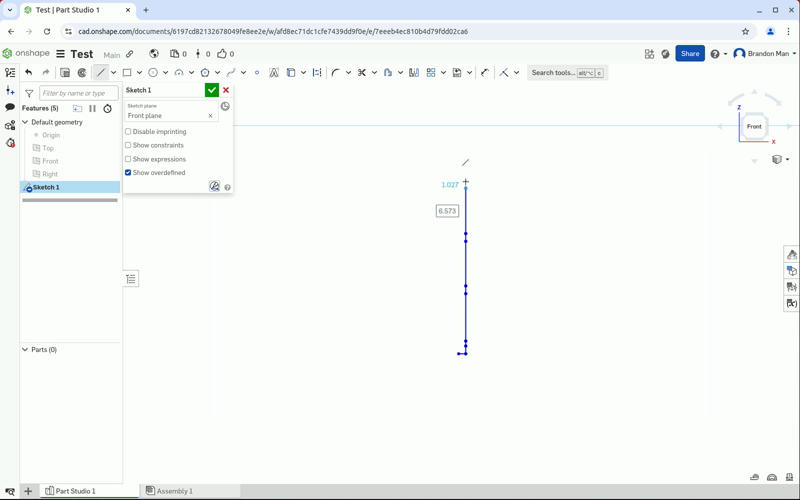
scroll(6)
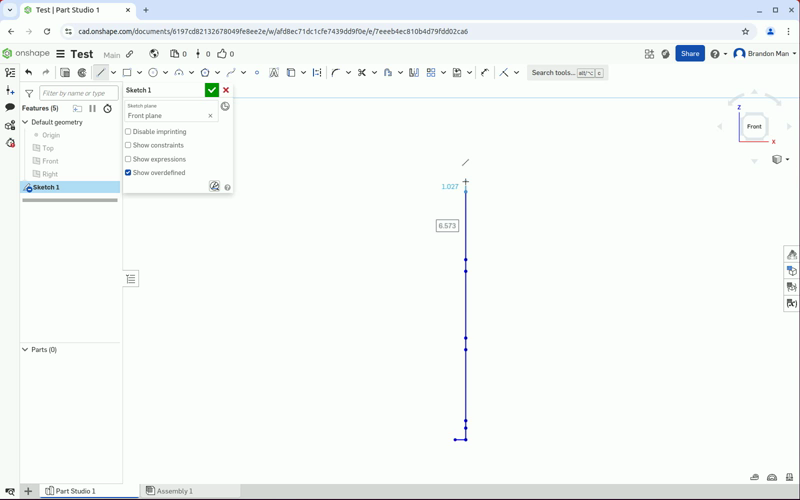
scroll(6)
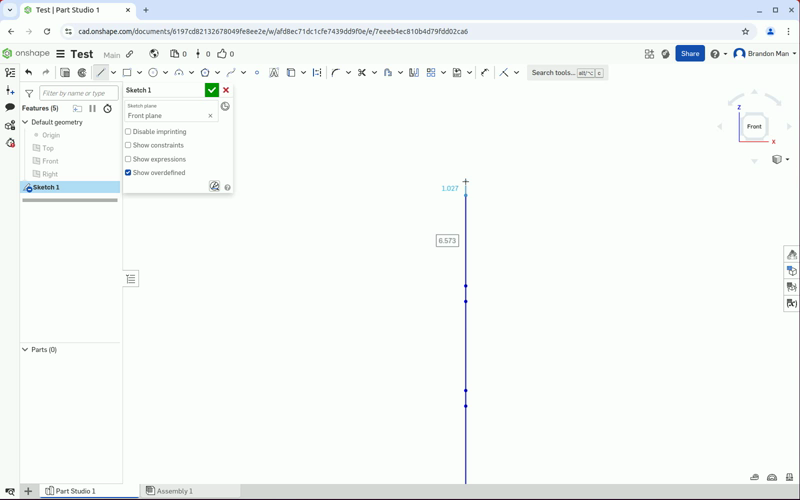
scroll(6)
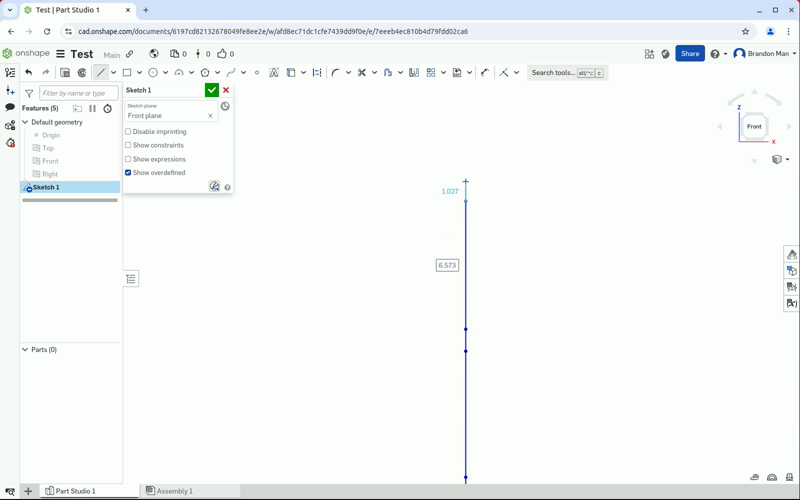
scroll(6)
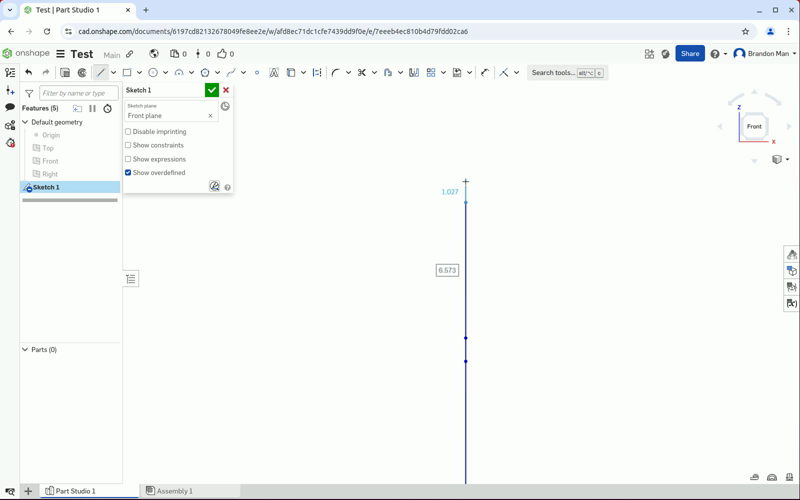
scroll(6)
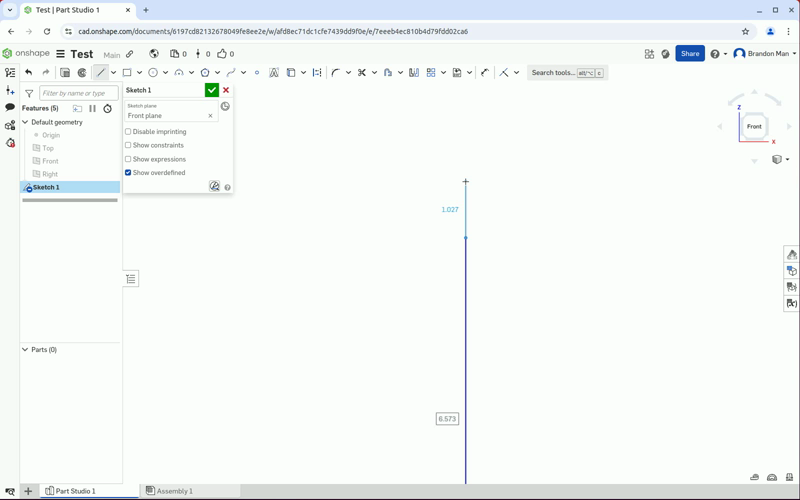
click(465, 181)
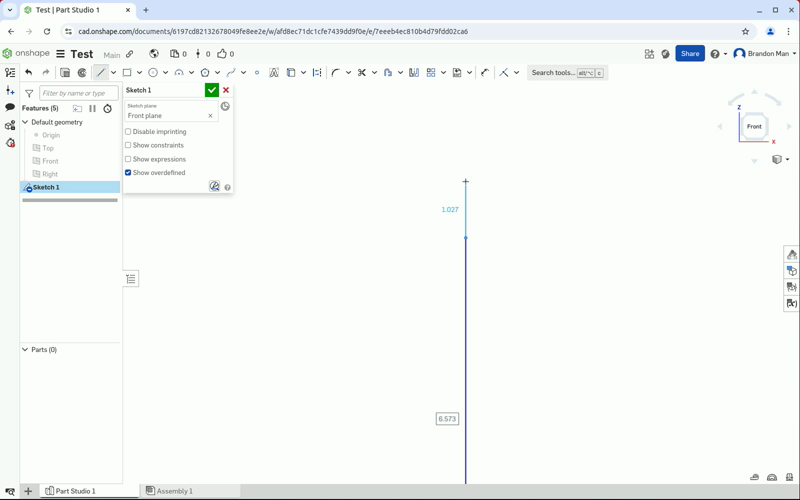
scroll(-6)
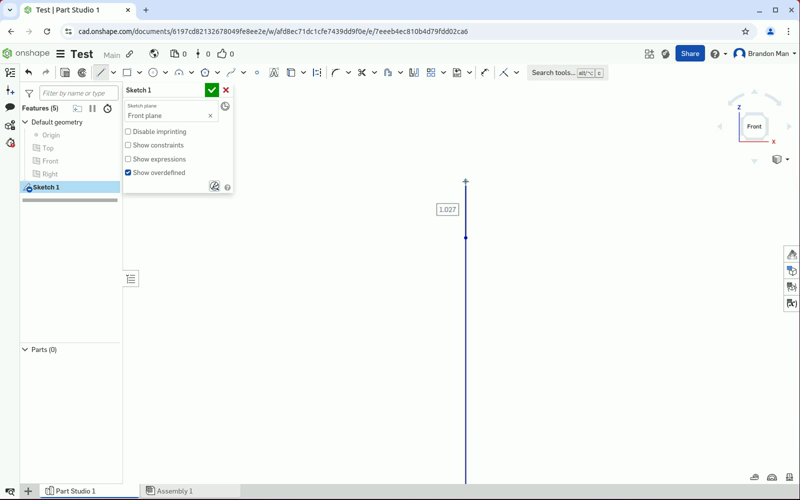
scroll(-6)
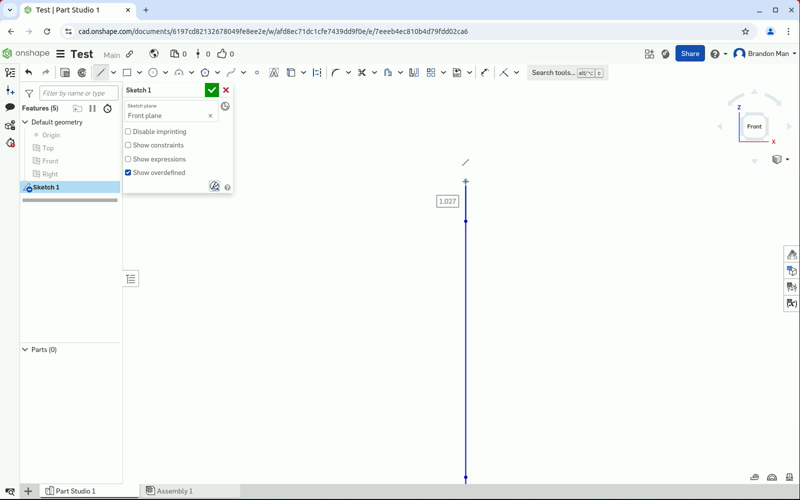
scroll(-6)
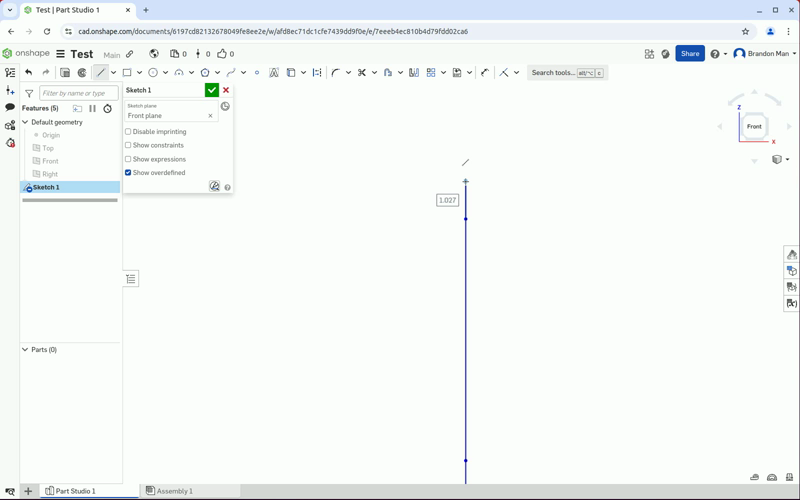
scroll(-6)
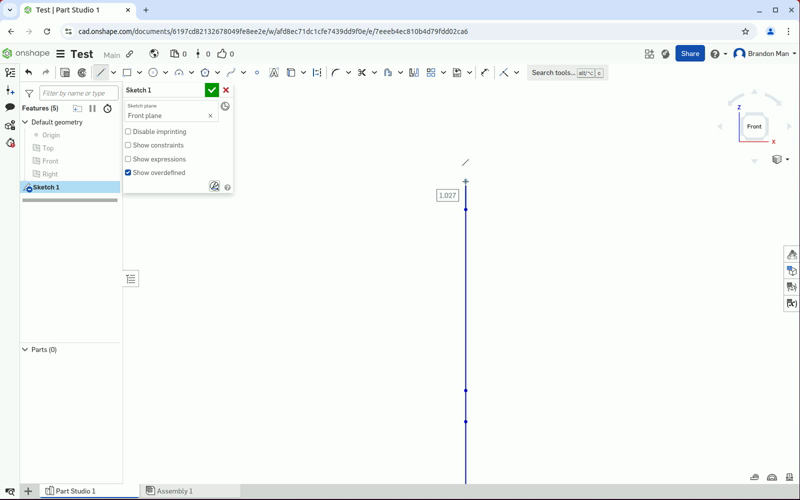
scroll(-6)
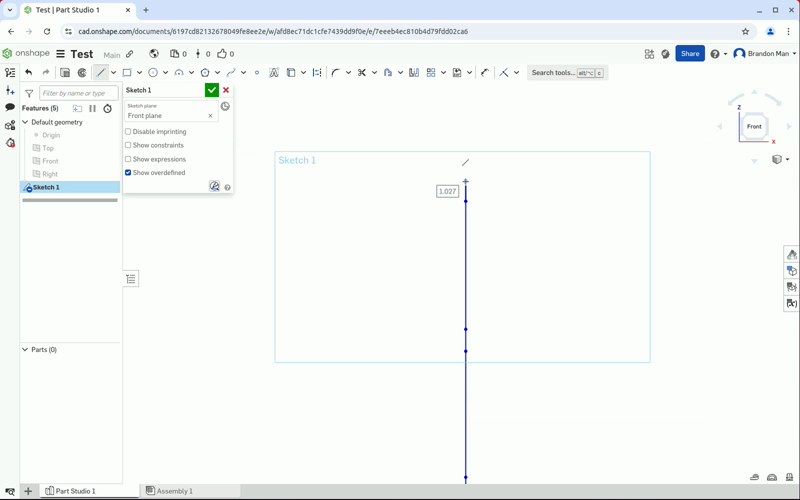
scroll(-6)
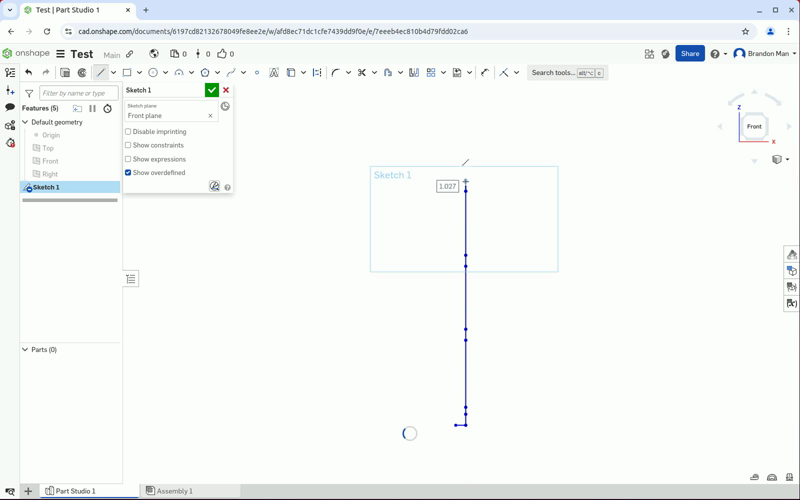
scroll(-6)
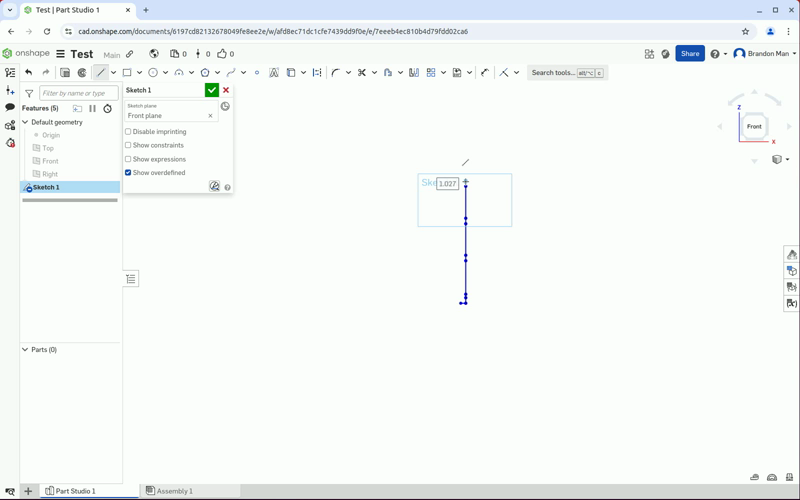
key_up(shift)
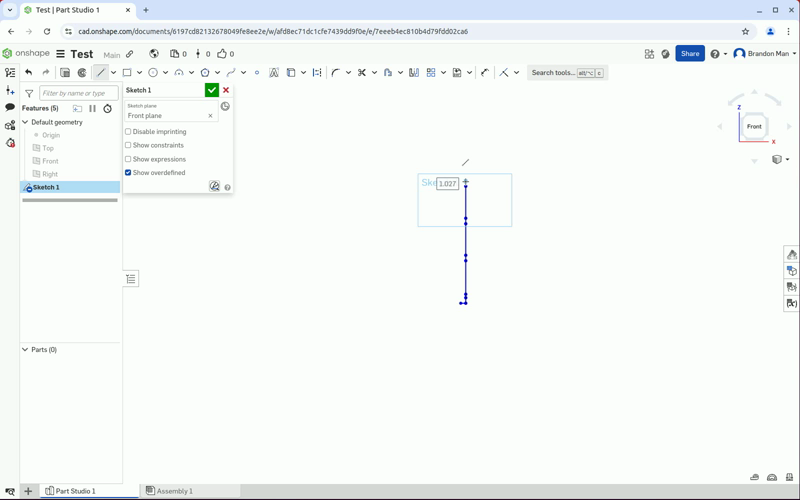
key_down(shift)
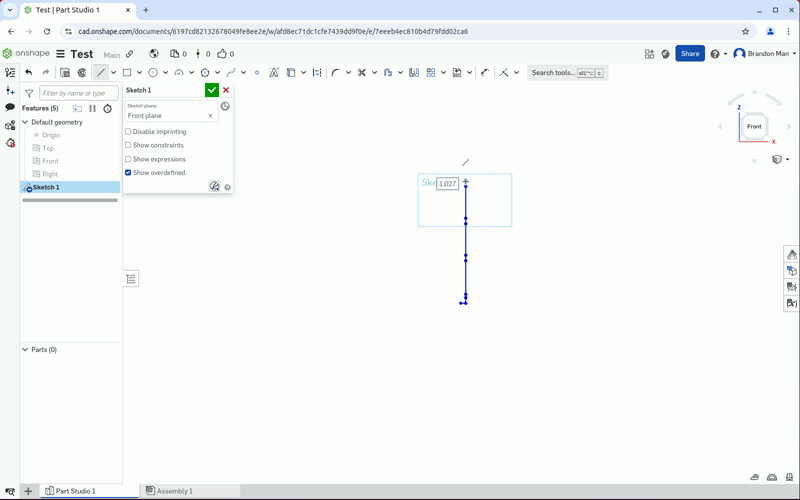
mouse_move(495, 181)
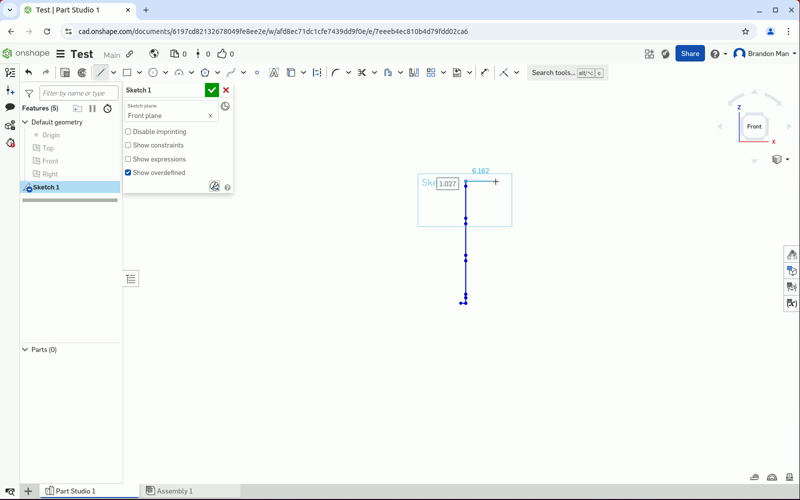
mouse_move(460, 181)
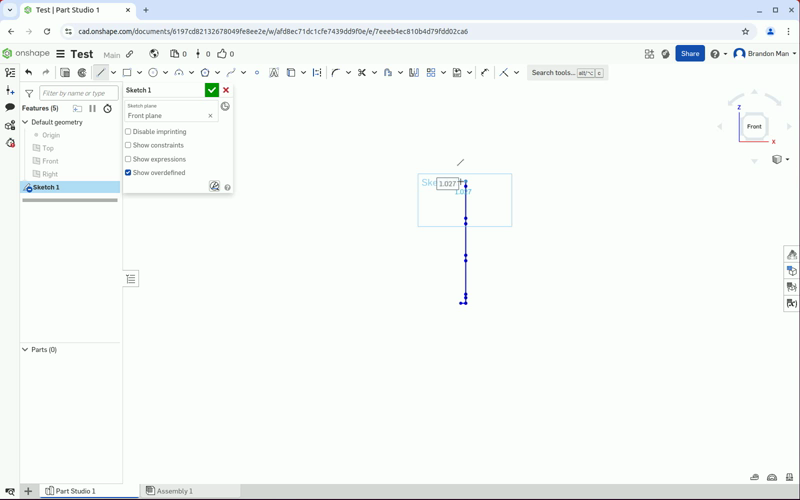
scroll(6)
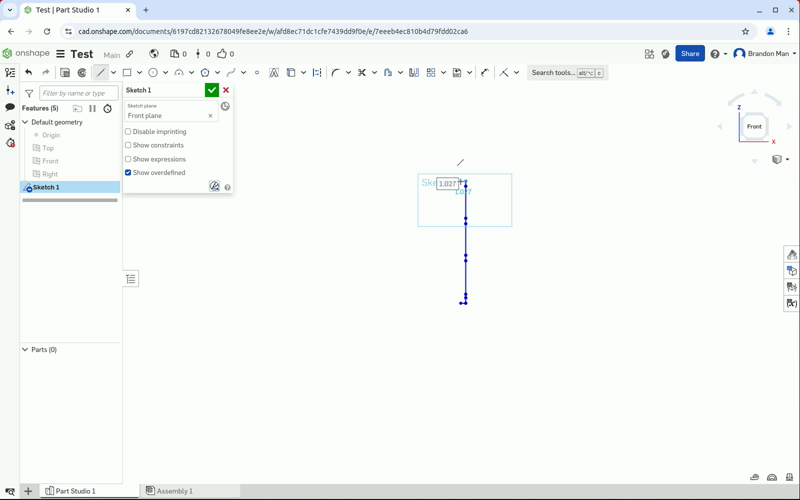
scroll(6)
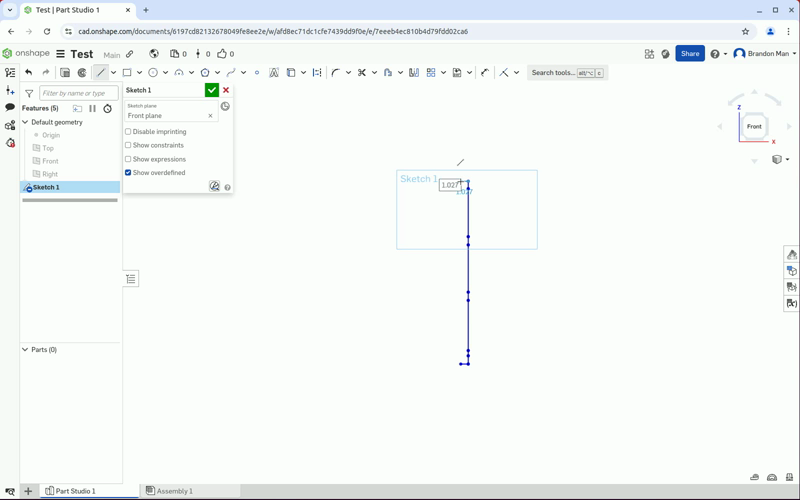
scroll(6)
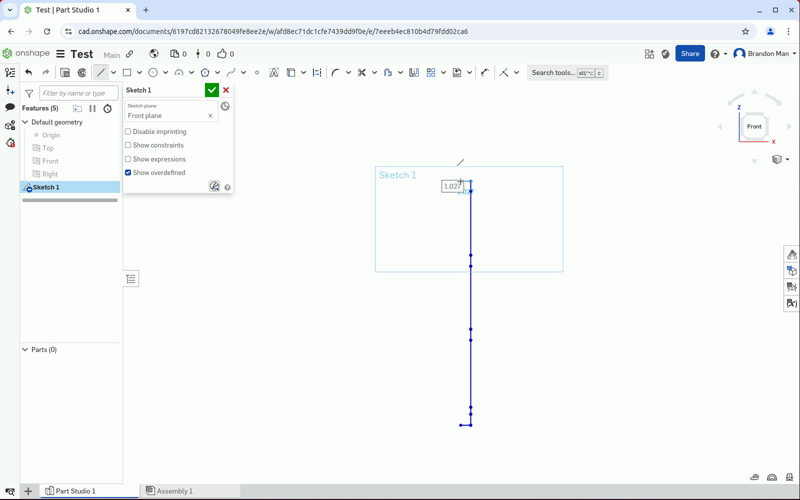
scroll(6)
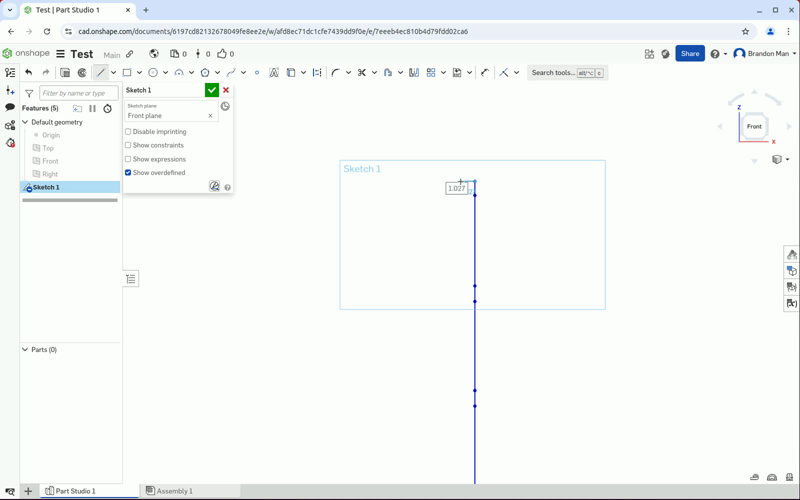
scroll(6)
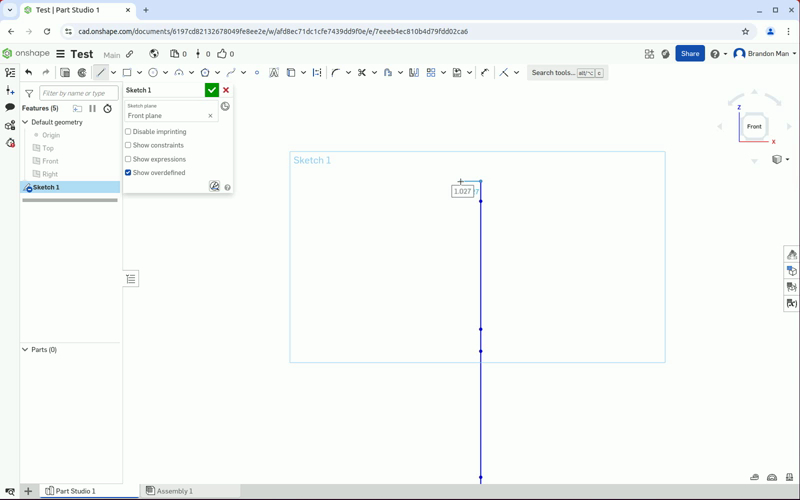
scroll(6)
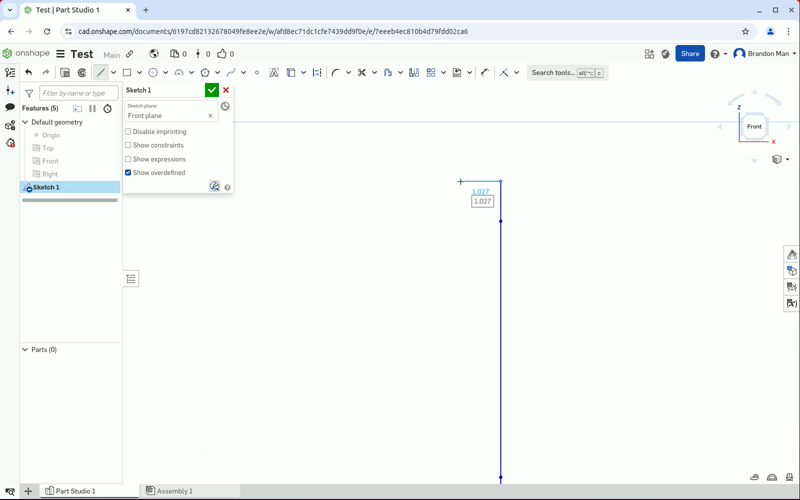
scroll(6)
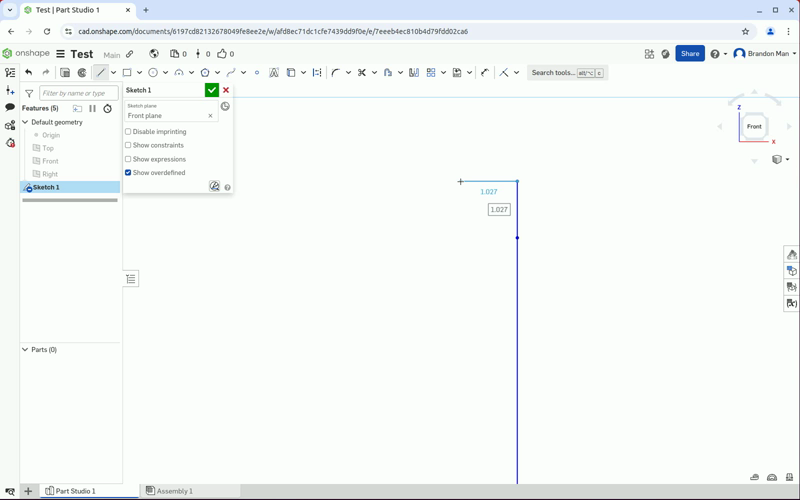
click(460, 181)
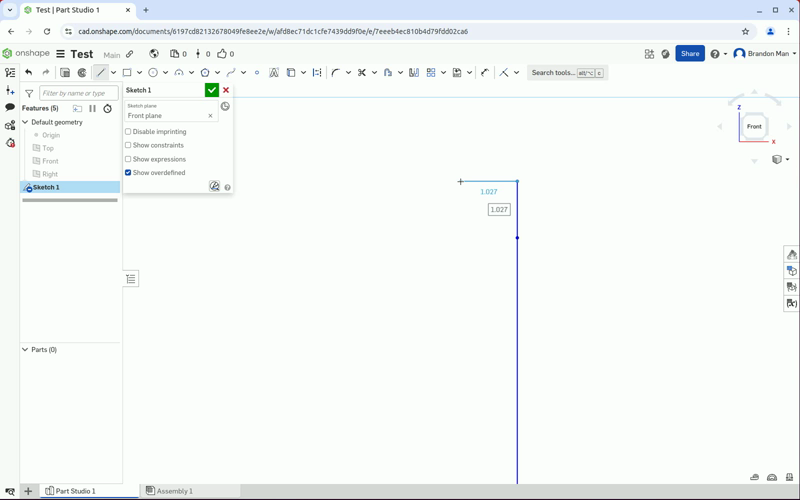
scroll(-6)
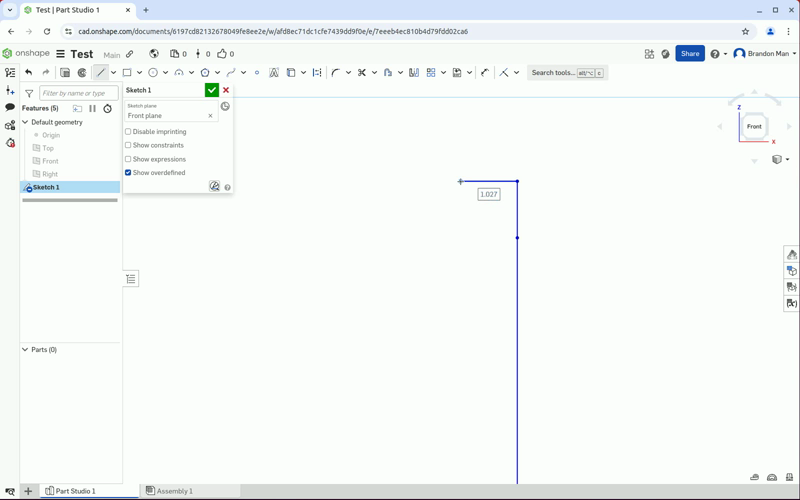
scroll(-6)
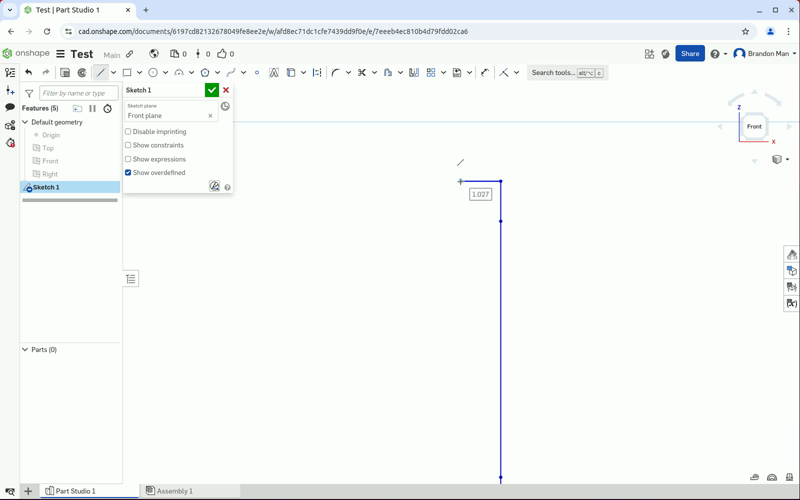
scroll(-6)
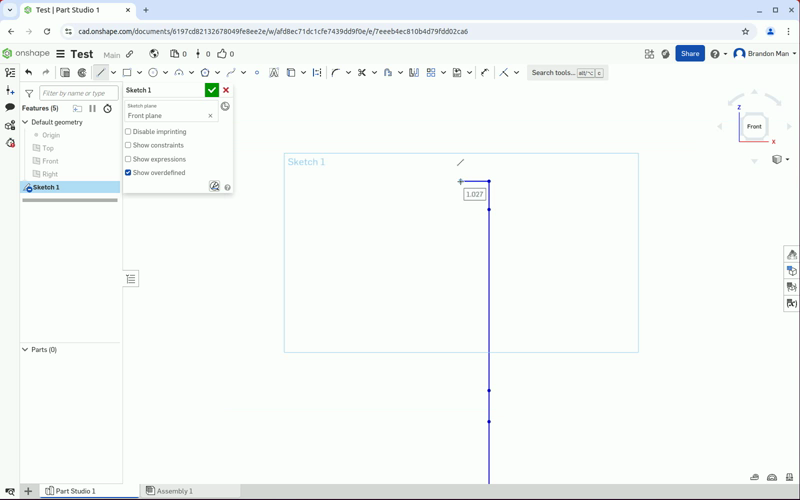
scroll(-6)
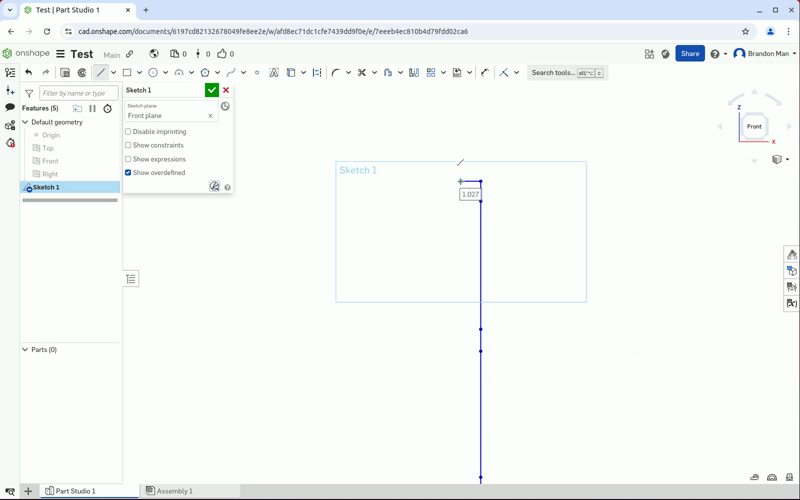
scroll(-6)
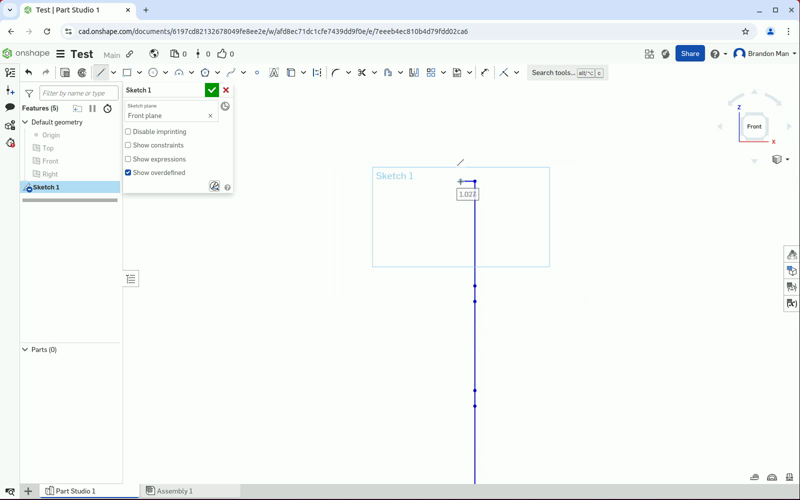
scroll(-6)
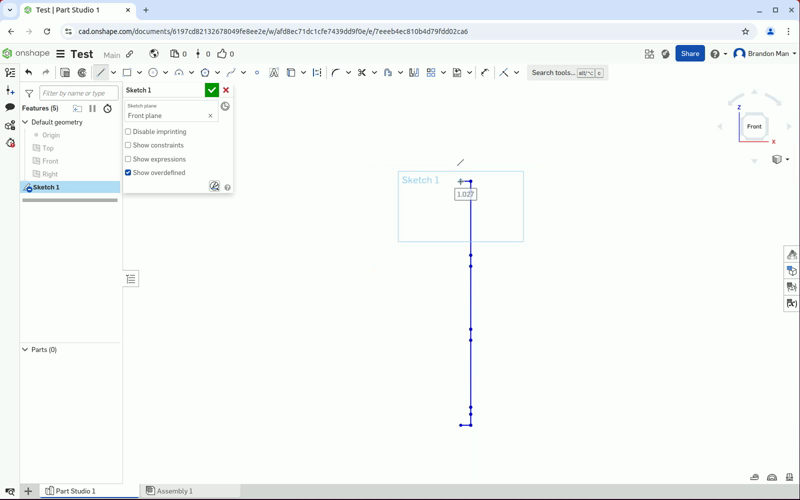
scroll(-6)
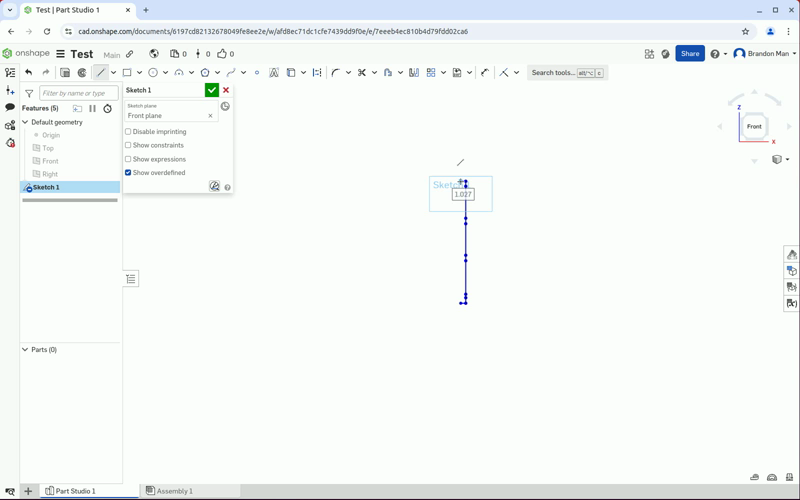
key_up(shift)
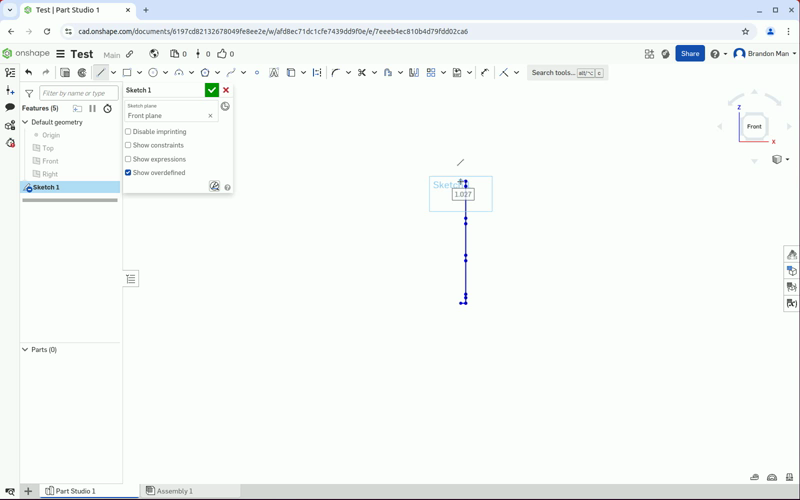
key_down(shift)
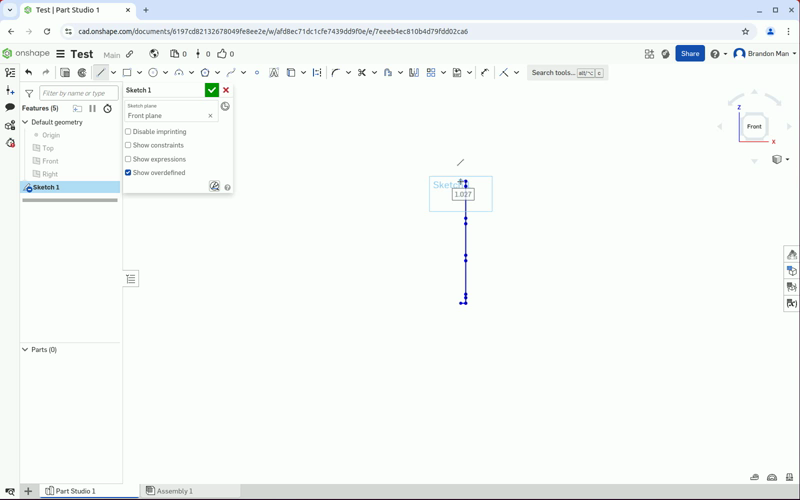
mouse_move(460, 303)
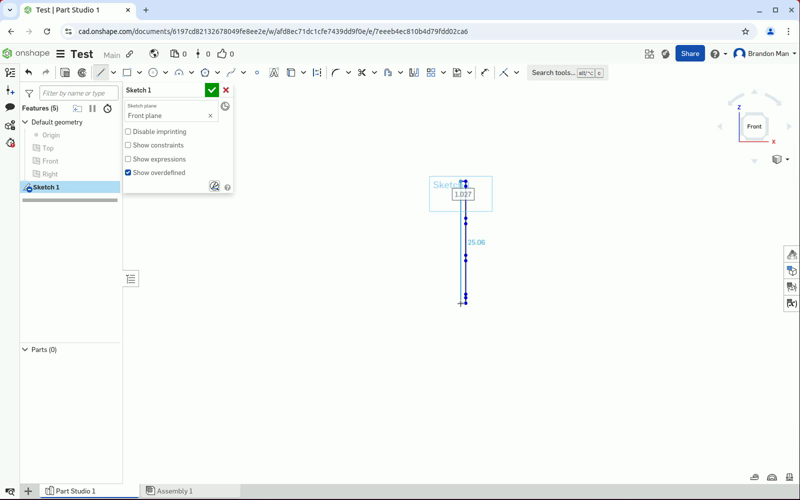
key_up(shift)
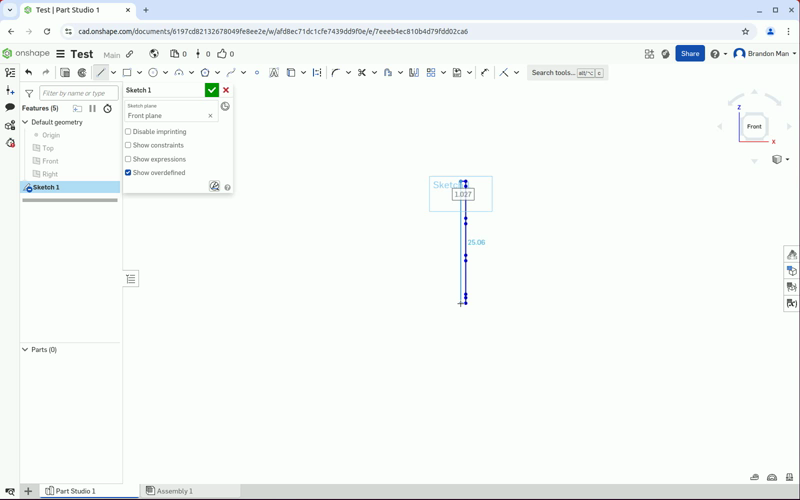
click(460, 303)
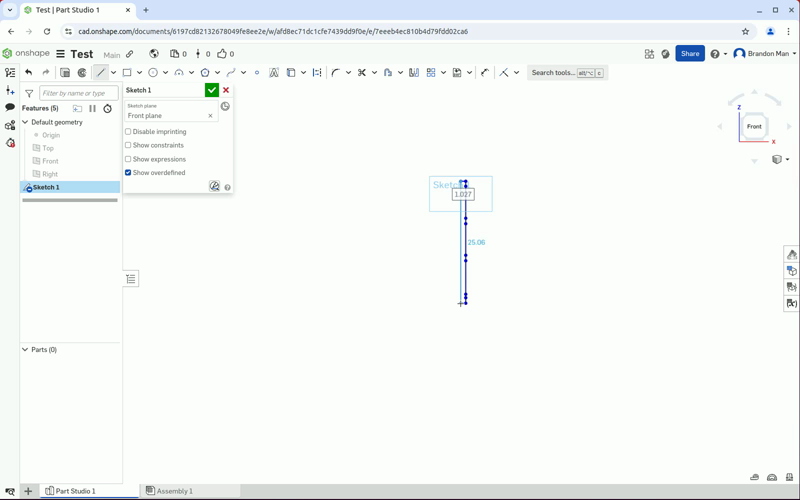
key(esc)
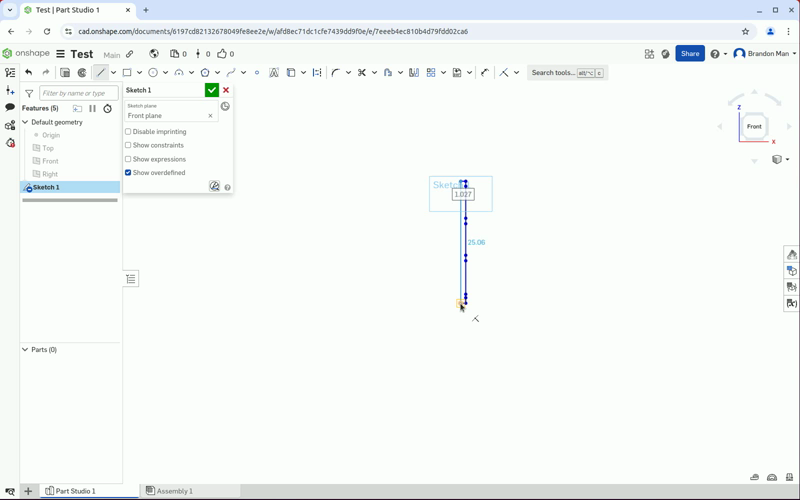
mouse_move(461, 186)
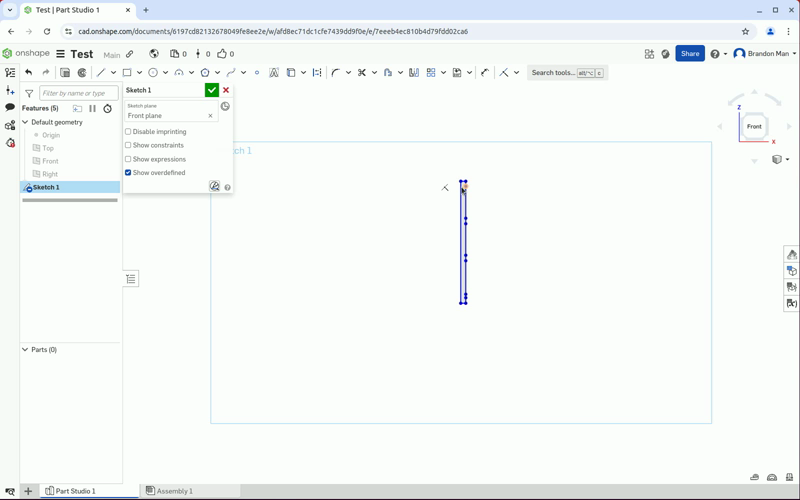
scroll(6)
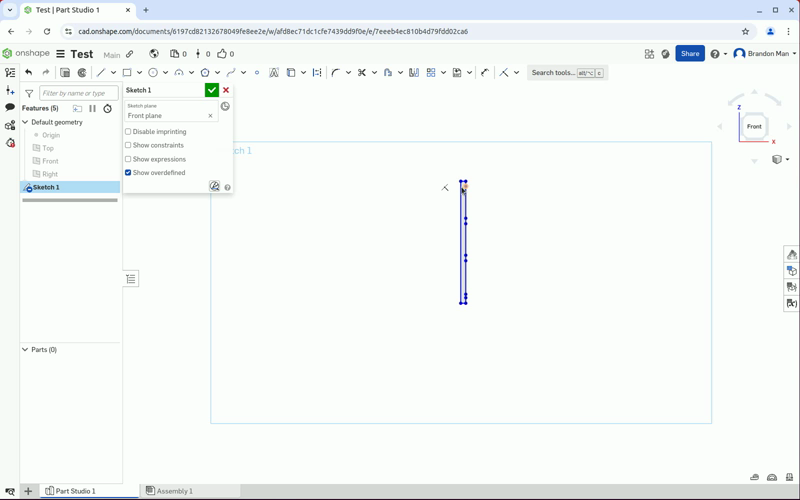
scroll(6)
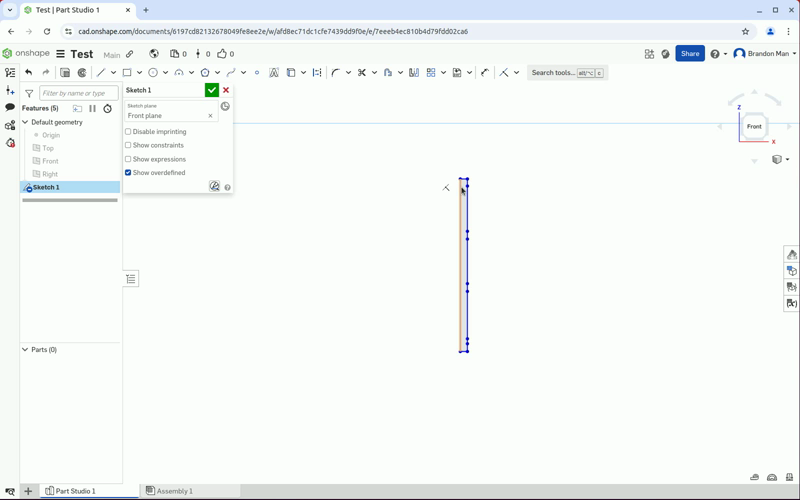
scroll(6)
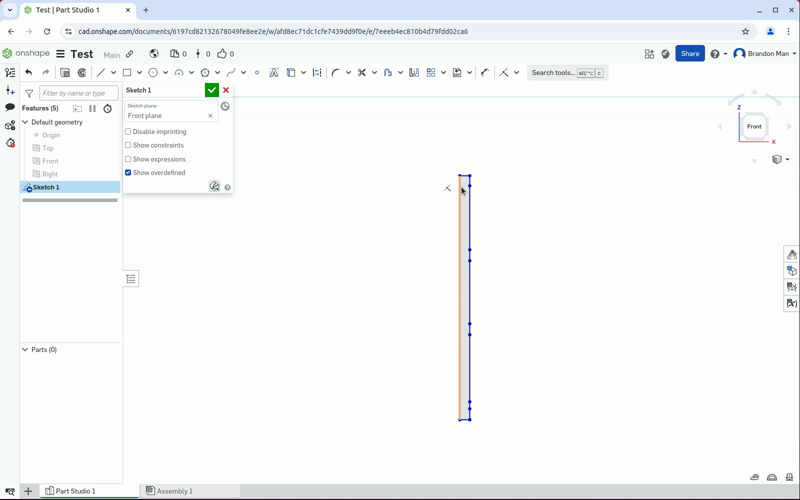
scroll(6)
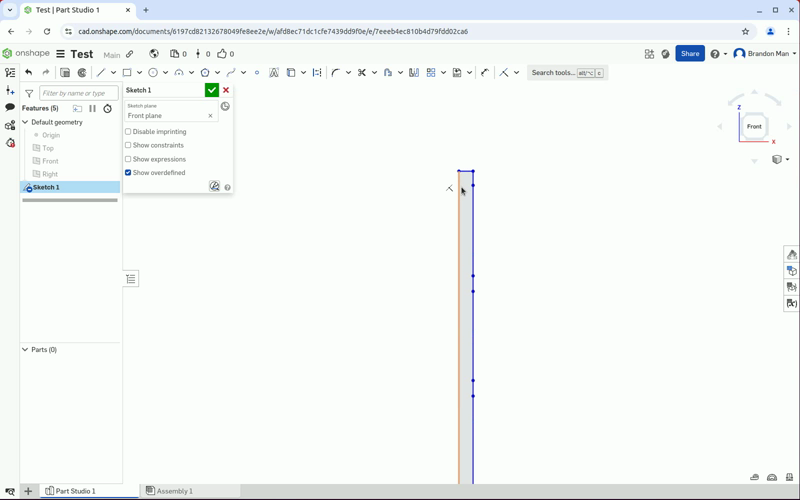
scroll(6)
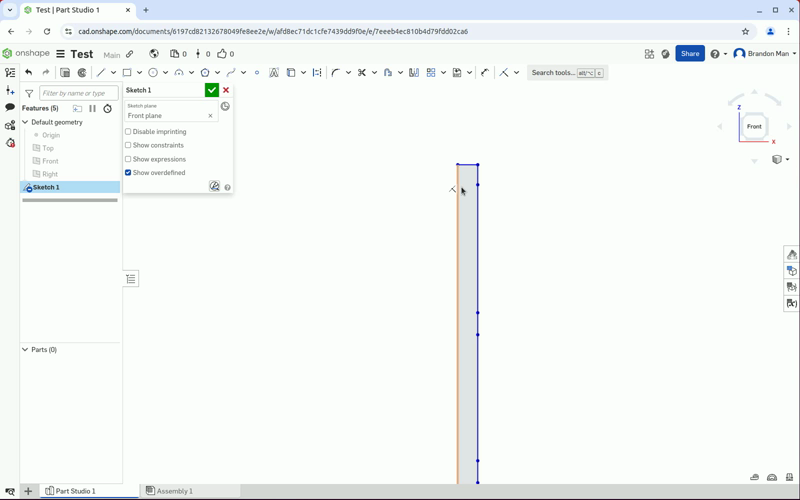
scroll(6)
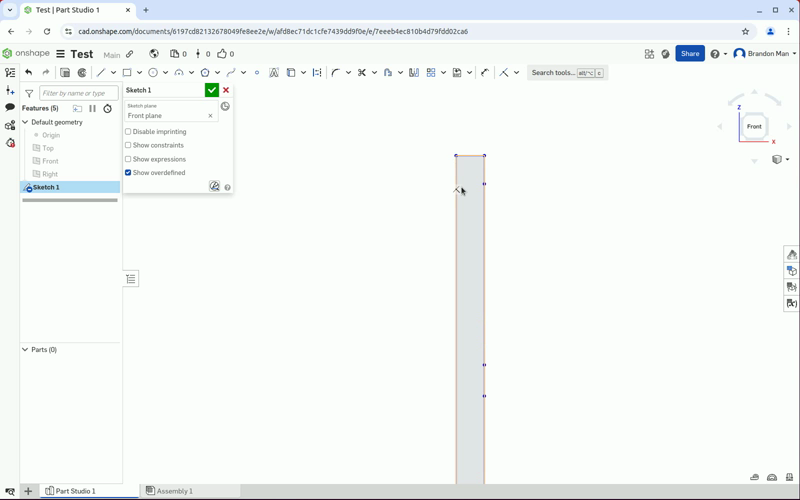
scroll(6)
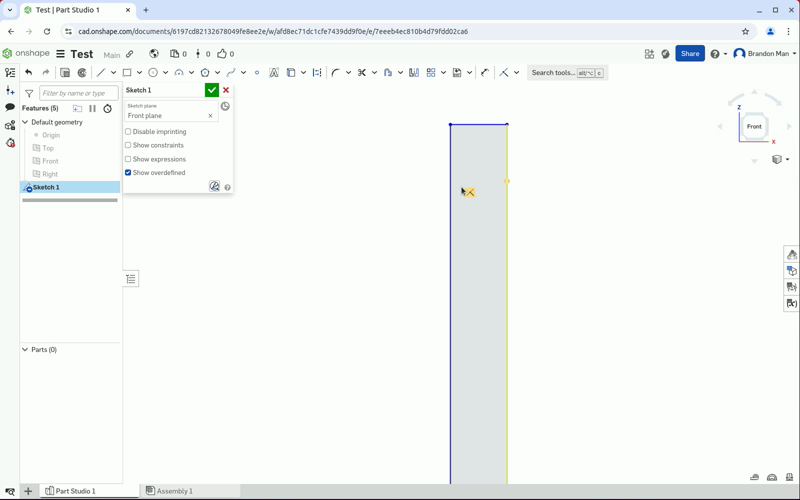
click(461, 186)
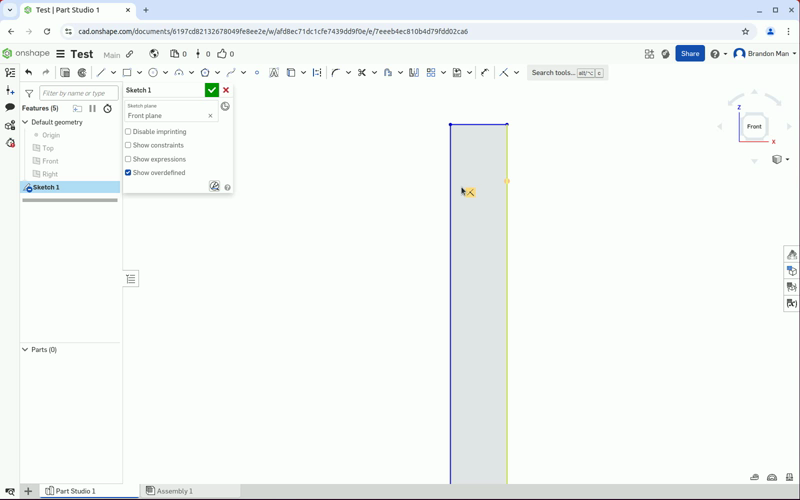
scroll(-6)
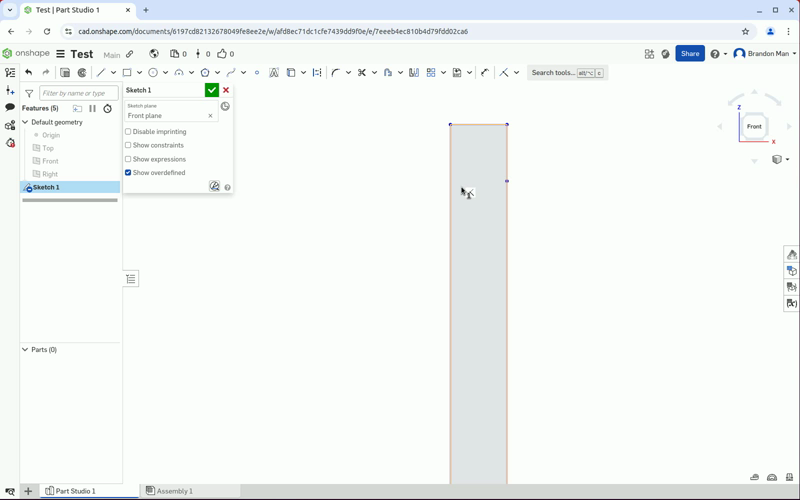
scroll(-6)
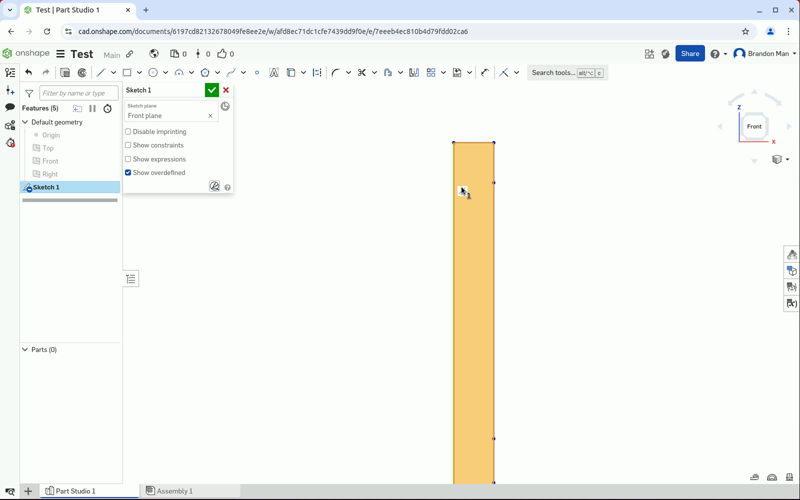
scroll(-6)
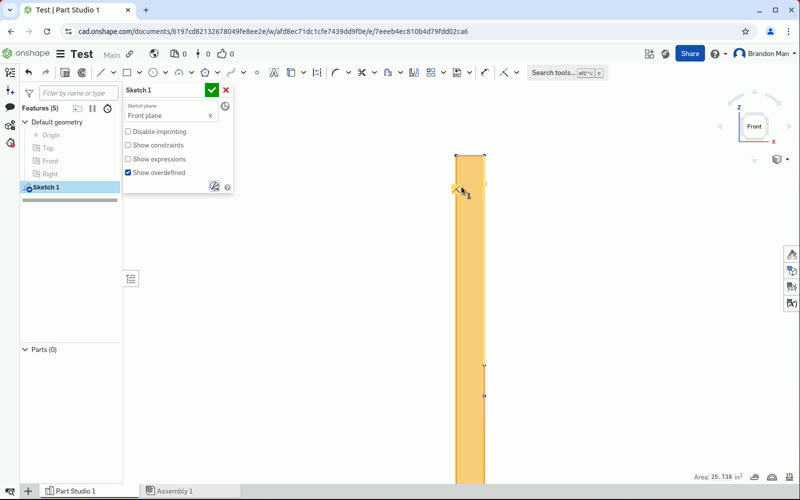
scroll(-6)
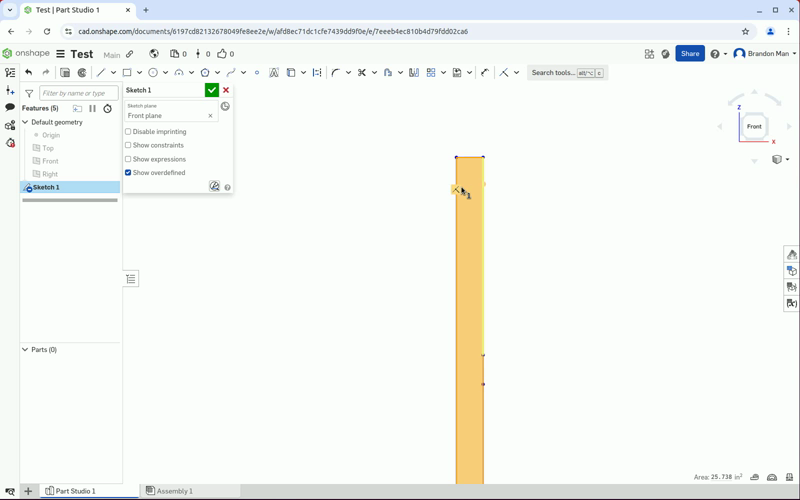
scroll(-6)
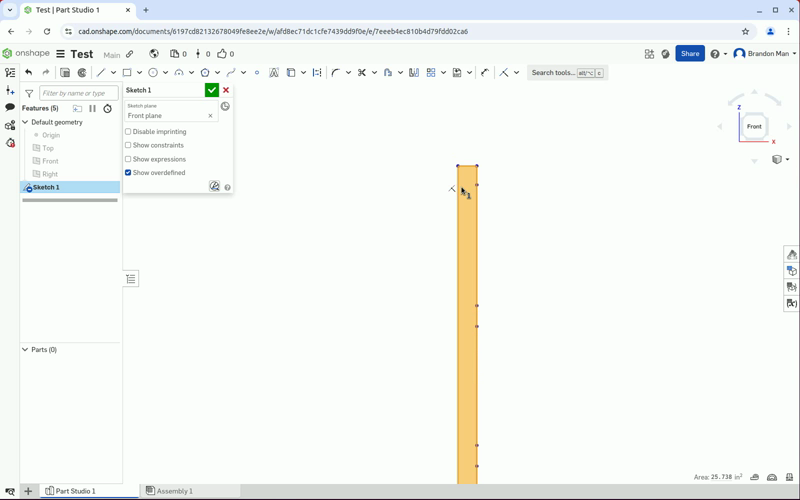
scroll(-6)
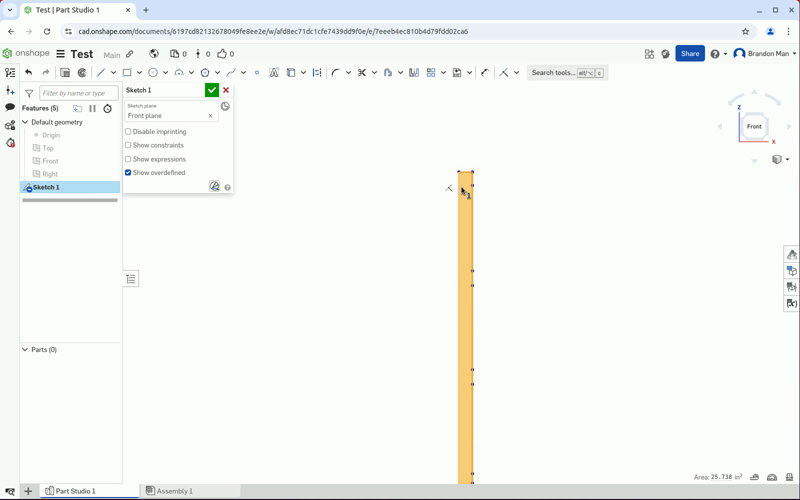
scroll(-6)
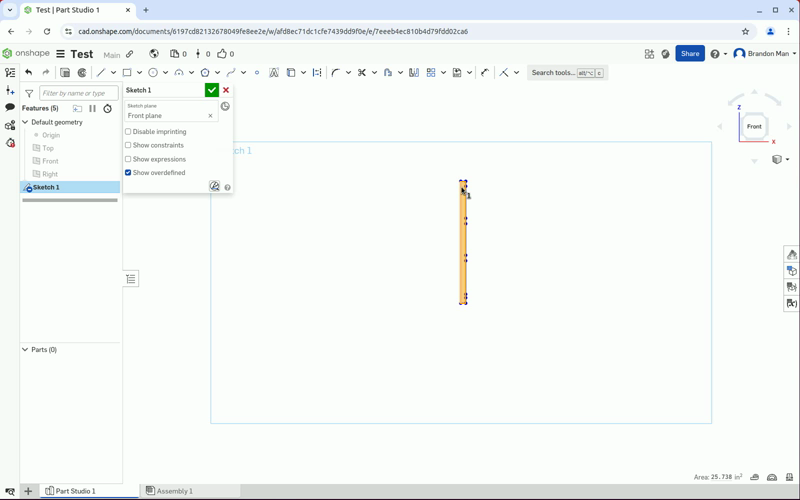
mouse_move(73, 352)
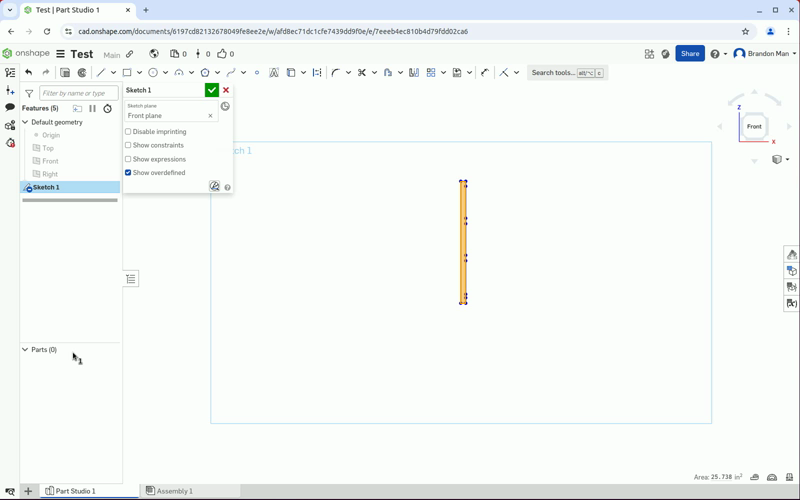
key(shift+y)
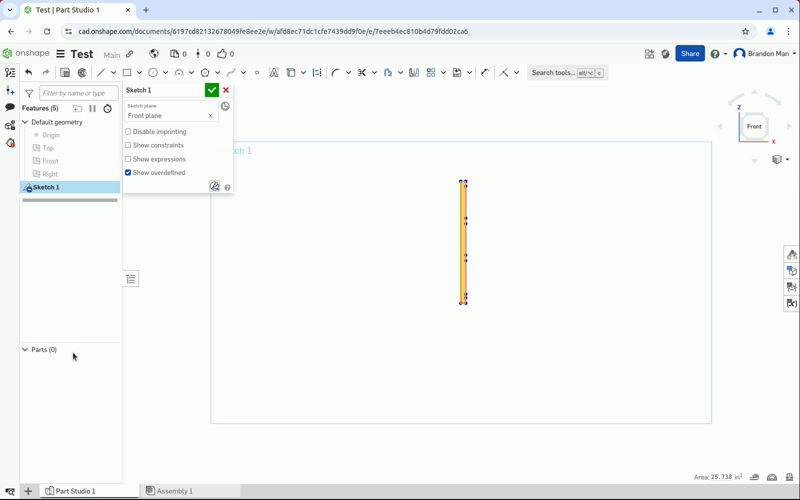
key(shift+e)
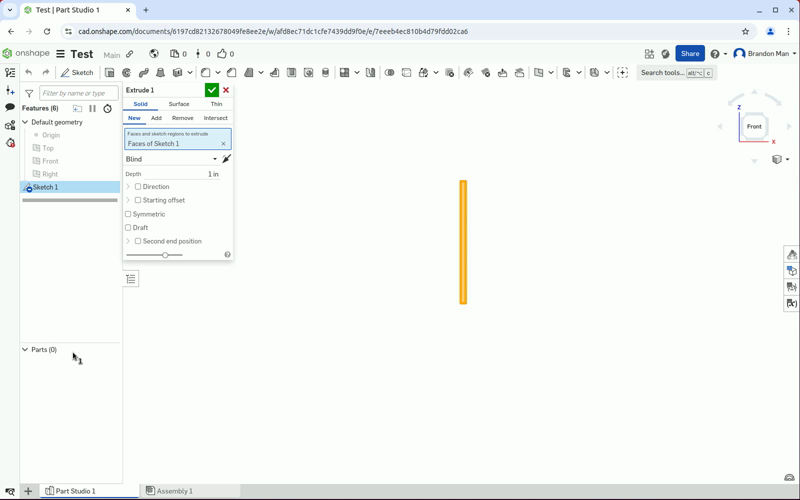
mouse_move(143, 106)
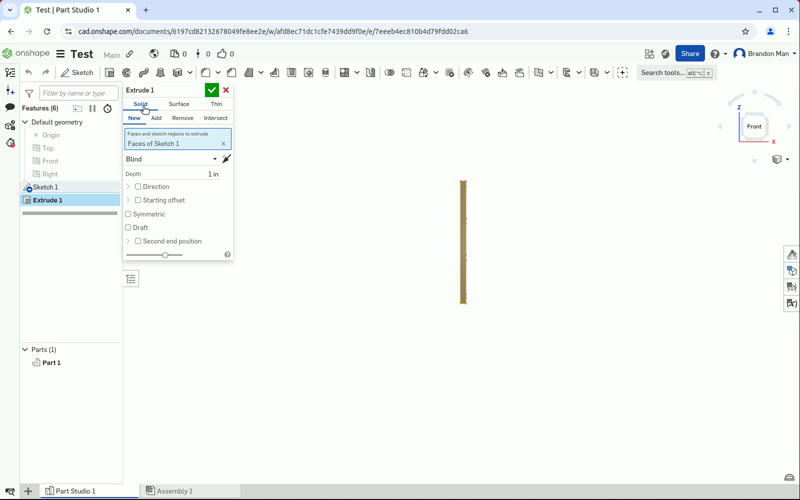
click(143, 106)
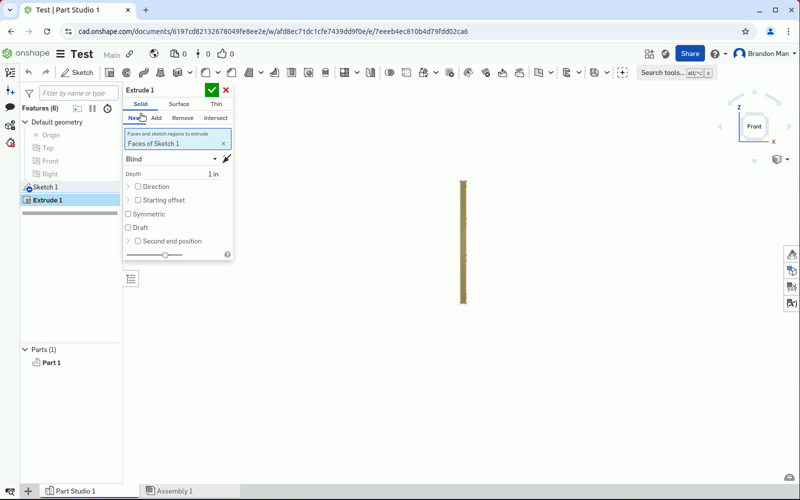
mouse_move(137, 120)
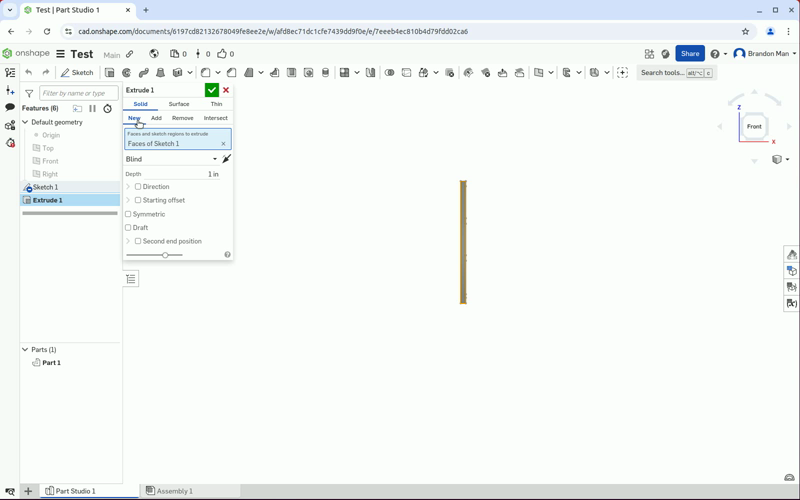
click(137, 120)
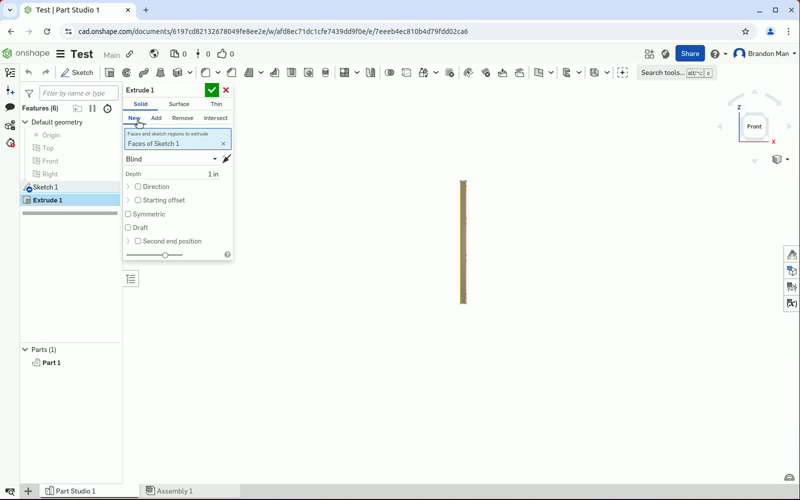
key(tab, 4)
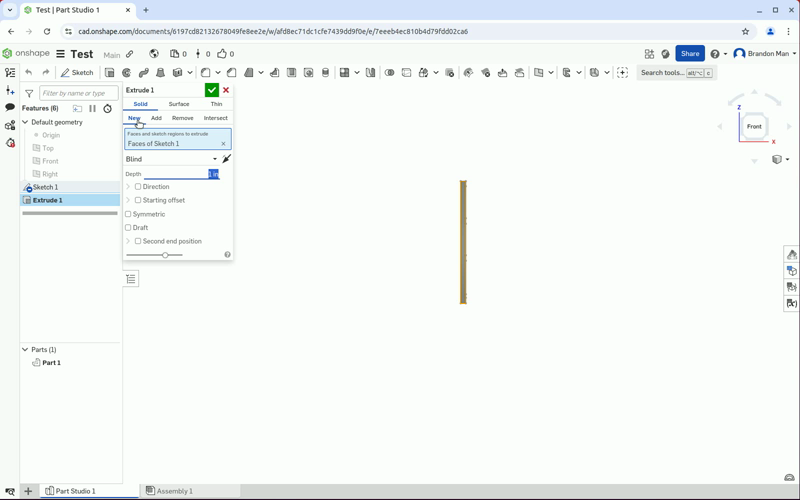
text(5.055)
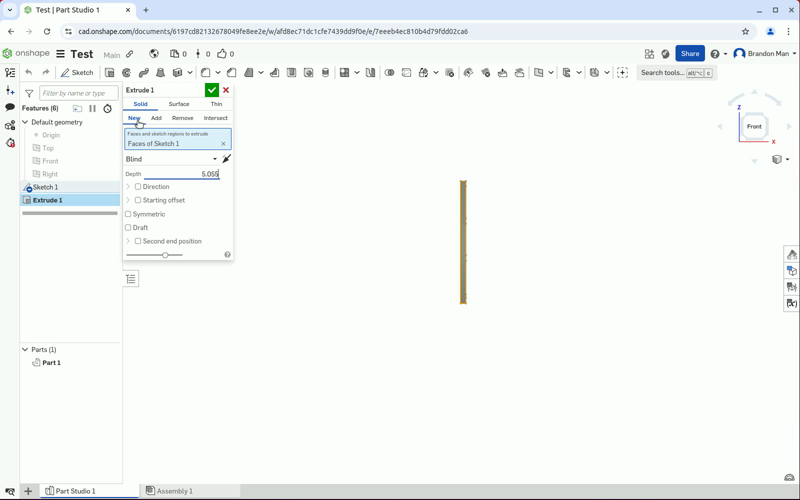
key(enter)
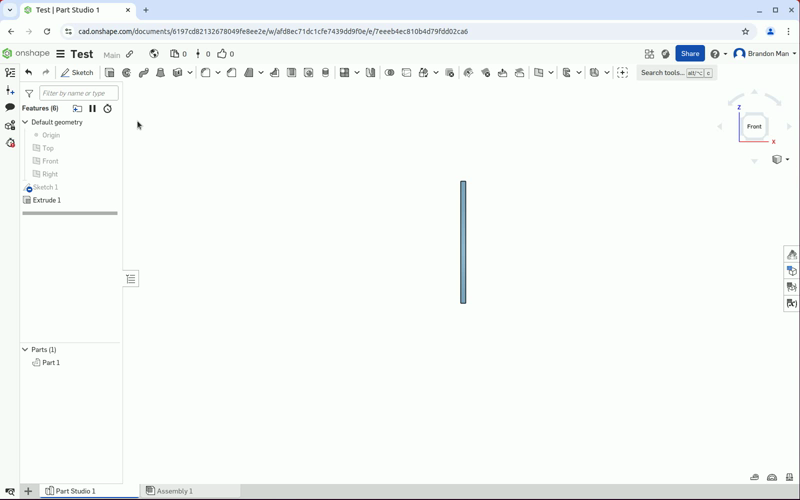
key(shift+h)
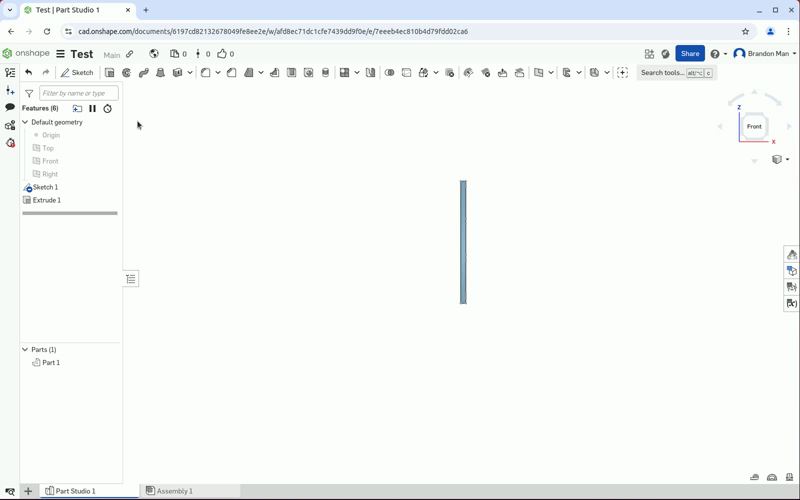
key(shift+h)
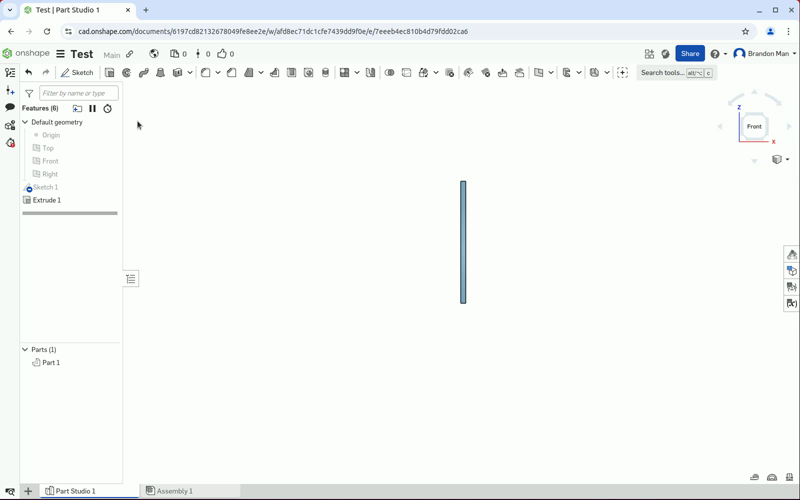
mouse_move(73, 189)
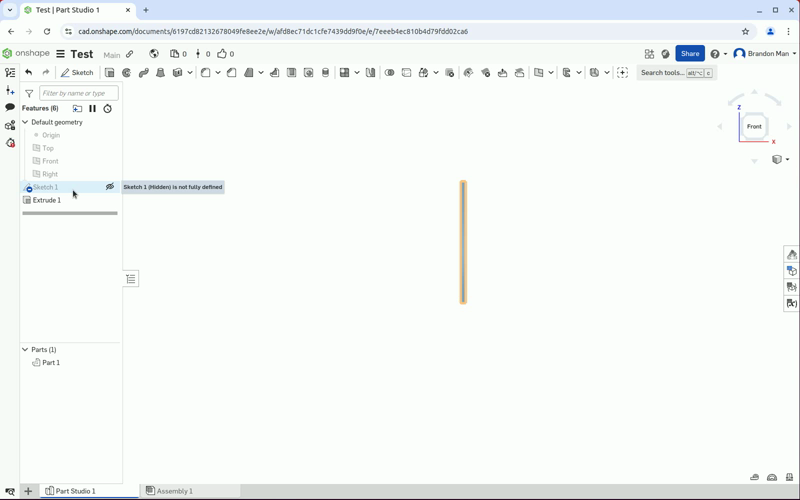
click(73, 189)
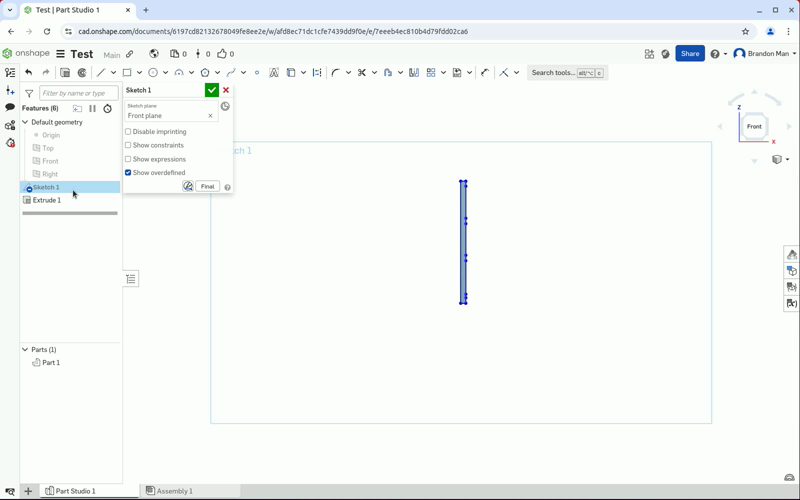
mouse_move(229, 92)
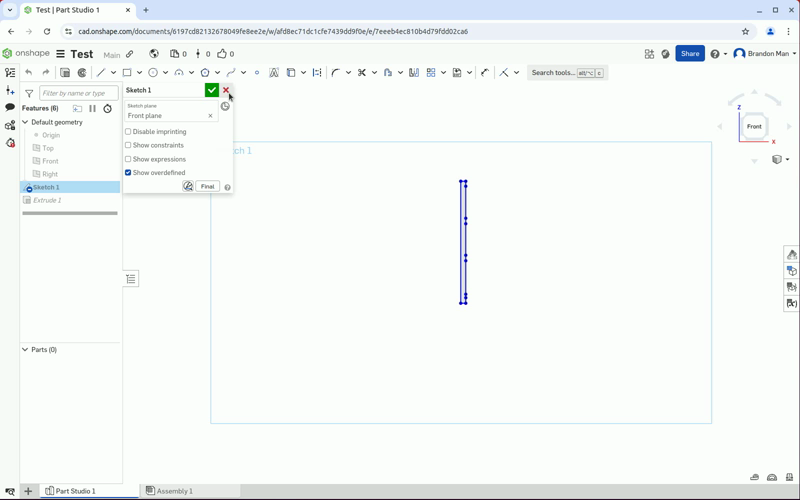
click(229, 92)
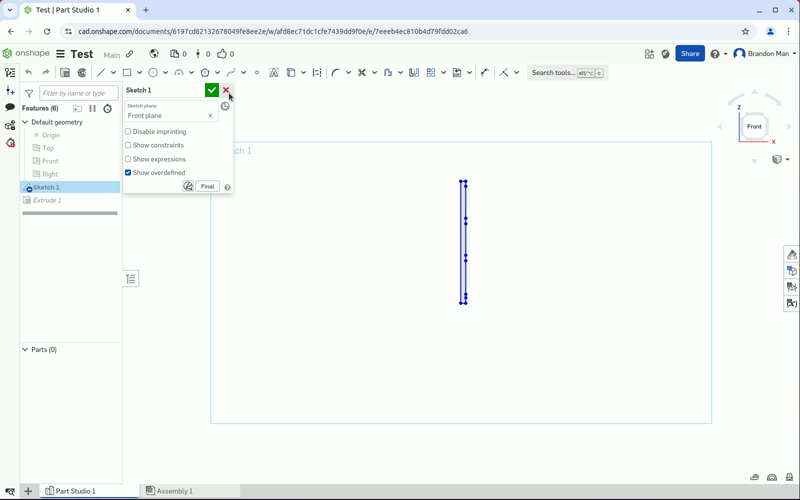
key(shift+s)
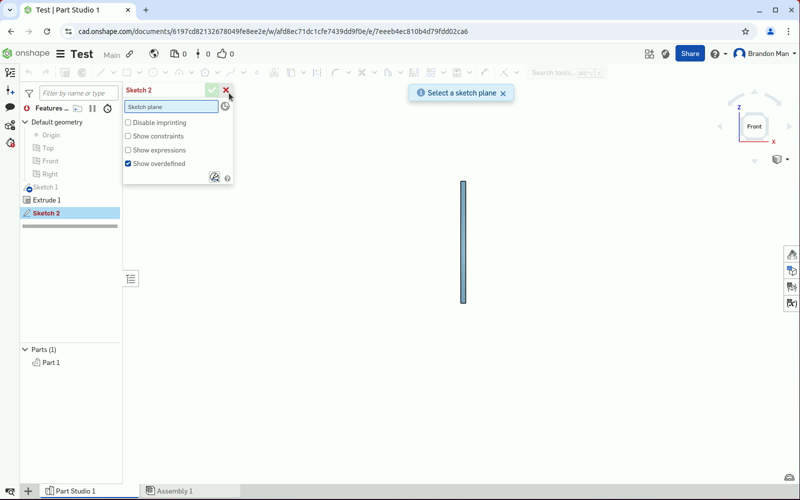
mouse_move(73, 163)
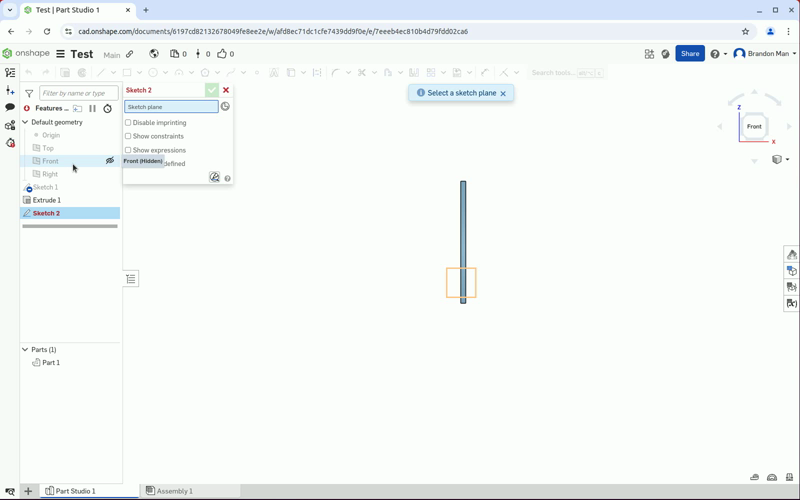
click(73, 163)
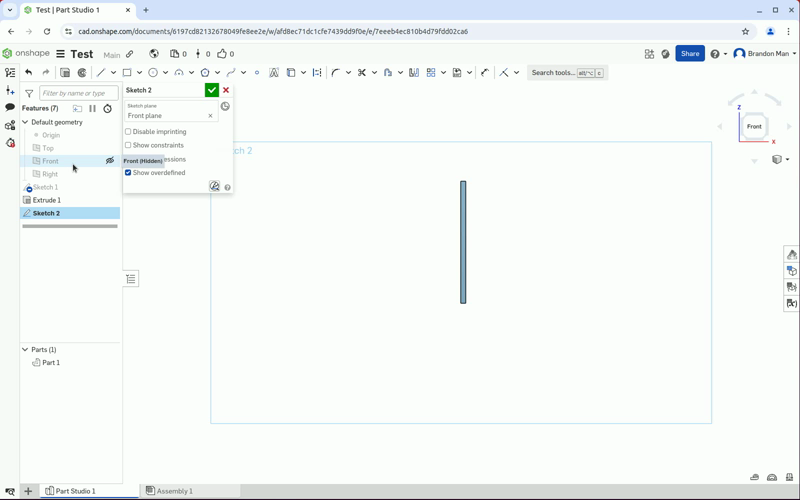
mouse_move(73, 352)
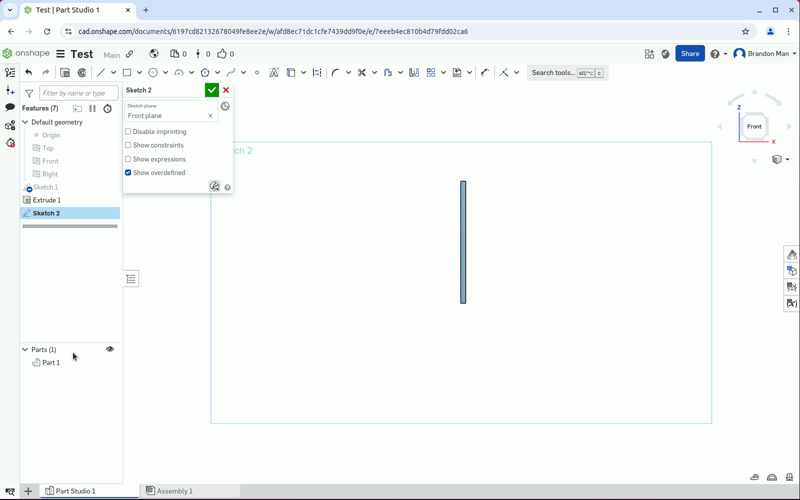
key(y)
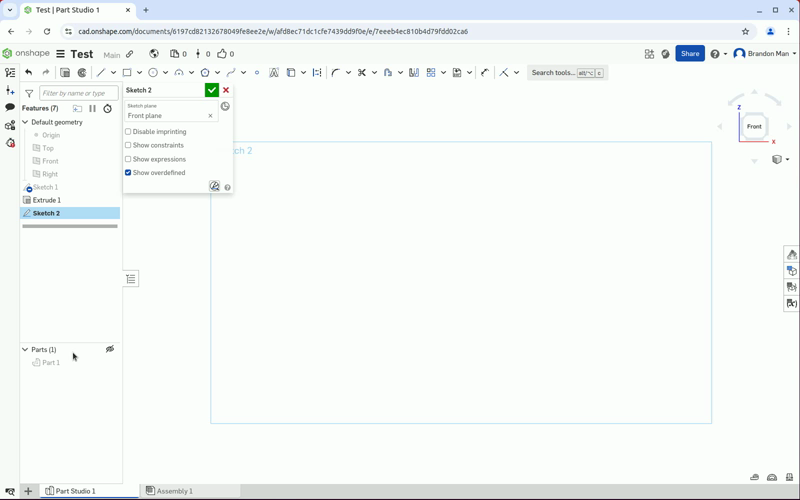
key(l)
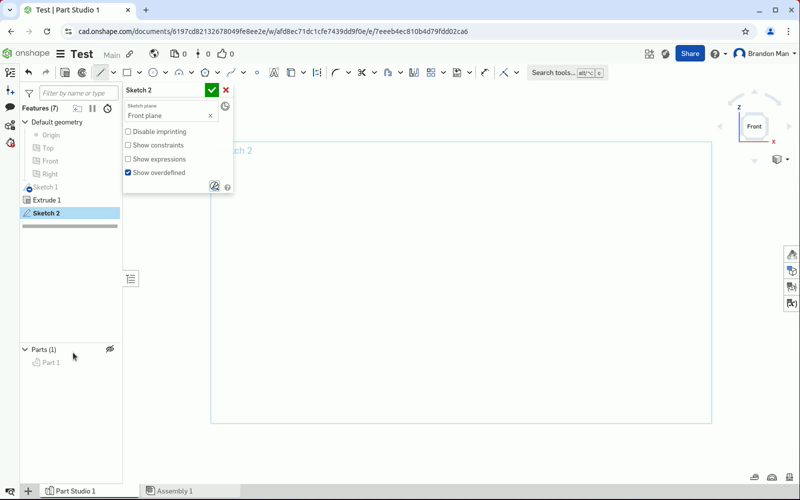
key_down(shift)
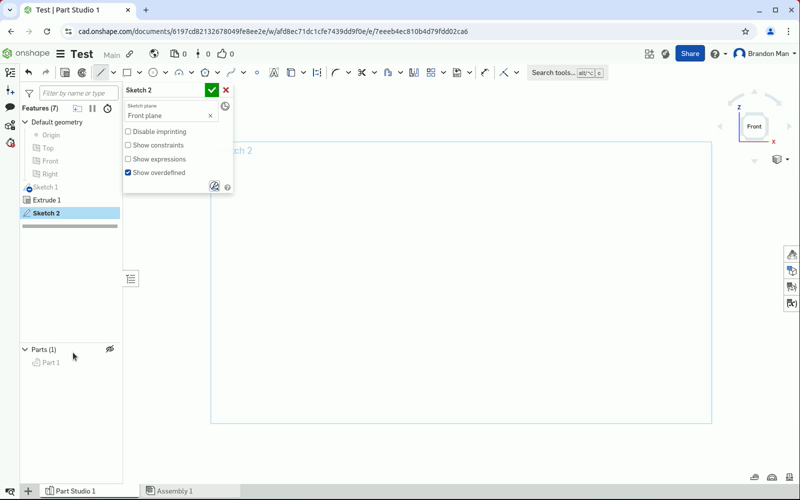
mouse_move(568, 303)
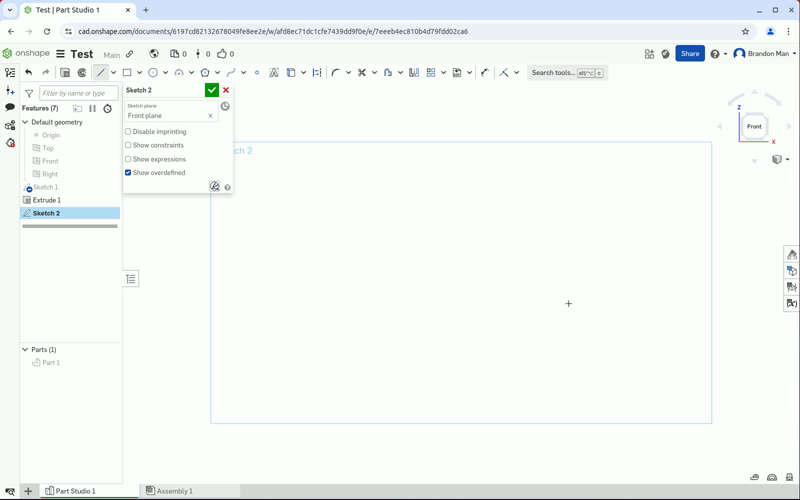
click(568, 303)
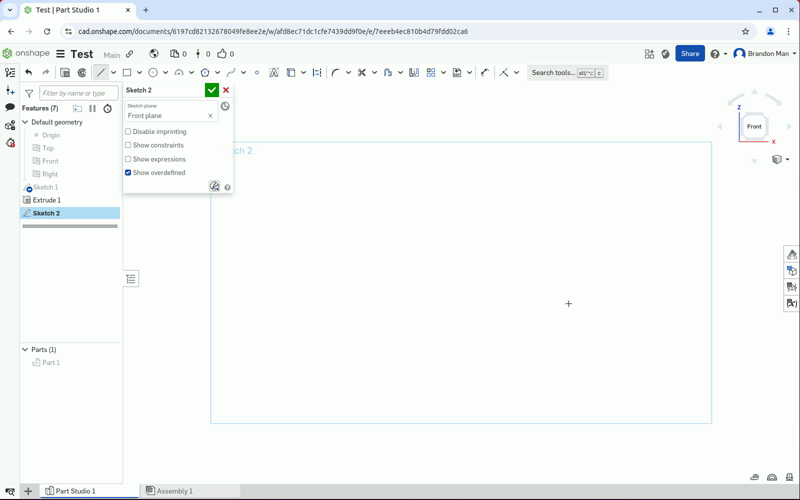
key_up(shift)
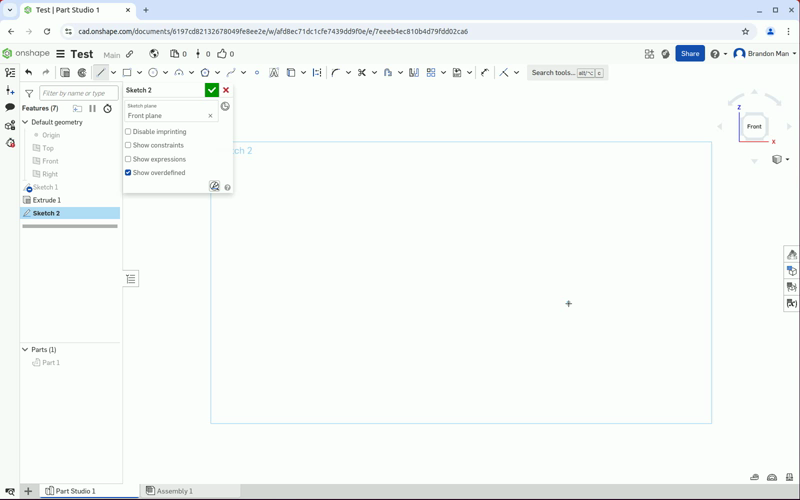
key_down(shift)
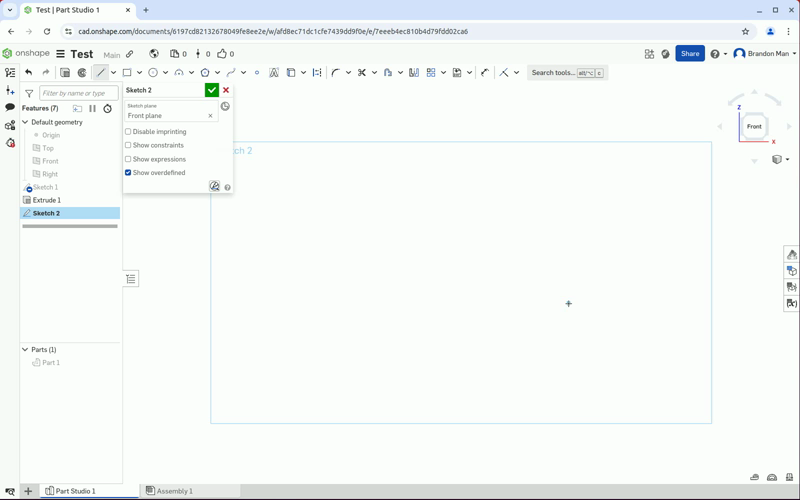
mouse_move(589, 303)
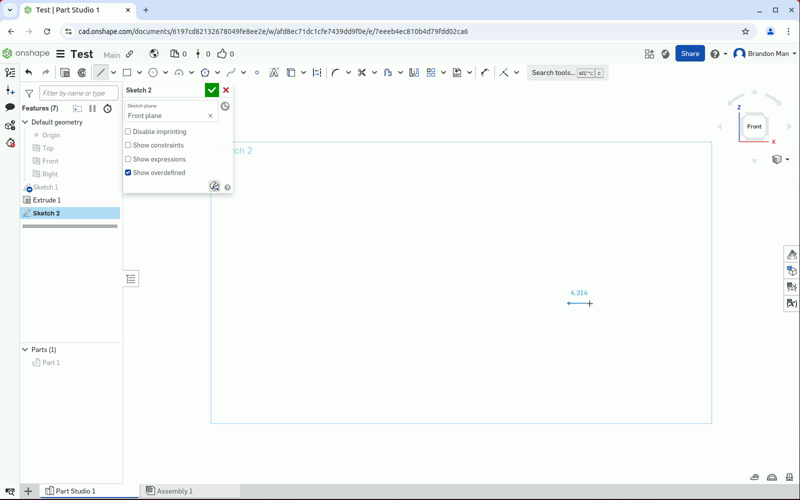
mouse_move(573, 303)
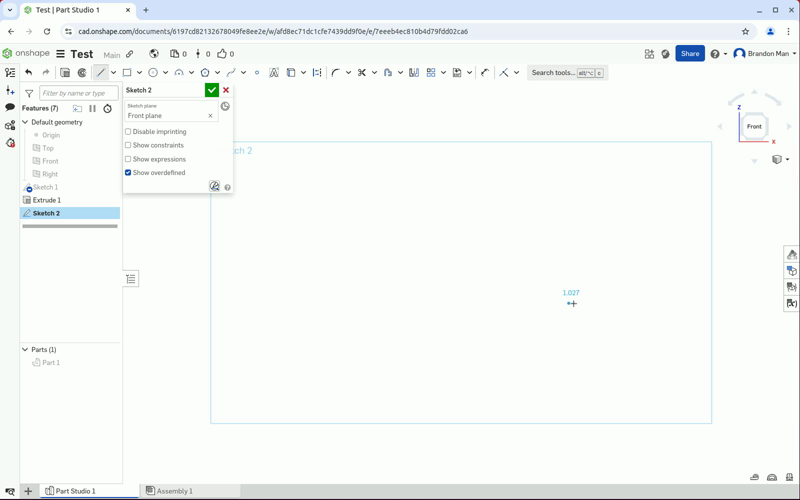
scroll(6)
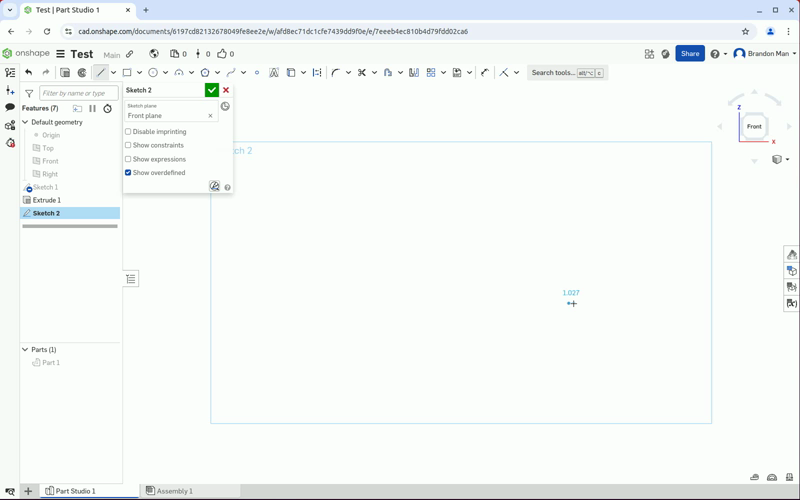
scroll(6)
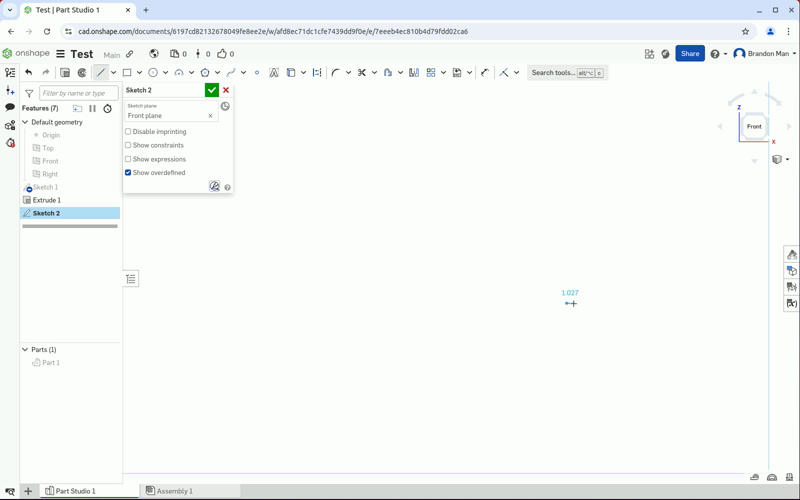
scroll(6)
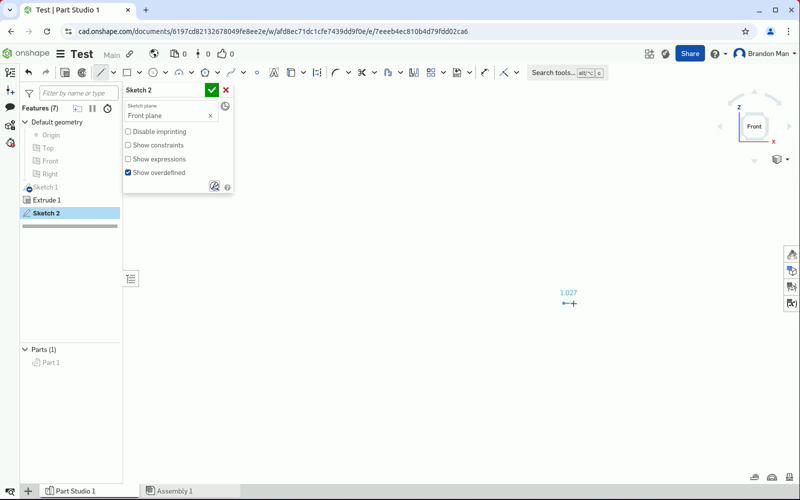
scroll(6)
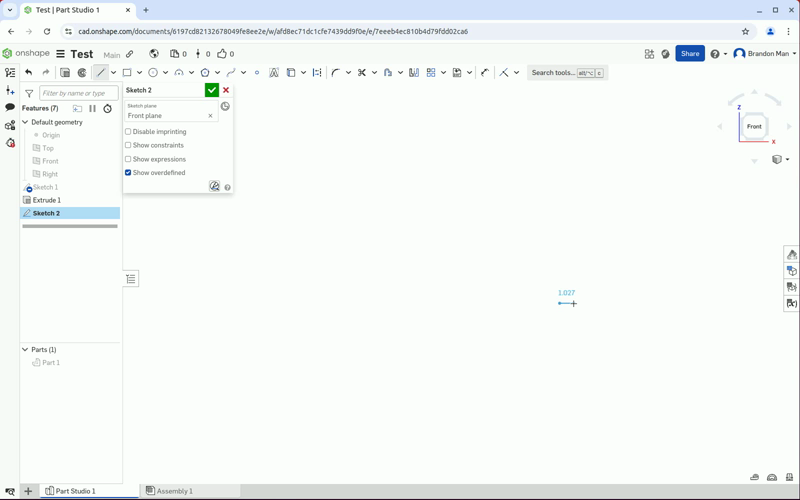
scroll(6)
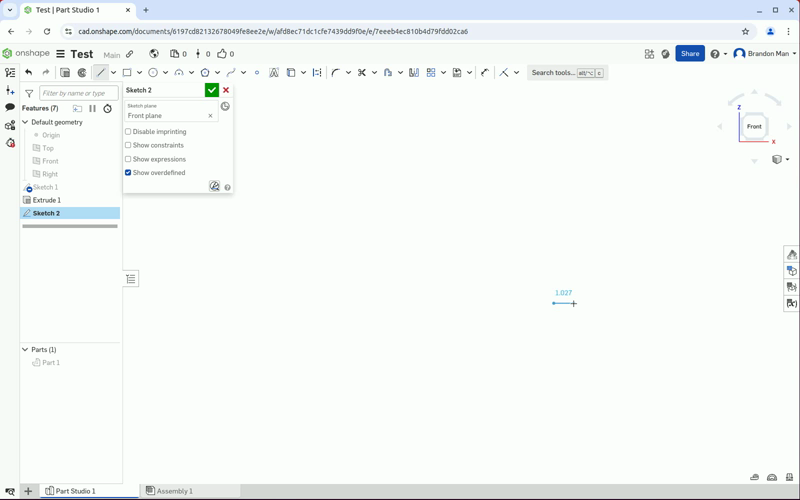
scroll(6)
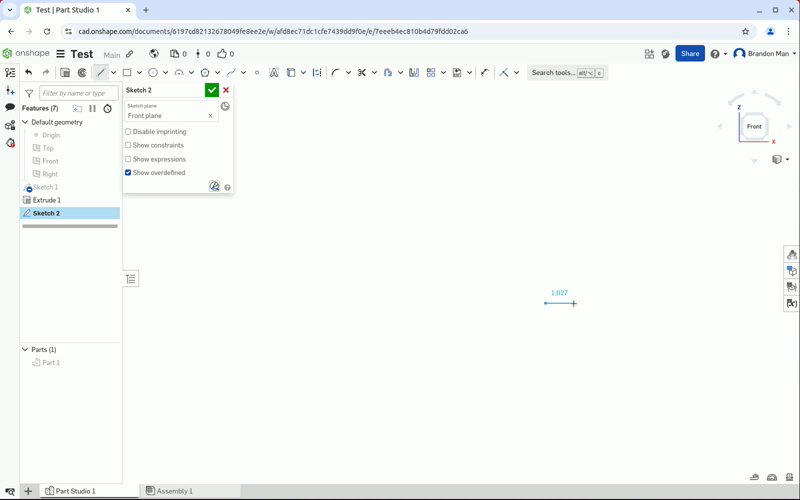
scroll(6)
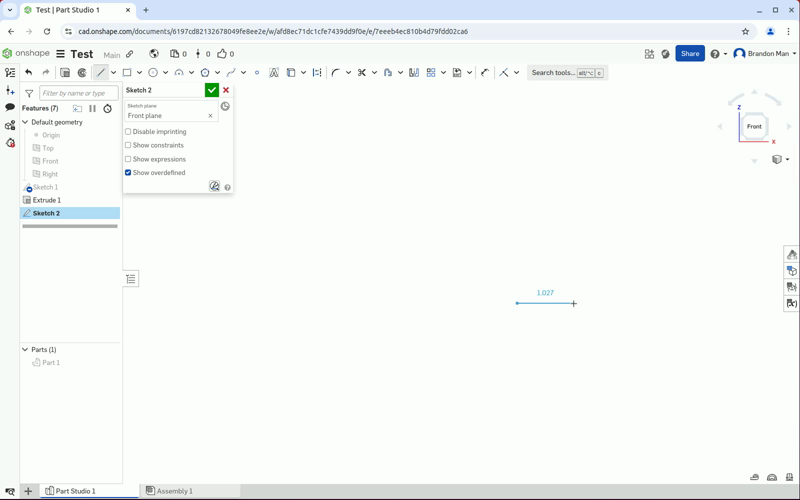
click(573, 303)
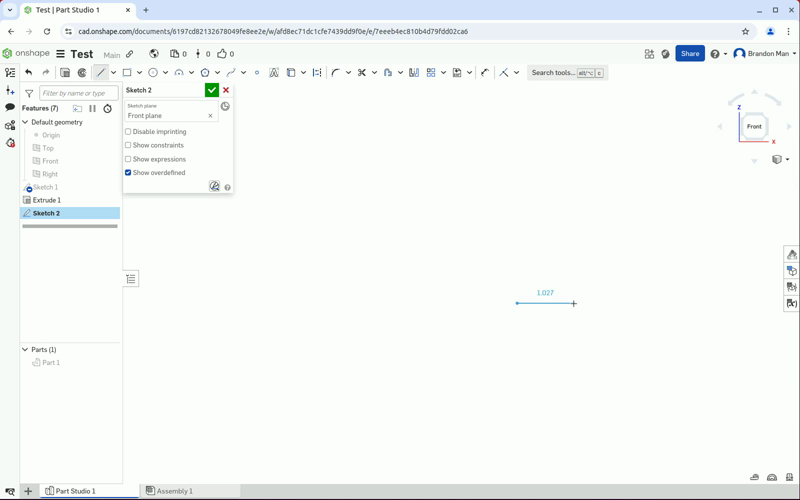
scroll(-6)
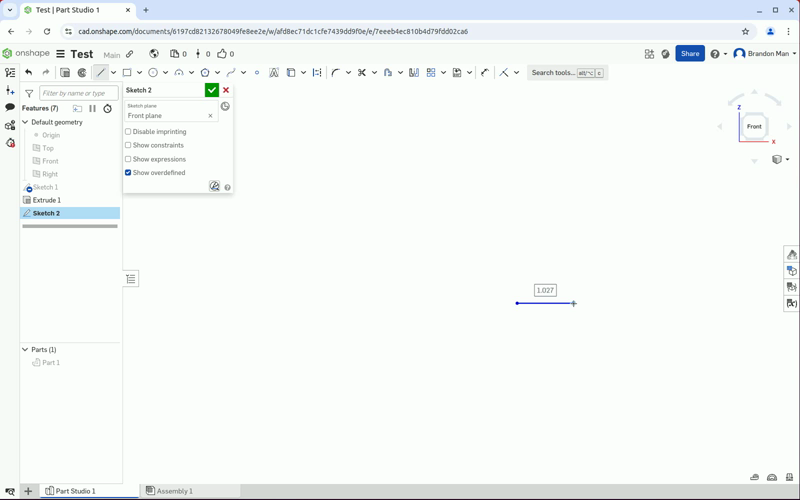
scroll(-6)
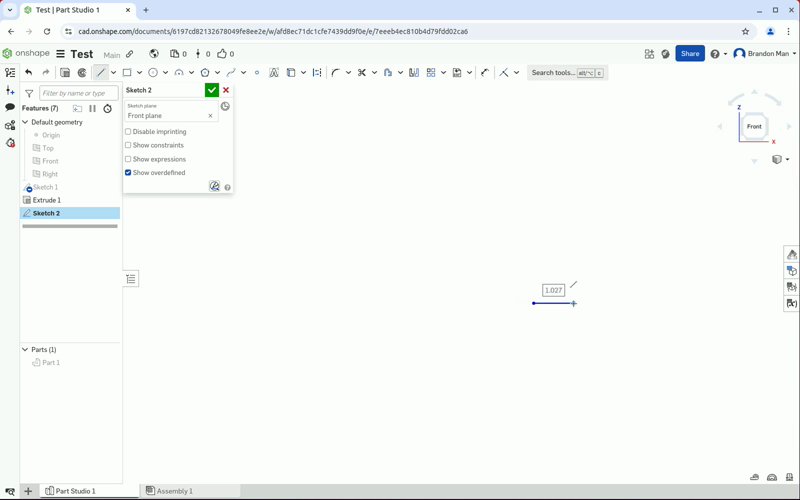
scroll(-6)
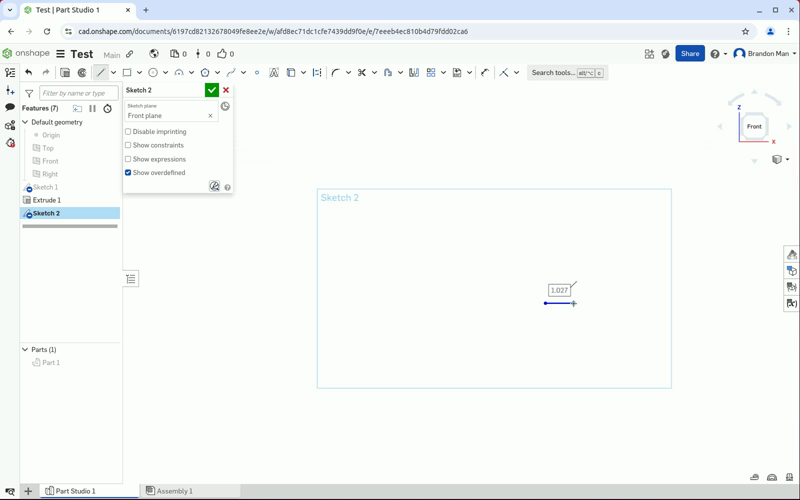
scroll(-6)
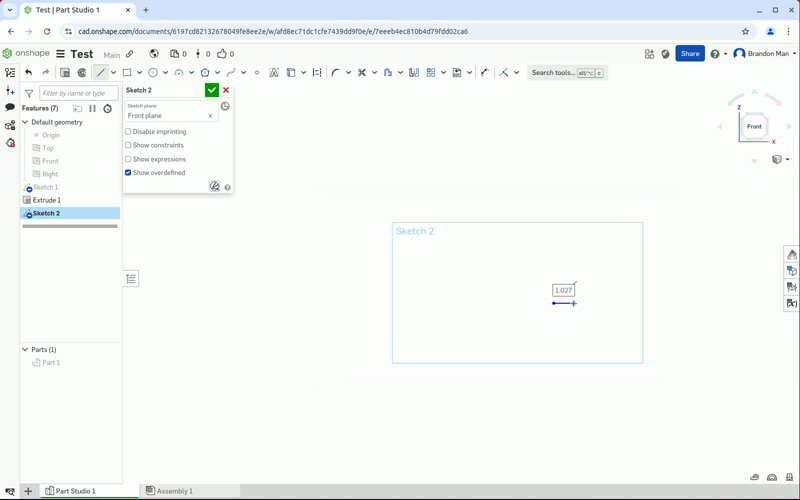
scroll(-6)
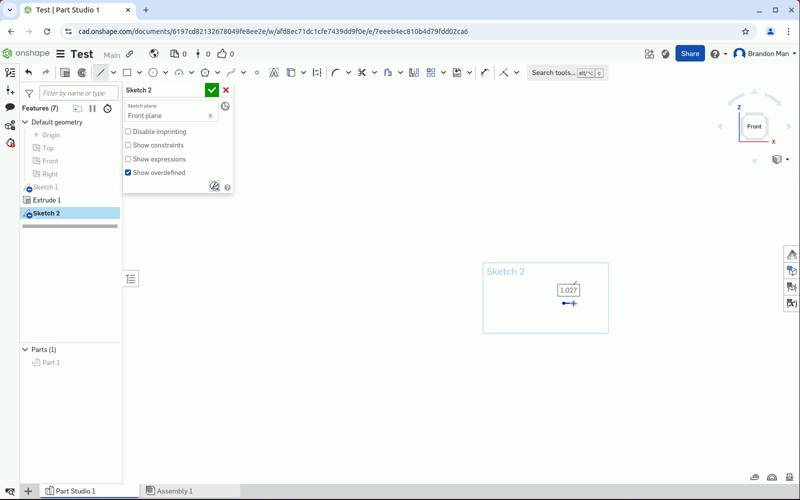
scroll(-6)
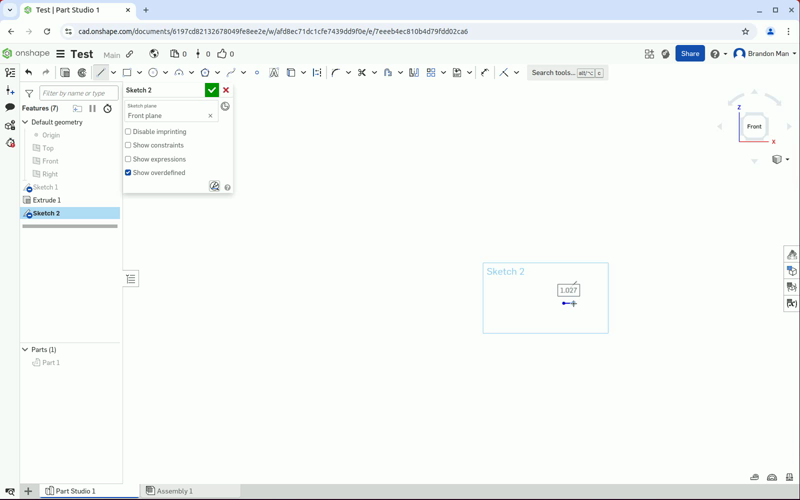
scroll(-6)
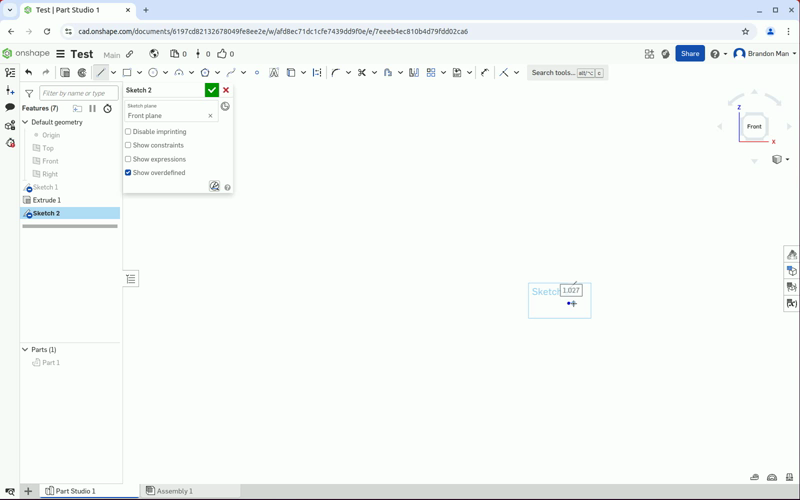
key_up(shift)
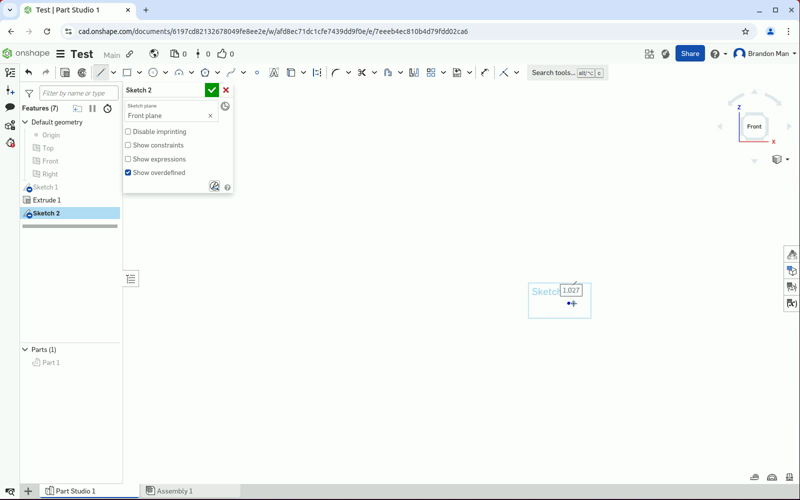
key_down(shift)
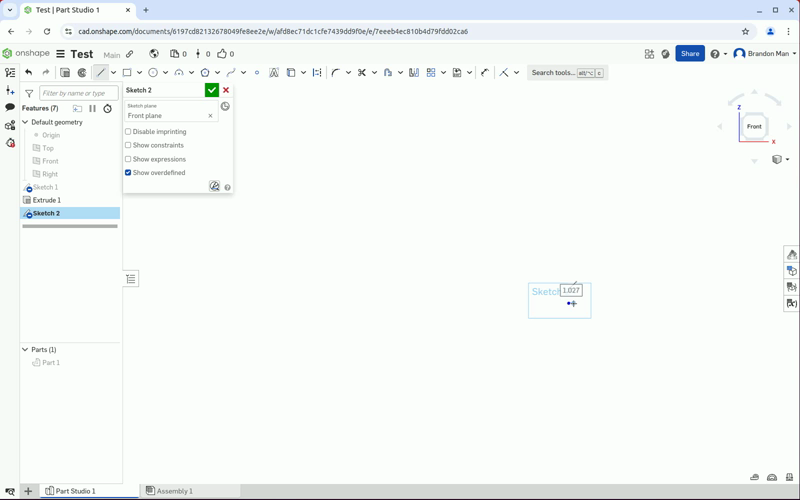
mouse_move(573, 181)
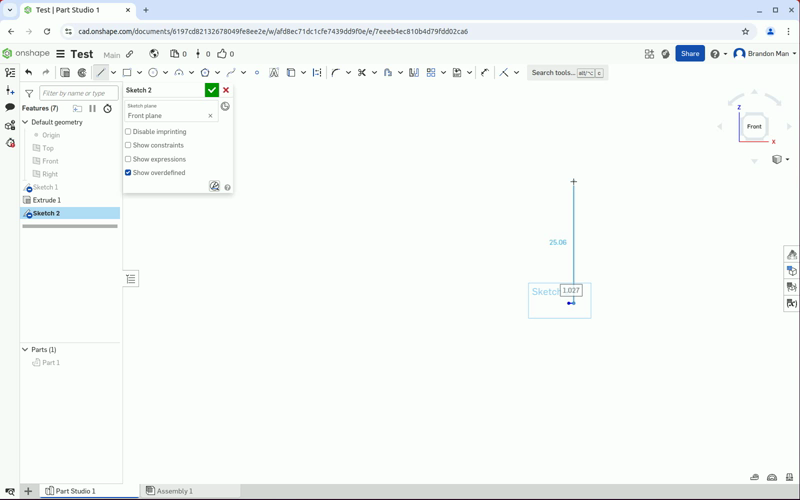
click(573, 181)
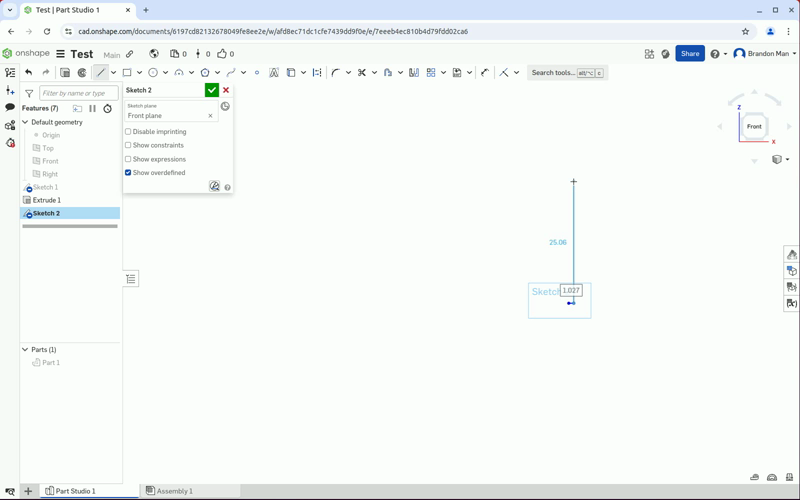
key_up(shift)
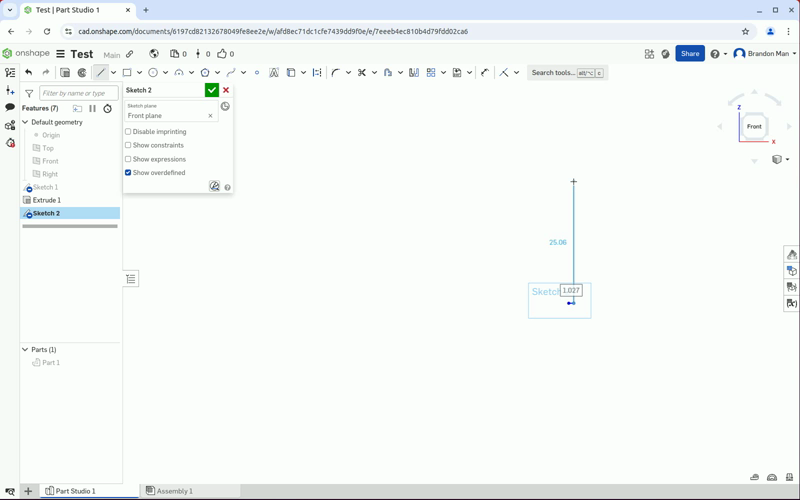
key_down(shift)
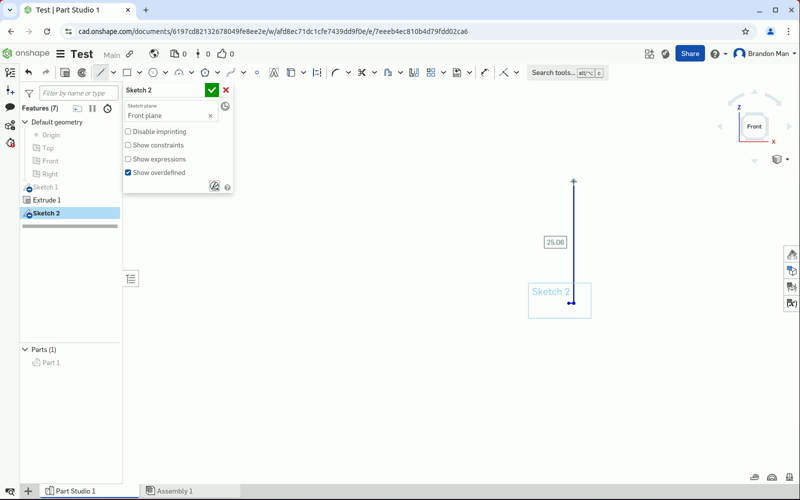
mouse_move(589, 181)
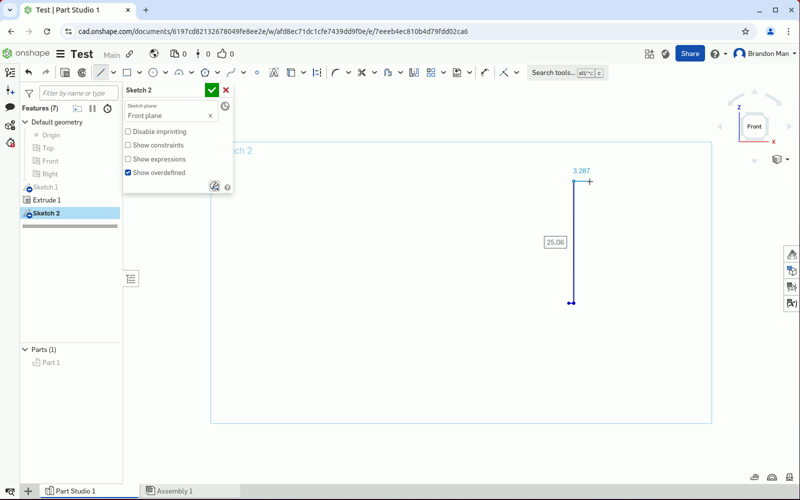
mouse_move(568, 181)
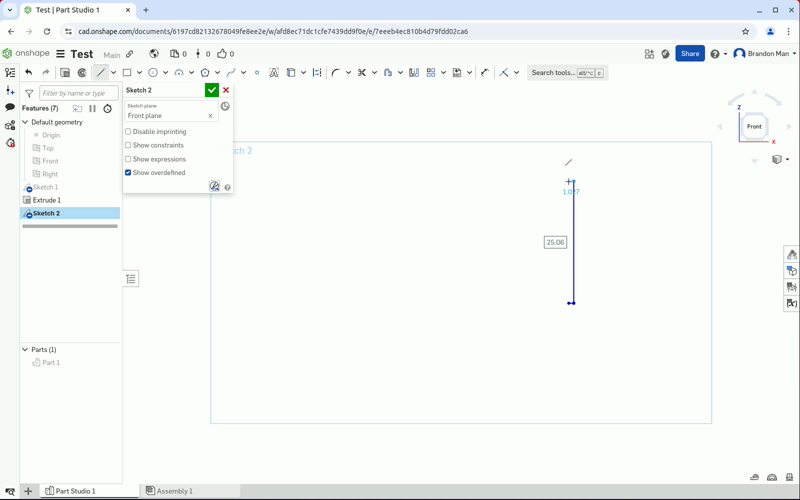
scroll(6)
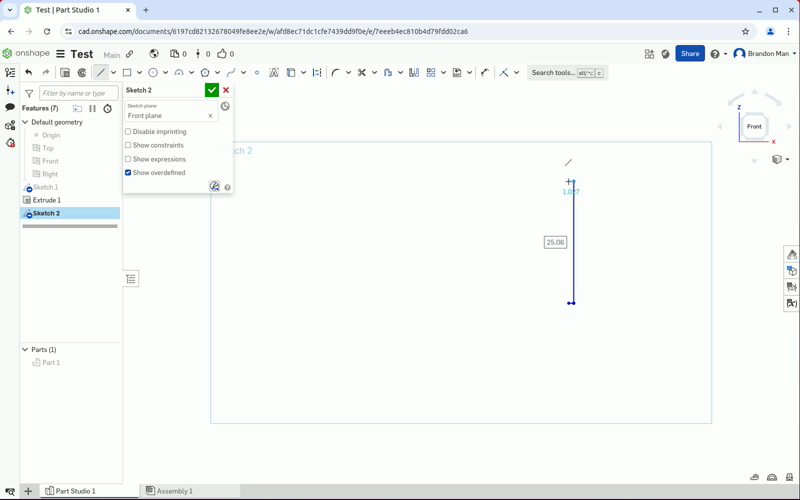
scroll(6)
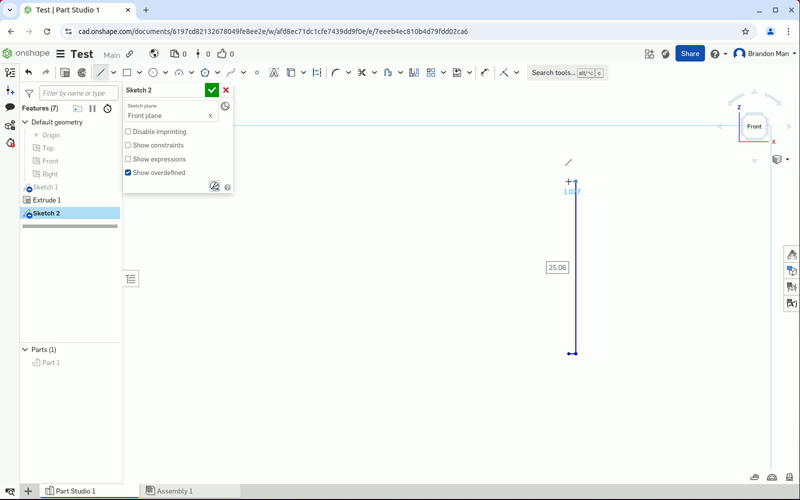
scroll(6)
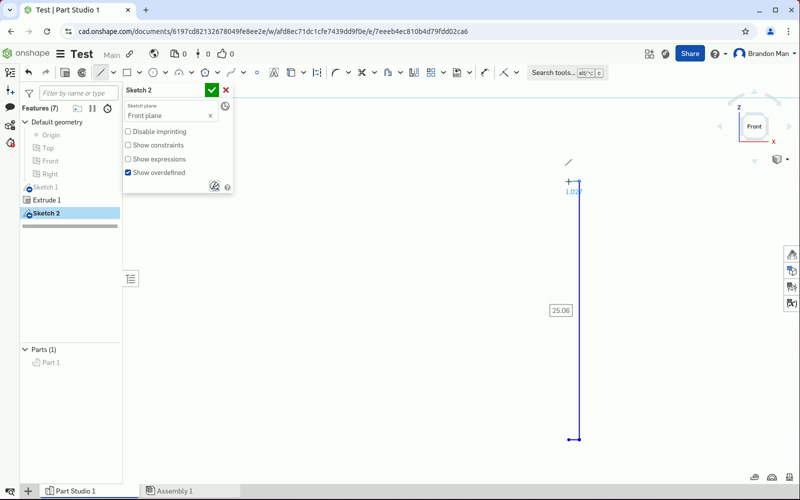
scroll(6)
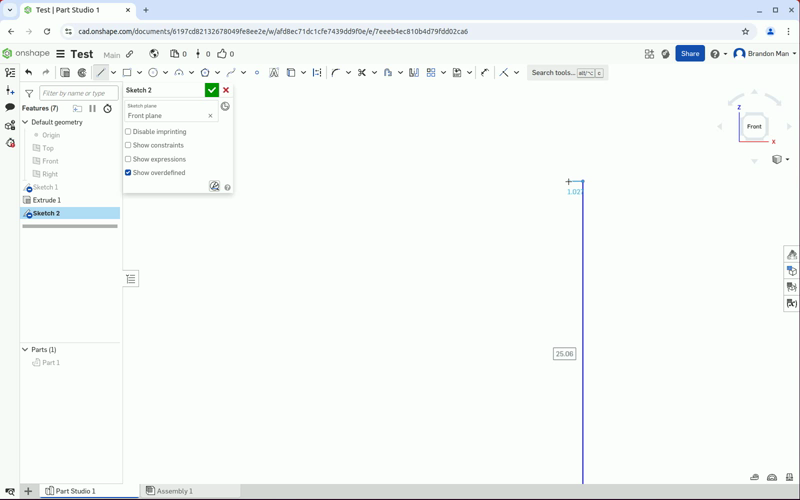
scroll(6)
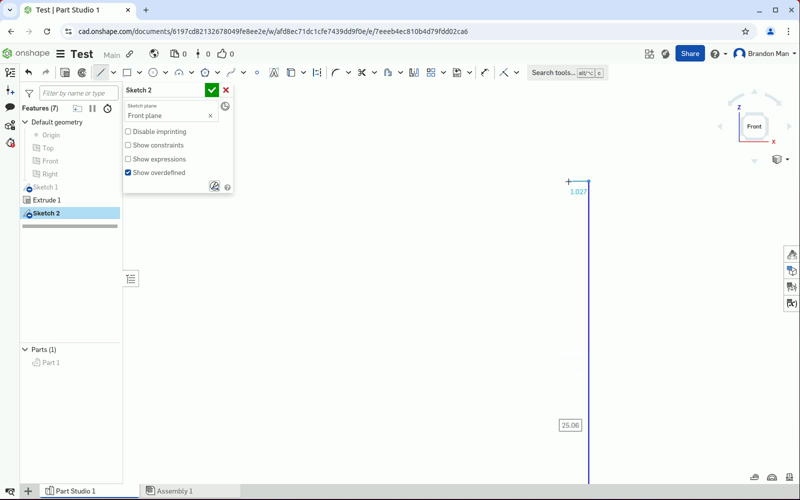
scroll(6)
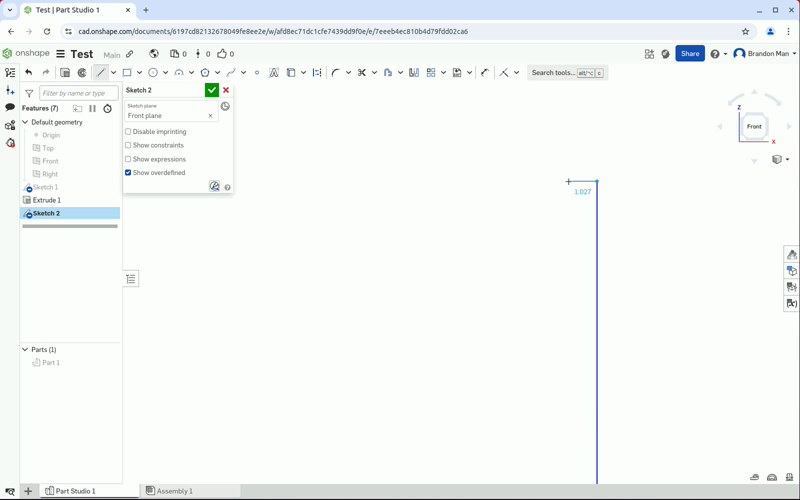
scroll(6)
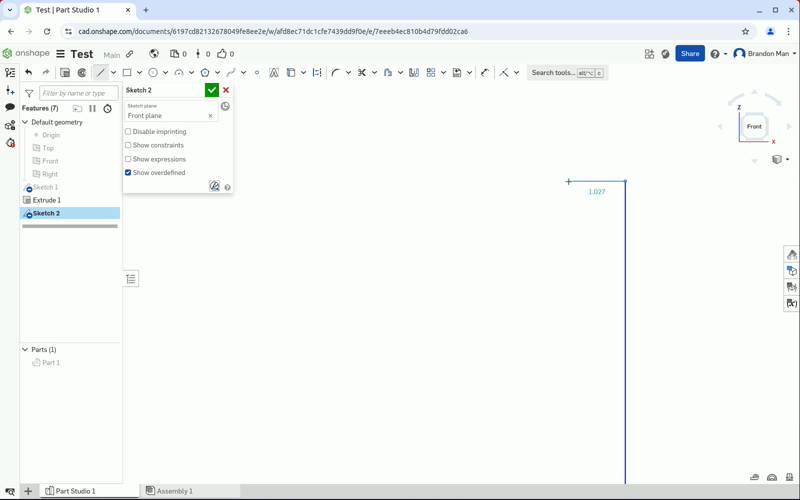
click(568, 181)
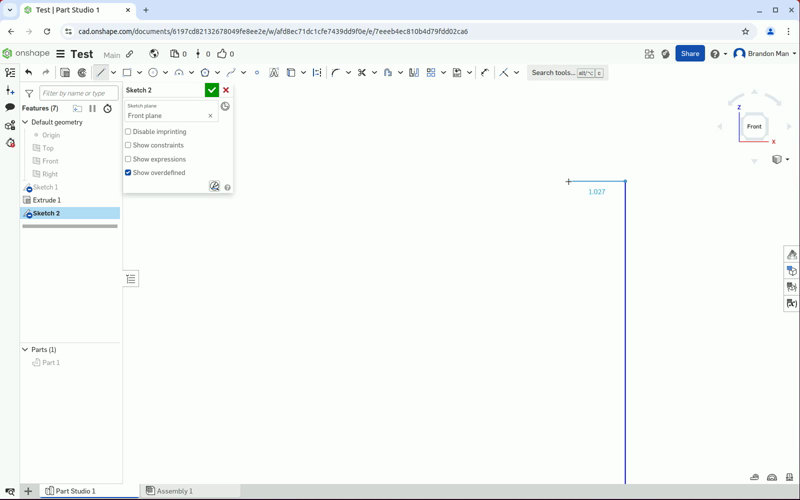
scroll(-6)
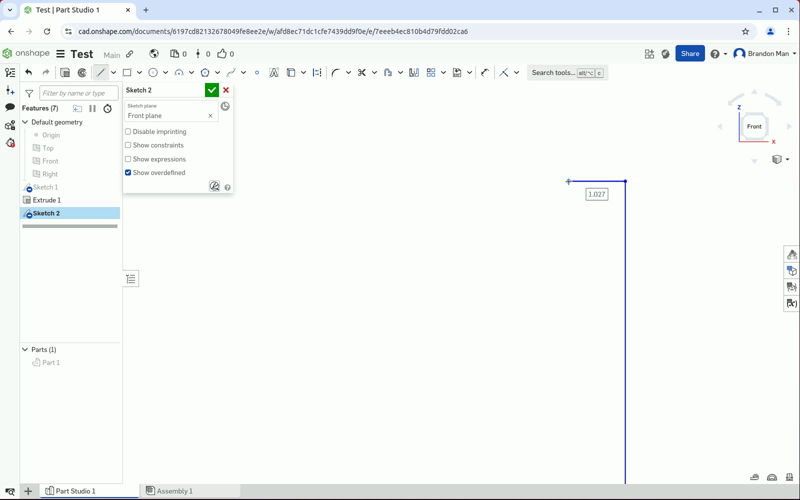
scroll(-6)
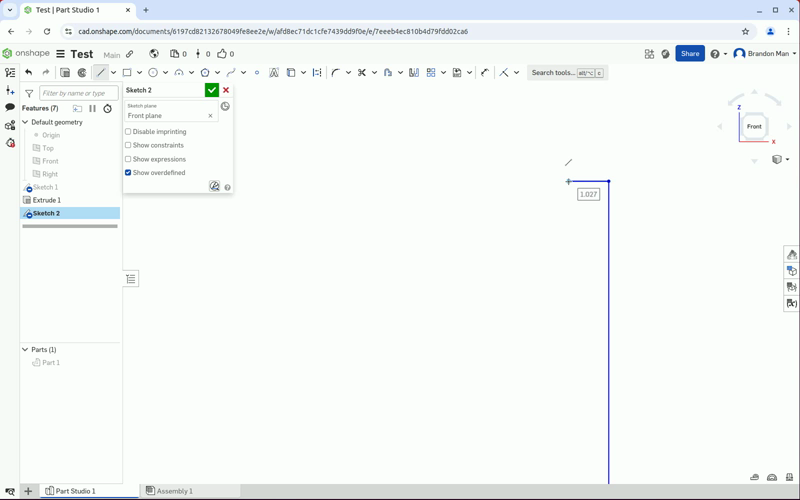
scroll(-6)
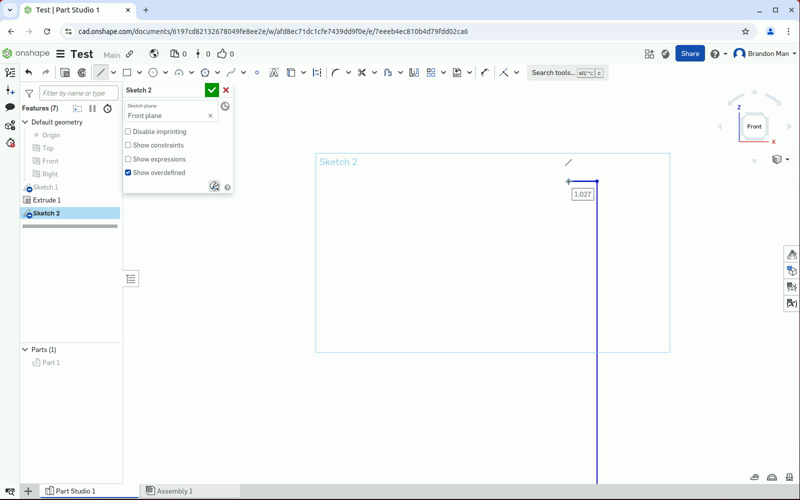
scroll(-6)
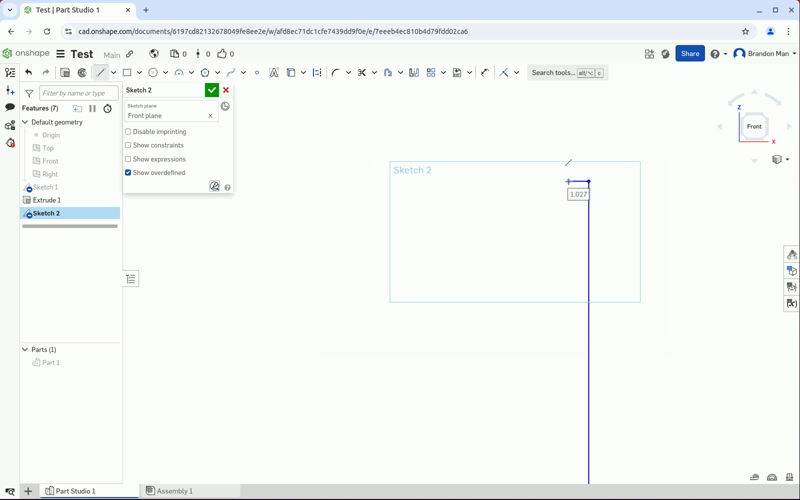
scroll(-6)
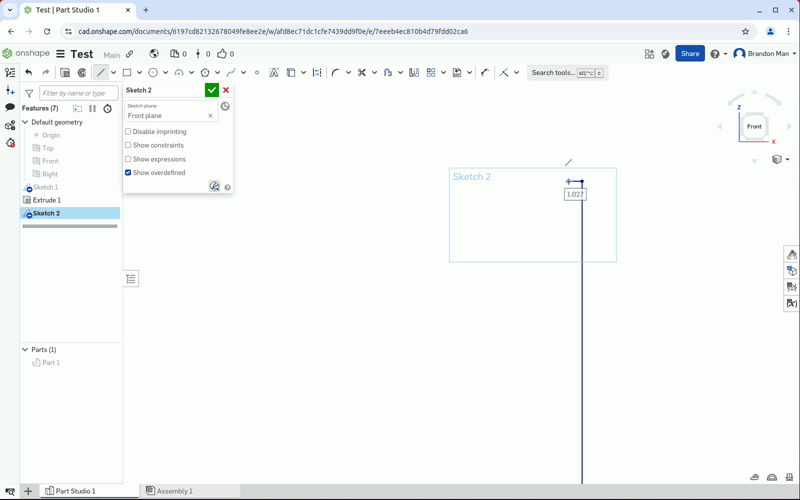
scroll(-6)
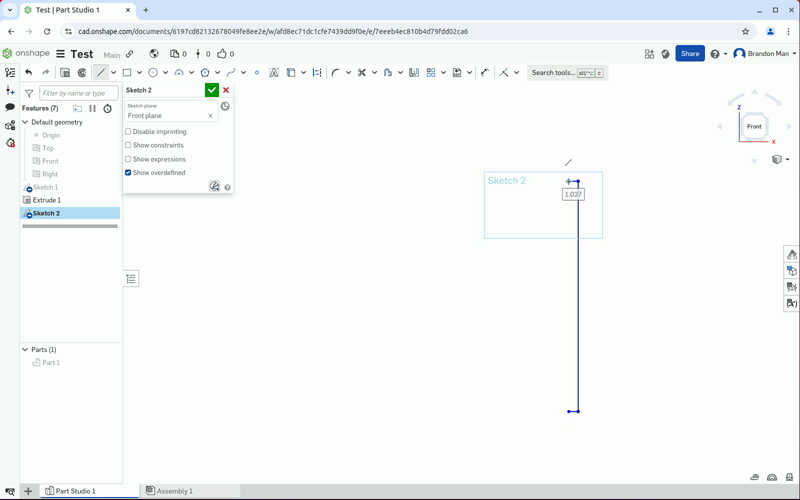
scroll(-6)
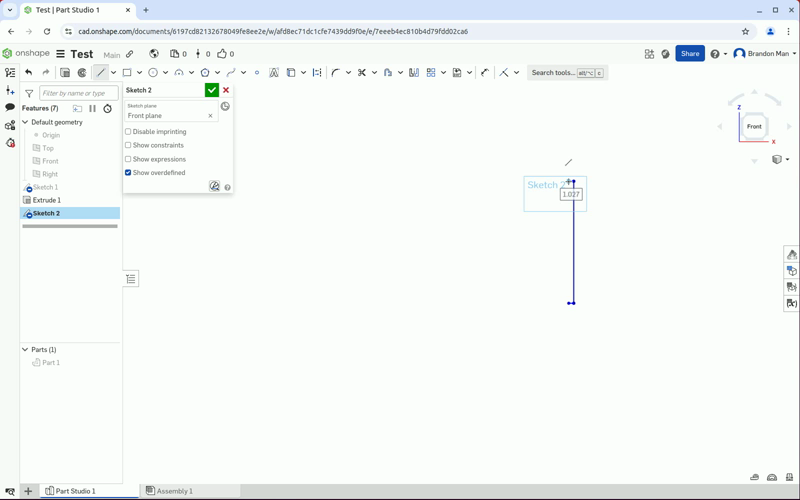
key_up(shift)
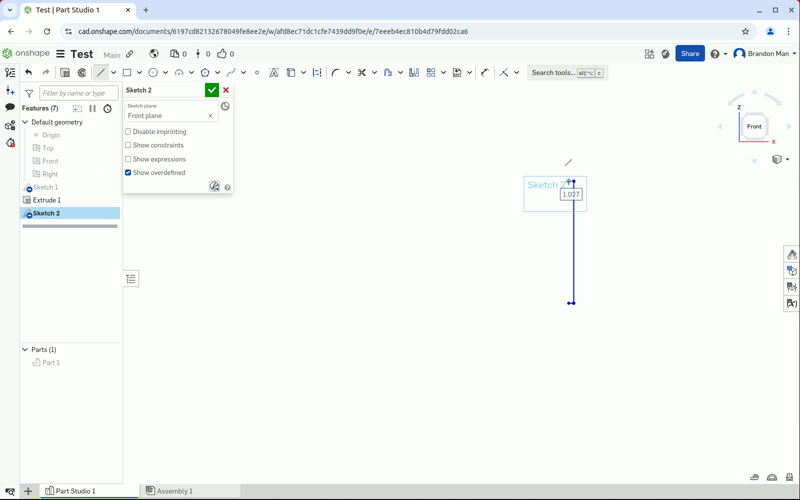
key_down(shift)
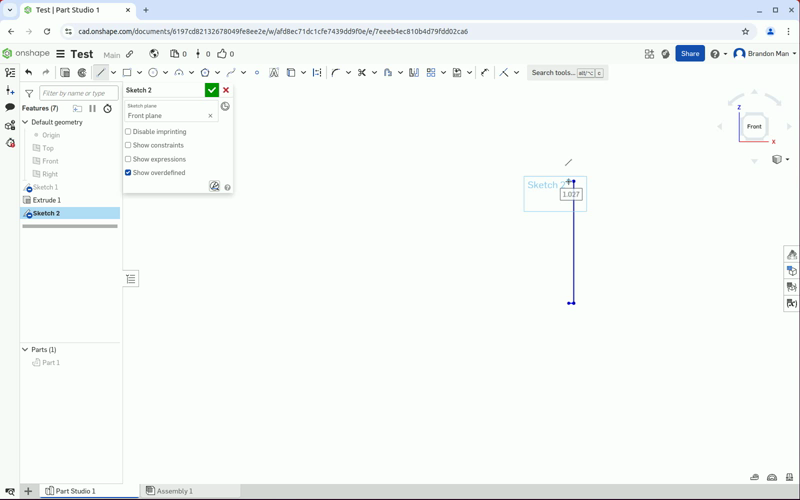
mouse_move(589, 181)
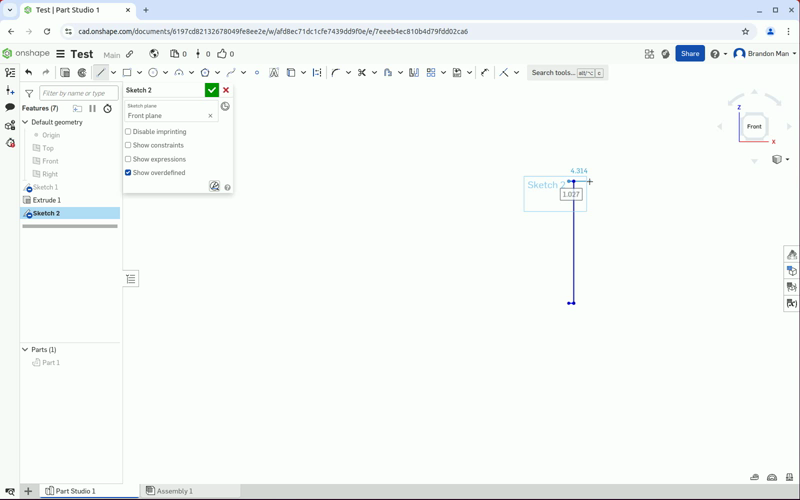
mouse_move(568, 186)
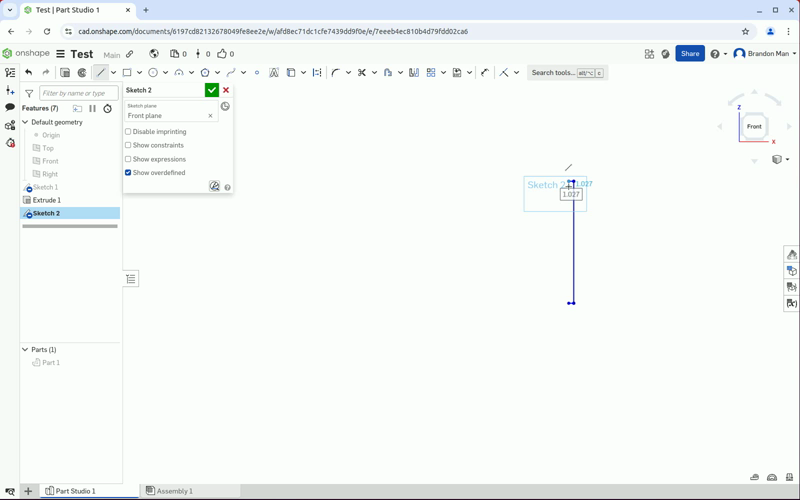
scroll(6)
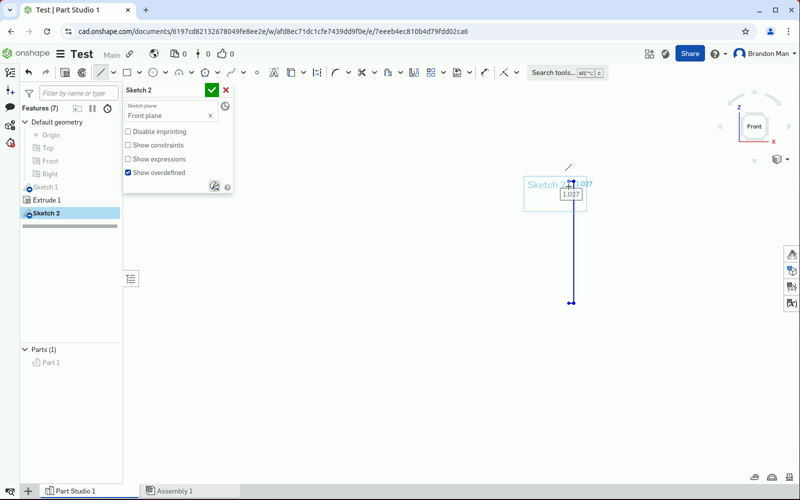
scroll(6)
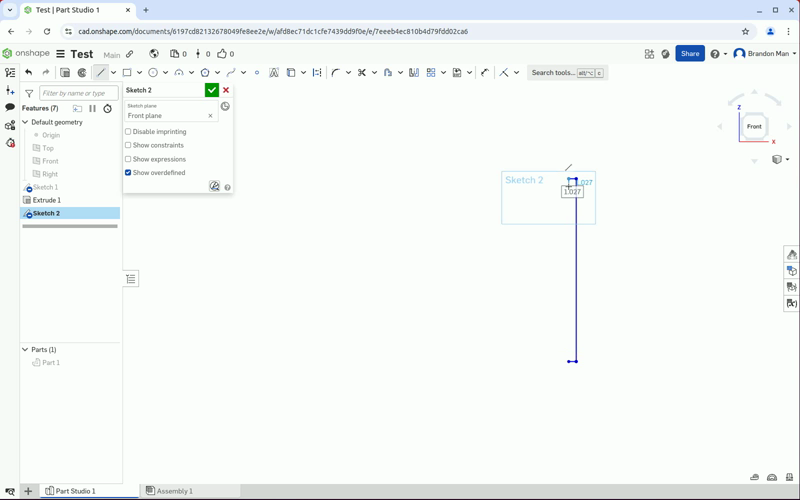
scroll(6)
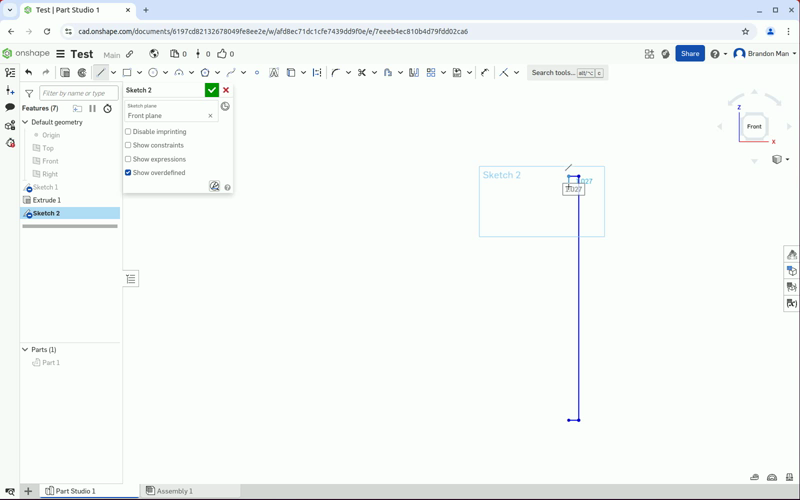
scroll(6)
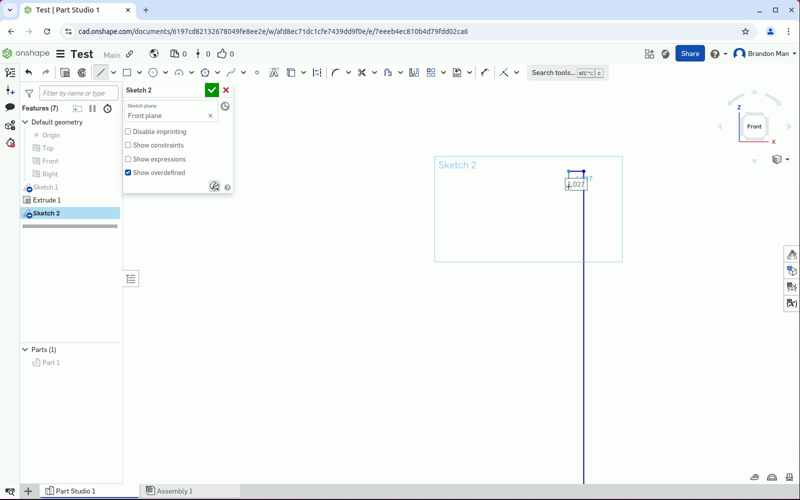
scroll(6)
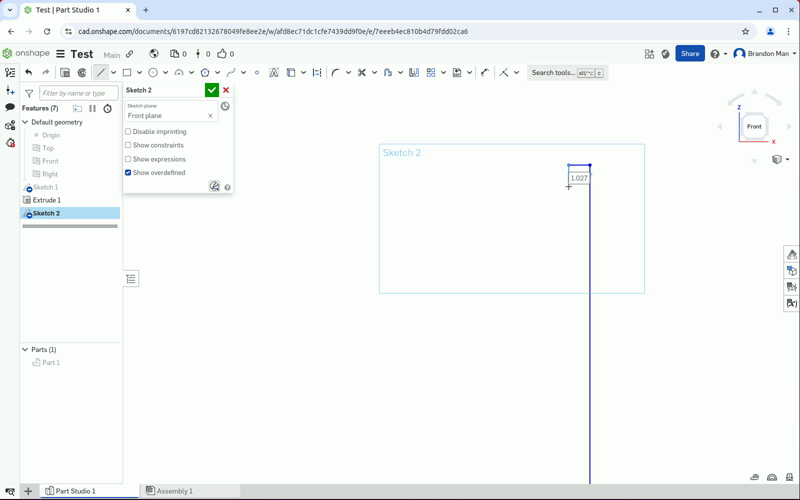
scroll(6)
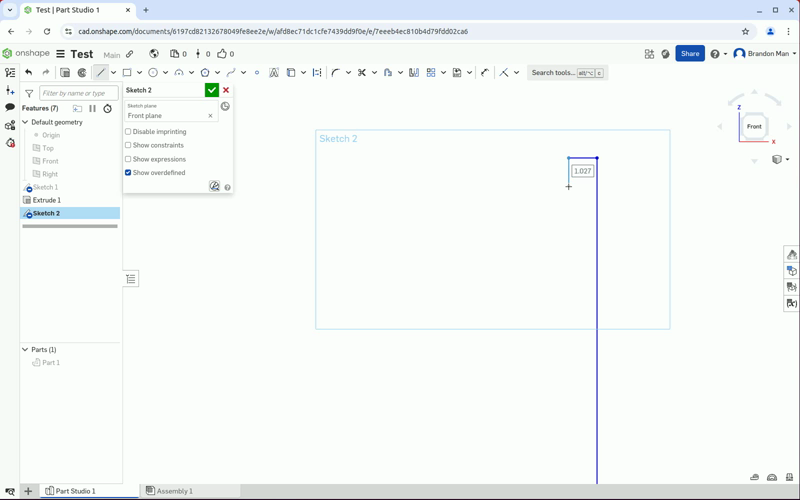
scroll(6)
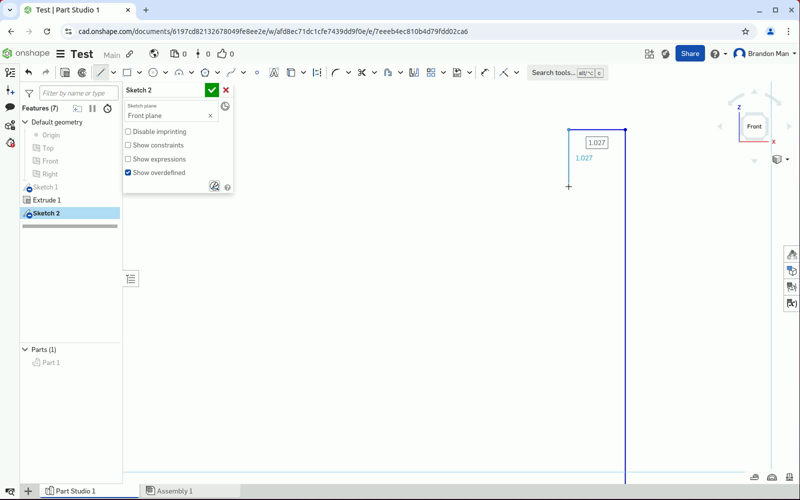
click(568, 186)
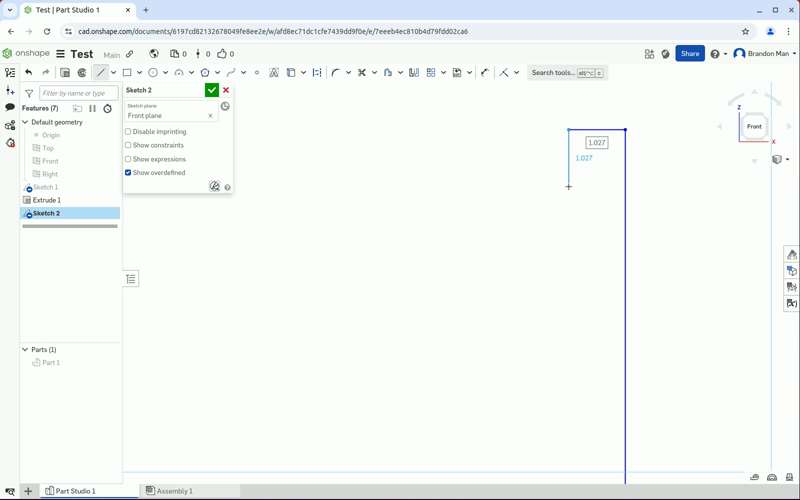
scroll(-6)
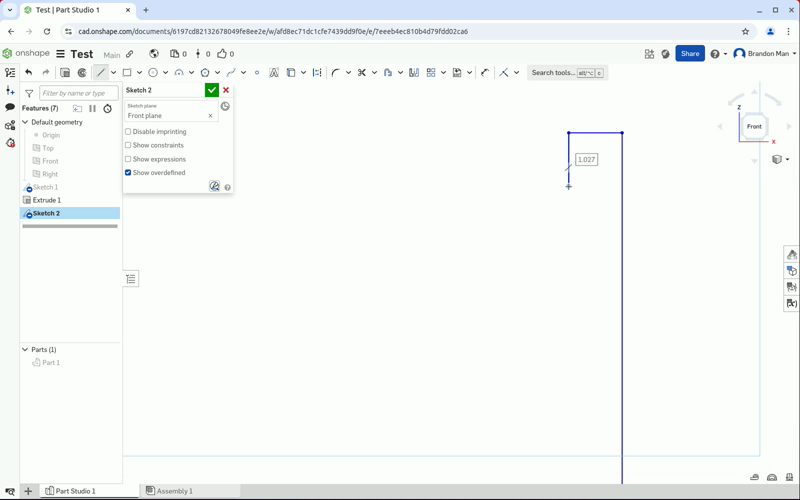
scroll(-6)
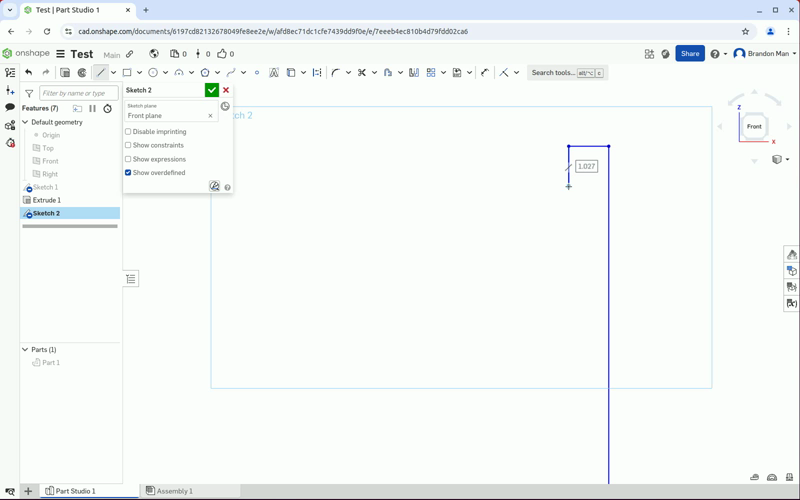
scroll(-6)
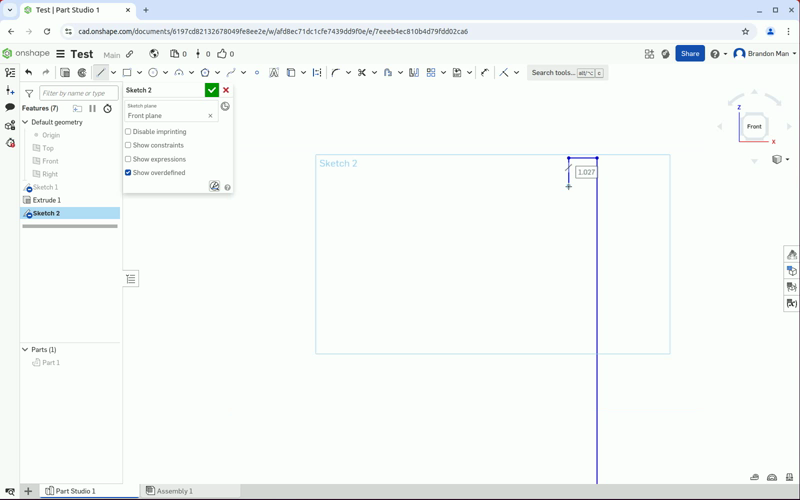
scroll(-6)
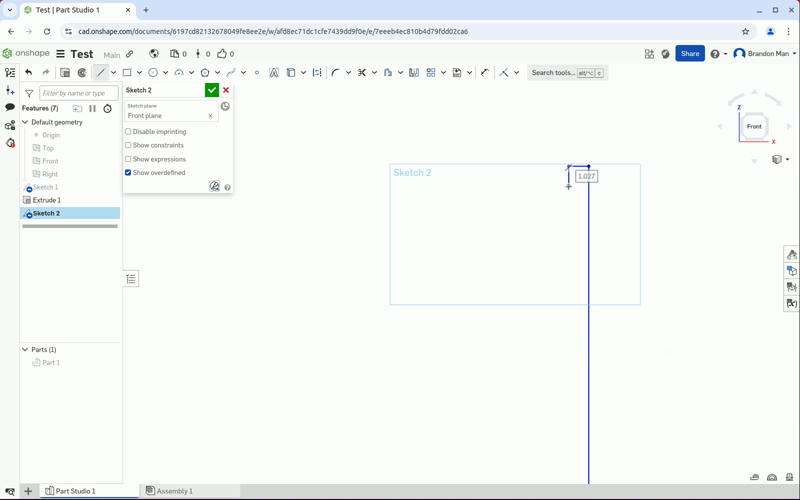
scroll(-6)
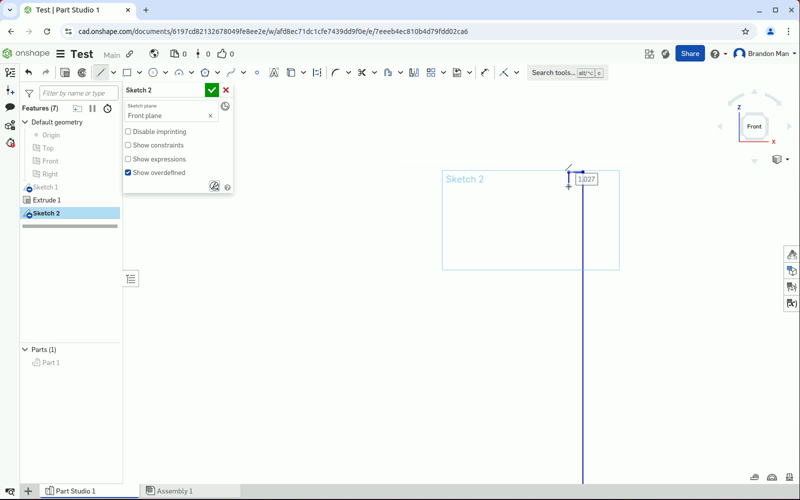
scroll(-6)
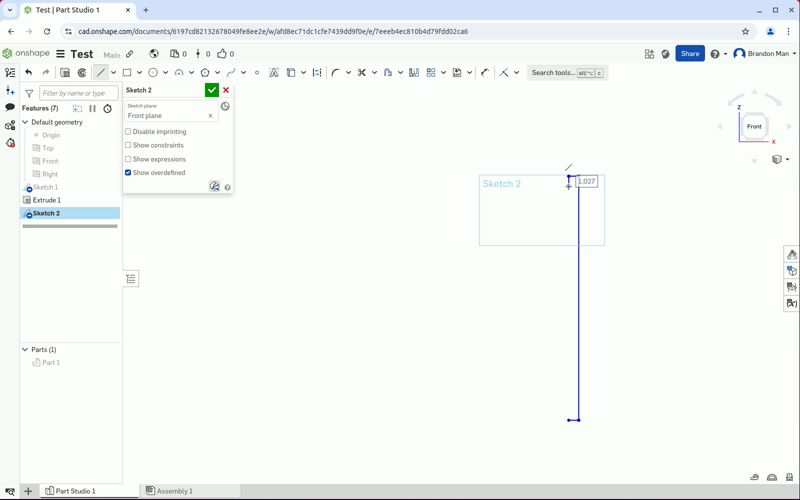
scroll(-6)
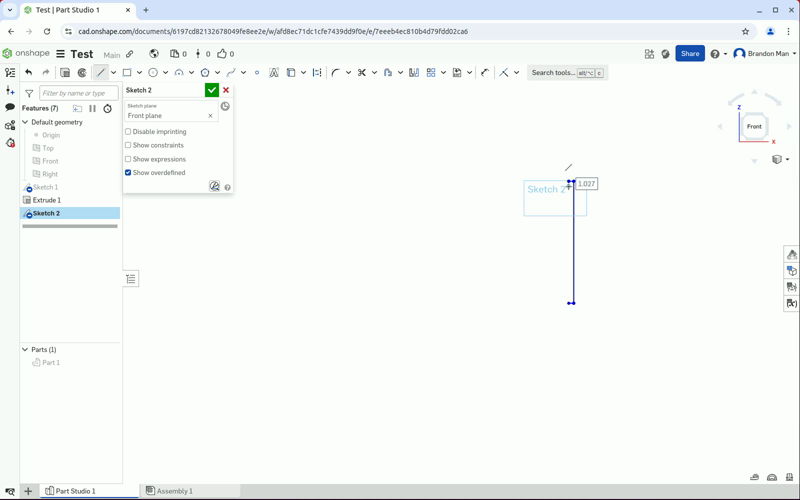
key_up(shift)
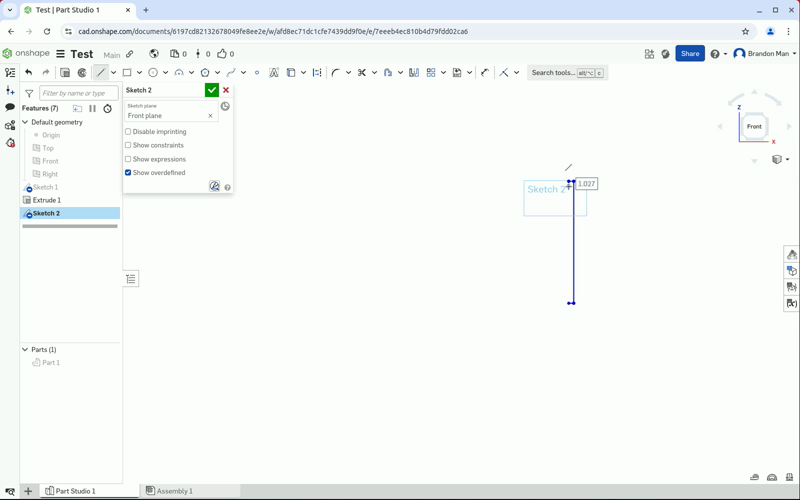
key_down(shift)
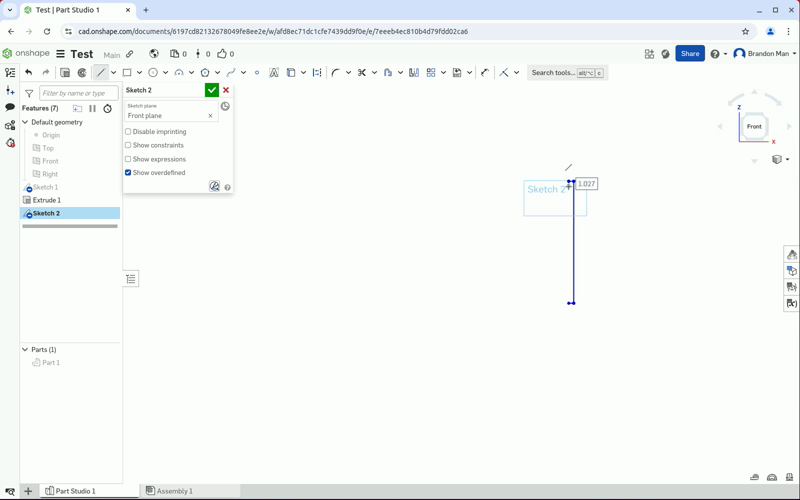
mouse_move(589, 186)
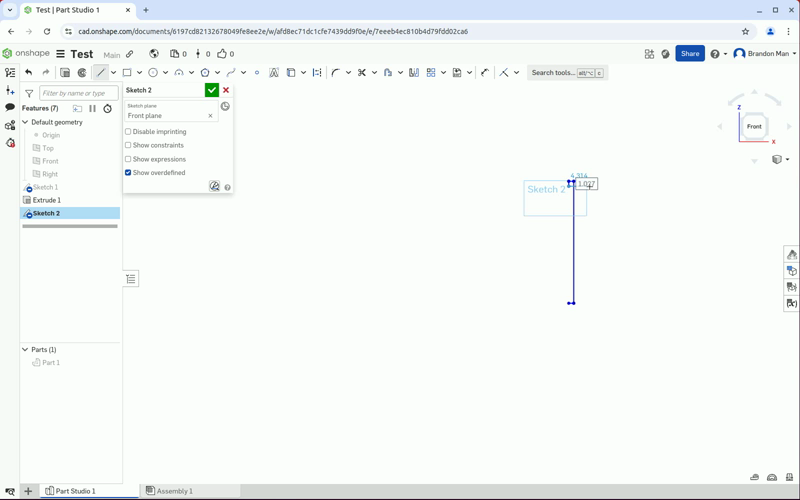
mouse_move(568, 218)
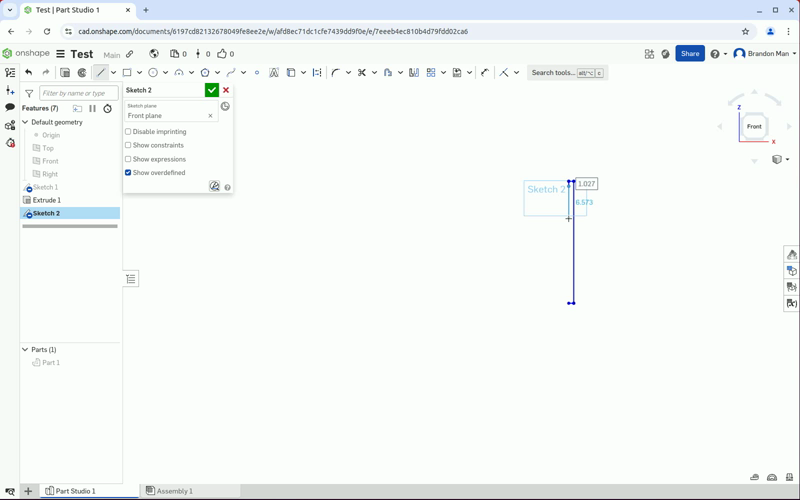
click(568, 218)
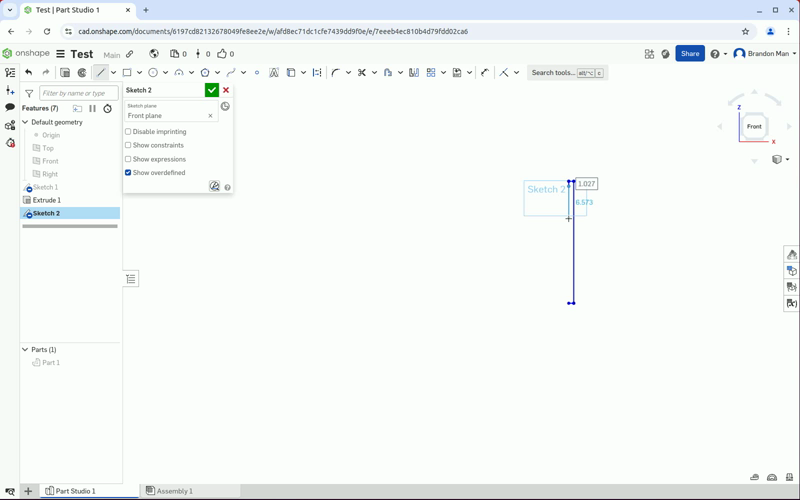
key_up(shift)
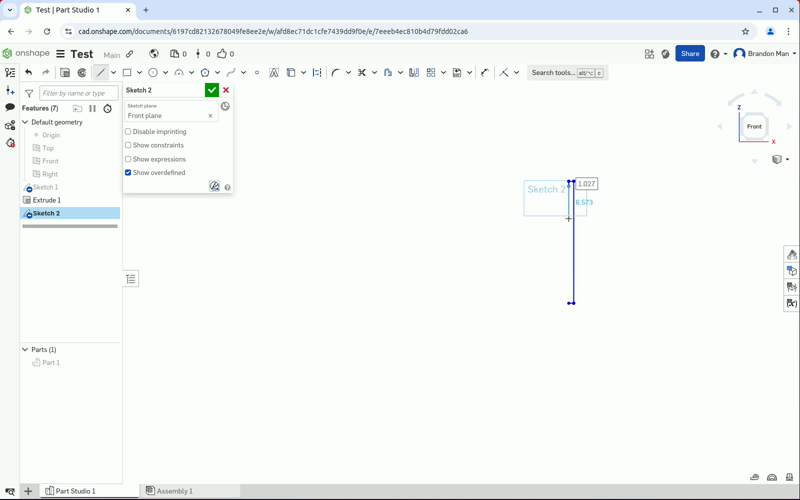
key_down(shift)
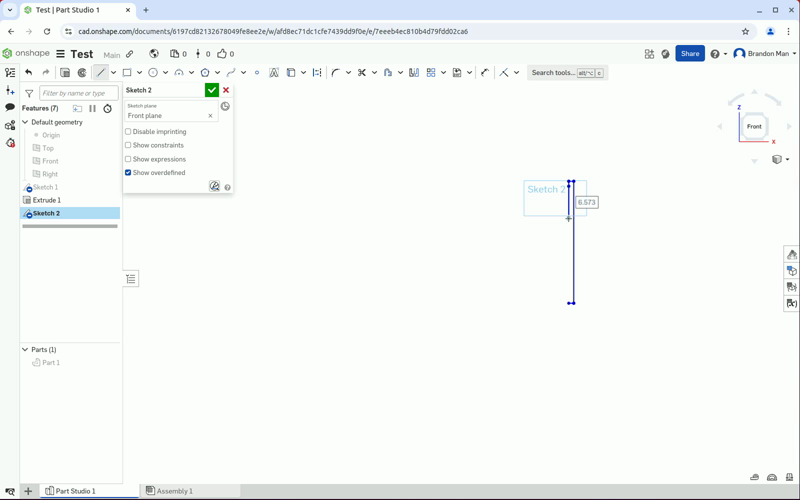
mouse_move(589, 218)
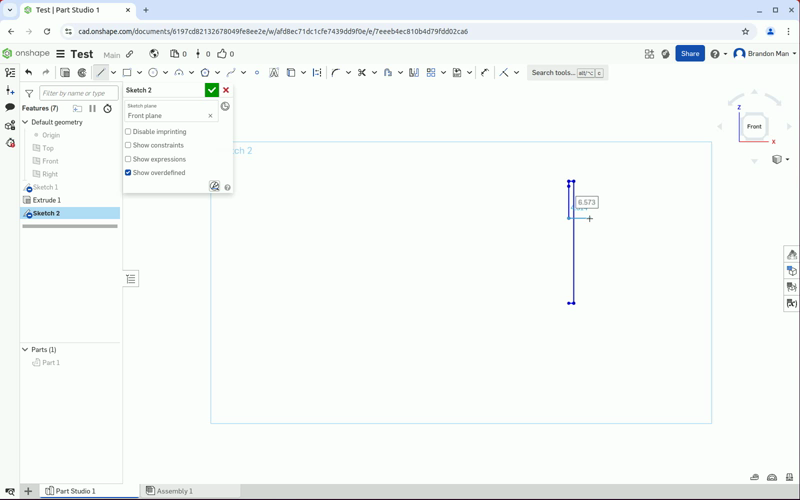
mouse_move(568, 223)
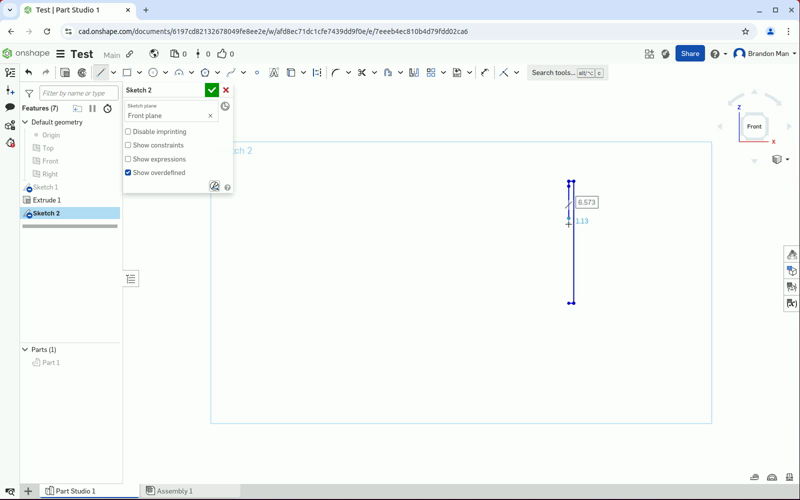
scroll(6)
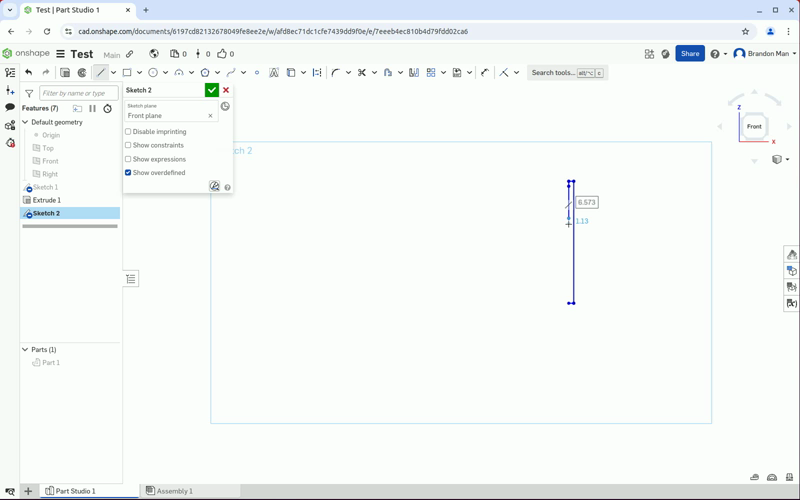
scroll(6)
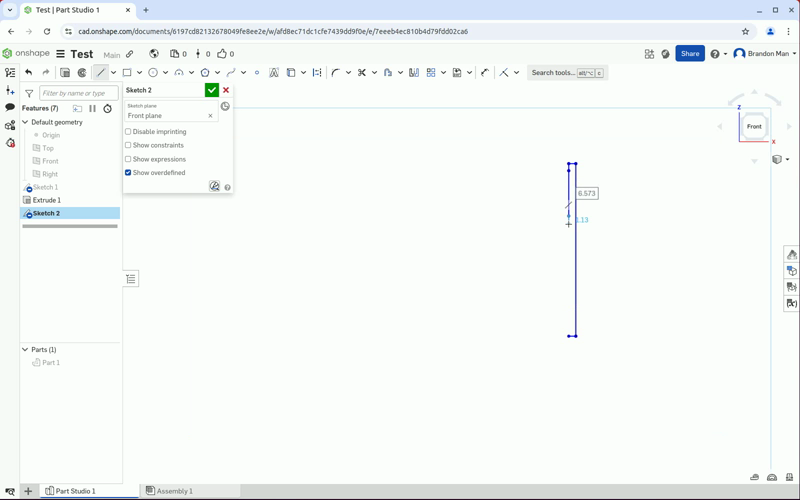
scroll(6)
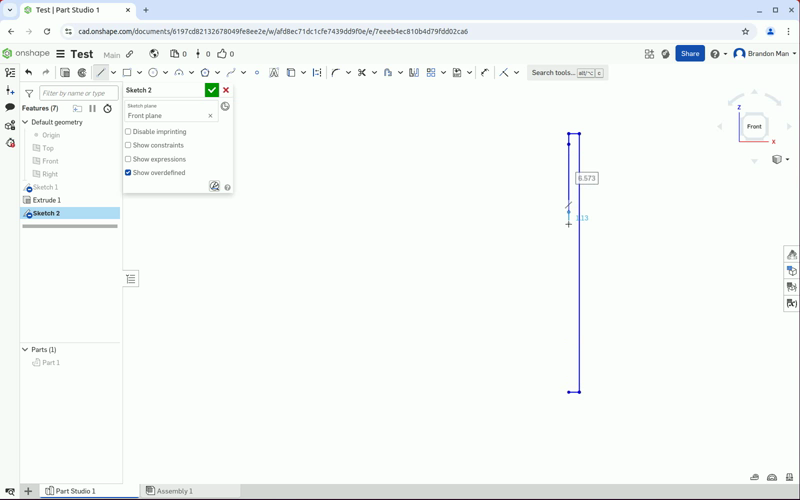
scroll(6)
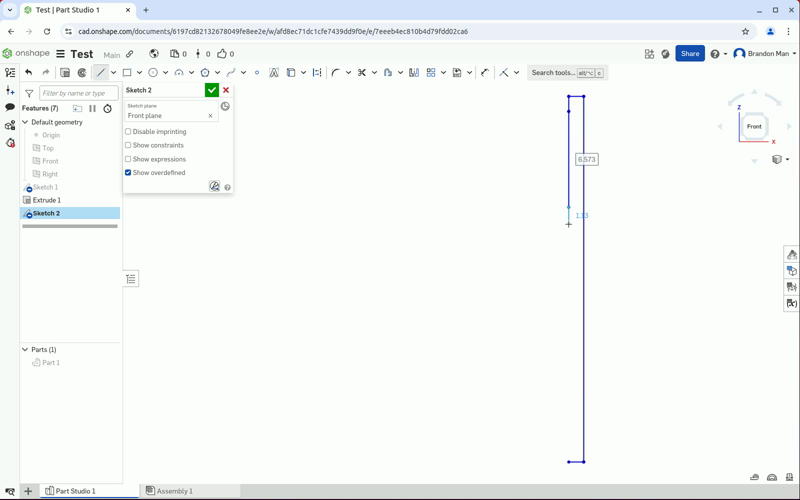
scroll(6)
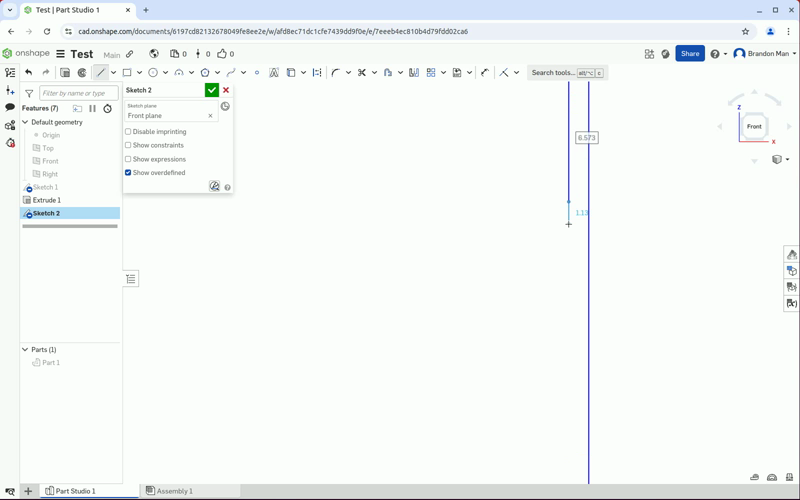
scroll(6)
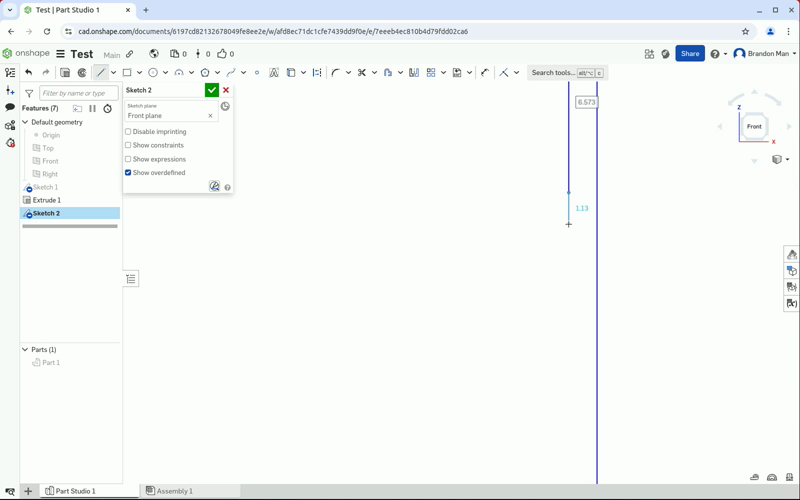
scroll(6)
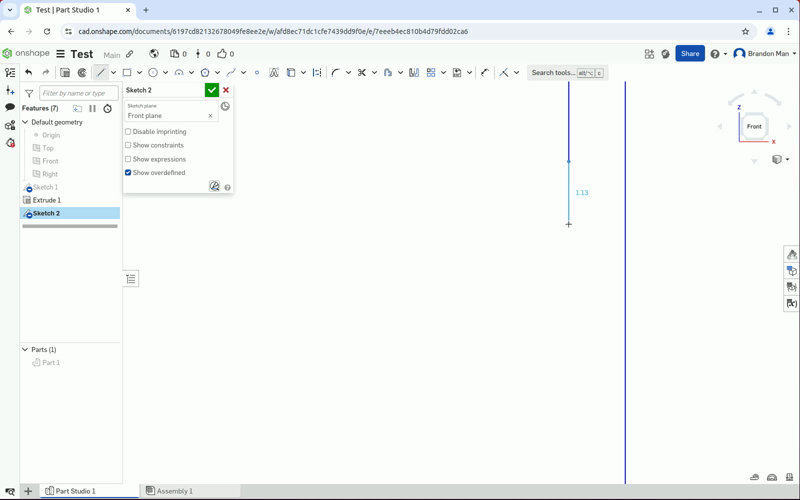
click(568, 223)
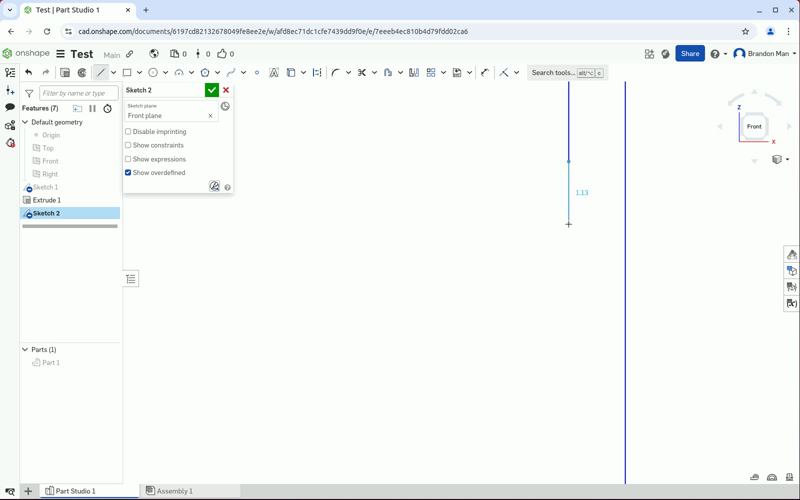
scroll(-6)
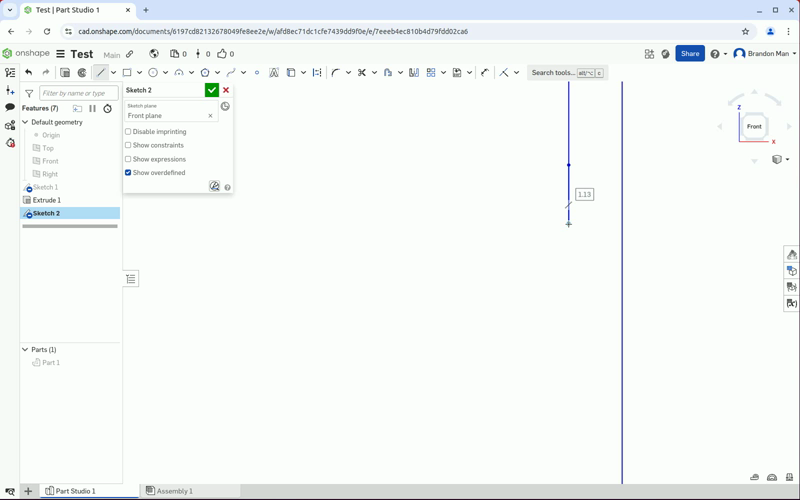
scroll(-6)
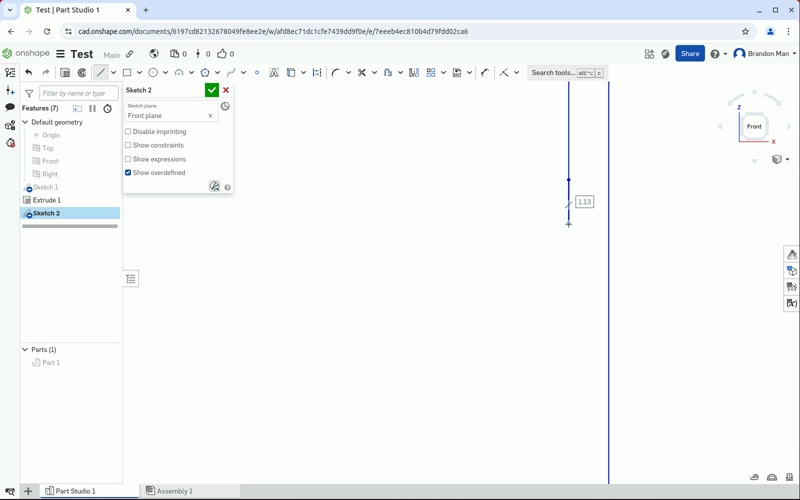
scroll(-6)
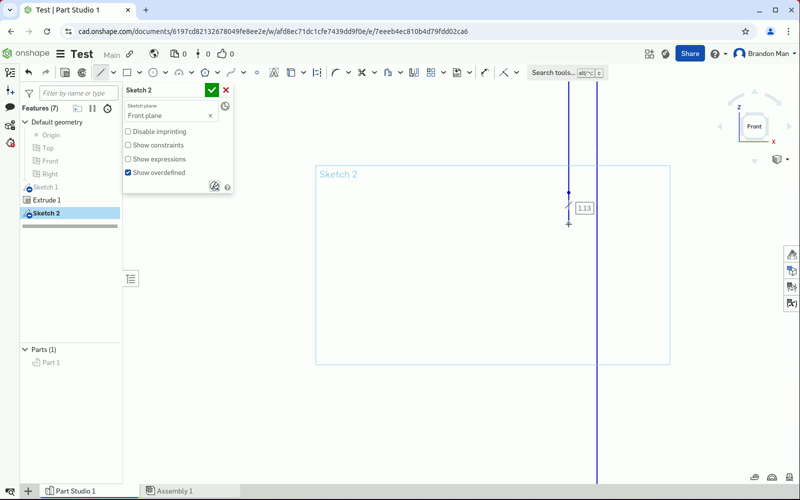
scroll(-6)
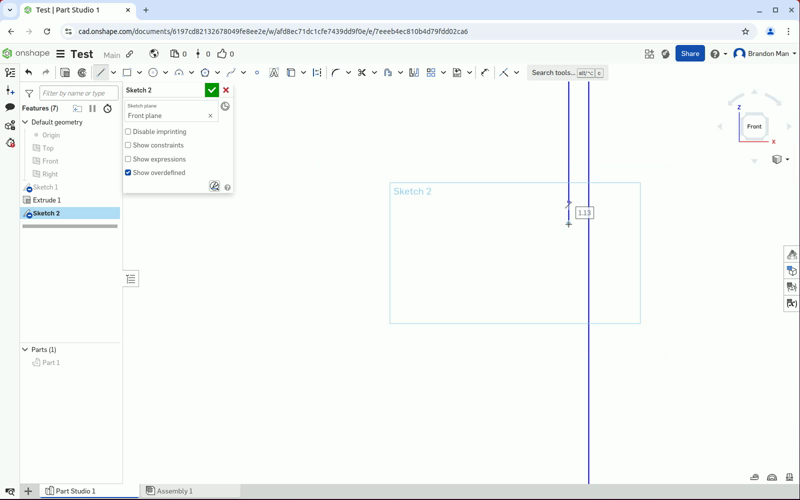
scroll(-6)
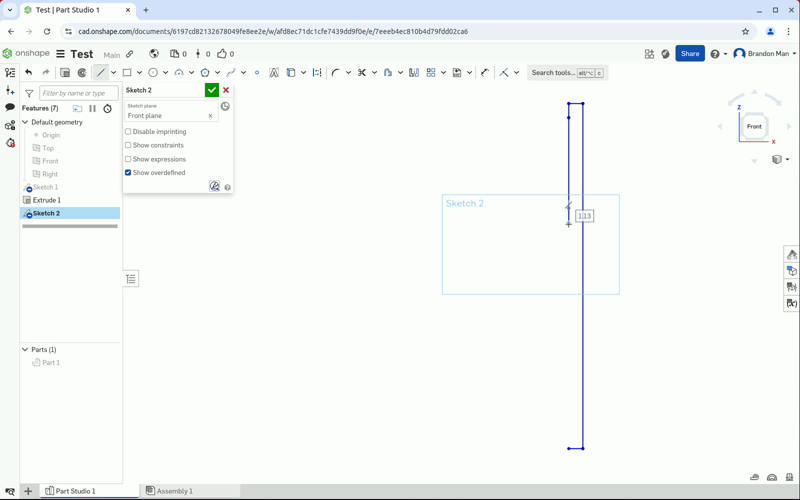
scroll(-6)
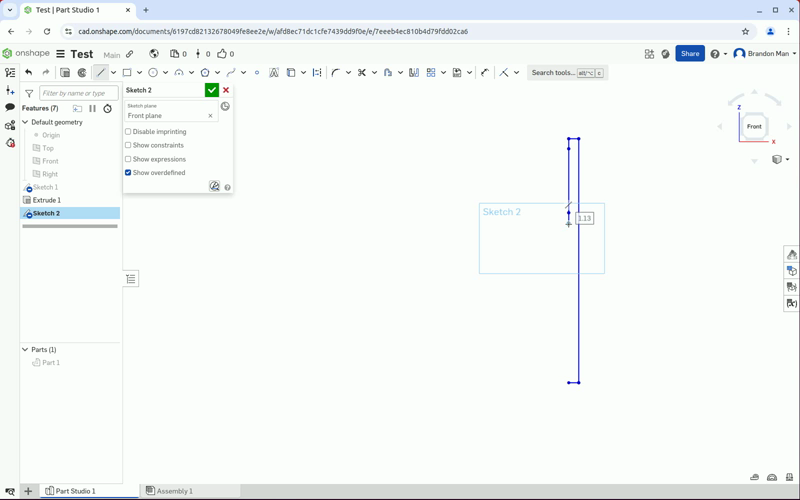
scroll(-6)
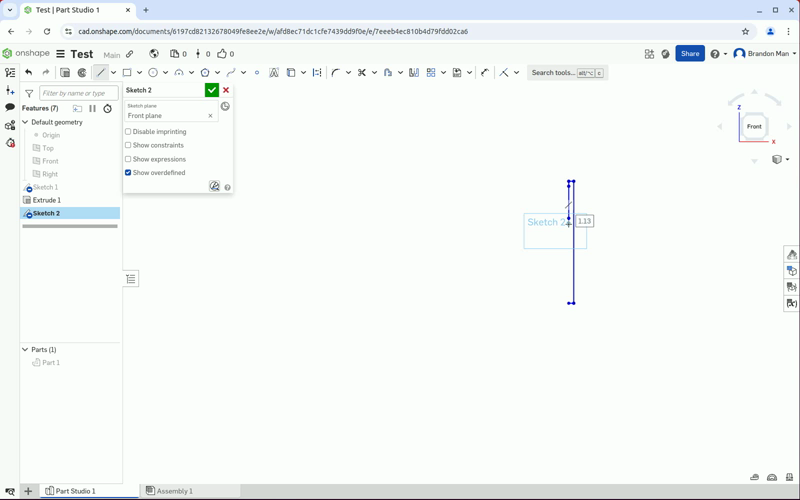
key_up(shift)
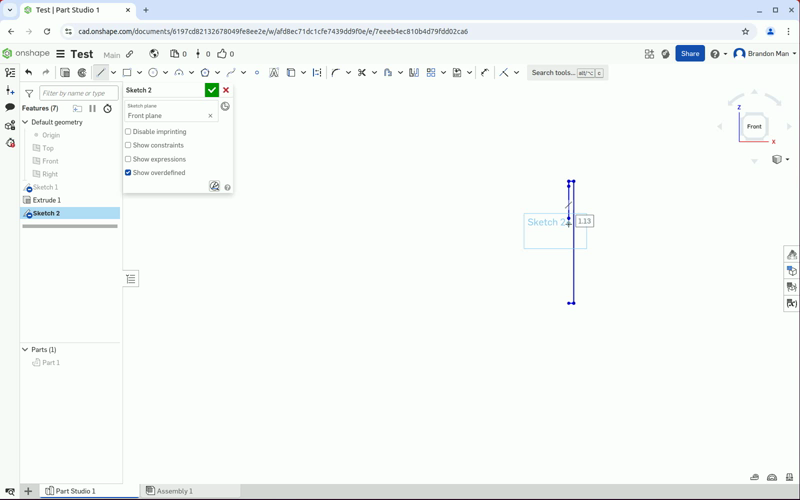
key_down(shift)
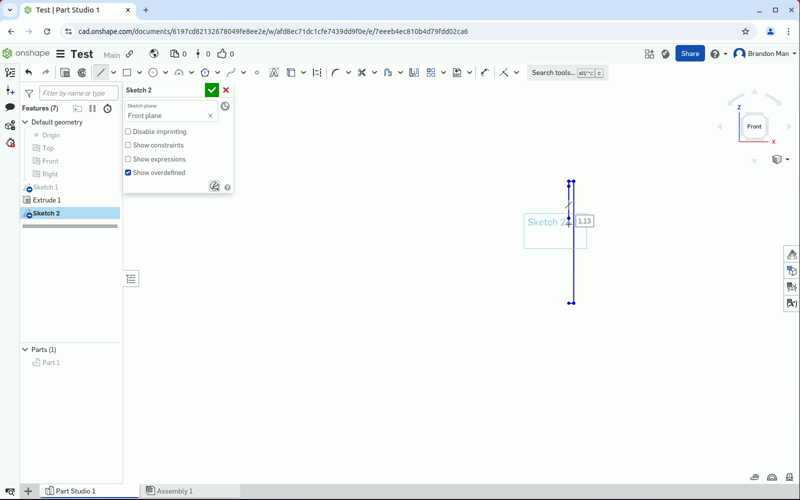
mouse_move(589, 223)
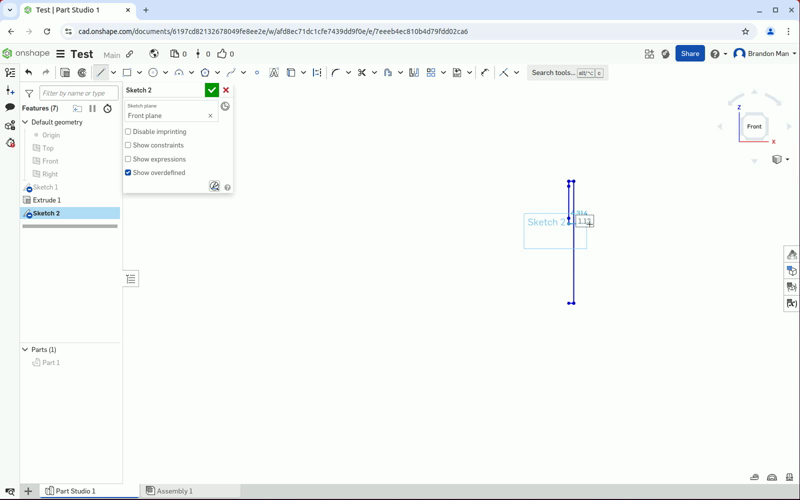
mouse_move(568, 255)
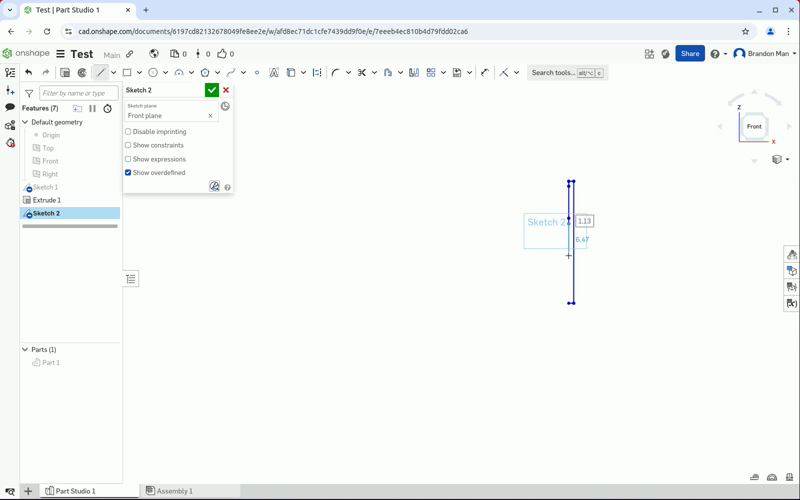
click(568, 255)
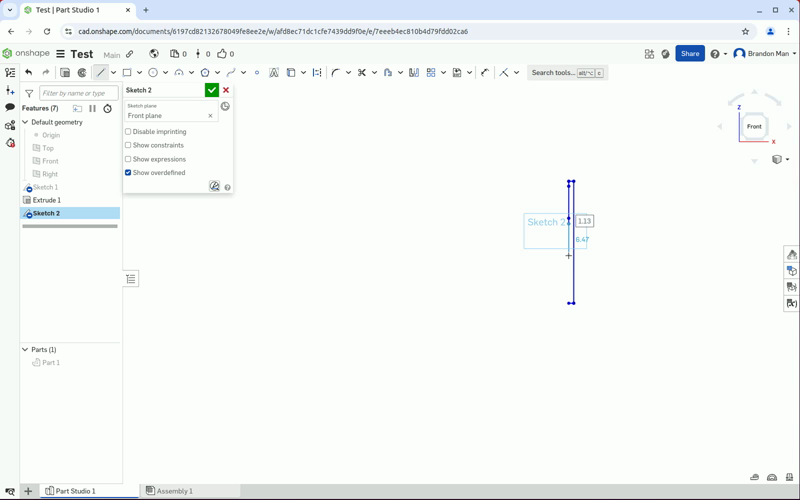
key_up(shift)
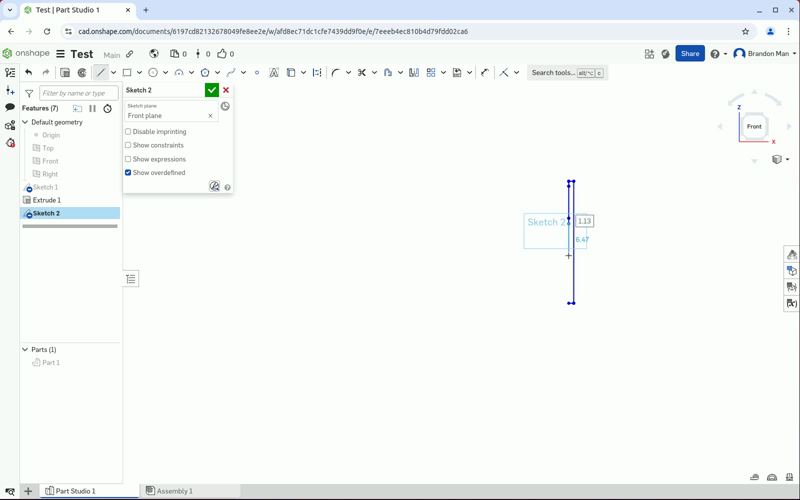
key_down(shift)
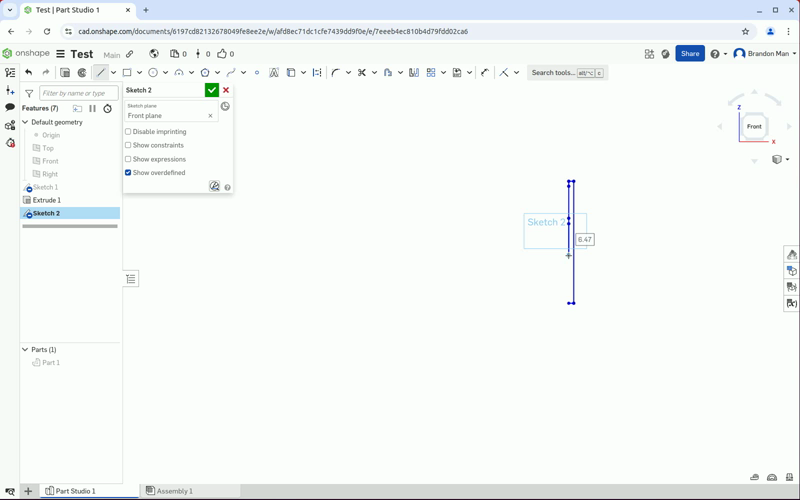
mouse_move(589, 255)
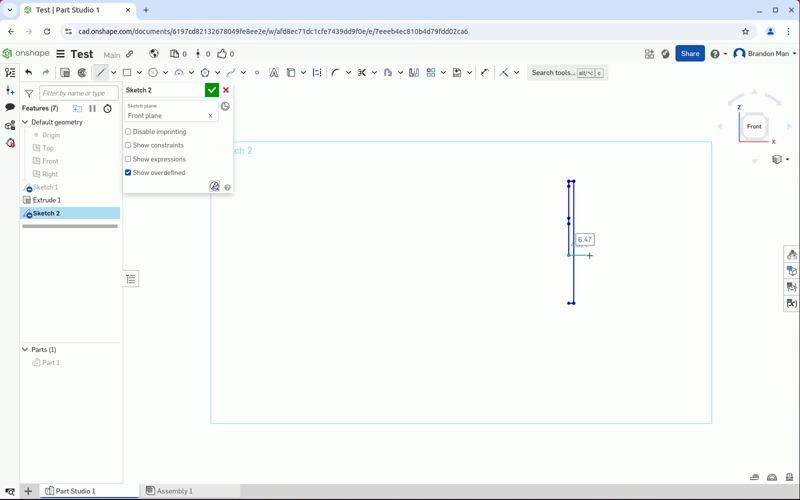
mouse_move(568, 260)
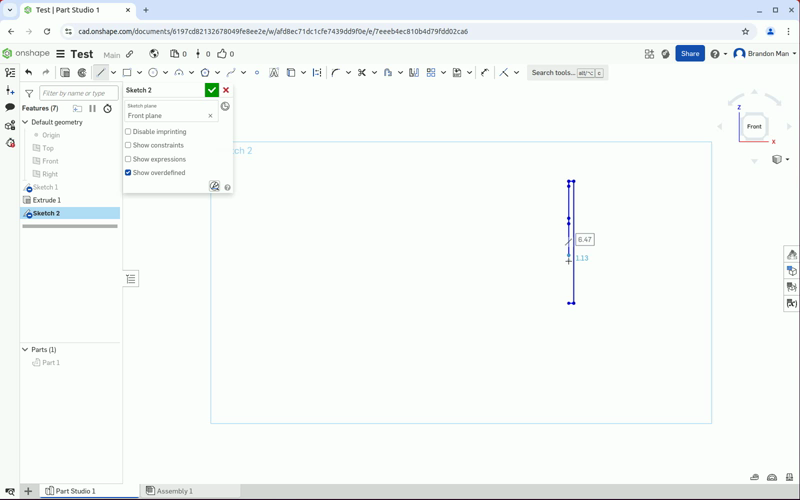
scroll(6)
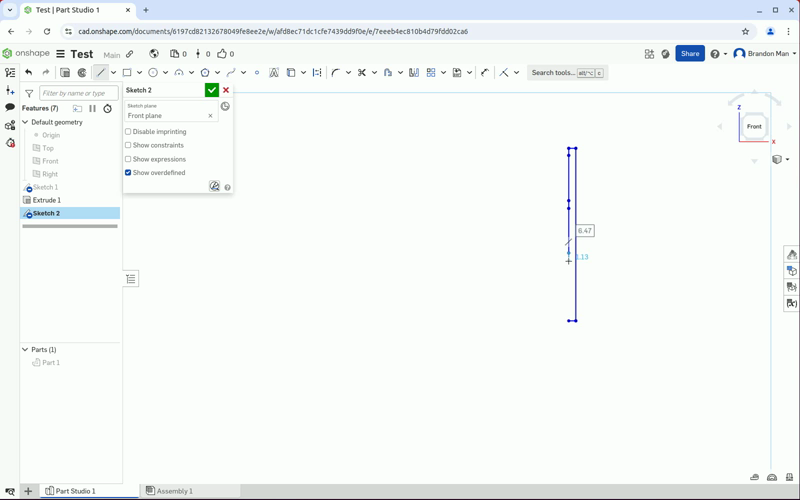
scroll(6)
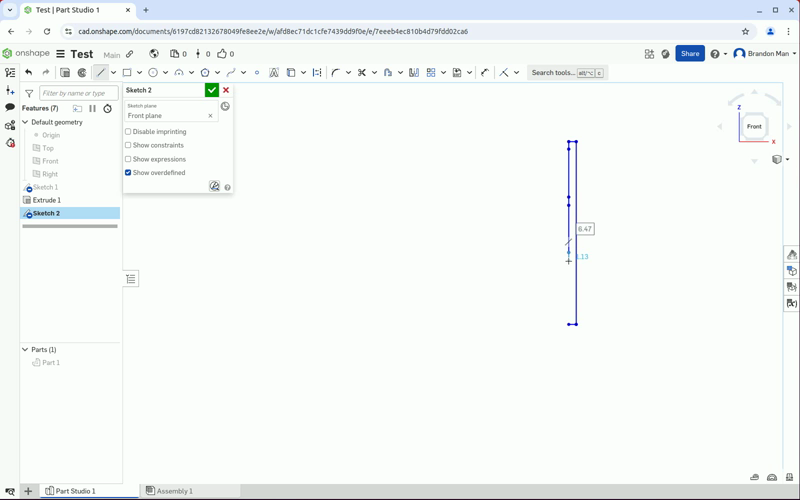
scroll(6)
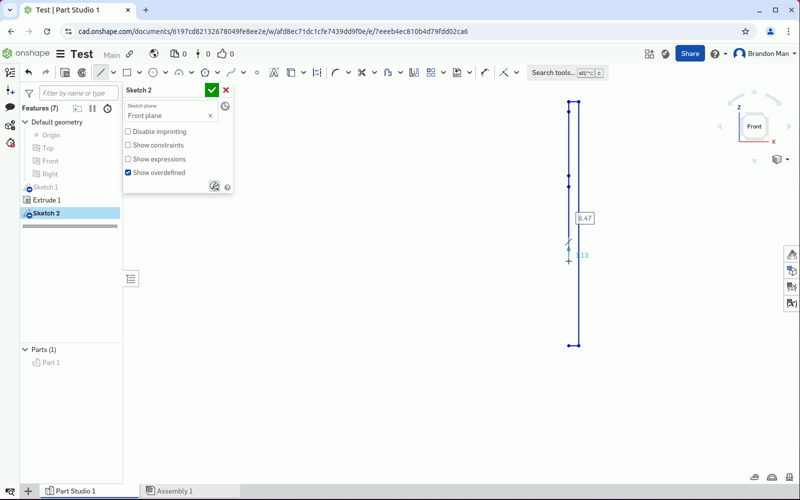
scroll(6)
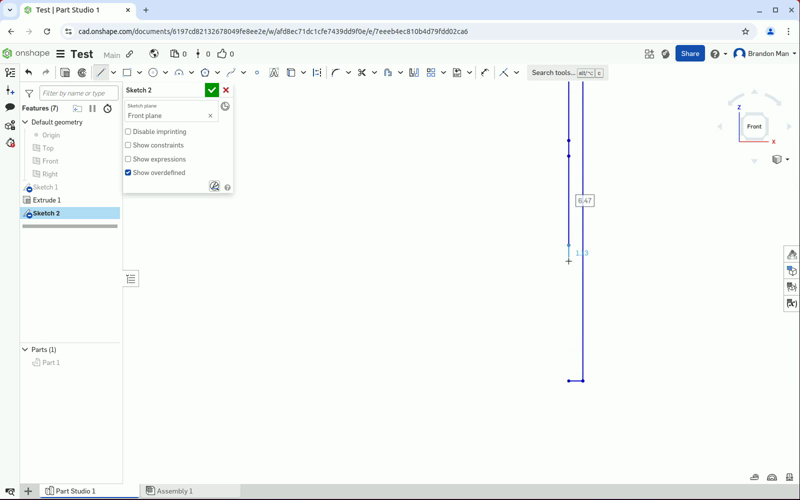
scroll(6)
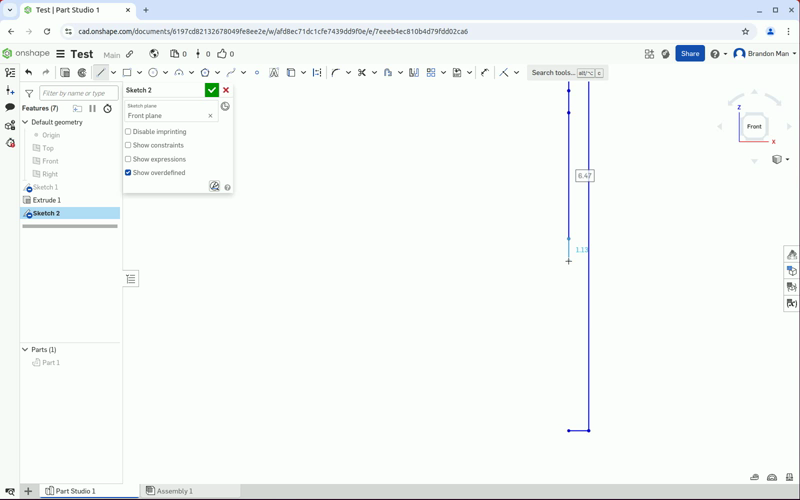
scroll(6)
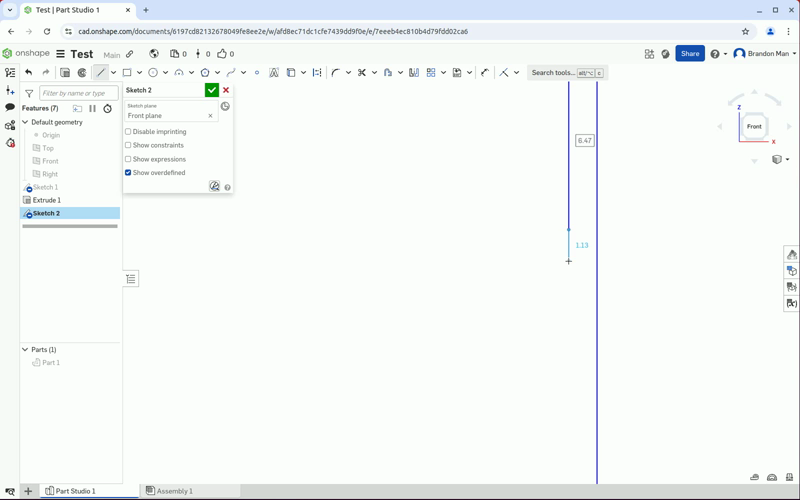
scroll(6)
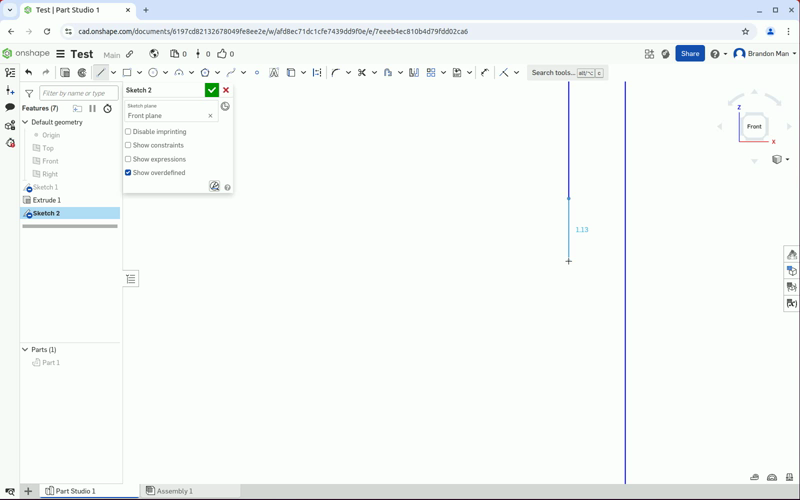
click(568, 260)
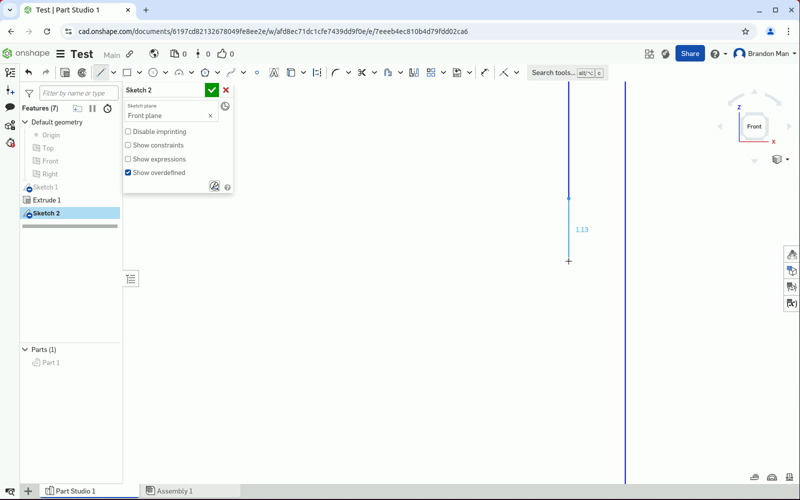
scroll(-6)
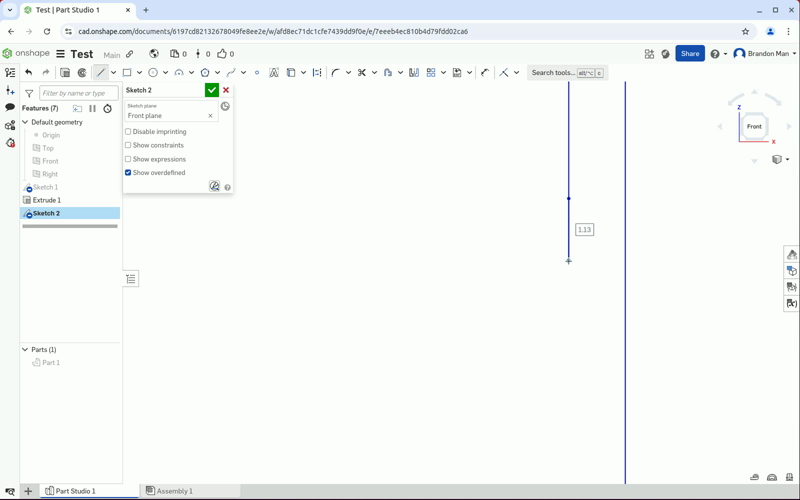
scroll(-6)
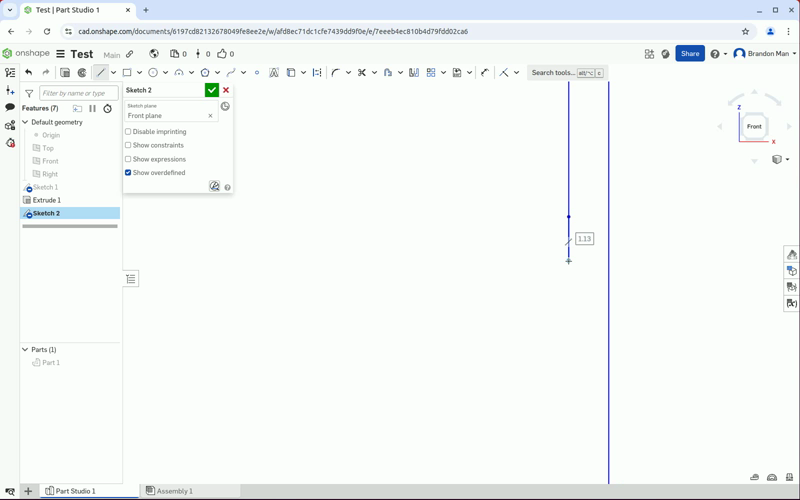
scroll(-6)
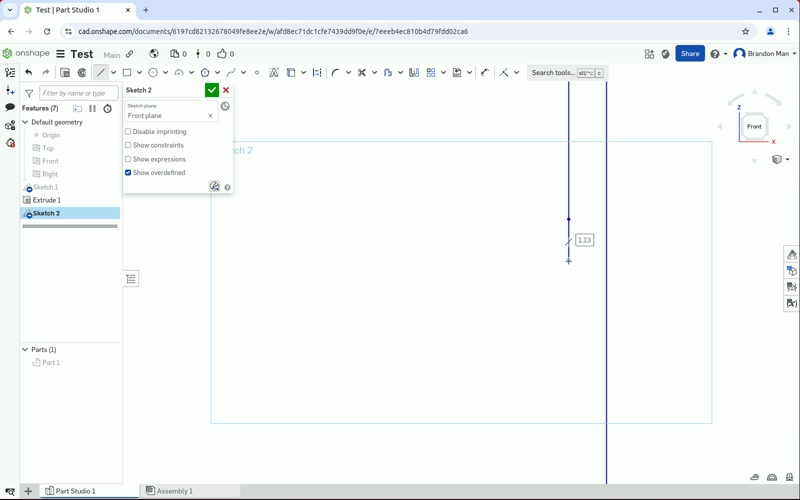
scroll(-6)
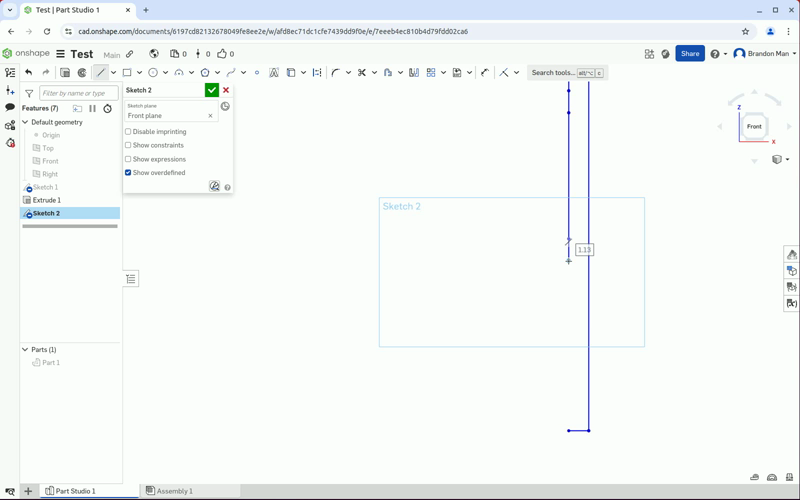
scroll(-6)
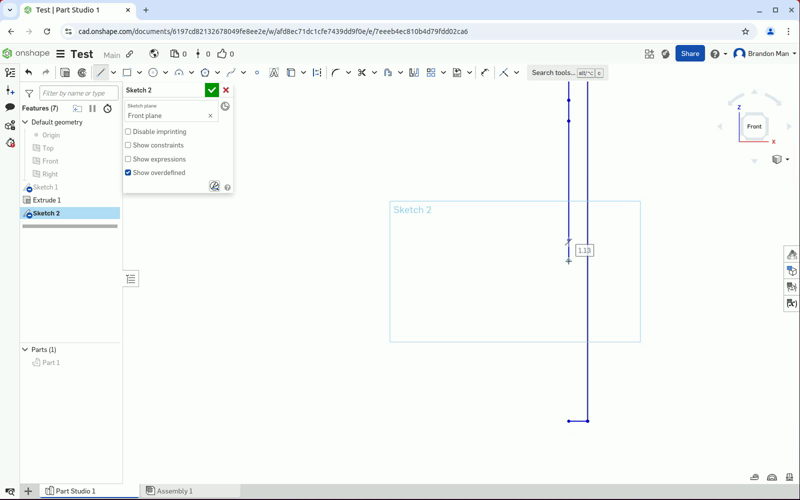
scroll(-6)
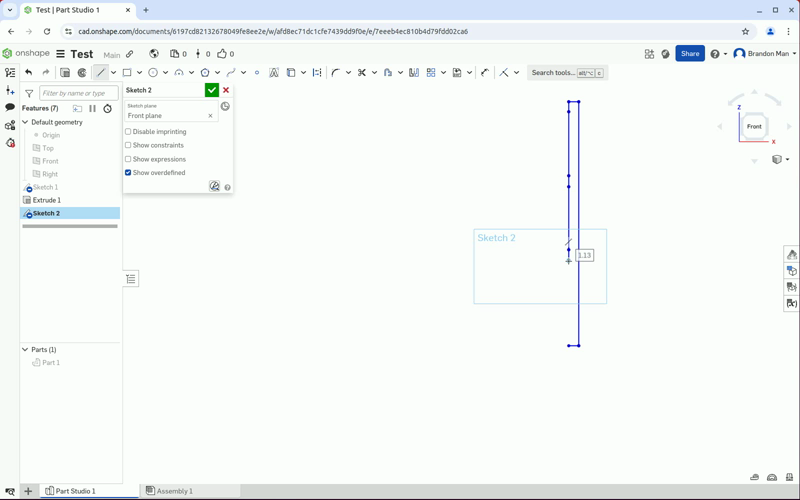
scroll(-6)
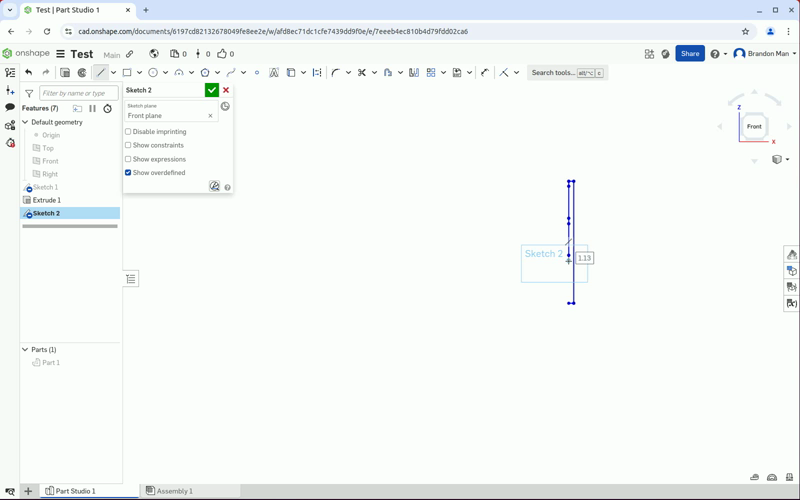
key_up(shift)
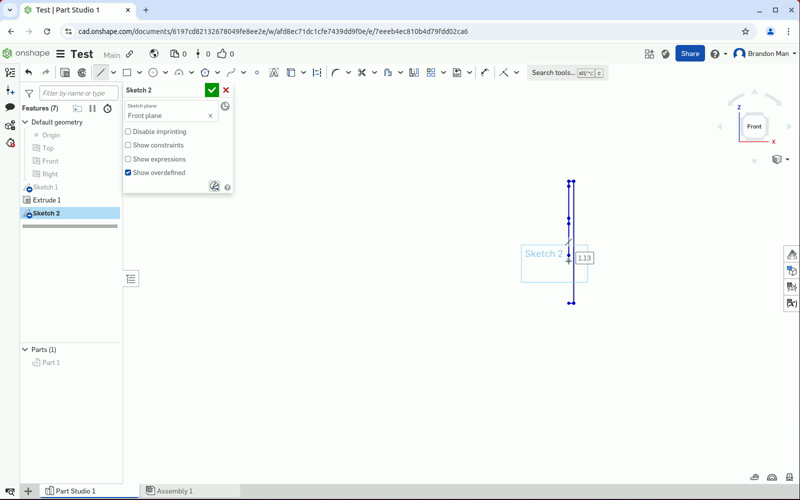
key_down(shift)
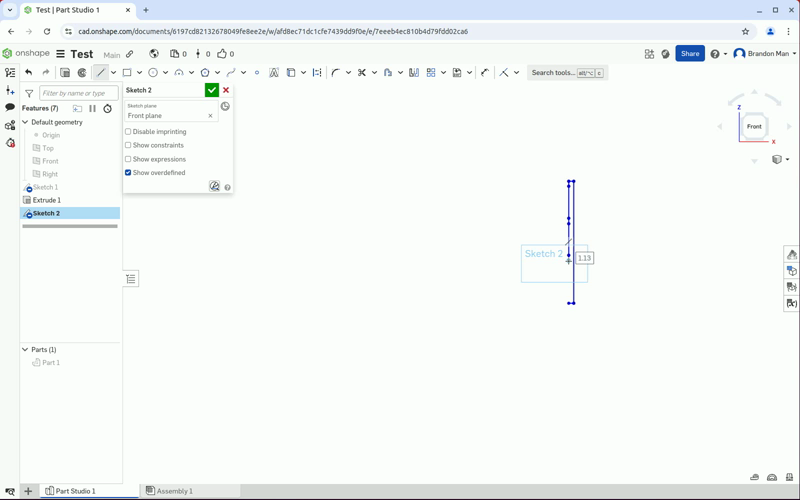
mouse_move(589, 260)
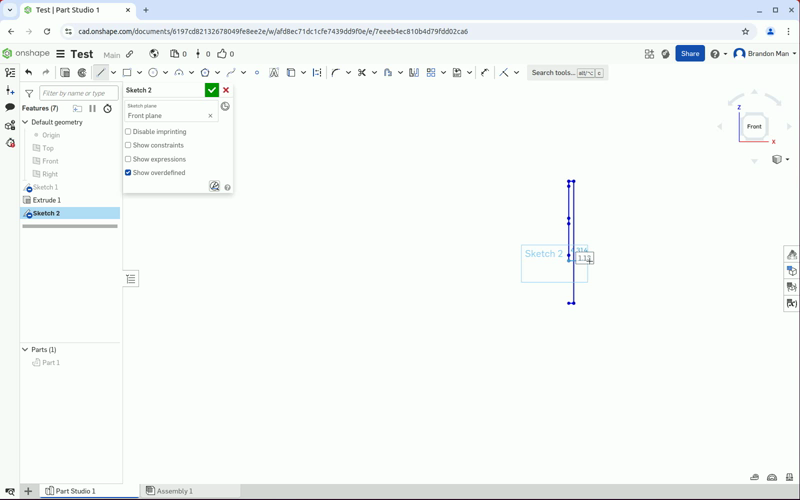
mouse_move(568, 294)
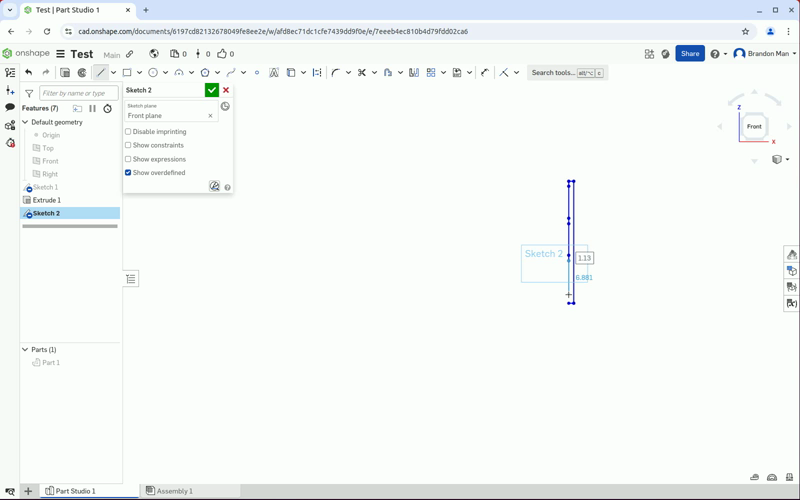
click(568, 294)
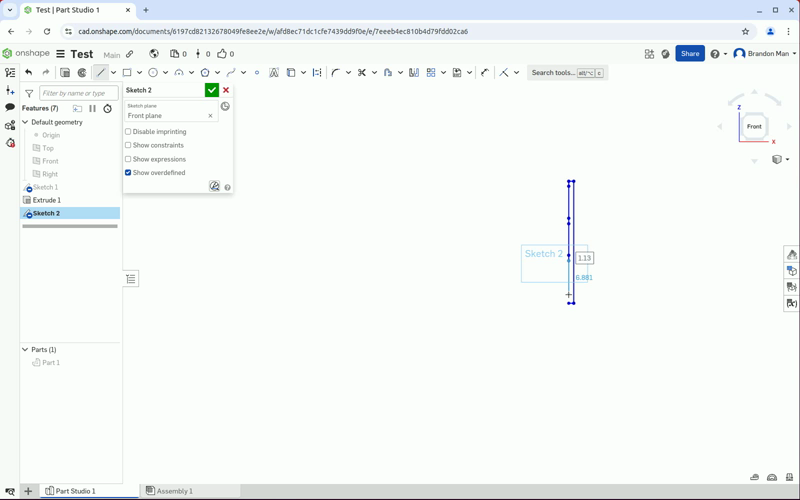
key_up(shift)
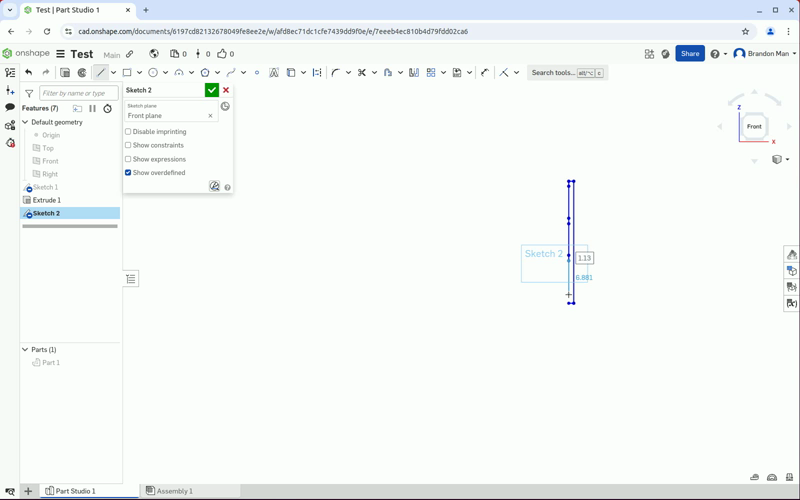
key_down(shift)
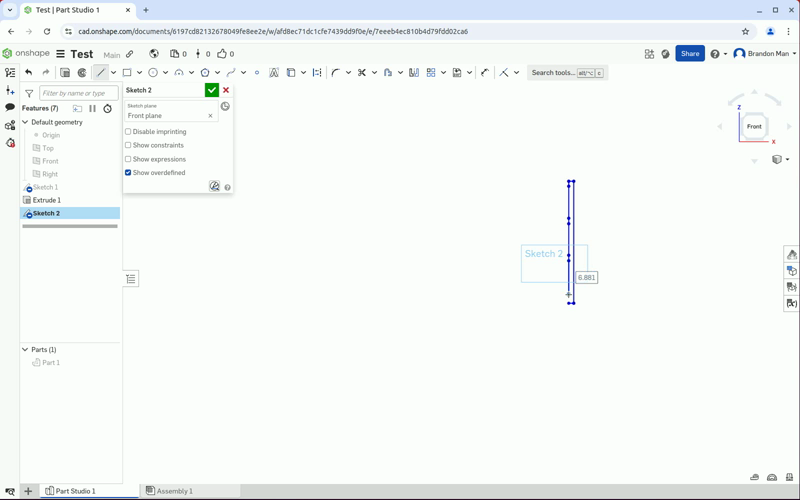
mouse_move(589, 294)
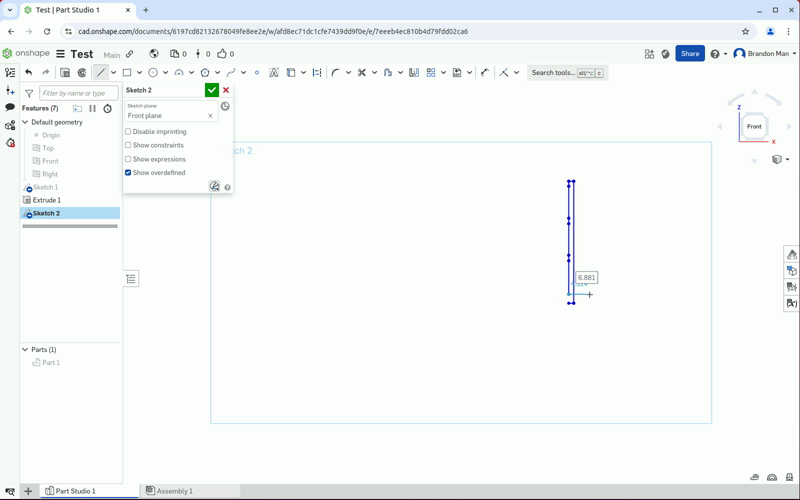
mouse_move(568, 297)
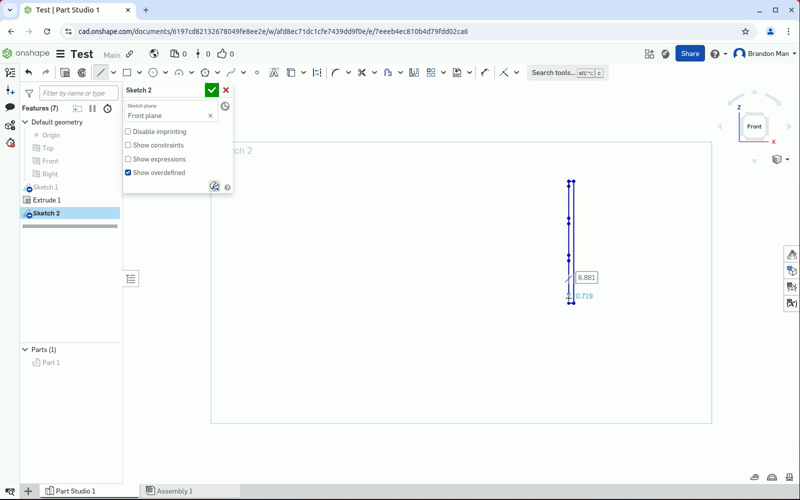
scroll(6)
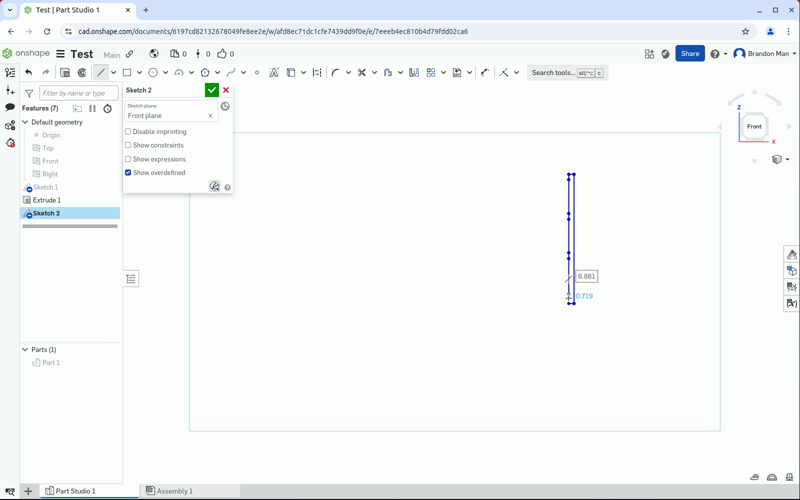
scroll(6)
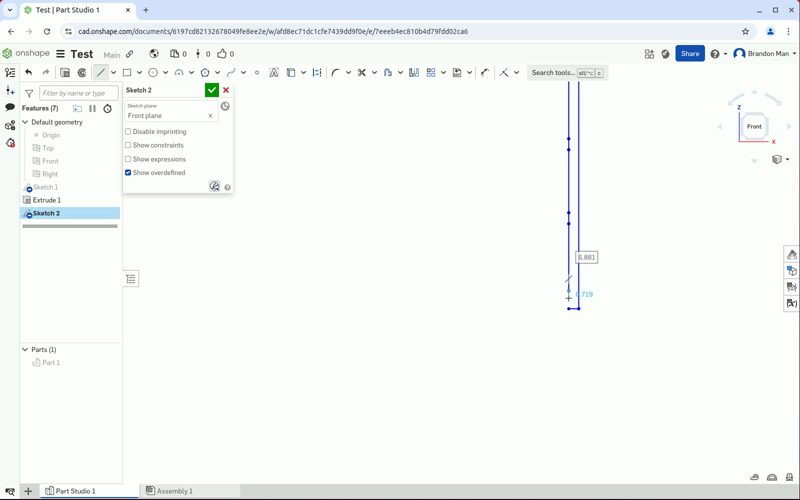
scroll(6)
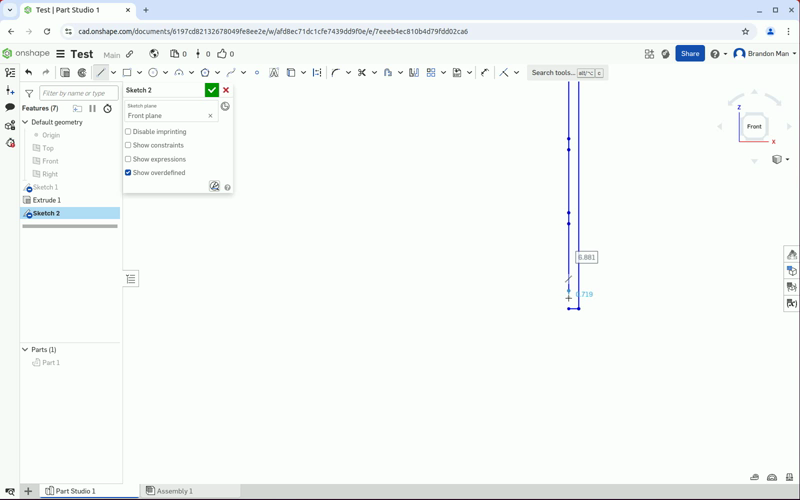
scroll(6)
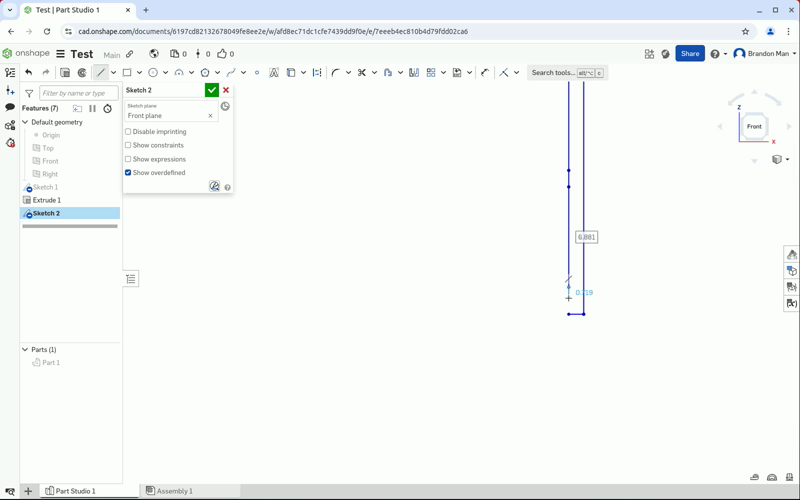
scroll(6)
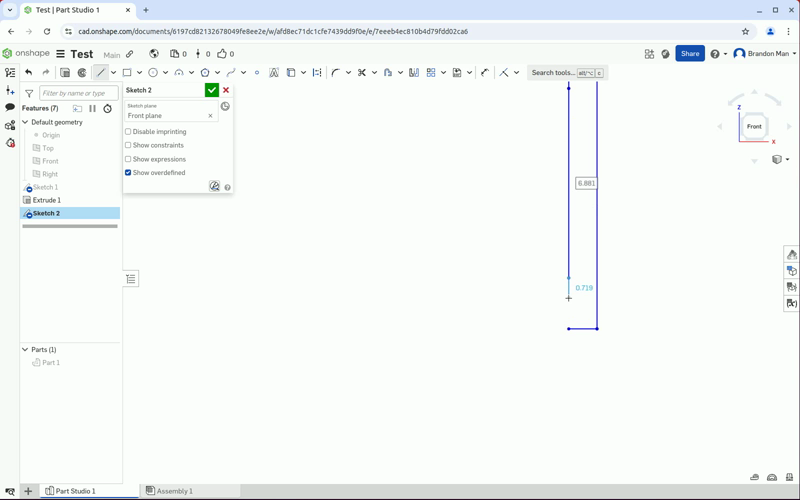
scroll(6)
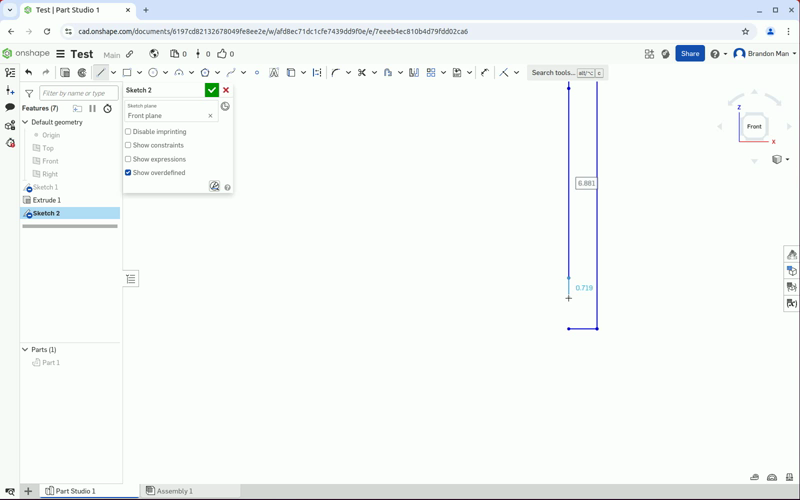
scroll(6)
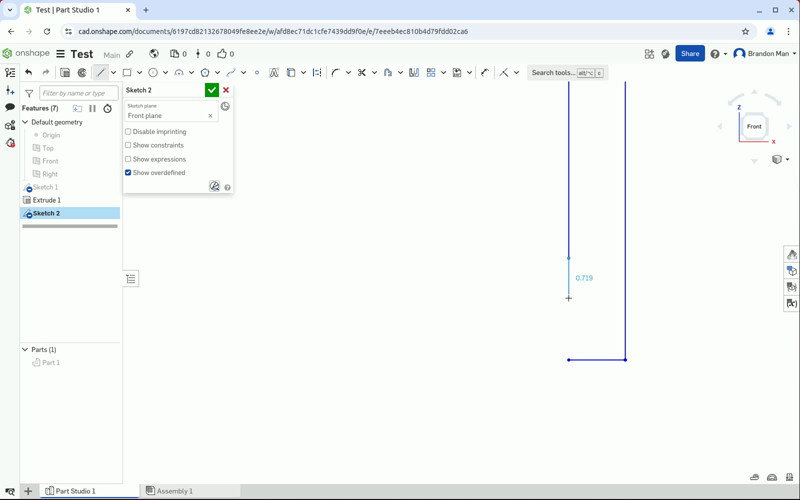
click(568, 297)
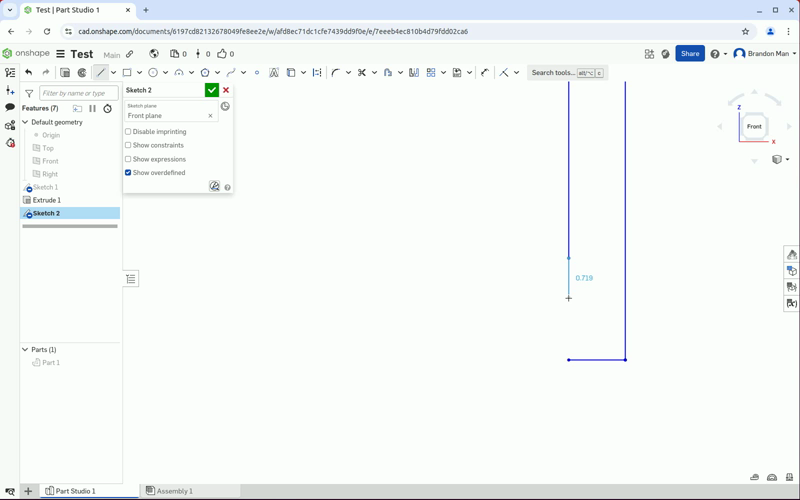
scroll(-6)
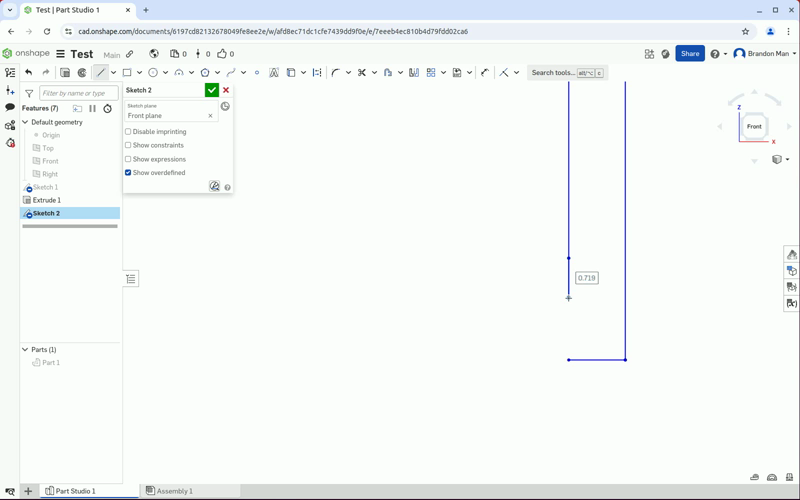
scroll(-6)
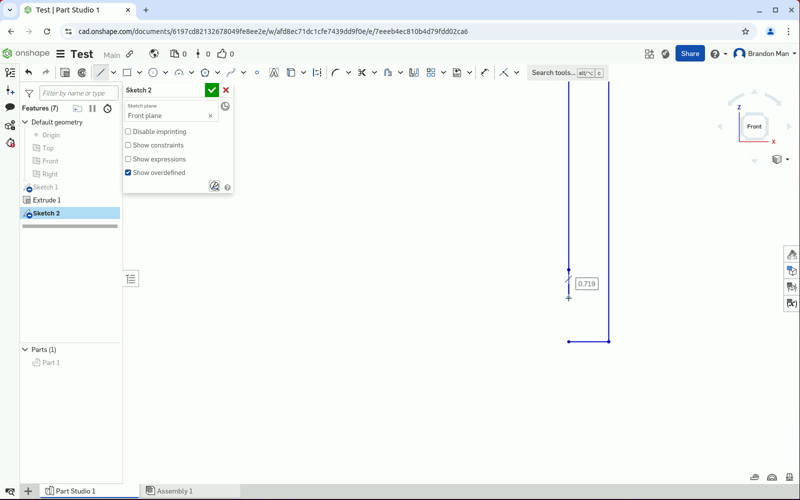
scroll(-6)
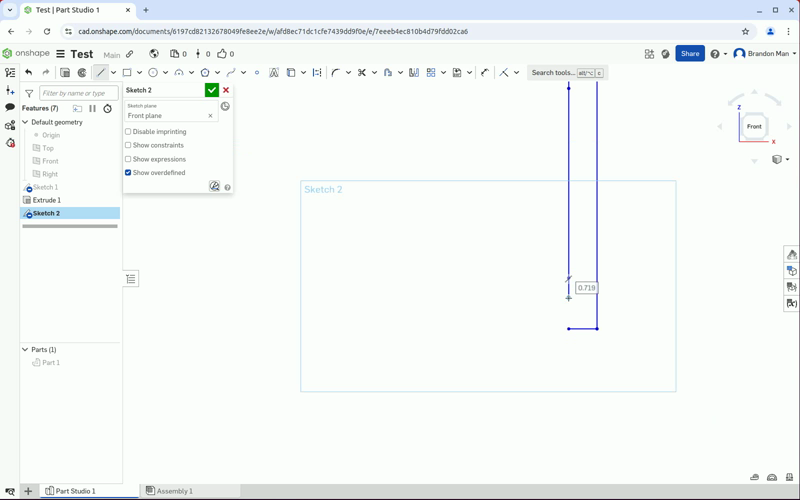
scroll(-6)
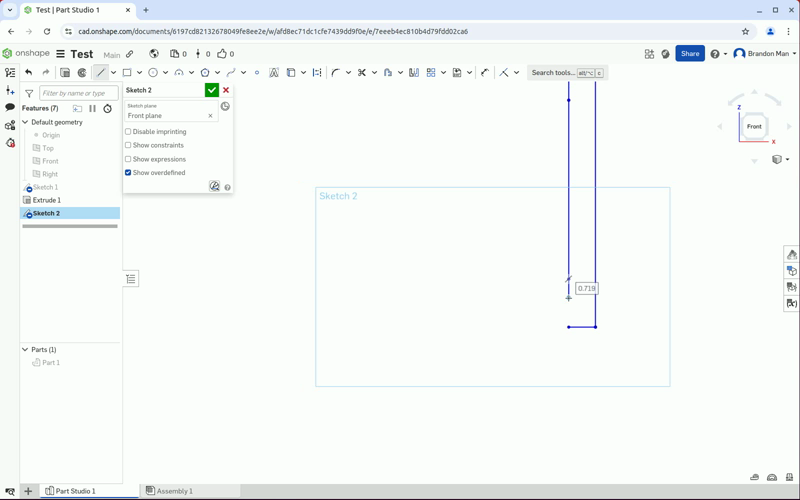
scroll(-6)
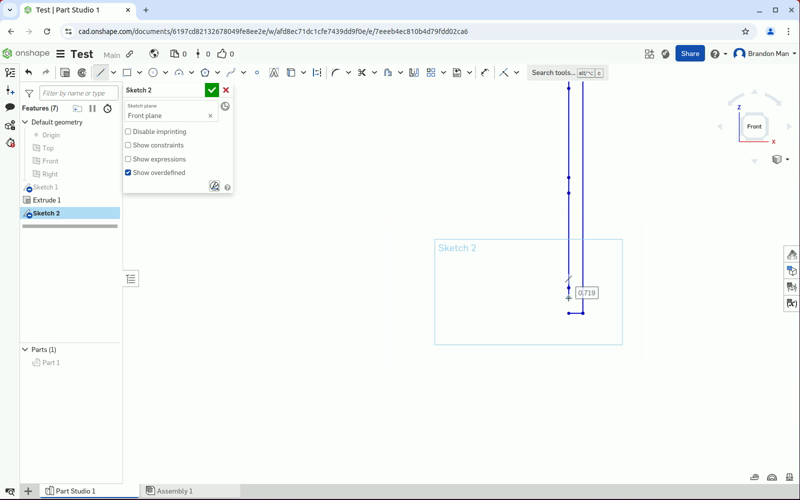
scroll(-6)
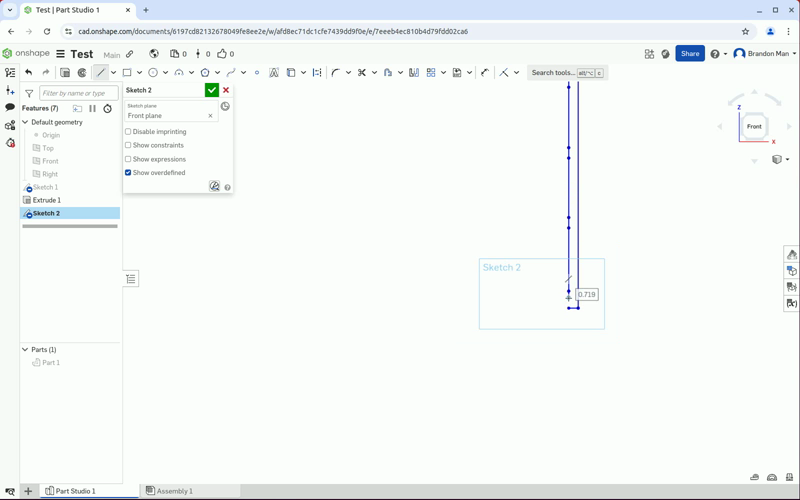
scroll(-6)
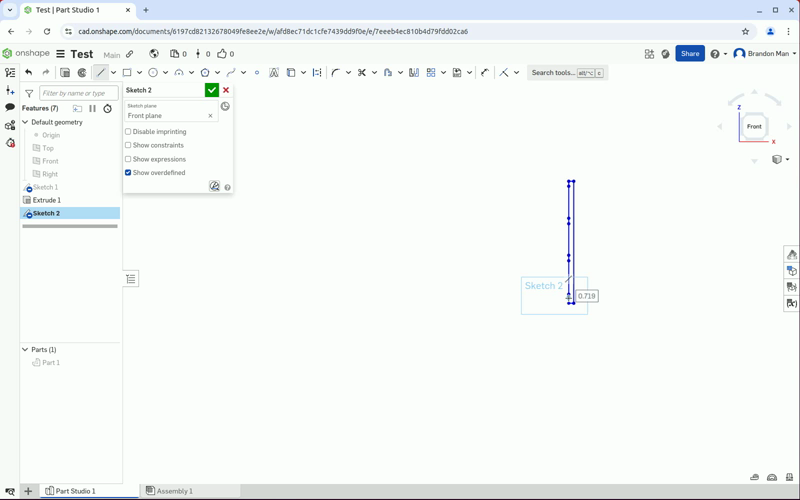
key_up(shift)
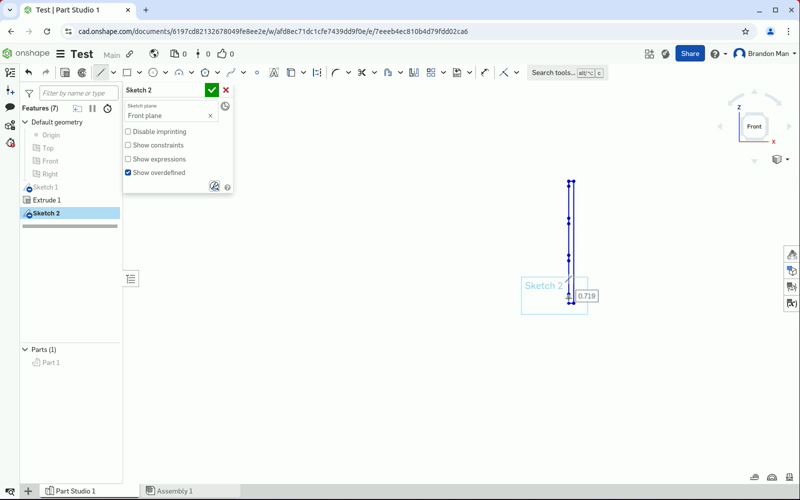
mouse_move(589, 297)
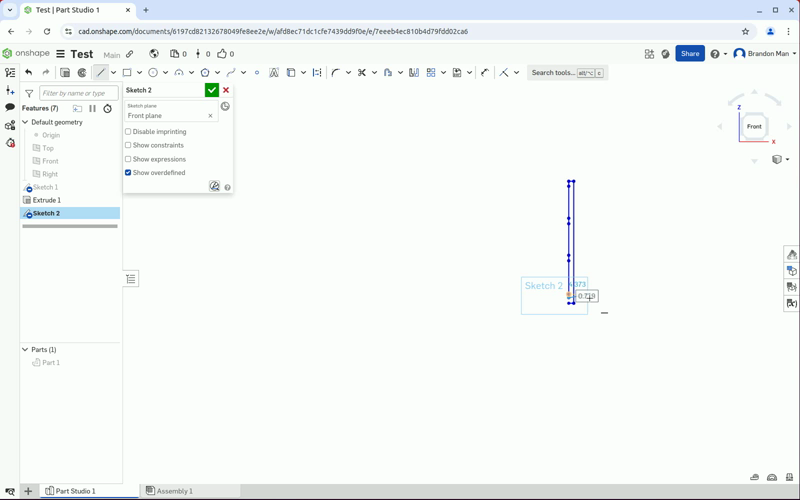
key_down(shift)
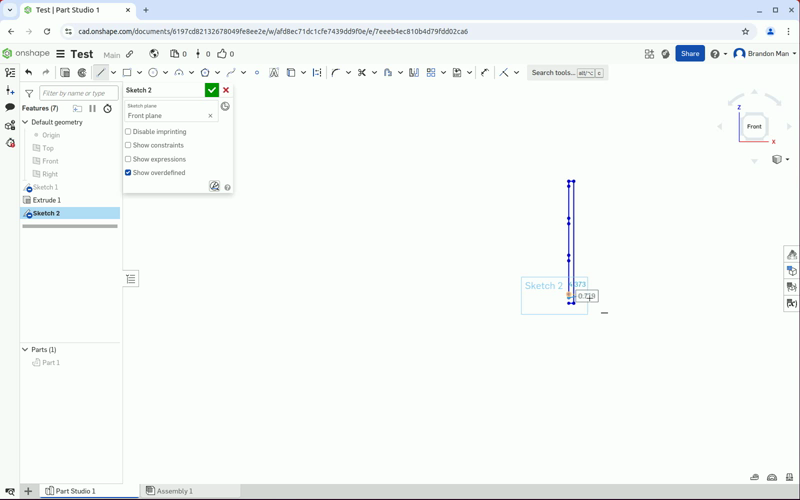
mouse_move(568, 303)
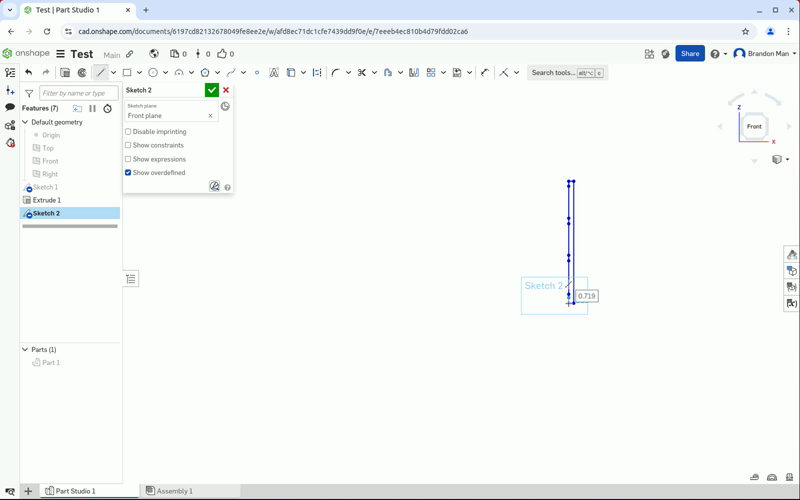
scroll(6)
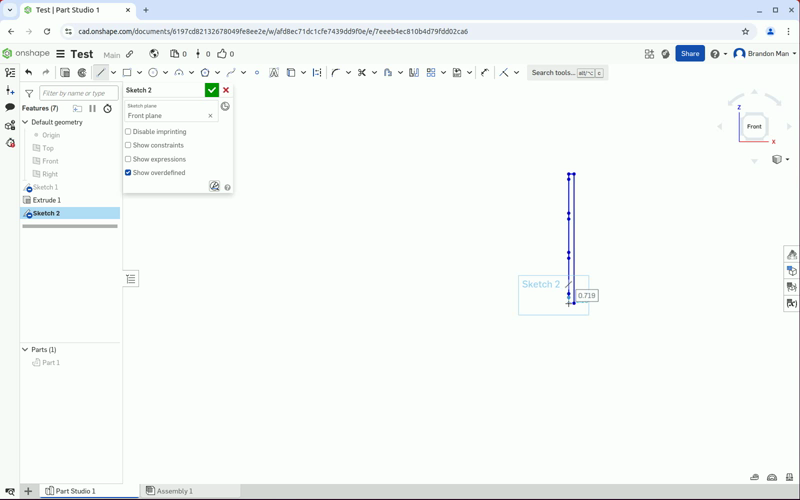
scroll(6)
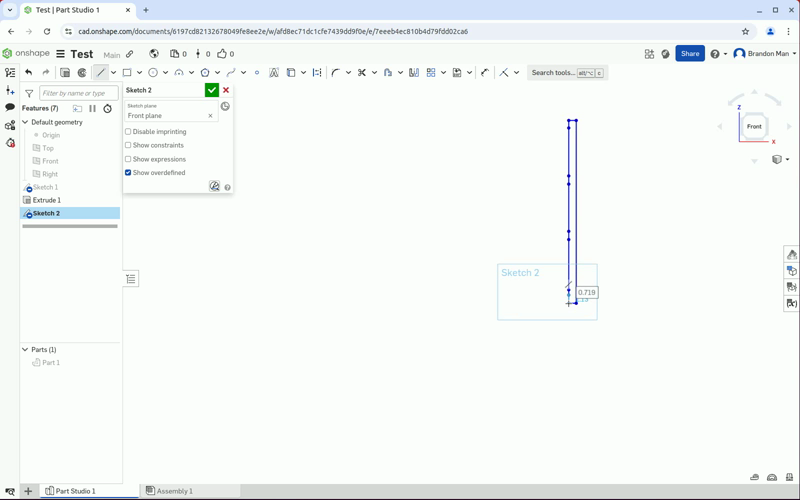
scroll(6)
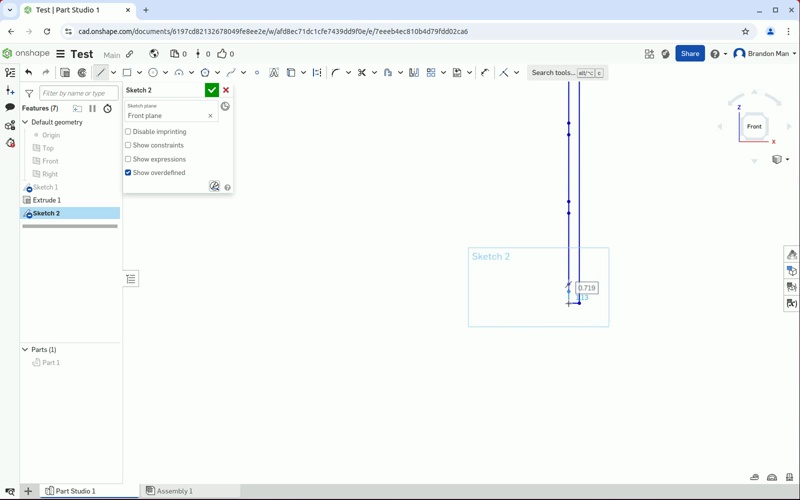
scroll(6)
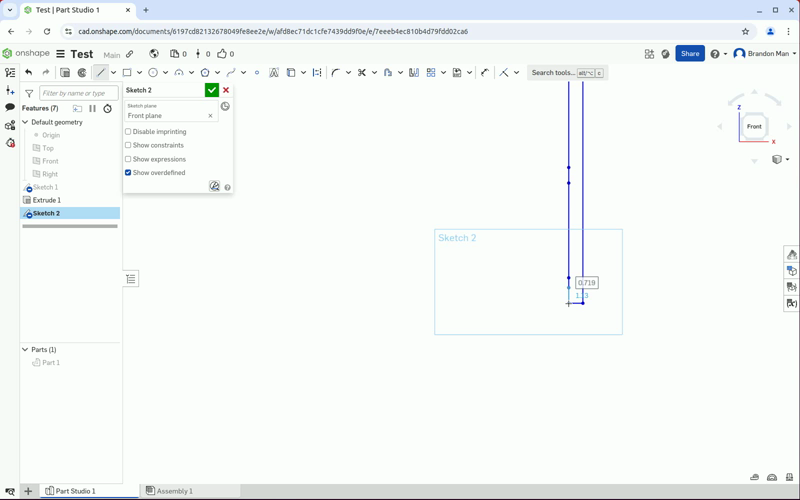
scroll(6)
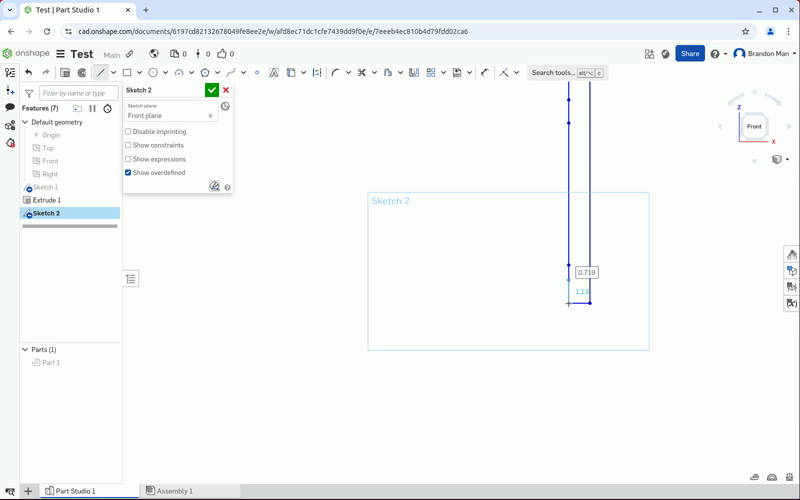
scroll(6)
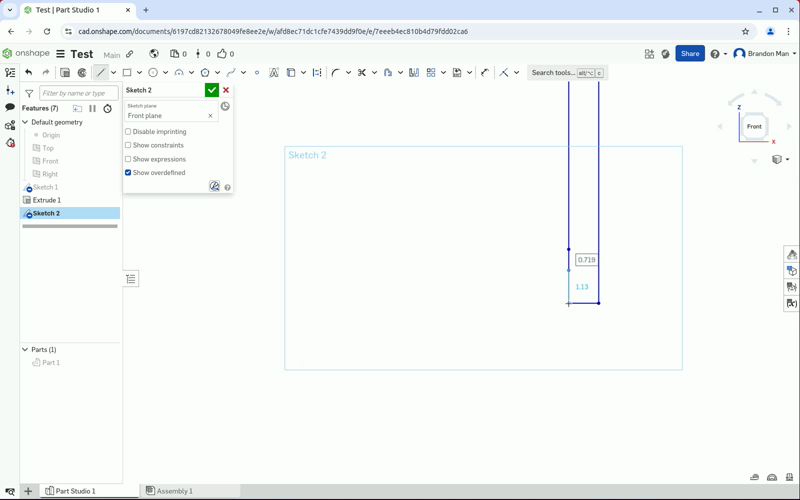
scroll(6)
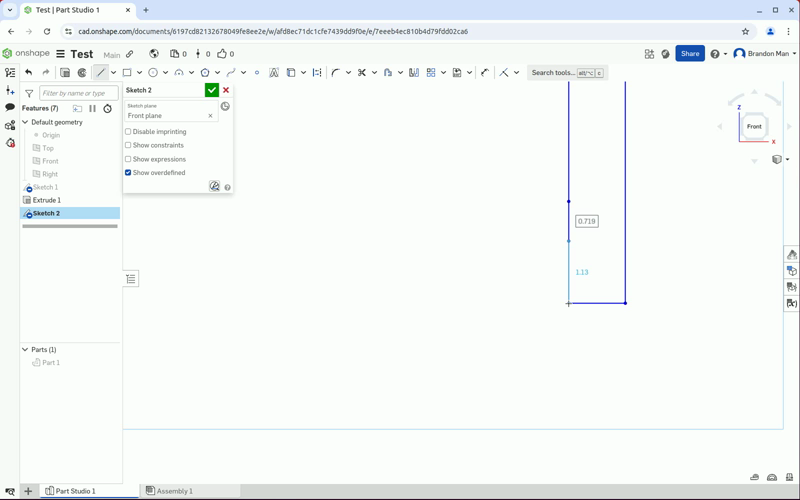
key_up(shift)
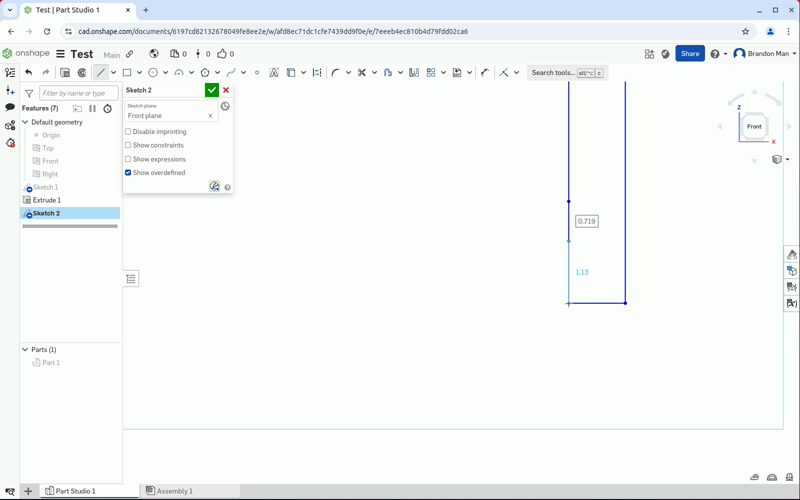
click(568, 303)
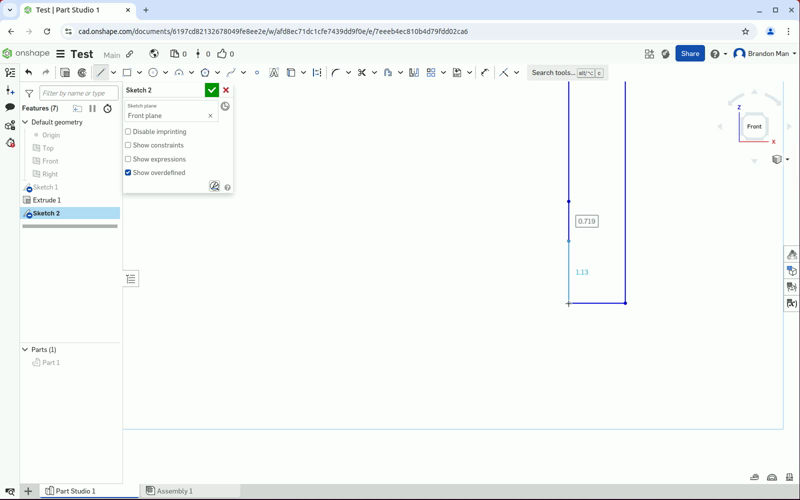
scroll(-6)
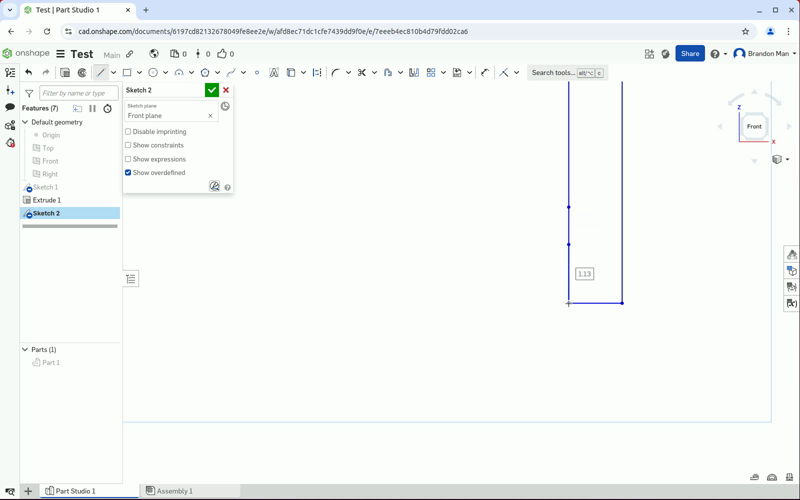
scroll(-6)
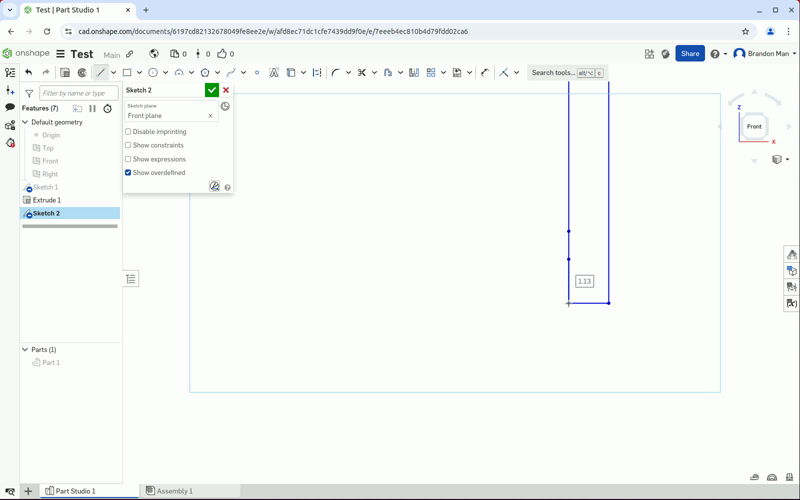
scroll(-6)
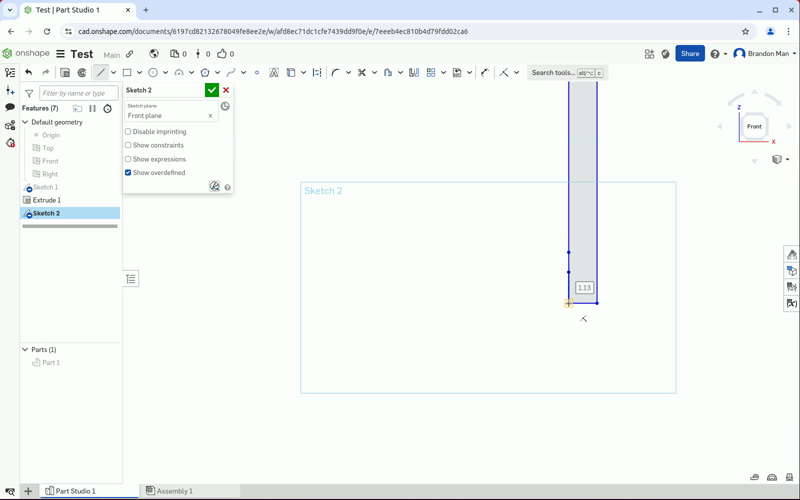
scroll(-6)
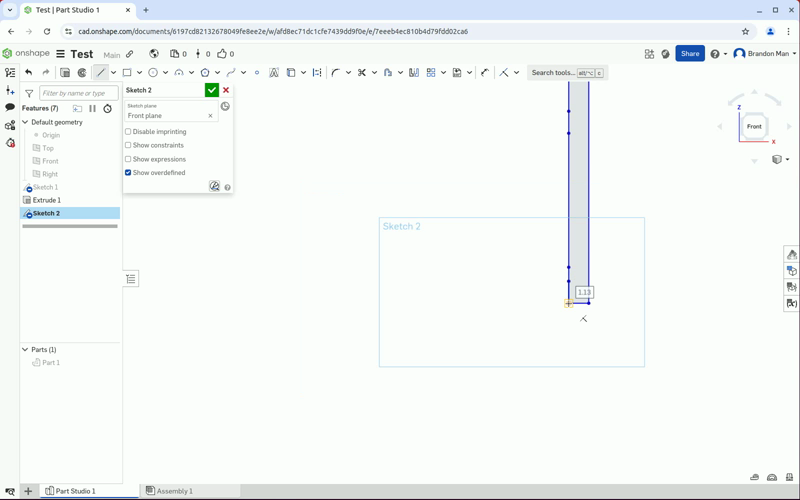
scroll(-6)
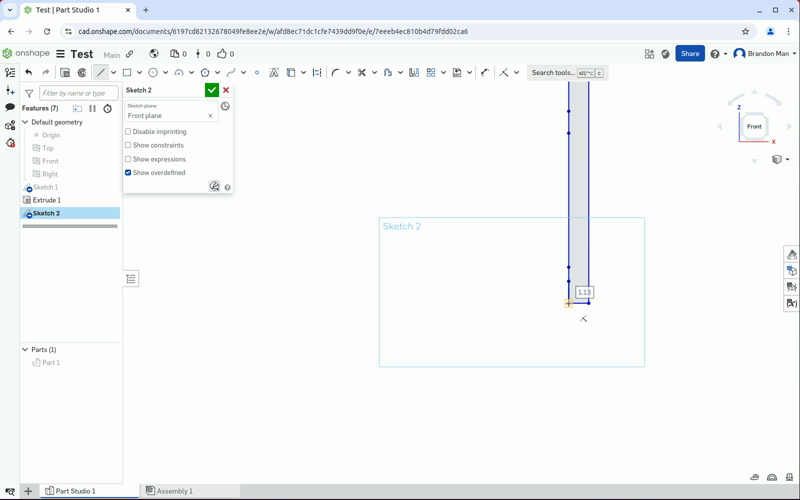
scroll(-6)
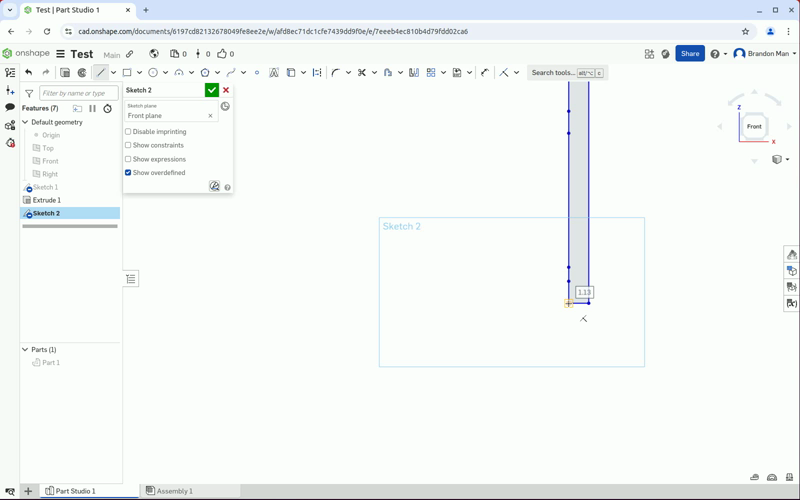
scroll(-6)
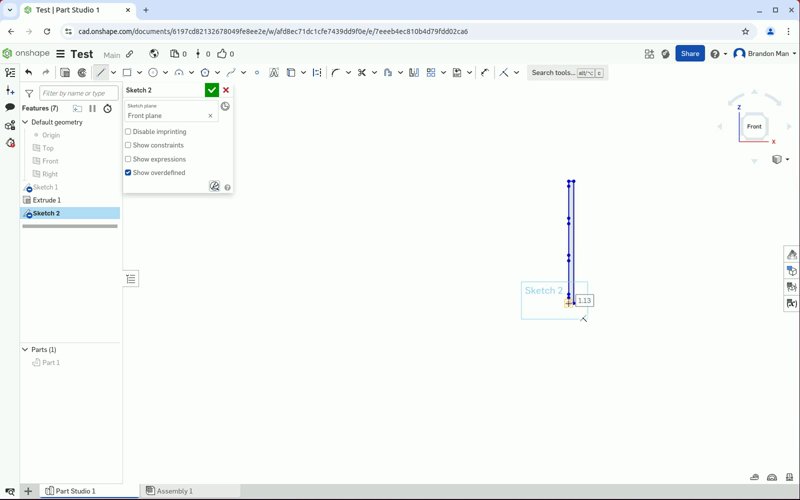
key(esc)
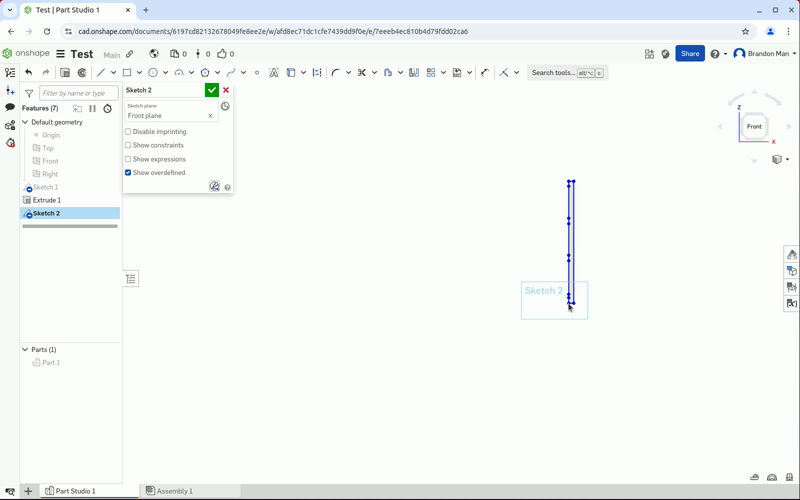
mouse_move(571, 230)
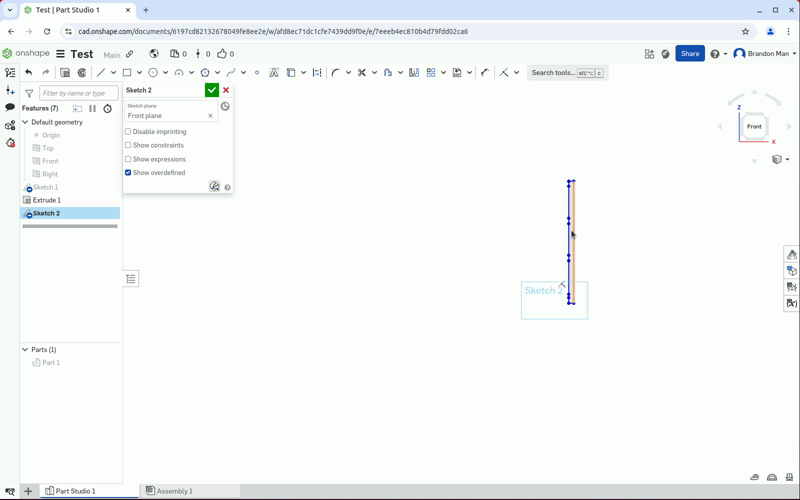
scroll(6)
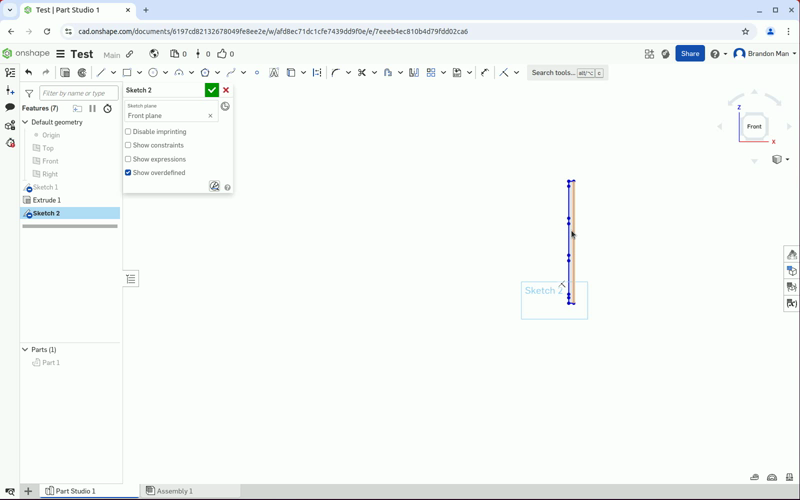
scroll(6)
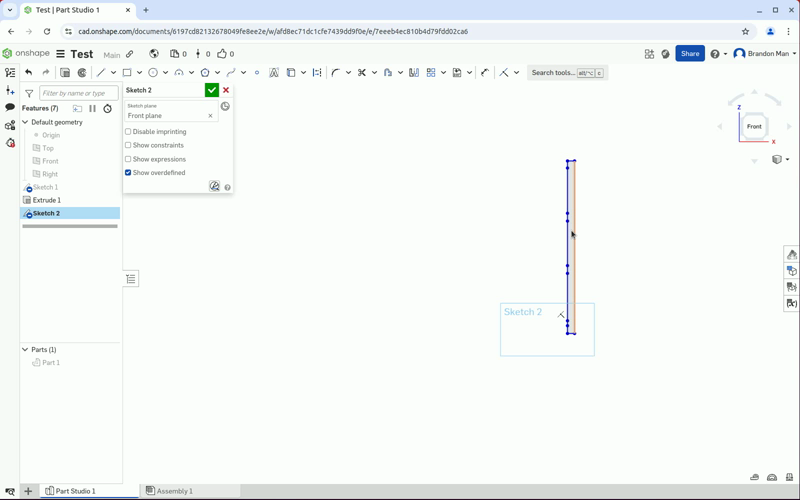
scroll(6)
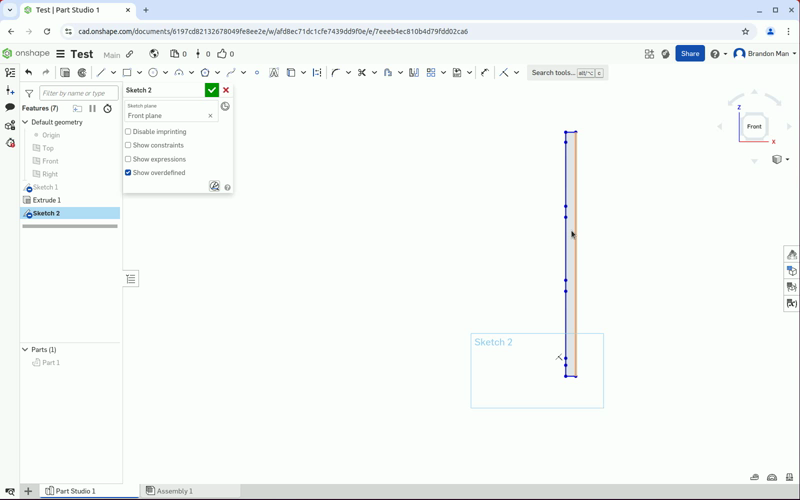
scroll(6)
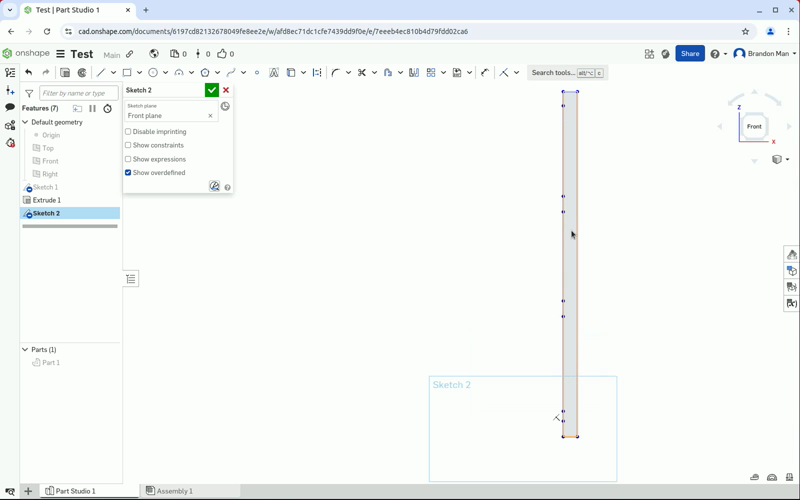
scroll(6)
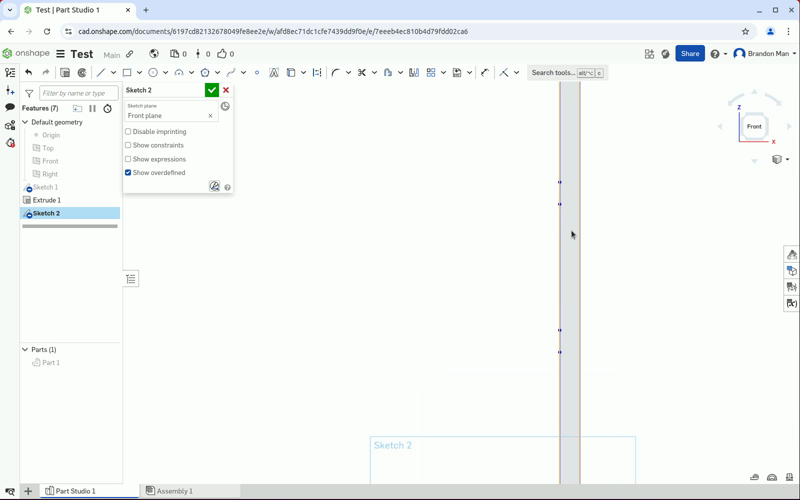
scroll(6)
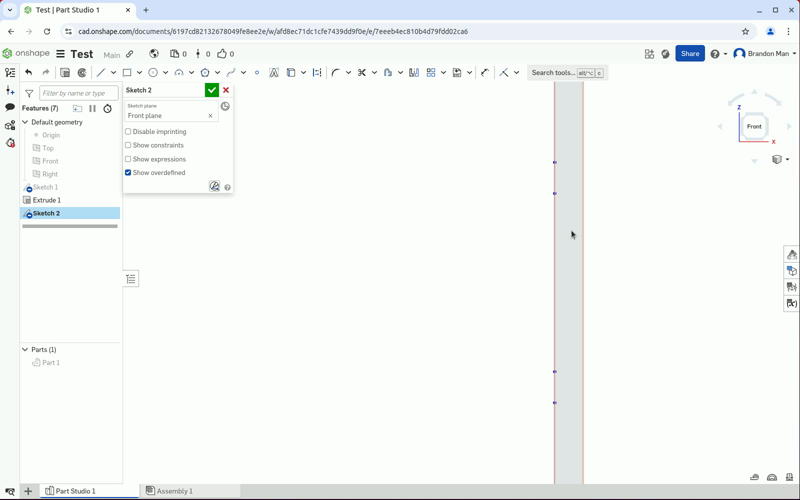
scroll(6)
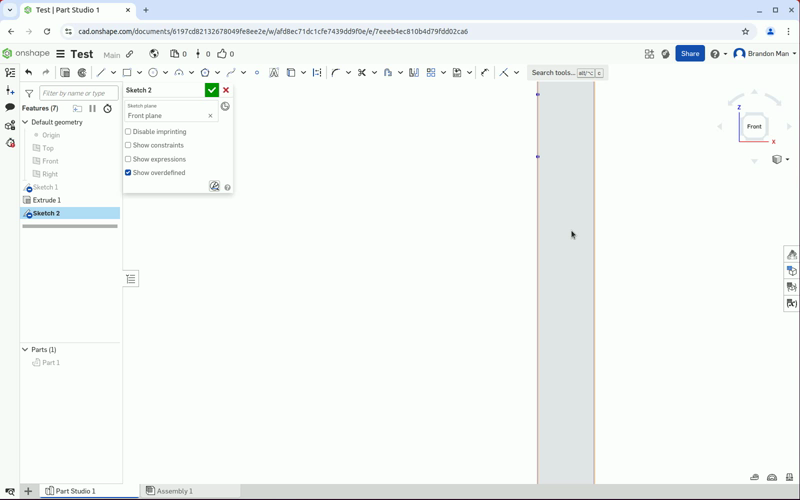
click(571, 230)
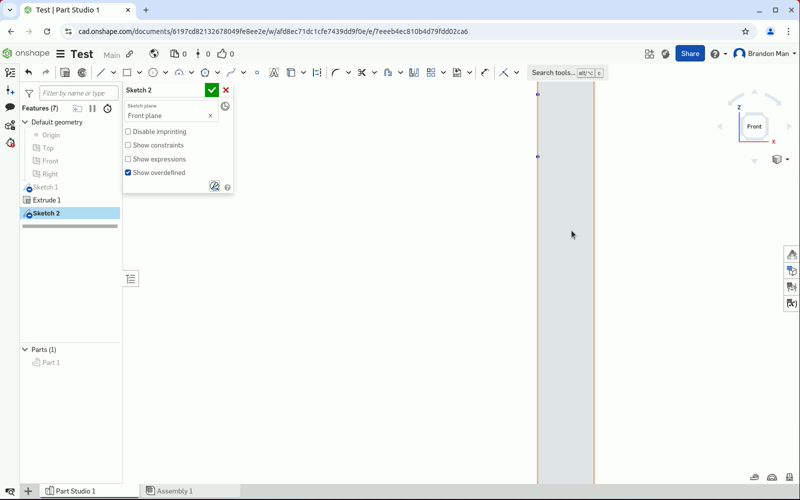
scroll(-6)
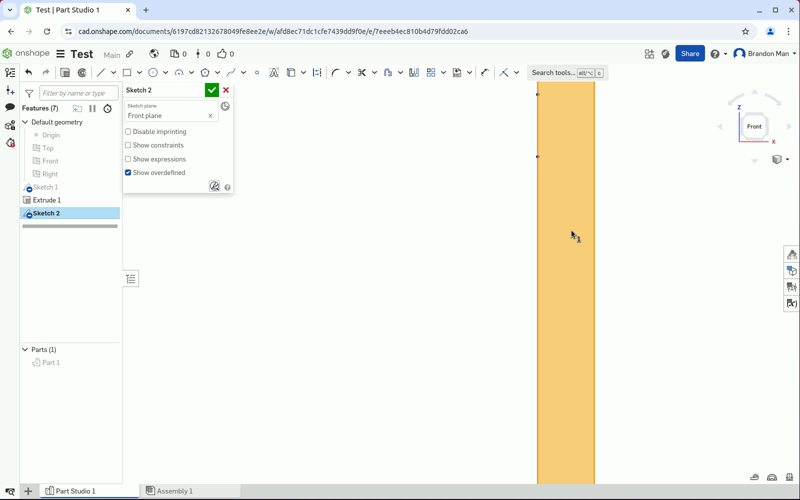
scroll(-6)
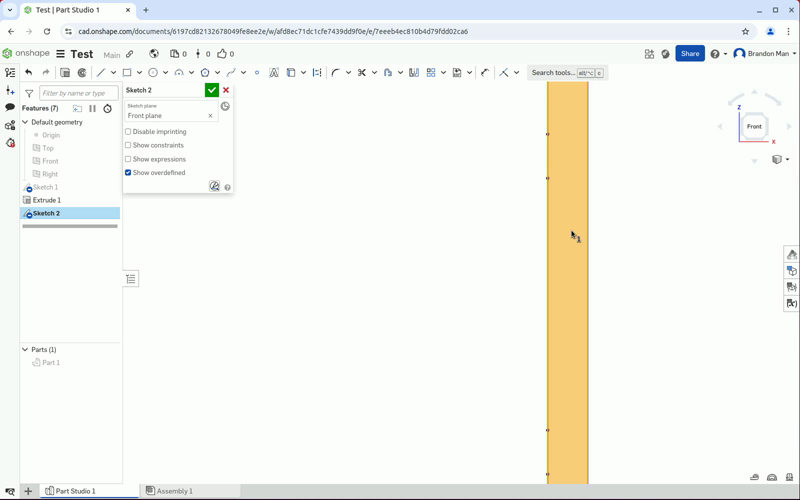
scroll(-6)
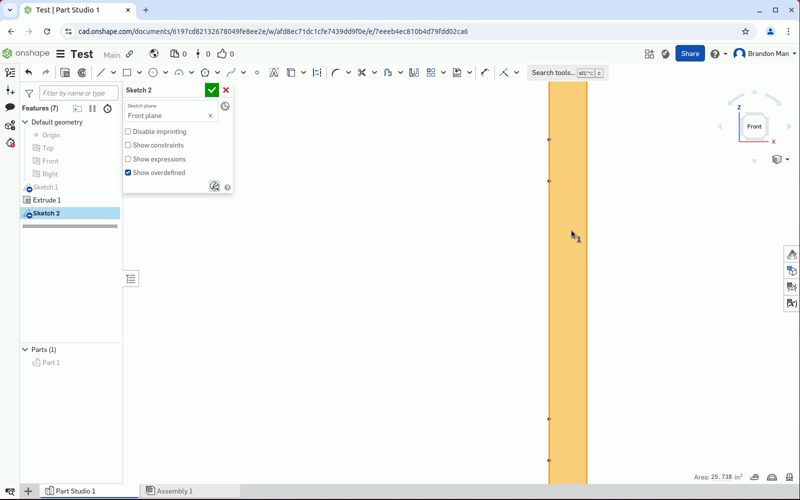
scroll(-6)
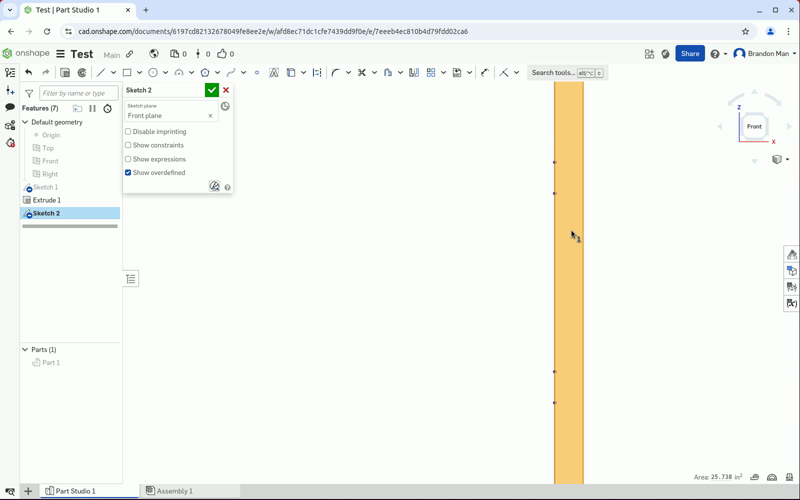
scroll(-6)
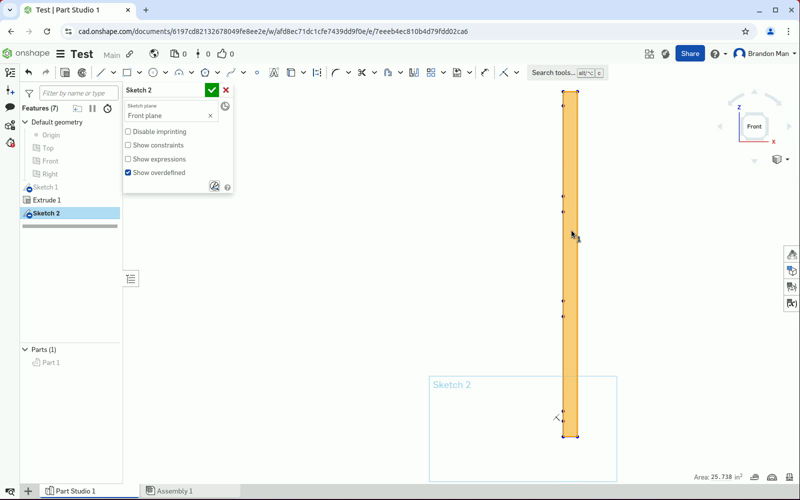
scroll(-6)
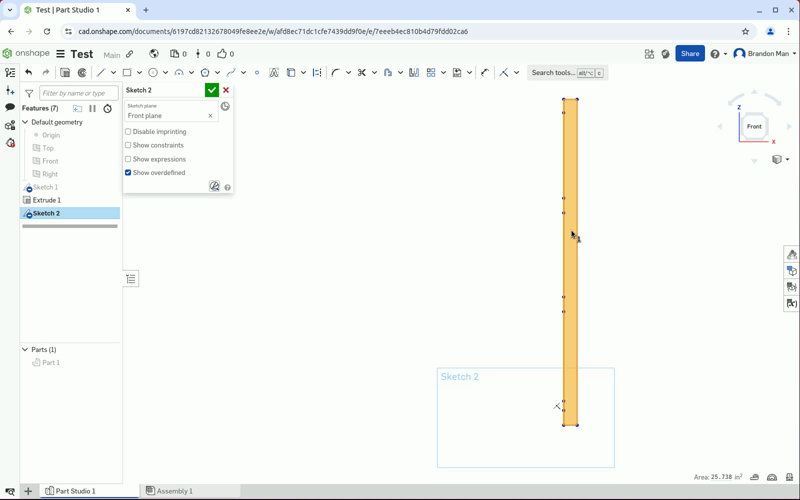
scroll(-6)
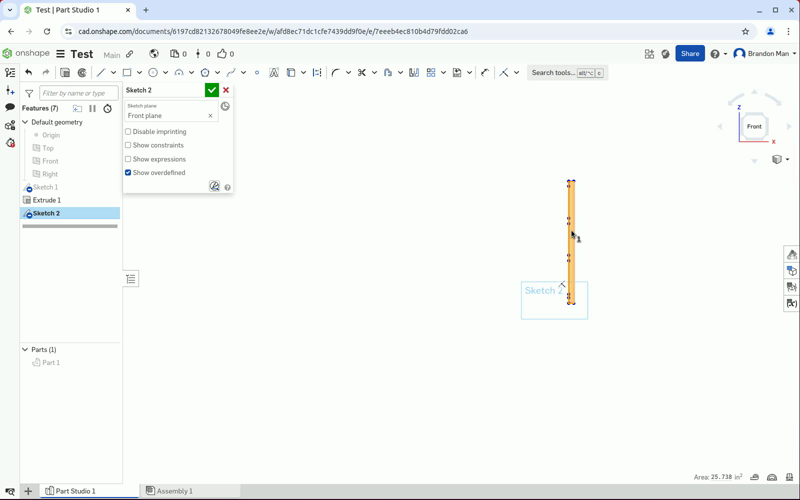
mouse_move(73, 352)
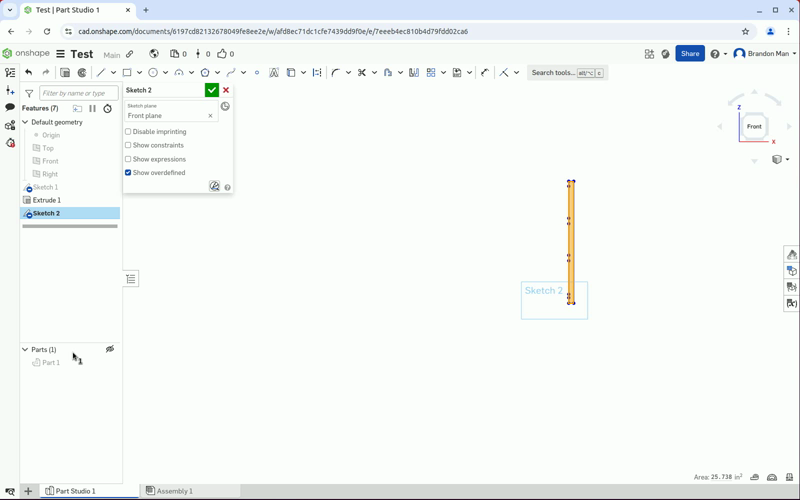
key(shift+y)
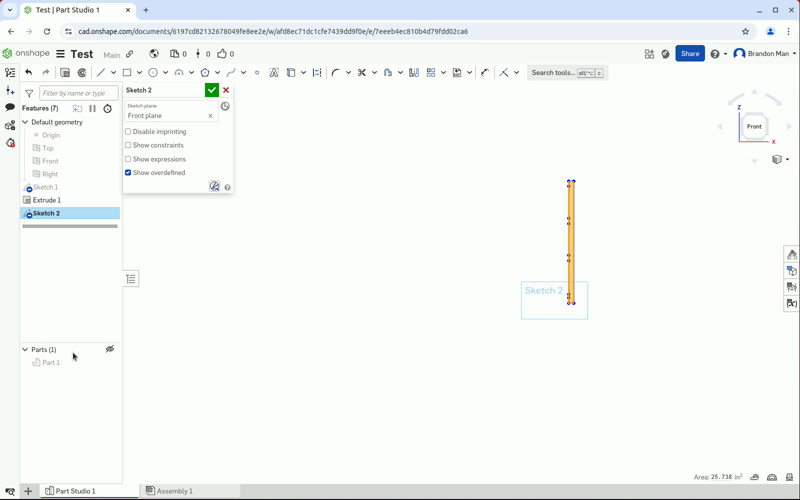
key(shift+e)
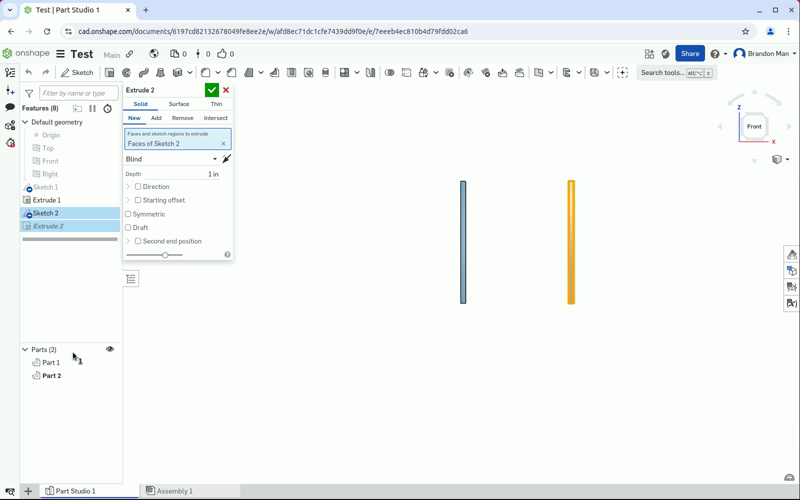
mouse_move(143, 106)
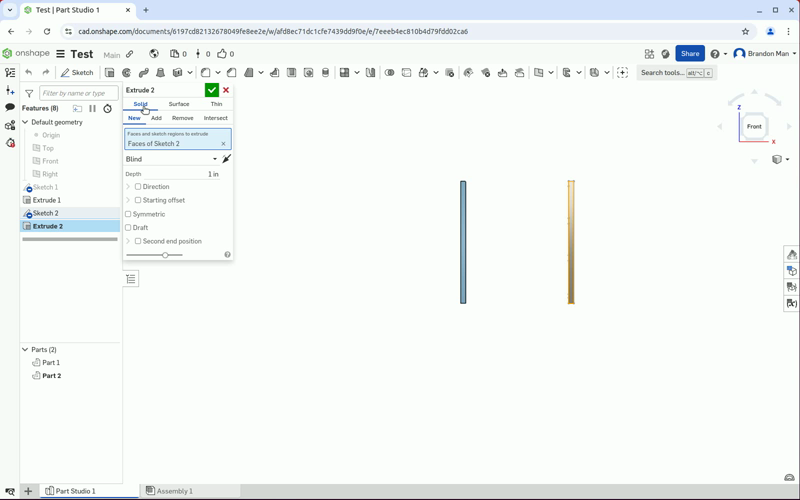
click(143, 106)
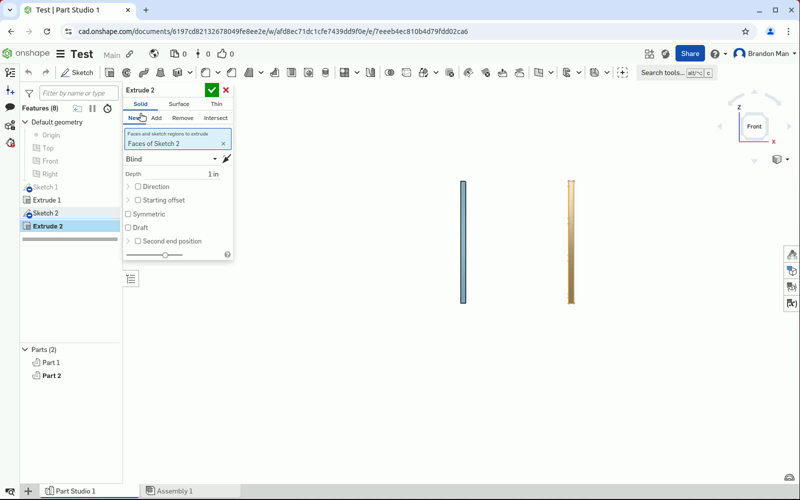
mouse_move(137, 120)
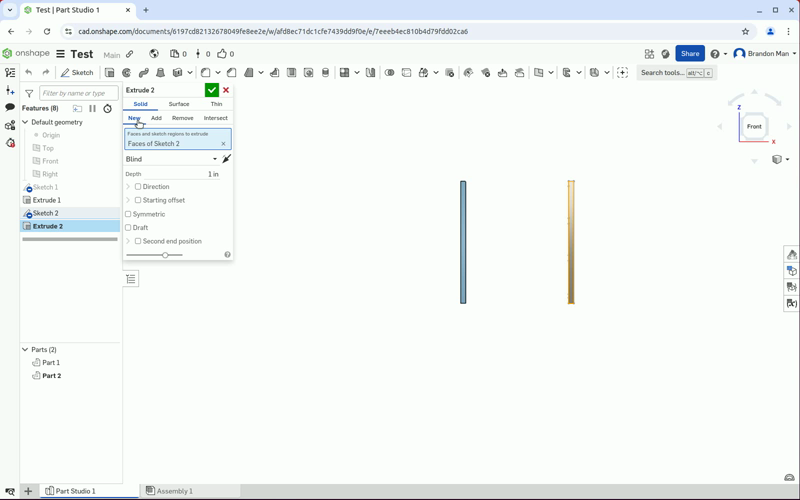
click(137, 120)
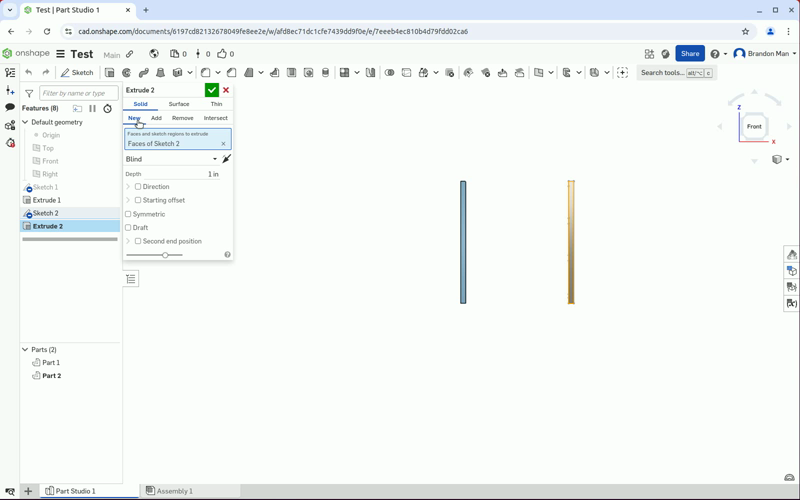
key(tab, 4)
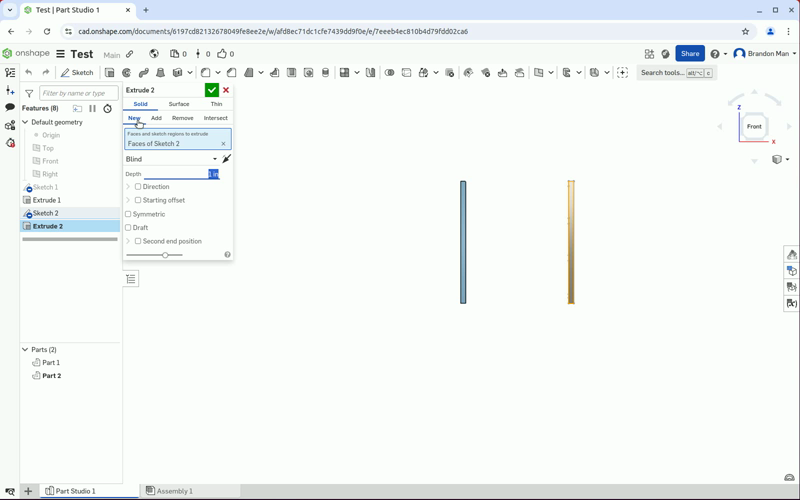
text(5.055)
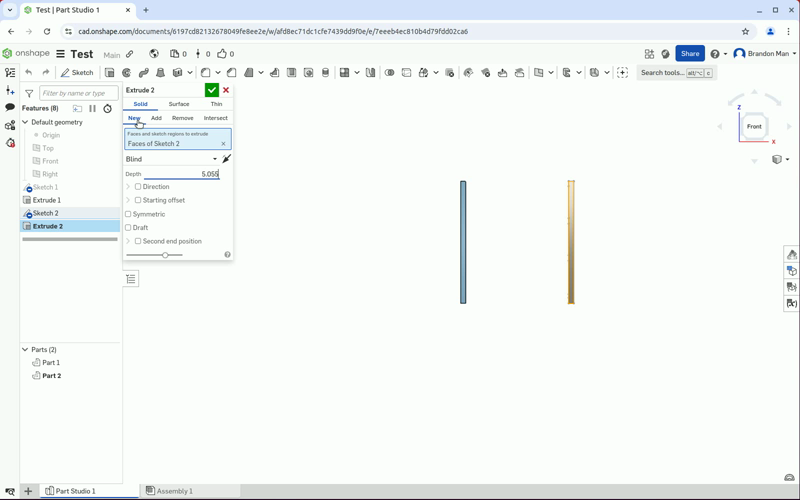
key(enter)
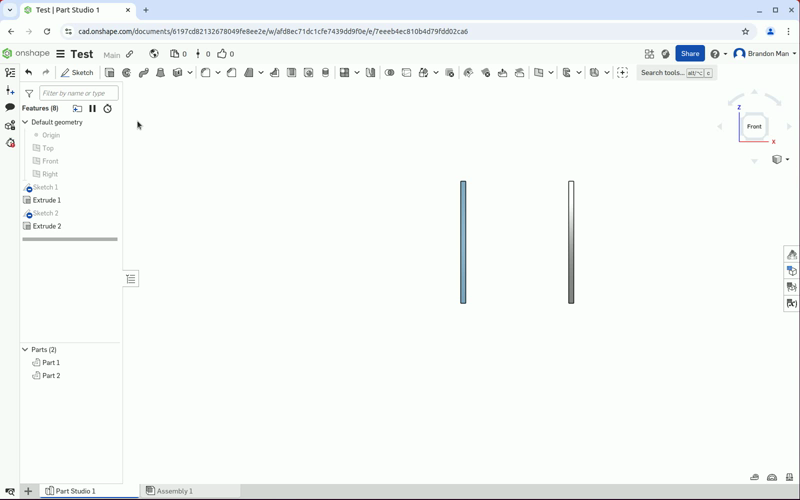
key(shift+h)
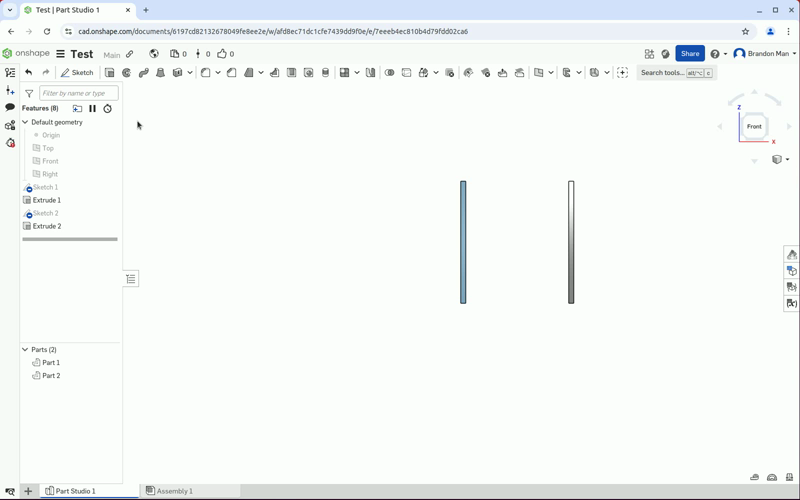
key(shift+h)
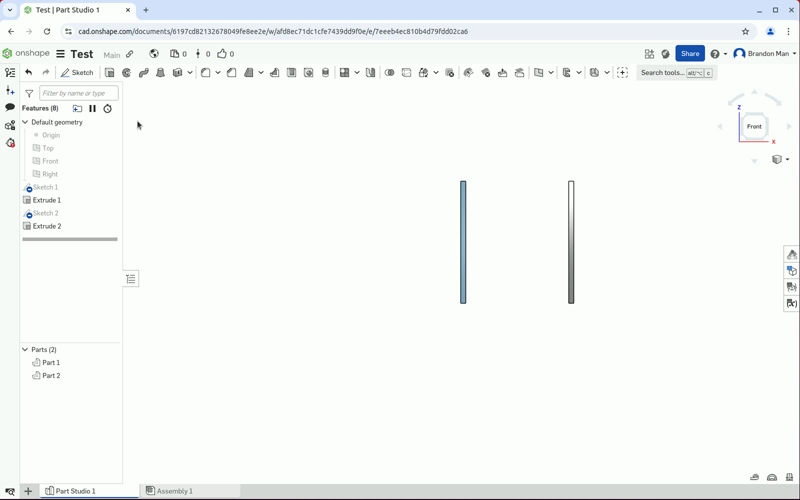
mouse_move(73, 189)
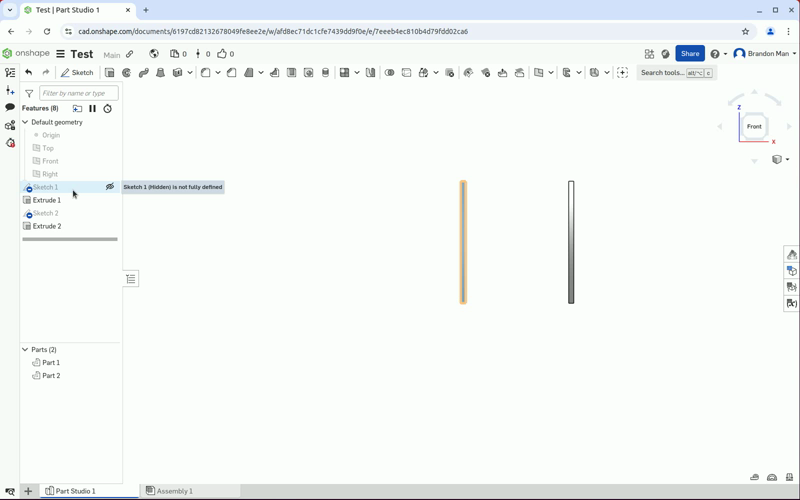
click(73, 189)
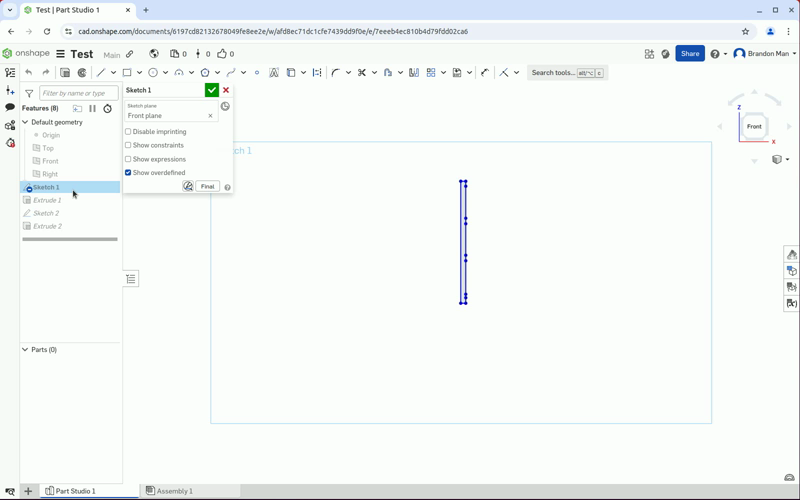
mouse_move(229, 92)
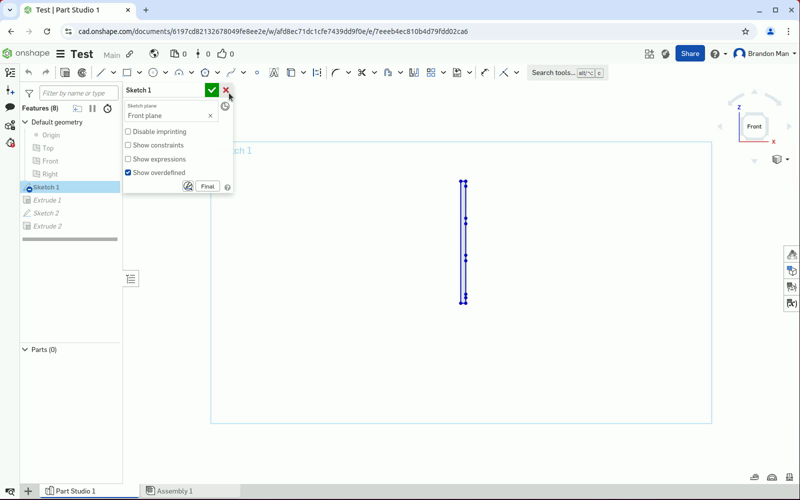
click(229, 92)
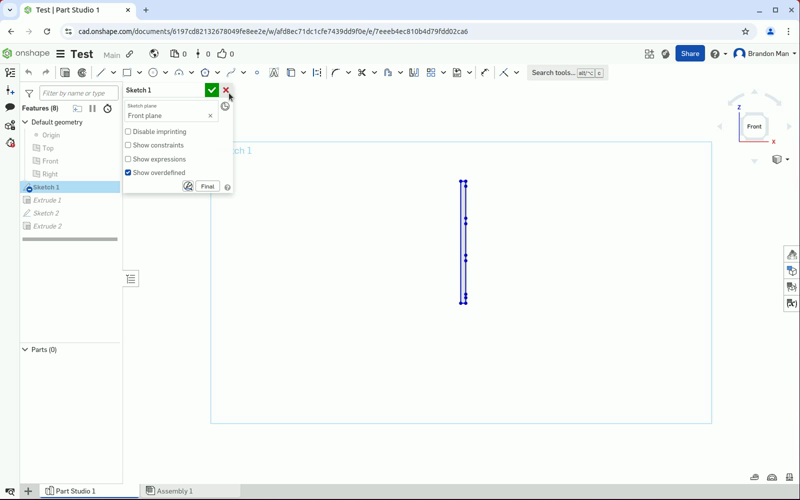
key(shift+s)
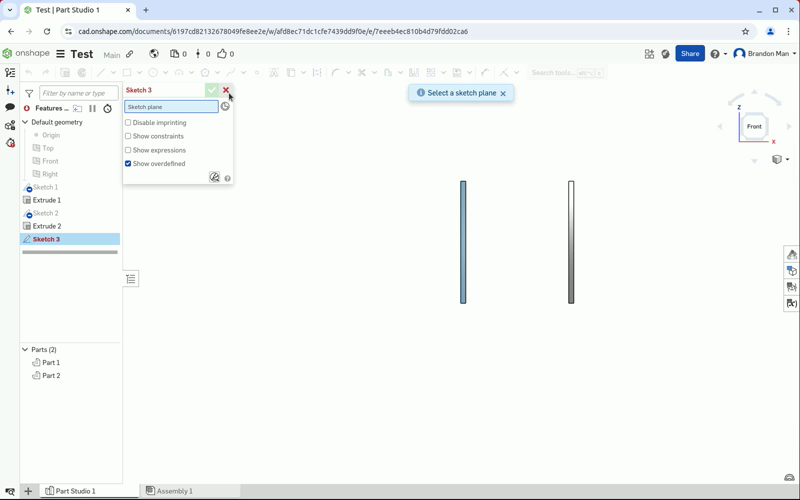
mouse_move(73, 163)
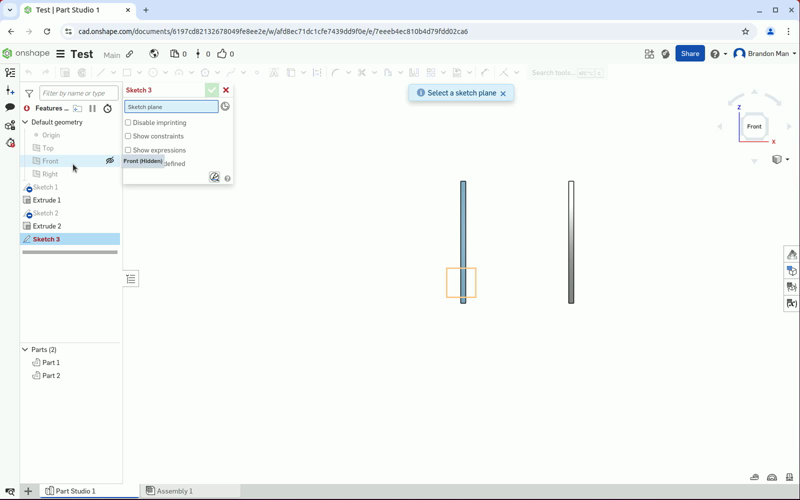
click(73, 163)
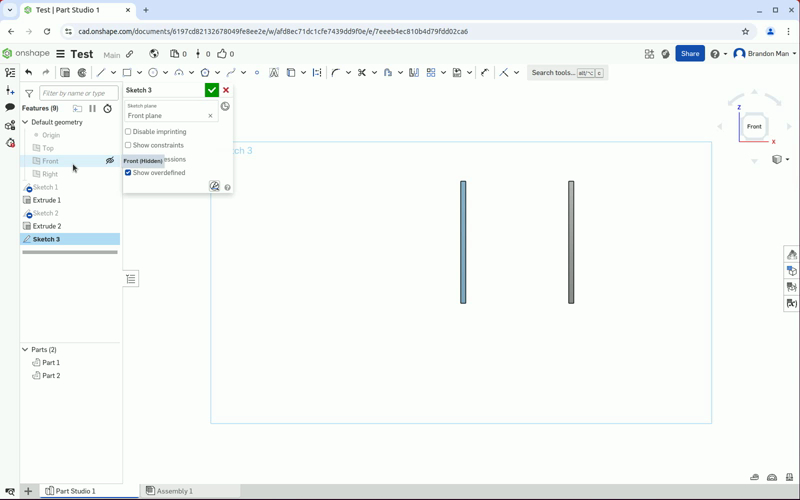
mouse_move(73, 352)
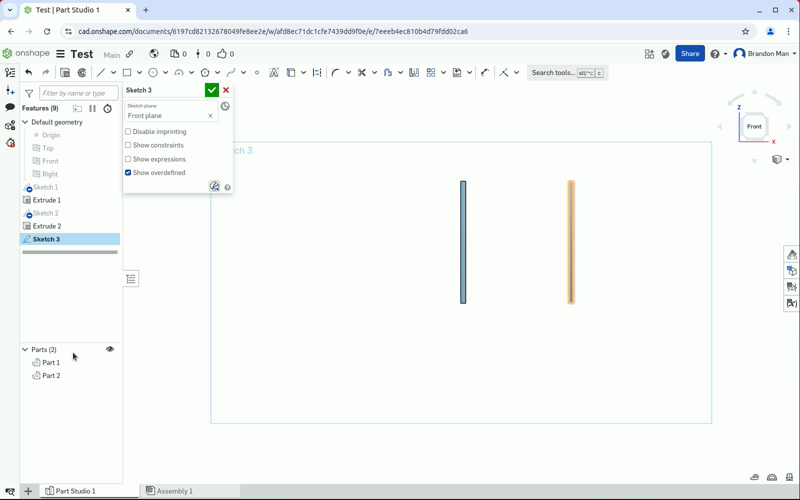
key(y)
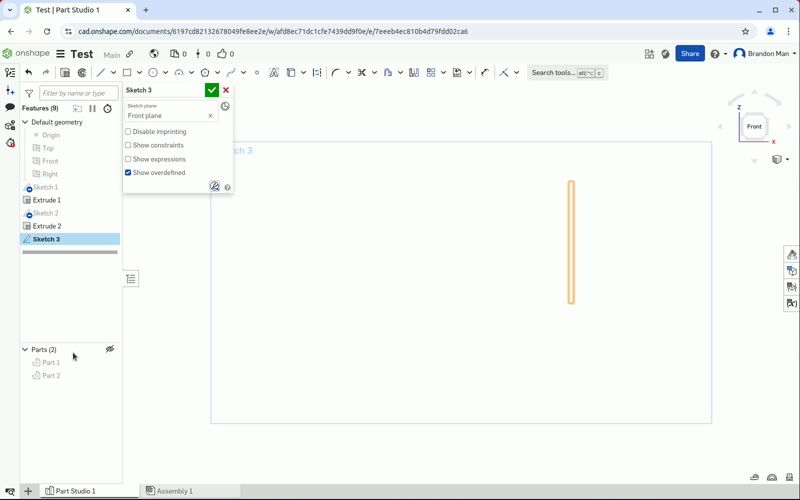
key(l)
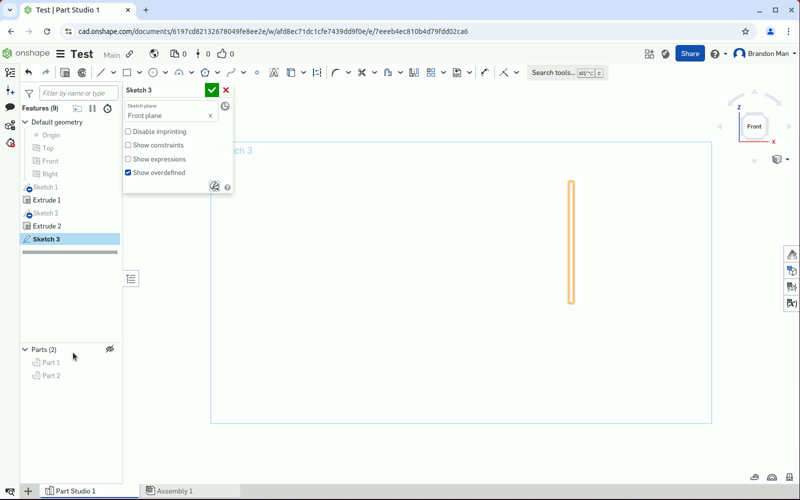
key_down(shift)
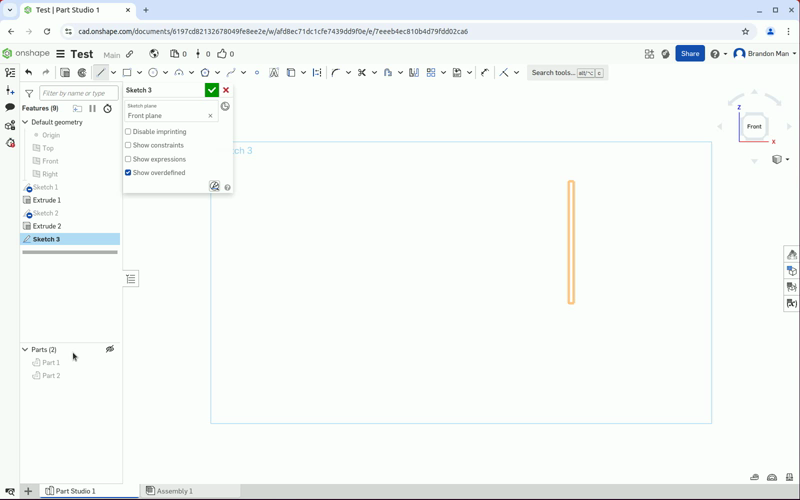
mouse_move(465, 184)
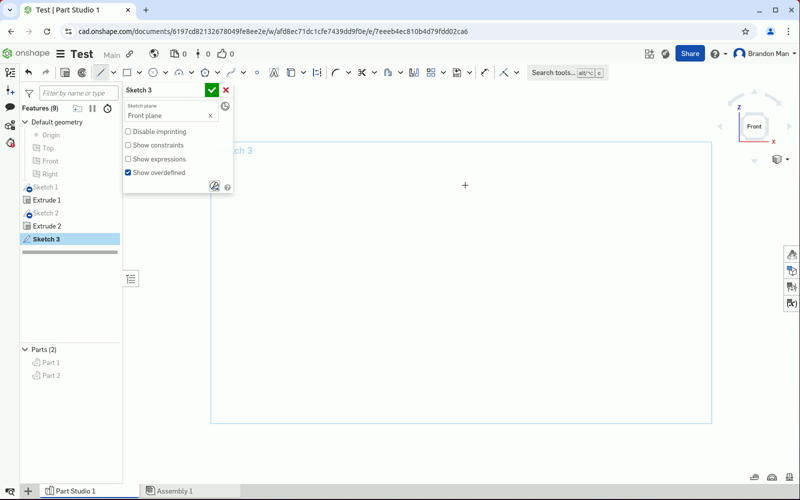
click(465, 184)
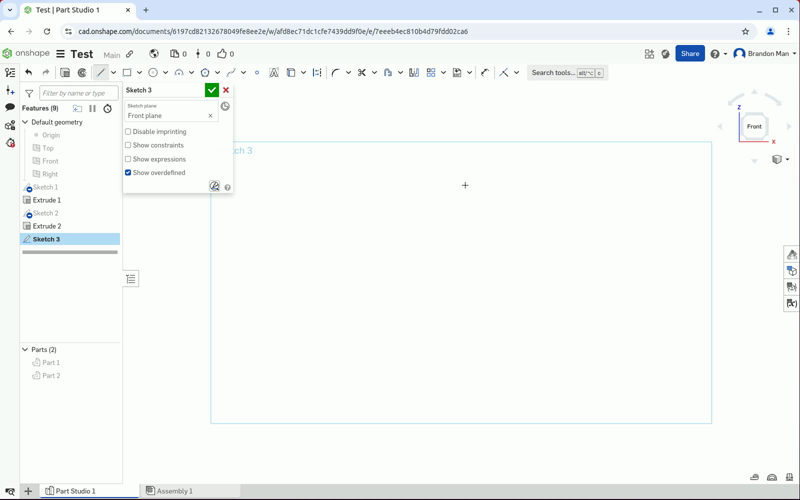
key_up(shift)
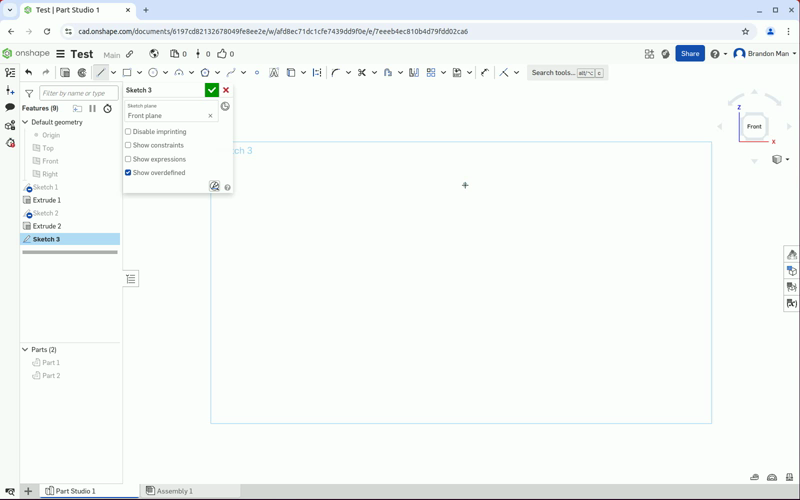
key_down(shift)
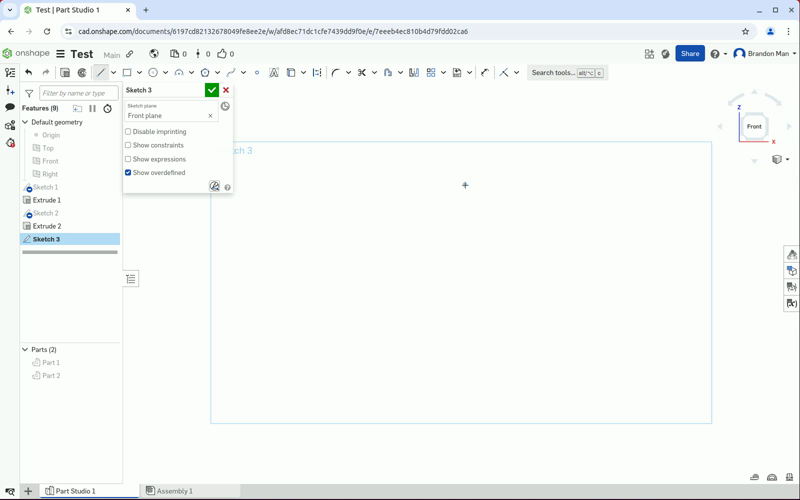
mouse_move(568, 184)
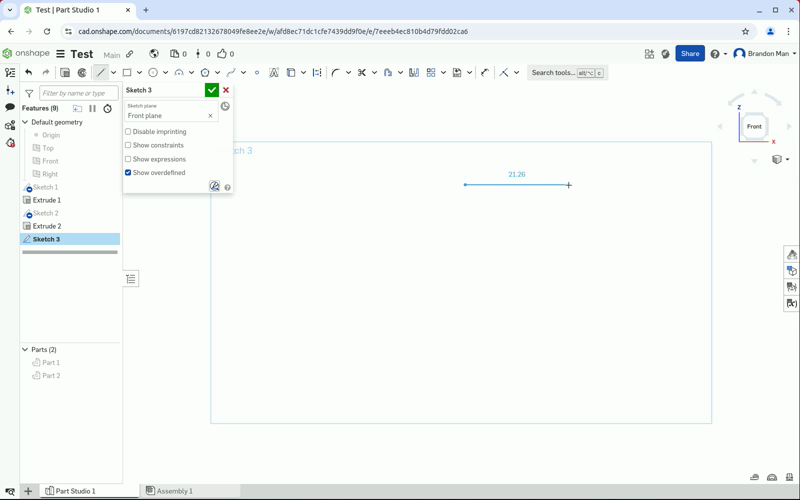
click(568, 184)
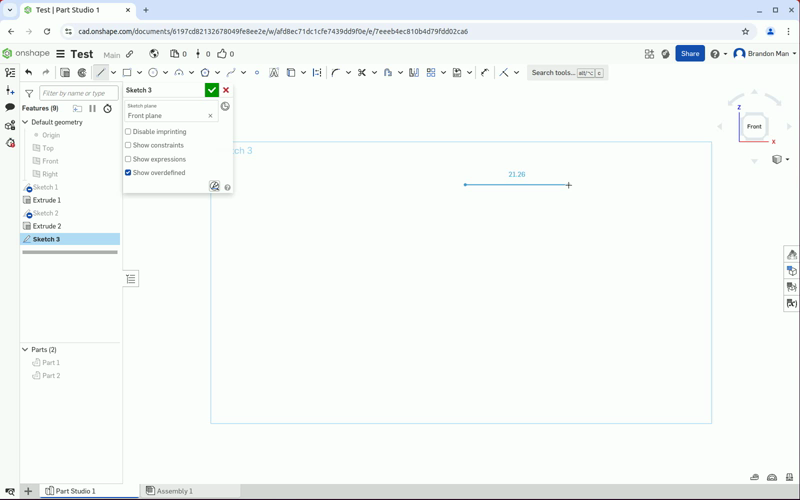
key_up(shift)
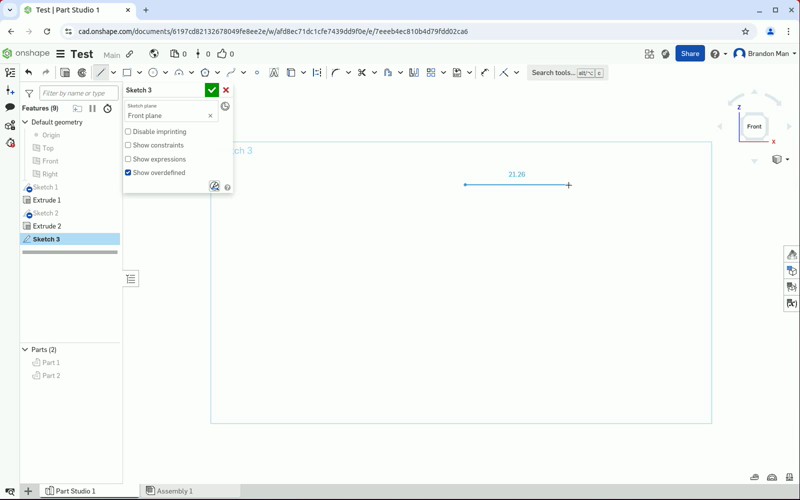
key_down(shift)
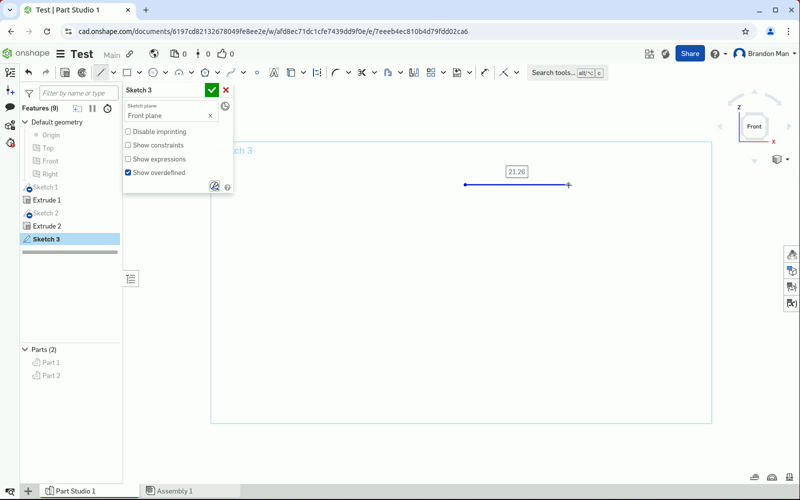
mouse_move(589, 184)
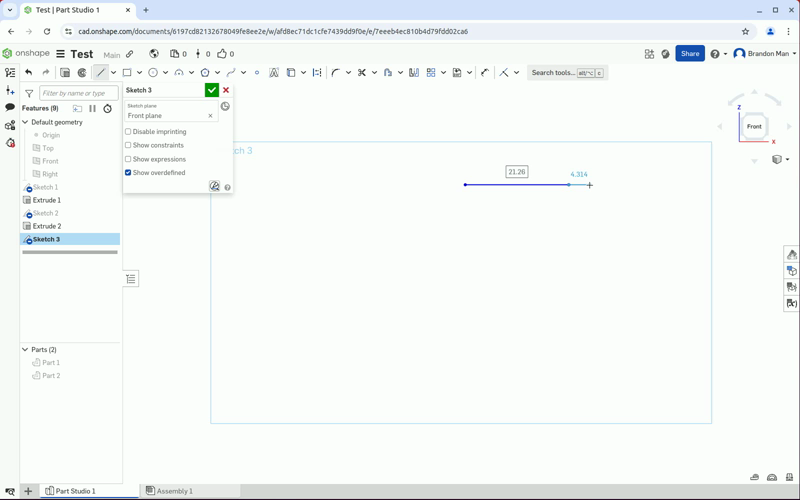
mouse_move(568, 180)
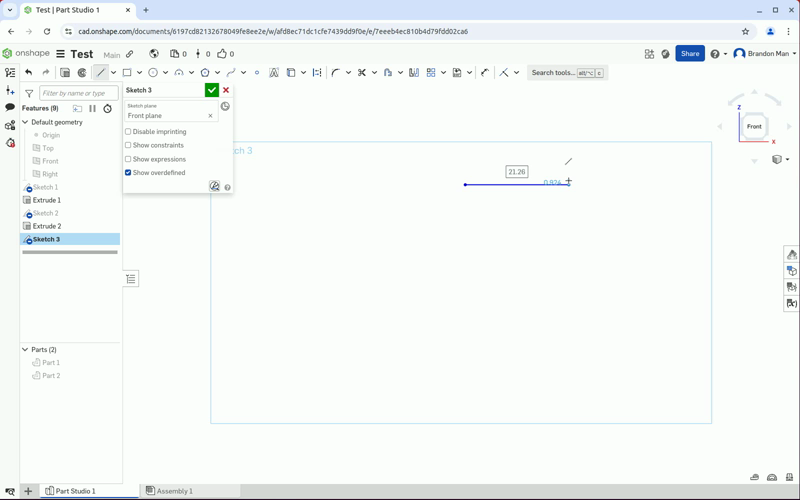
scroll(6)
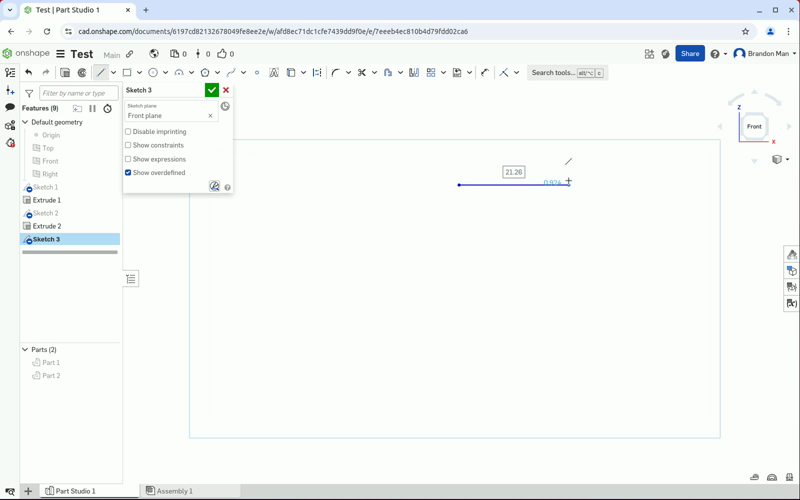
scroll(6)
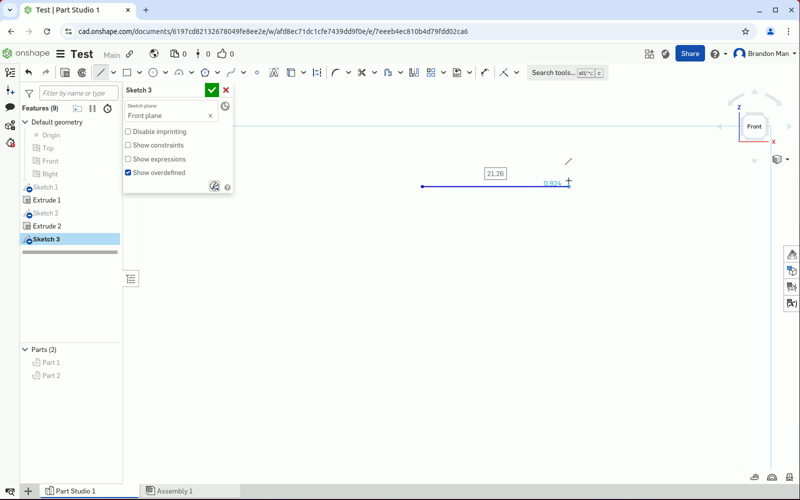
scroll(6)
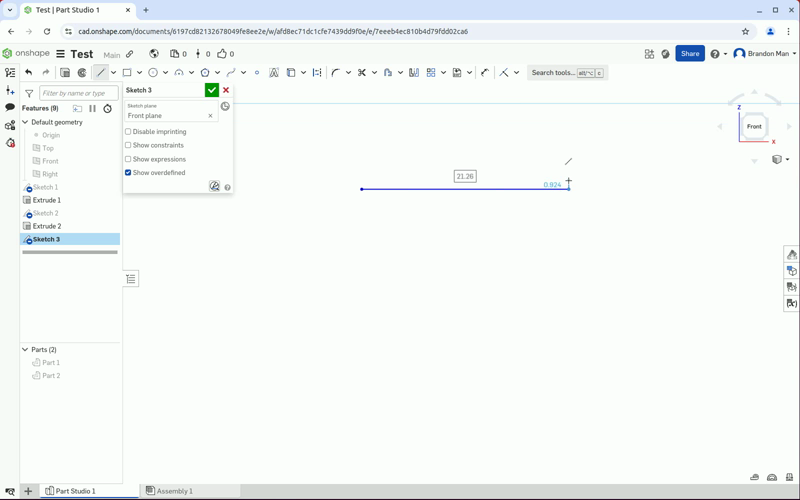
scroll(6)
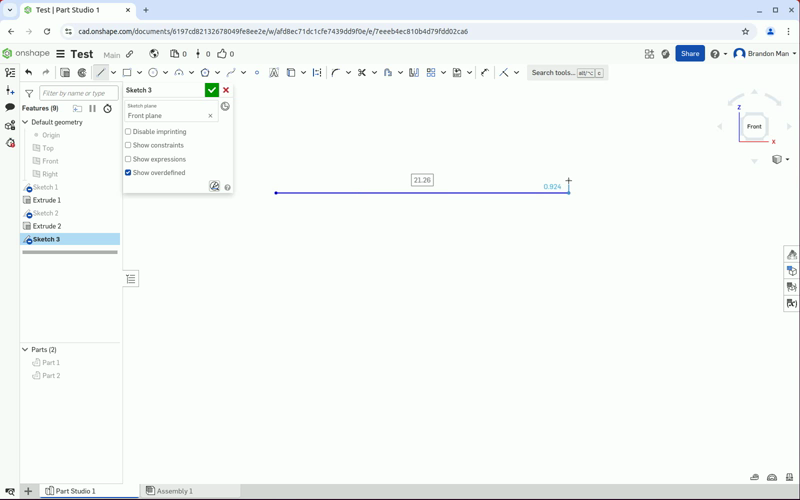
scroll(6)
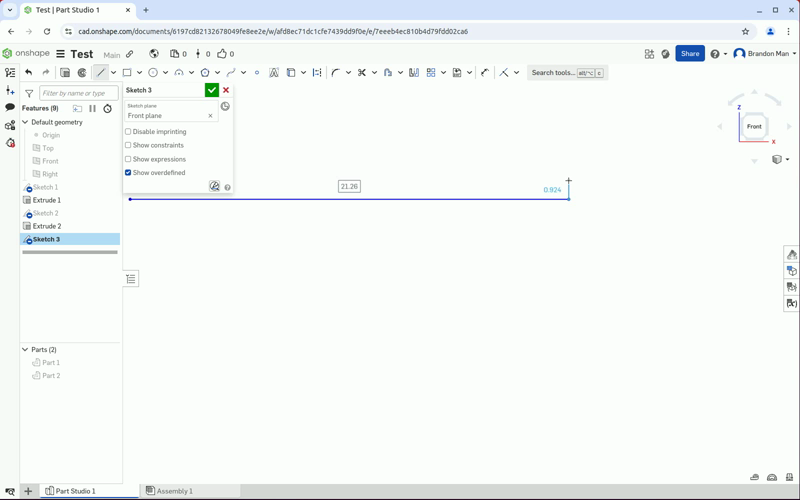
scroll(6)
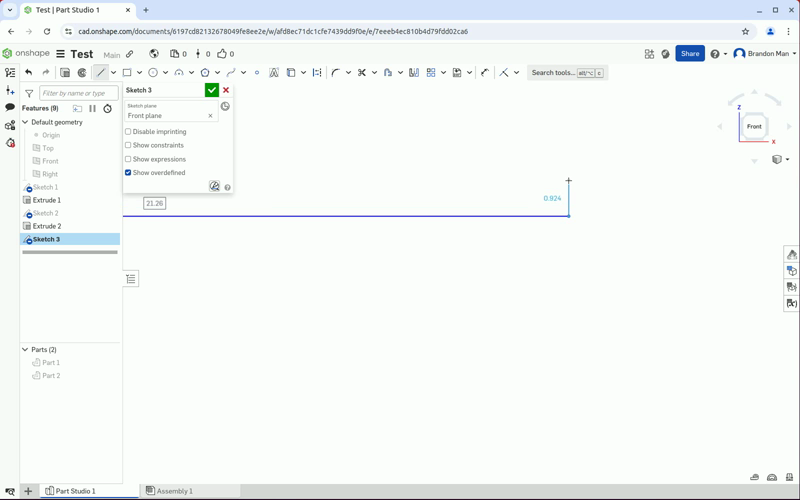
scroll(6)
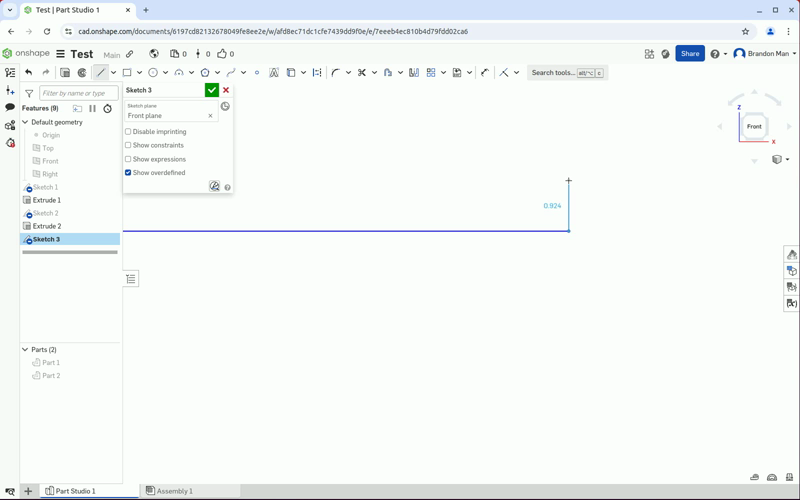
click(568, 180)
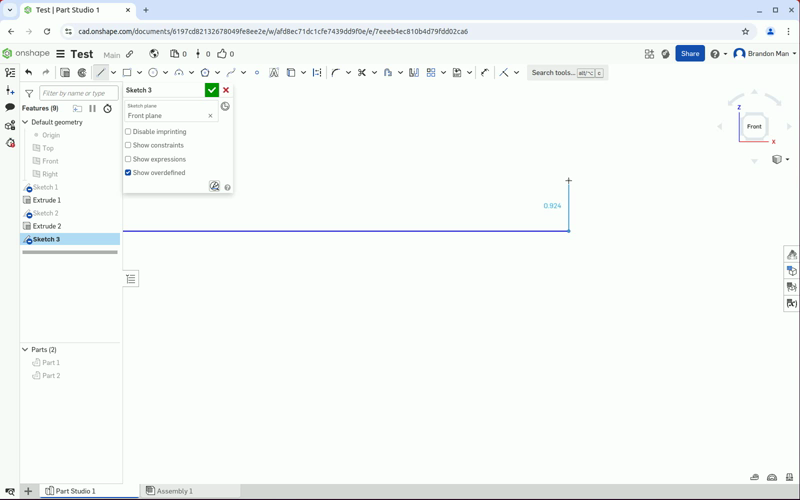
scroll(-6)
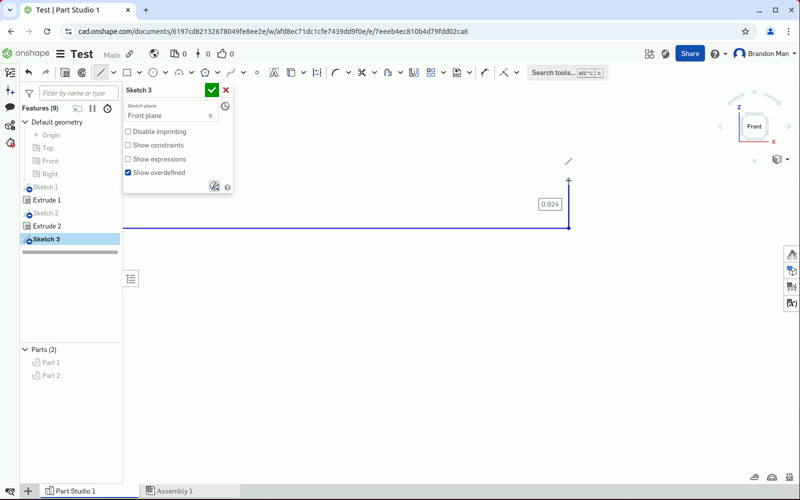
scroll(-6)
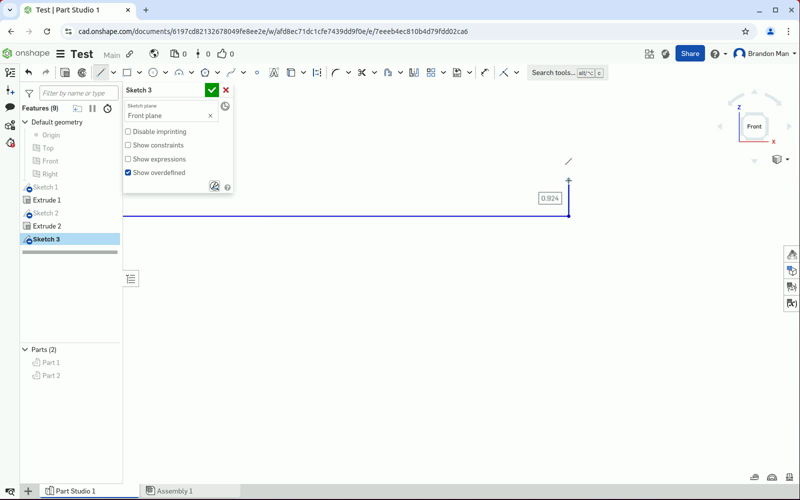
scroll(-6)
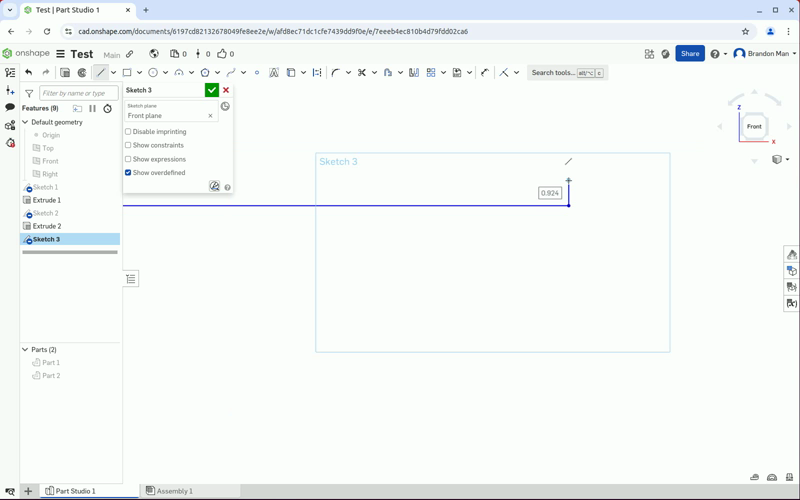
scroll(-6)
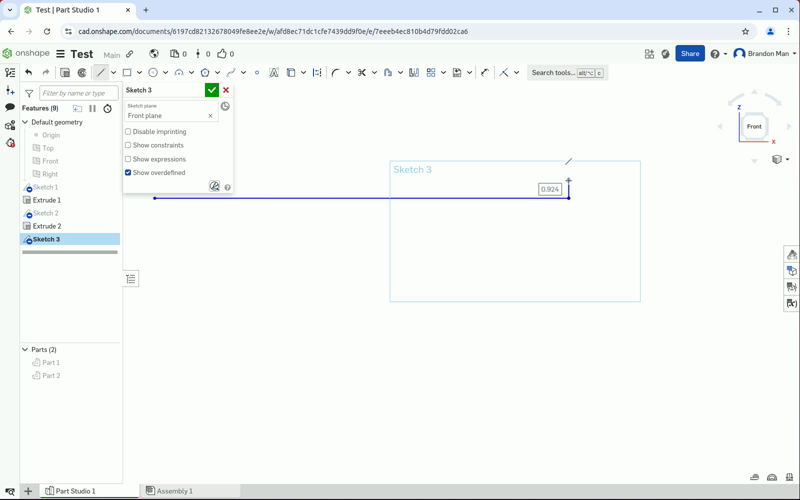
scroll(-6)
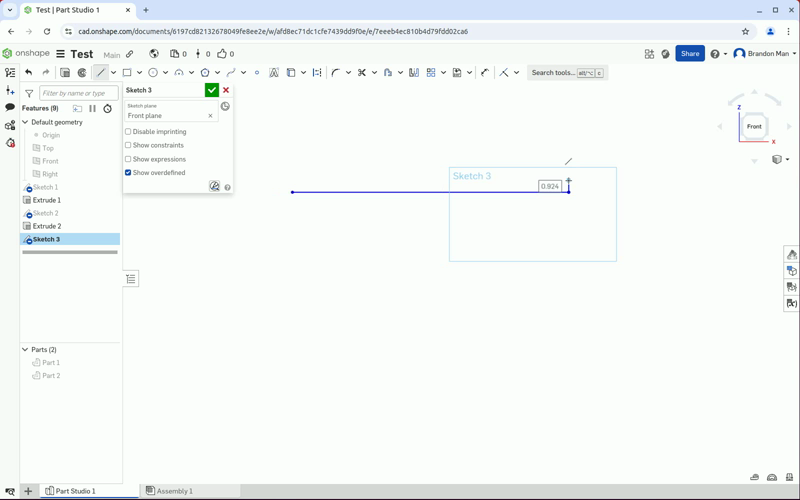
scroll(-6)
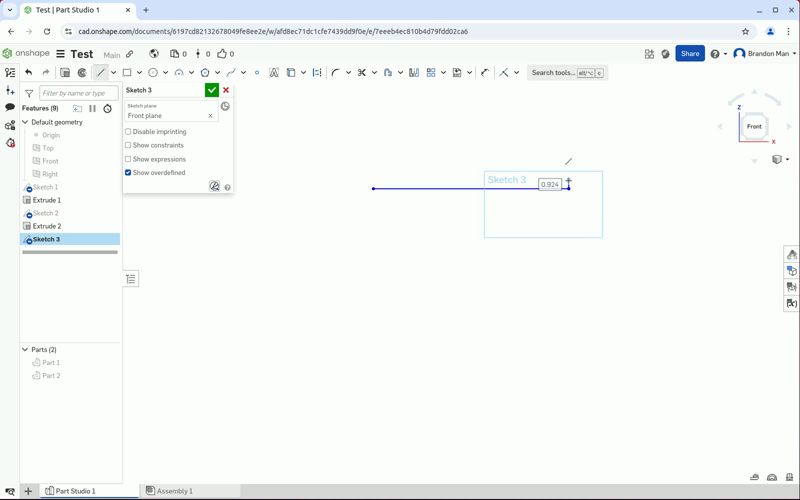
scroll(-6)
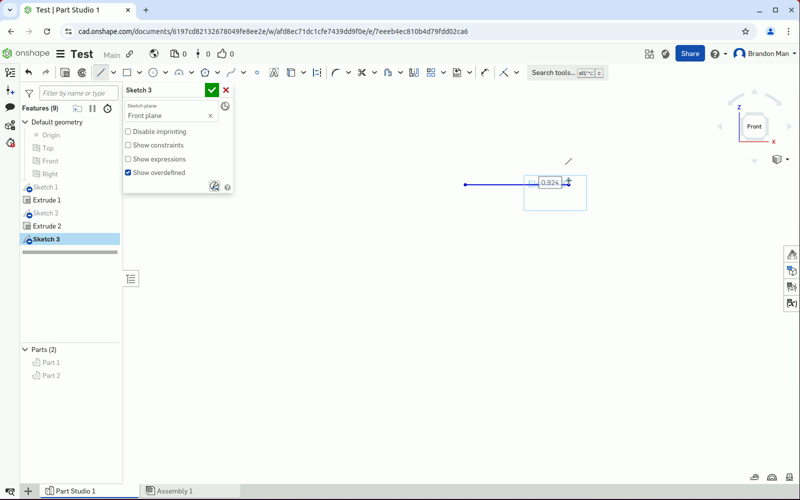
key_up(shift)
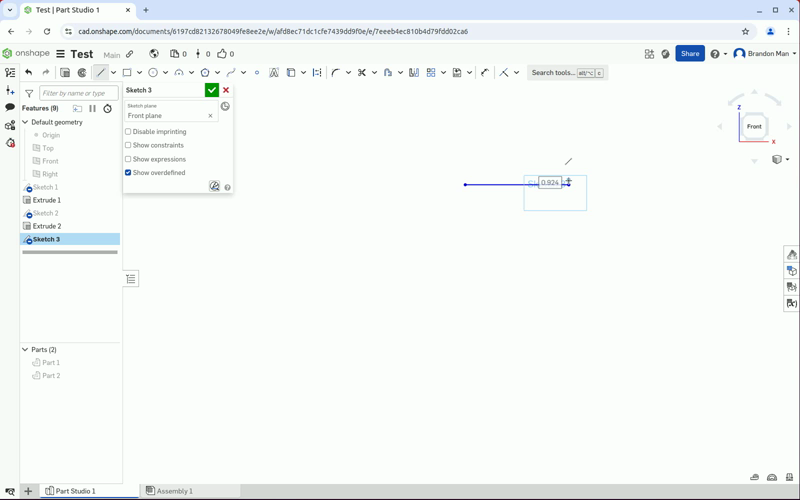
key_down(shift)
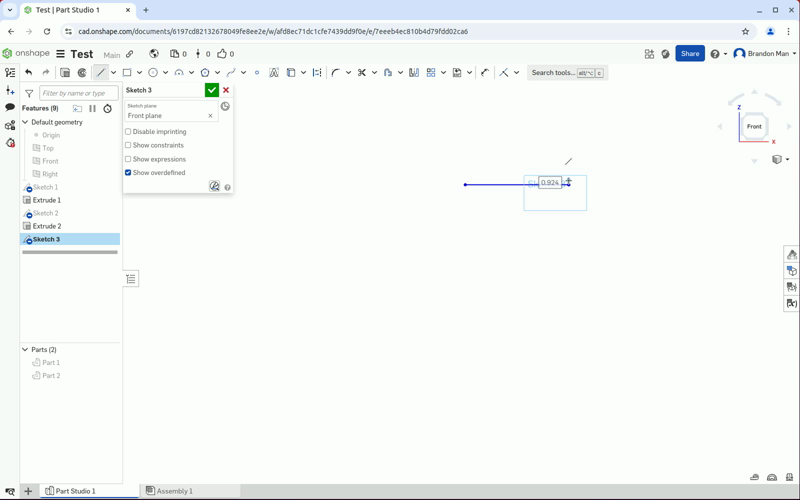
mouse_move(465, 180)
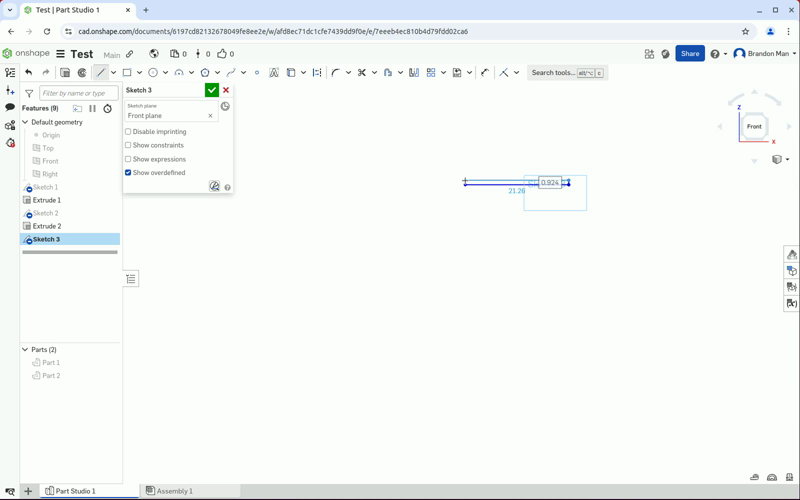
scroll(6)
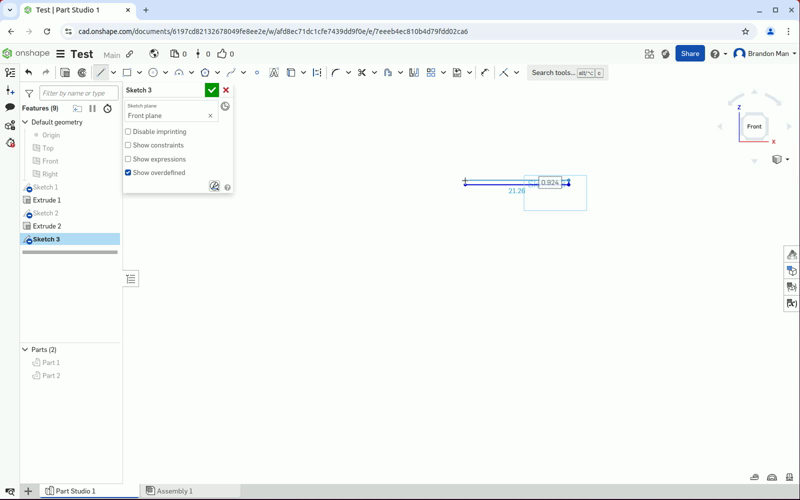
scroll(6)
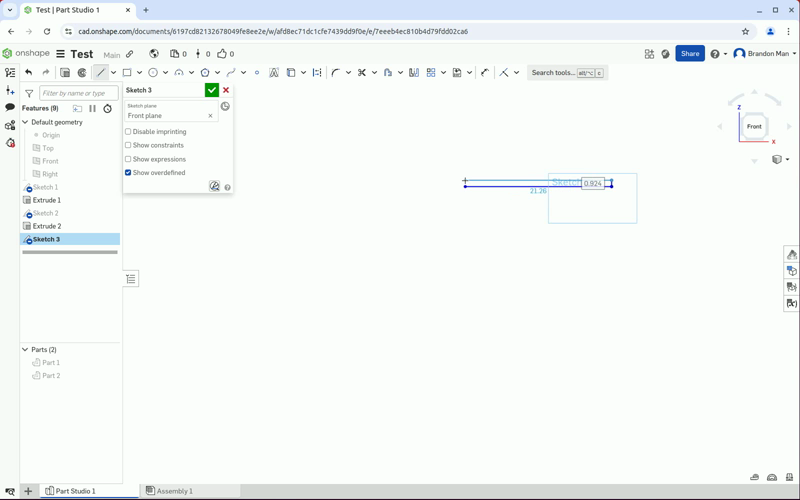
scroll(6)
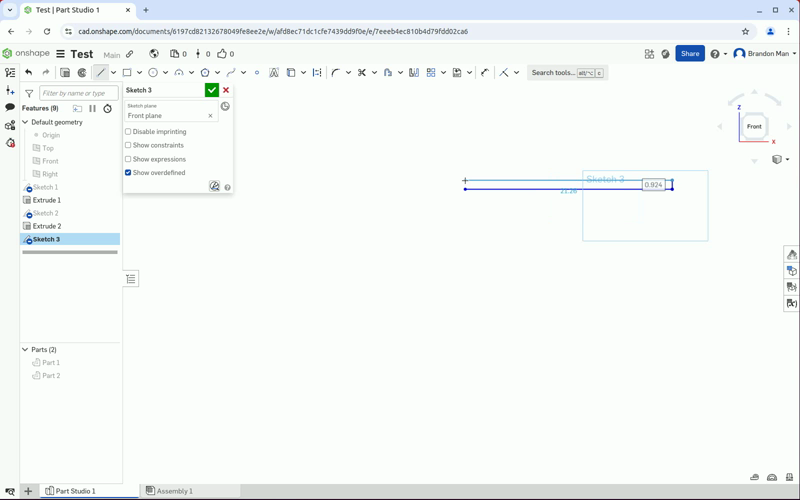
scroll(6)
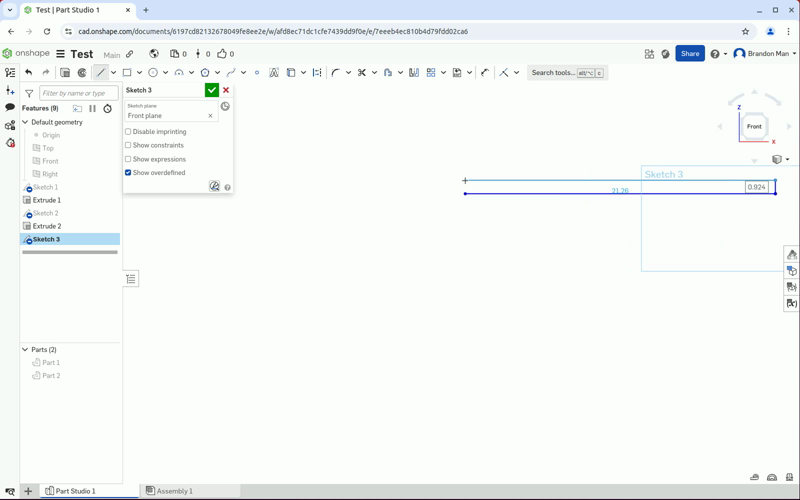
scroll(6)
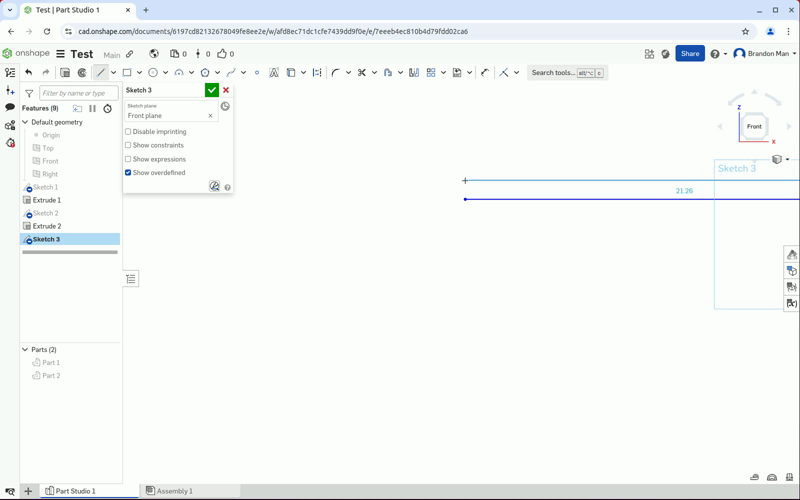
scroll(6)
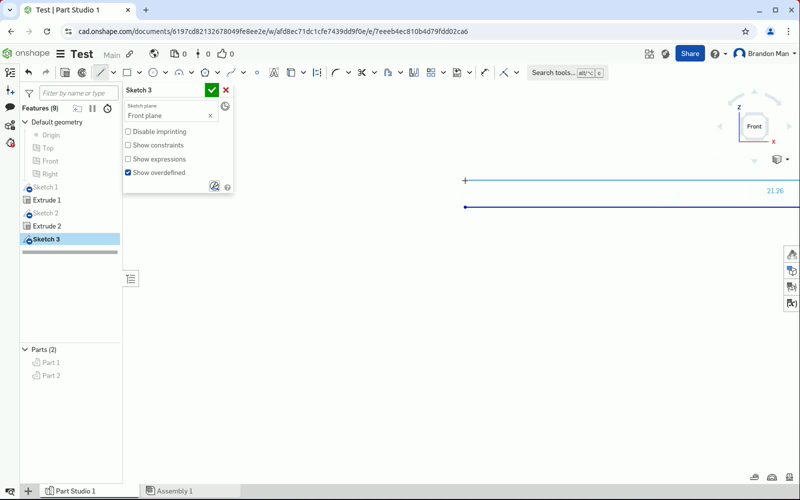
scroll(6)
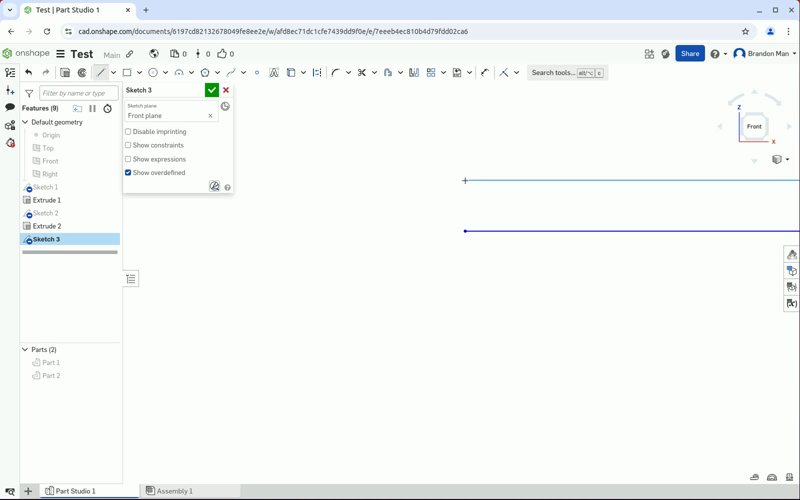
click(465, 180)
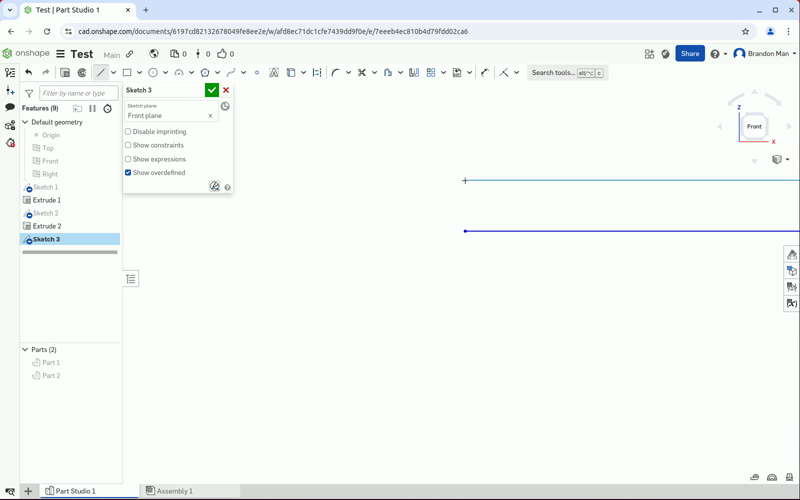
scroll(-6)
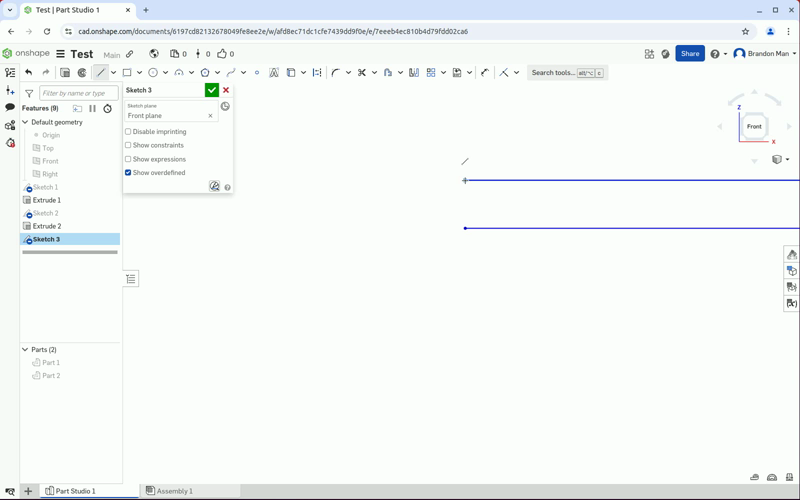
scroll(-6)
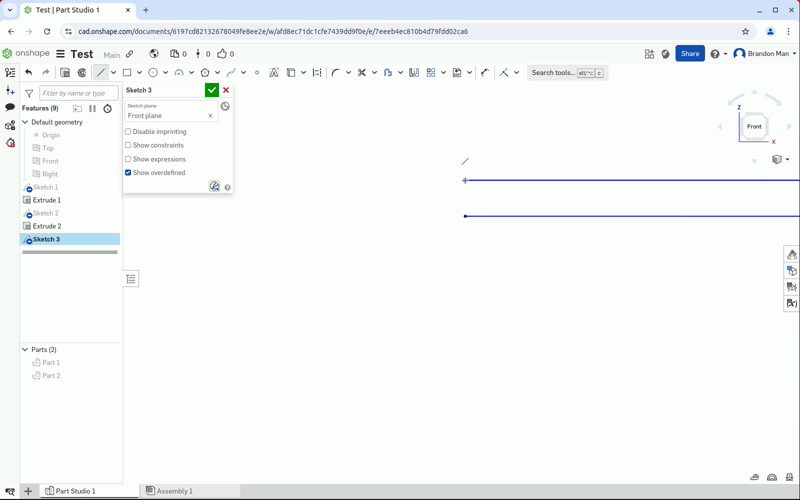
scroll(-6)
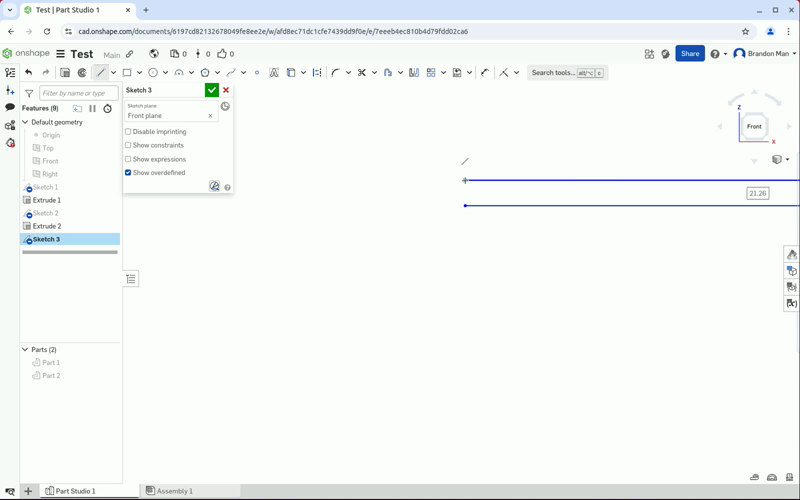
scroll(-6)
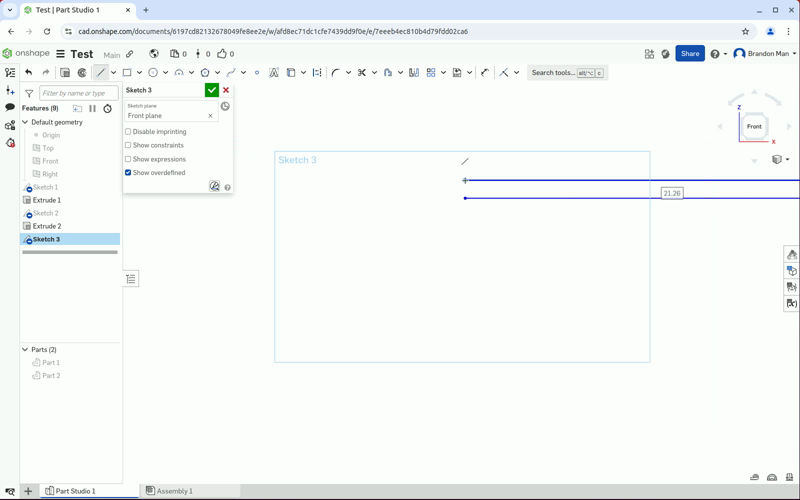
scroll(-6)
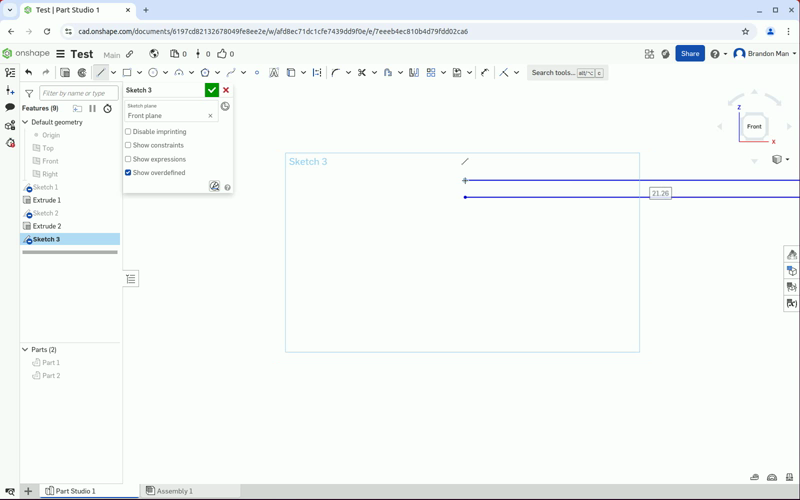
scroll(-6)
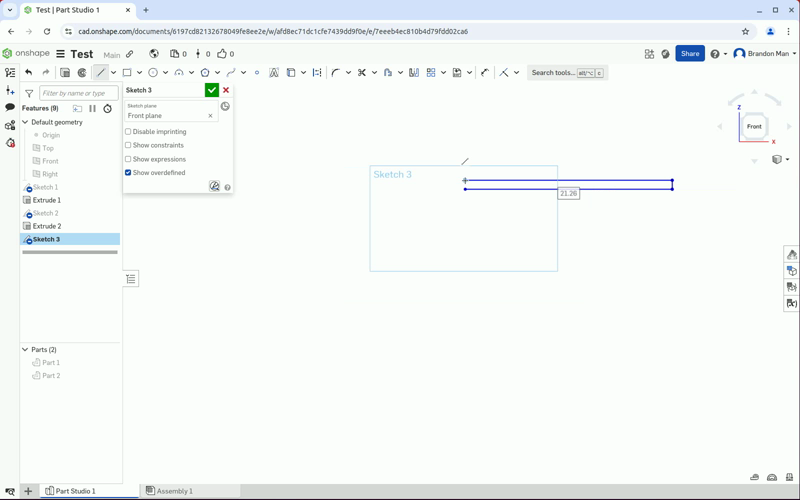
scroll(-6)
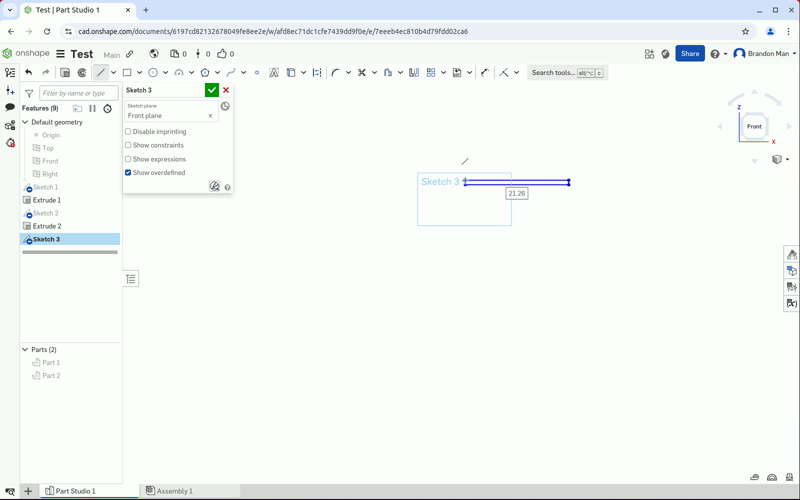
key_up(shift)
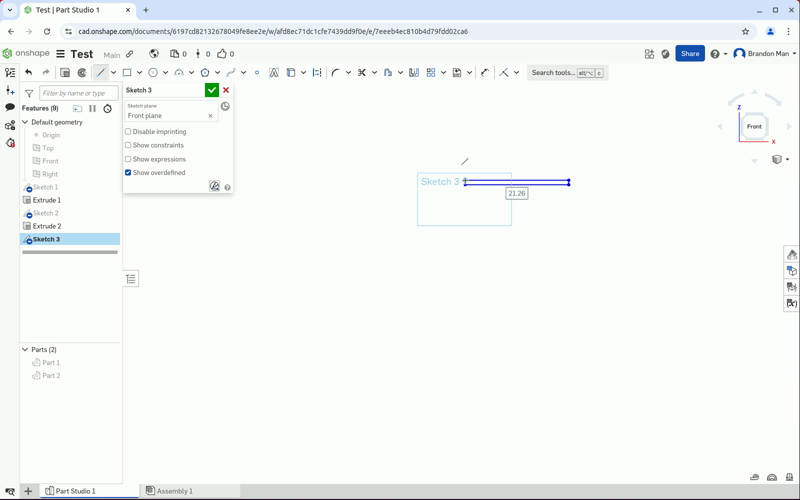
mouse_move(495, 180)
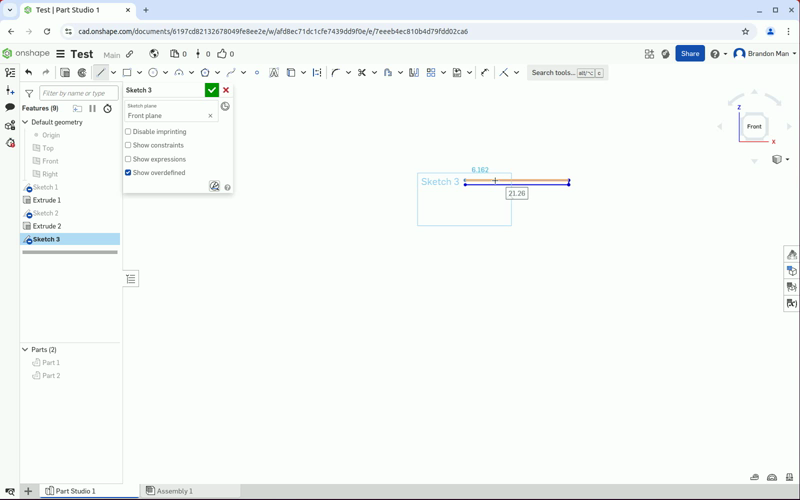
key_down(shift)
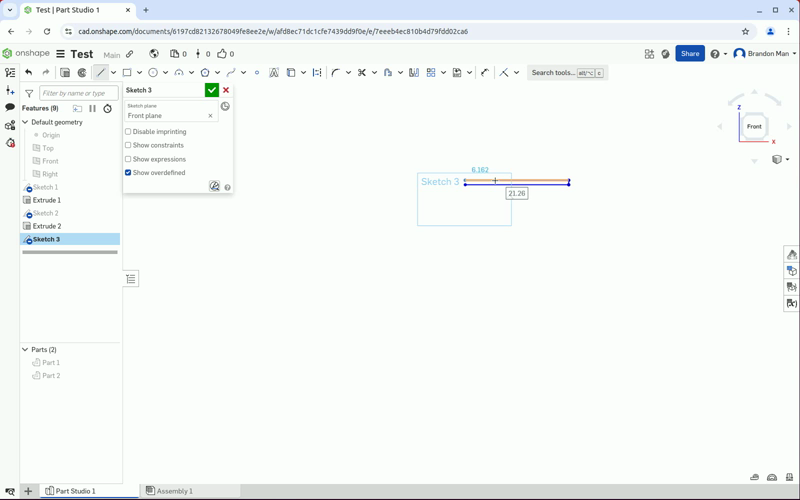
mouse_move(465, 184)
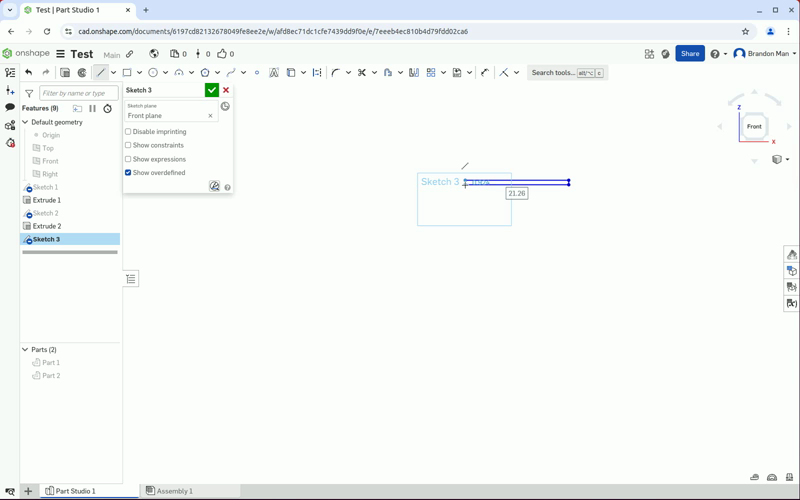
scroll(6)
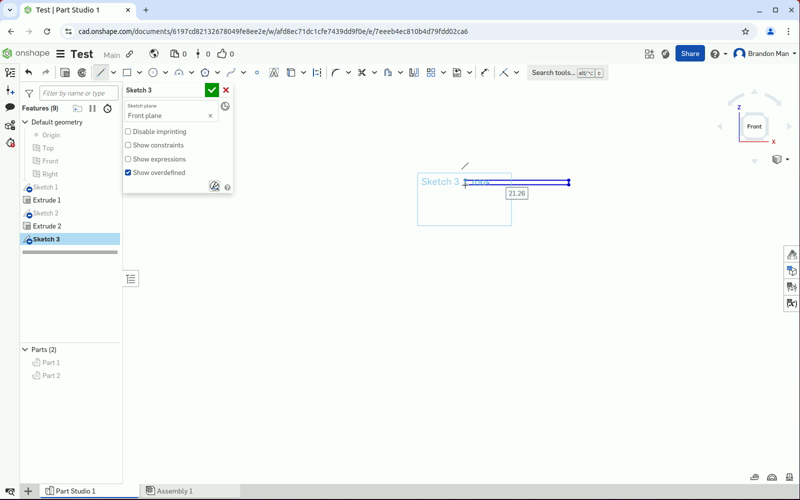
scroll(6)
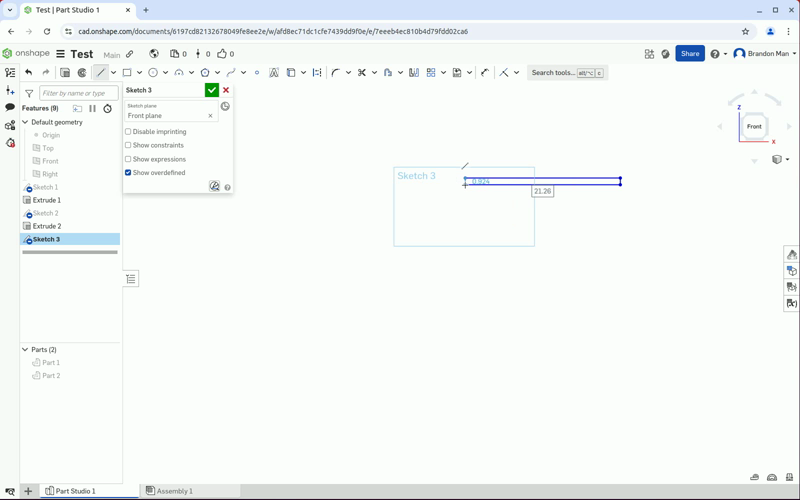
scroll(6)
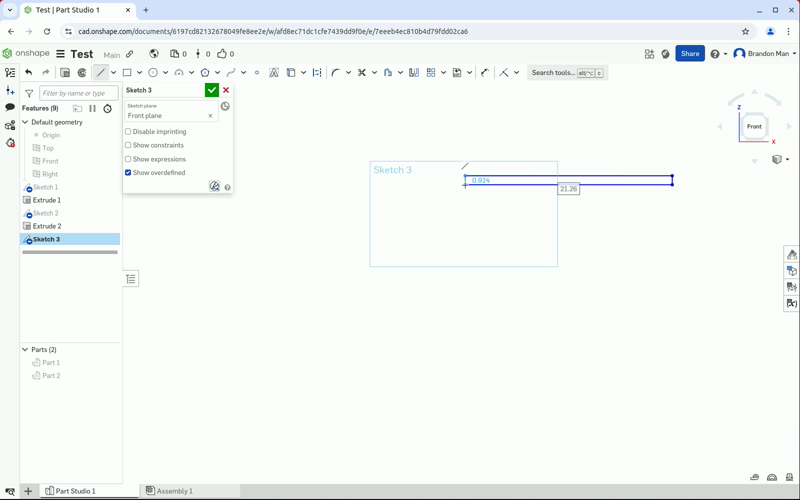
scroll(6)
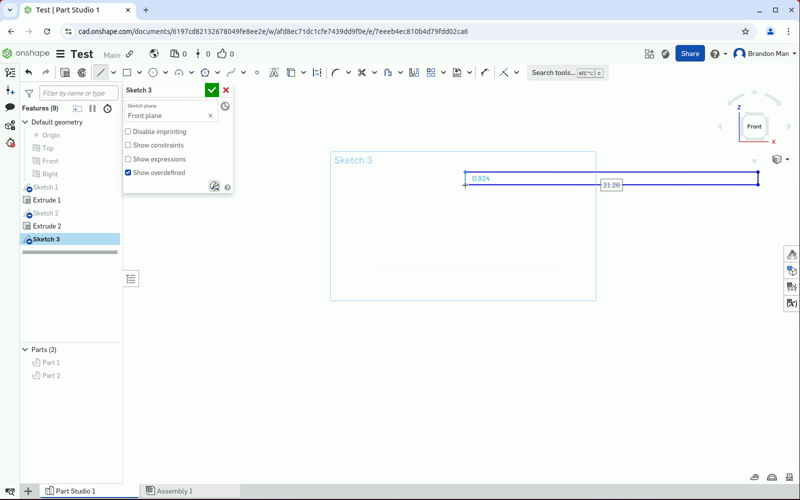
scroll(6)
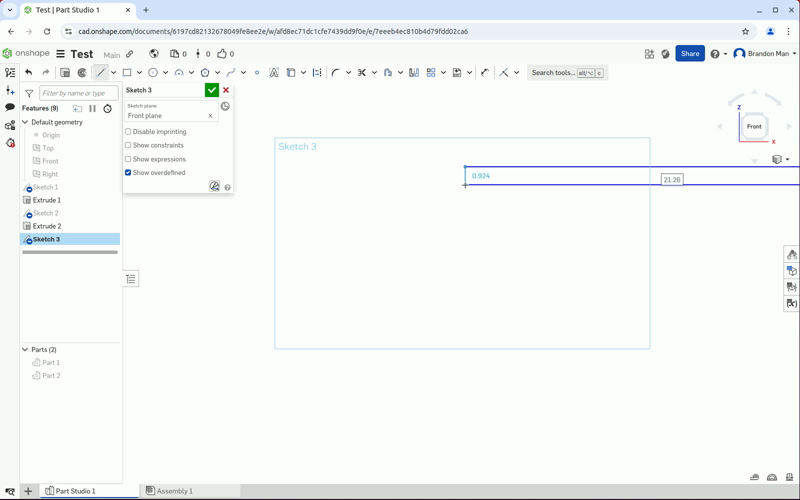
scroll(6)
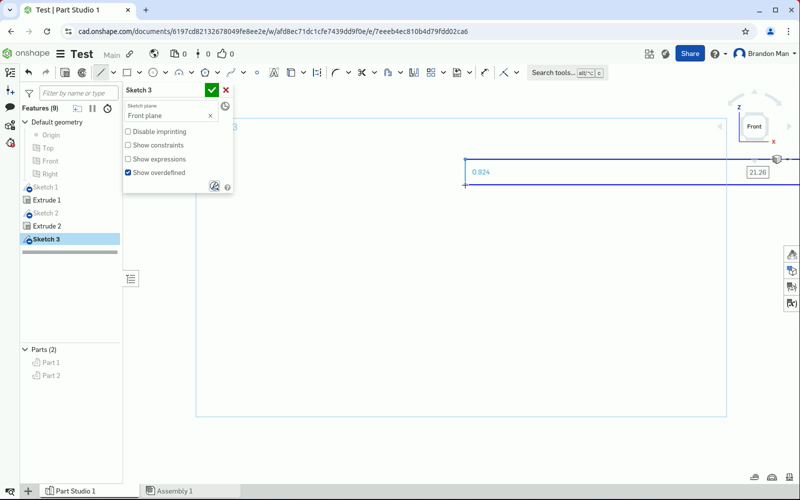
scroll(6)
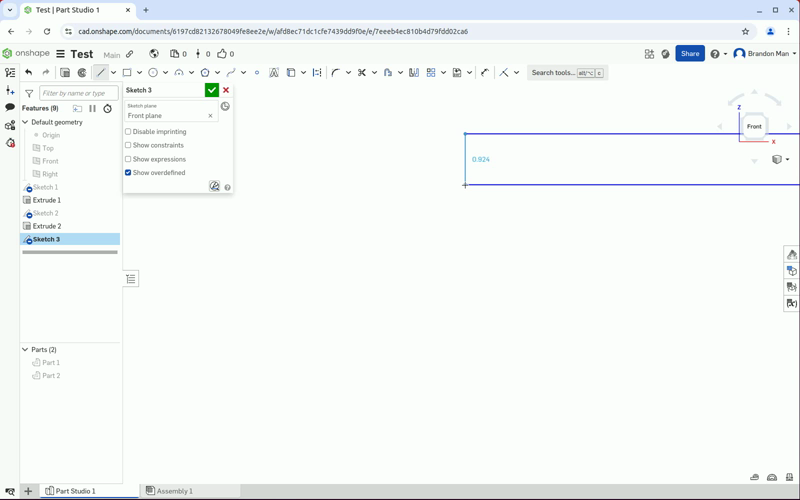
key_up(shift)
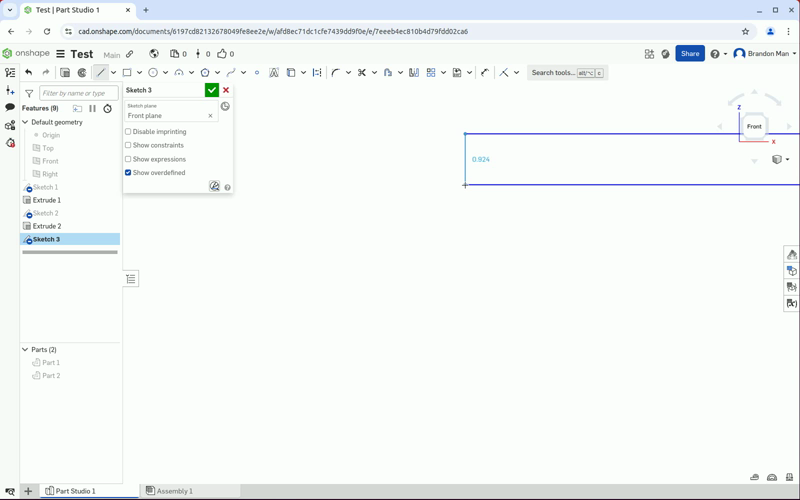
click(465, 184)
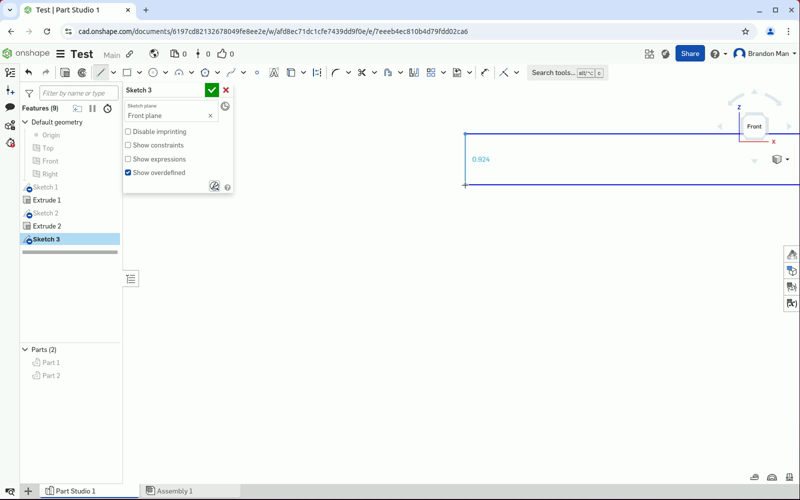
scroll(-6)
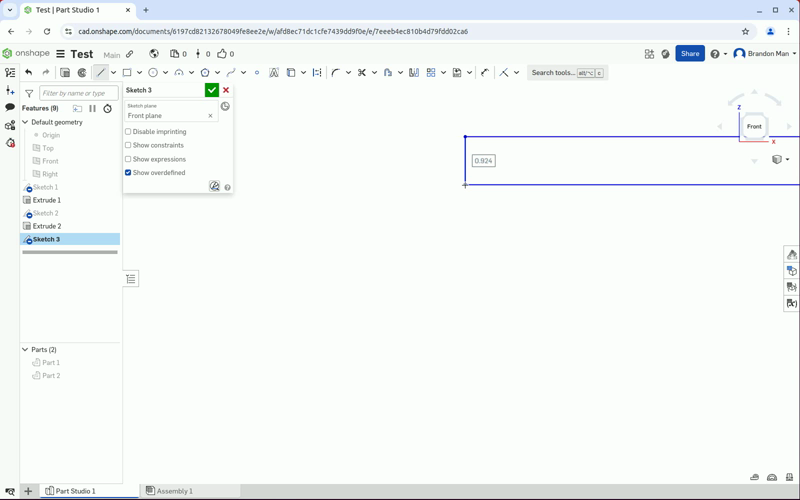
scroll(-6)
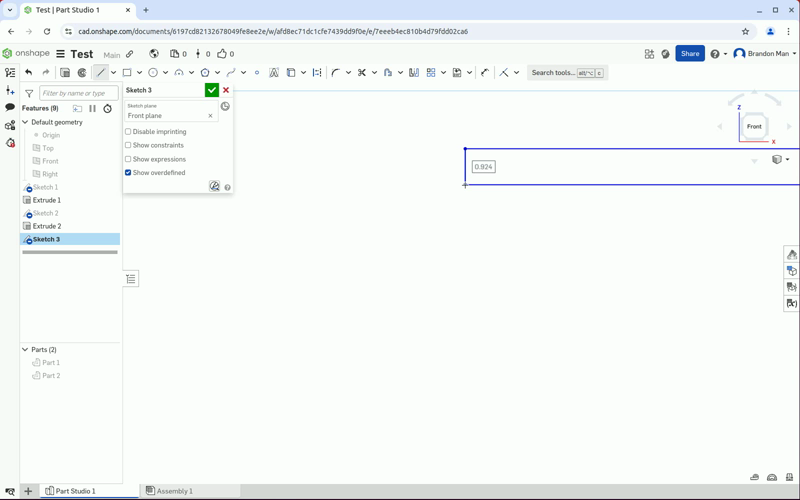
scroll(-6)
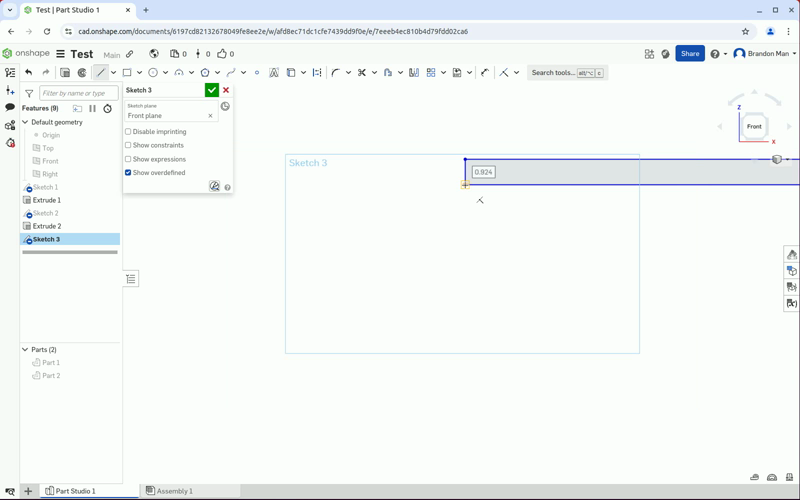
scroll(-6)
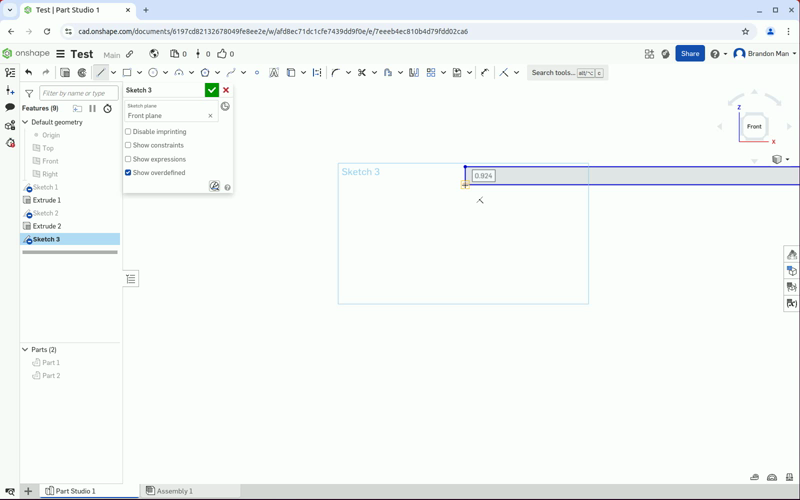
scroll(-6)
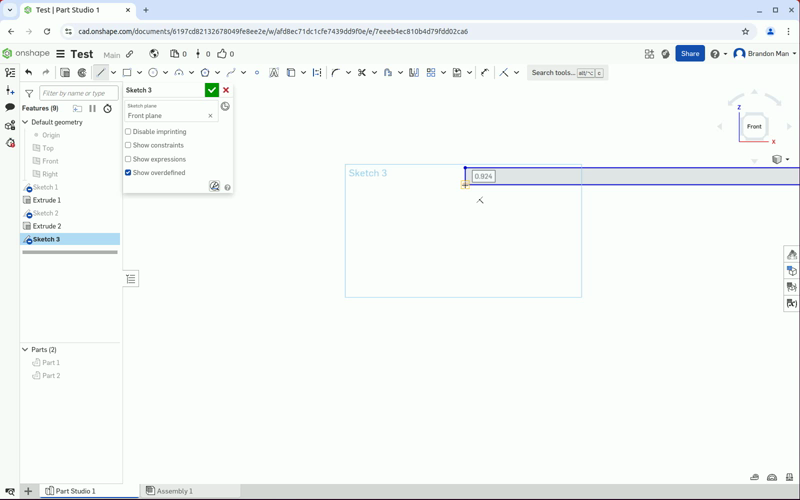
scroll(-6)
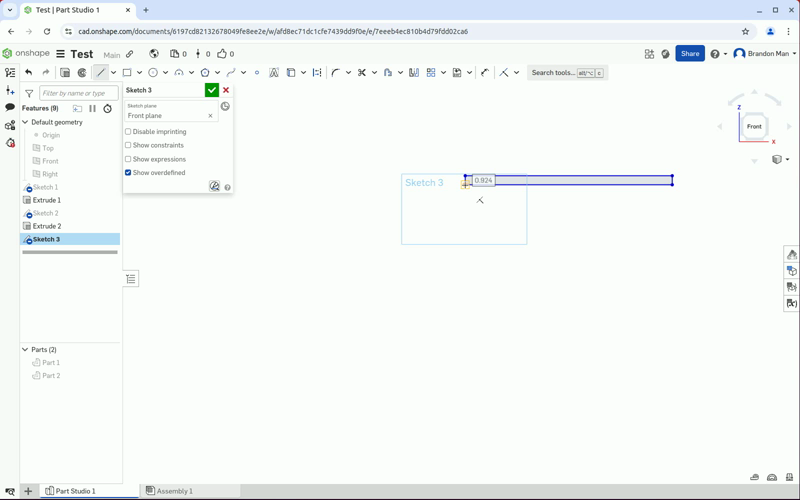
scroll(-6)
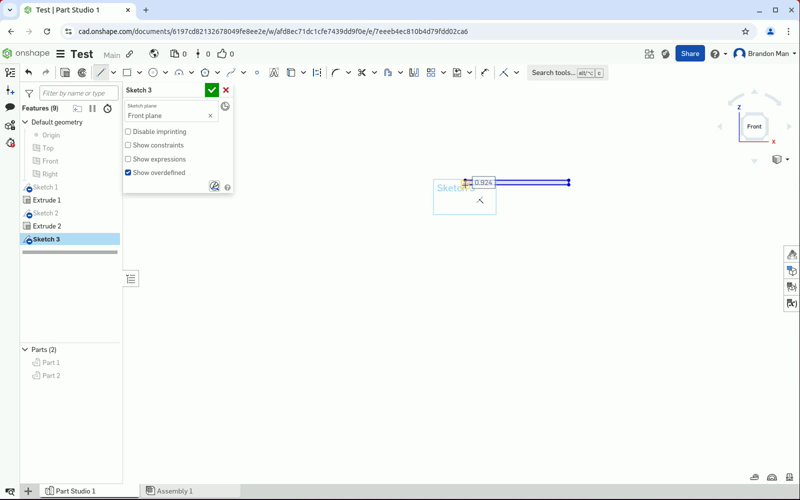
key(esc)
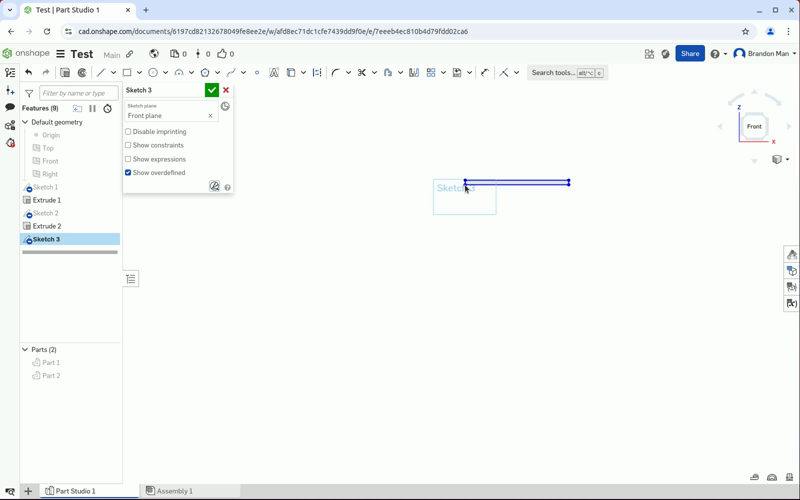
mouse_move(528, 182)
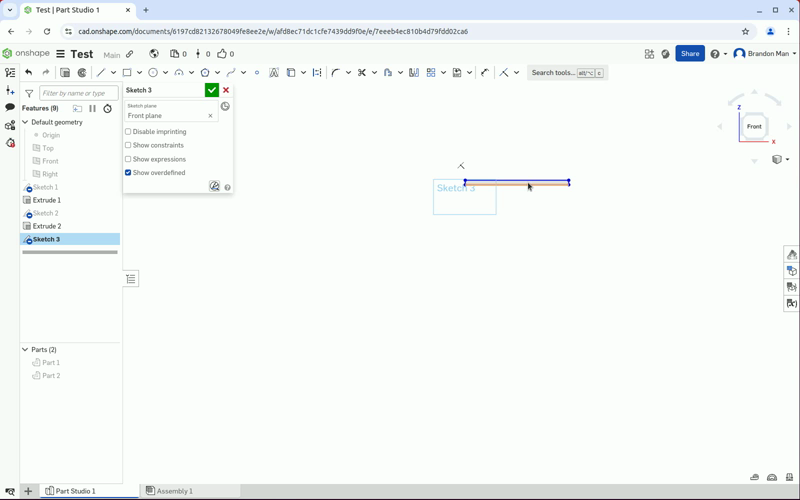
scroll(6)
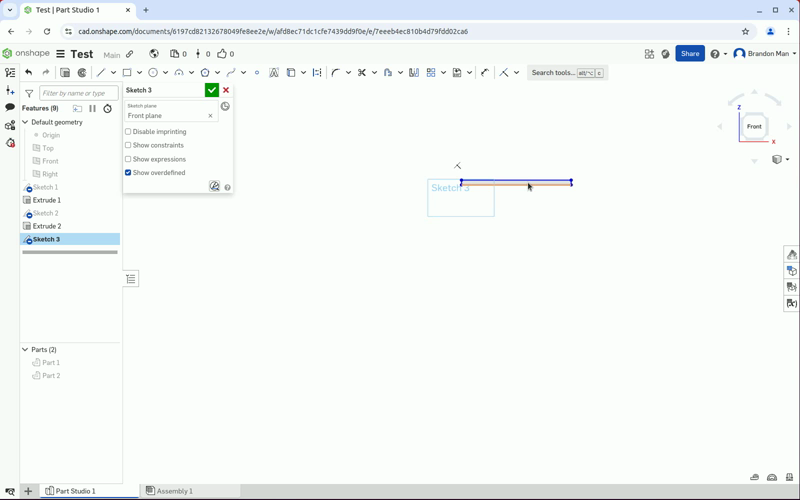
scroll(6)
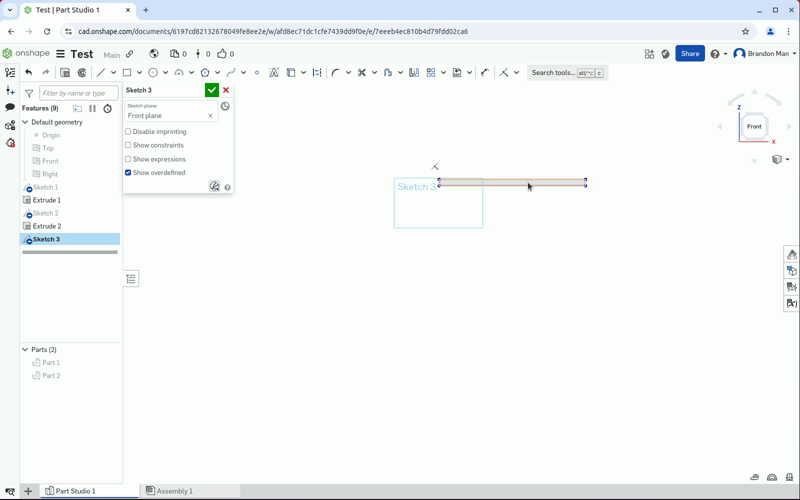
scroll(6)
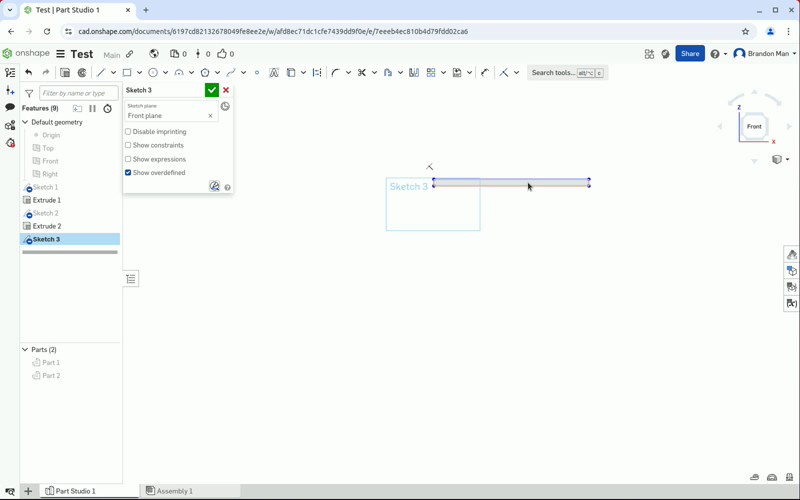
scroll(6)
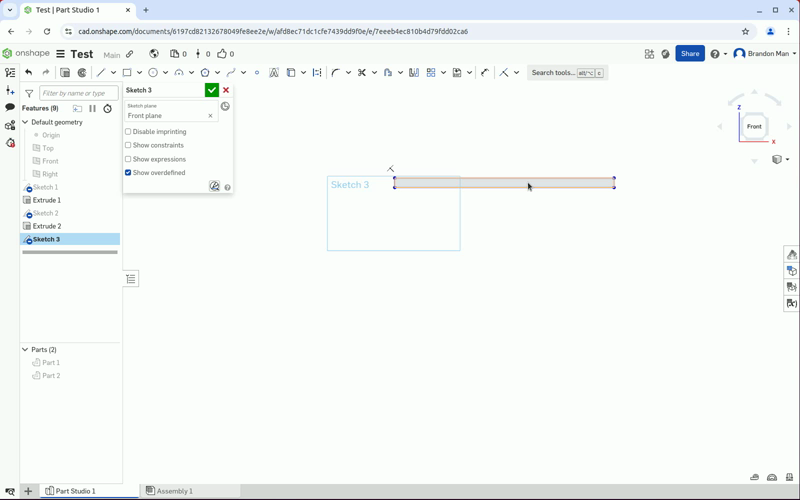
scroll(6)
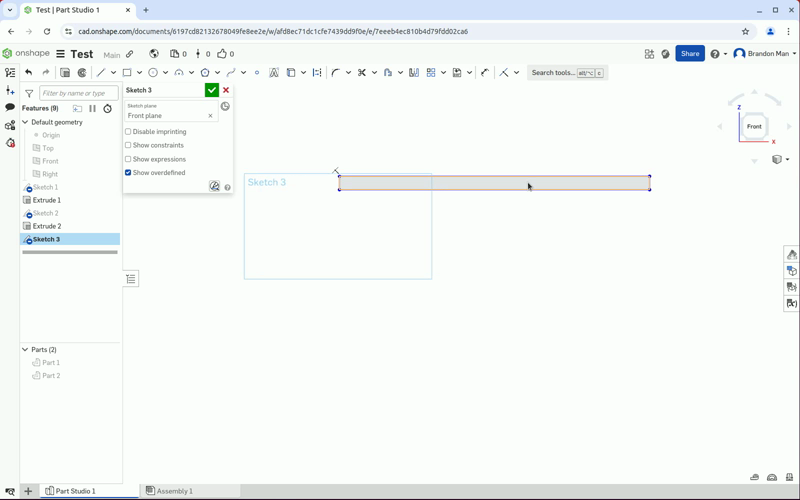
scroll(6)
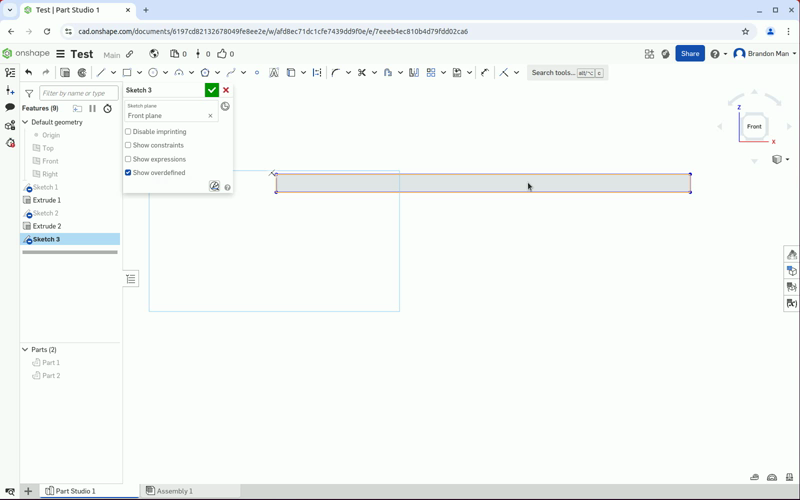
scroll(6)
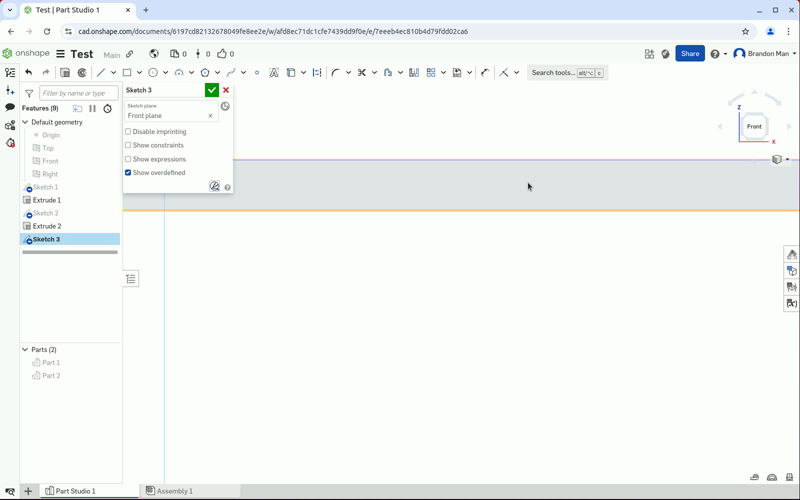
click(528, 182)
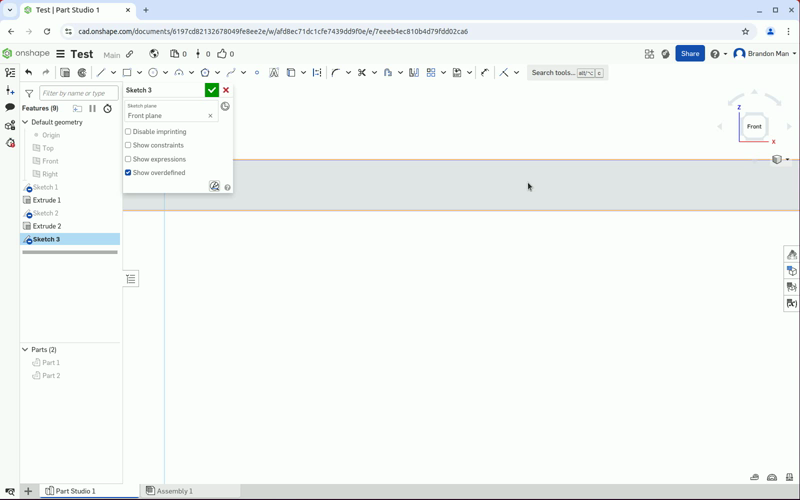
scroll(-6)
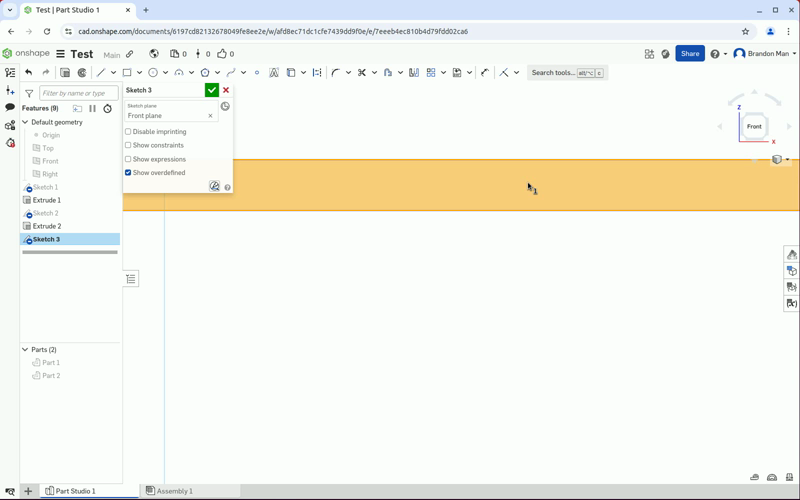
scroll(-6)
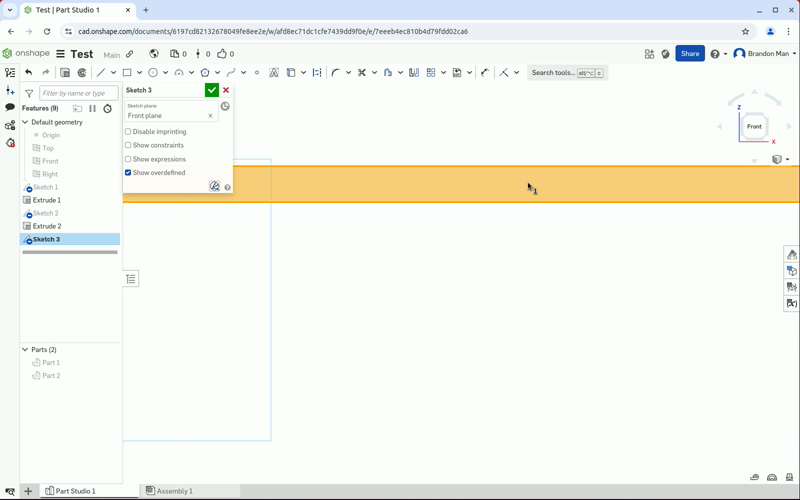
scroll(-6)
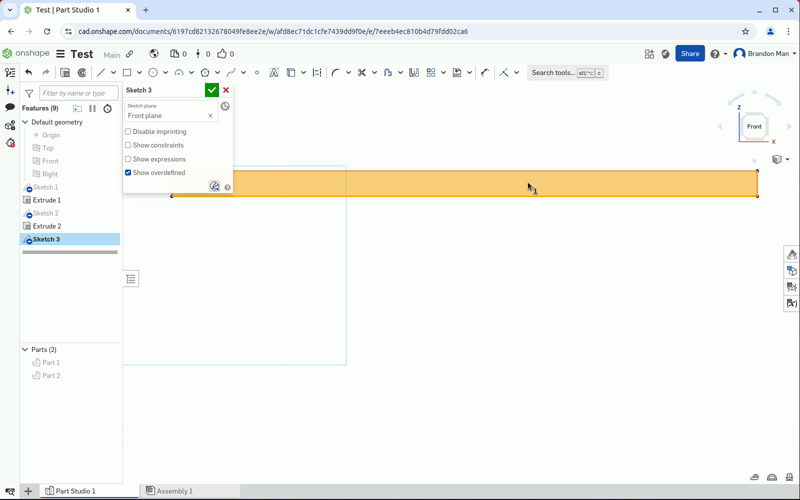
scroll(-6)
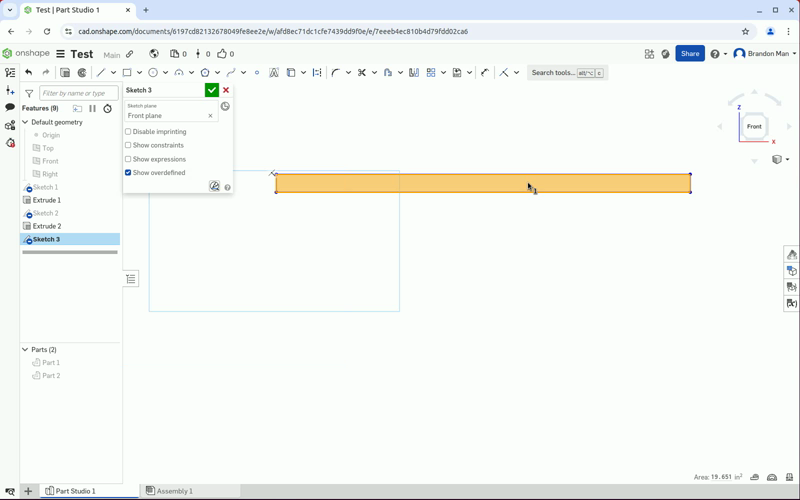
scroll(-6)
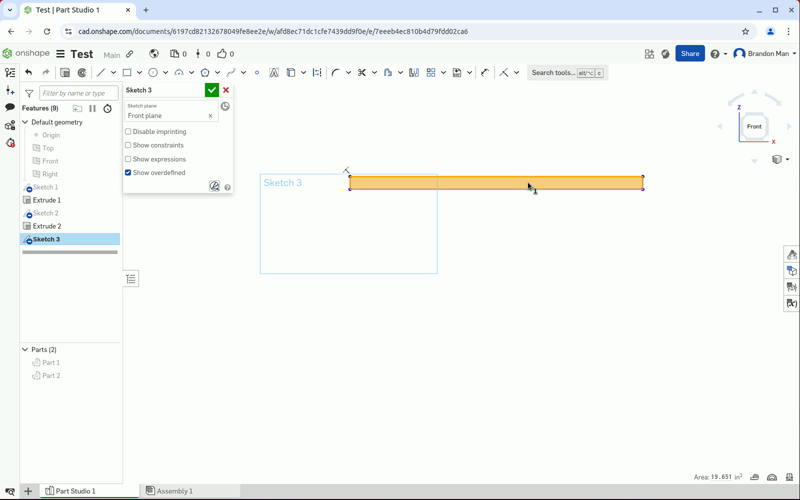
scroll(-6)
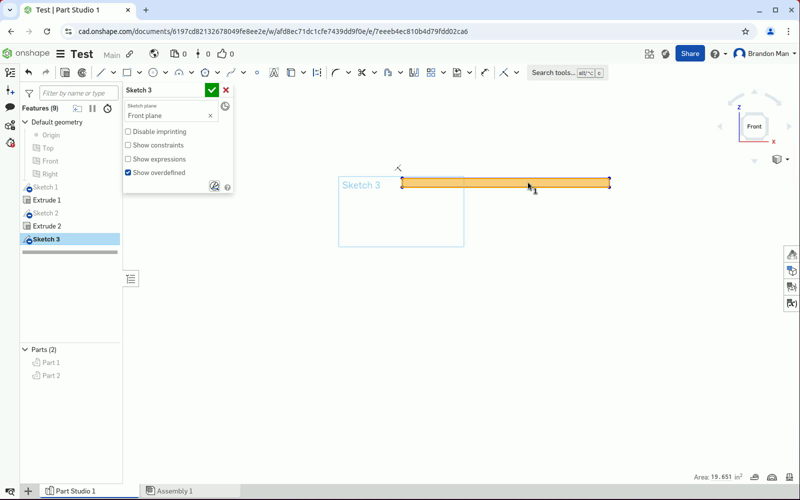
scroll(-6)
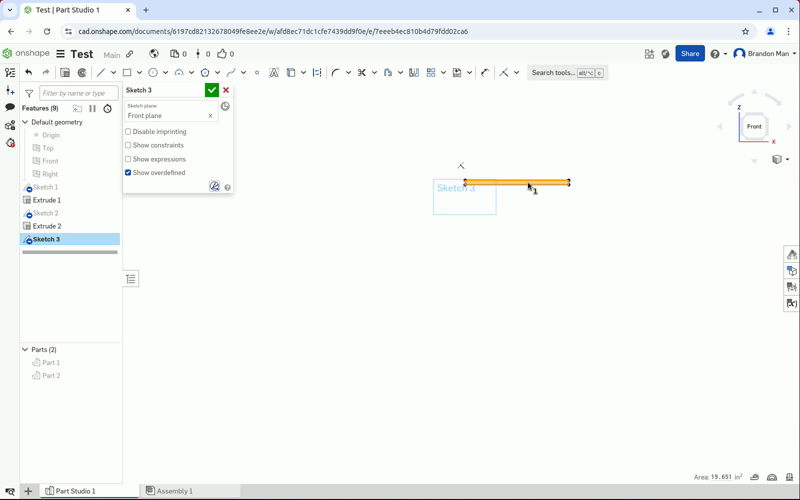
mouse_move(73, 352)
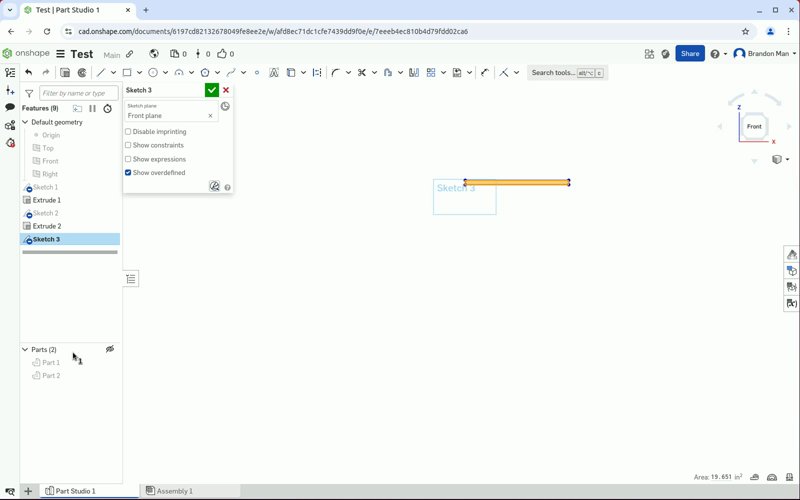
key(shift+y)
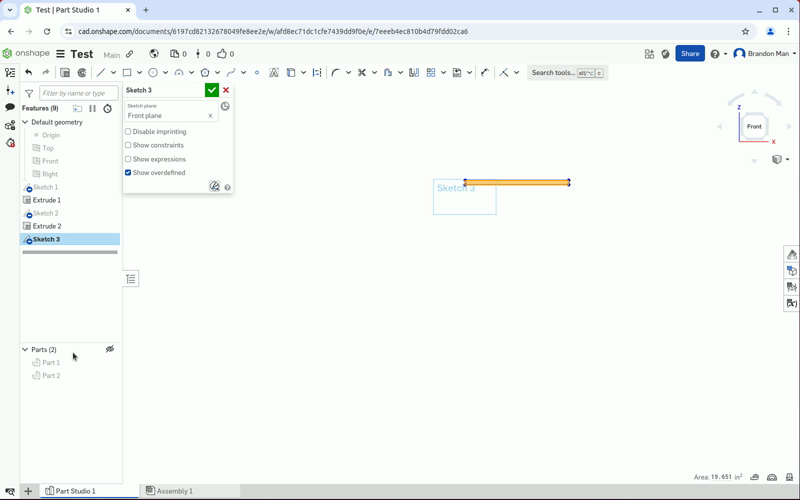
key(shift+e)
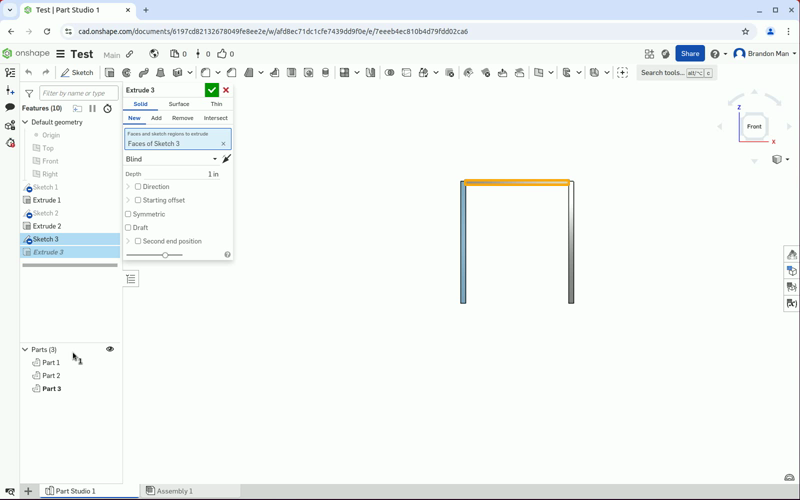
mouse_move(143, 106)
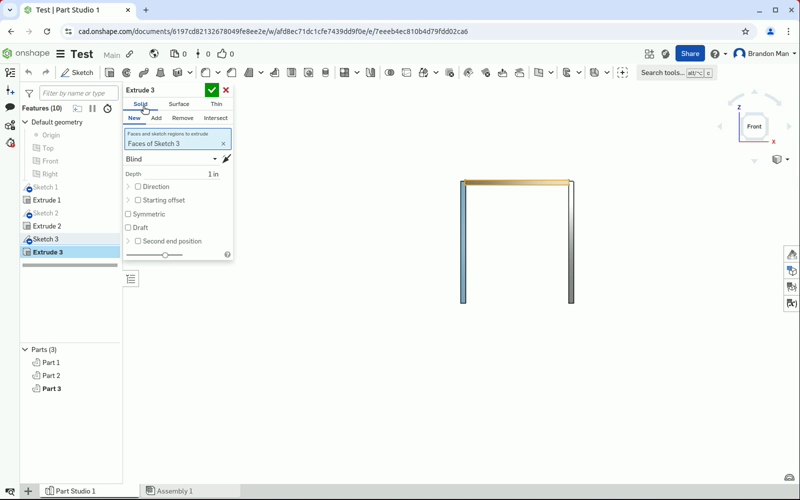
click(143, 106)
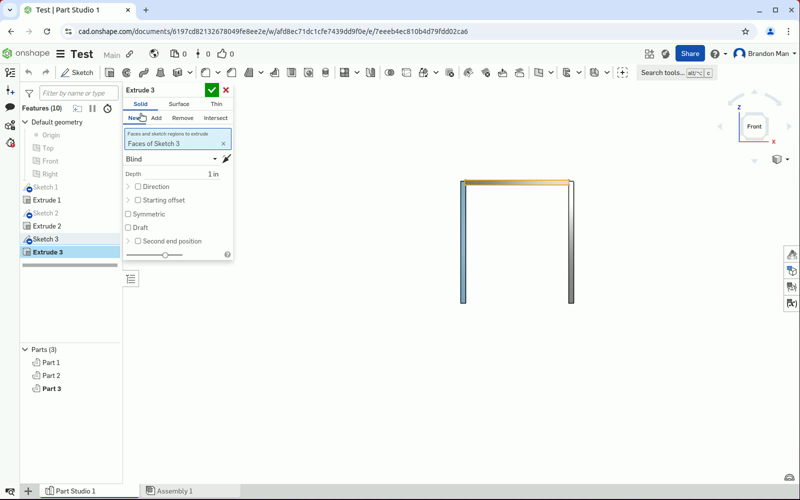
mouse_move(137, 120)
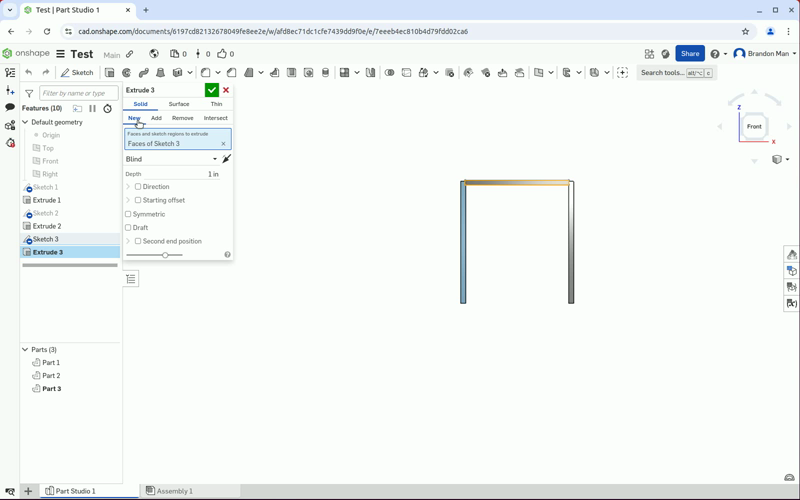
click(137, 120)
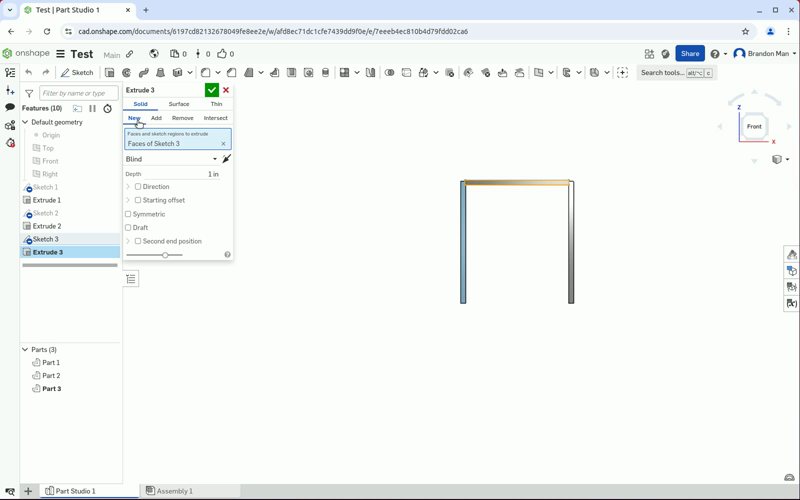
key(tab, 4)
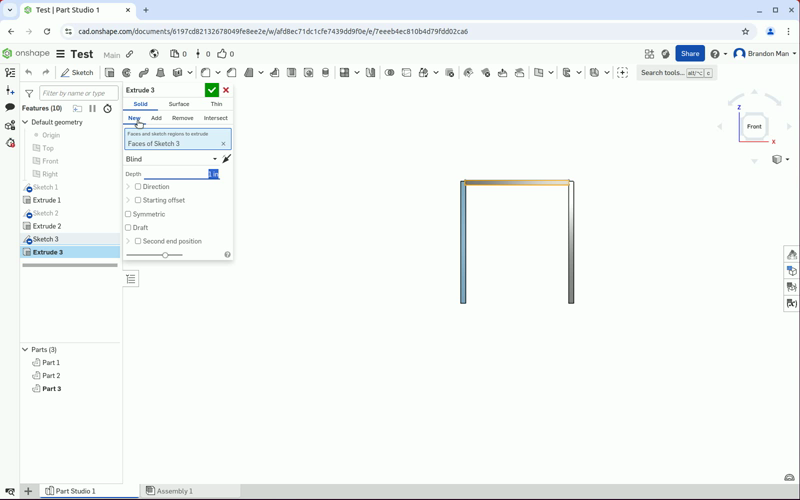
text(6.018)
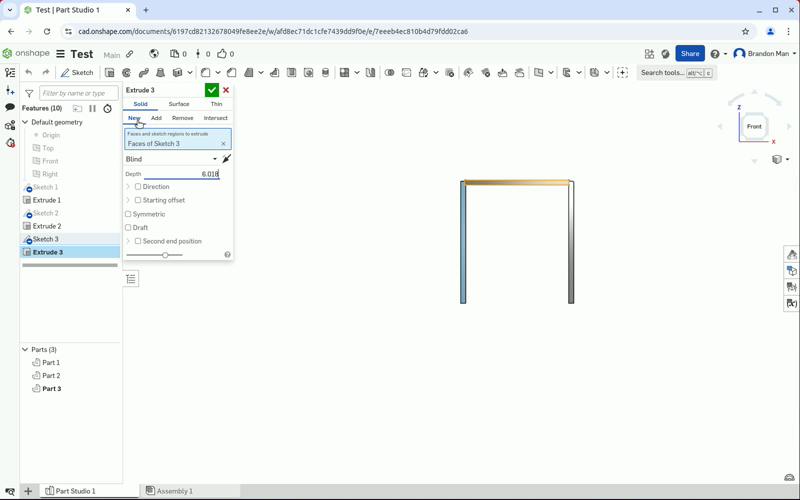
key(enter)
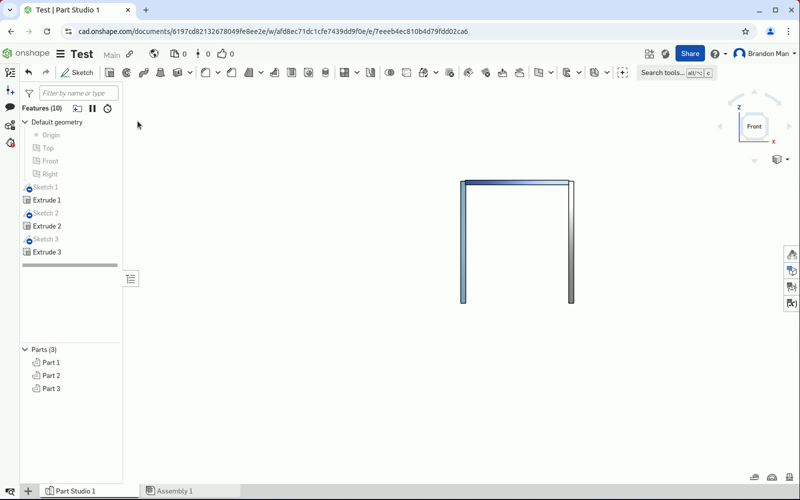
key(shift+h)
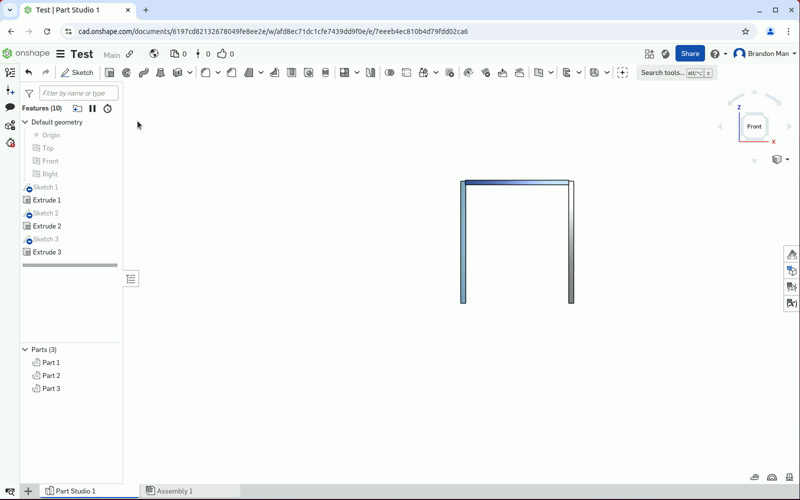
key(shift+h)
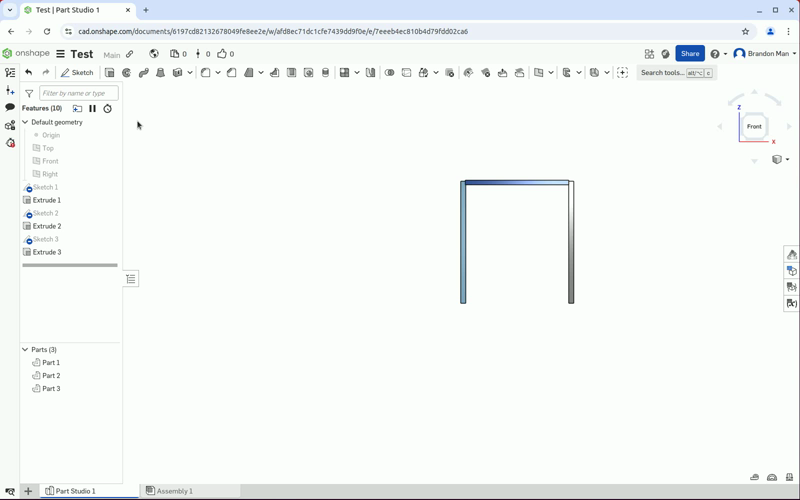
mouse_move(73, 189)
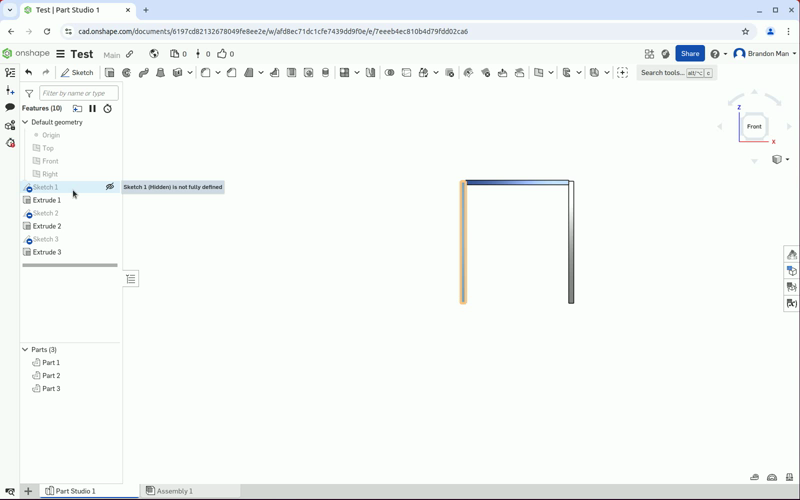
click(73, 189)
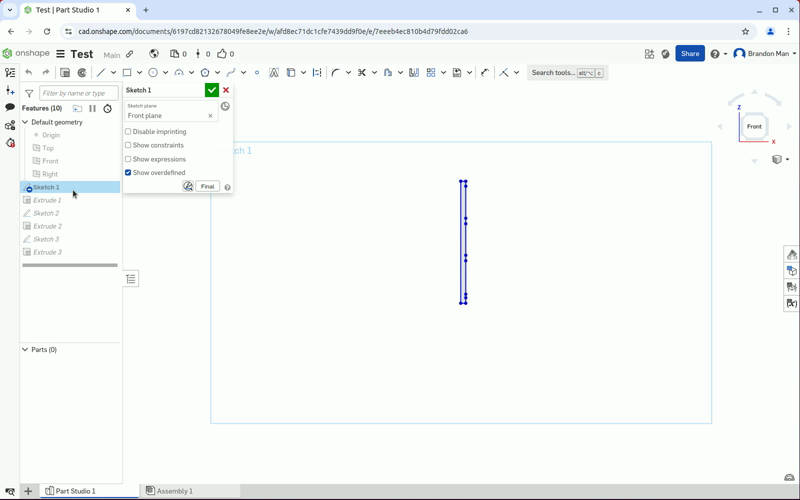
mouse_move(229, 92)
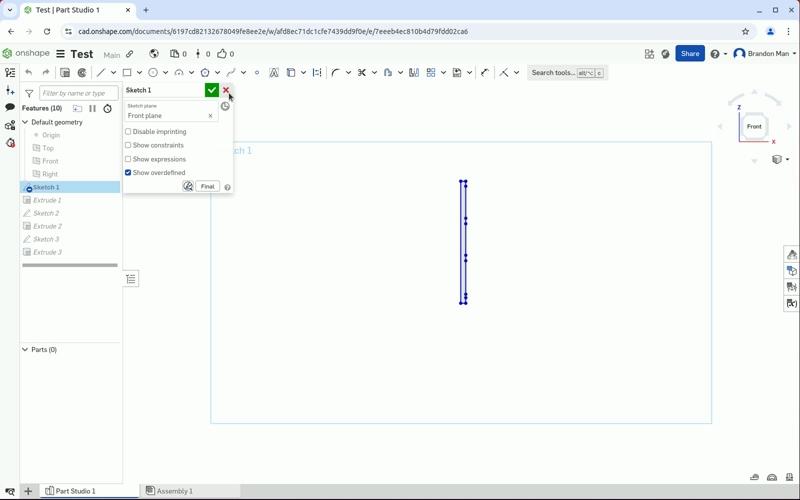
click(229, 92)
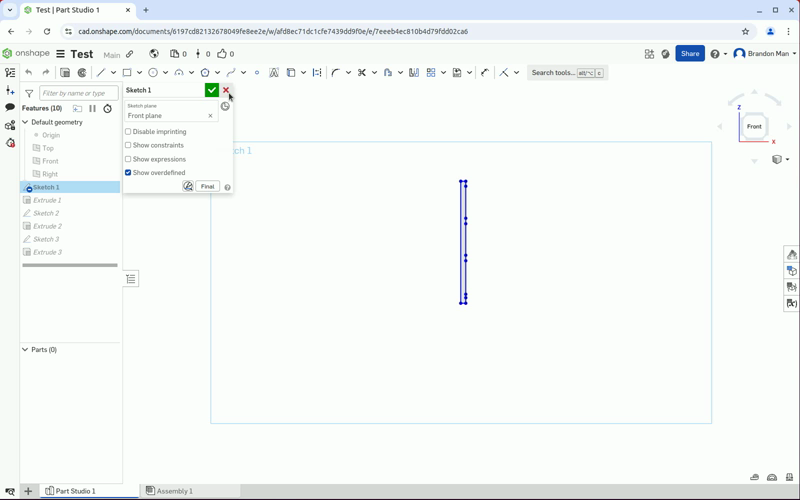
key(shift+s)
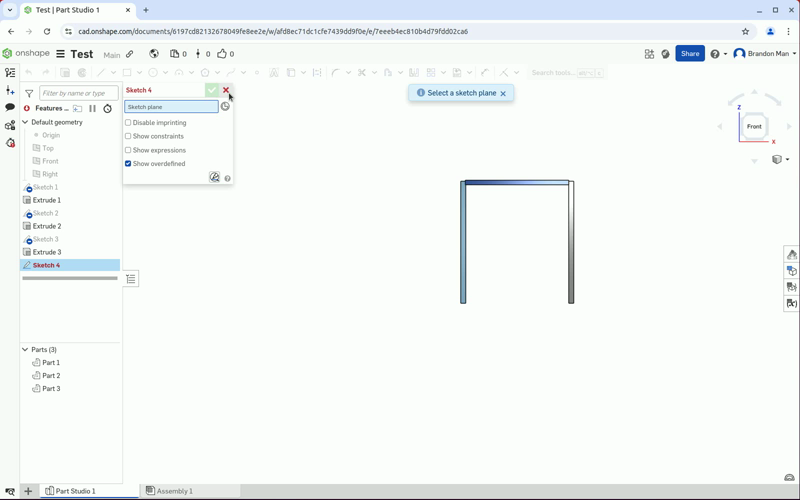
mouse_move(73, 163)
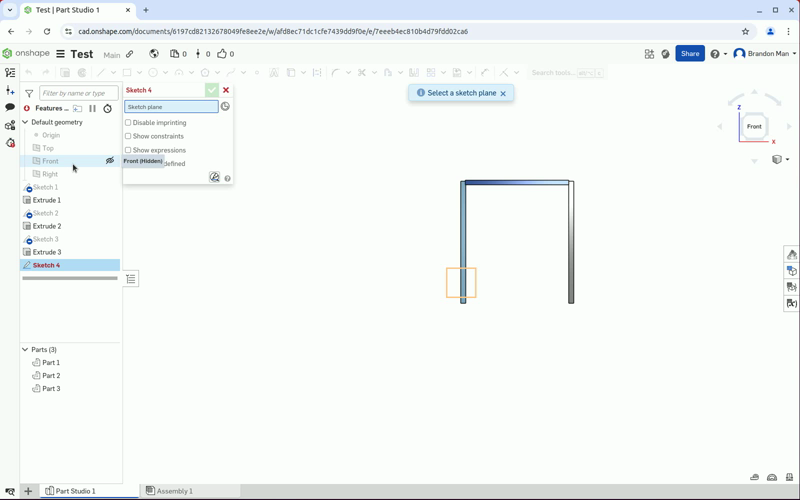
click(73, 163)
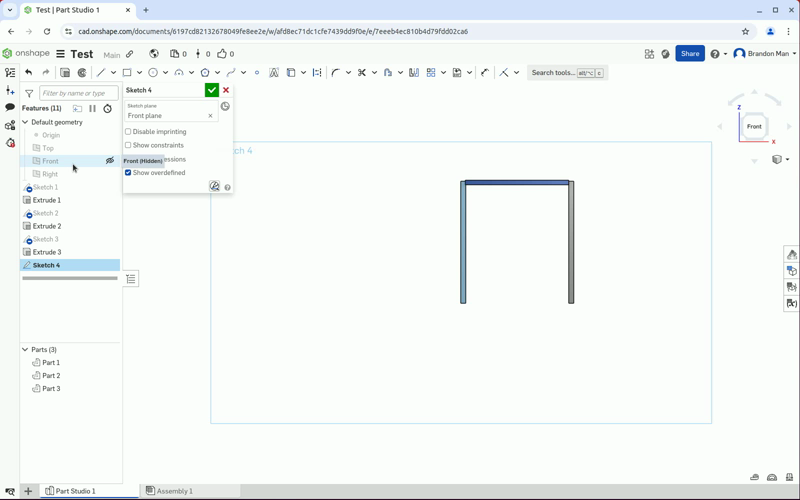
mouse_move(73, 352)
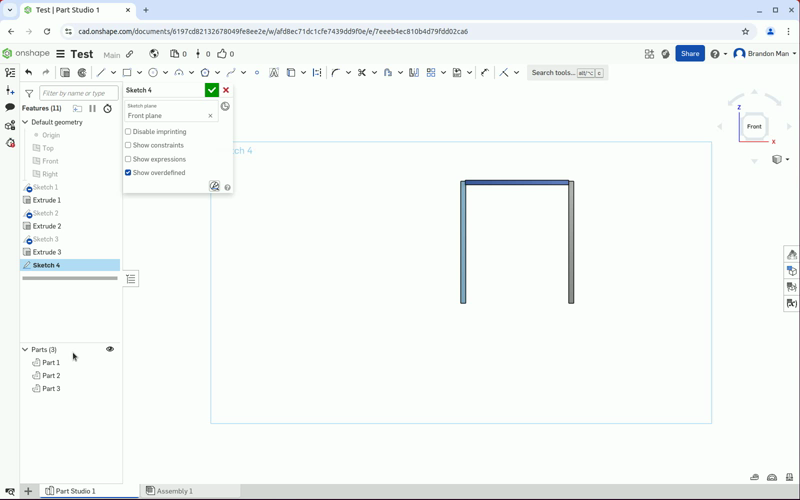
key(y)
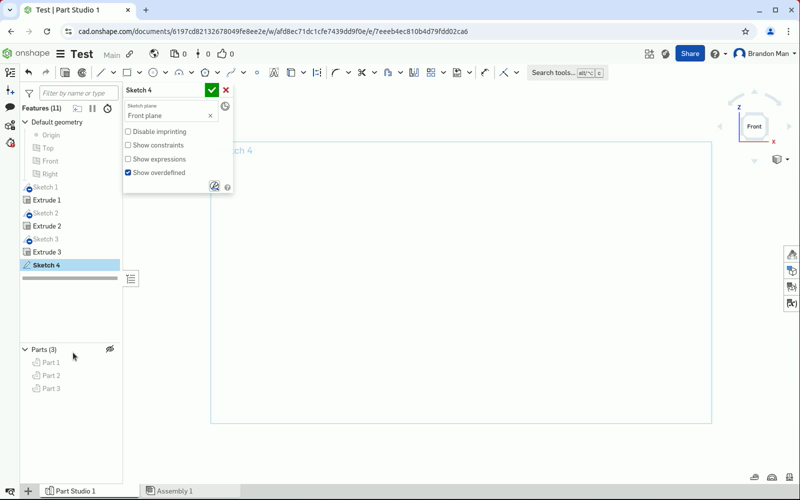
key(l)
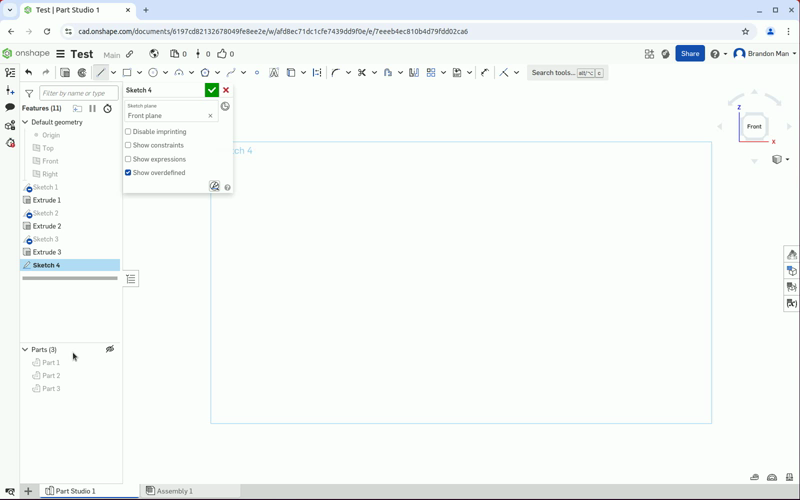
key_down(shift)
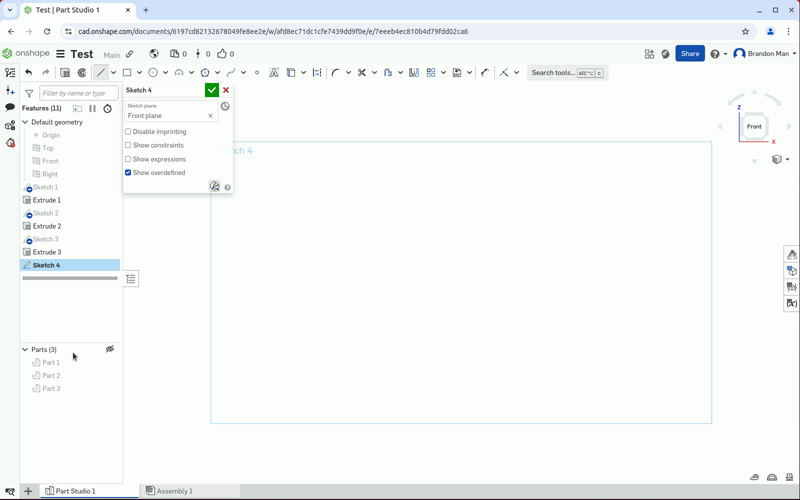
mouse_move(465, 222)
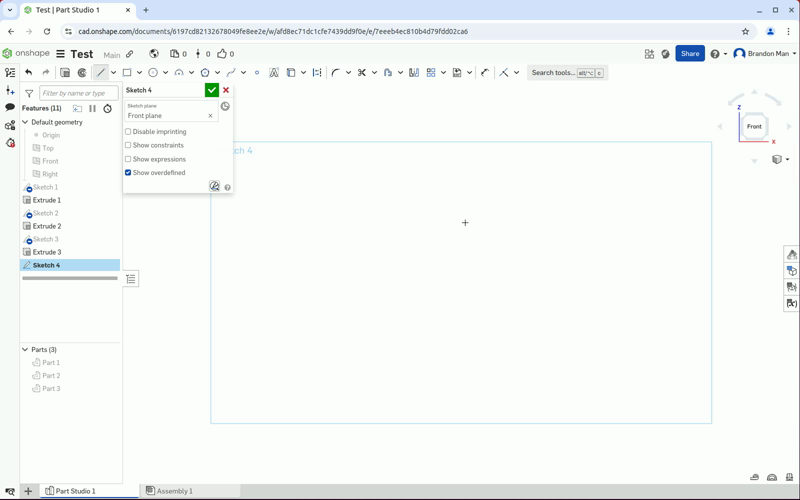
click(465, 222)
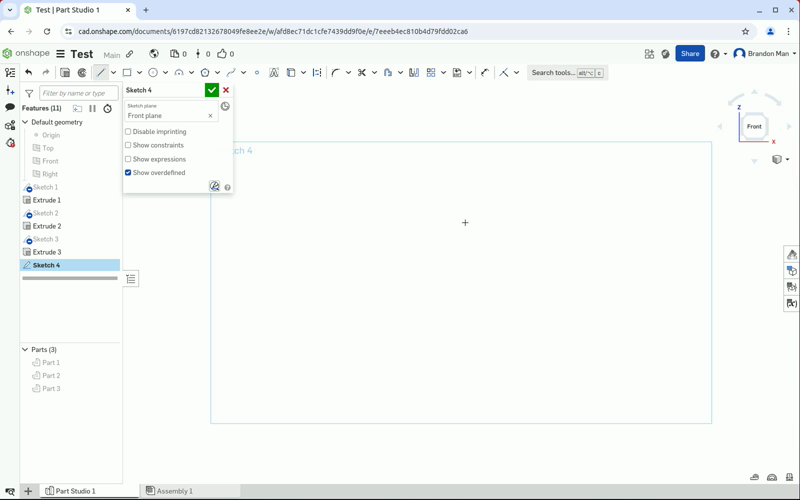
key_up(shift)
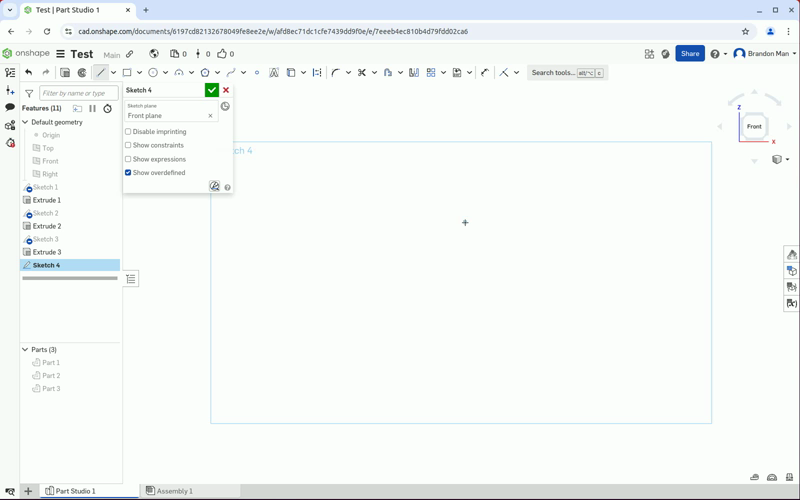
key_down(shift)
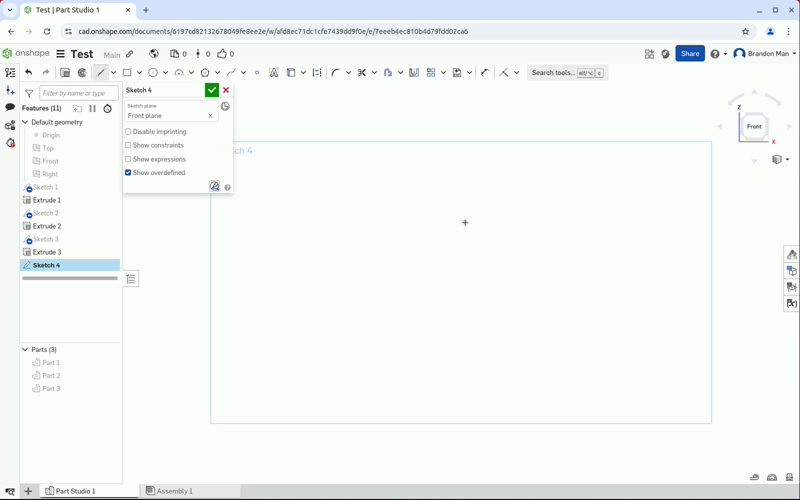
mouse_move(568, 222)
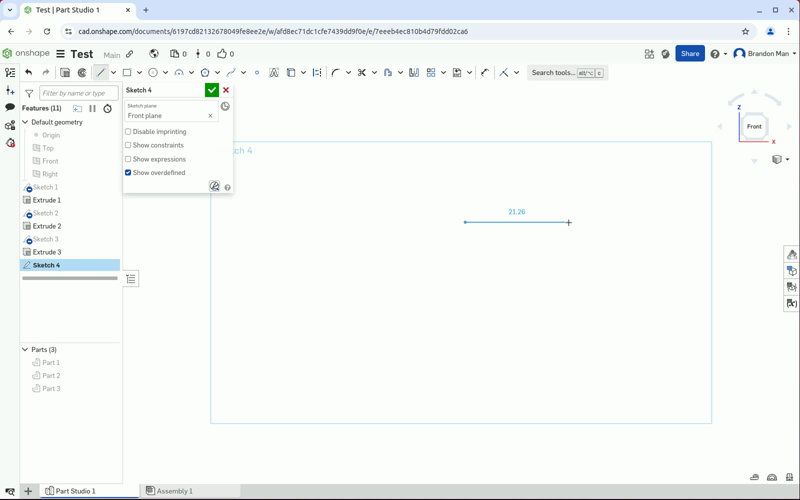
click(568, 222)
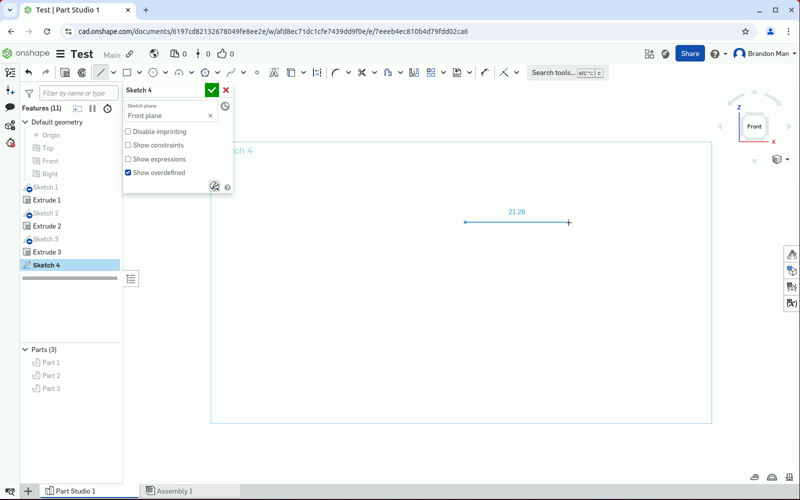
key_up(shift)
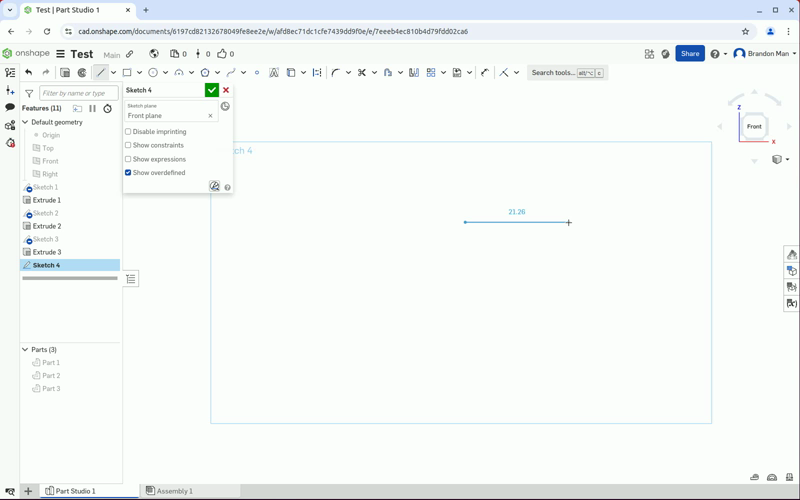
key_down(shift)
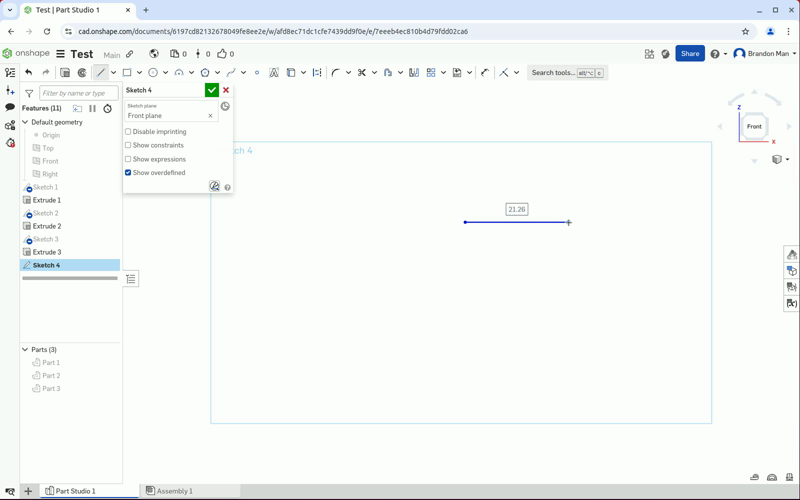
mouse_move(589, 222)
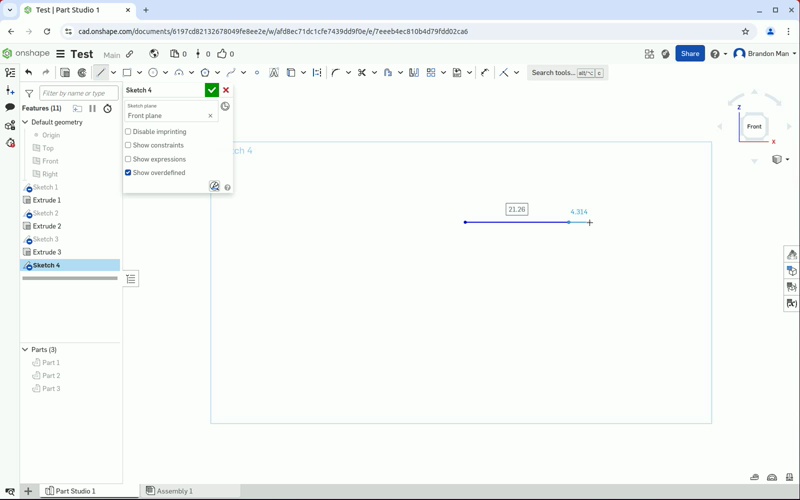
mouse_move(568, 217)
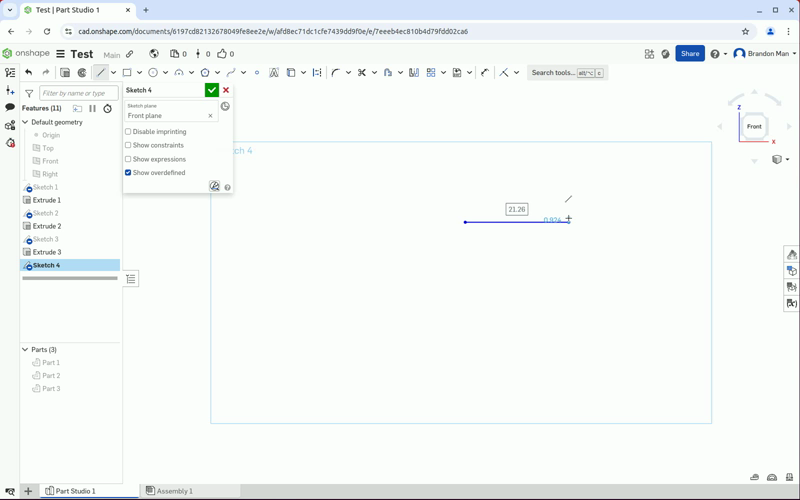
scroll(6)
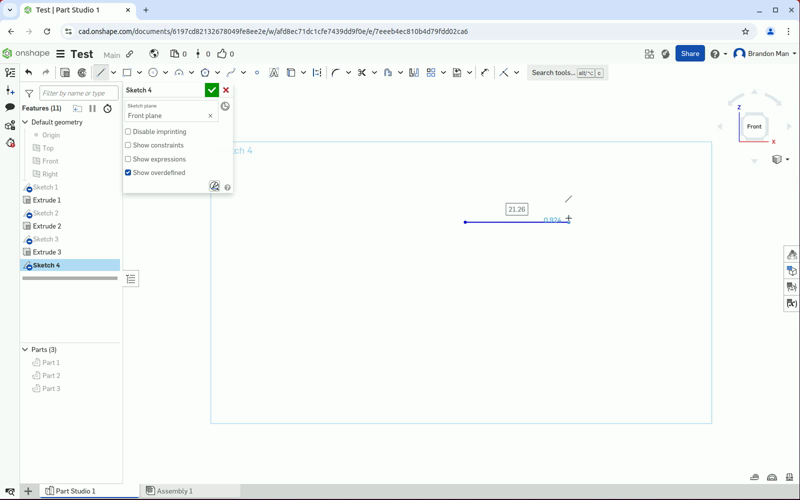
scroll(6)
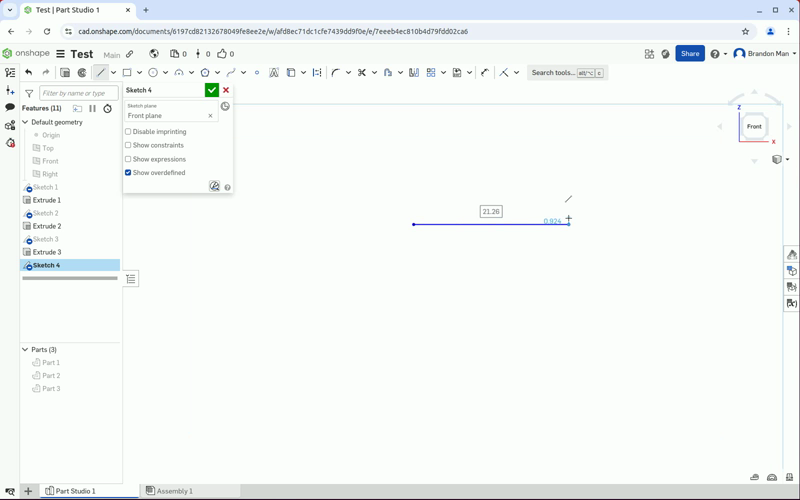
scroll(6)
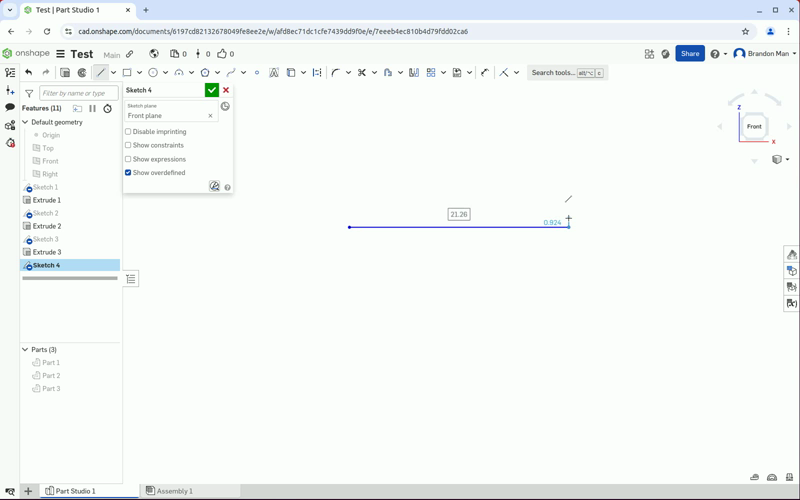
scroll(6)
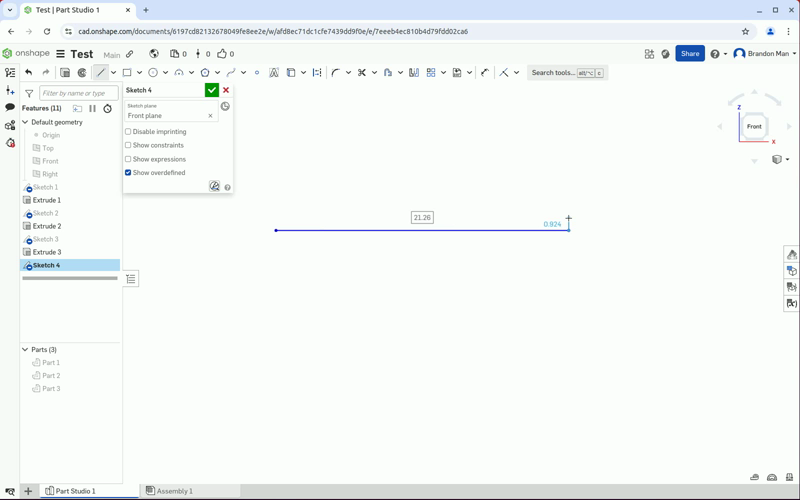
scroll(6)
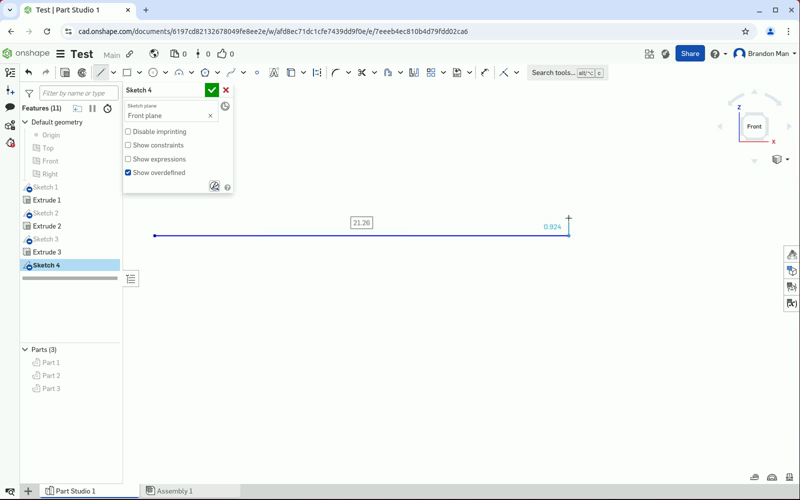
scroll(6)
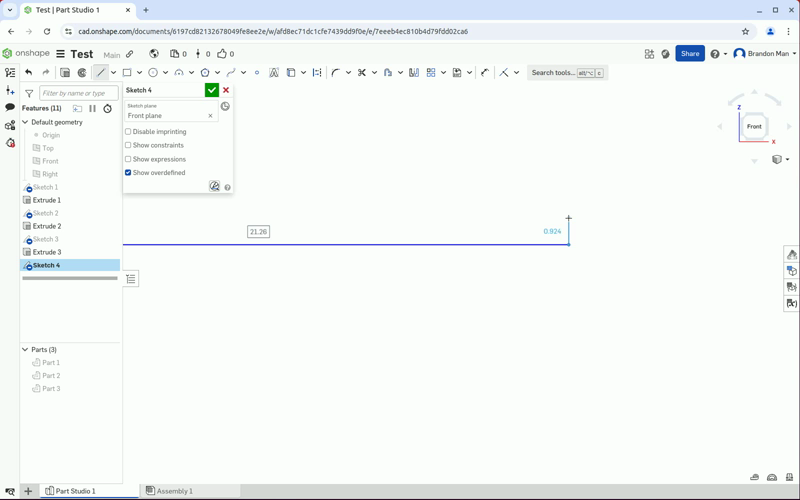
scroll(6)
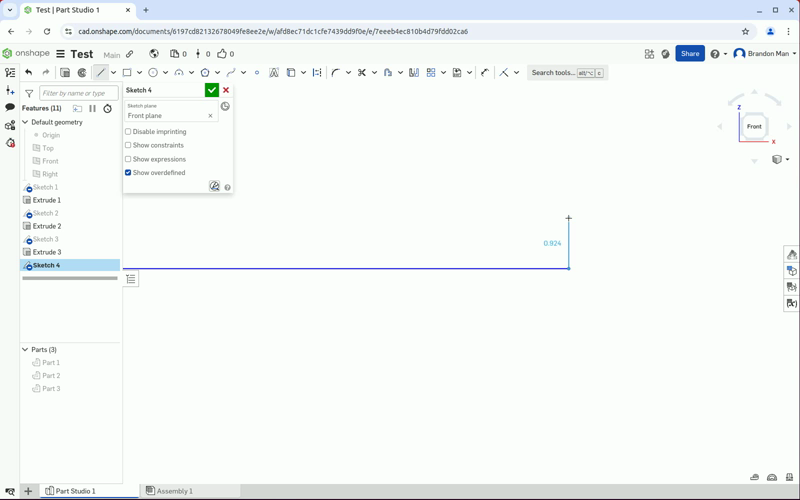
click(568, 217)
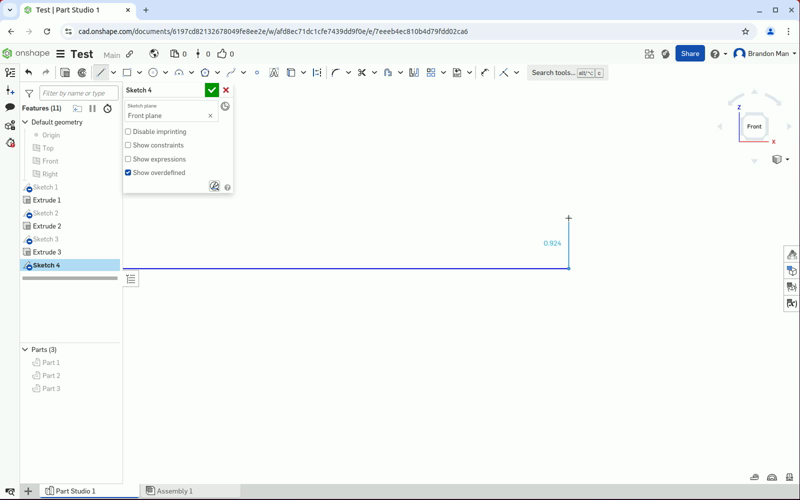
scroll(-6)
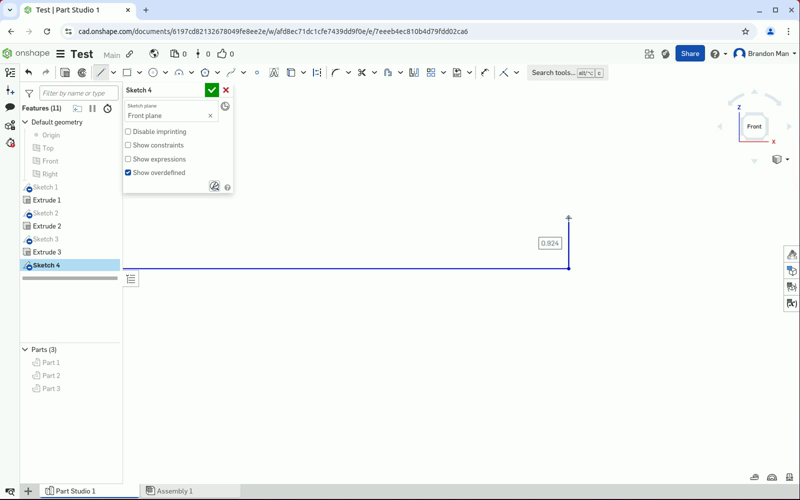
scroll(-6)
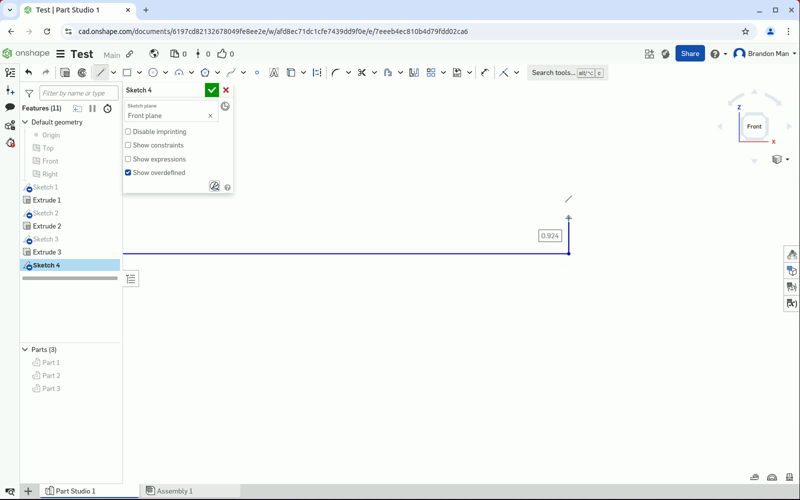
scroll(-6)
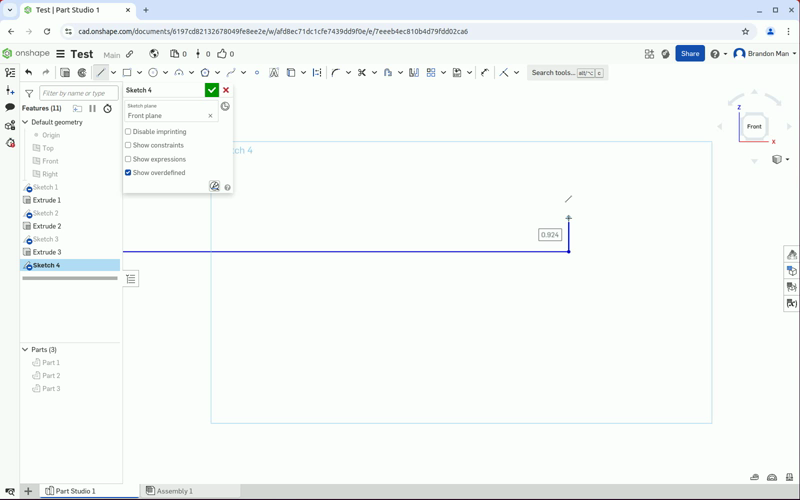
scroll(-6)
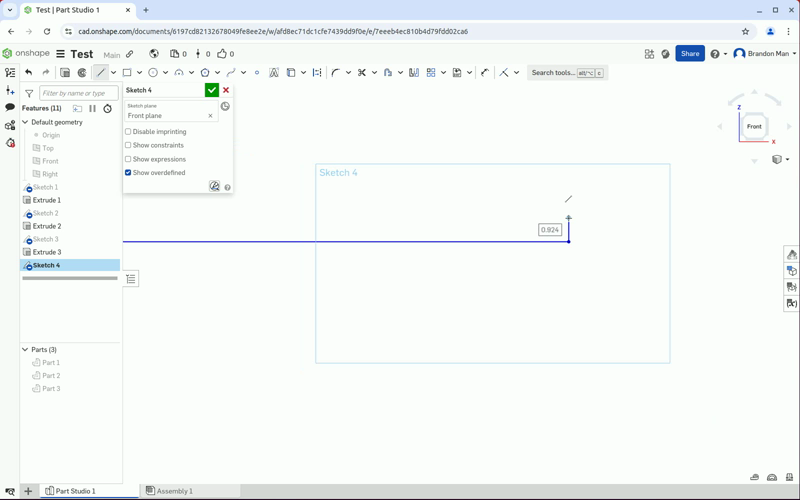
scroll(-6)
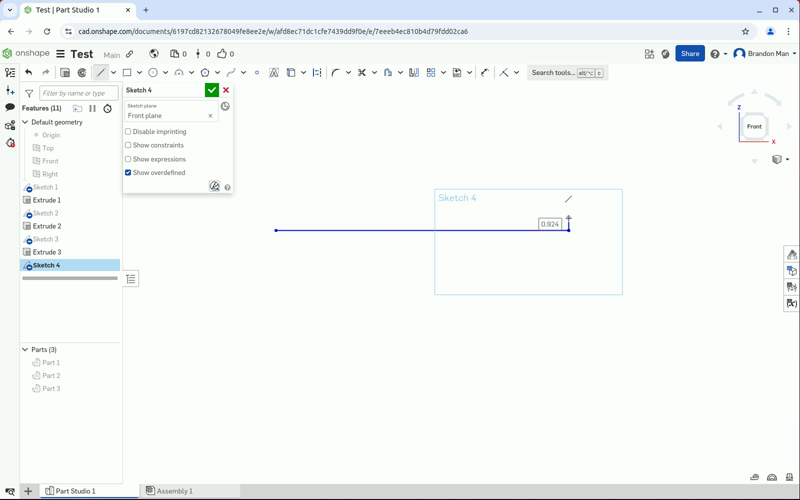
scroll(-6)
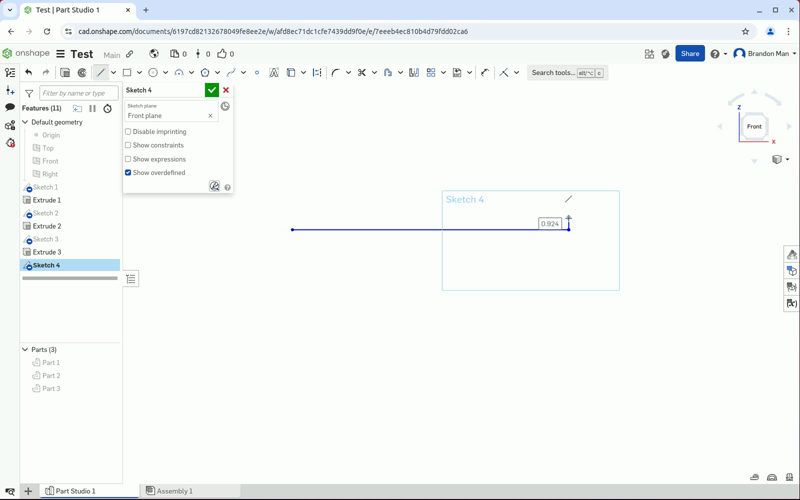
scroll(-6)
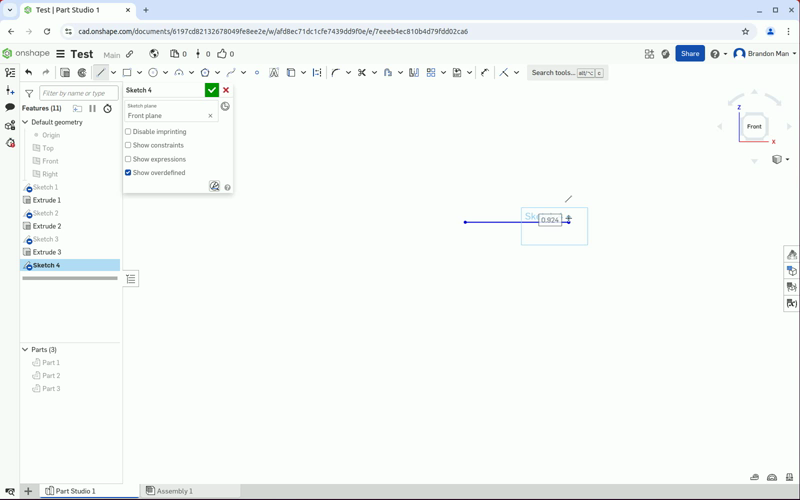
key_up(shift)
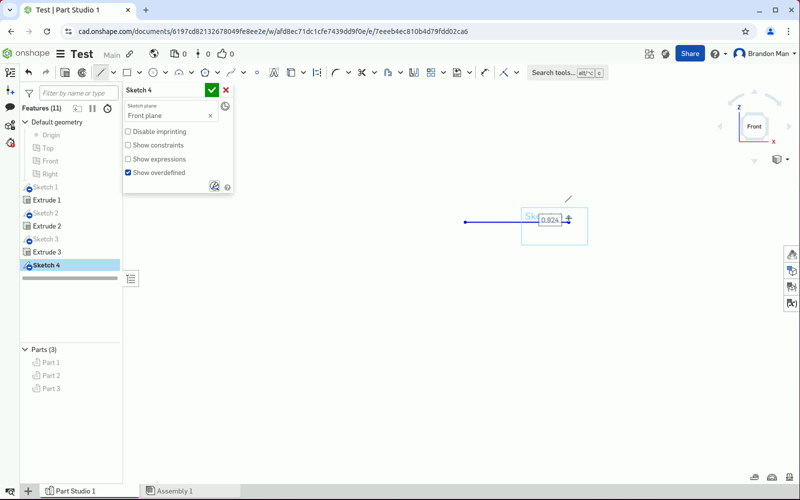
key_down(shift)
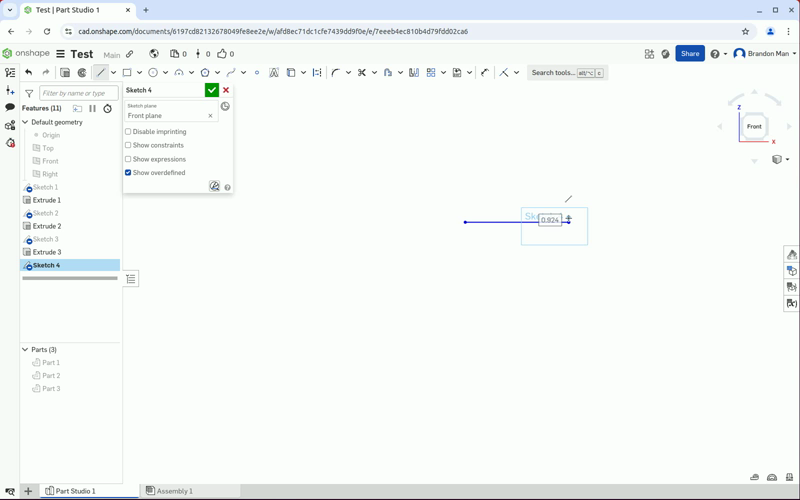
mouse_move(465, 217)
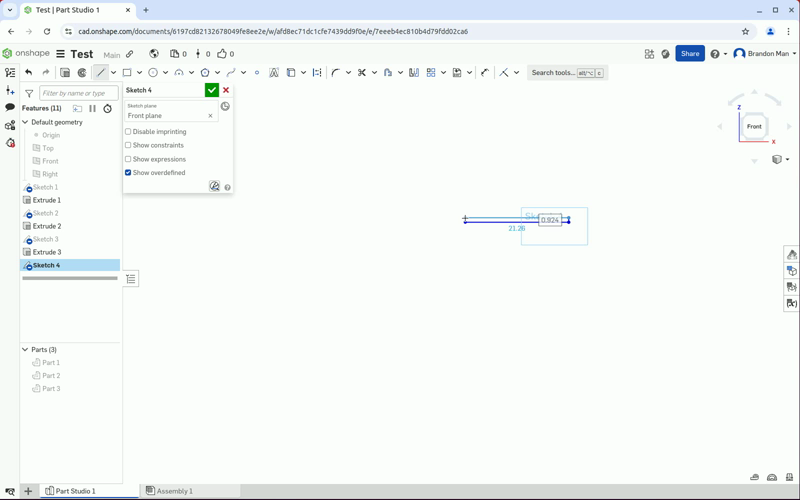
scroll(6)
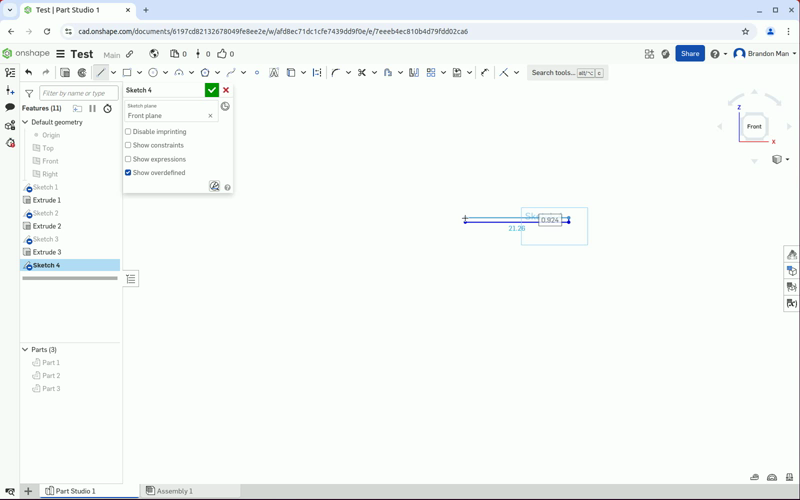
scroll(6)
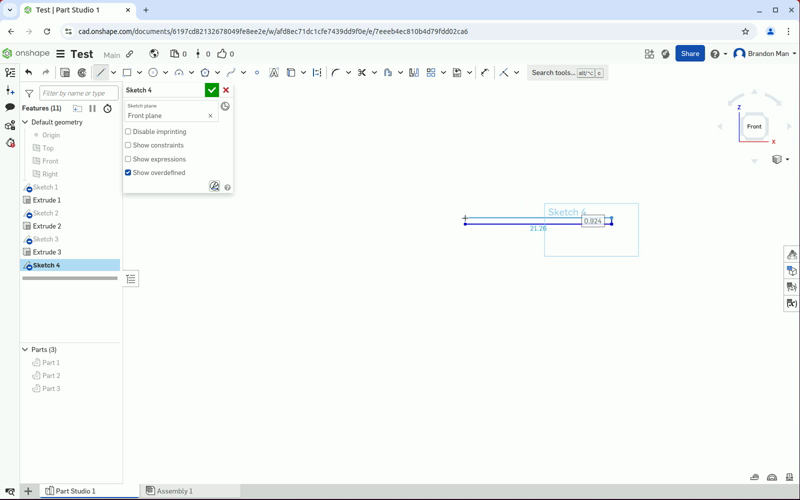
scroll(6)
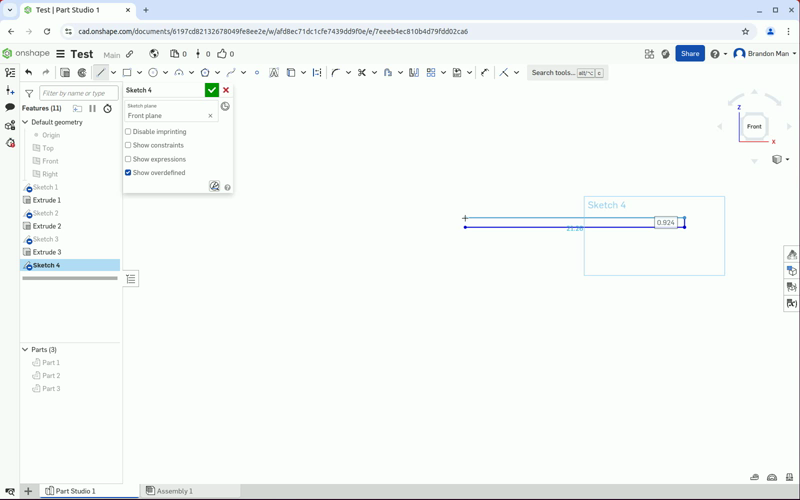
scroll(6)
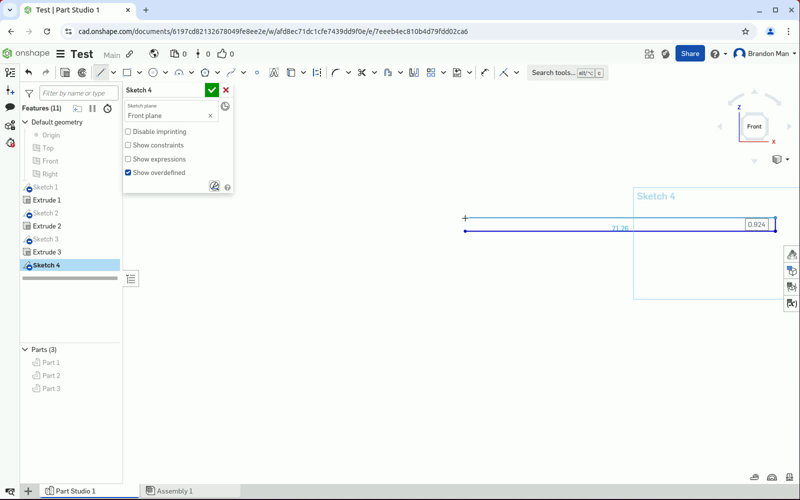
scroll(6)
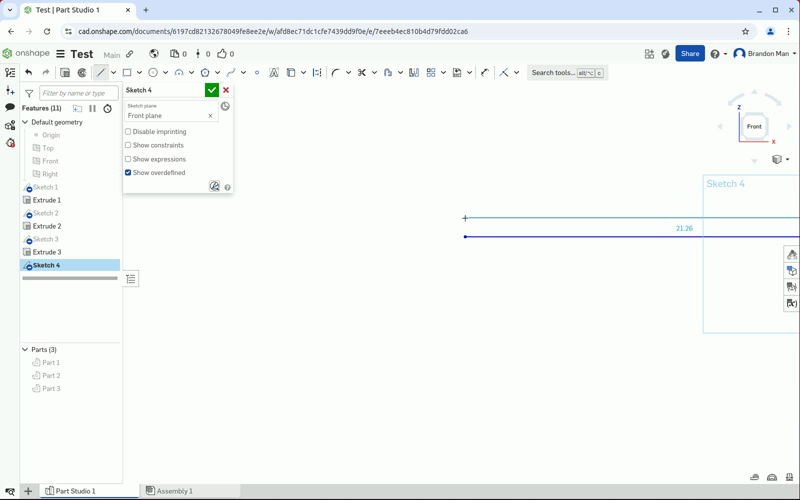
scroll(6)
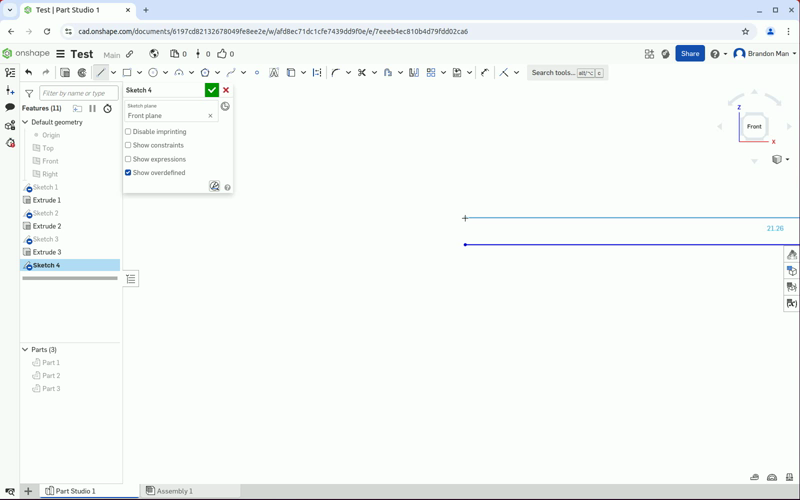
scroll(6)
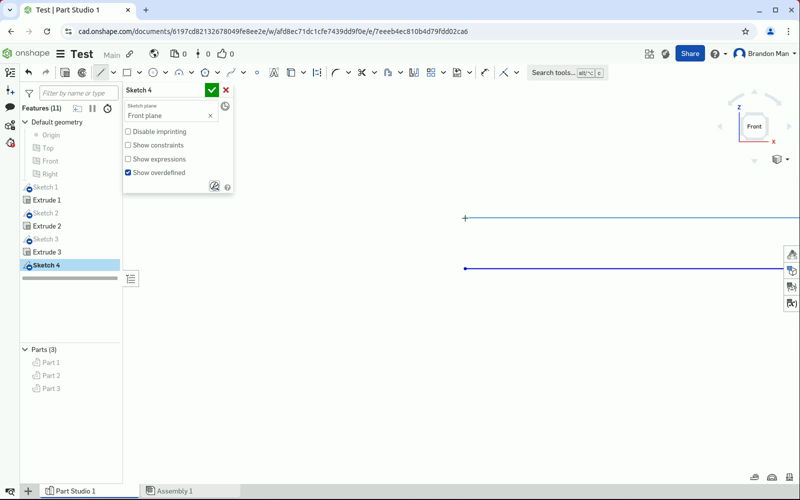
click(465, 217)
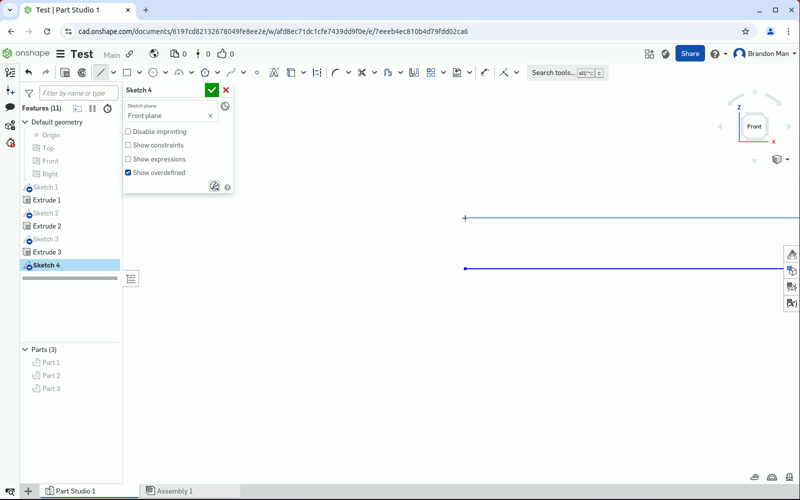
scroll(-6)
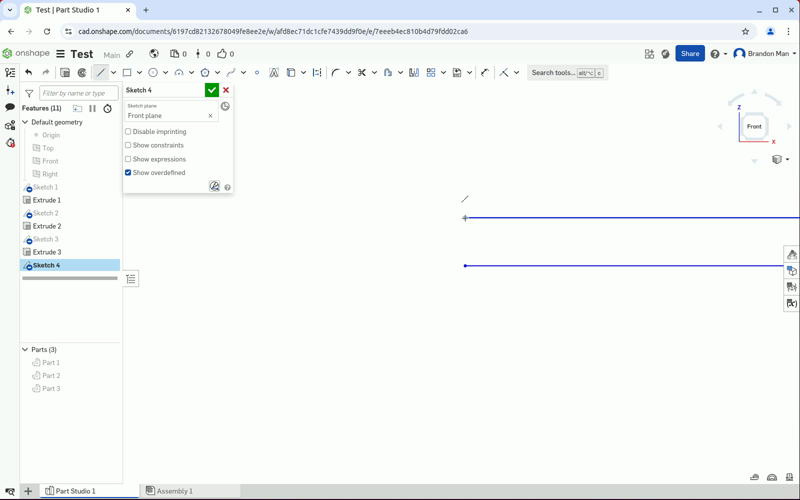
scroll(-6)
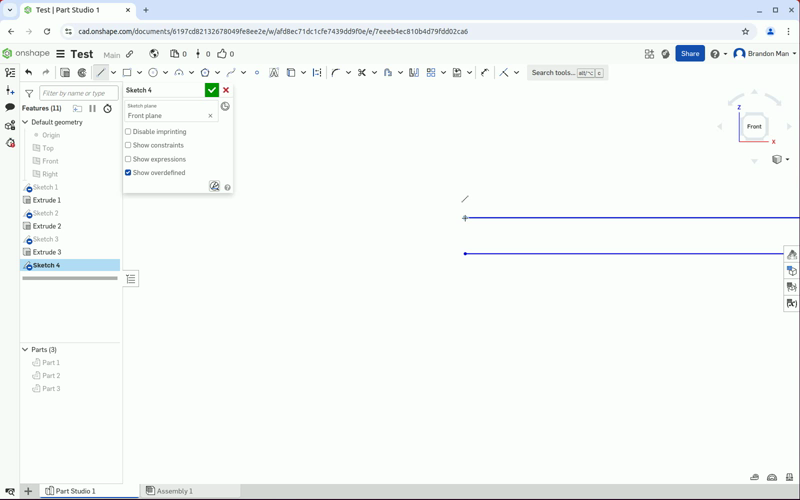
scroll(-6)
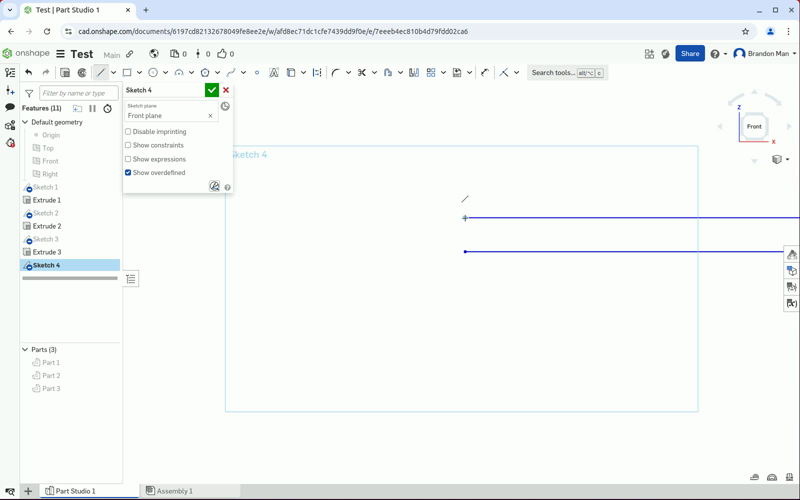
scroll(-6)
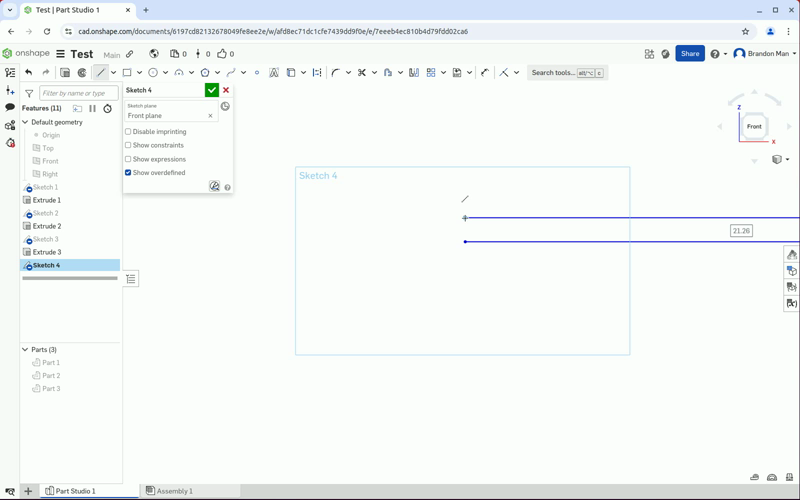
scroll(-6)
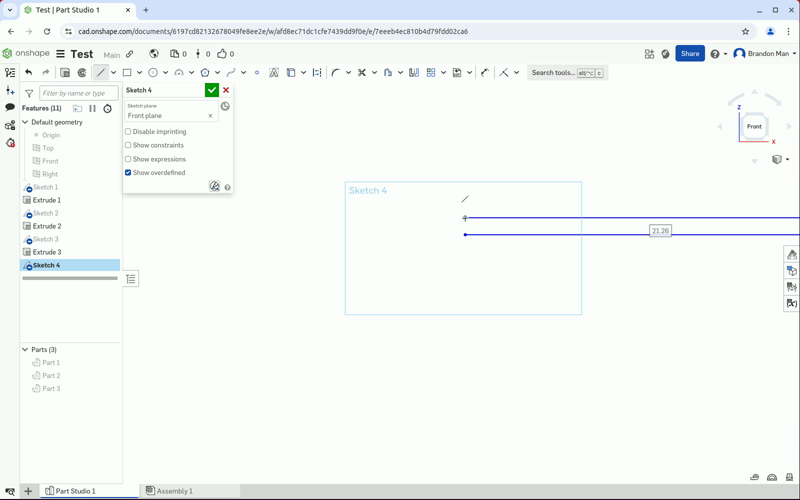
scroll(-6)
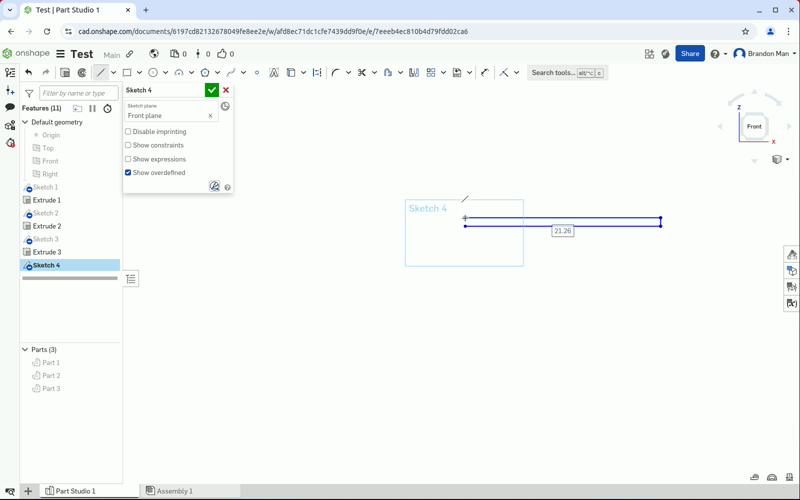
scroll(-6)
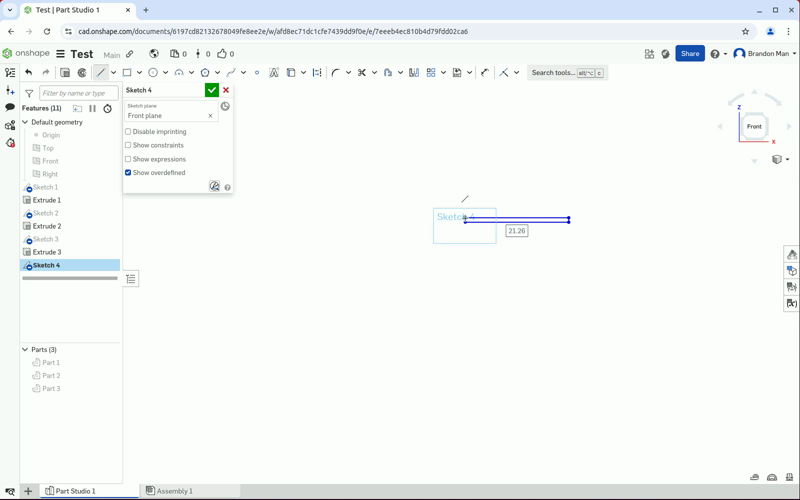
key_up(shift)
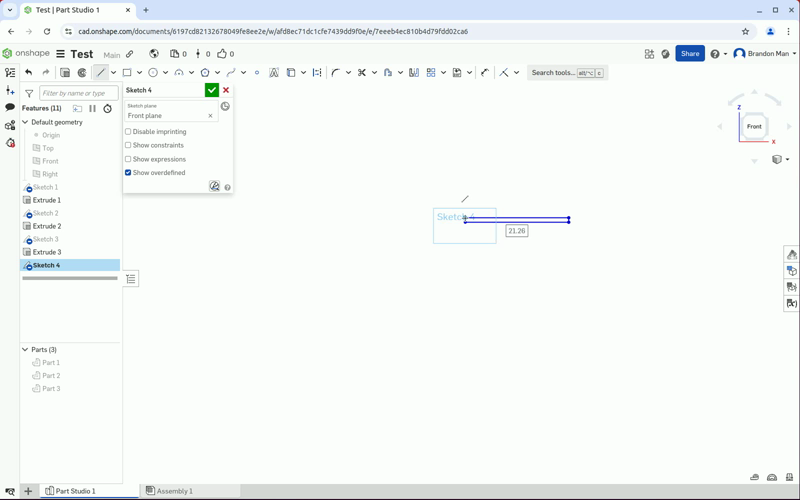
mouse_move(495, 217)
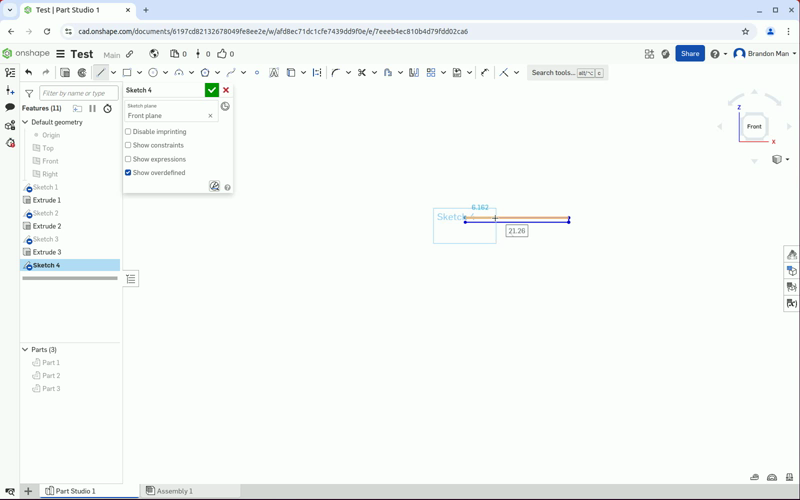
key_down(shift)
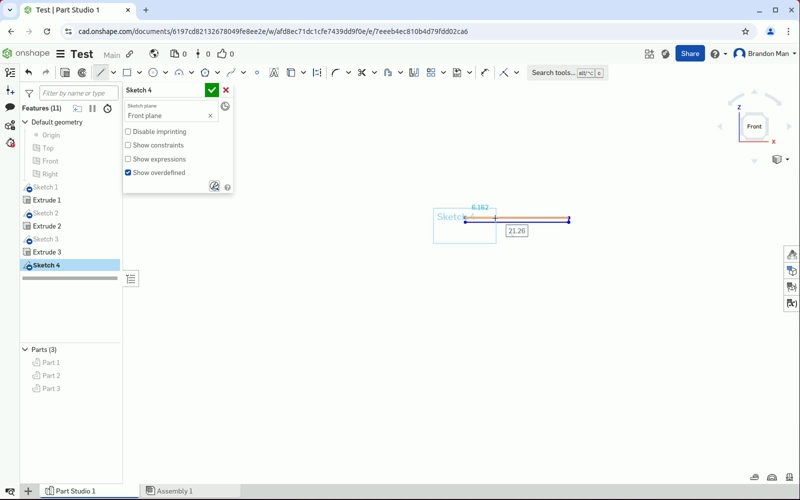
mouse_move(465, 222)
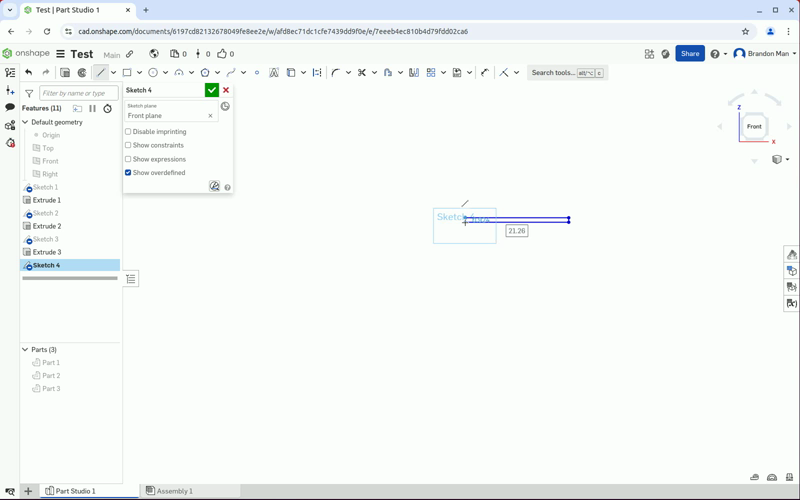
scroll(6)
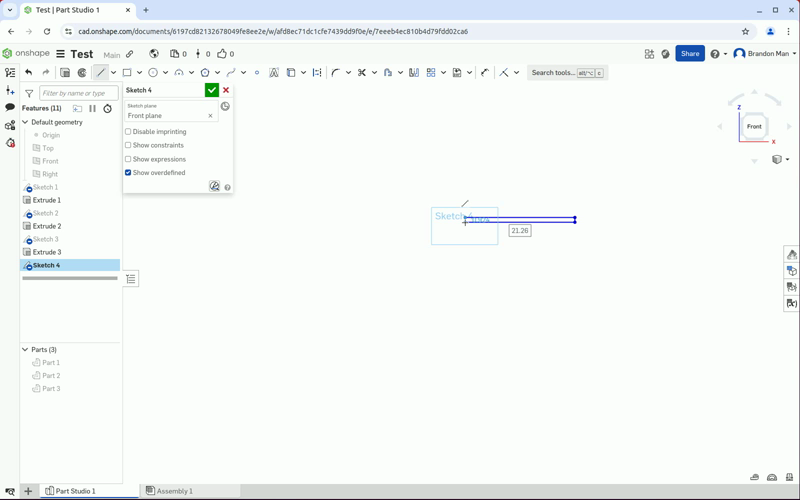
scroll(6)
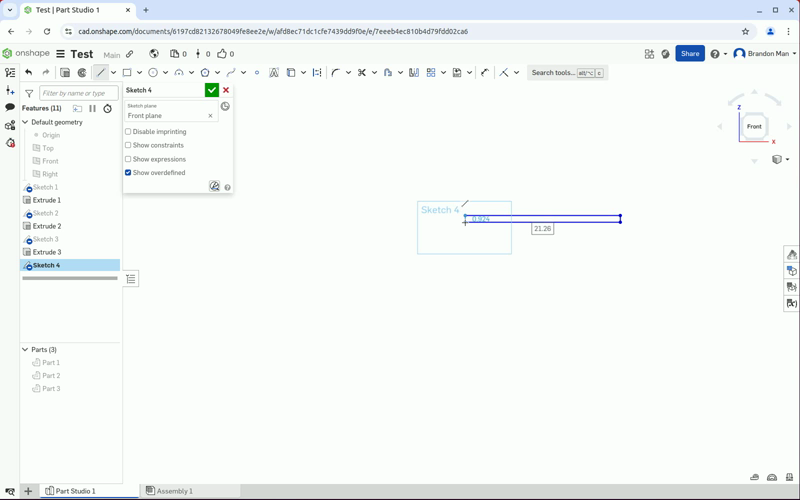
scroll(6)
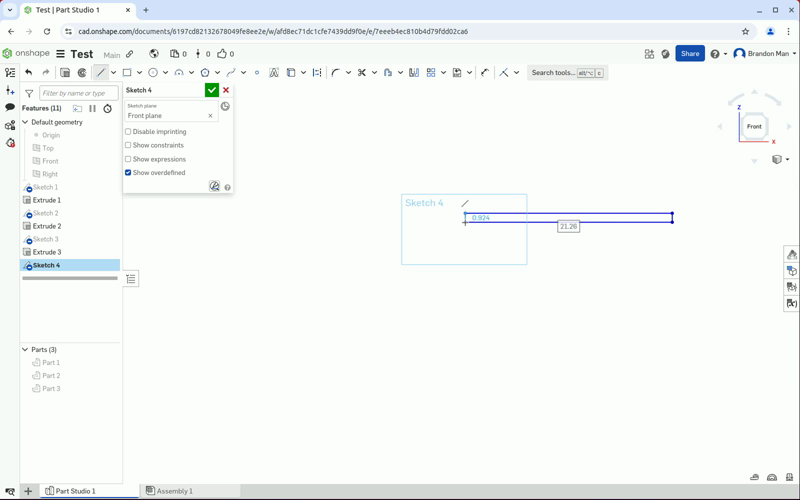
scroll(6)
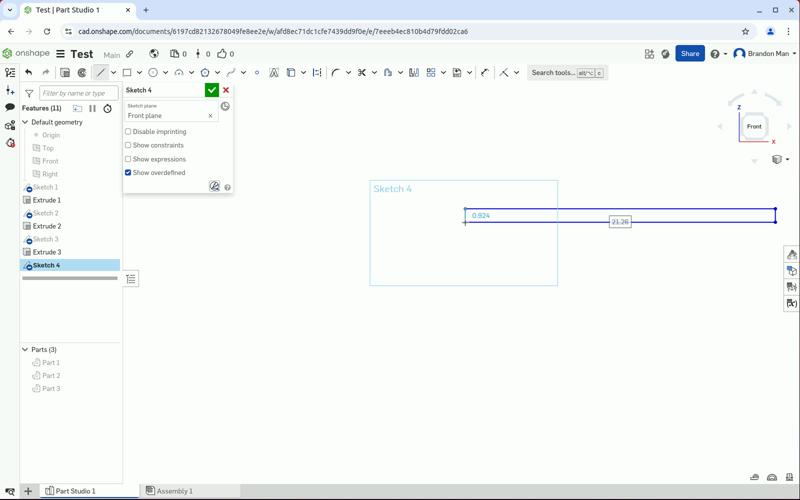
scroll(6)
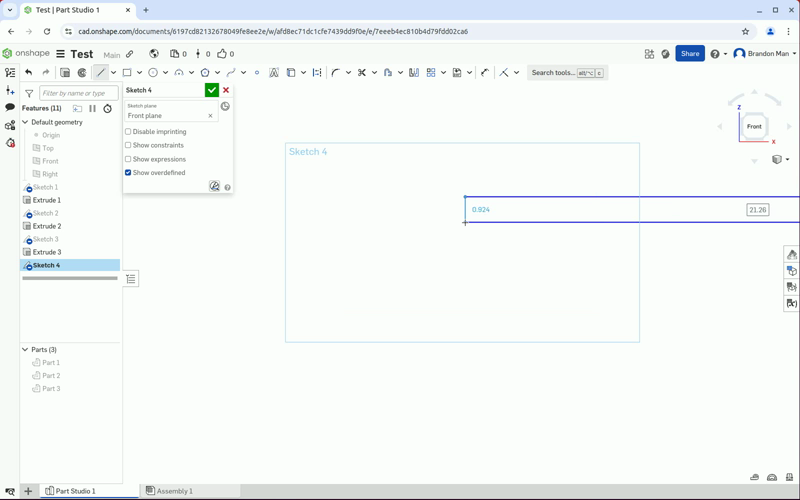
scroll(6)
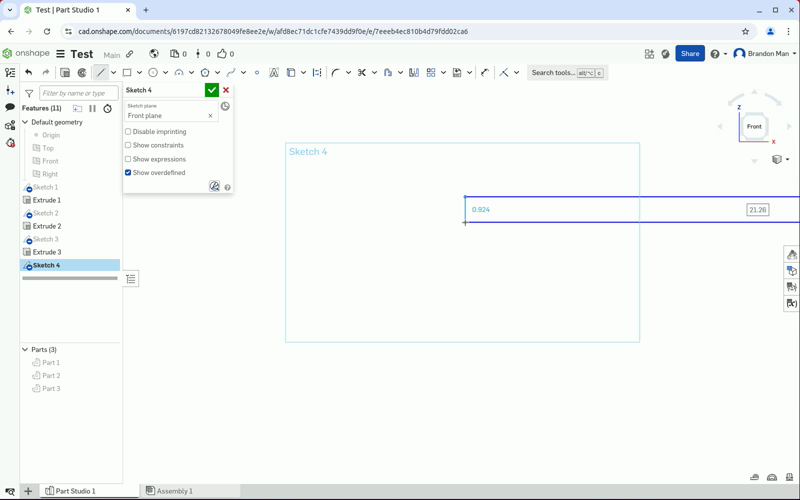
scroll(6)
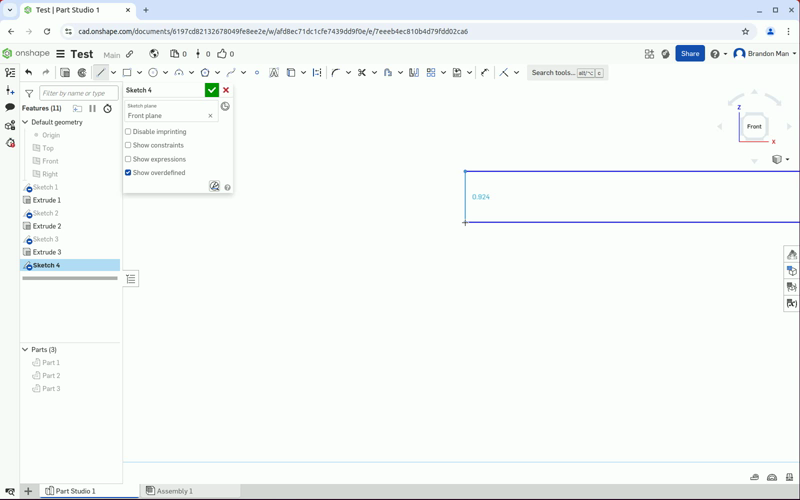
key_up(shift)
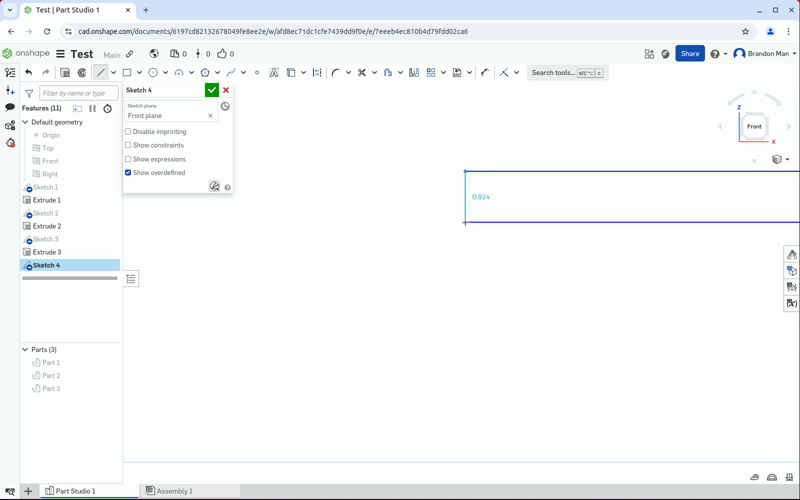
click(465, 222)
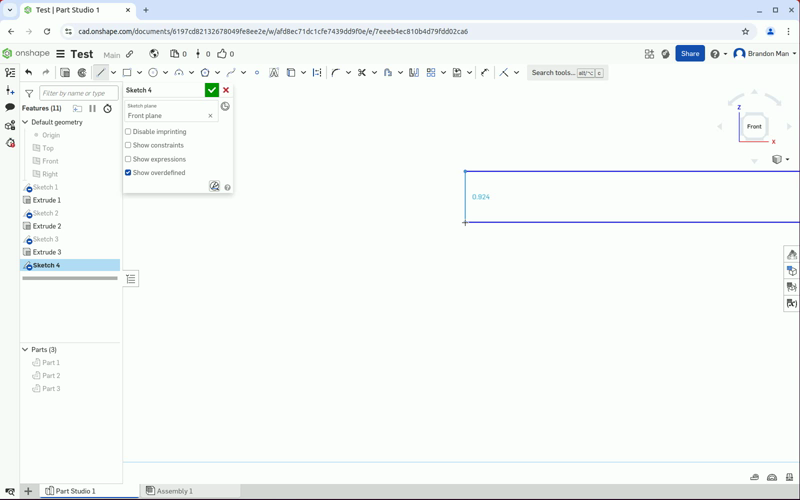
scroll(-6)
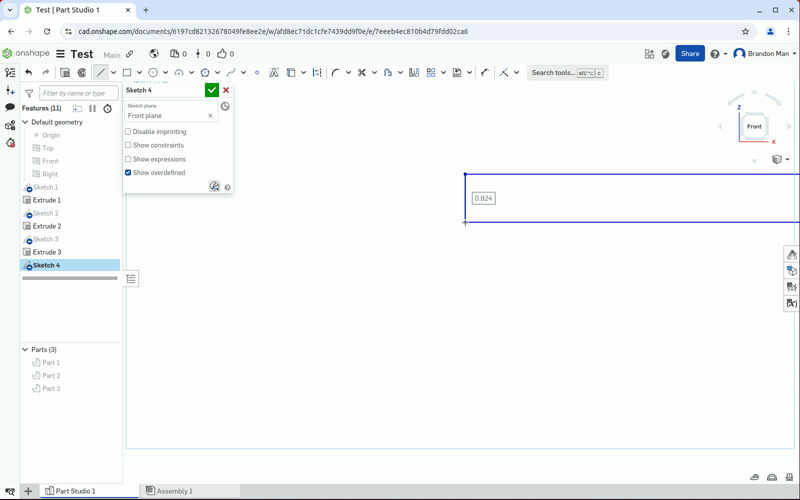
scroll(-6)
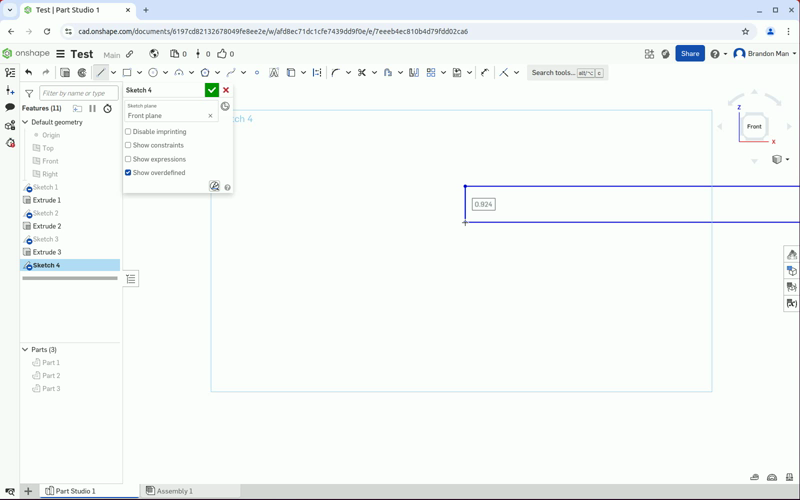
scroll(-6)
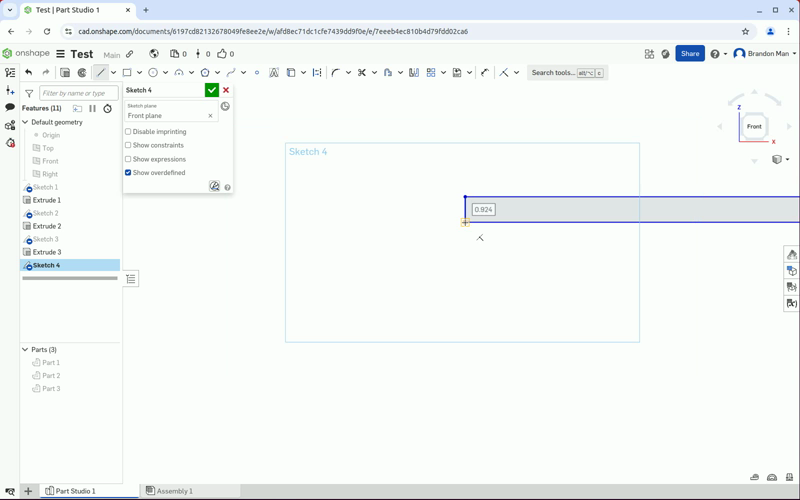
scroll(-6)
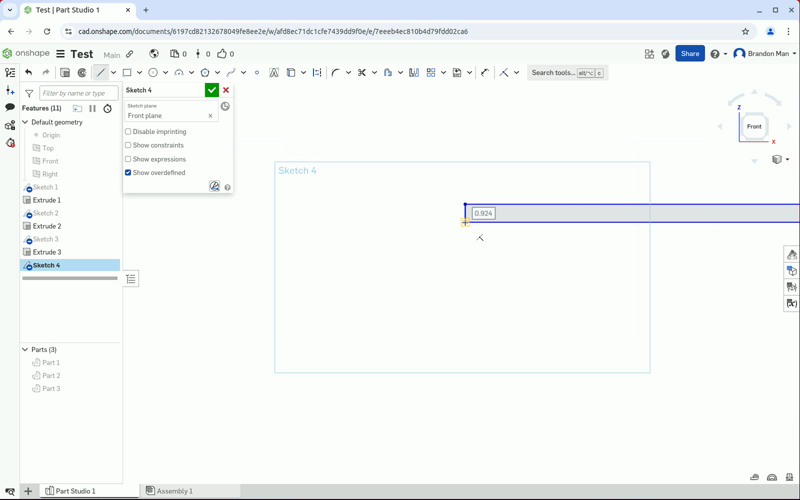
scroll(-6)
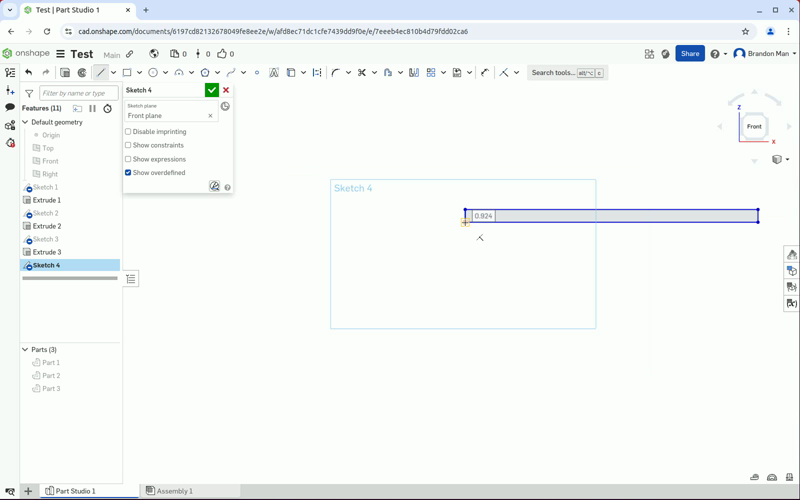
scroll(-6)
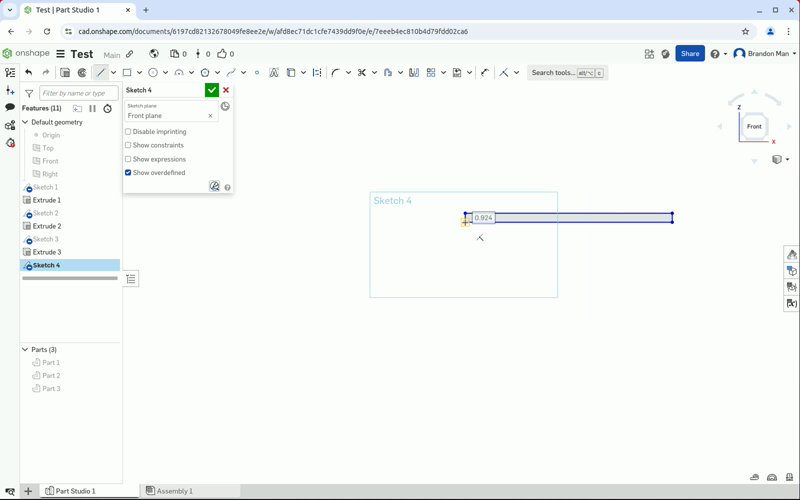
scroll(-6)
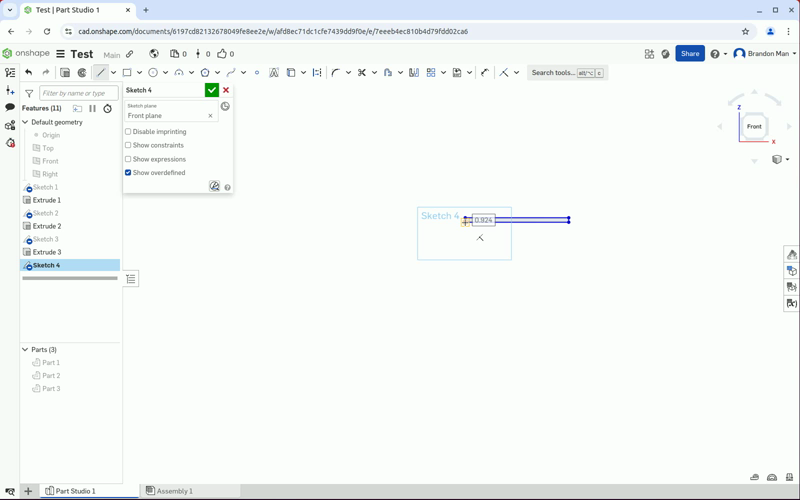
key(esc)
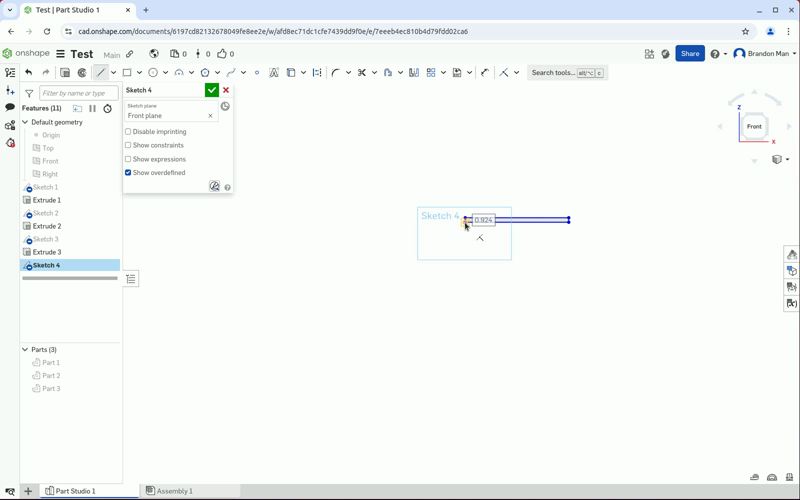
mouse_move(472, 220)
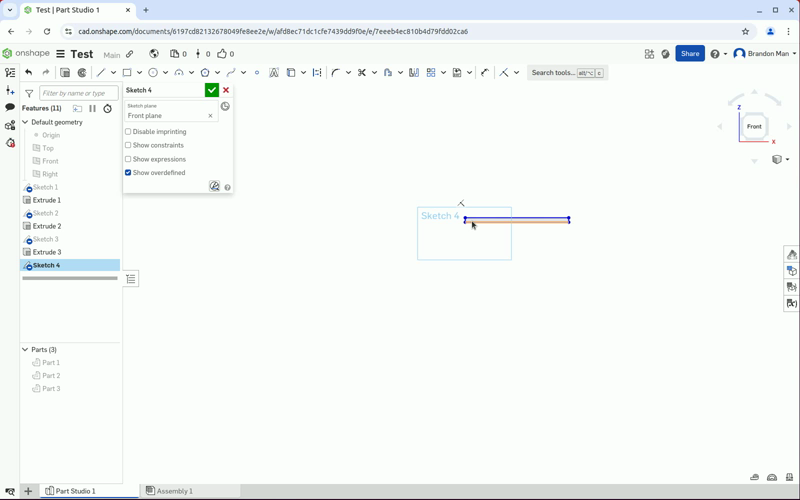
scroll(6)
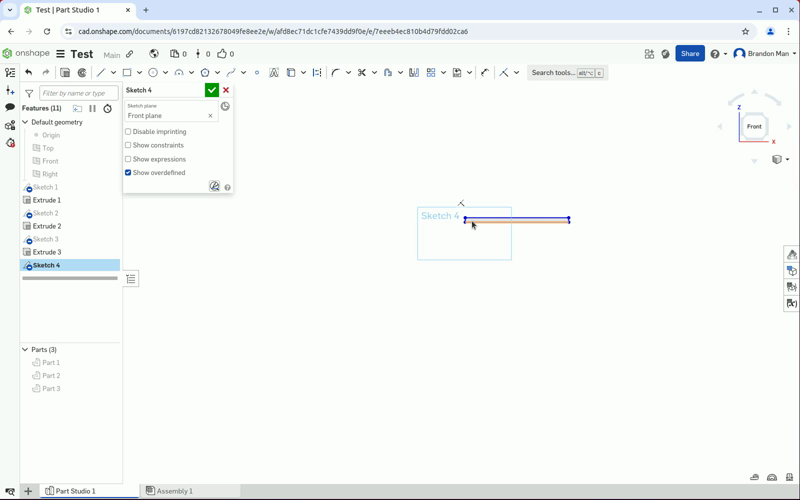
scroll(6)
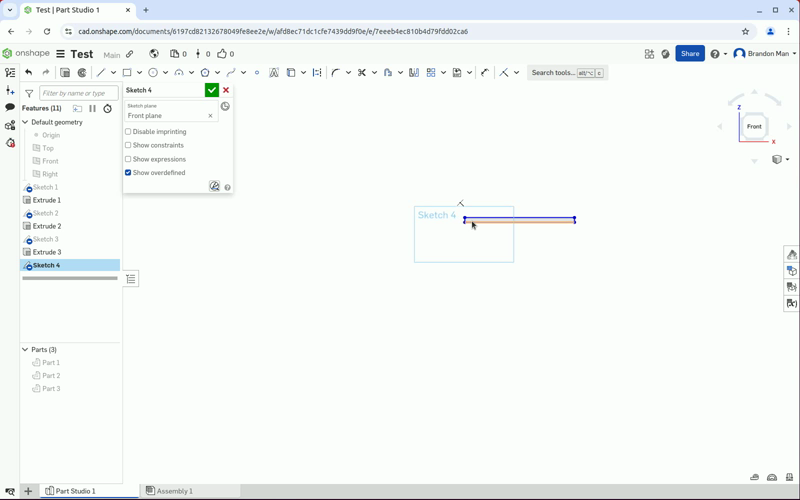
scroll(6)
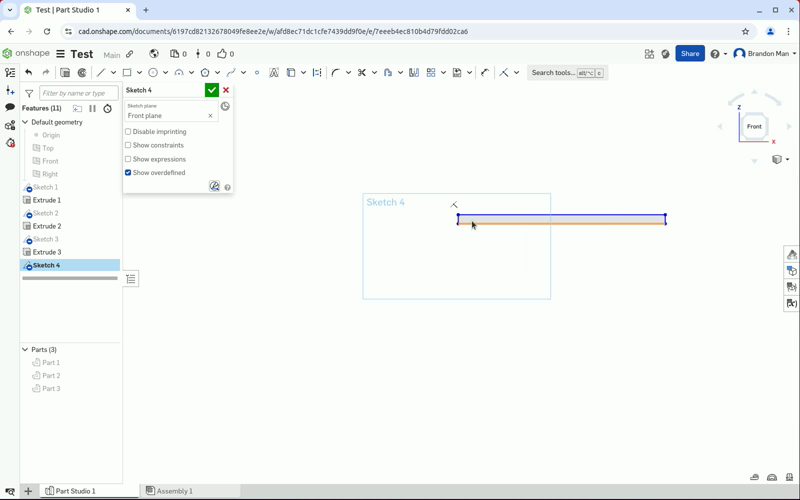
scroll(6)
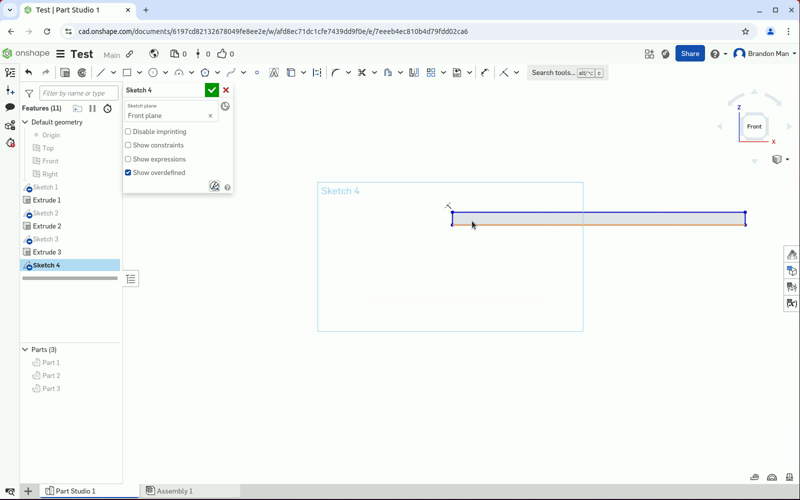
scroll(6)
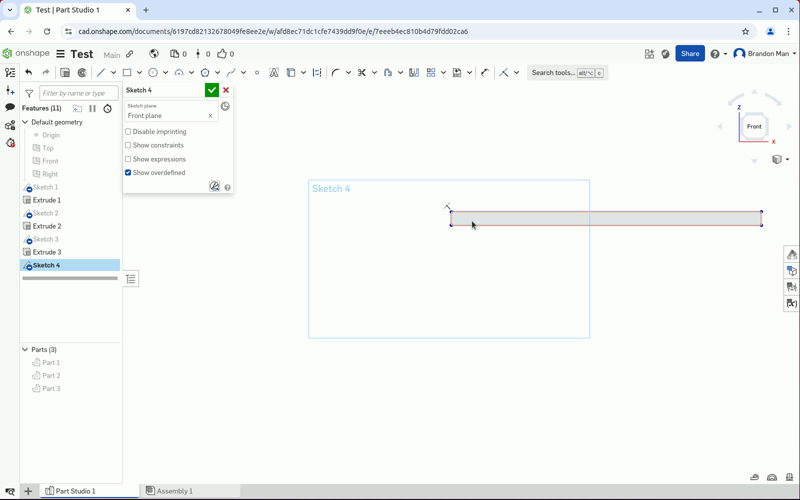
scroll(6)
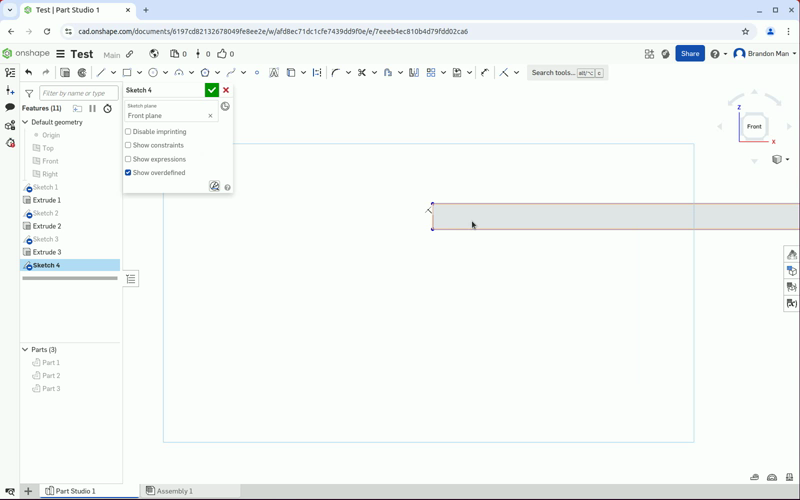
scroll(6)
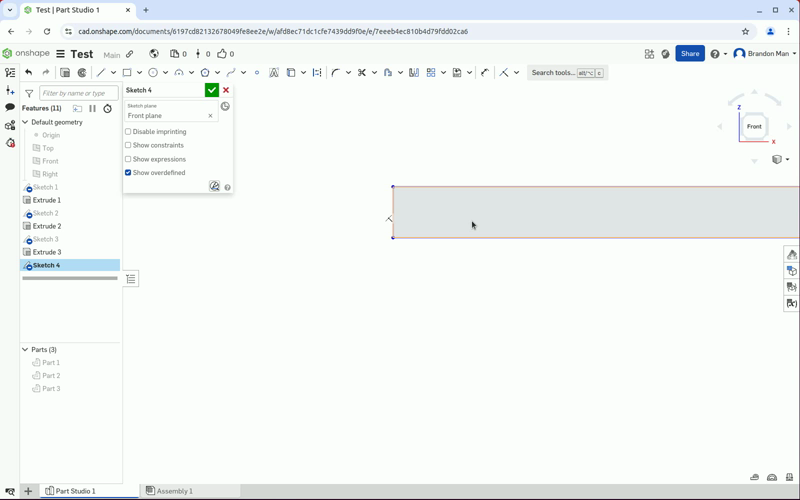
click(472, 220)
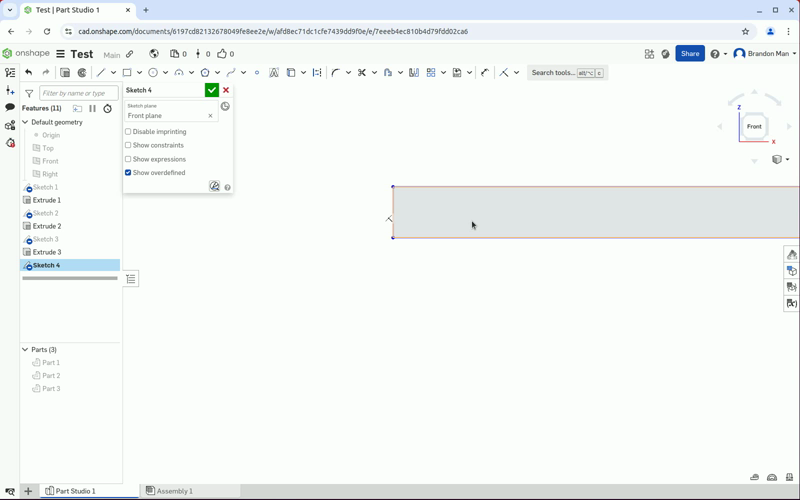
scroll(-6)
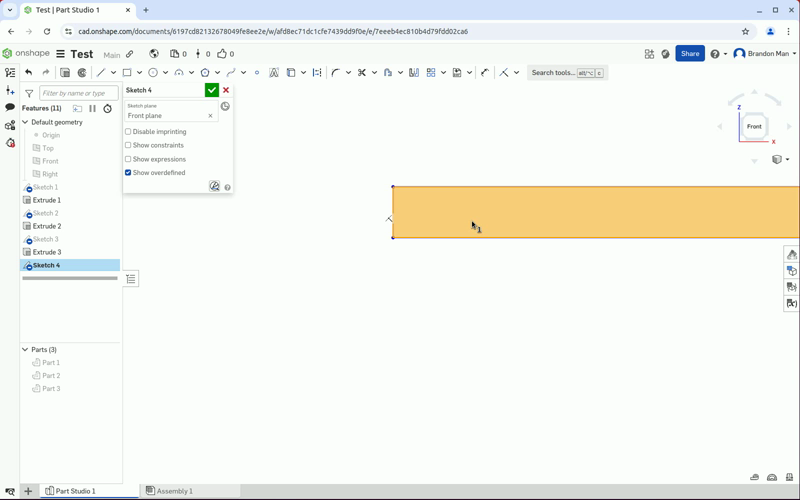
scroll(-6)
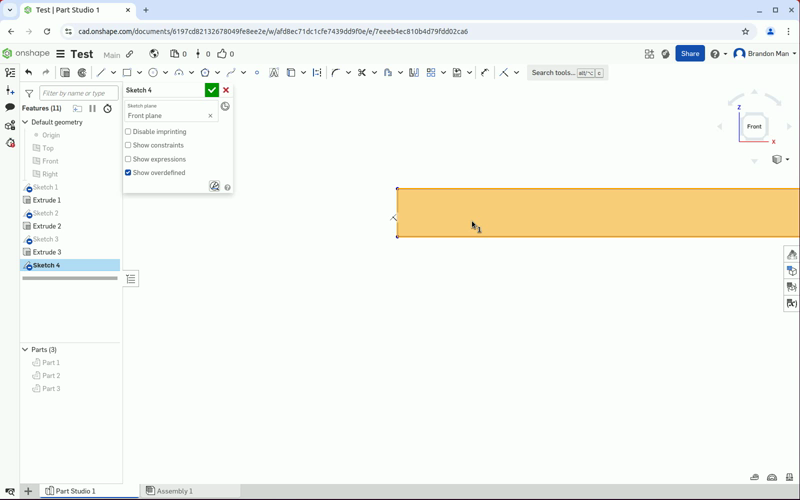
scroll(-6)
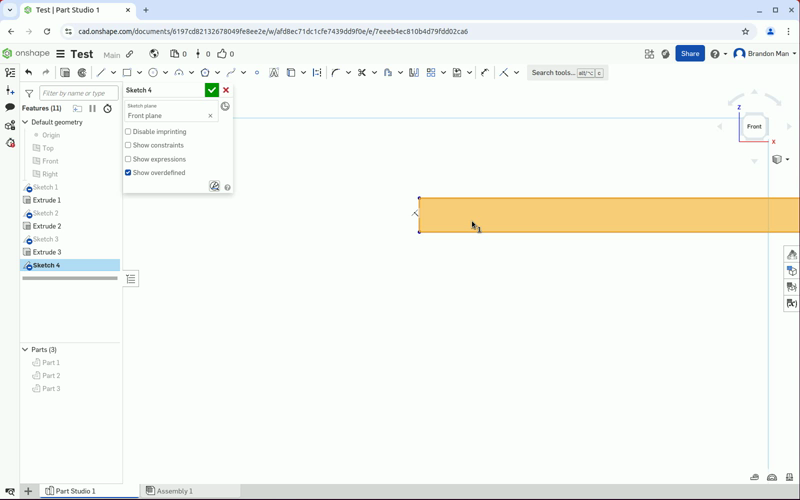
scroll(-6)
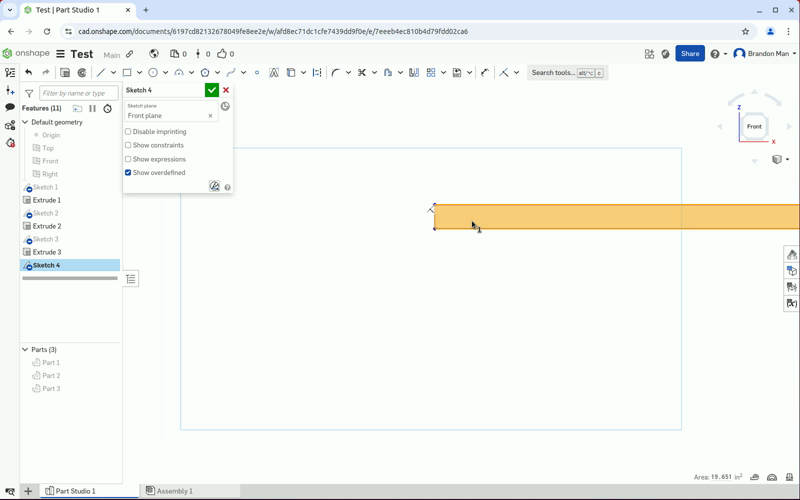
scroll(-6)
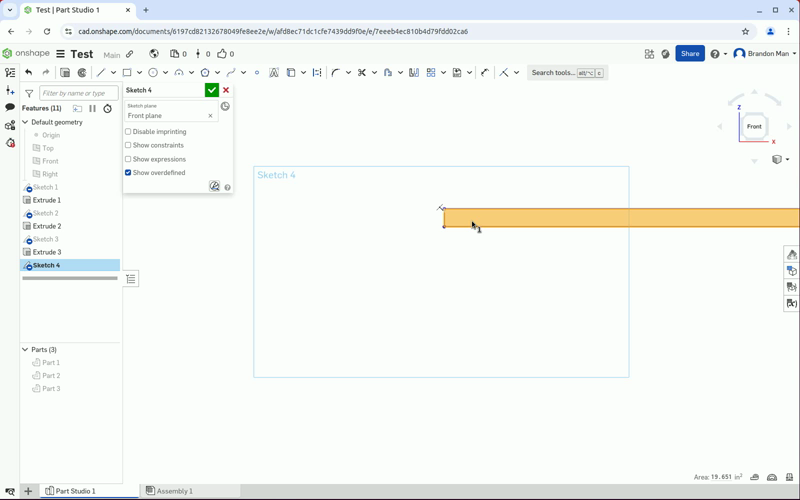
scroll(-6)
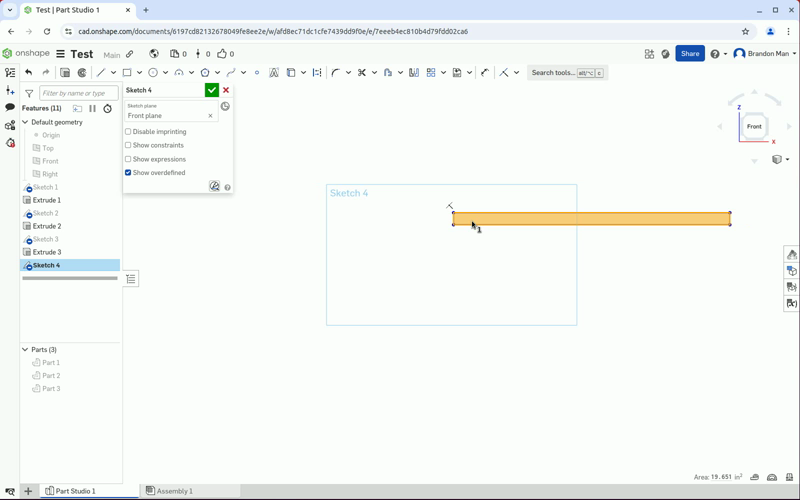
scroll(-6)
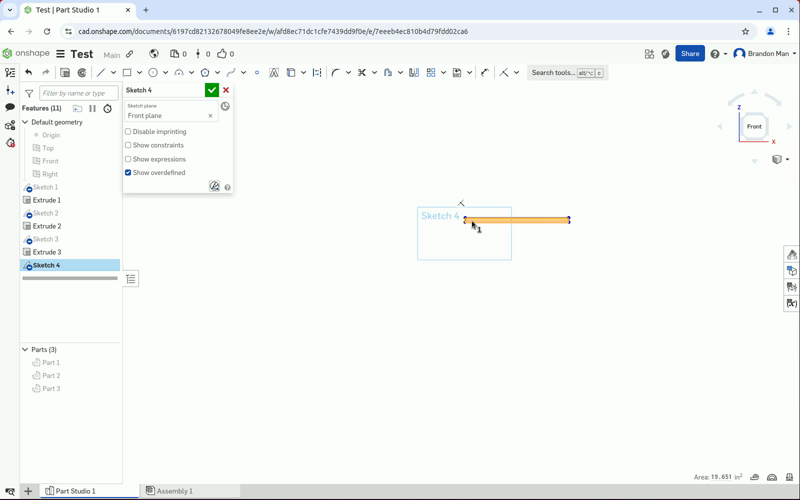
mouse_move(73, 352)
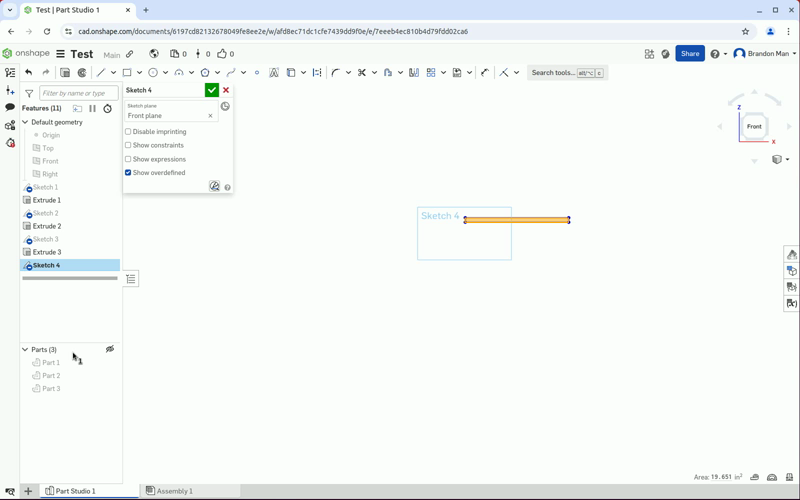
key(shift+y)
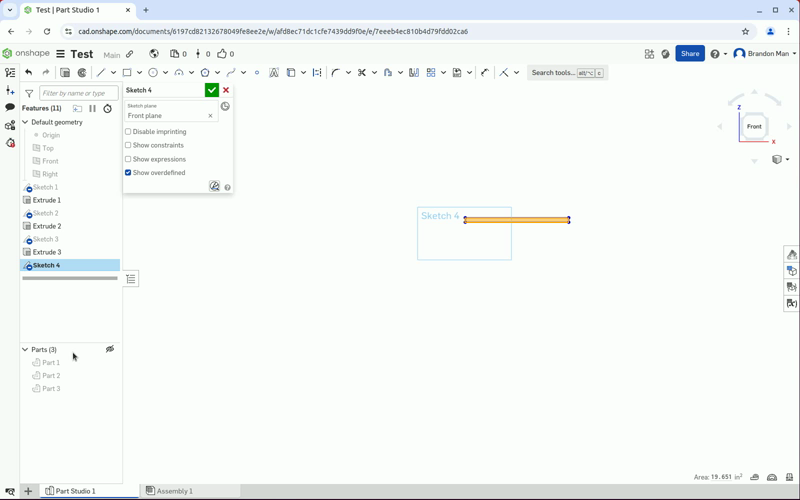
key(shift+e)
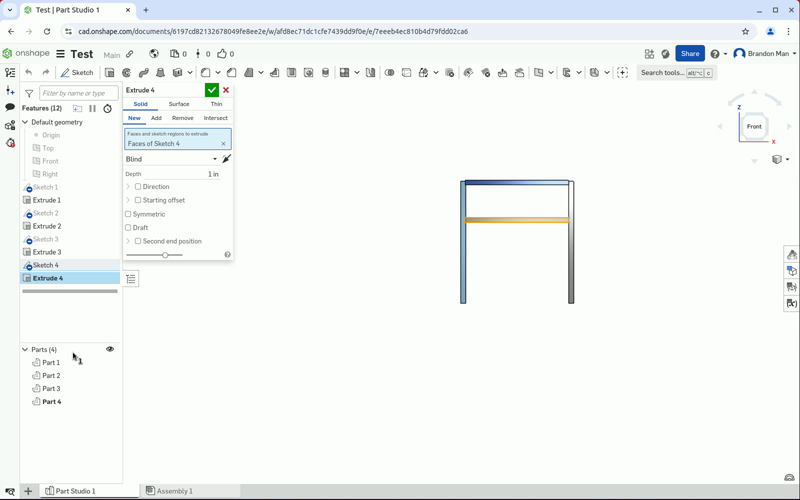
mouse_move(143, 106)
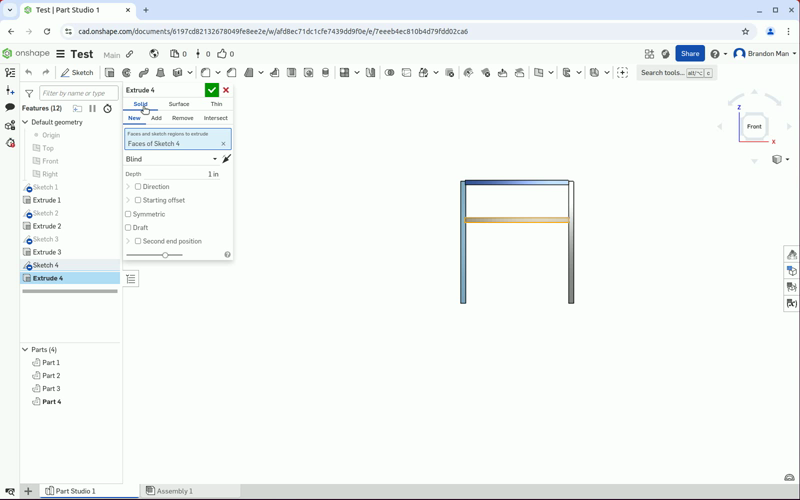
click(143, 106)
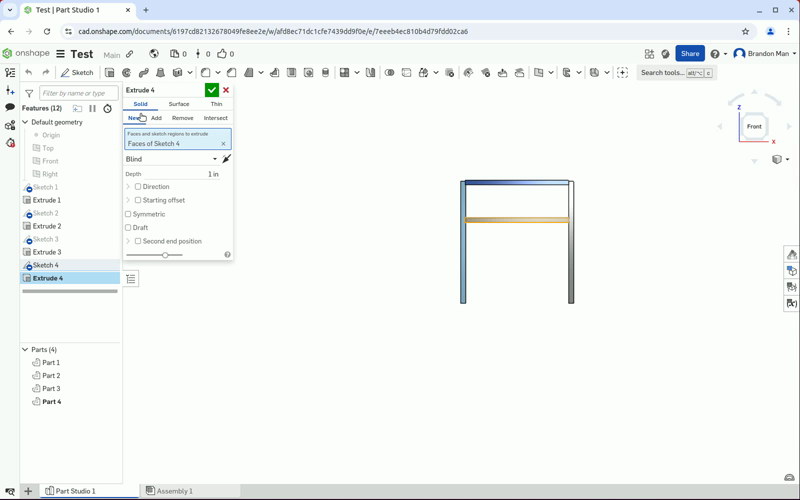
mouse_move(137, 120)
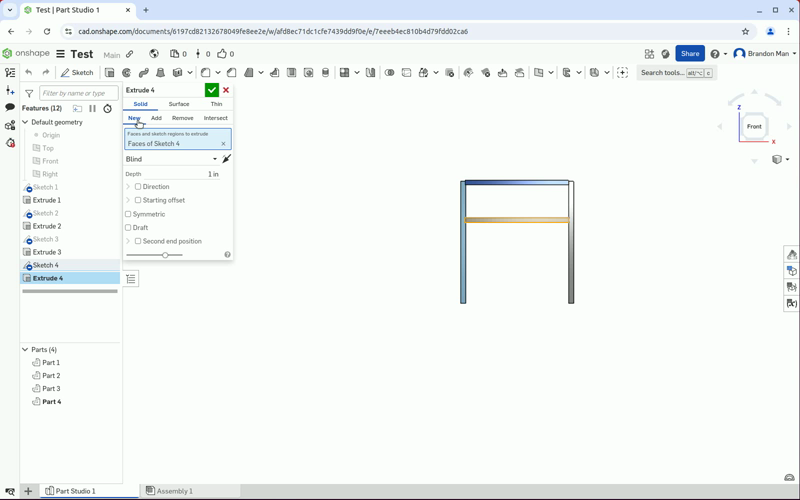
click(137, 120)
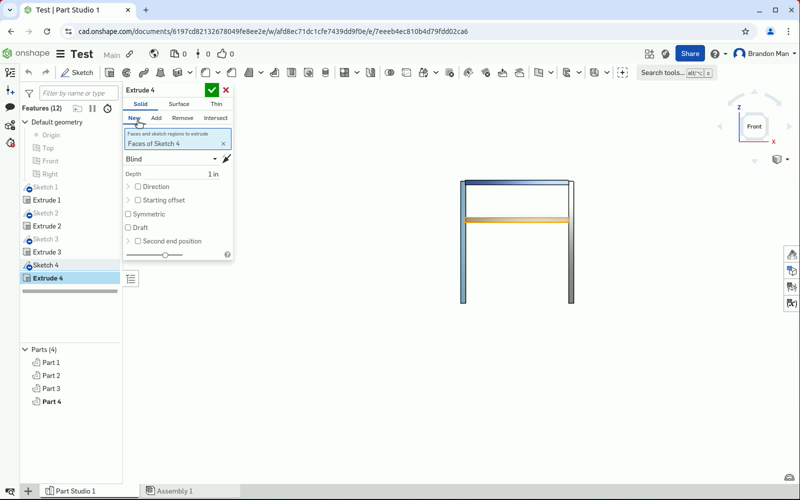
key(tab, 4)
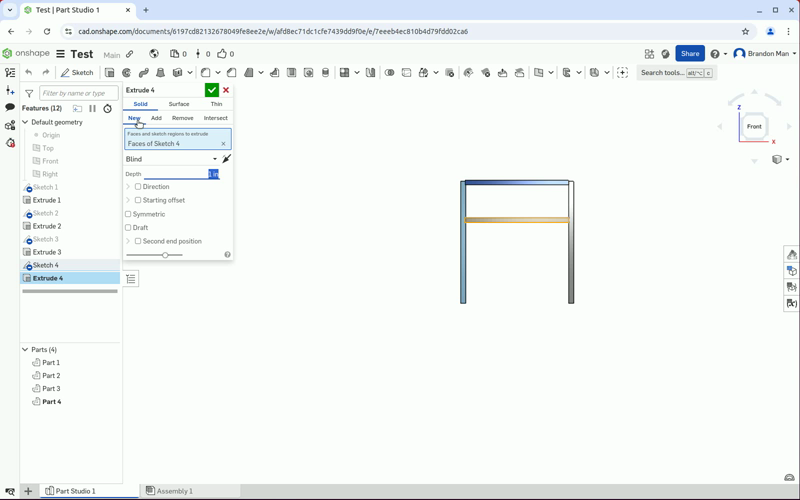
text(6.018)
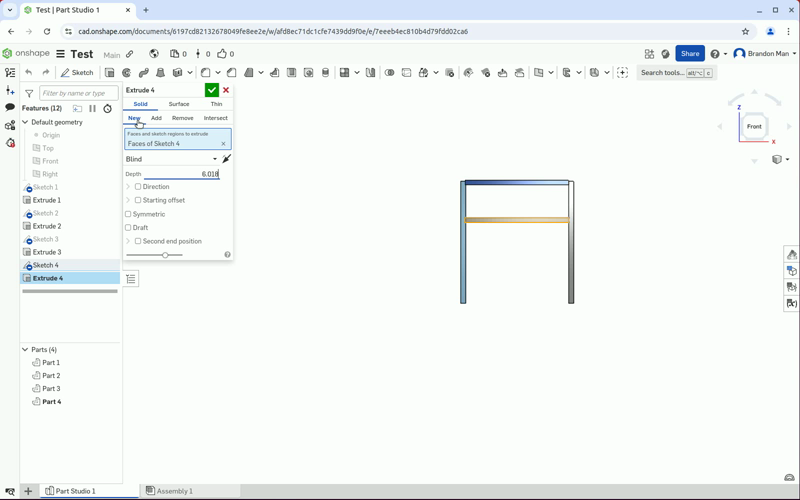
key(enter)
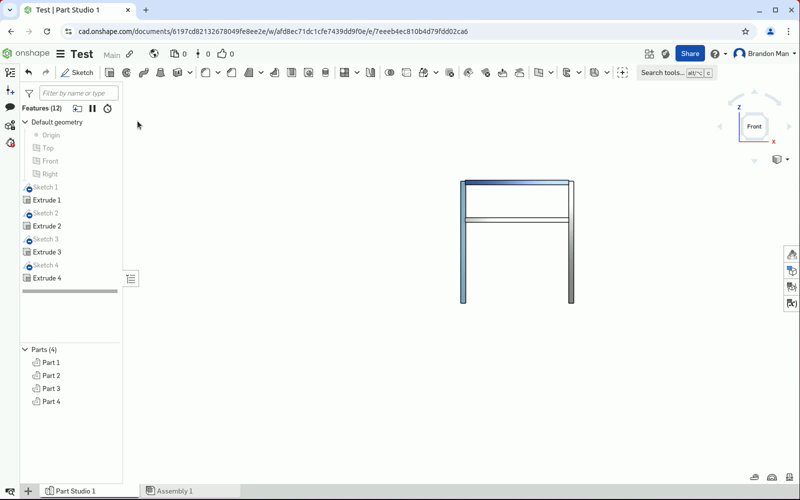
key(shift+h)
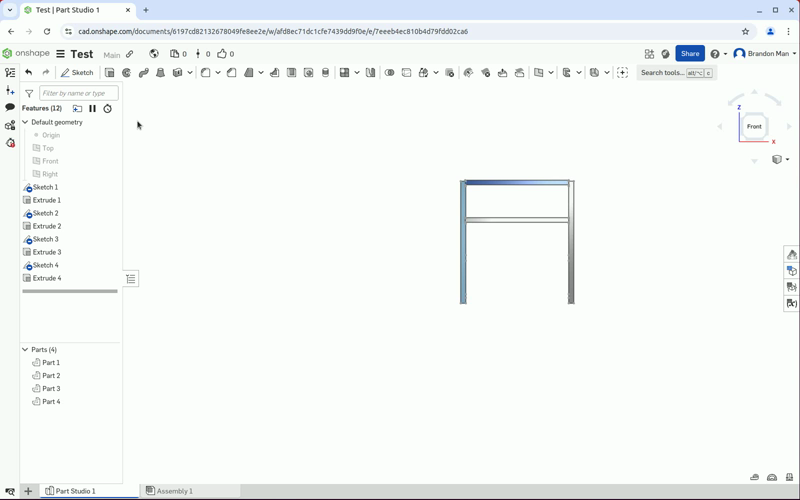
key(shift+h)
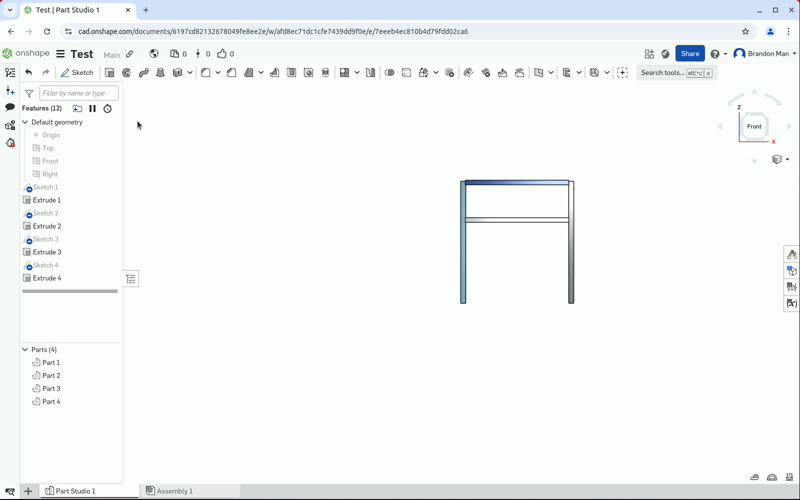
mouse_move(73, 189)
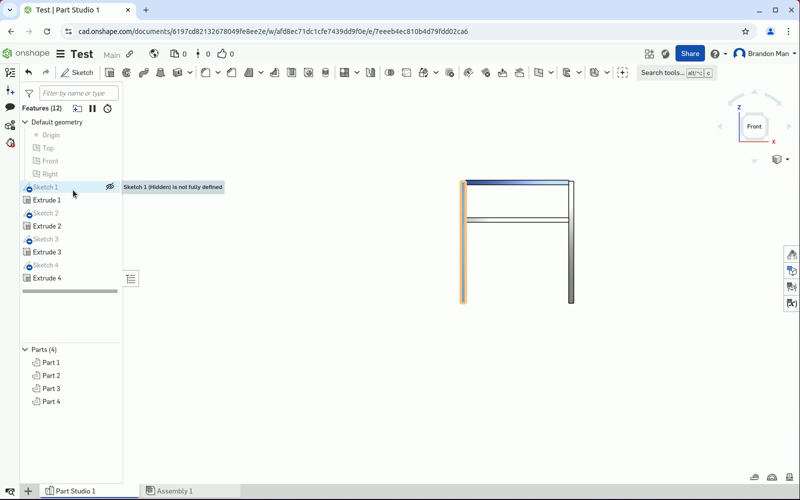
click(73, 189)
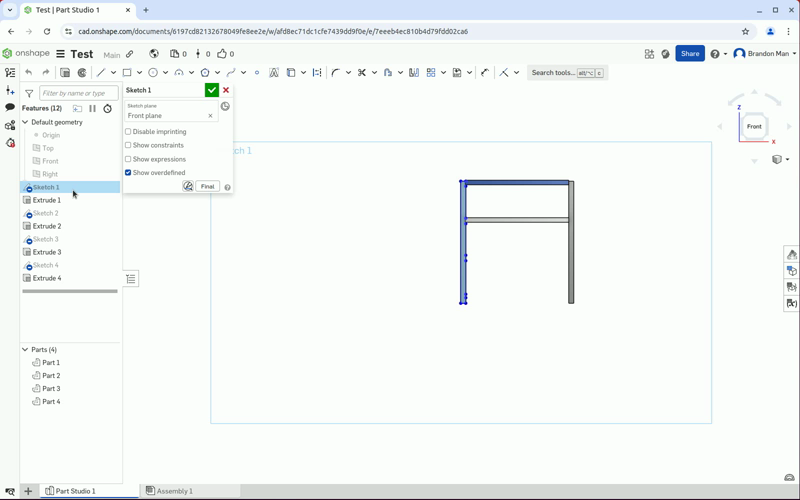
mouse_move(229, 92)
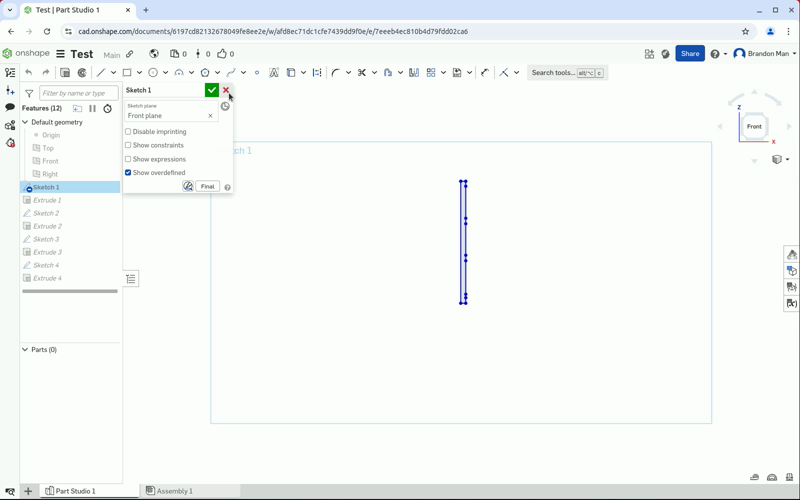
click(229, 92)
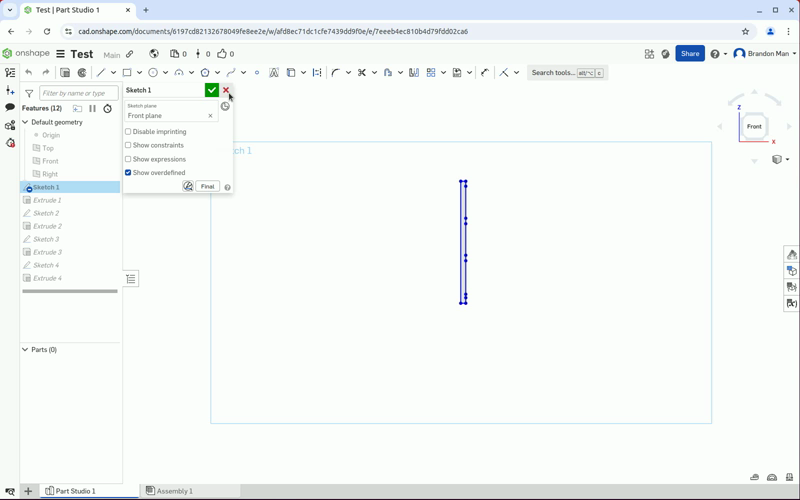
key(shift+s)
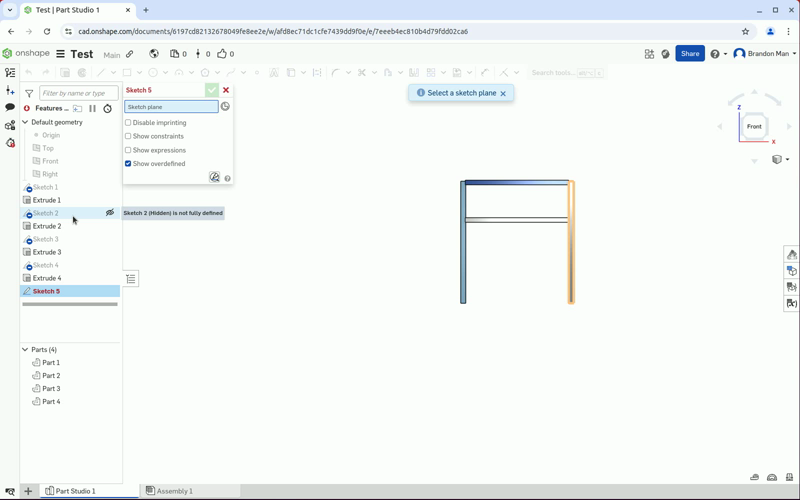
scroll(3)
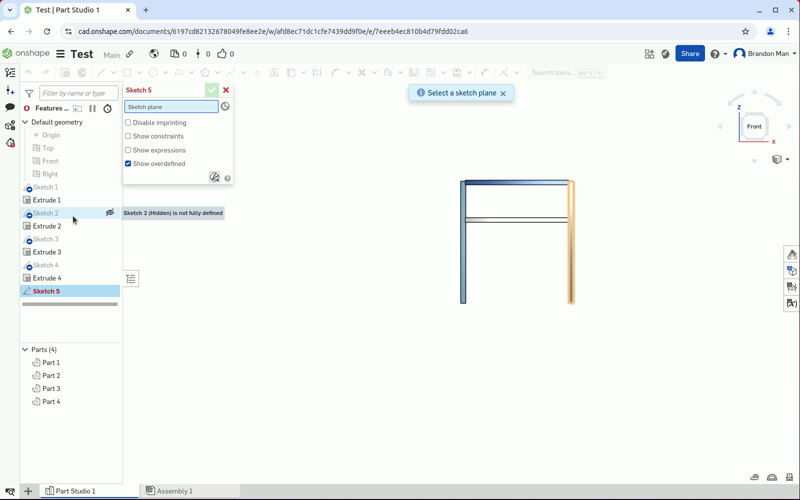
mouse_move(73, 163)
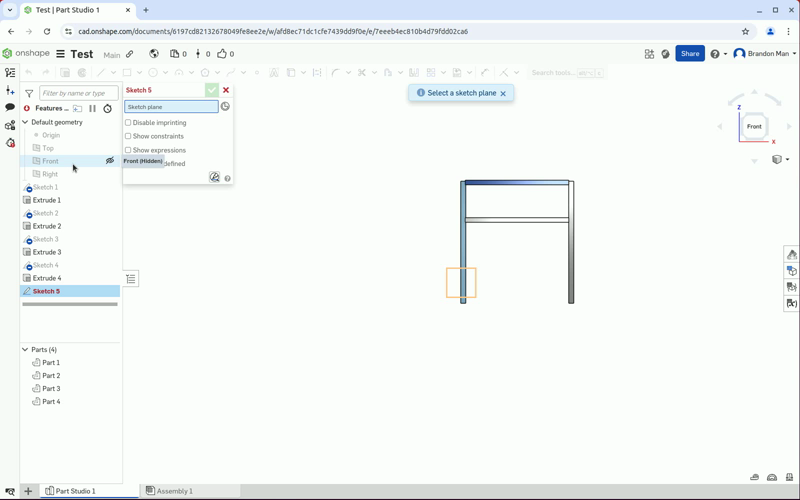
click(73, 163)
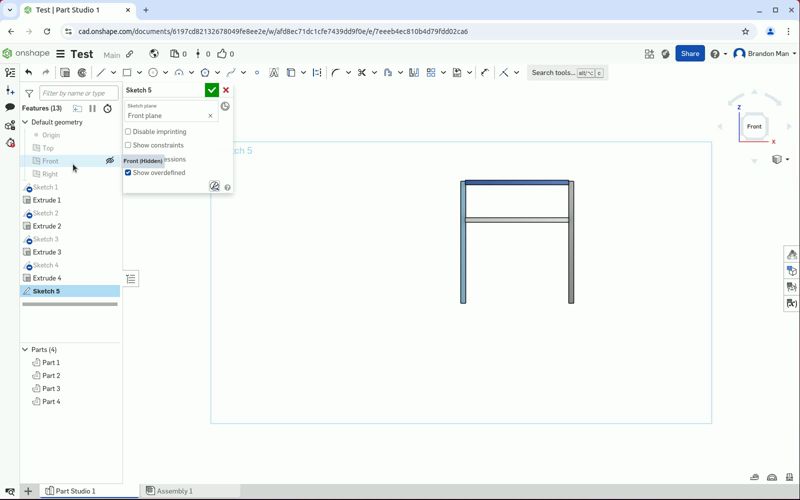
mouse_move(73, 352)
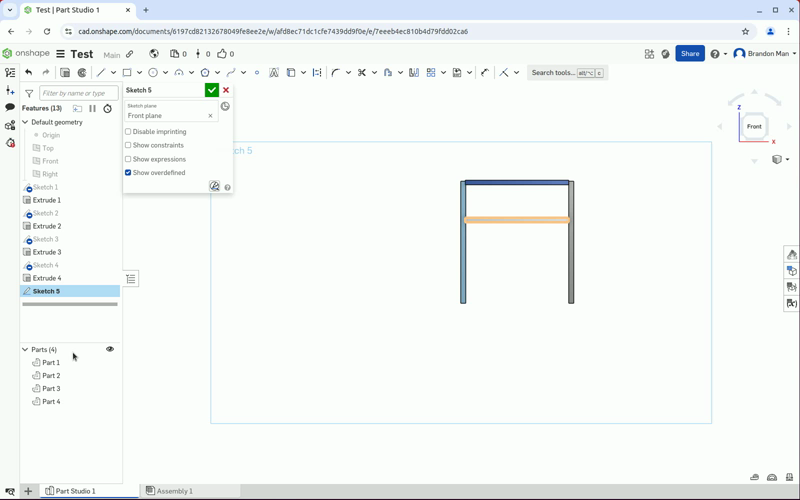
key(y)
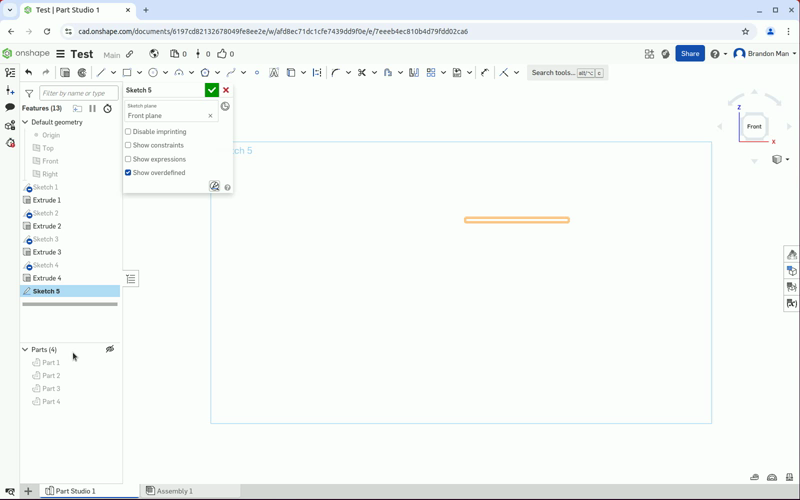
key(l)
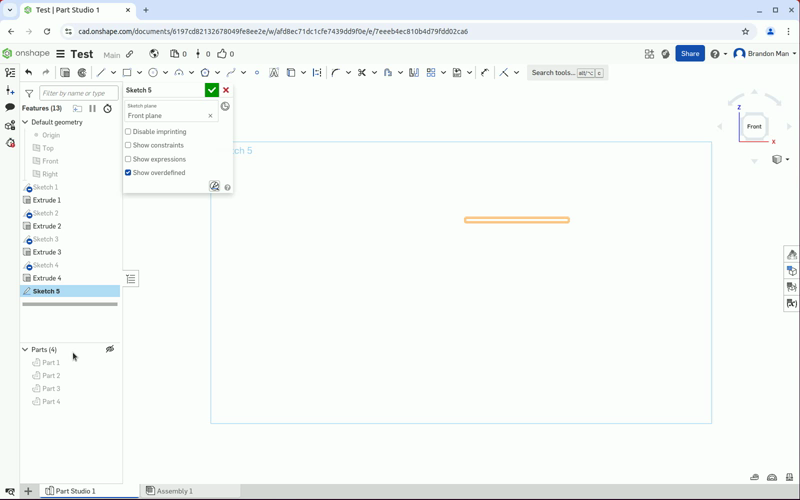
key_down(shift)
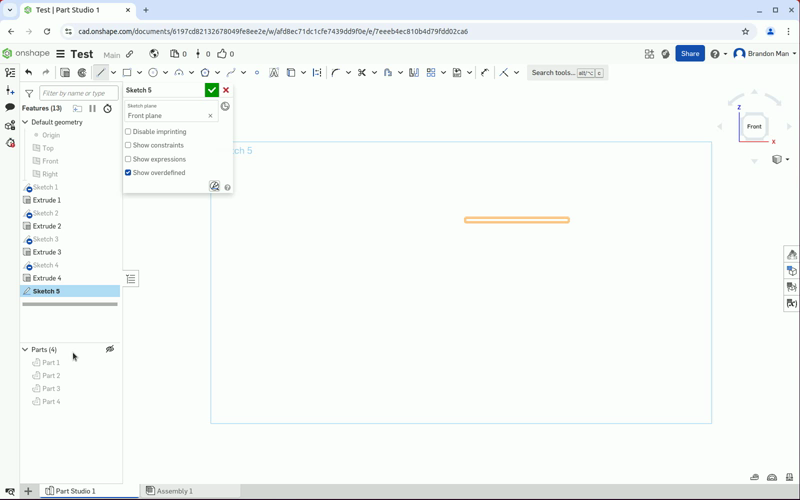
mouse_move(465, 259)
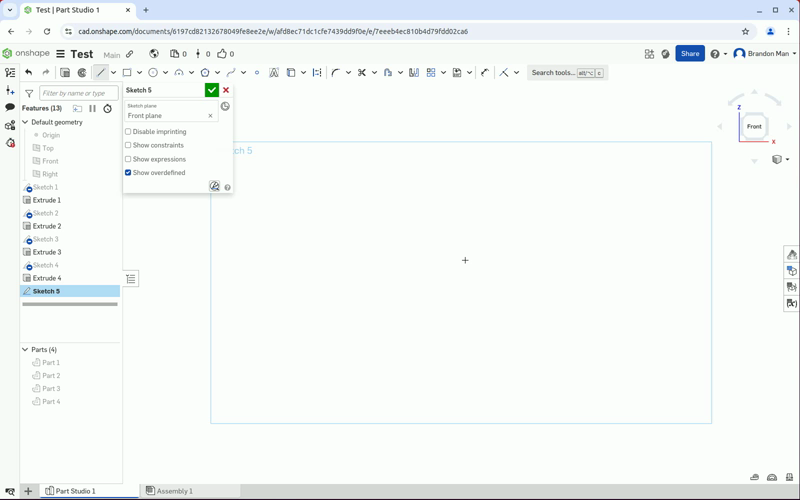
click(465, 259)
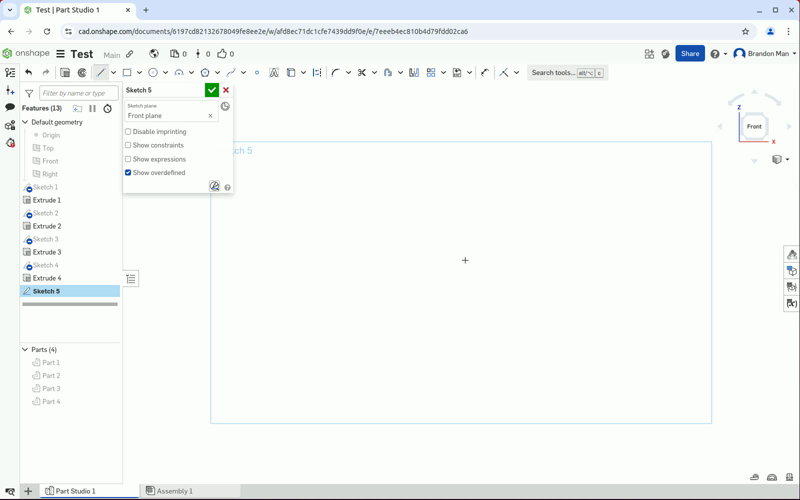
key_up(shift)
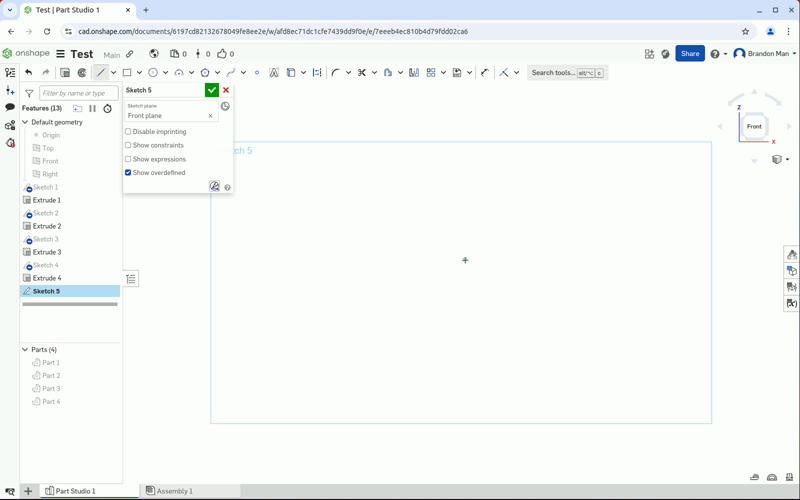
key_down(shift)
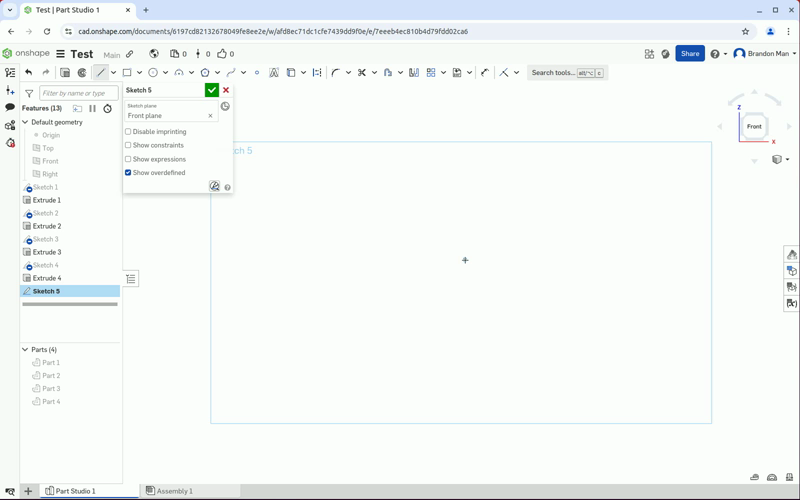
mouse_move(568, 259)
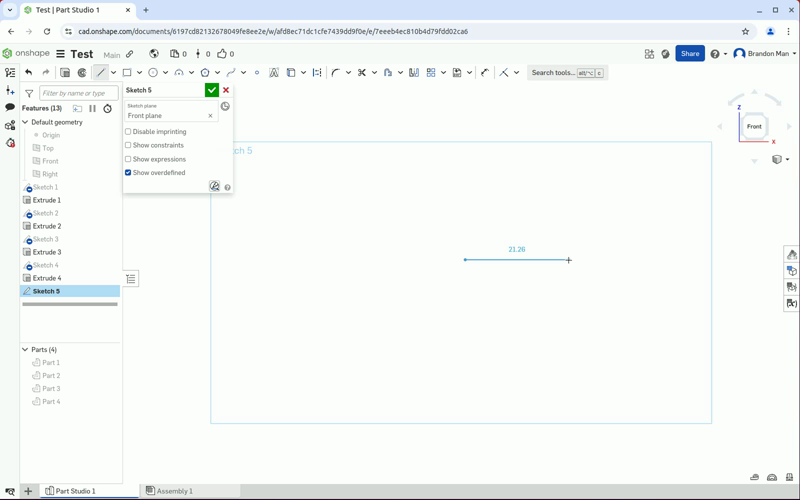
click(568, 259)
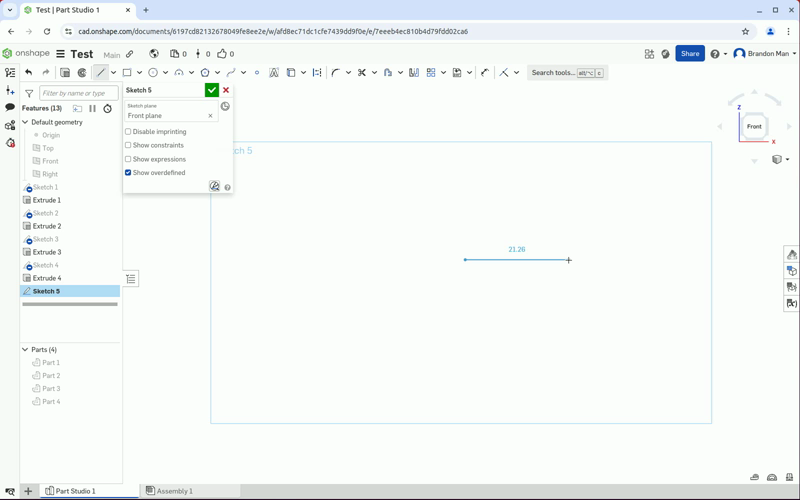
key_up(shift)
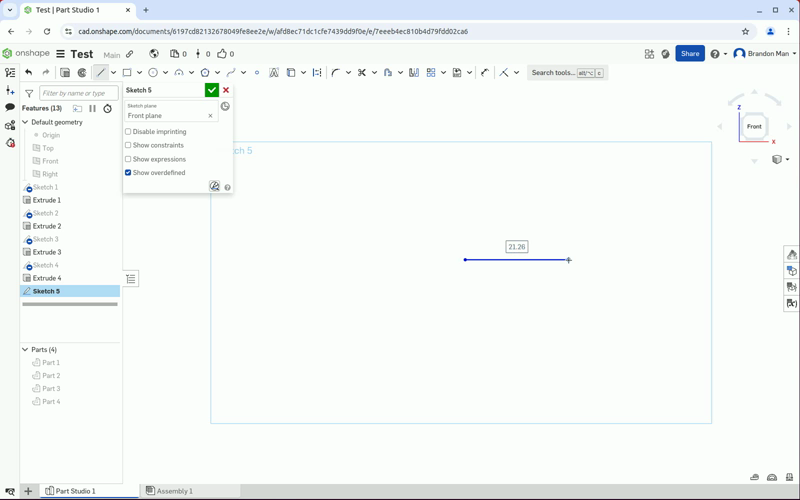
key_down(shift)
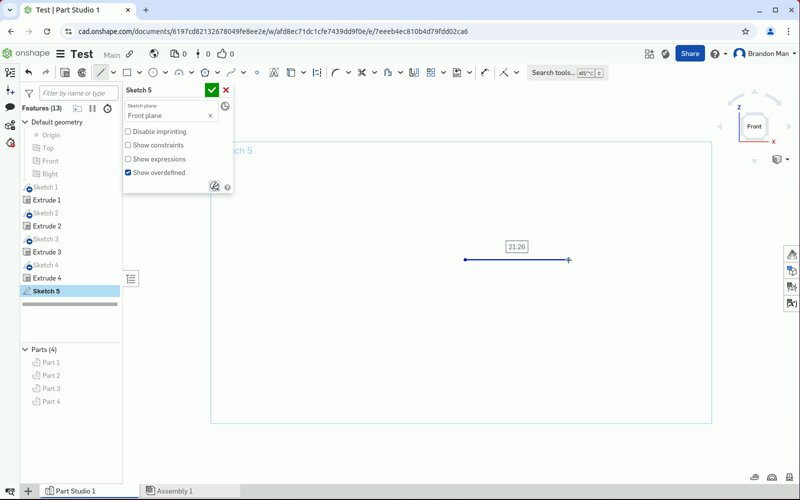
mouse_move(589, 259)
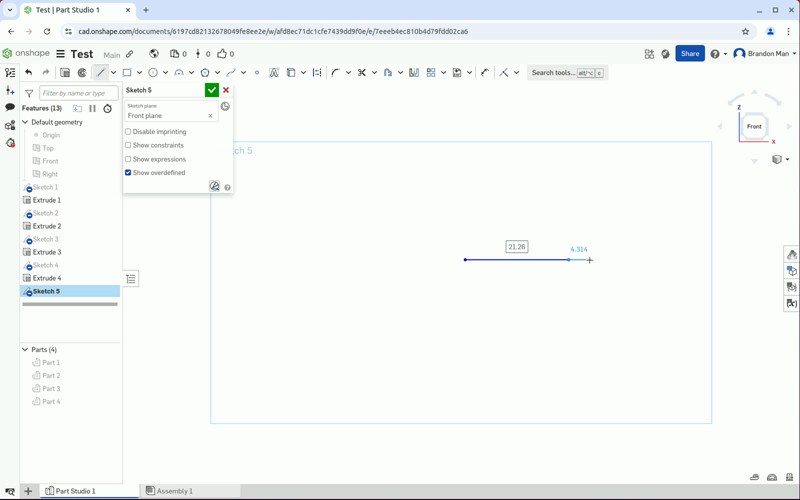
mouse_move(568, 255)
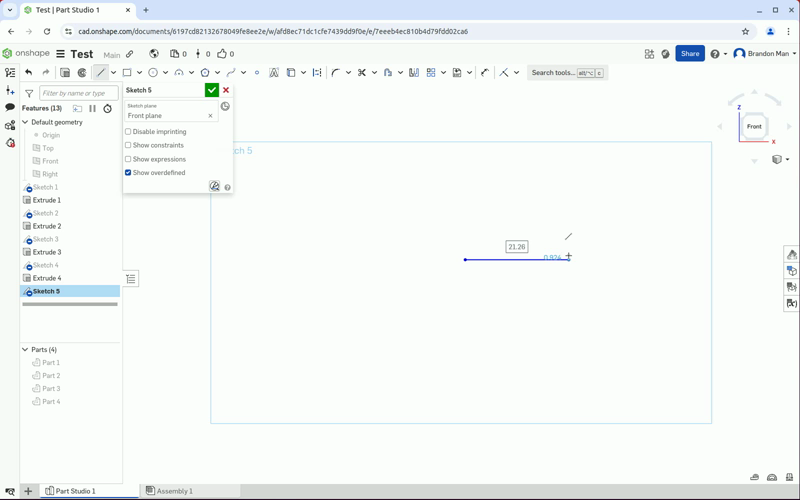
scroll(6)
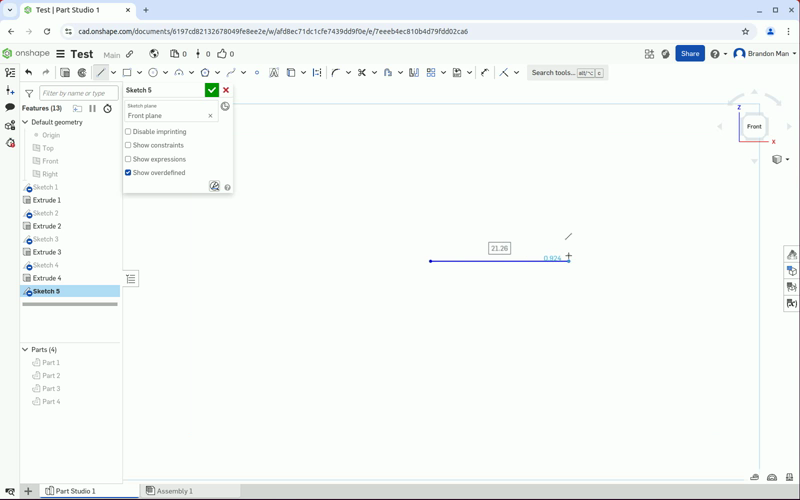
scroll(6)
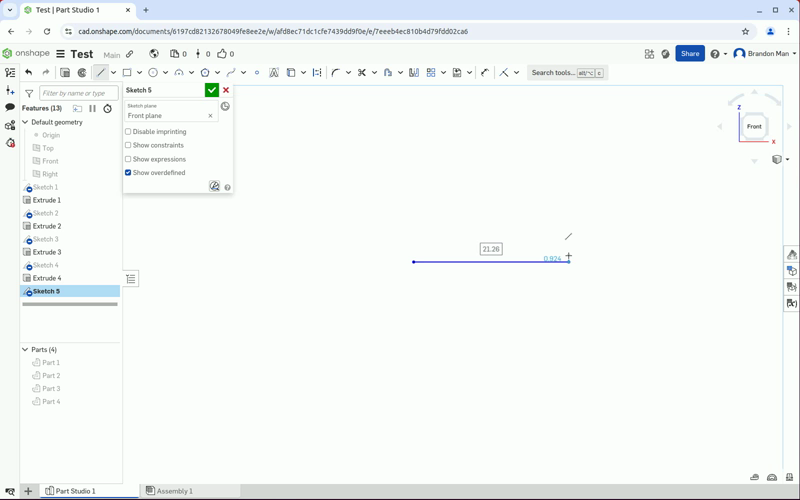
scroll(6)
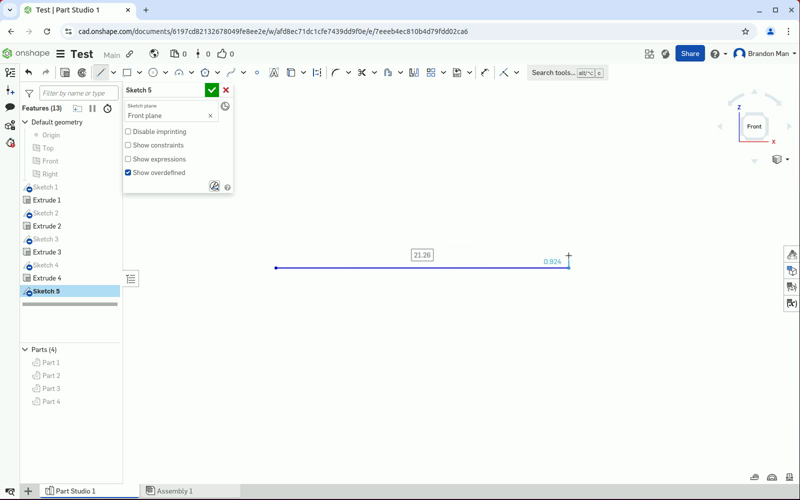
scroll(6)
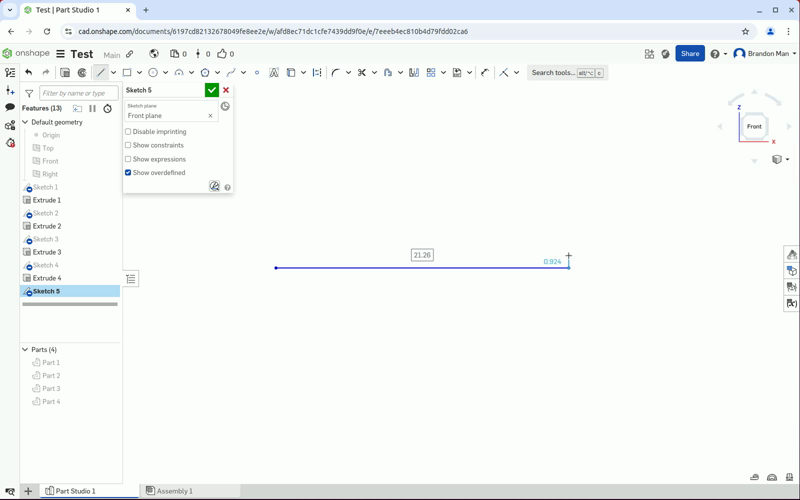
scroll(6)
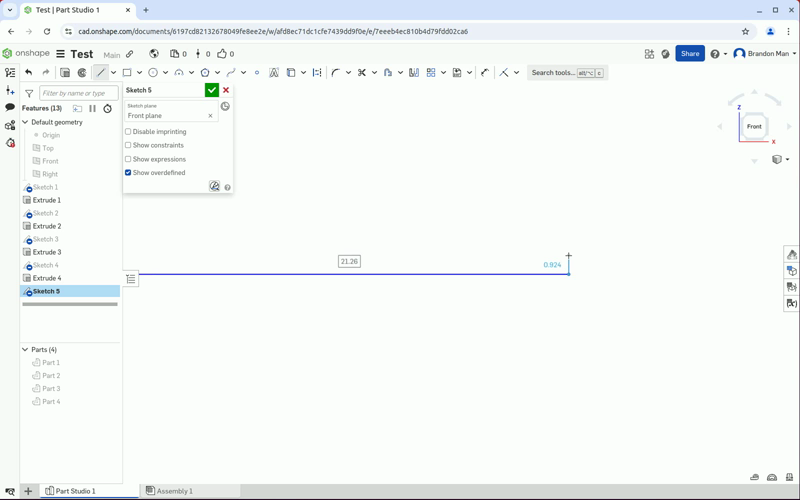
scroll(6)
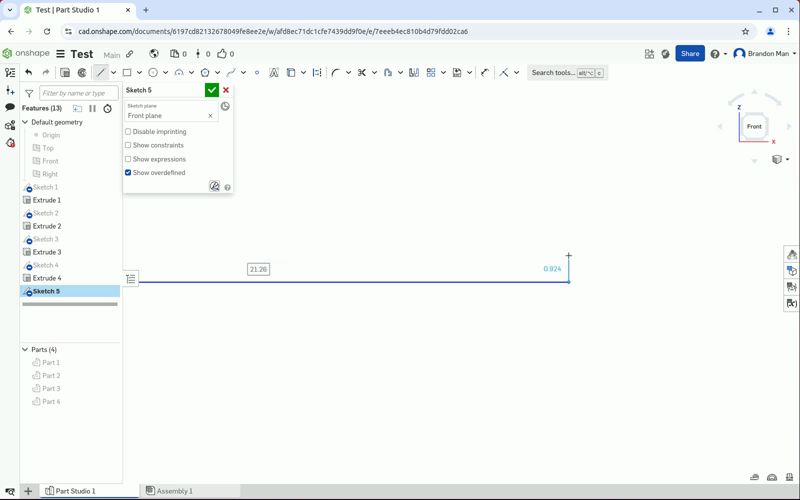
scroll(6)
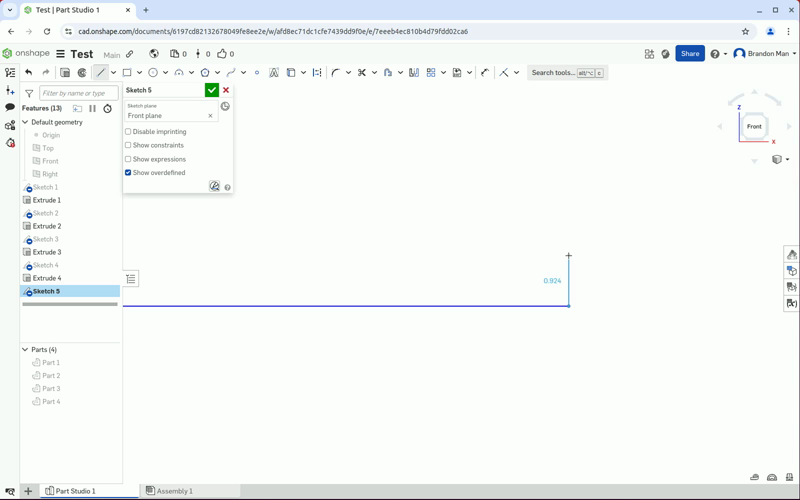
click(568, 255)
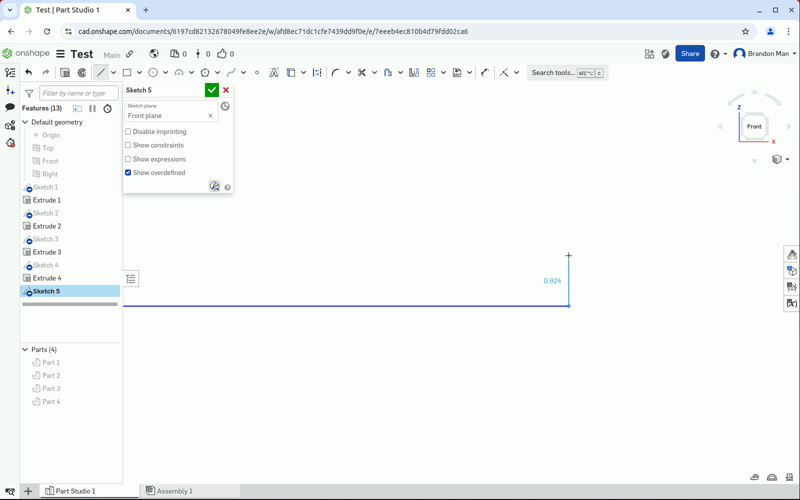
scroll(-6)
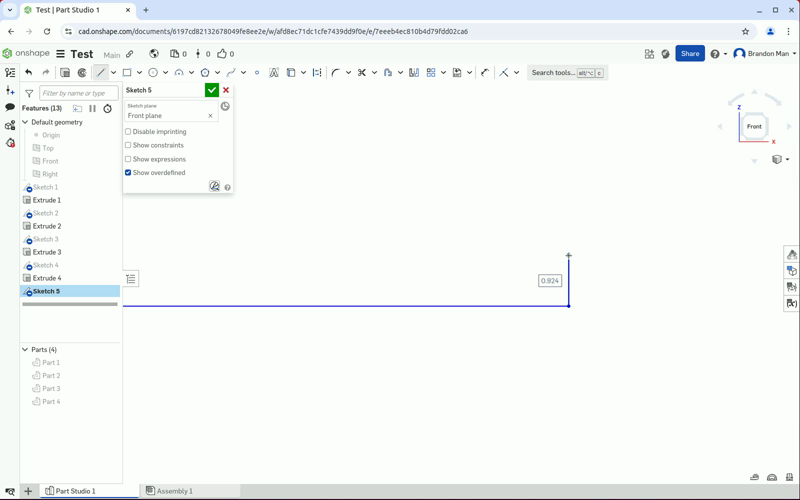
scroll(-6)
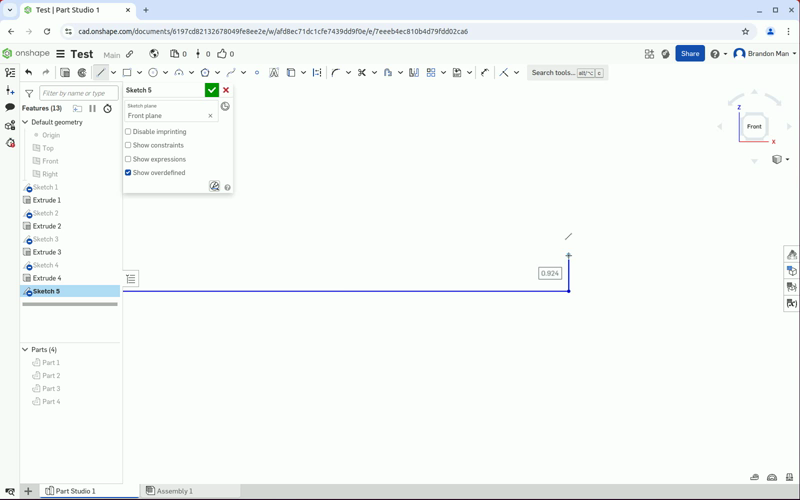
scroll(-6)
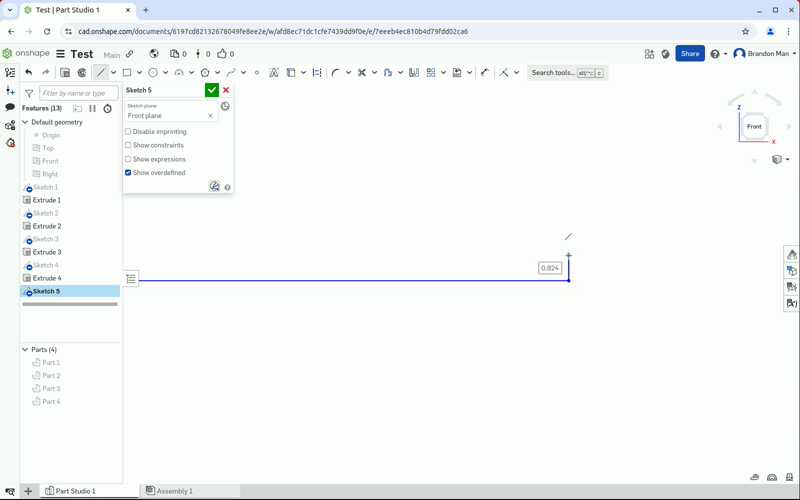
scroll(-6)
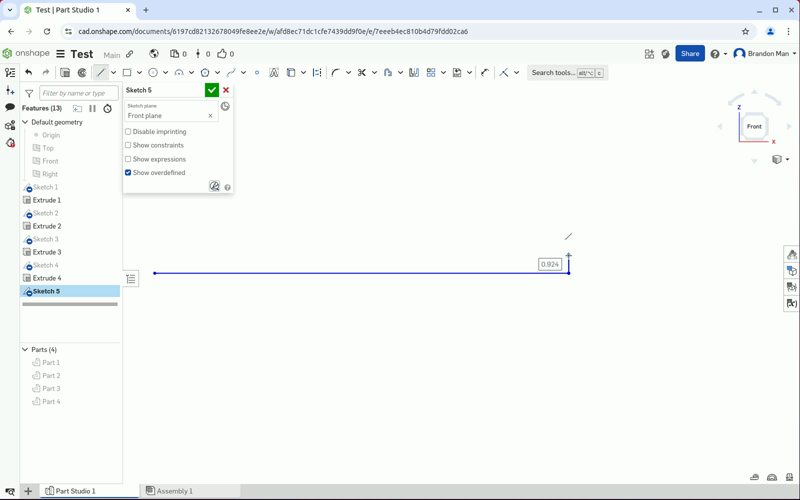
scroll(-6)
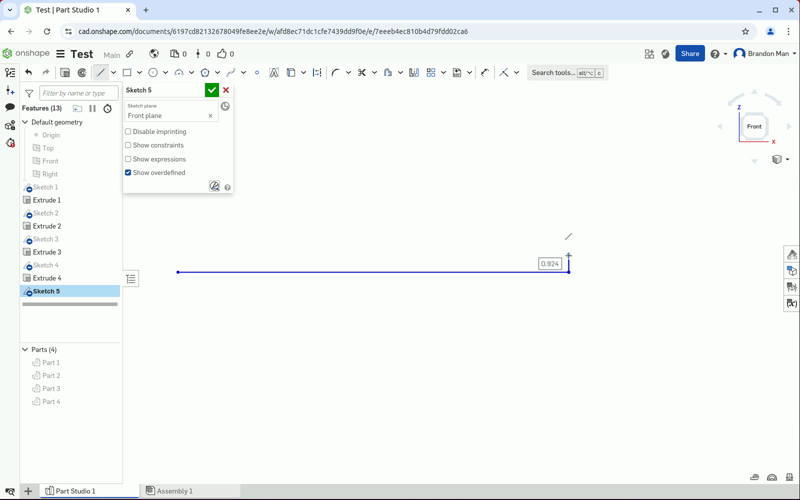
scroll(-6)
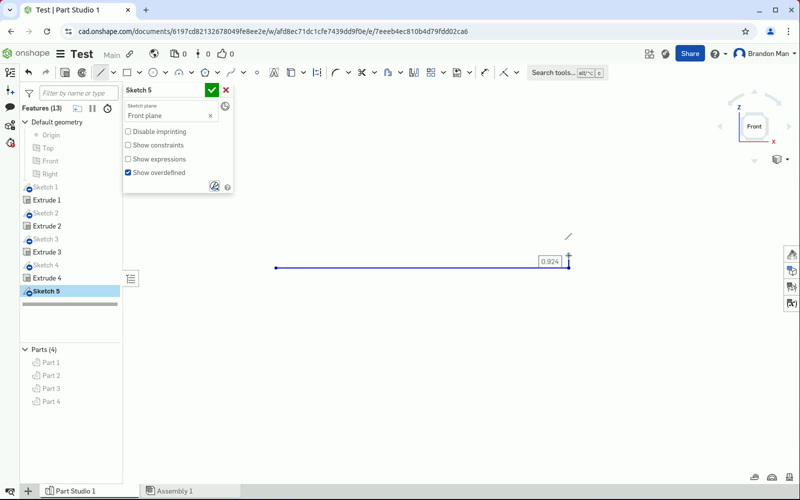
scroll(-6)
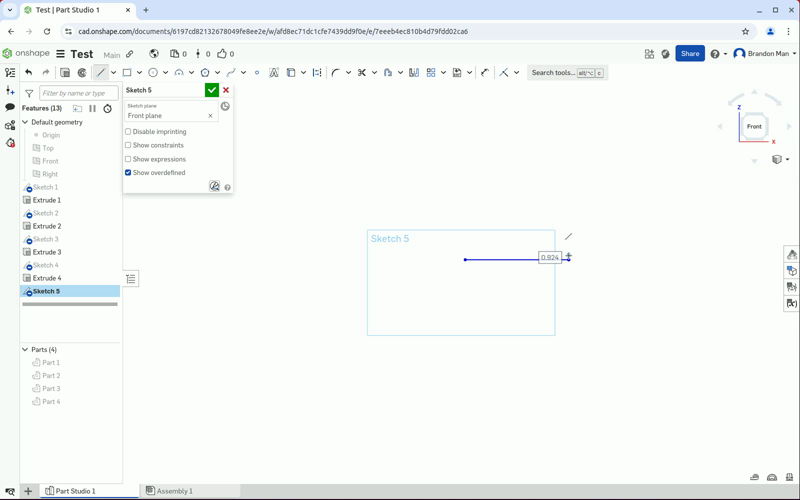
key_up(shift)
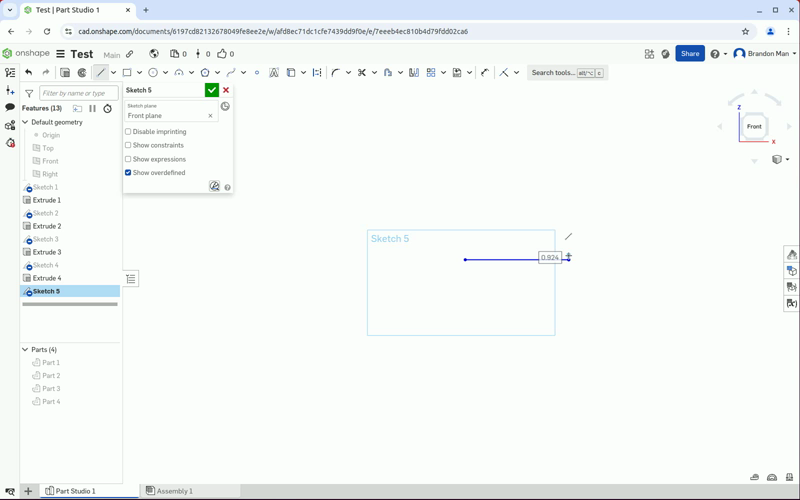
key_down(shift)
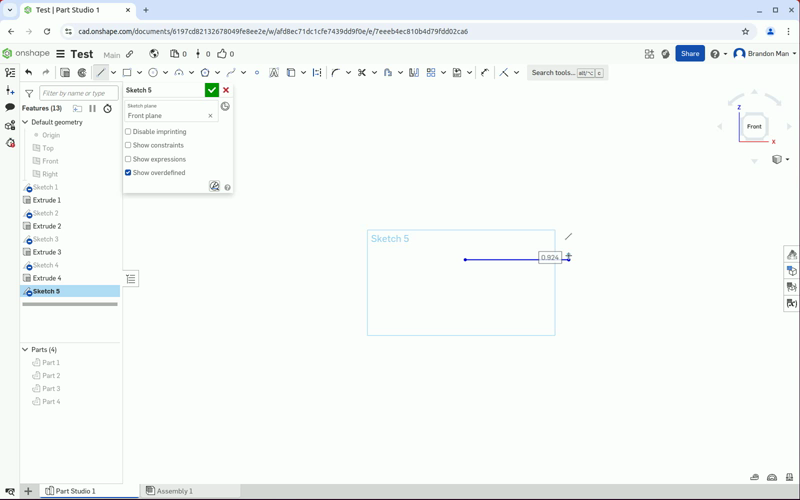
mouse_move(465, 255)
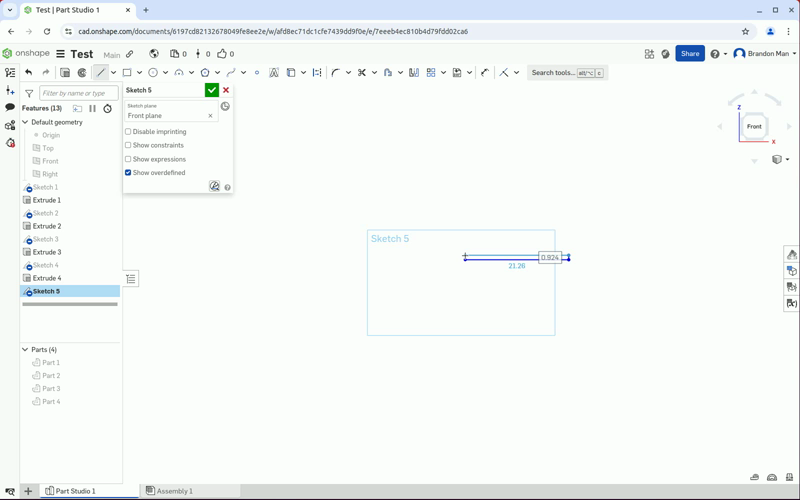
scroll(6)
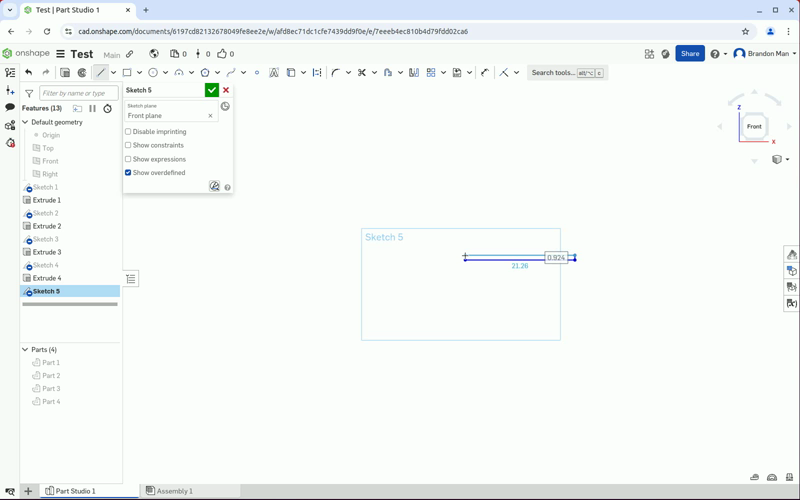
scroll(6)
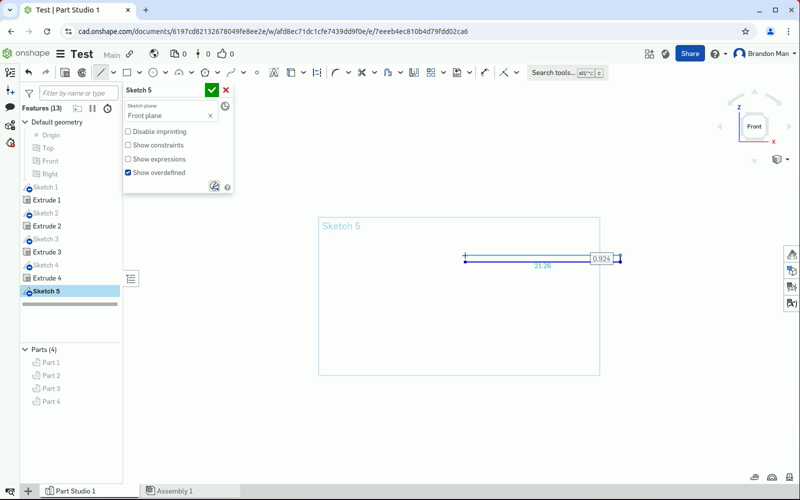
scroll(6)
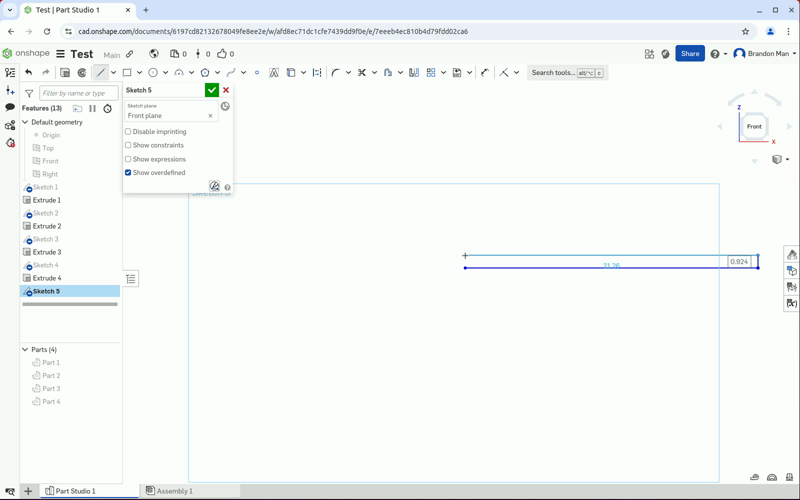
scroll(6)
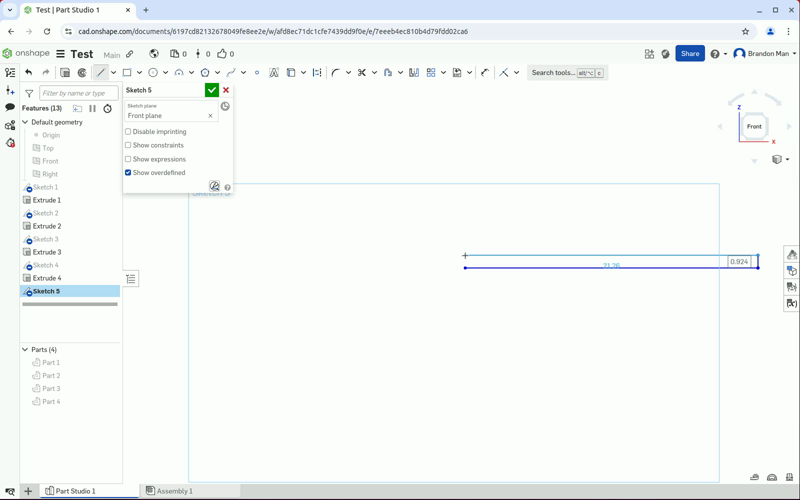
scroll(6)
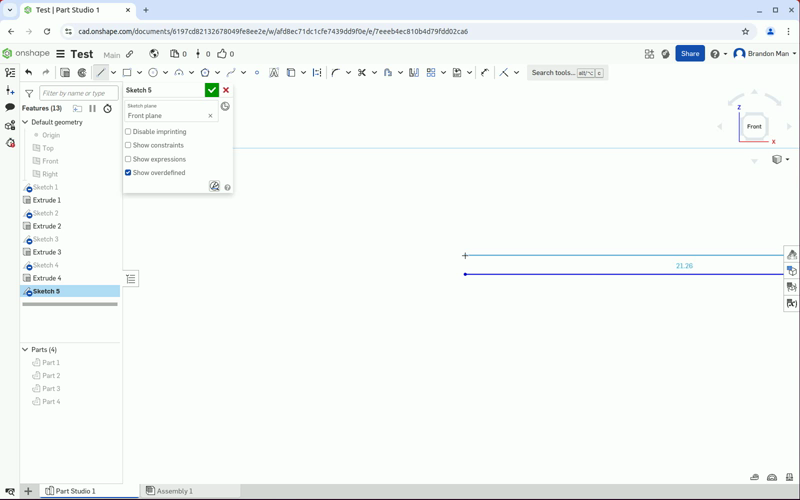
scroll(6)
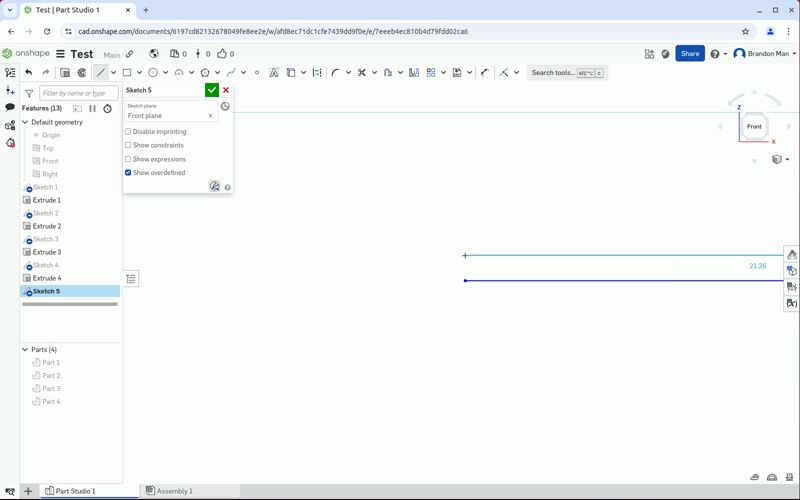
scroll(6)
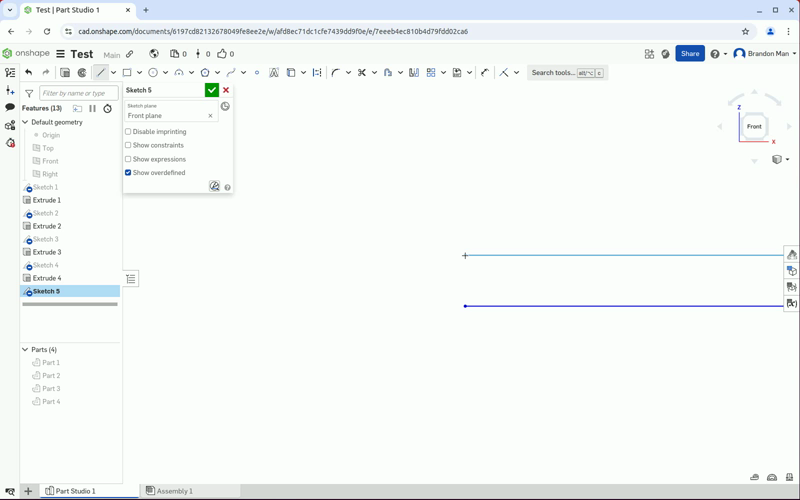
click(465, 255)
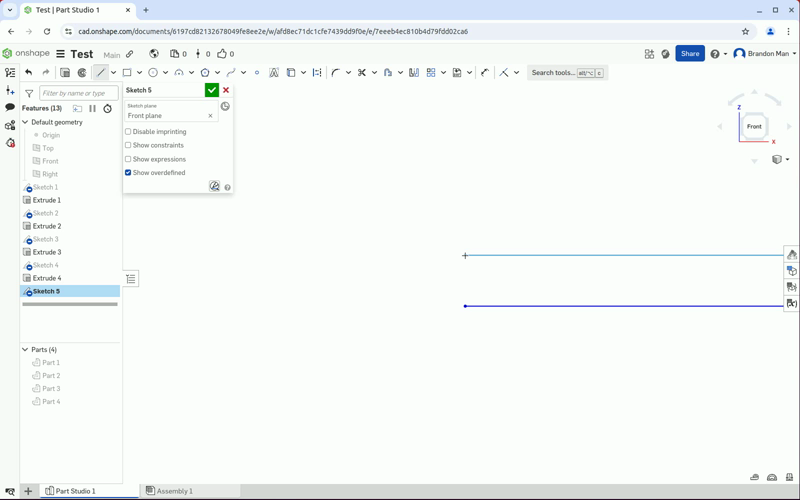
scroll(-6)
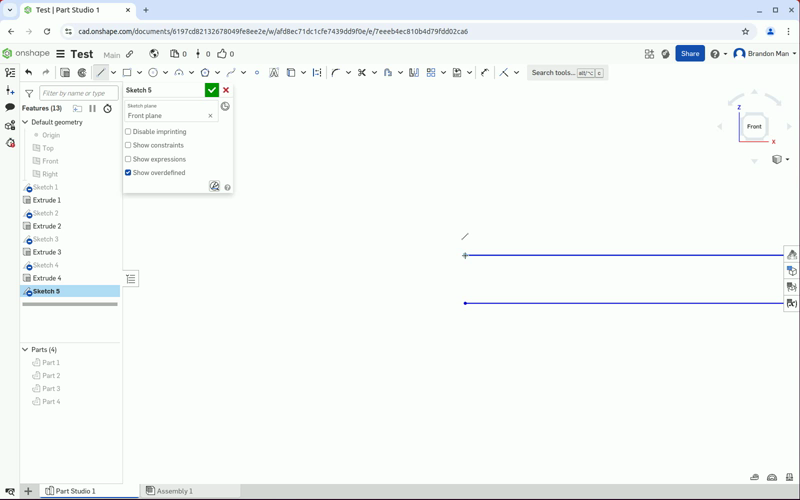
scroll(-6)
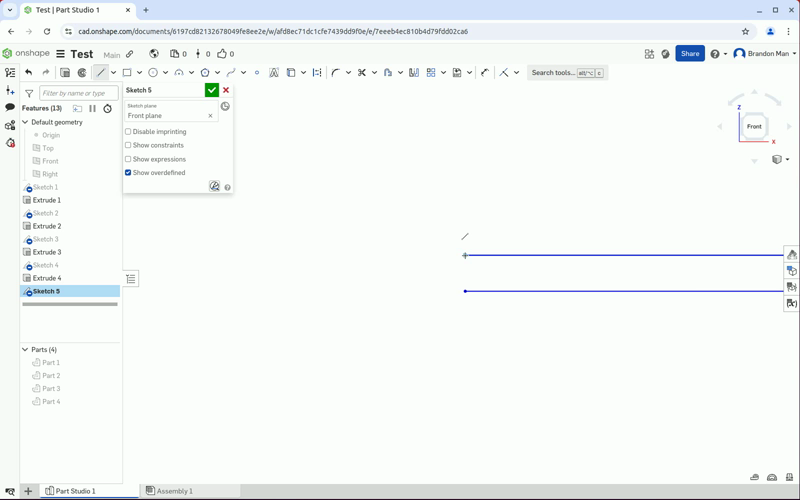
scroll(-6)
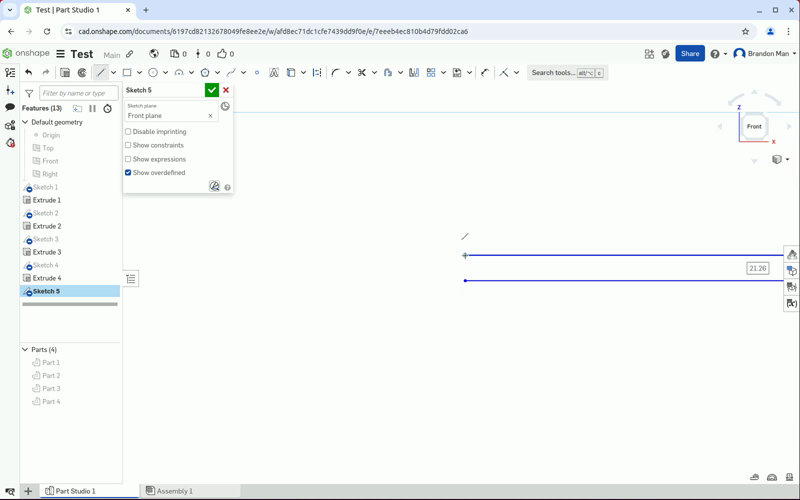
scroll(-6)
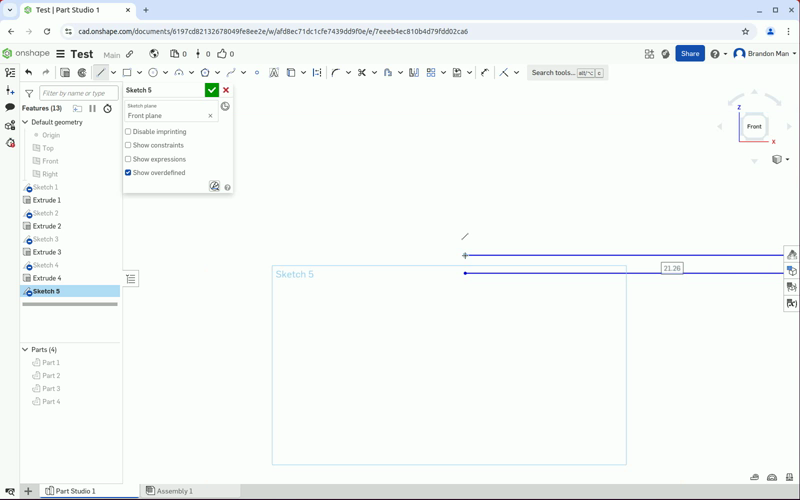
scroll(-6)
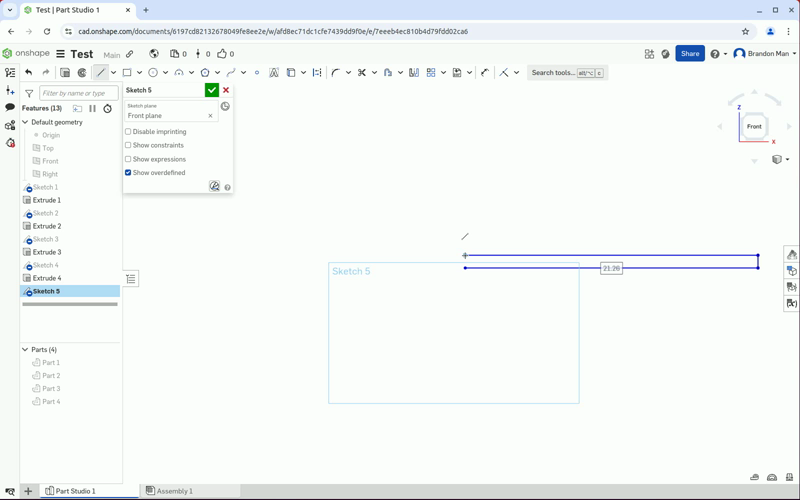
scroll(-6)
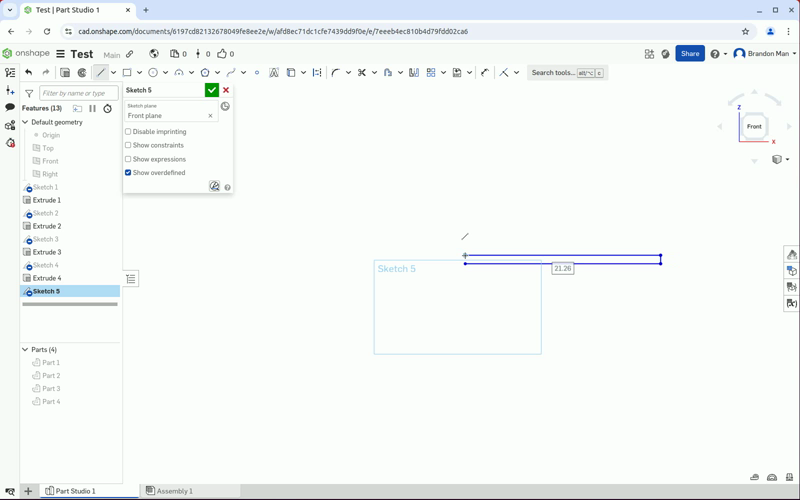
scroll(-6)
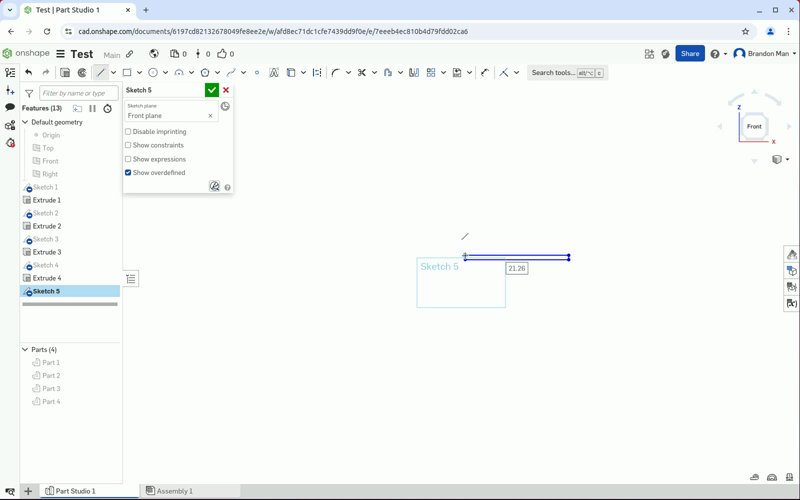
key_up(shift)
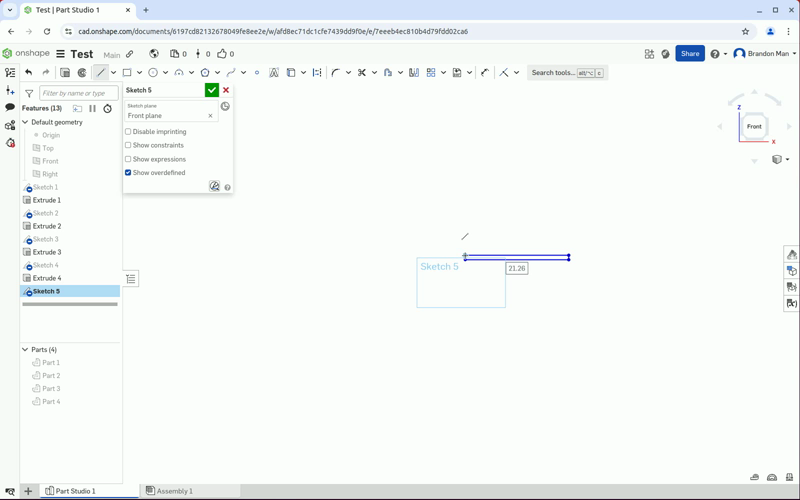
mouse_move(495, 255)
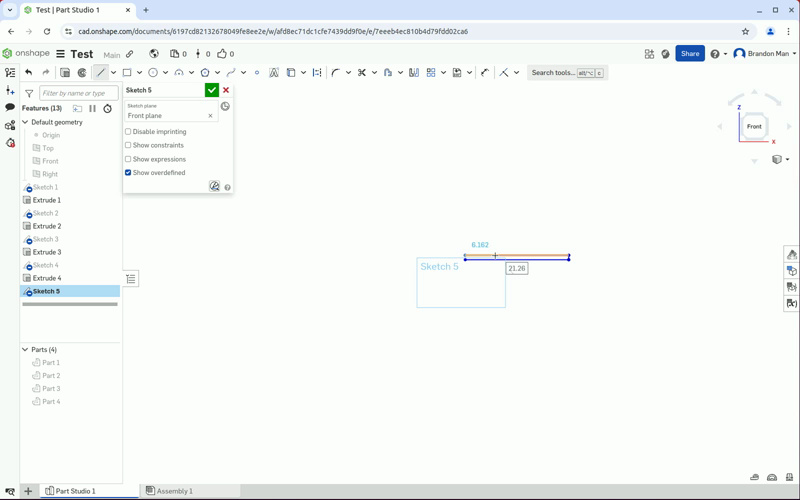
key_down(shift)
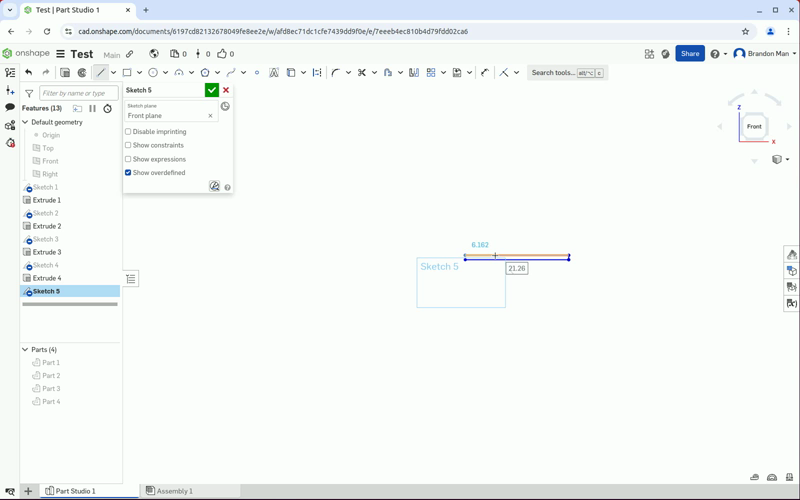
mouse_move(465, 259)
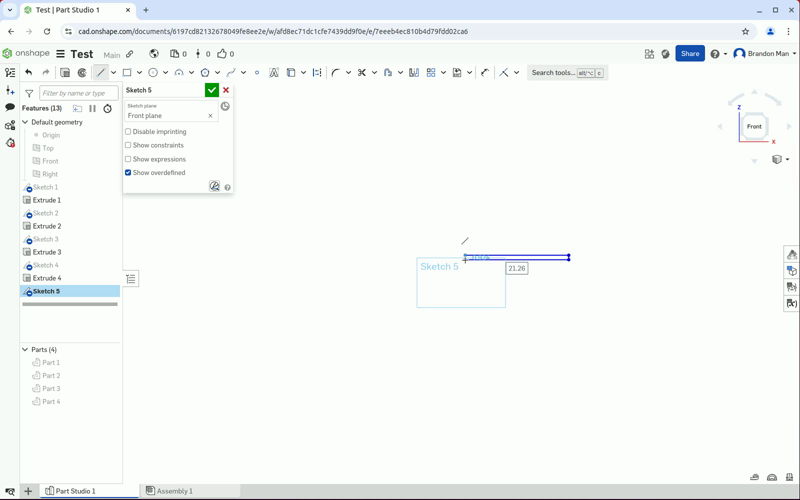
scroll(6)
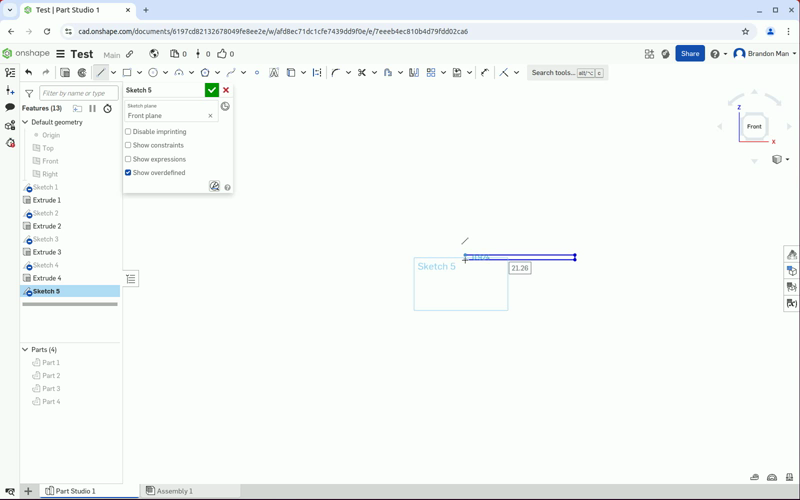
scroll(6)
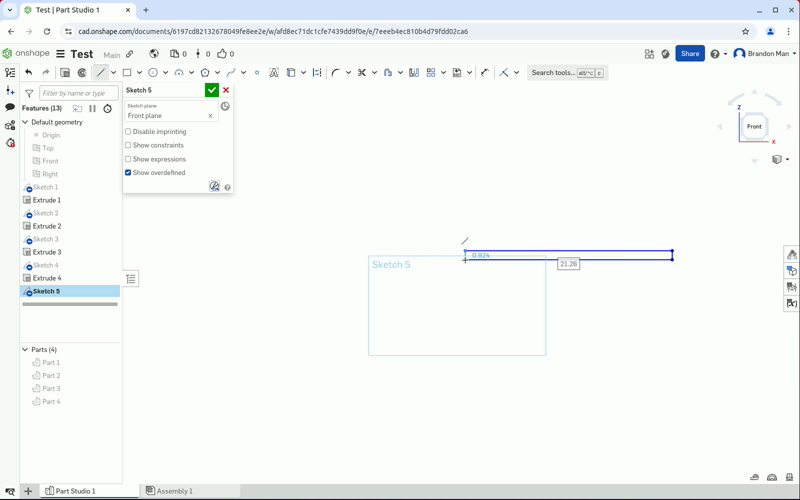
scroll(6)
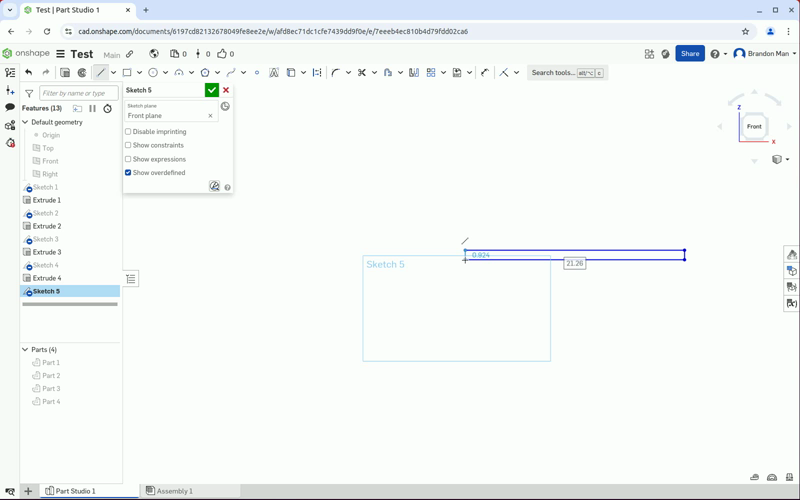
scroll(6)
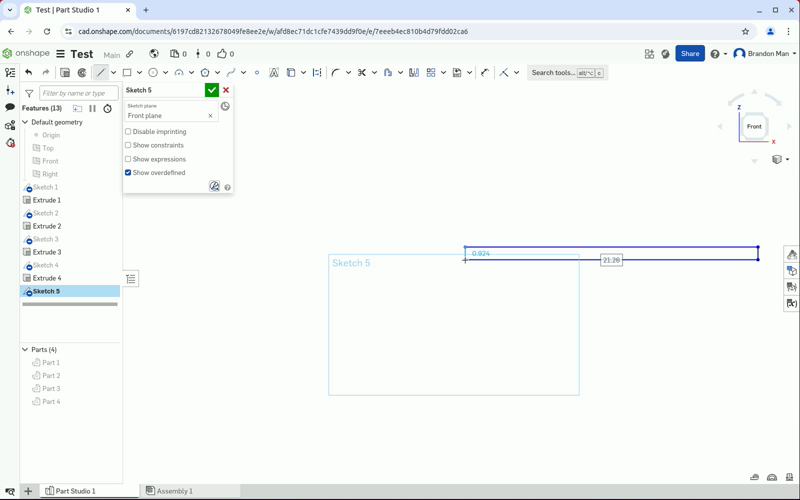
scroll(6)
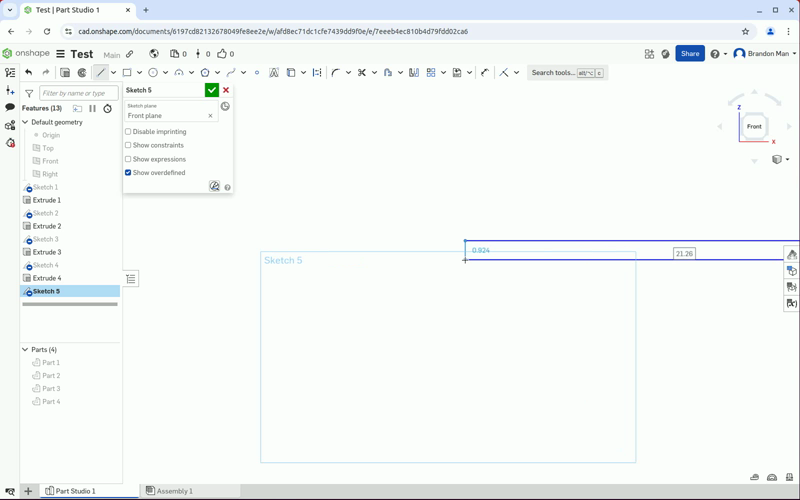
scroll(6)
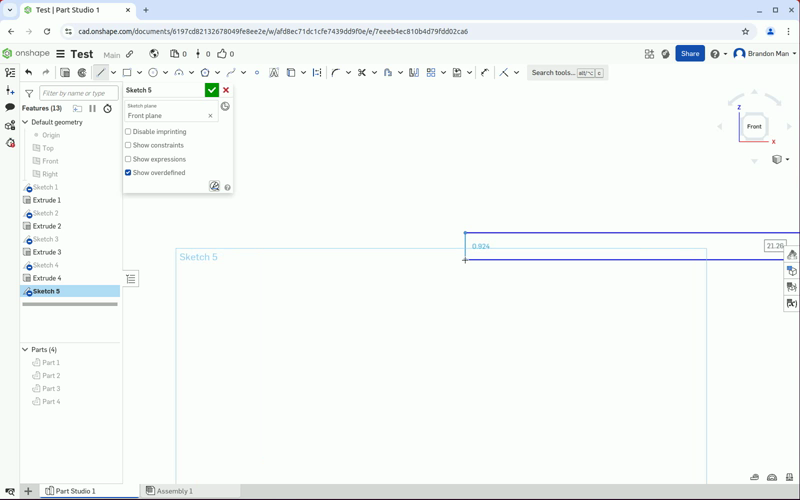
scroll(6)
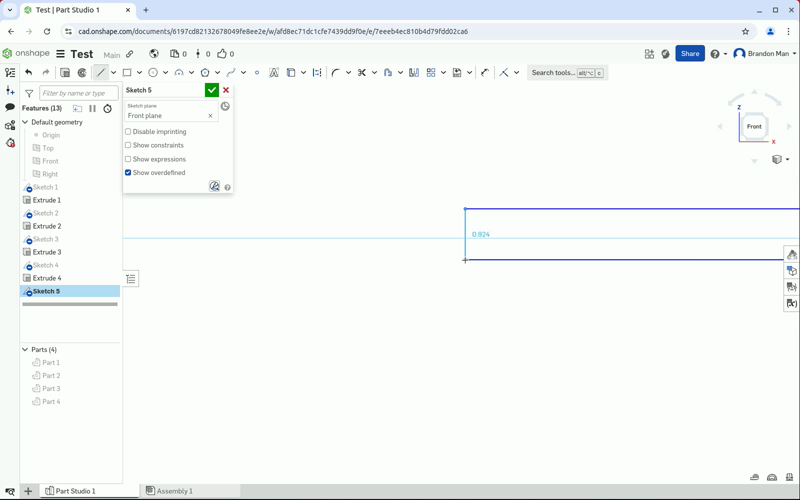
key_up(shift)
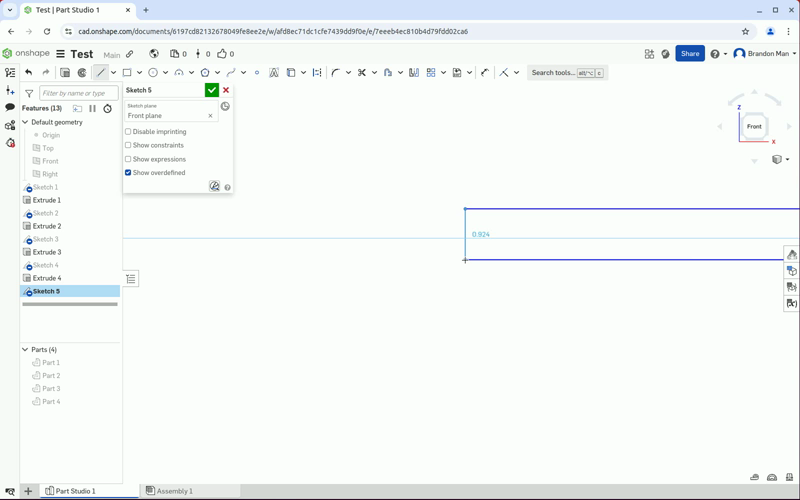
click(465, 259)
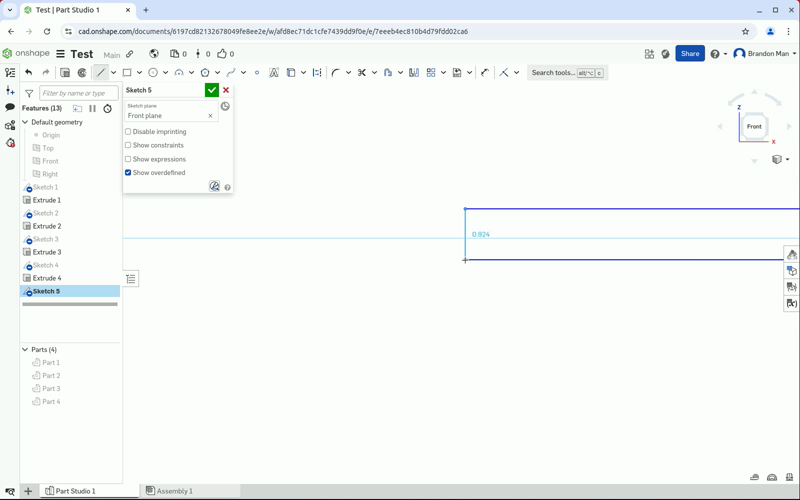
scroll(-6)
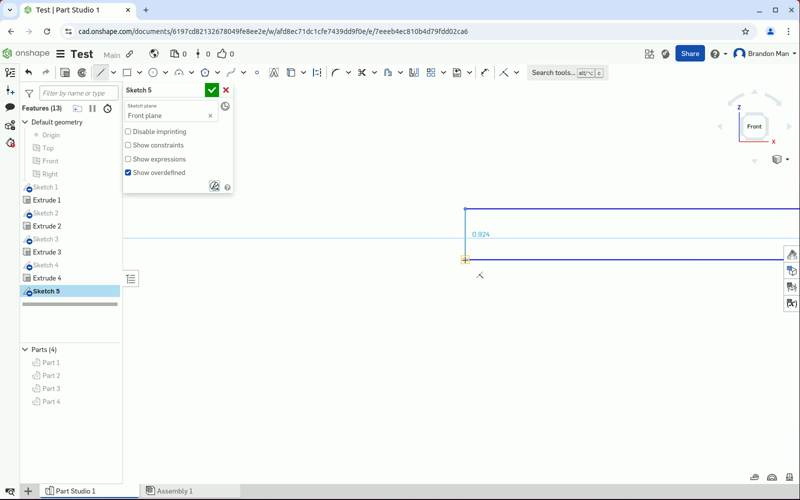
scroll(-6)
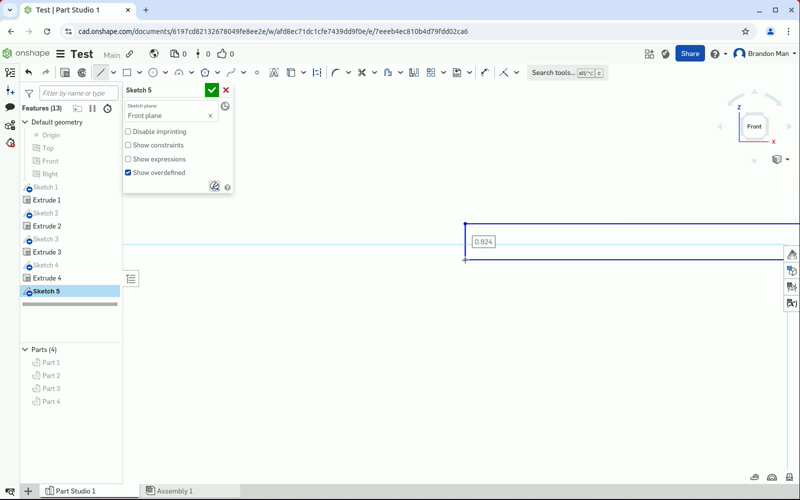
scroll(-6)
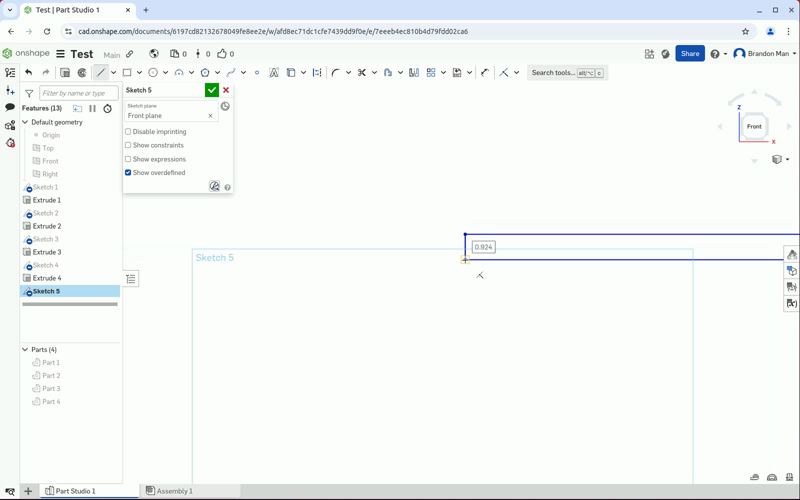
scroll(-6)
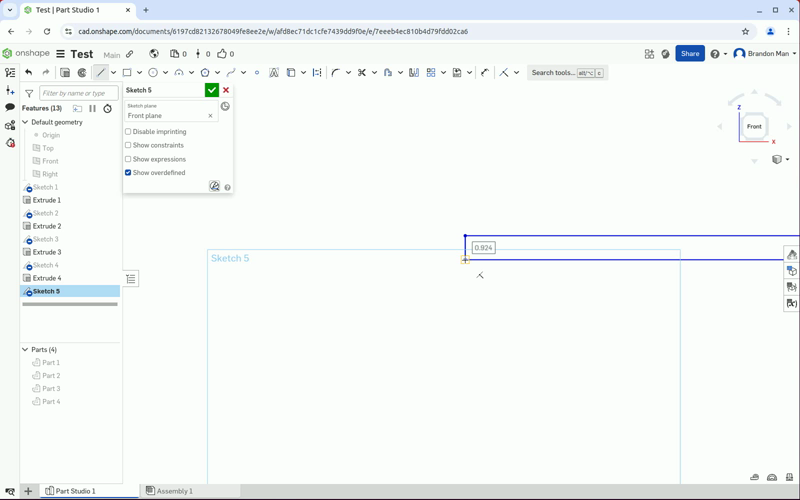
scroll(-6)
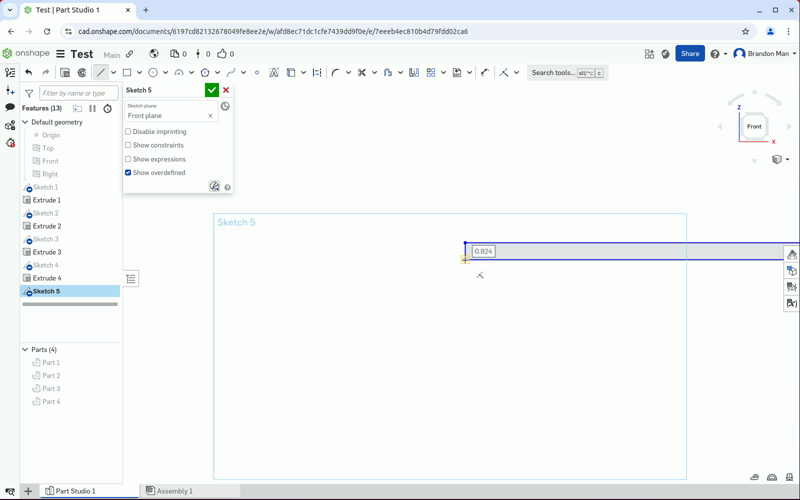
scroll(-6)
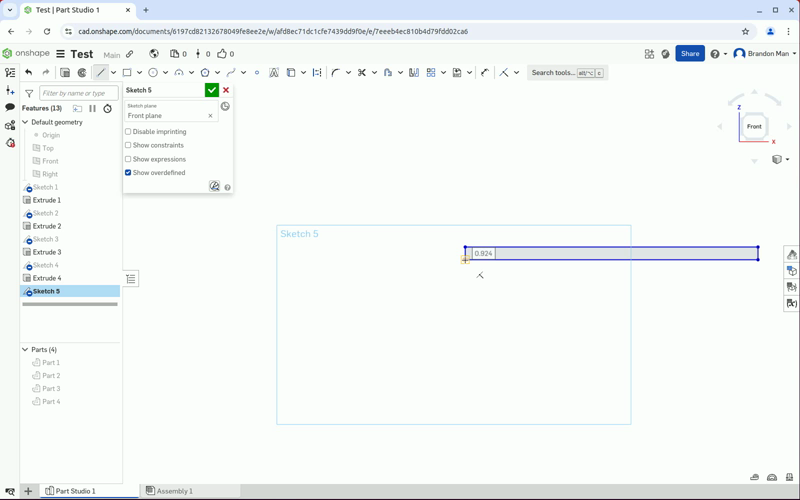
scroll(-6)
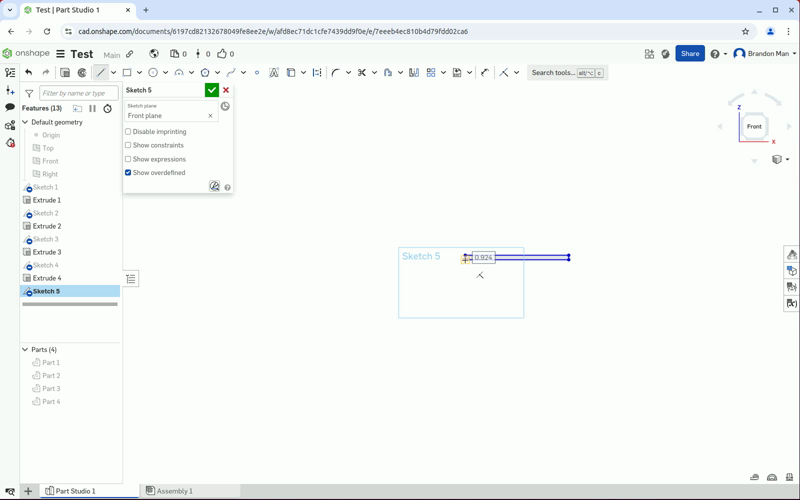
key(esc)
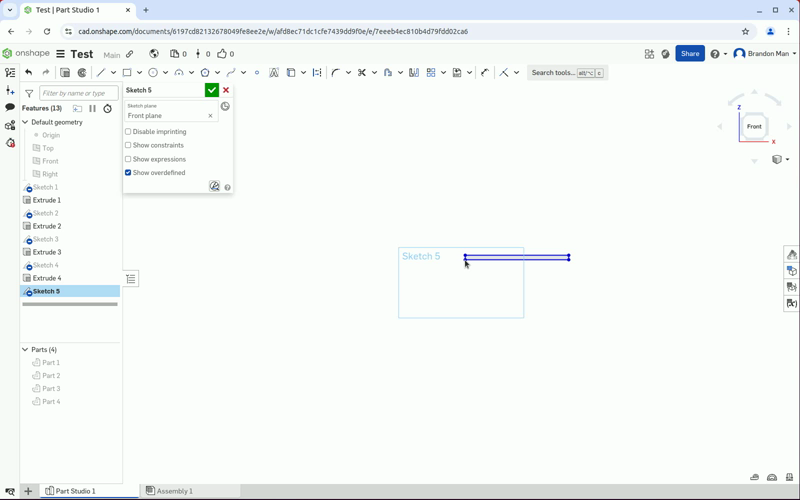
mouse_move(500, 255)
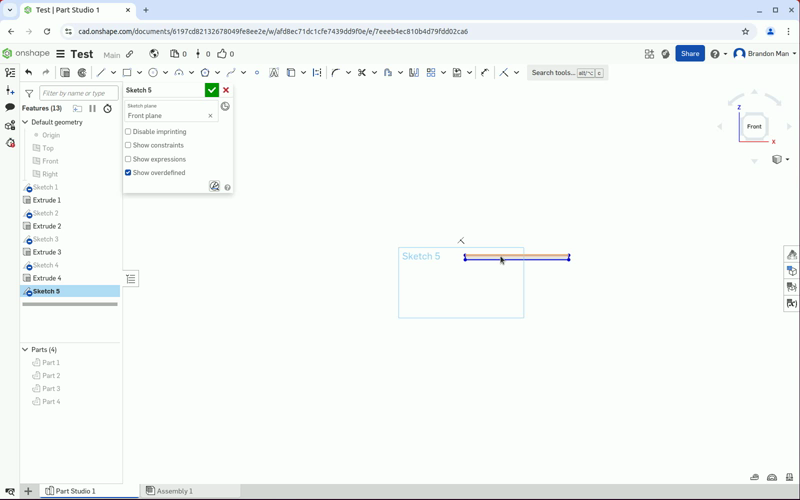
scroll(6)
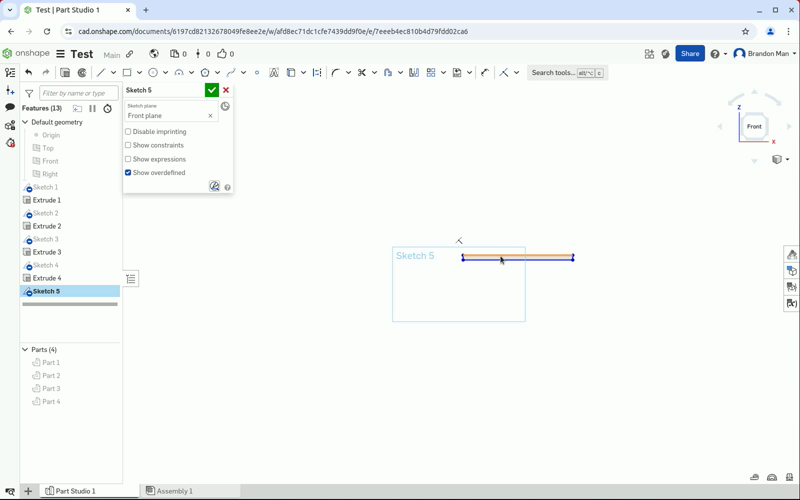
scroll(6)
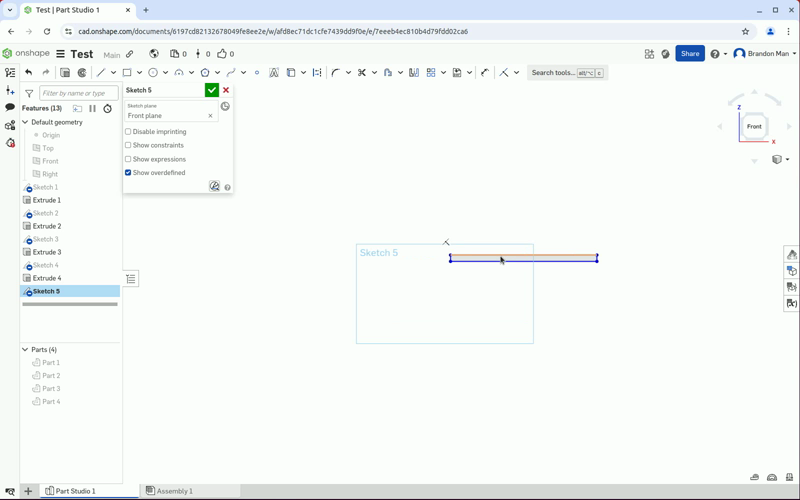
scroll(6)
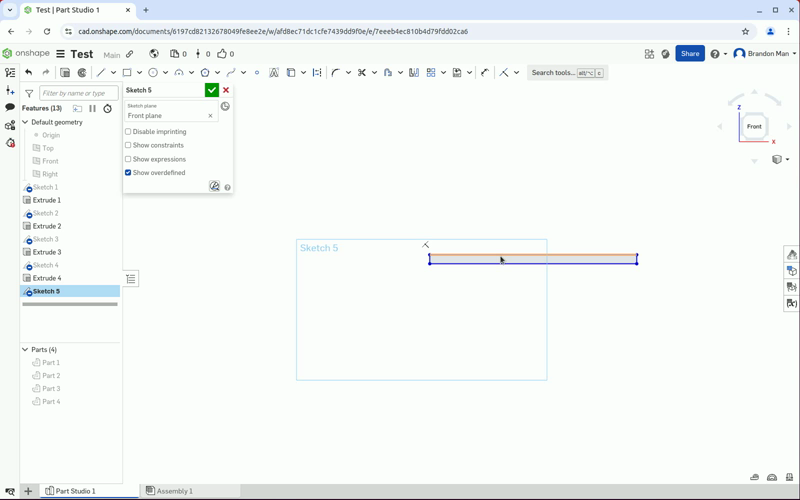
scroll(6)
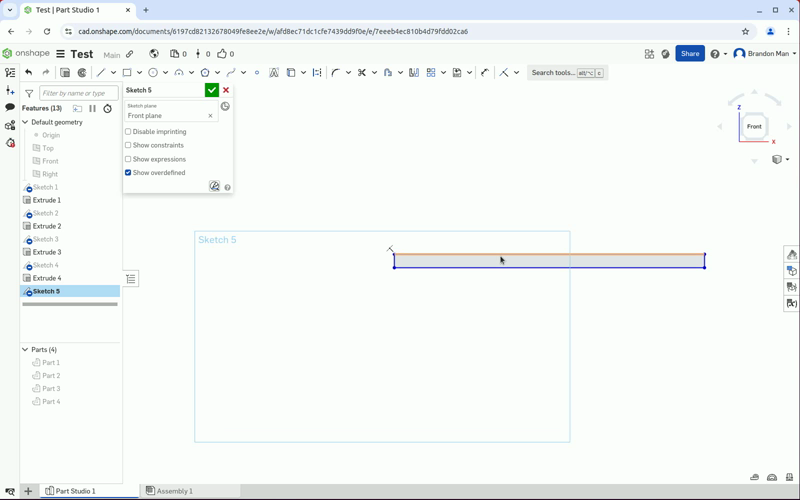
scroll(6)
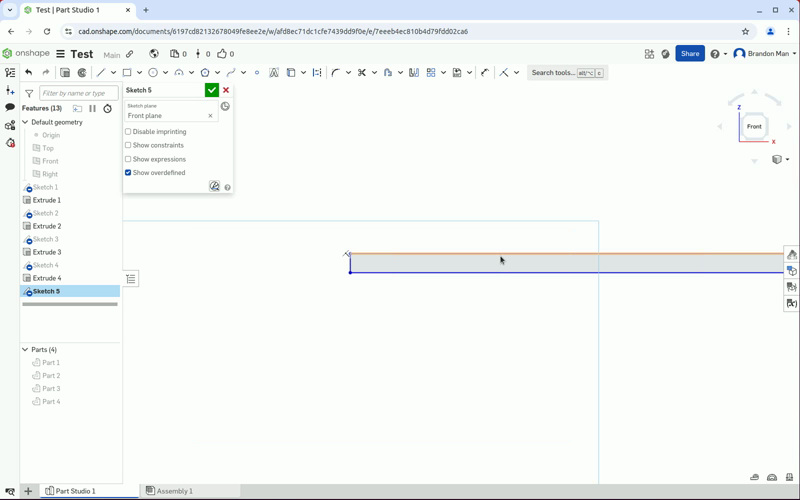
scroll(6)
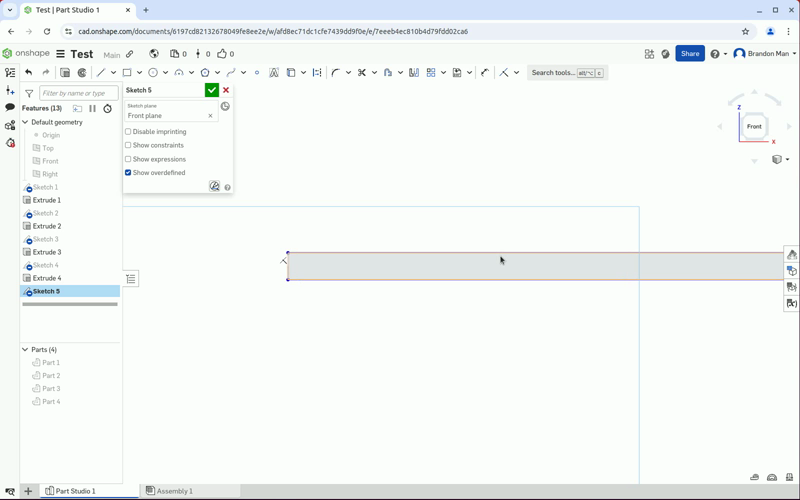
scroll(6)
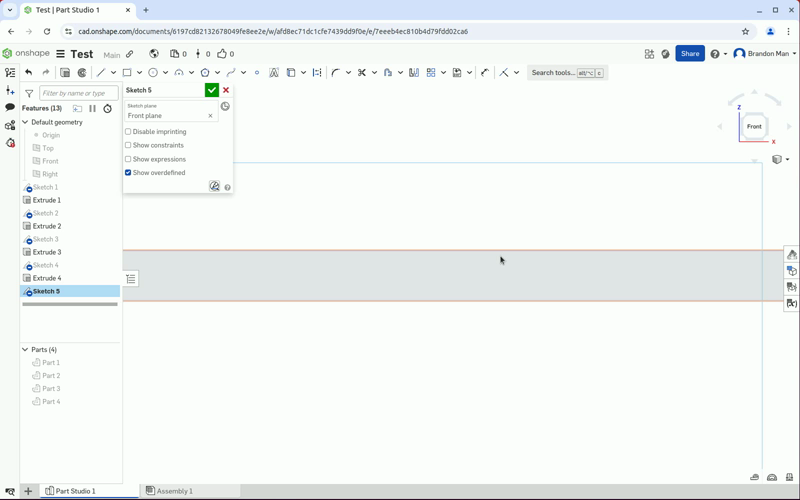
click(500, 255)
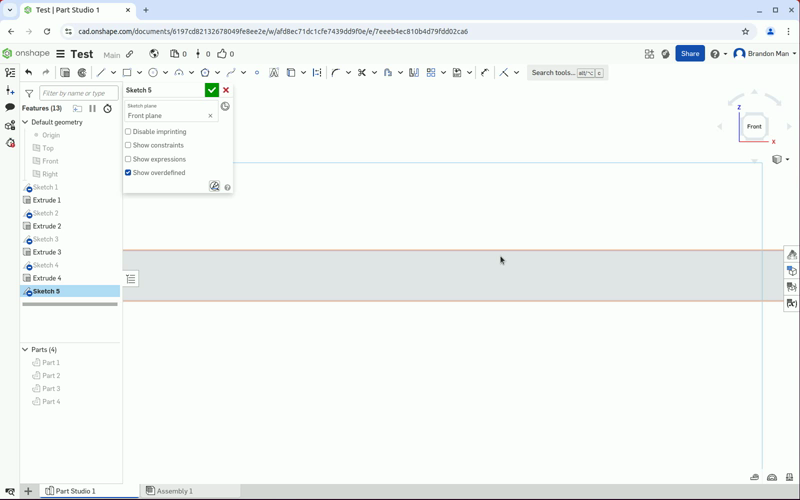
scroll(-6)
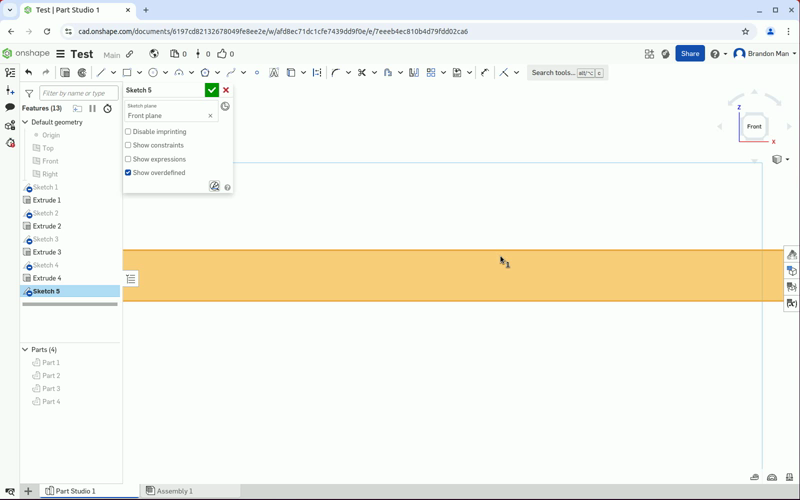
scroll(-6)
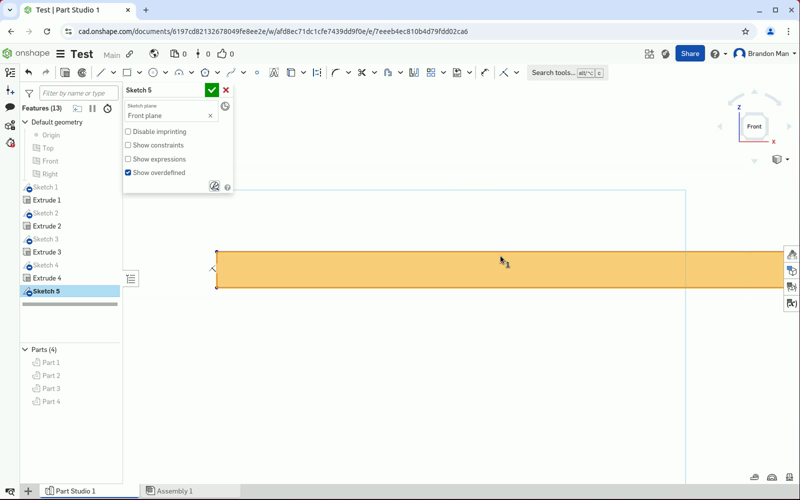
scroll(-6)
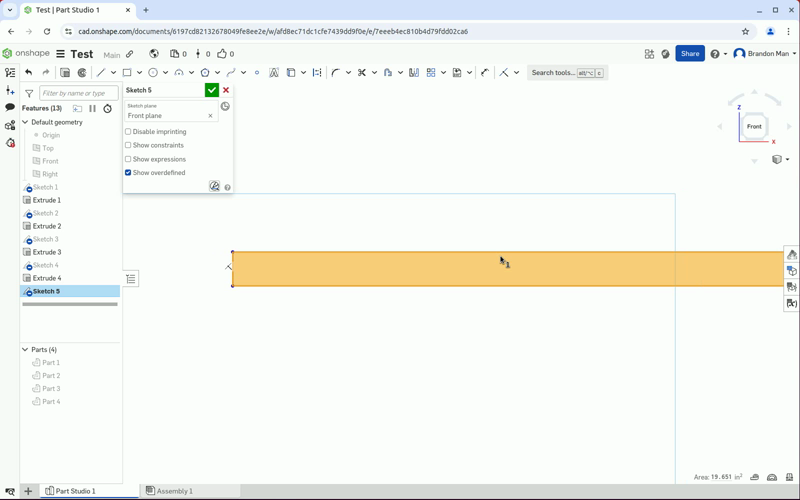
scroll(-6)
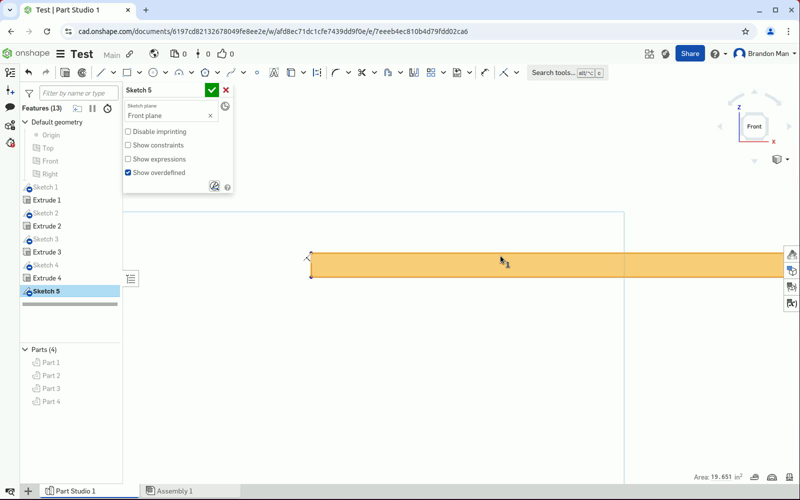
scroll(-6)
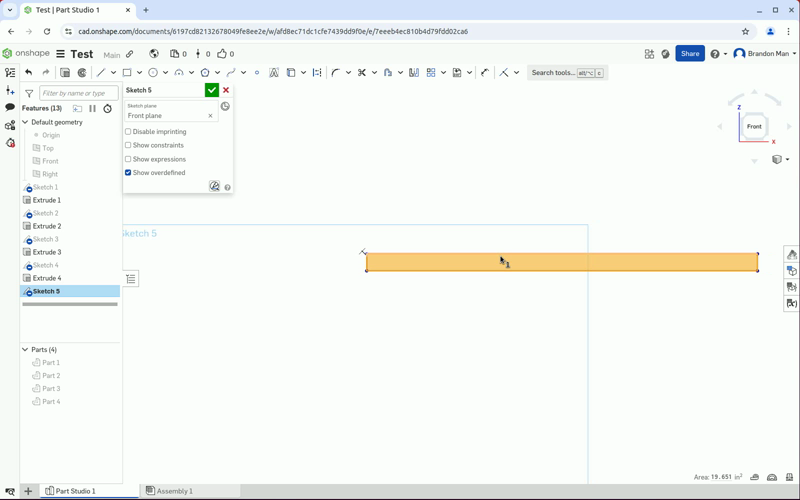
scroll(-6)
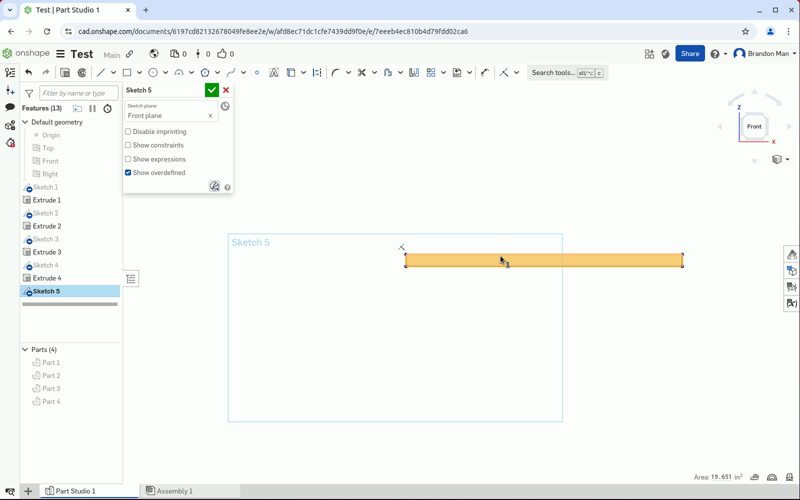
scroll(-6)
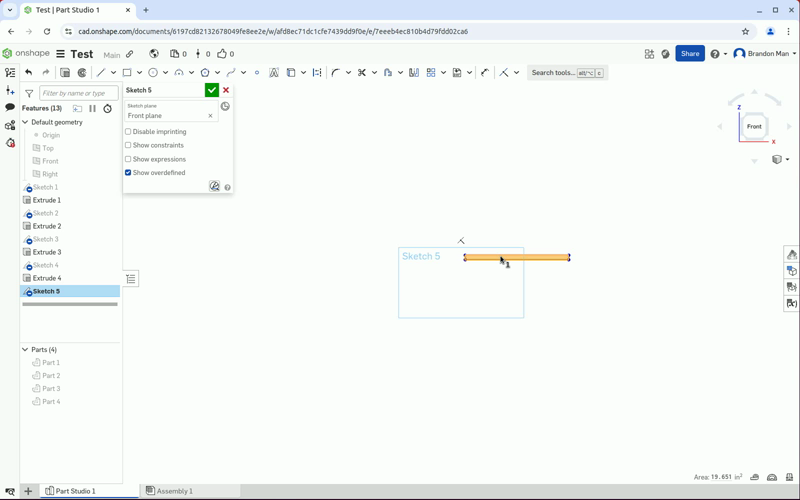
mouse_move(73, 352)
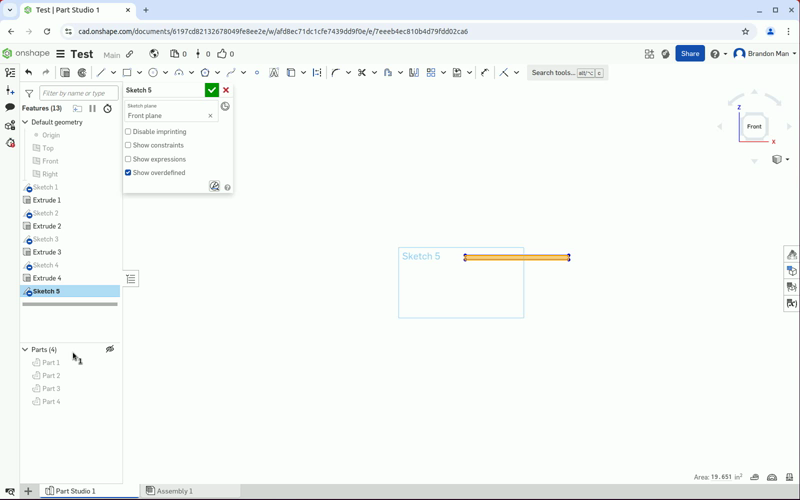
key(shift+y)
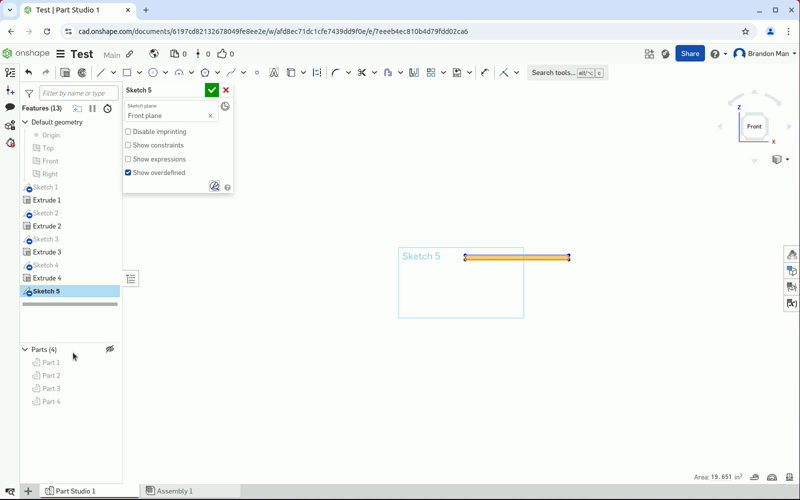
key(shift+e)
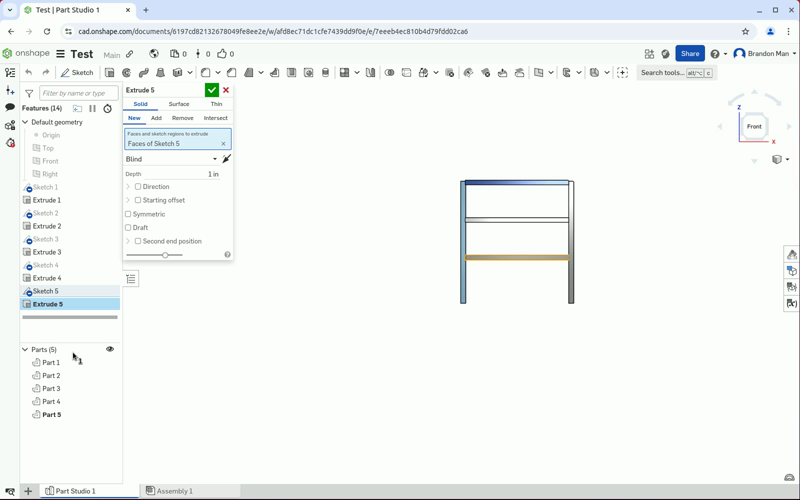
mouse_move(143, 106)
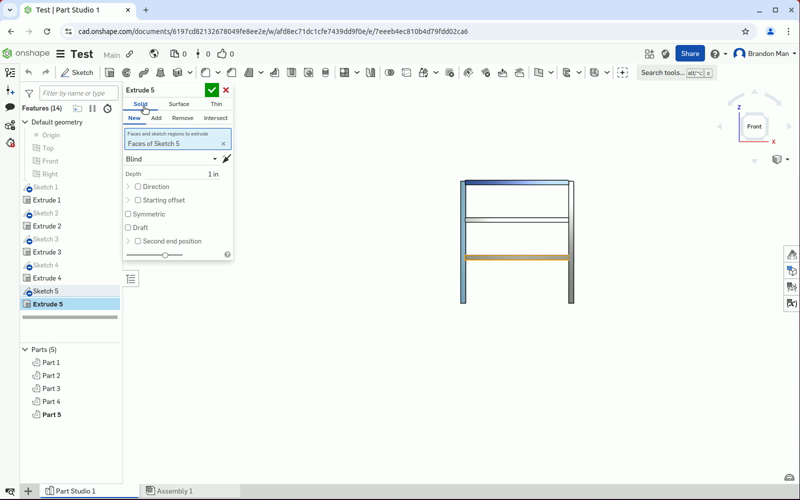
click(143, 106)
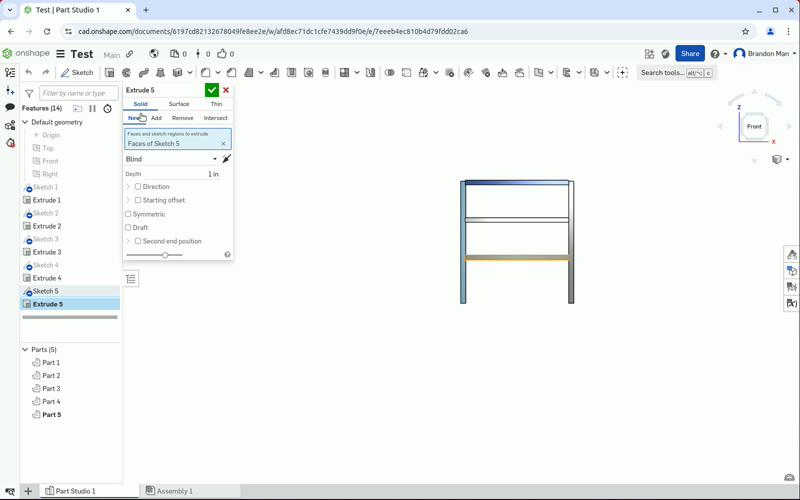
mouse_move(137, 120)
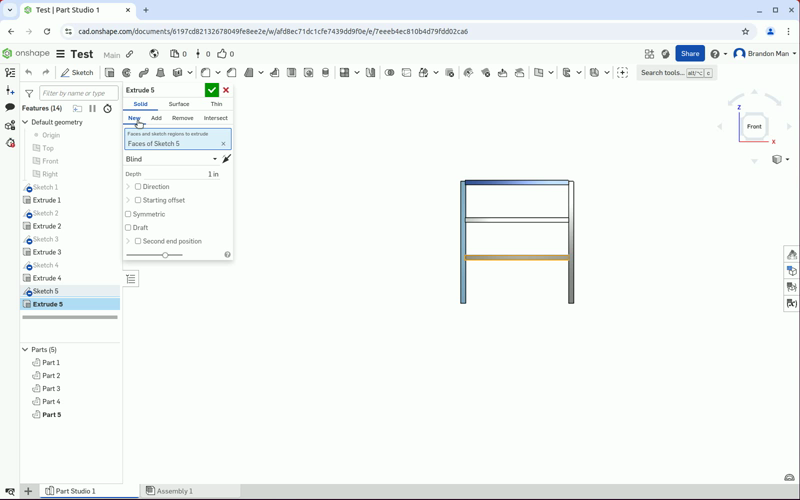
click(137, 120)
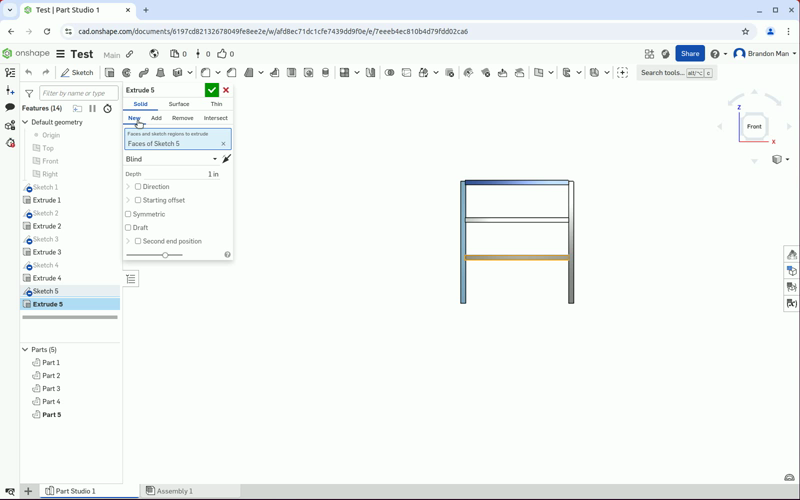
key(tab, 4)
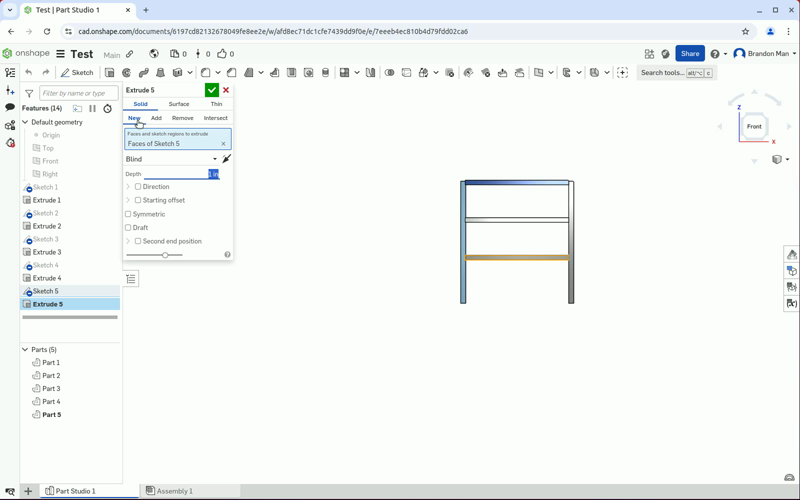
text(6.018)
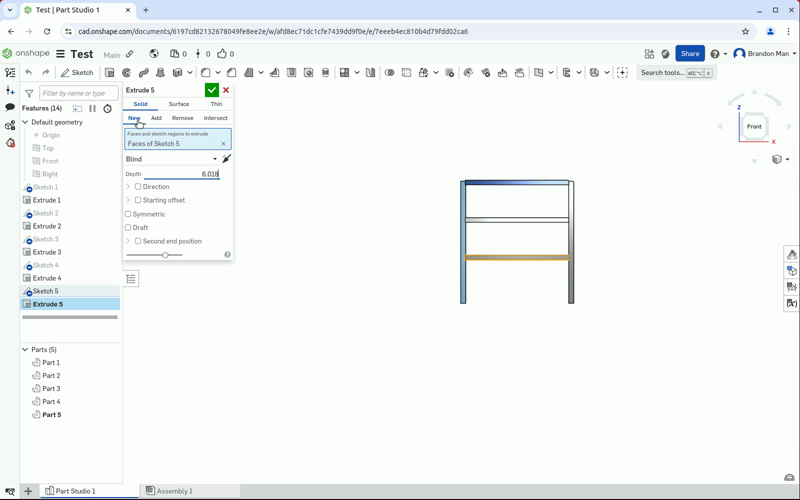
key(enter)
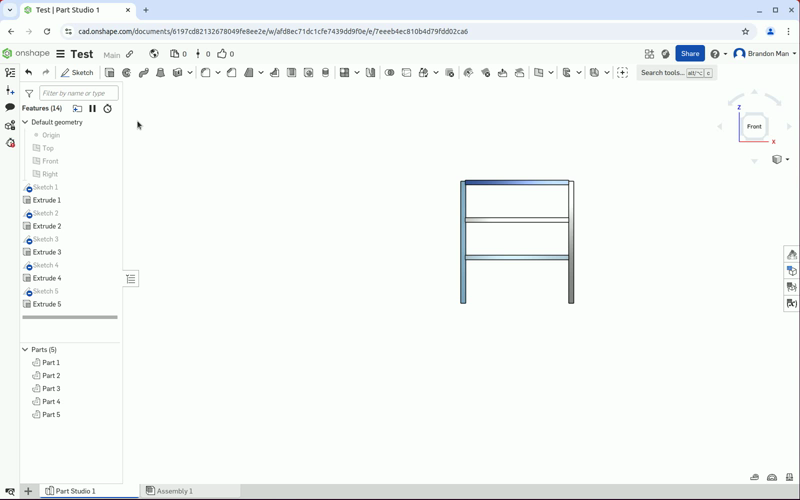
key(shift+h)
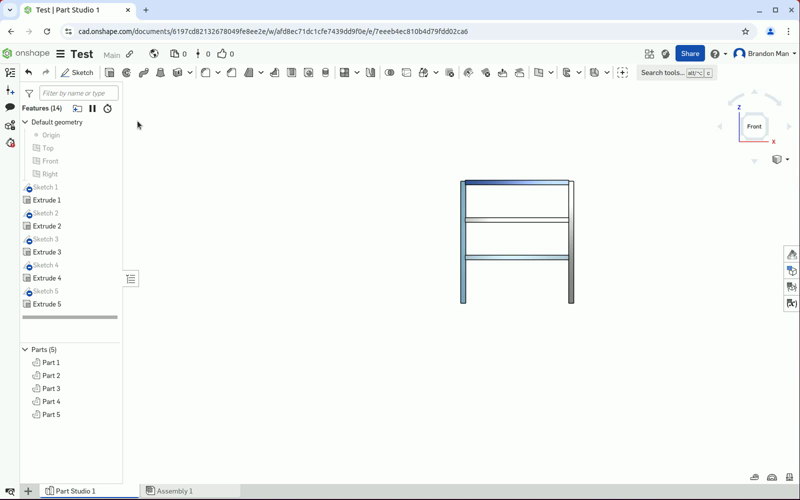
key(shift+h)
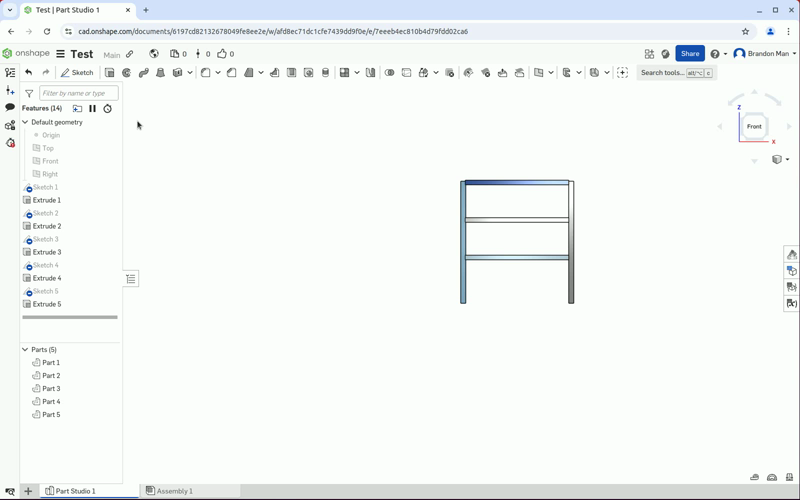
mouse_move(73, 189)
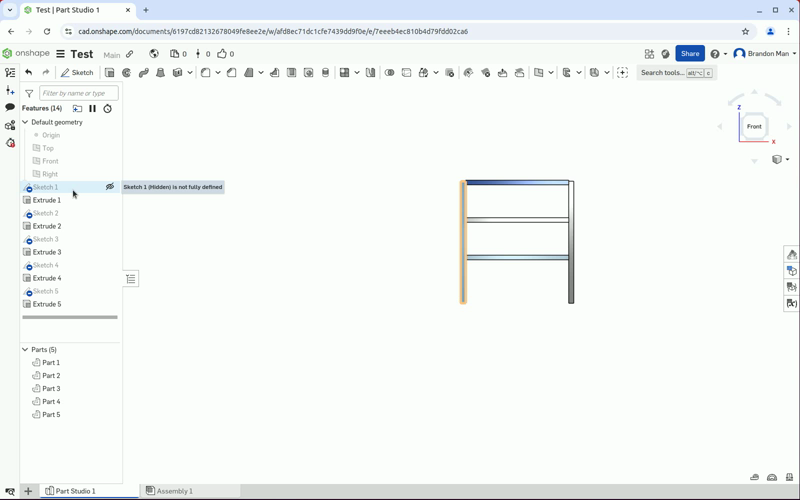
click(73, 189)
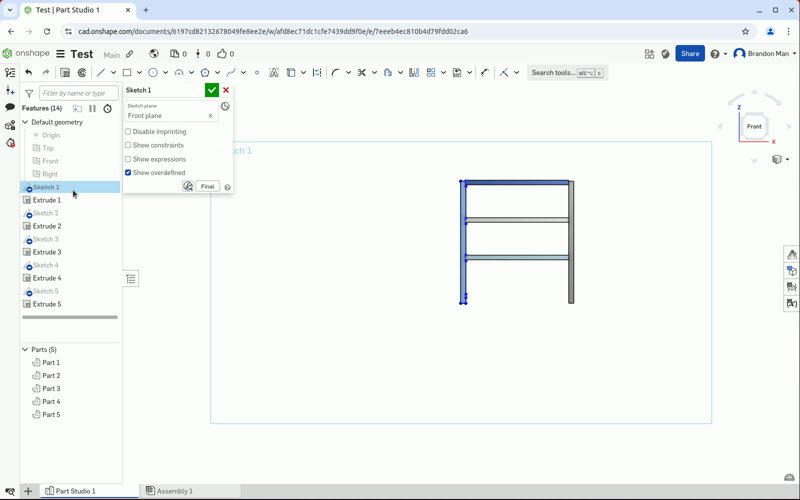
mouse_move(229, 92)
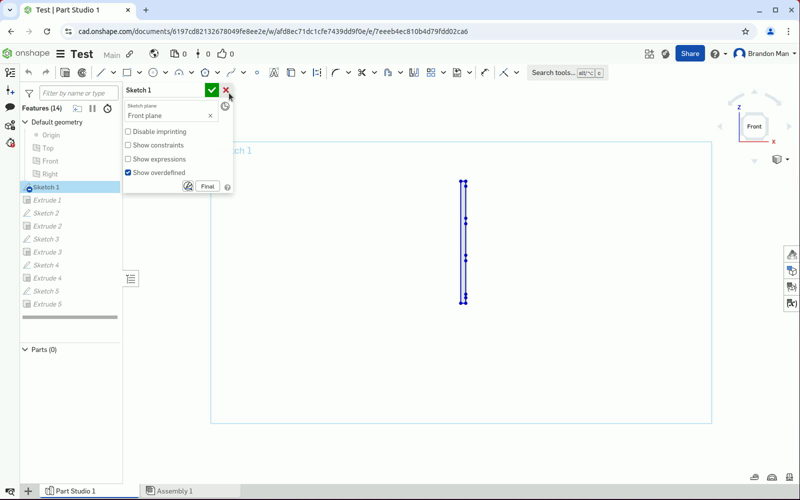
click(229, 92)
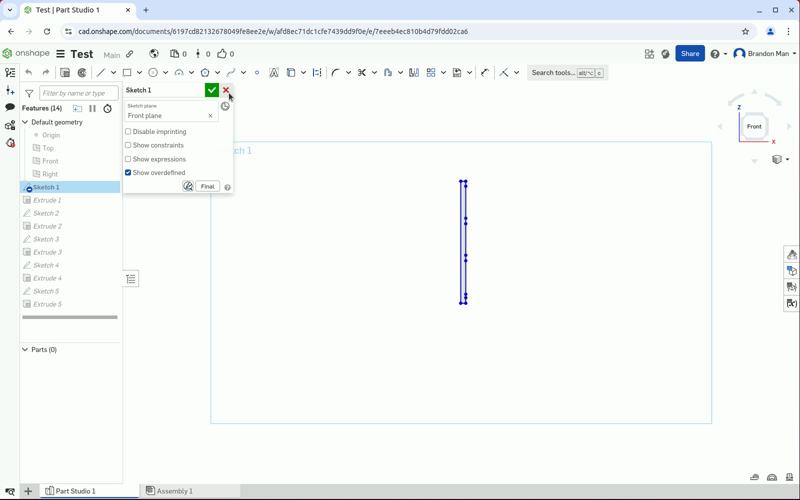
key(shift+s)
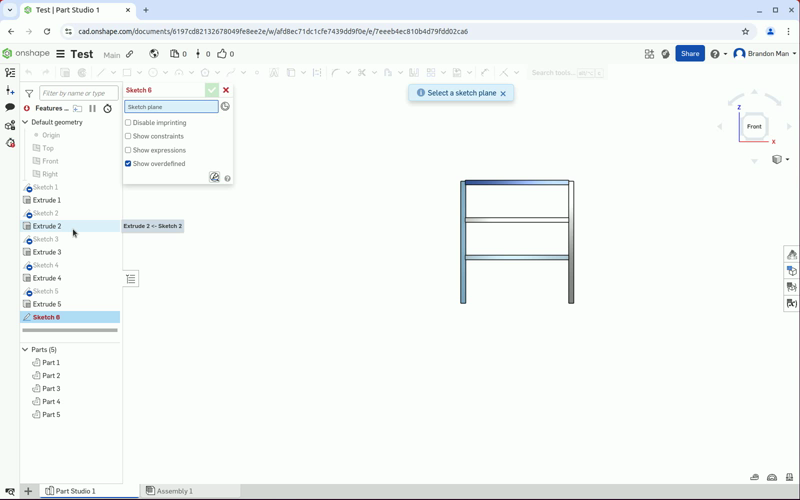
scroll(3)
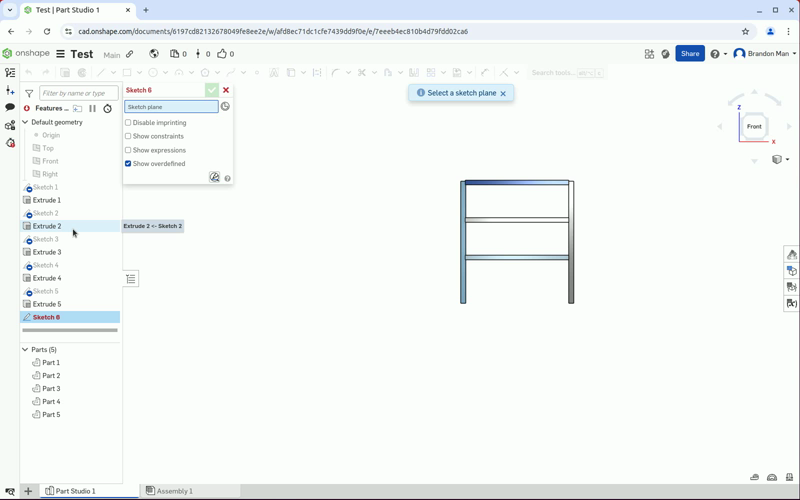
mouse_move(73, 163)
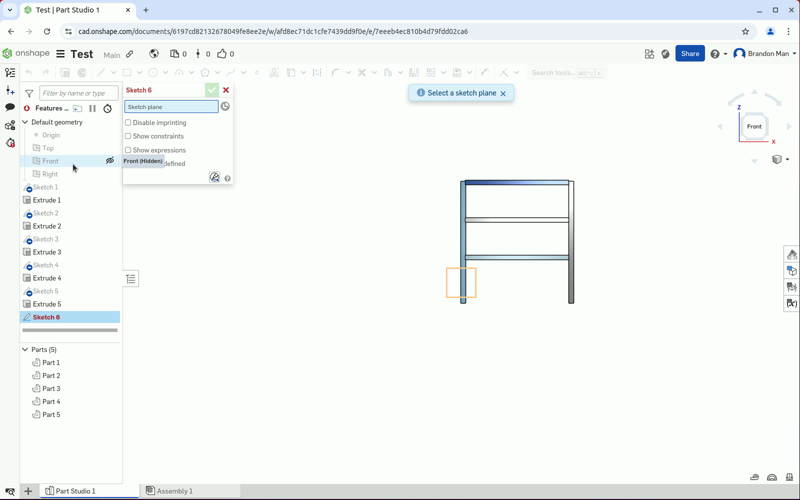
click(73, 163)
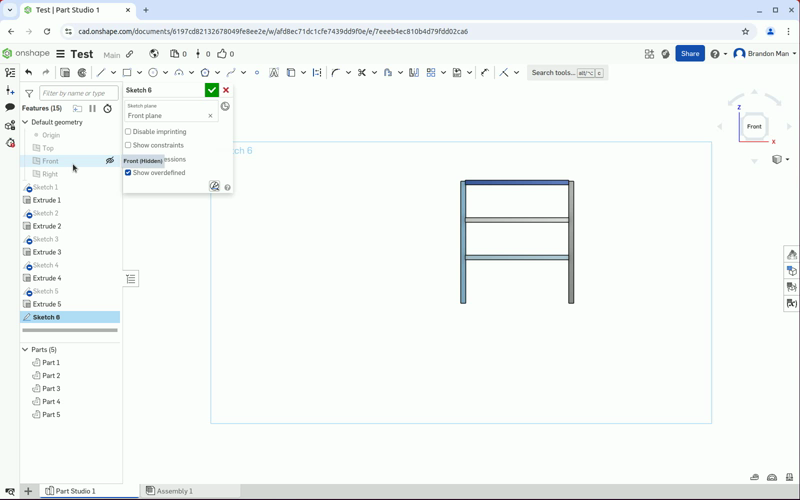
mouse_move(73, 352)
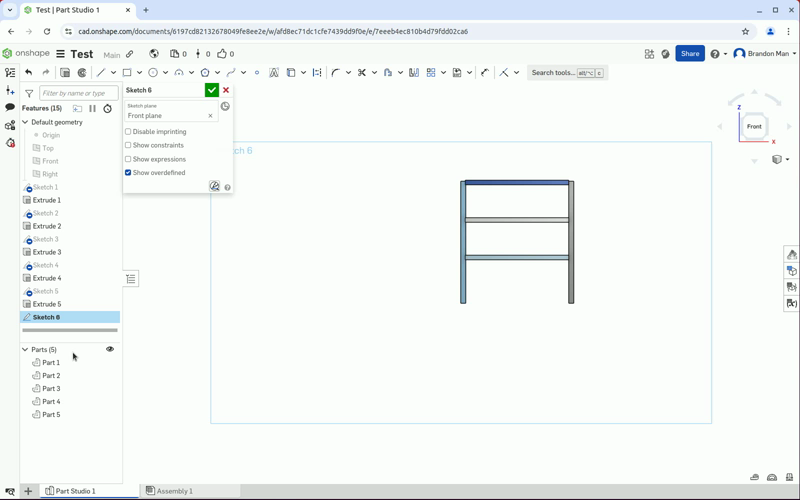
key(y)
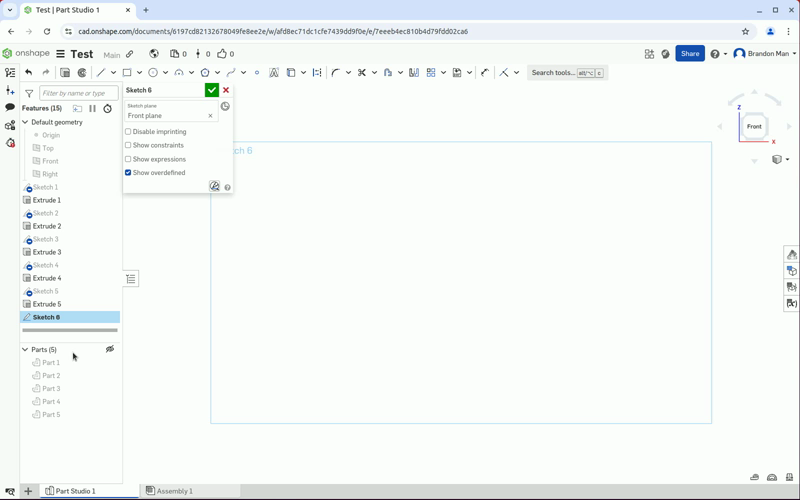
key(l)
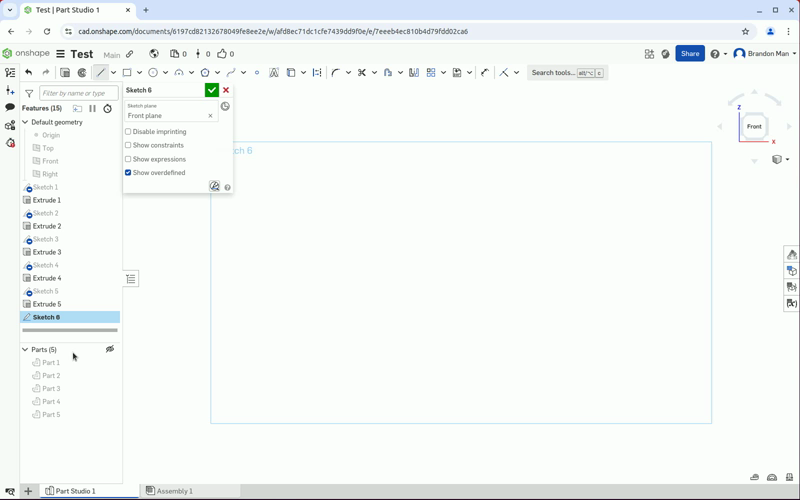
key_down(shift)
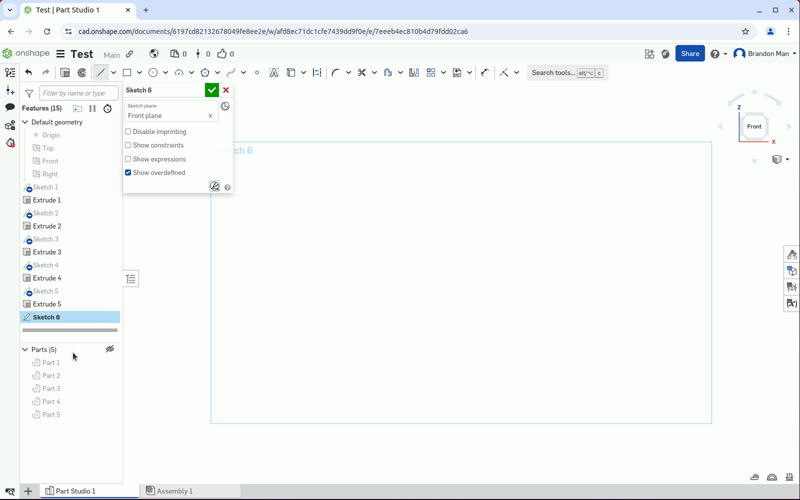
mouse_move(465, 298)
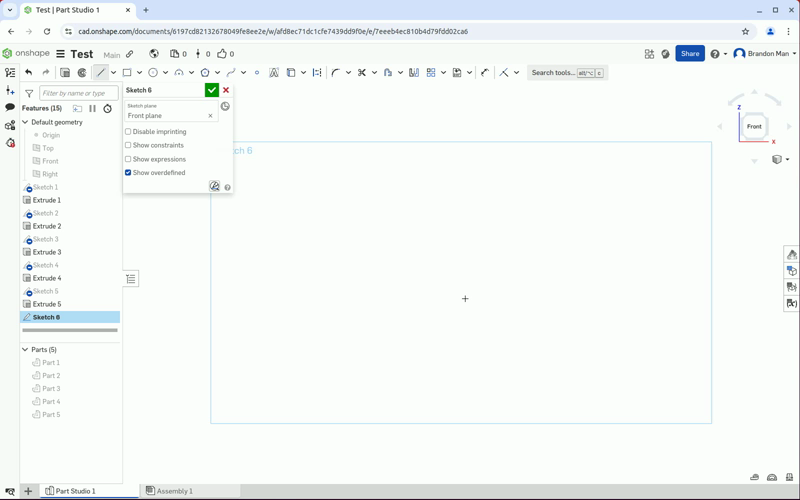
click(465, 298)
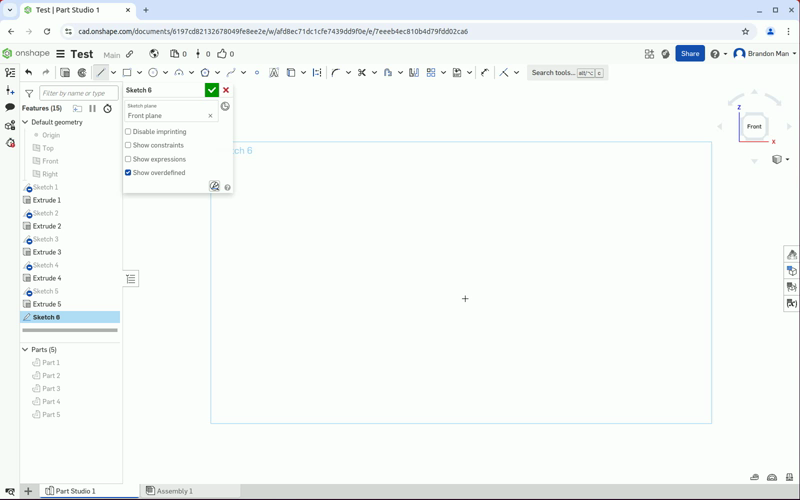
key_up(shift)
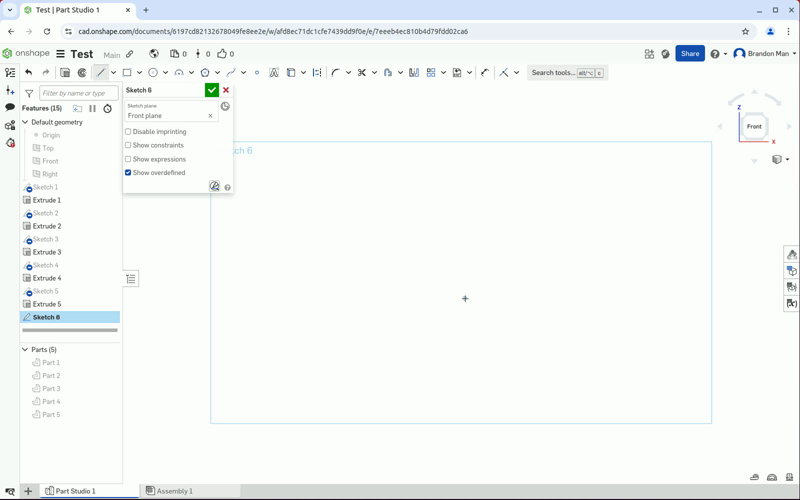
key_down(shift)
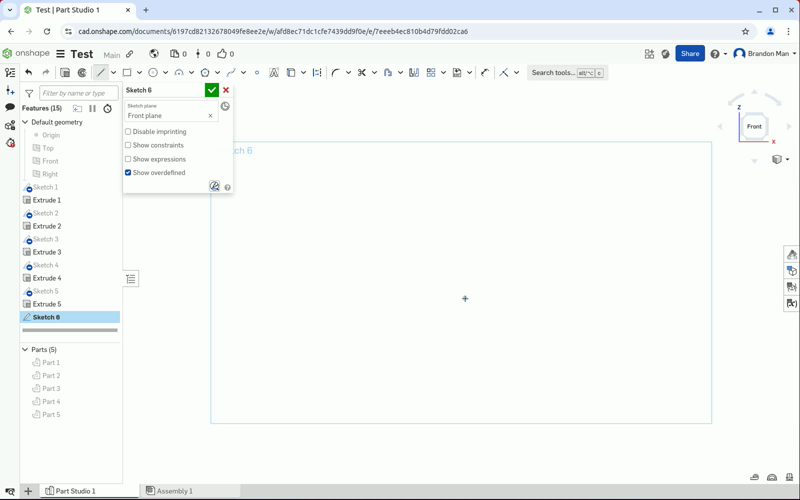
mouse_move(568, 298)
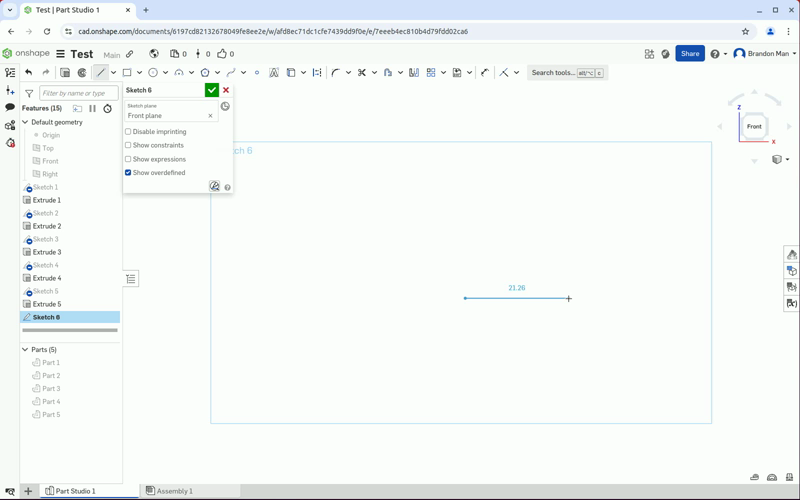
click(568, 298)
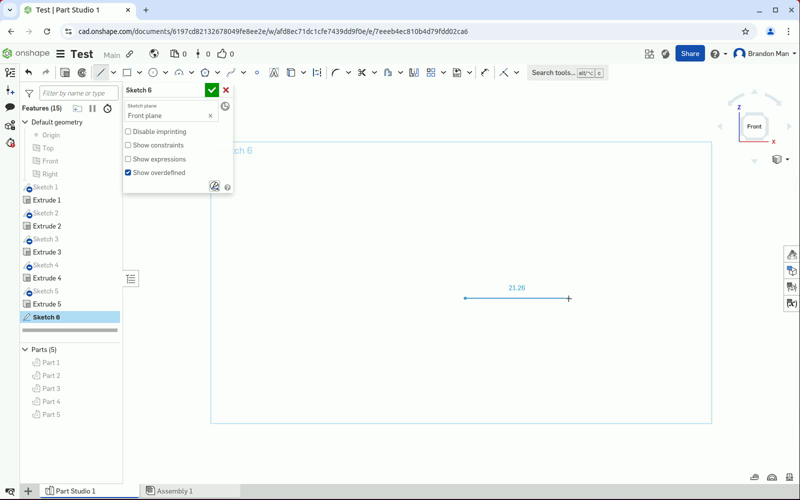
key_up(shift)
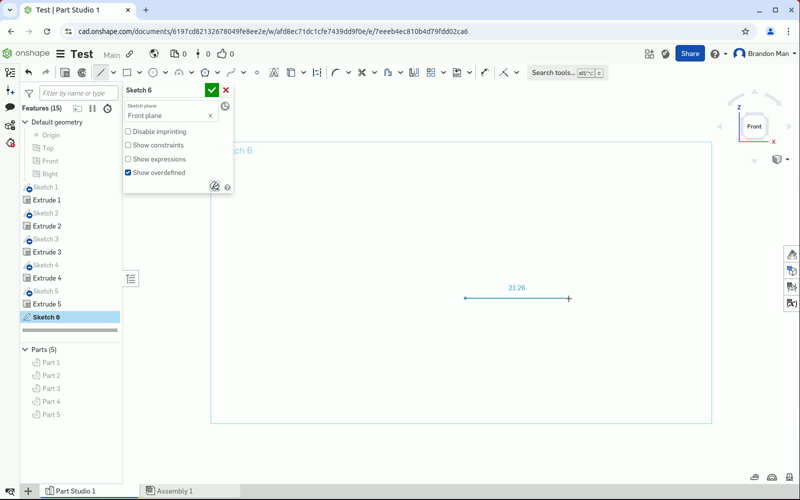
key_down(shift)
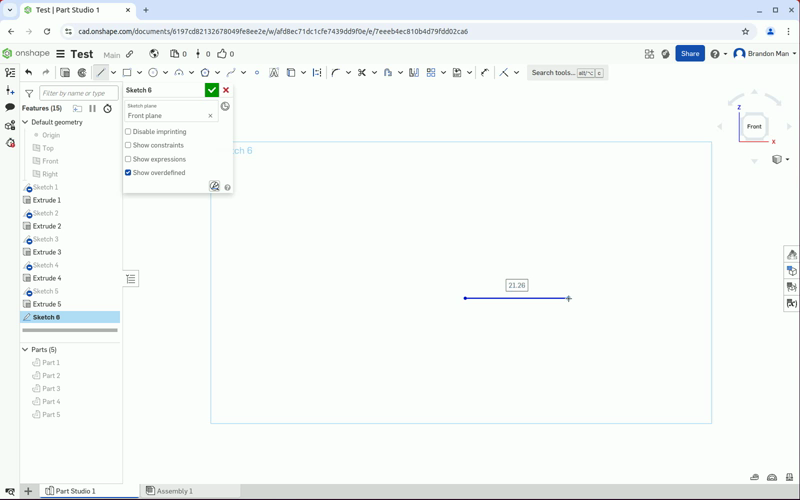
mouse_move(589, 298)
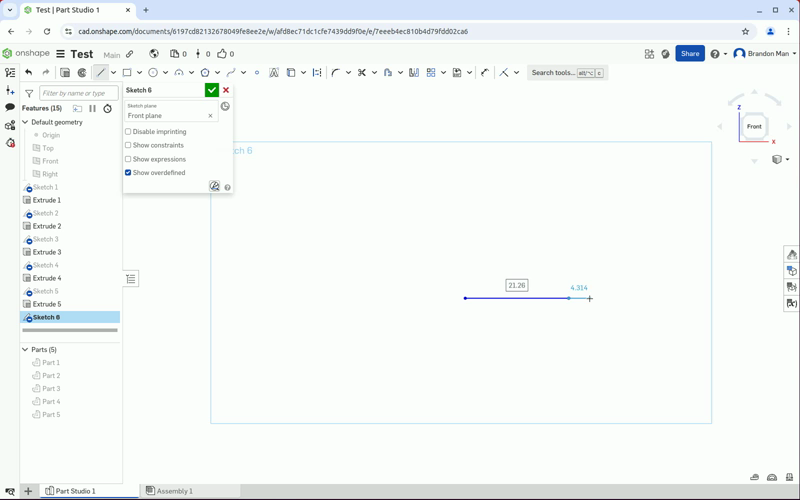
mouse_move(568, 294)
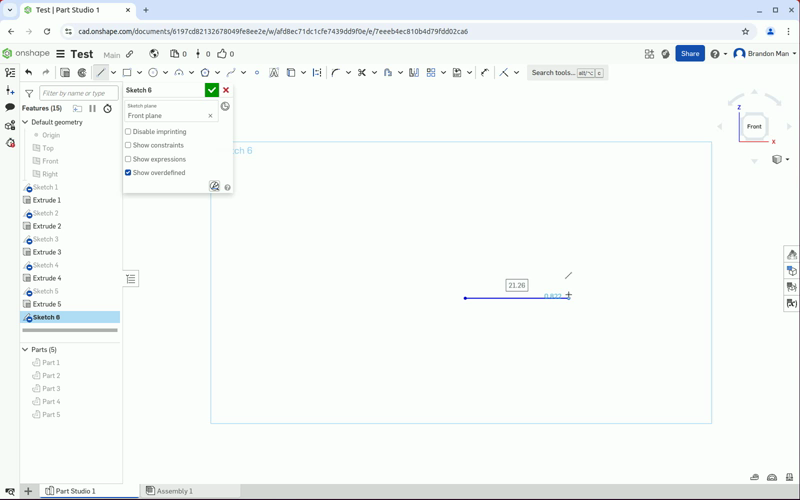
scroll(6)
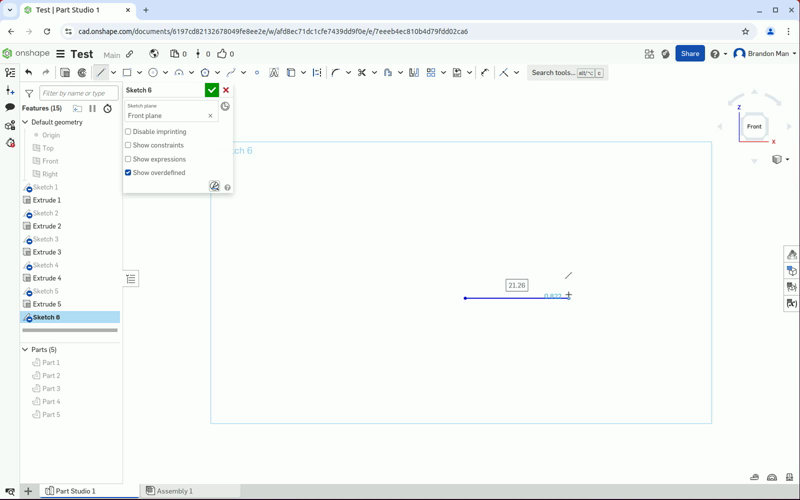
scroll(6)
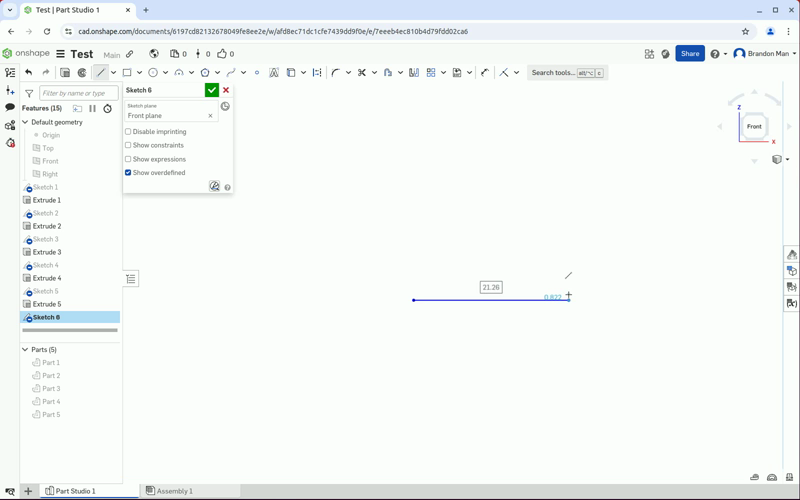
scroll(6)
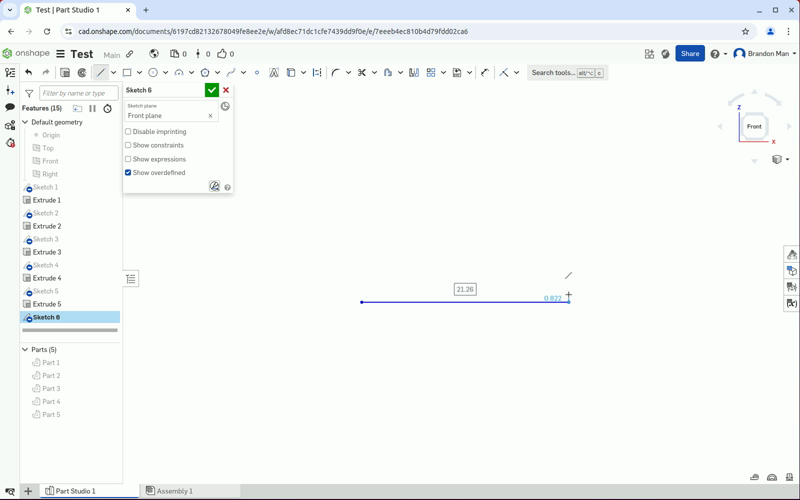
scroll(6)
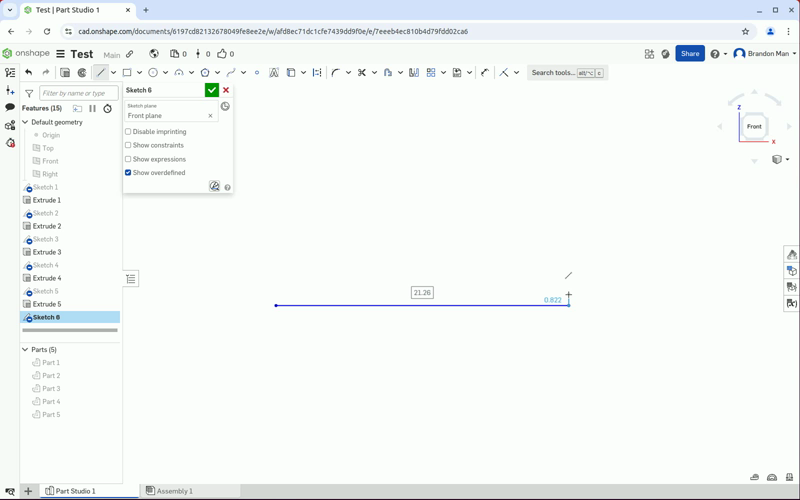
scroll(6)
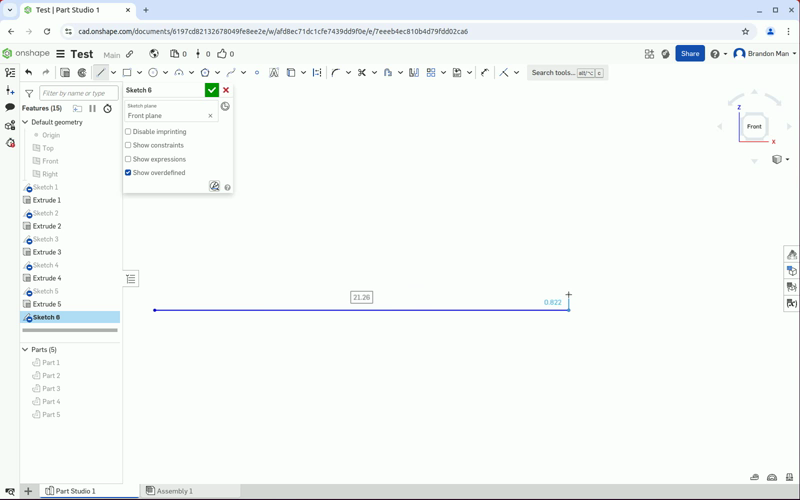
scroll(6)
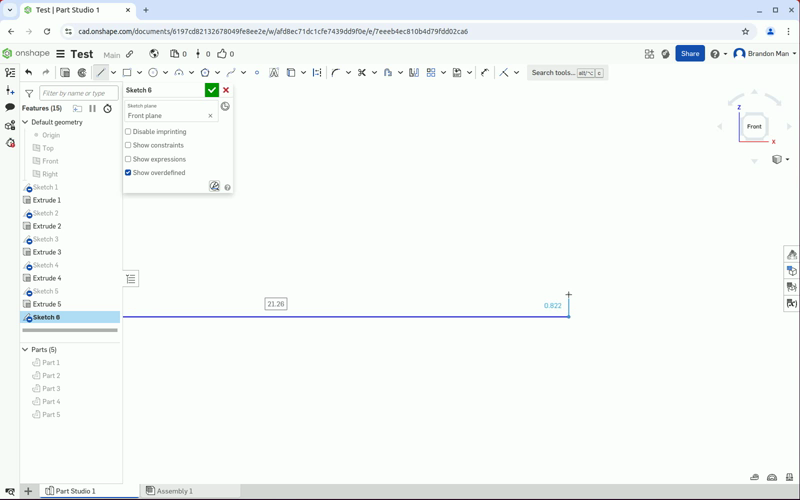
scroll(6)
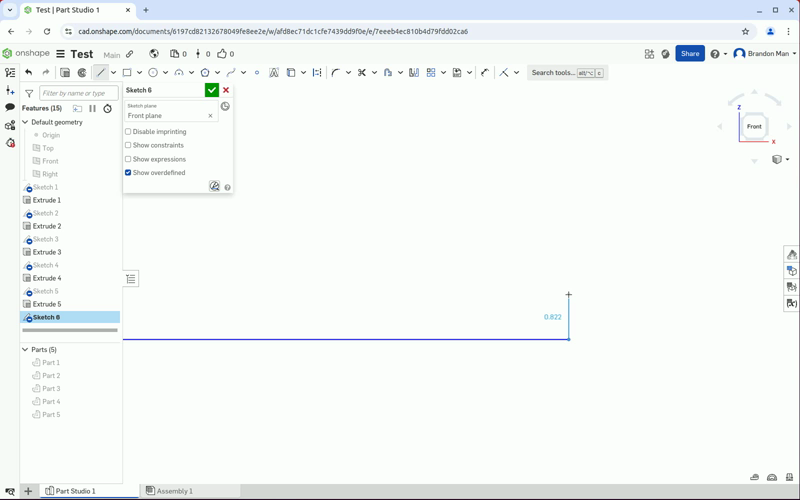
click(568, 294)
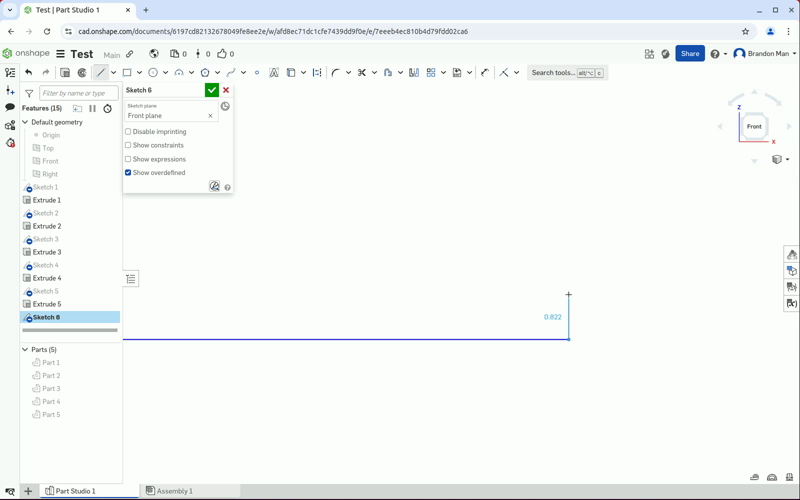
scroll(-6)
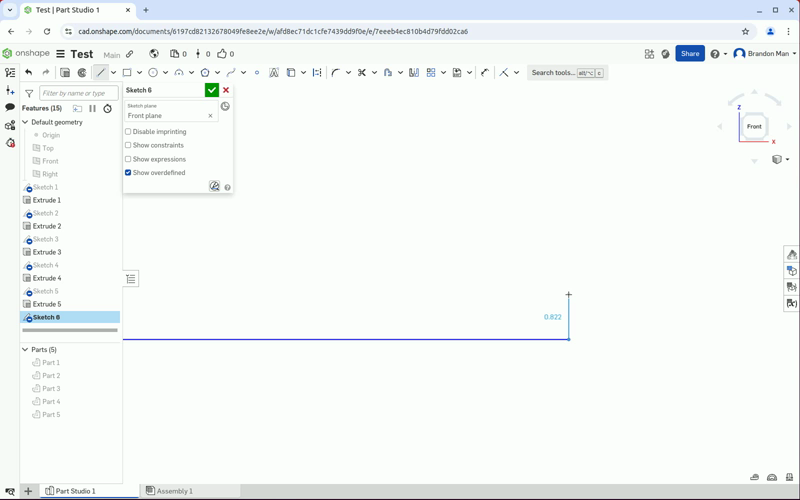
scroll(-6)
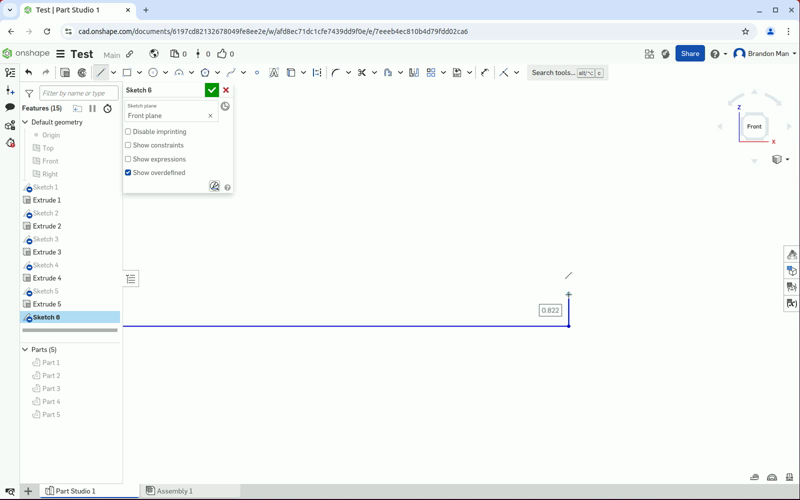
scroll(-6)
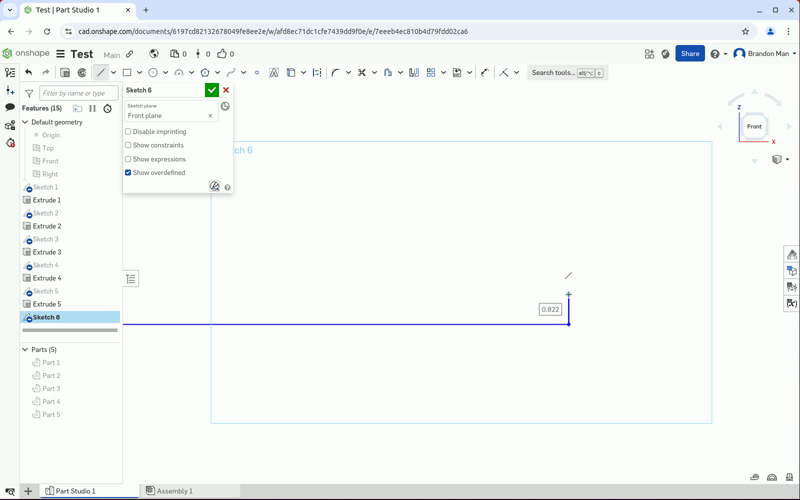
scroll(-6)
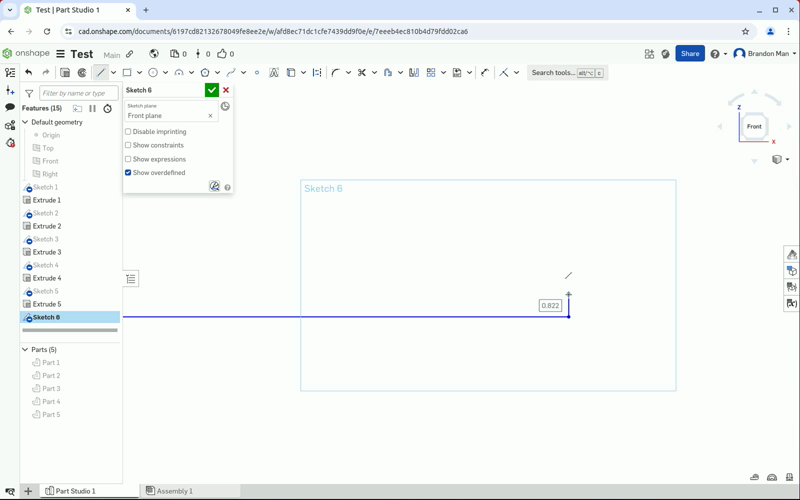
scroll(-6)
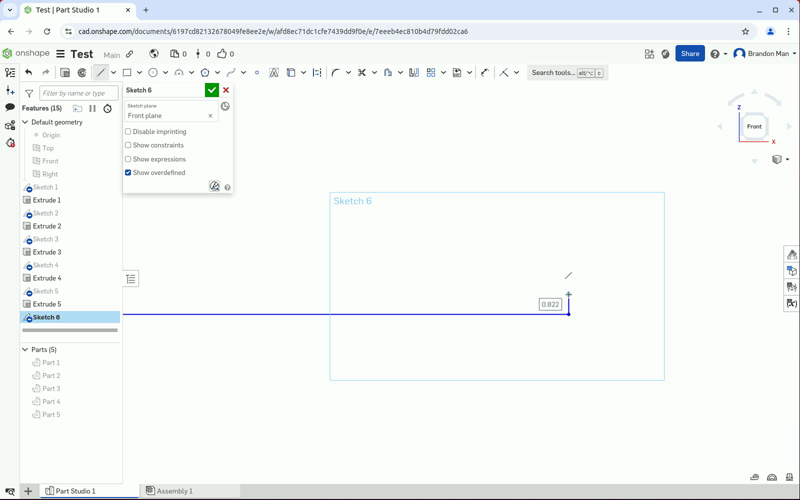
scroll(-6)
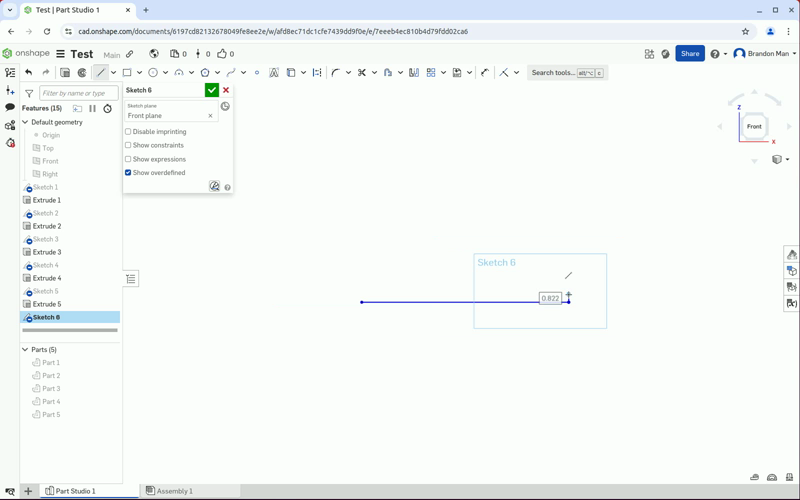
scroll(-6)
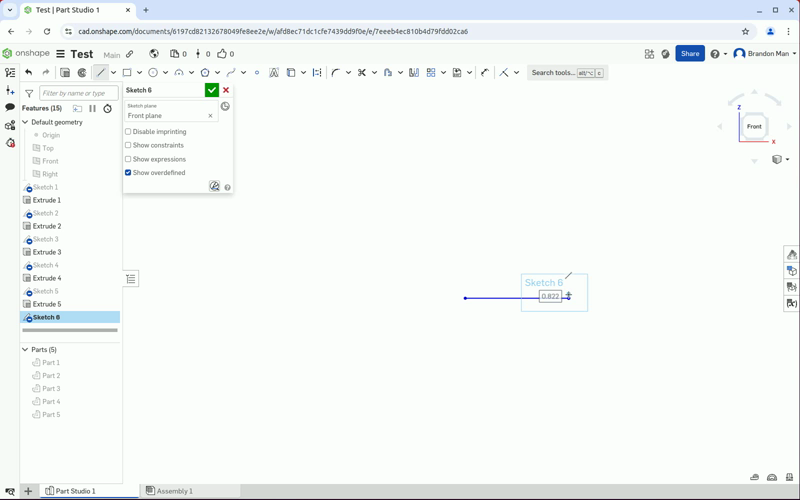
key_up(shift)
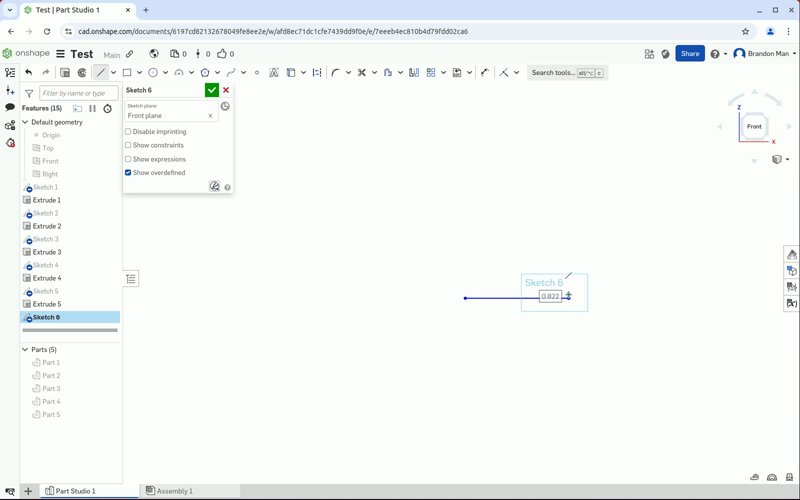
key_down(shift)
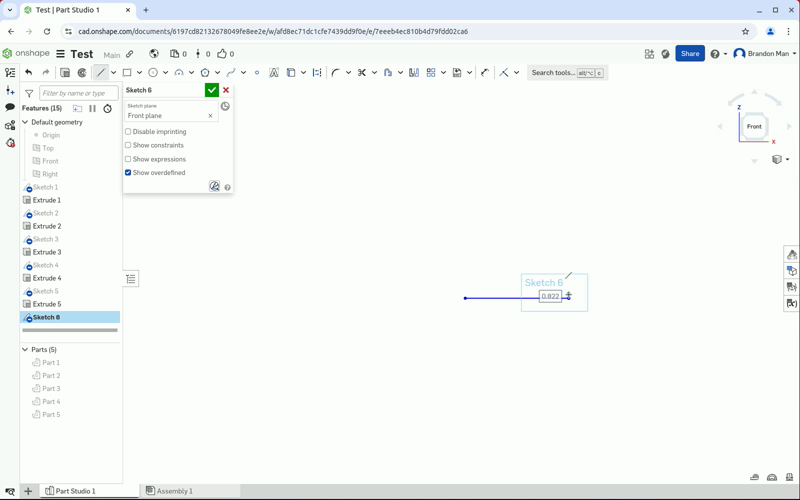
mouse_move(465, 294)
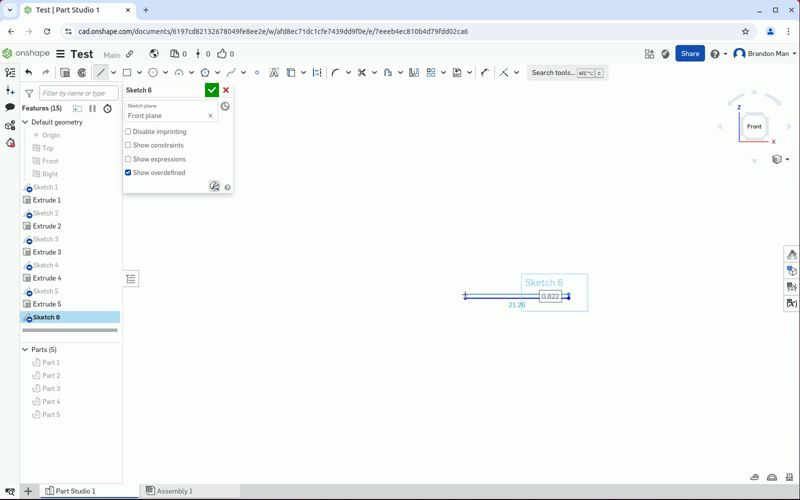
scroll(6)
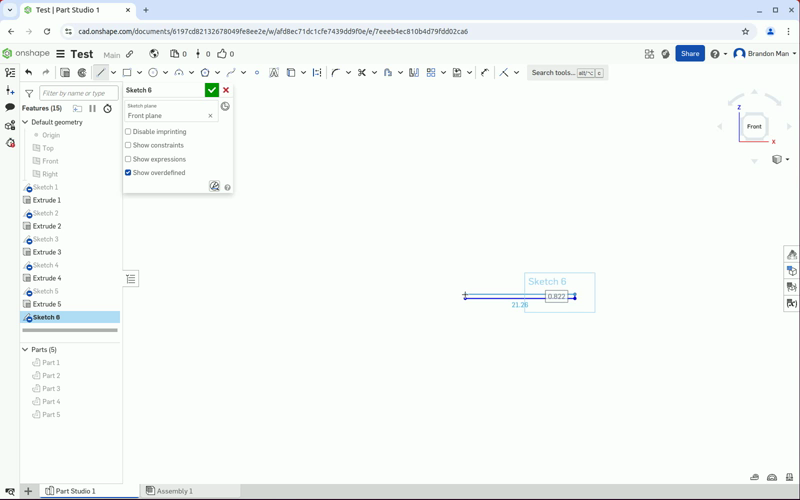
scroll(6)
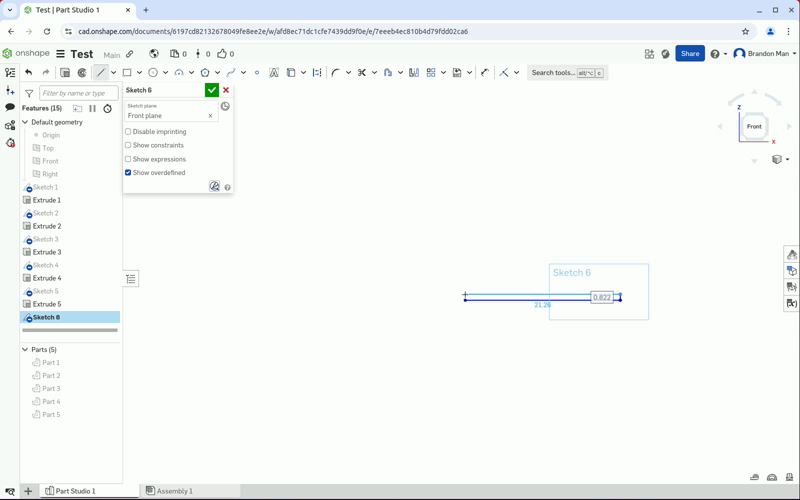
scroll(6)
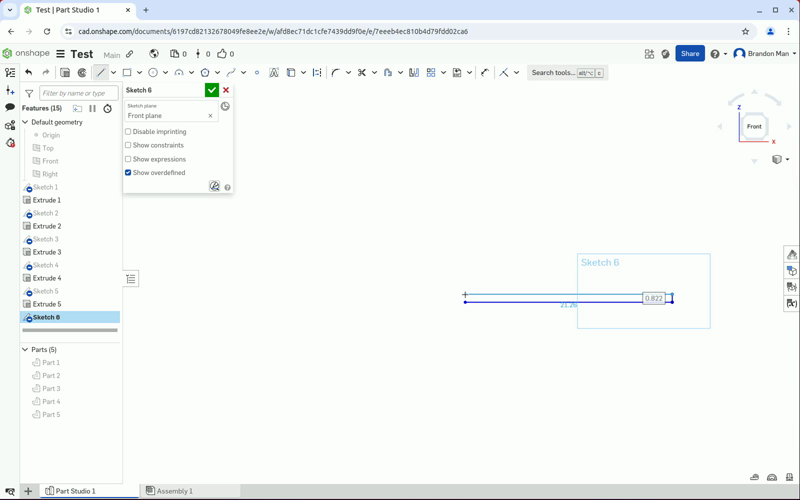
scroll(6)
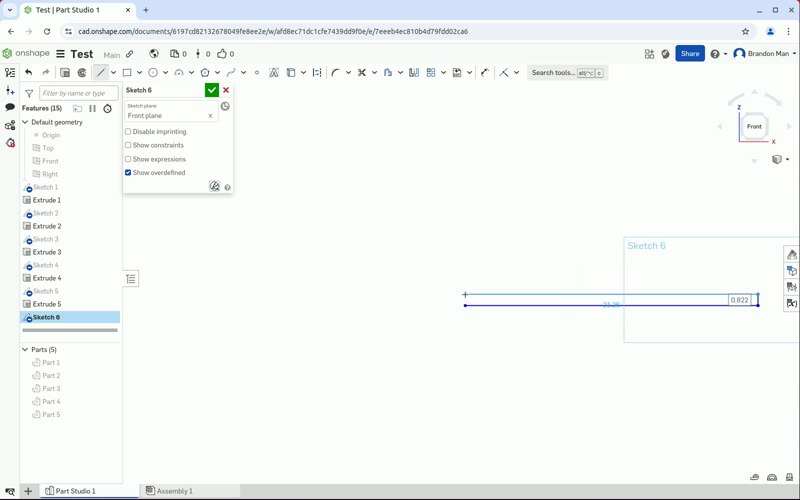
scroll(6)
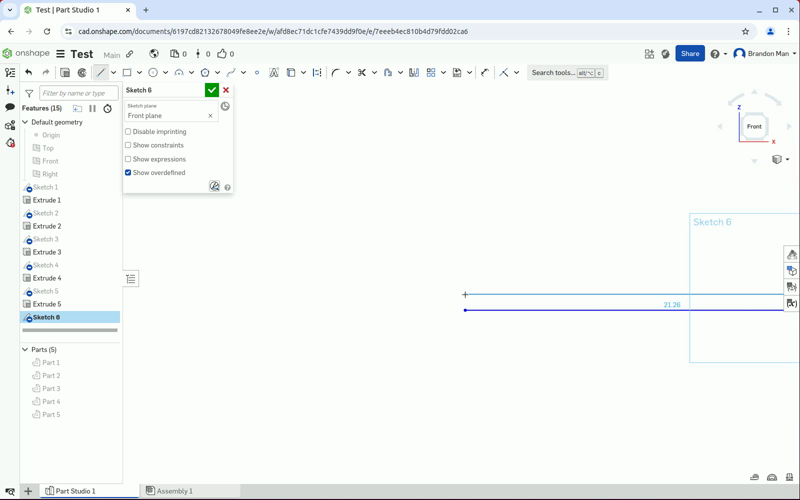
scroll(6)
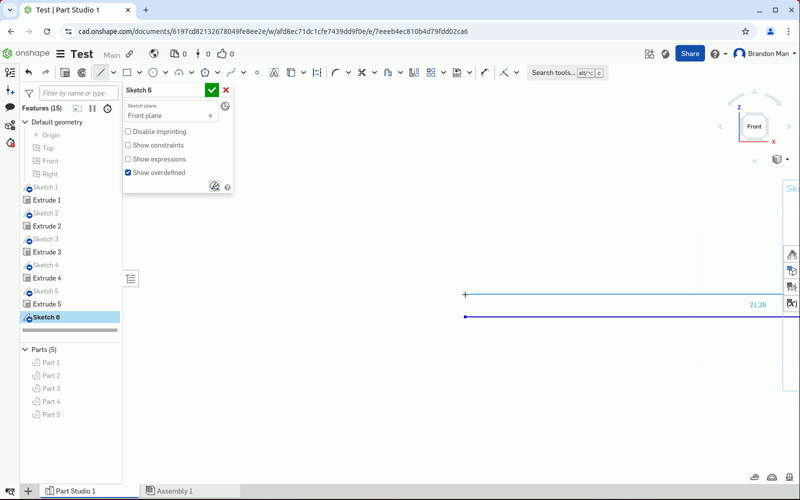
scroll(6)
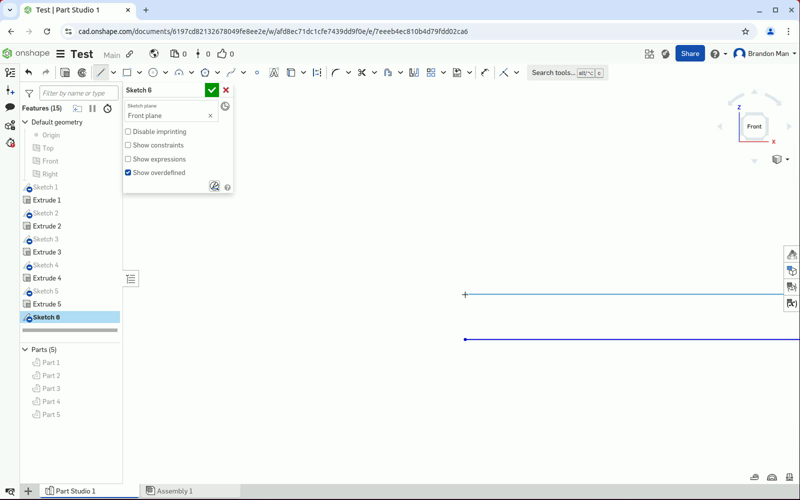
click(465, 294)
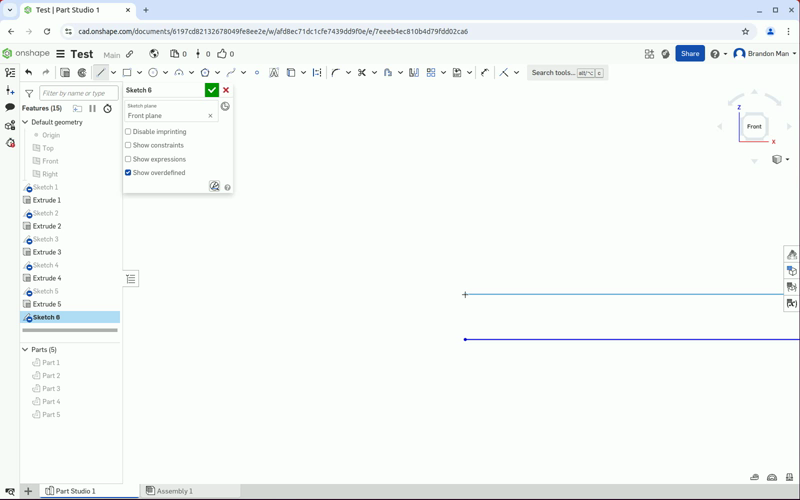
scroll(-6)
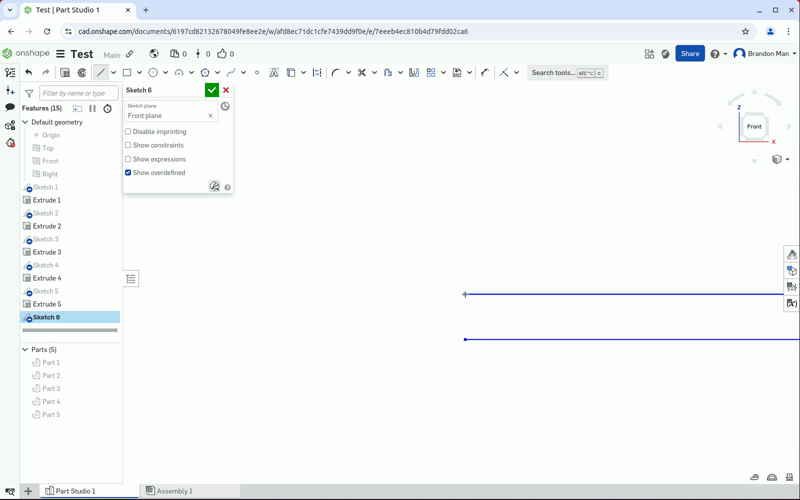
scroll(-6)
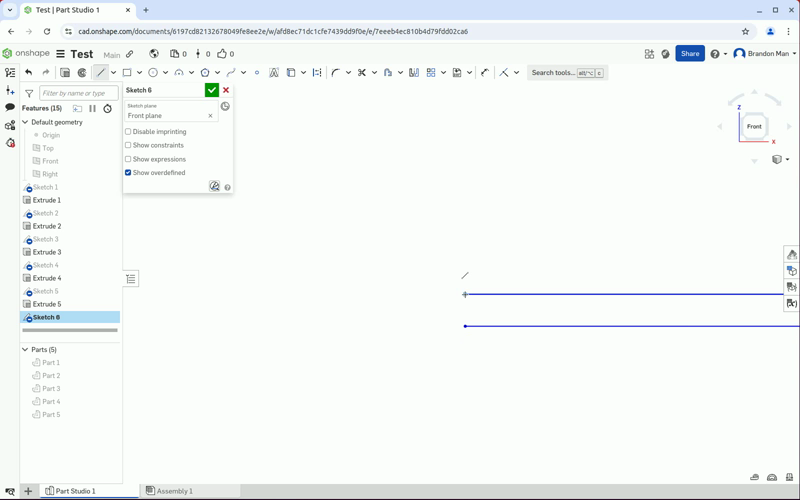
scroll(-6)
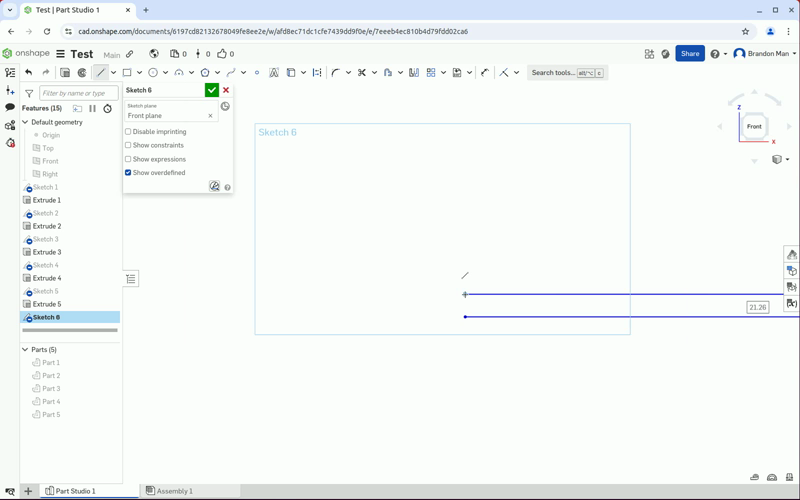
scroll(-6)
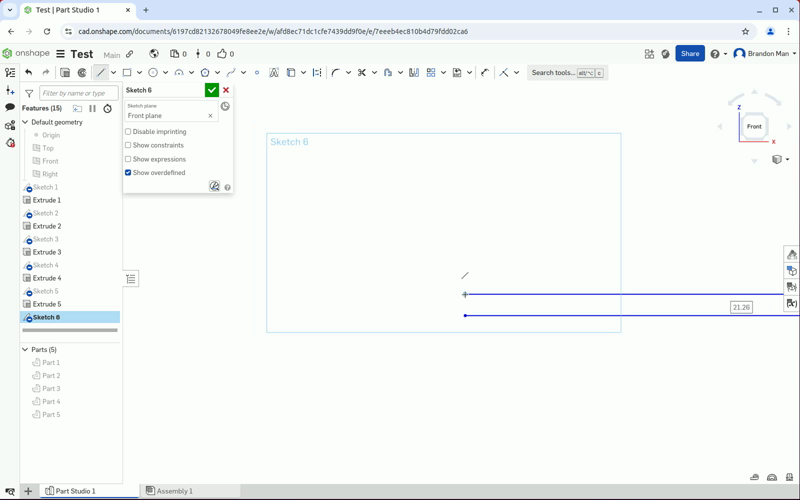
scroll(-6)
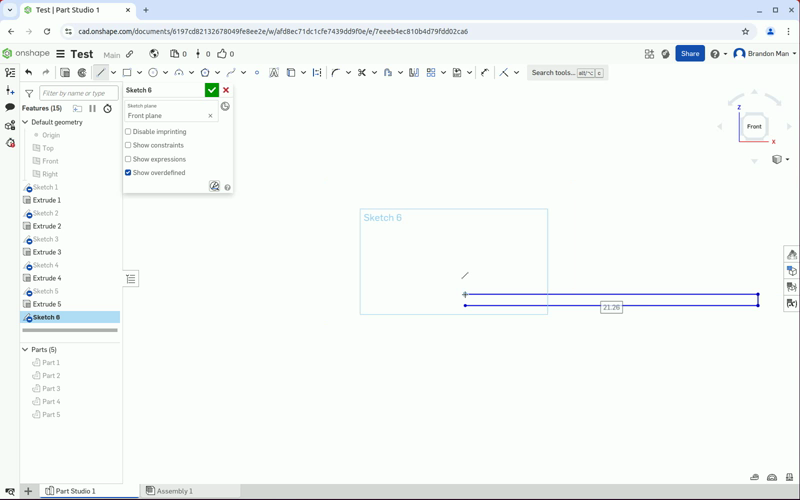
scroll(-6)
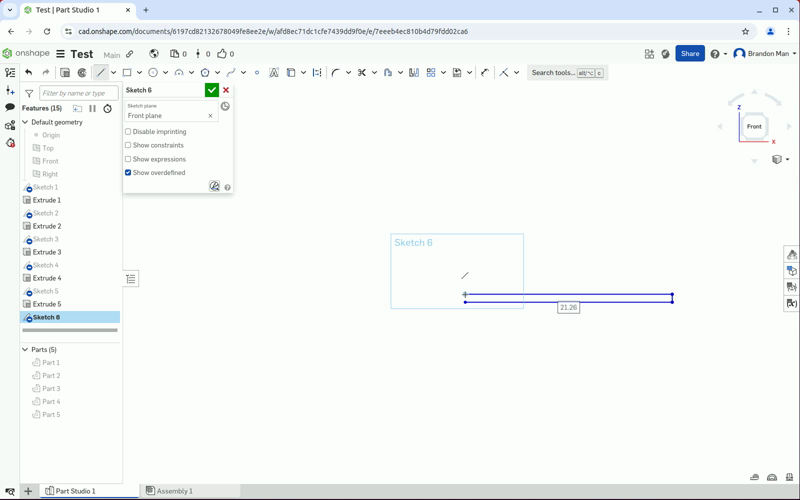
scroll(-6)
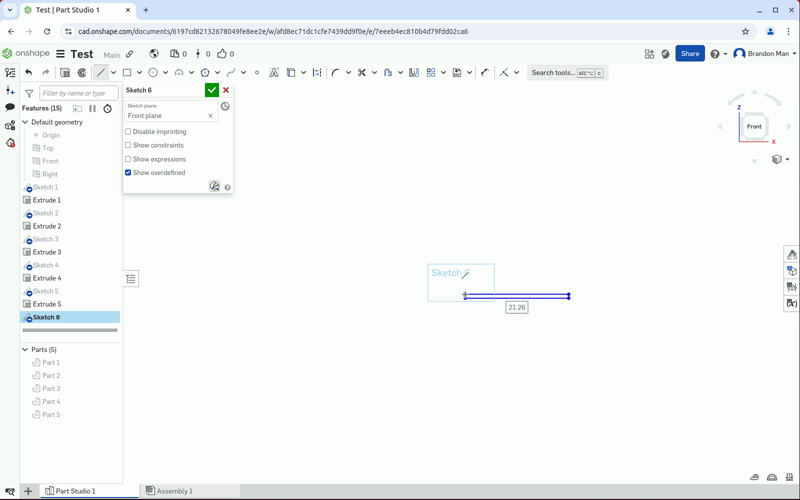
key_up(shift)
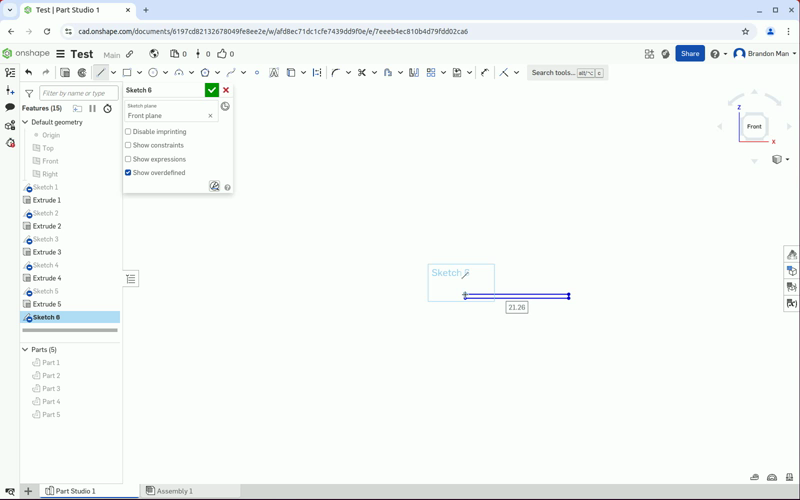
mouse_move(495, 294)
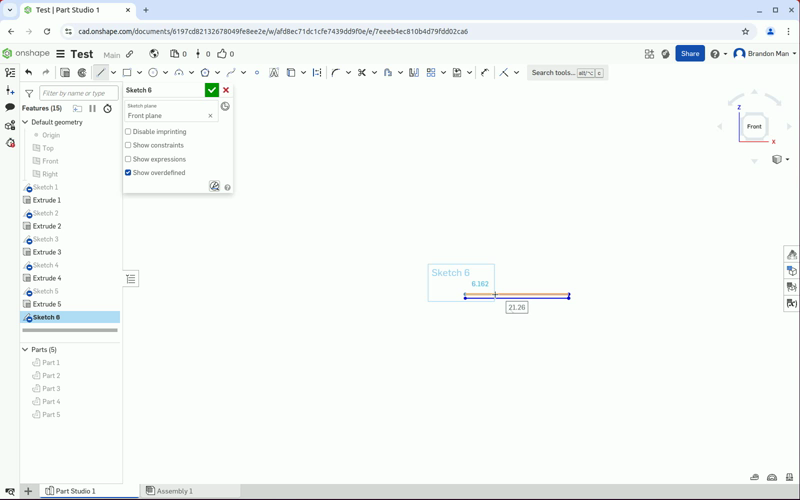
key_down(shift)
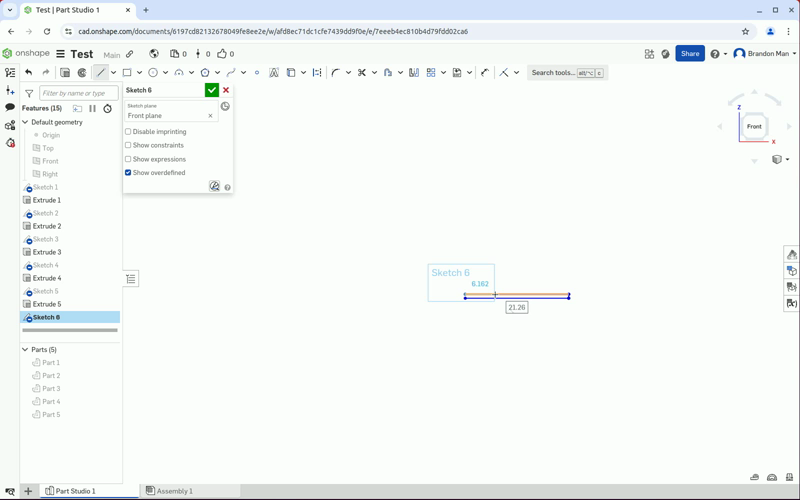
mouse_move(465, 298)
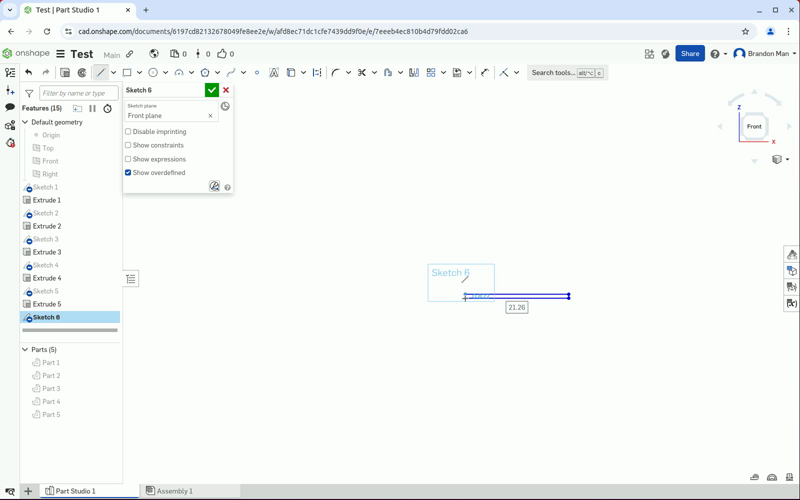
scroll(6)
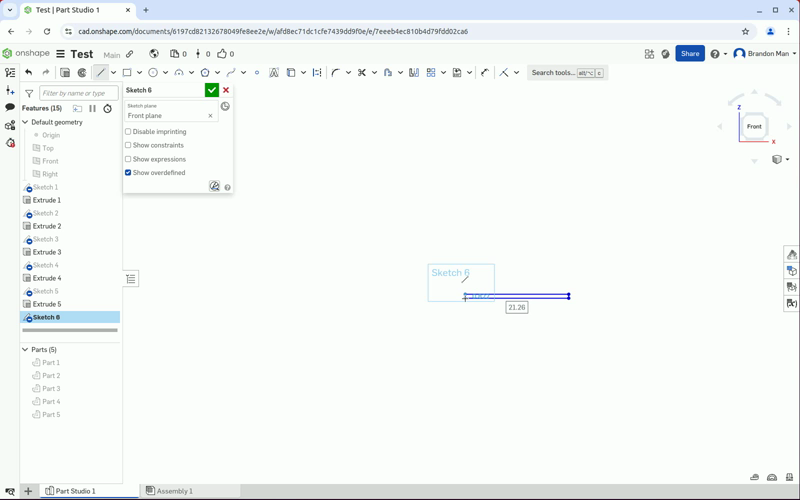
scroll(6)
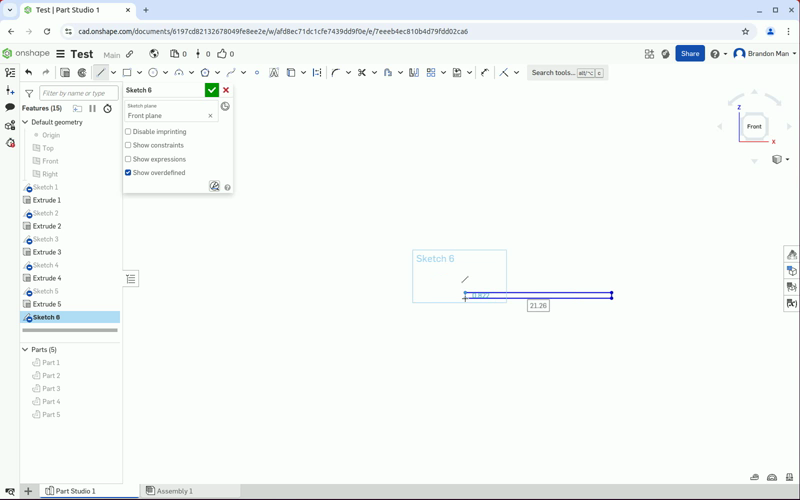
scroll(6)
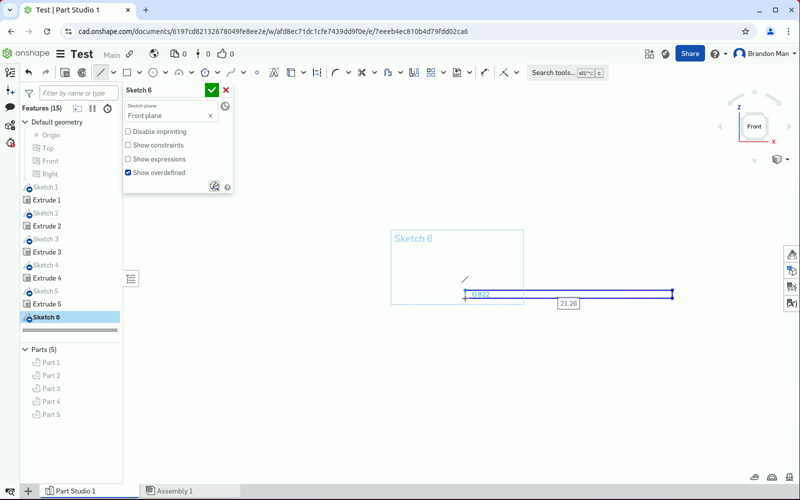
scroll(6)
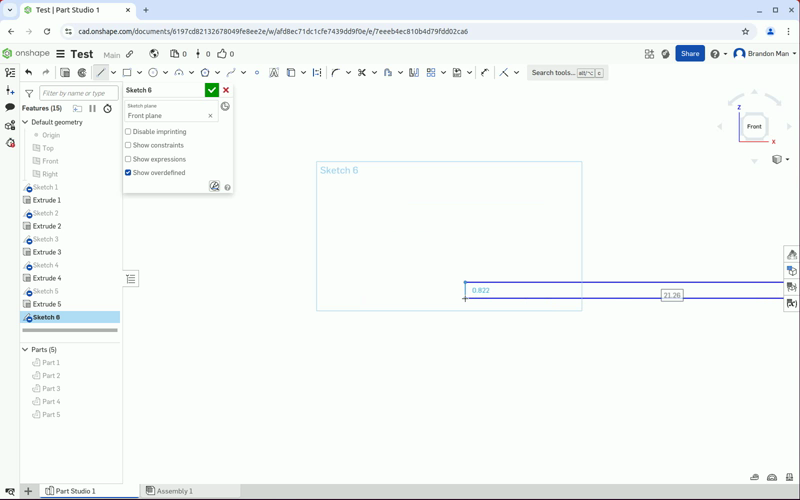
scroll(6)
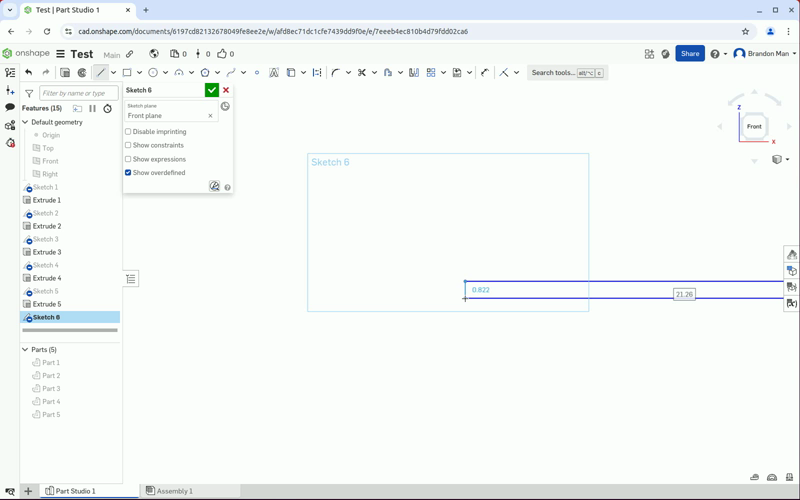
scroll(6)
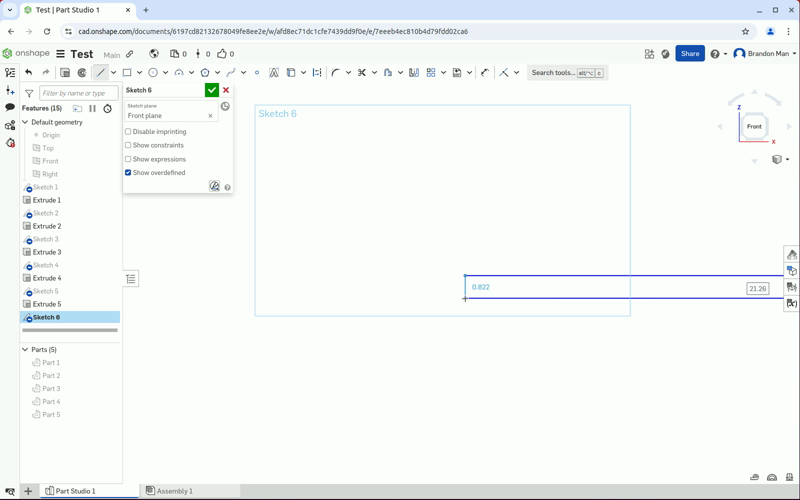
scroll(6)
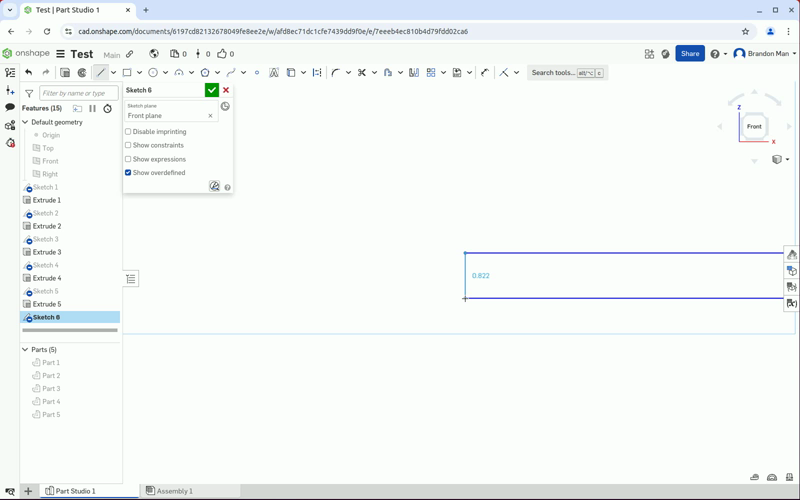
key_up(shift)
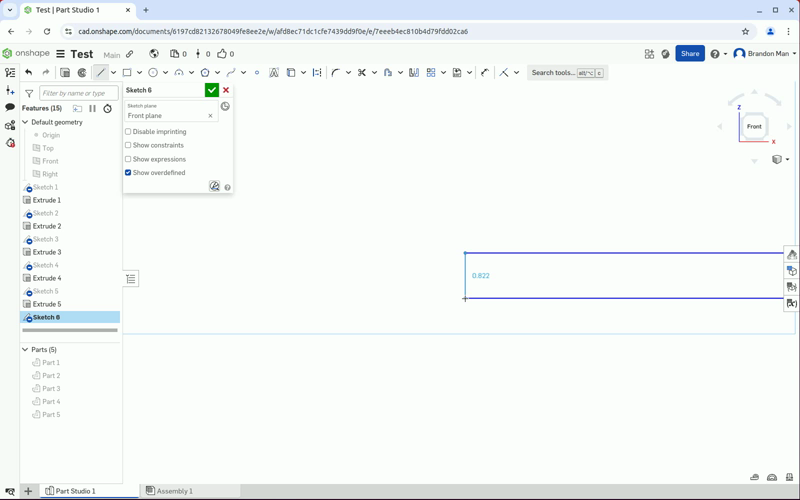
click(465, 298)
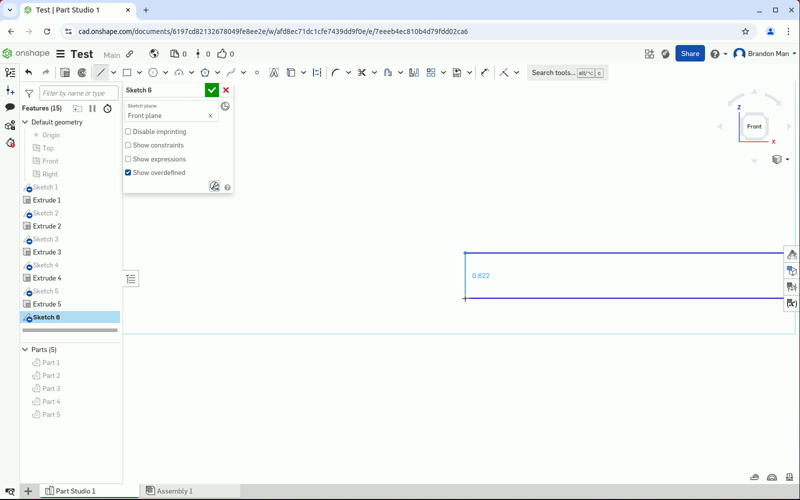
scroll(-6)
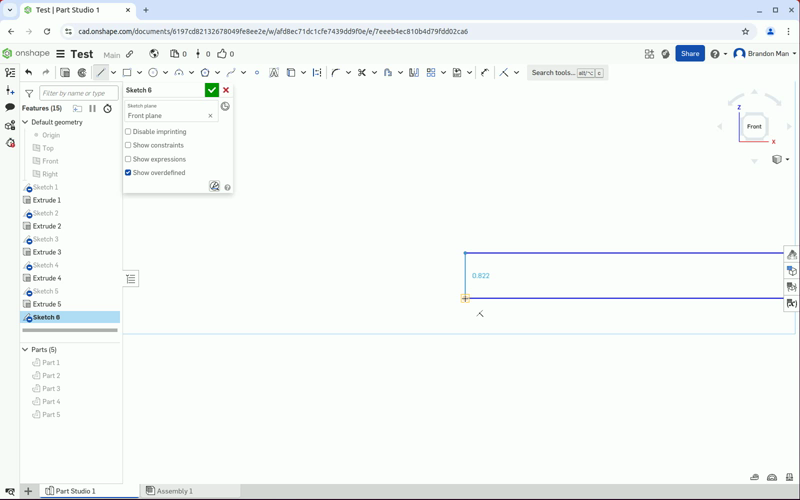
scroll(-6)
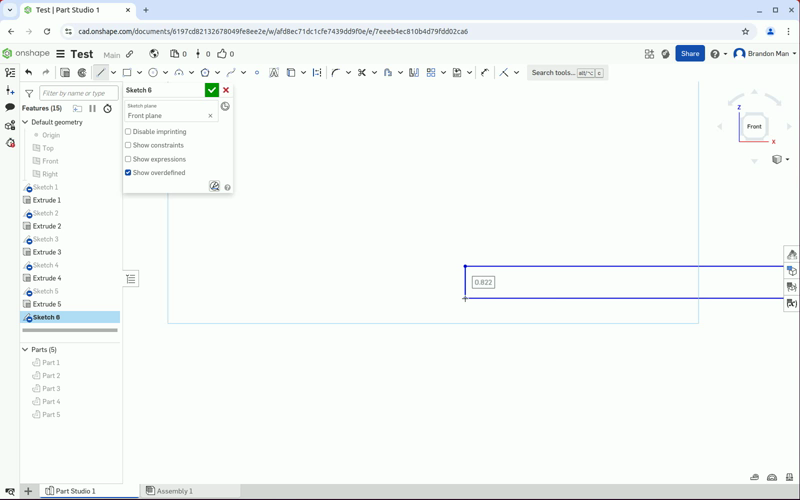
scroll(-6)
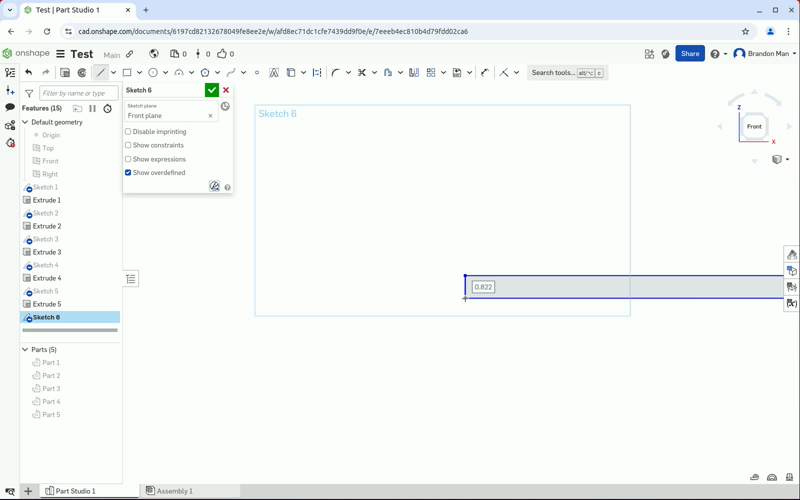
scroll(-6)
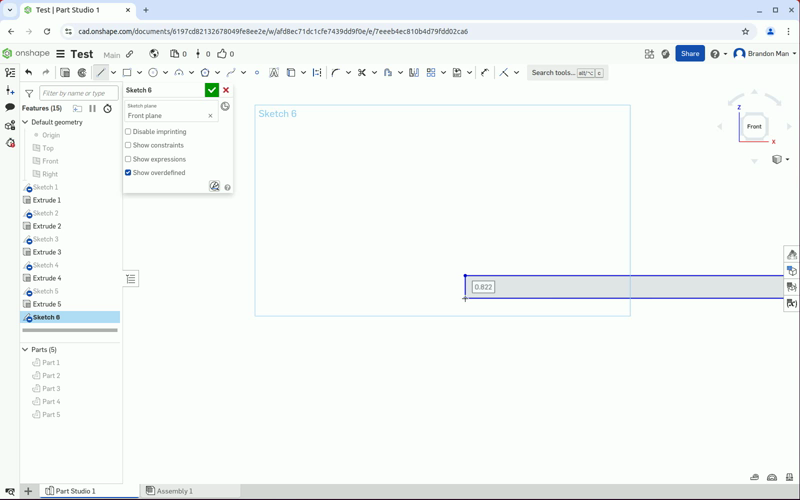
scroll(-6)
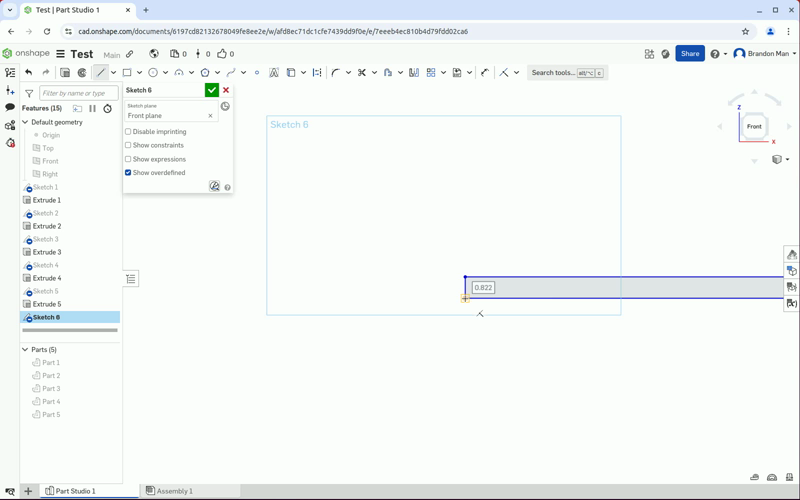
scroll(-6)
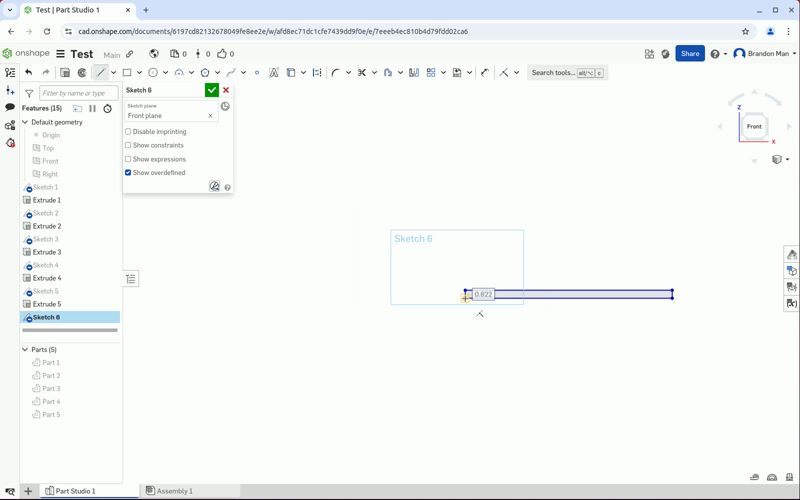
scroll(-6)
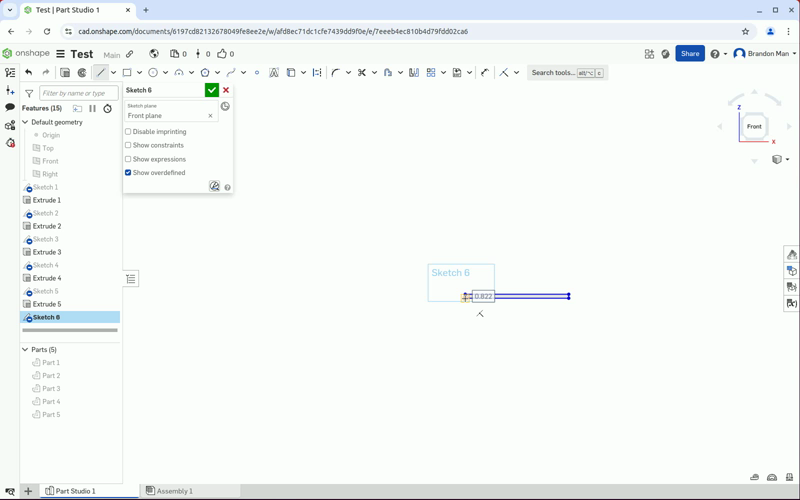
key(esc)
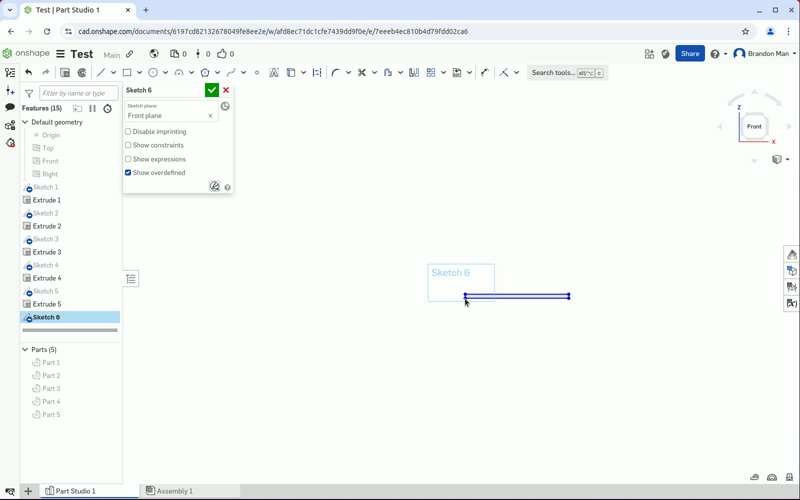
mouse_move(552, 296)
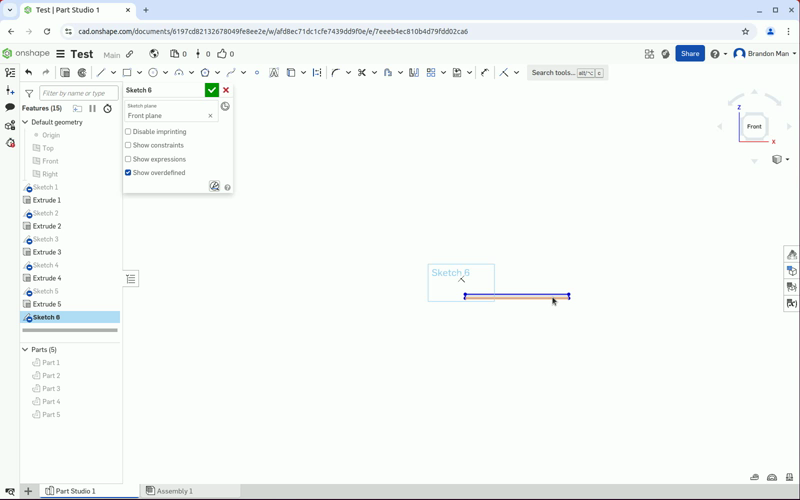
scroll(6)
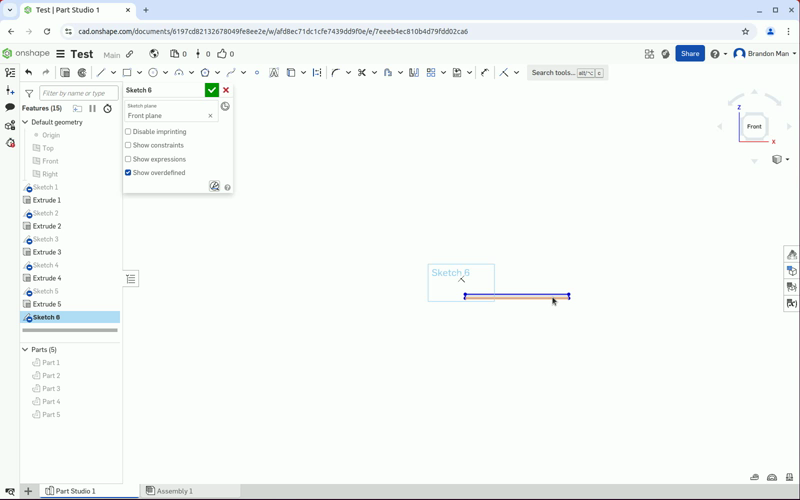
scroll(6)
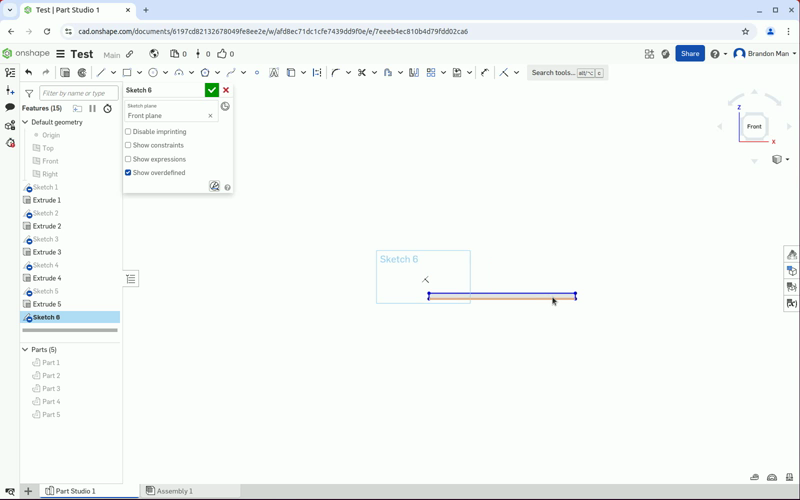
scroll(6)
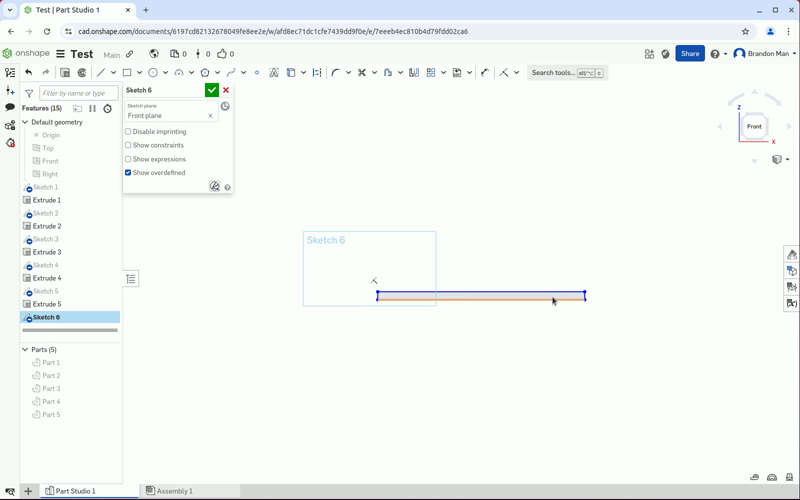
scroll(6)
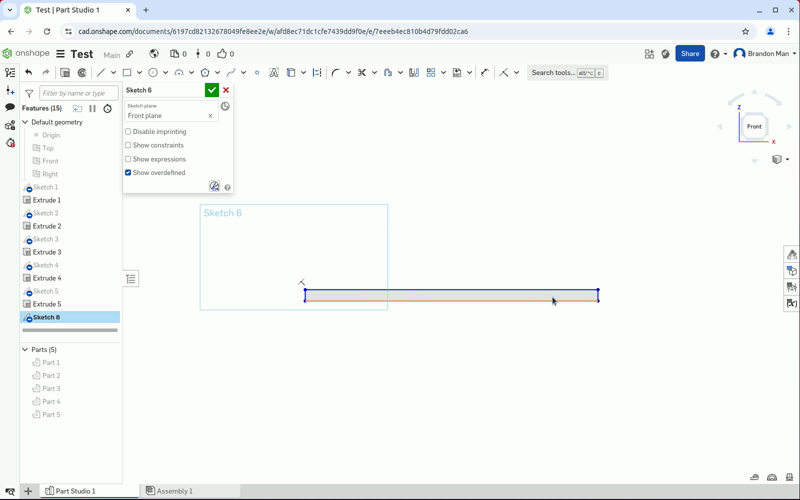
scroll(6)
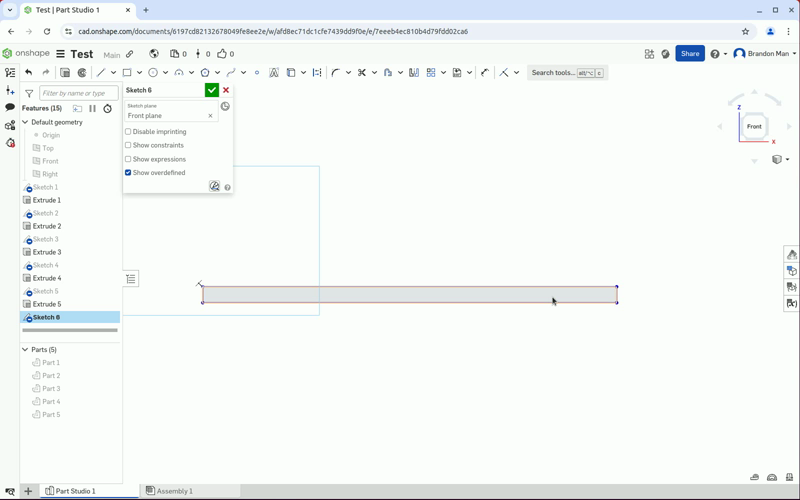
scroll(6)
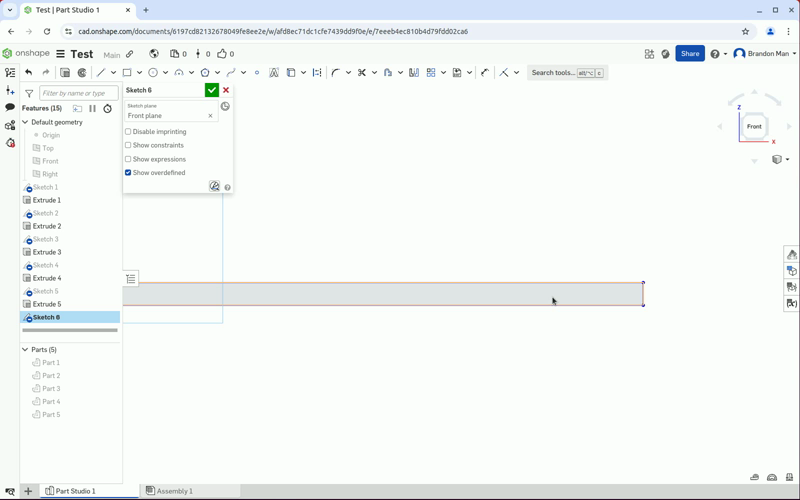
scroll(6)
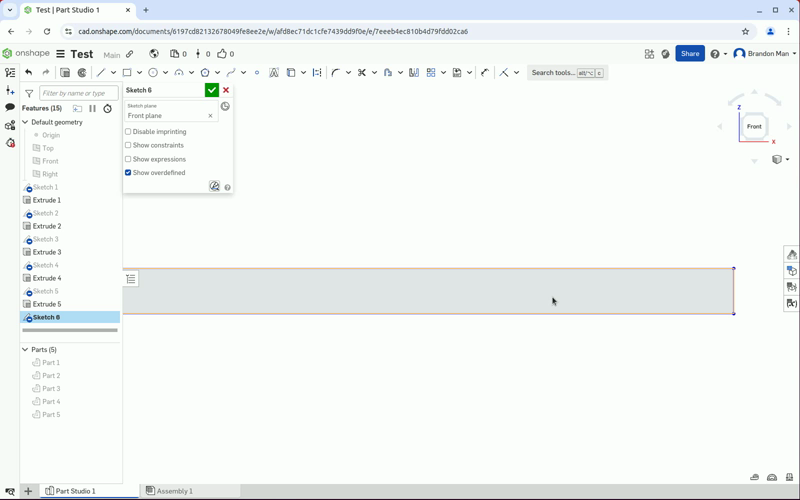
click(552, 296)
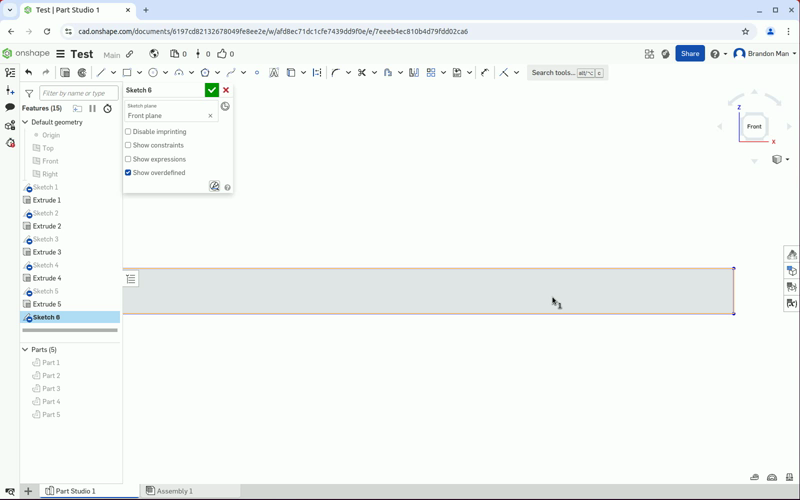
scroll(-6)
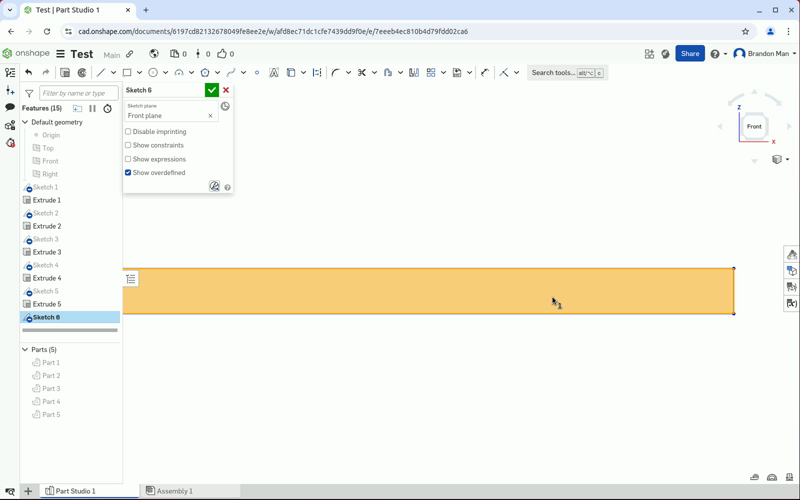
scroll(-6)
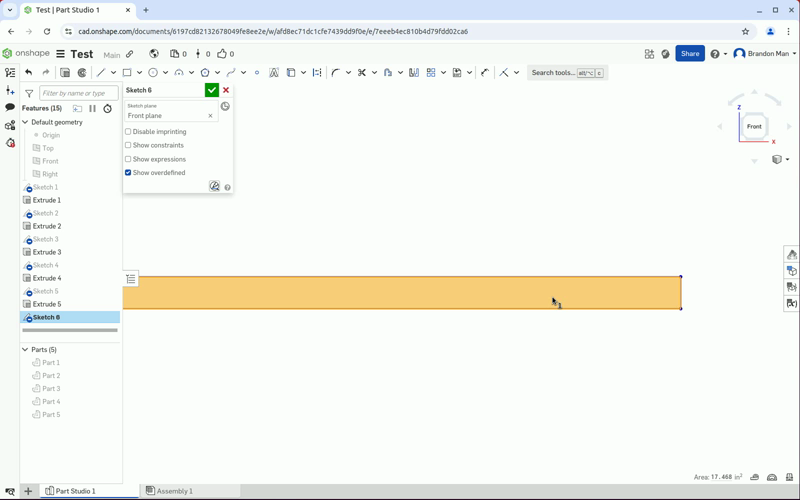
scroll(-6)
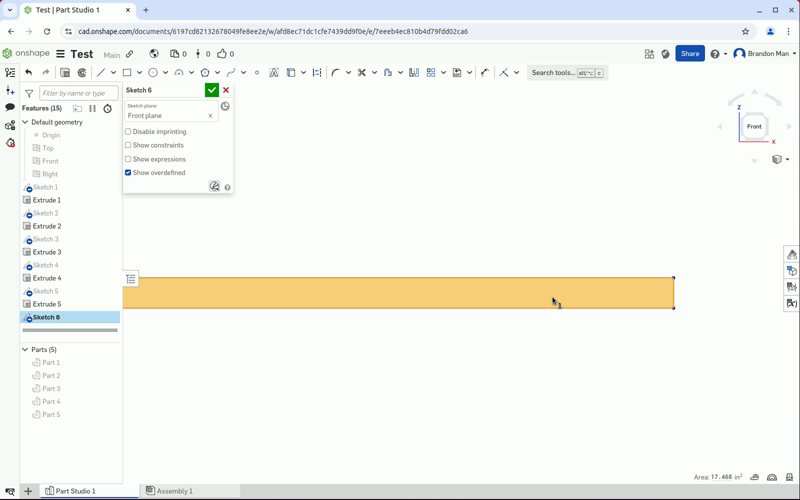
scroll(-6)
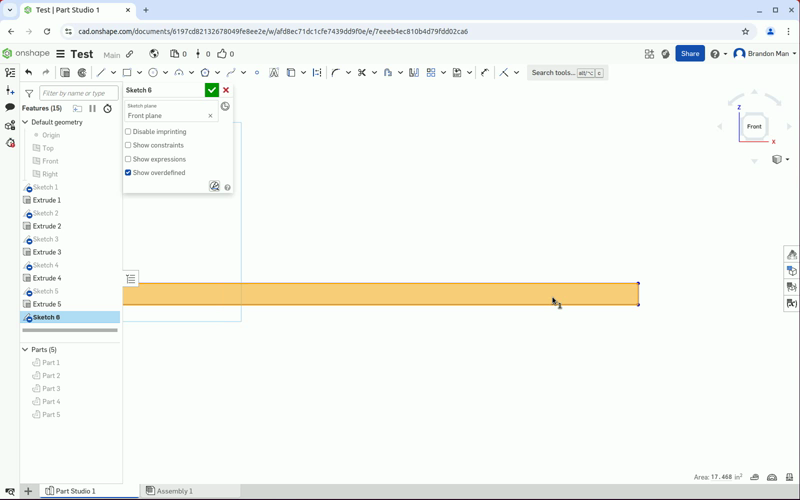
scroll(-6)
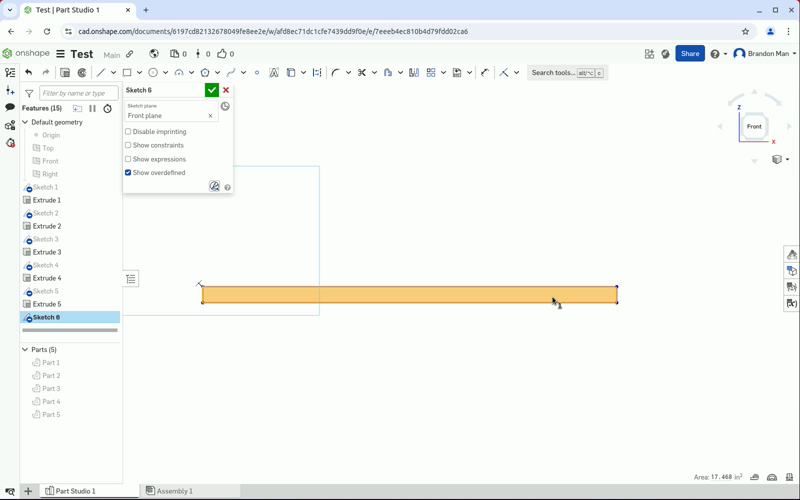
scroll(-6)
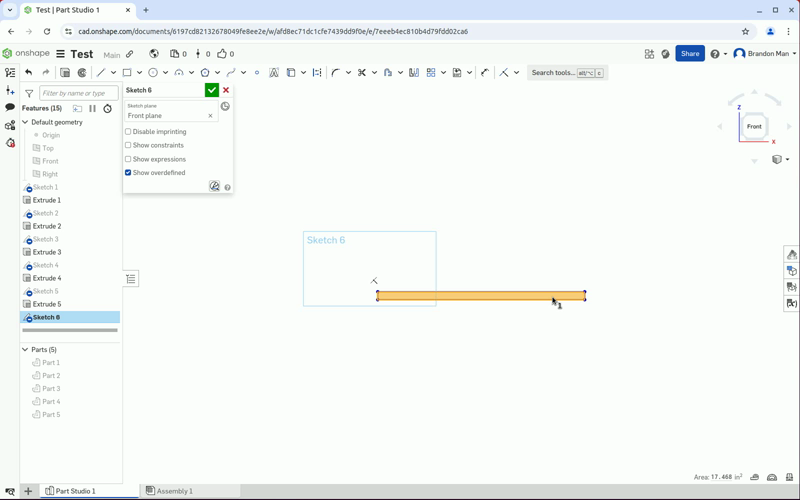
scroll(-6)
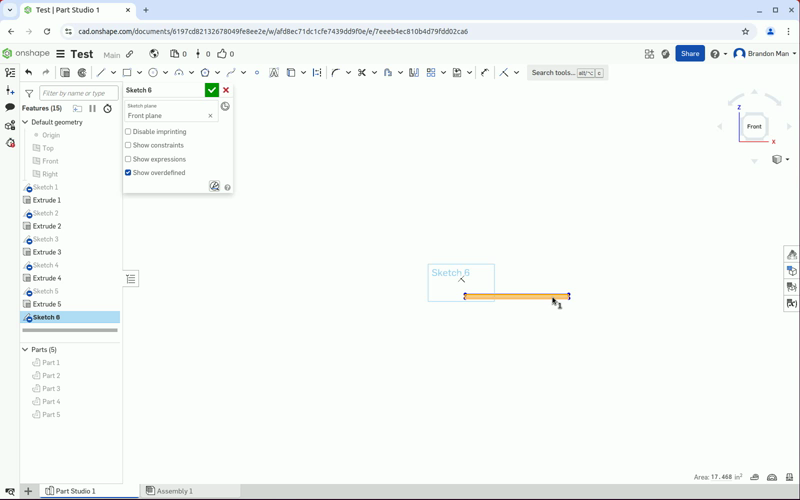
mouse_move(73, 352)
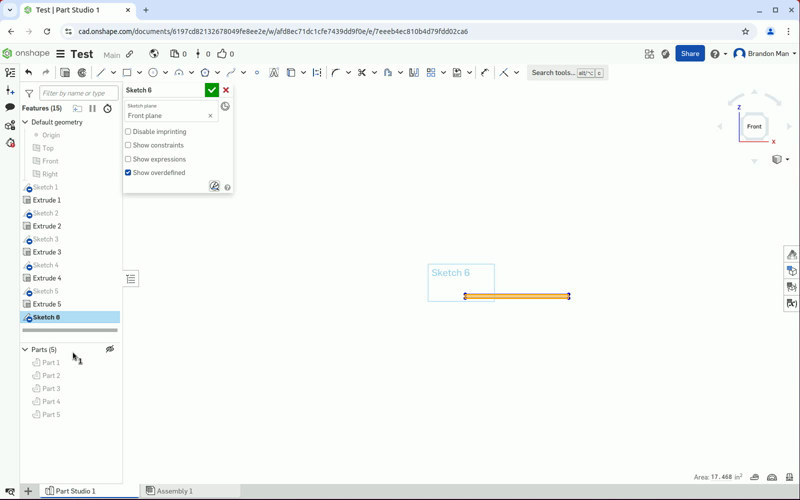
key(shift+y)
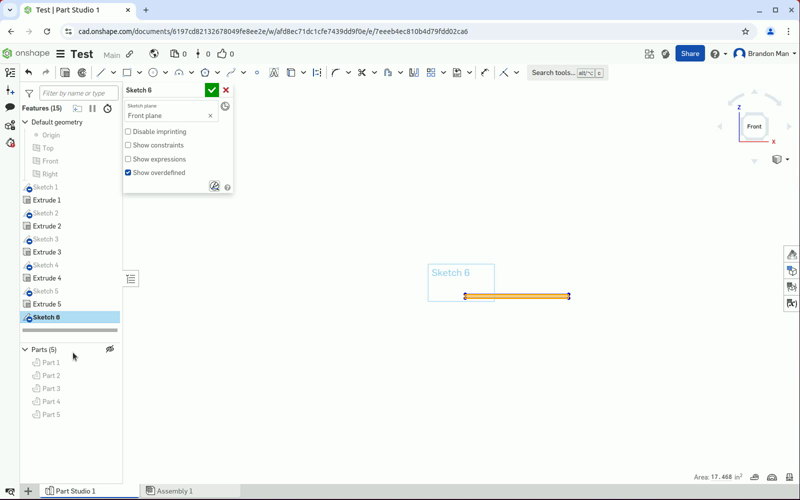
key(shift+e)
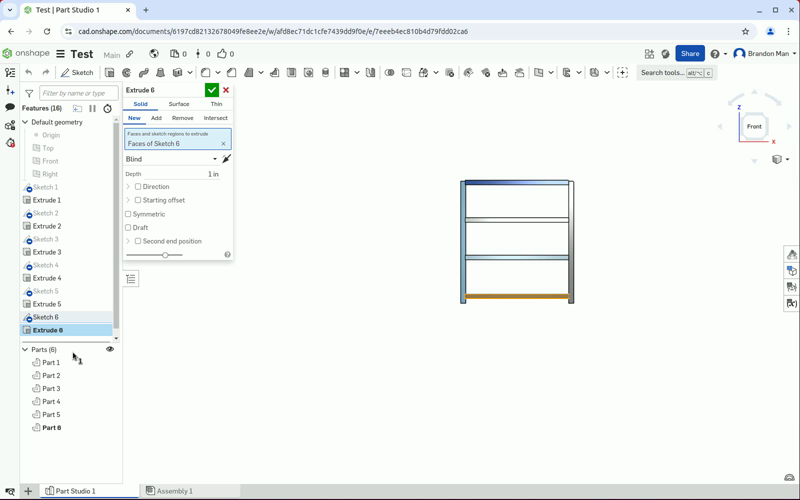
mouse_move(143, 106)
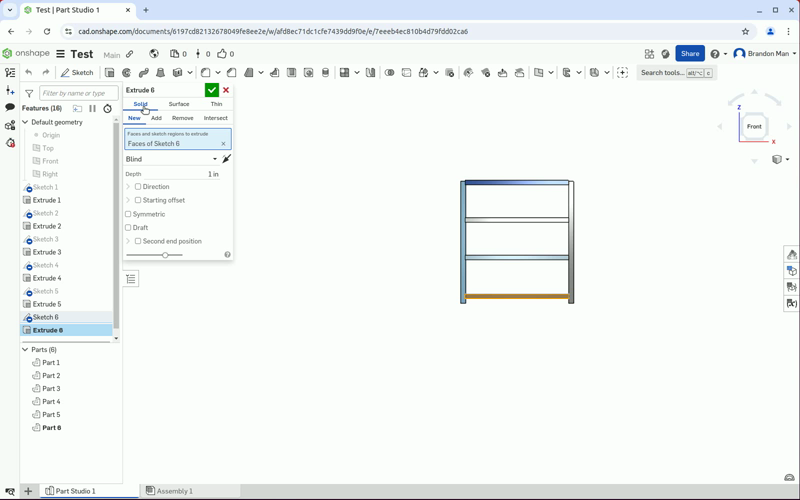
click(143, 106)
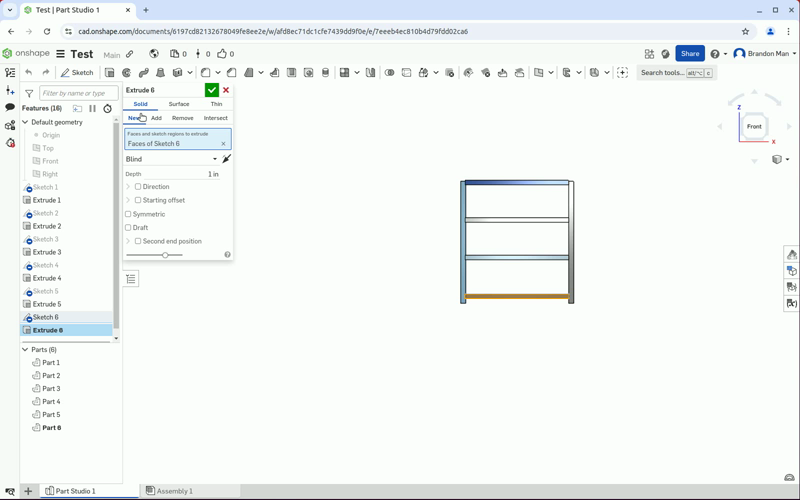
mouse_move(137, 120)
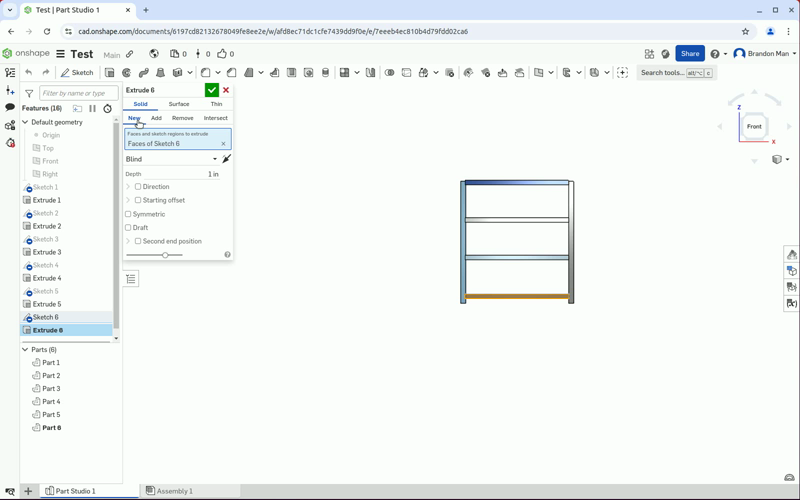
click(137, 120)
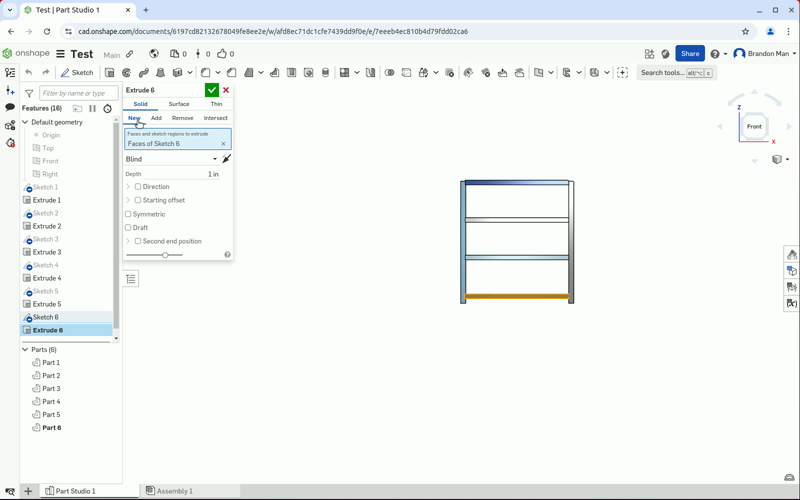
key(tab, 4)
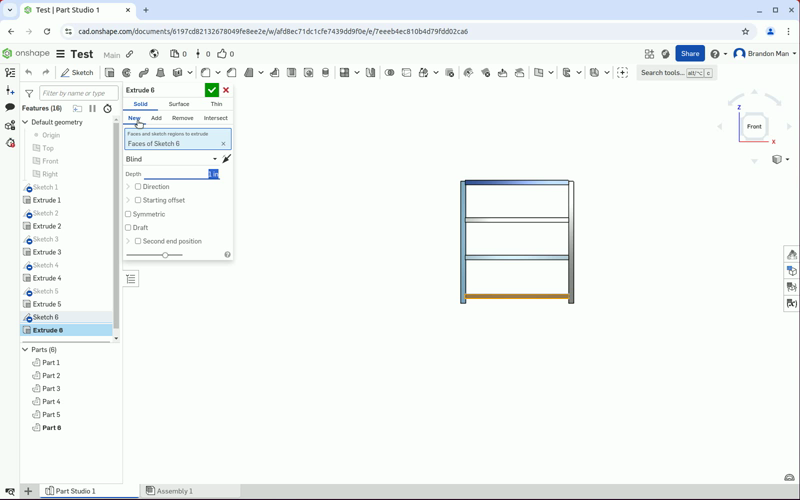
text(6.018)
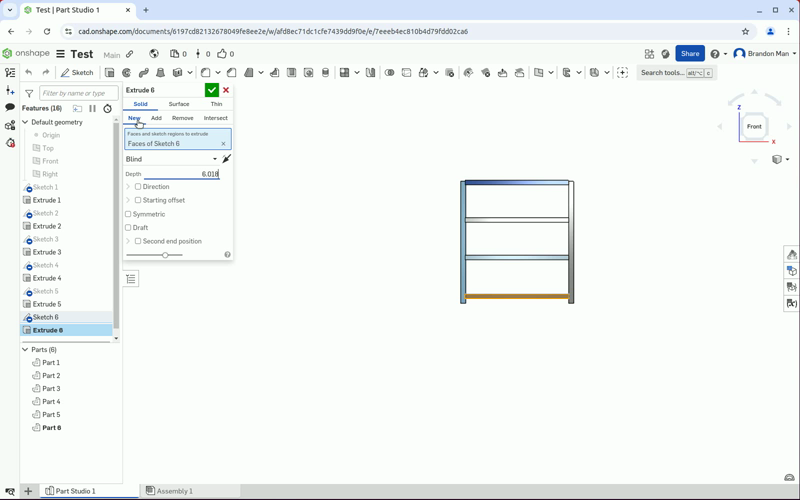
key(enter)
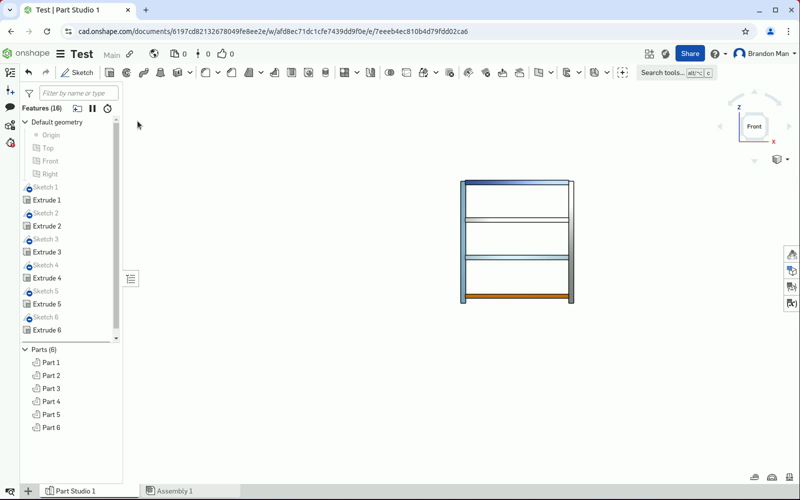
key(shift+h)
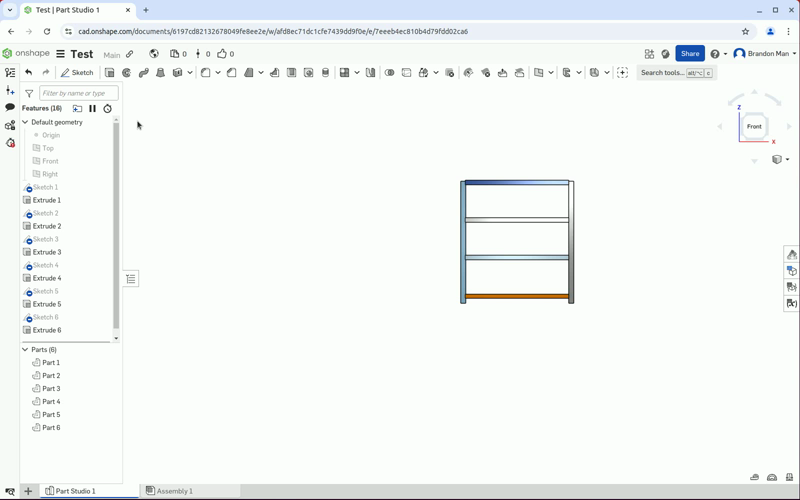
key(shift+h)
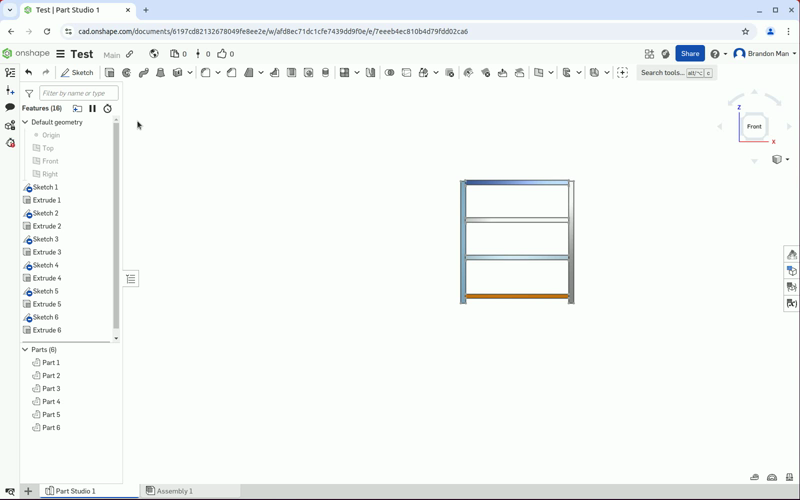
key(shift+7)
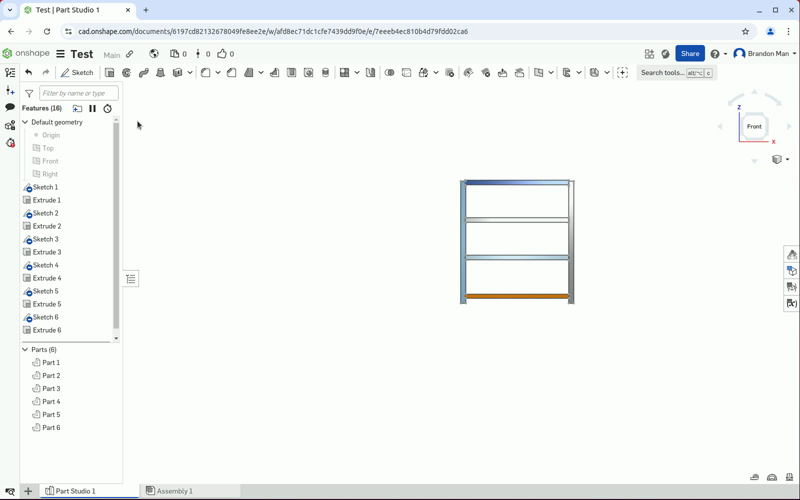
key(left, 2)
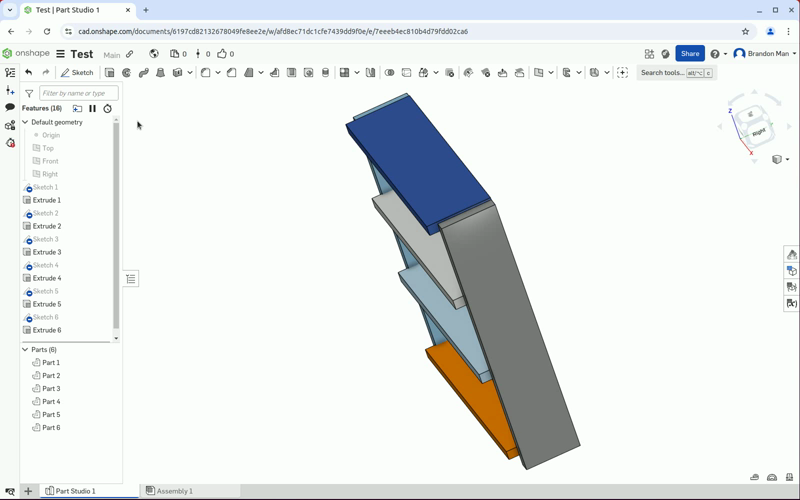
key(down, 2)
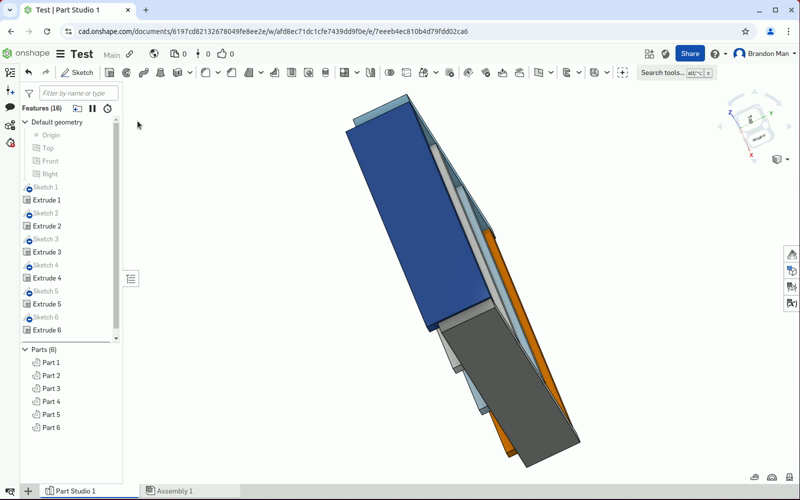
key(up, 2)
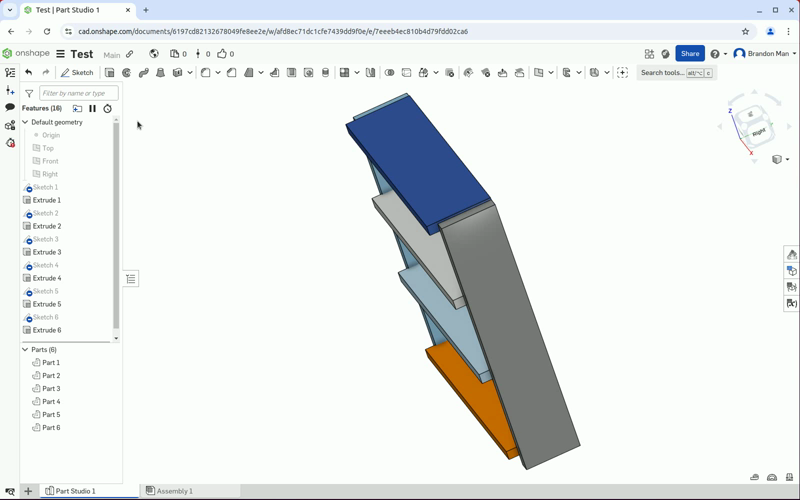
key(right, 2)
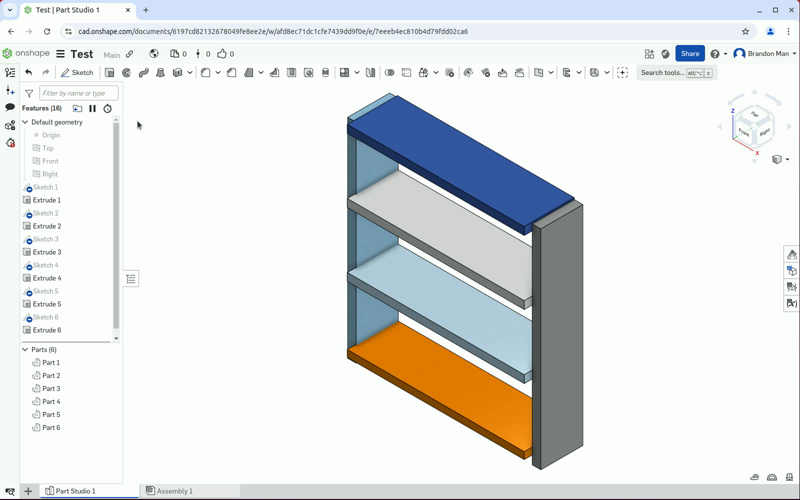
mouse_move(69, 189)
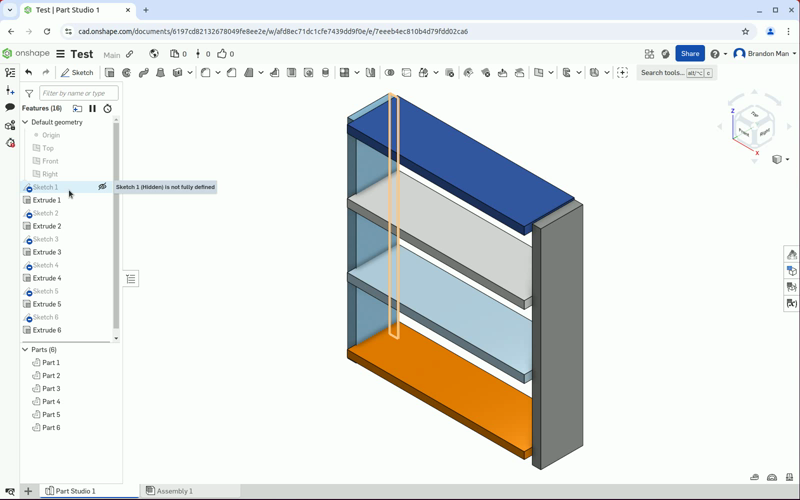
click(69, 189)